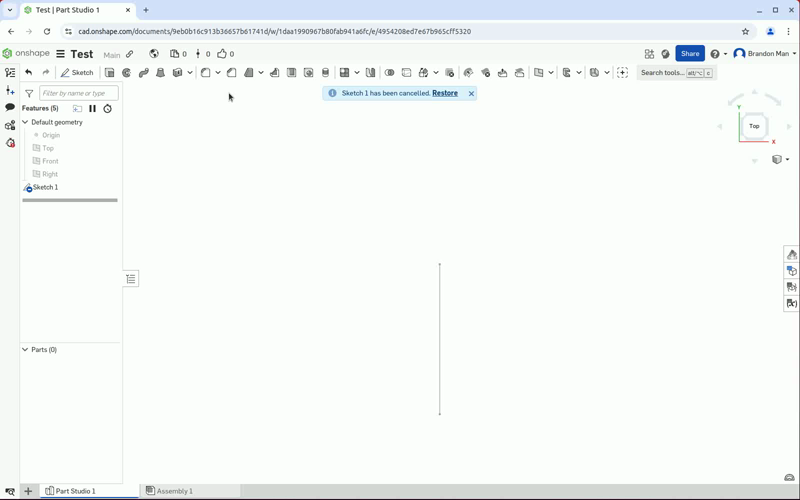
key(shift+h)
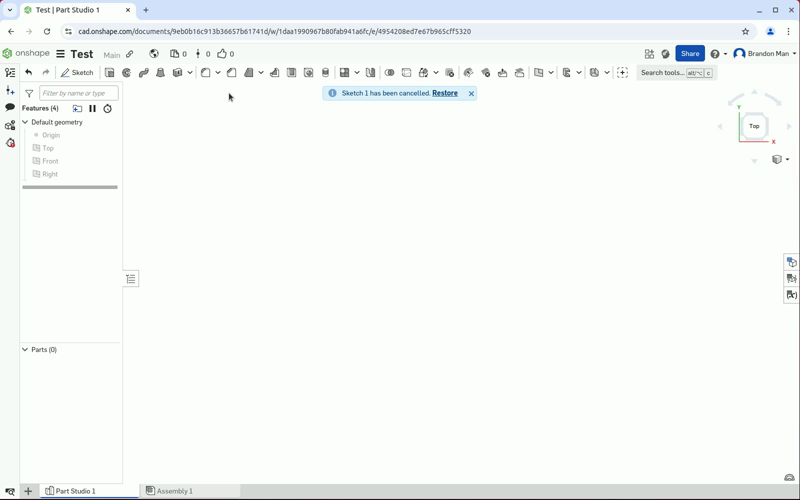
mouse_move(73, 352)
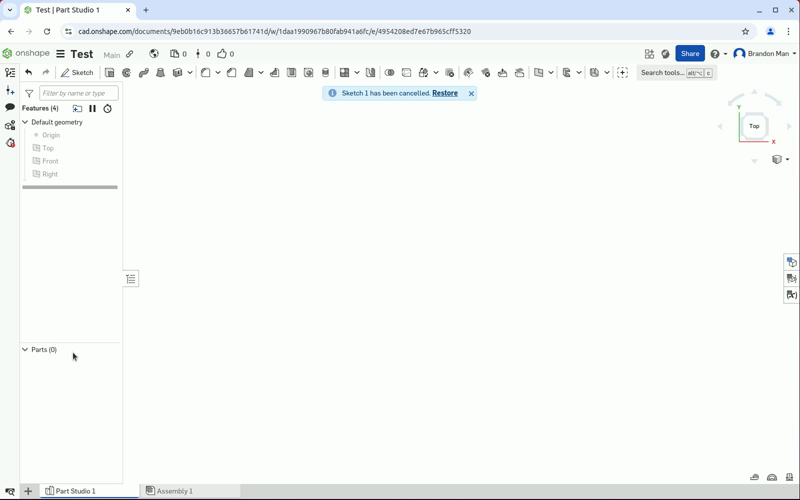
key(y)
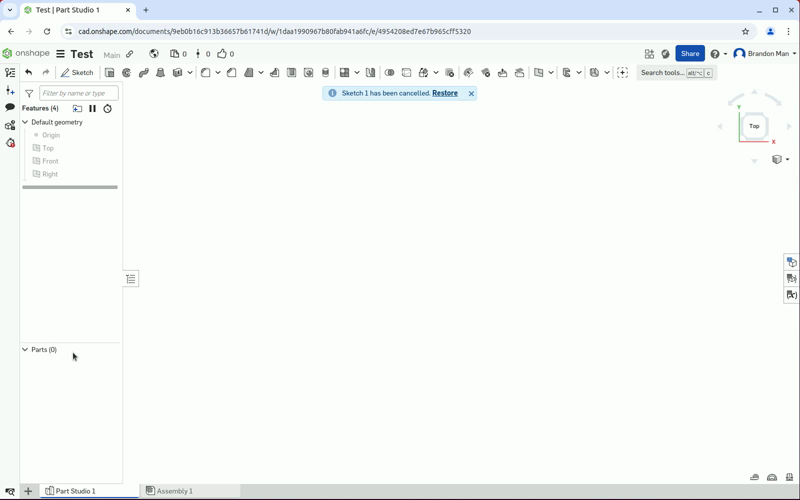
key(shift+p)
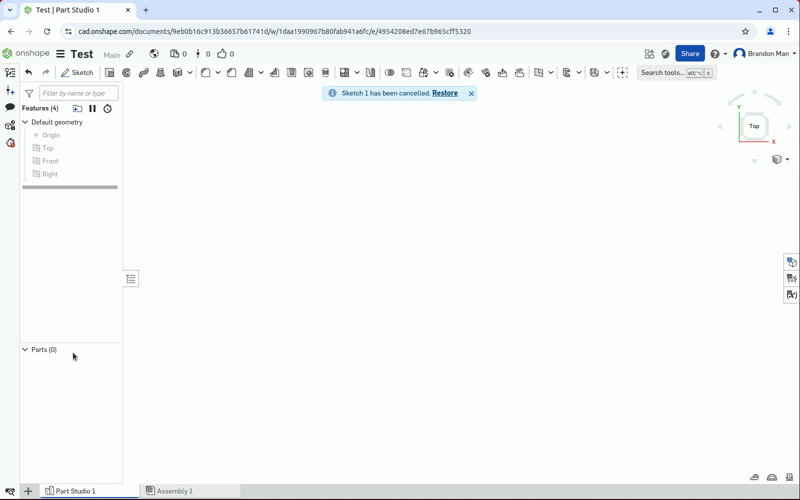
key(space)
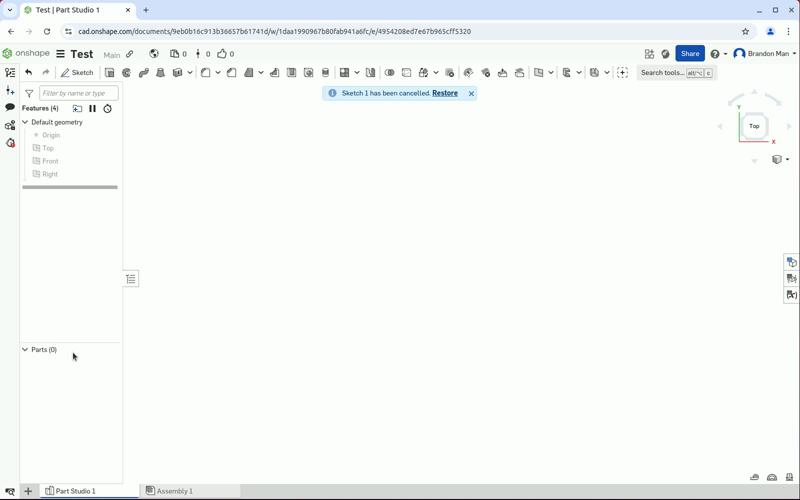
key_down(shift)
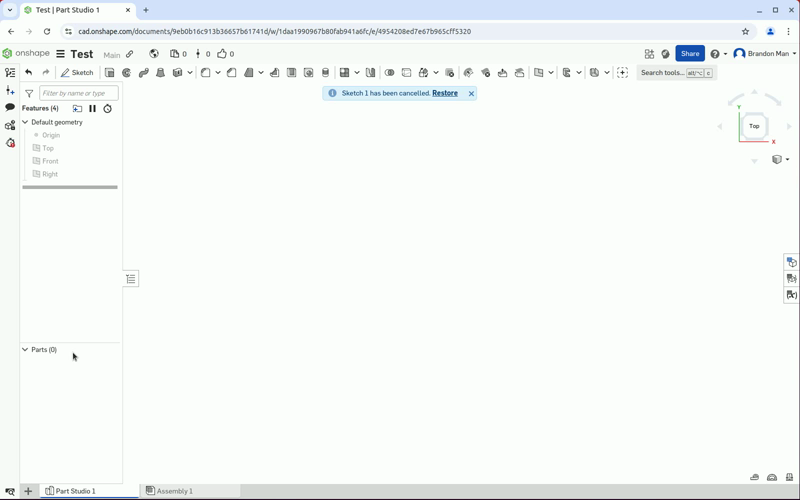
key(up)
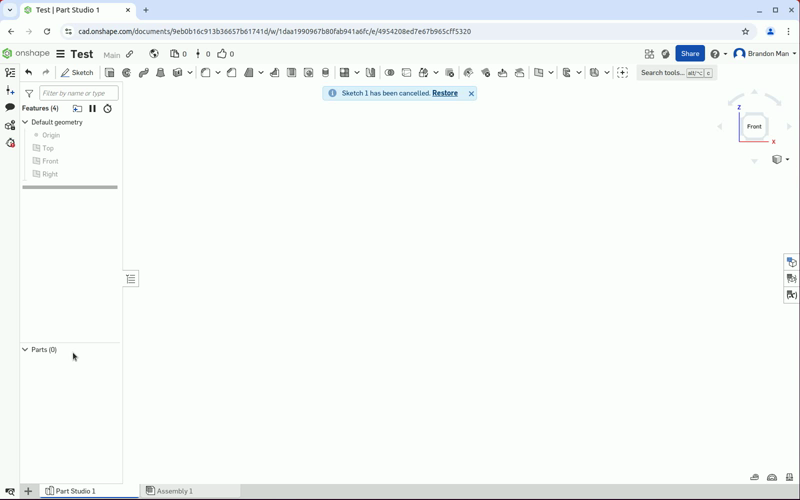
key_up(shift)
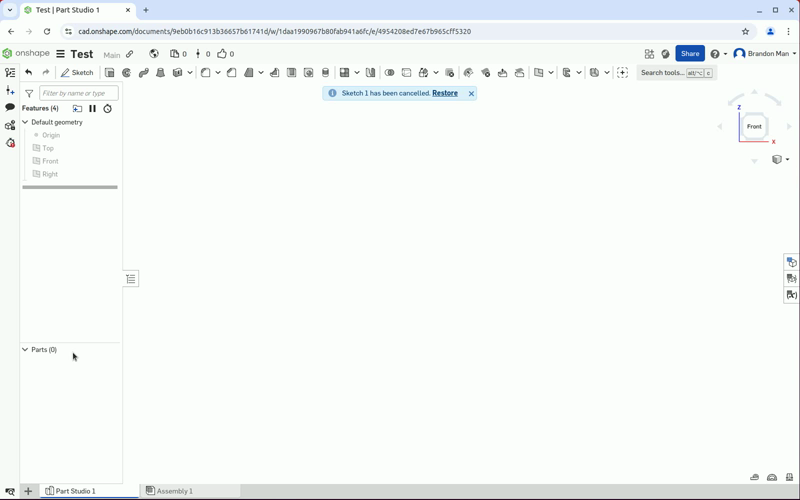
key(space)
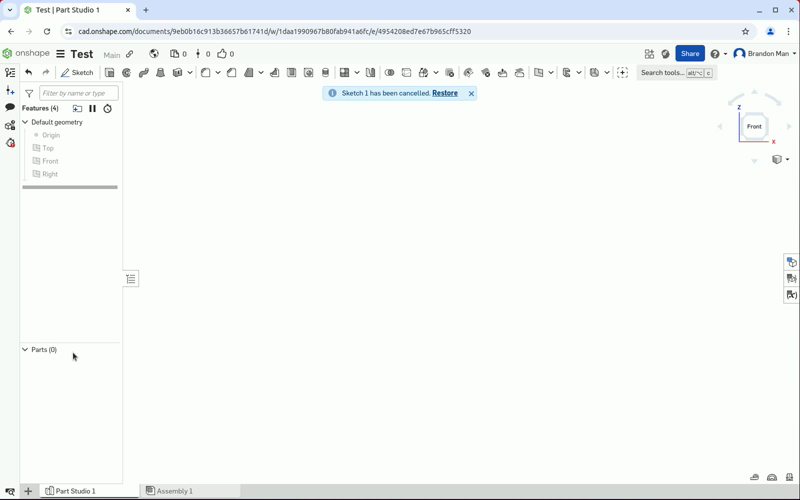
key_down(shift)
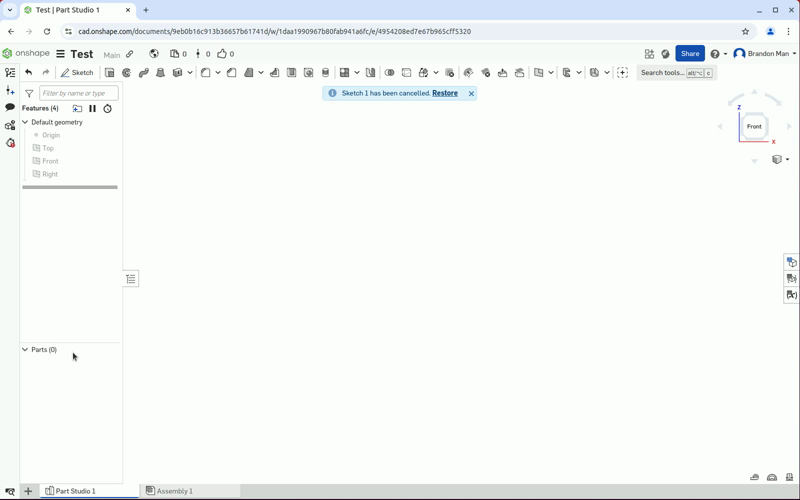
key(left)
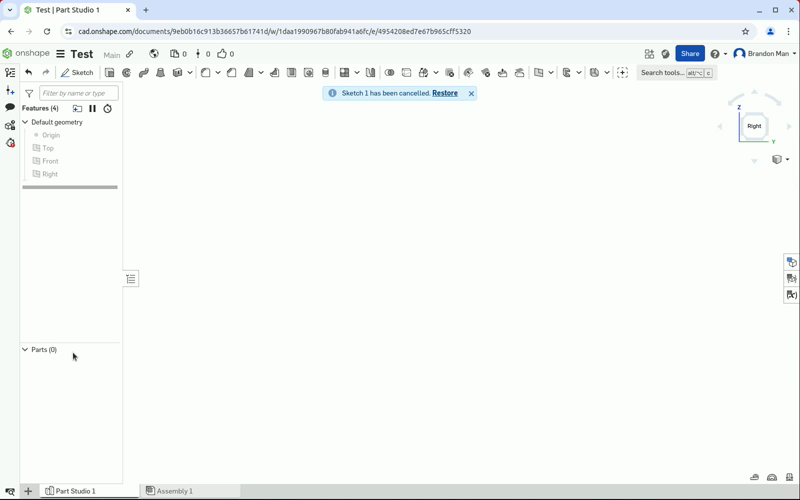
key_up(shift)
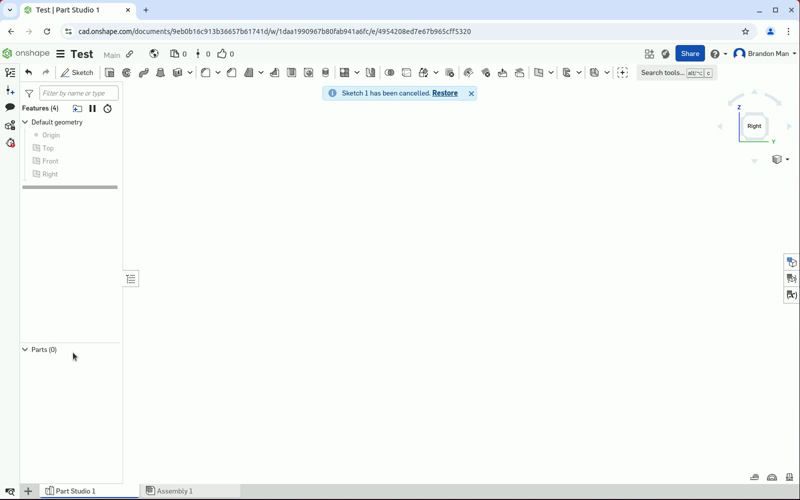
mouse_move(73, 352)
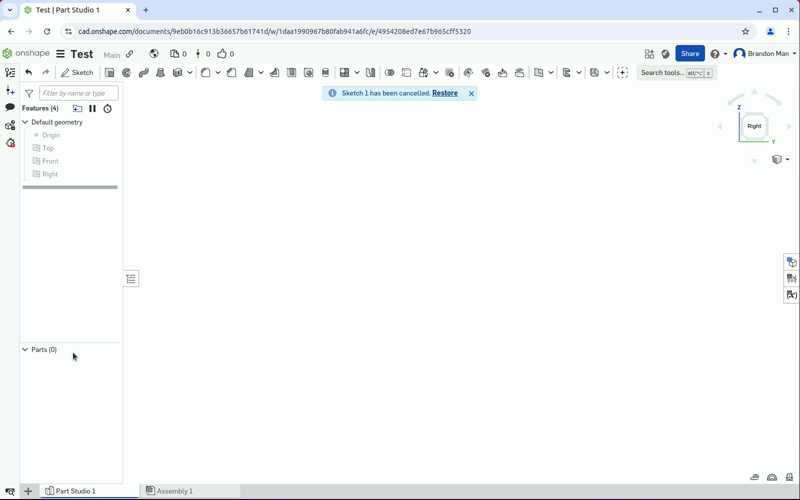
key(shift+y)
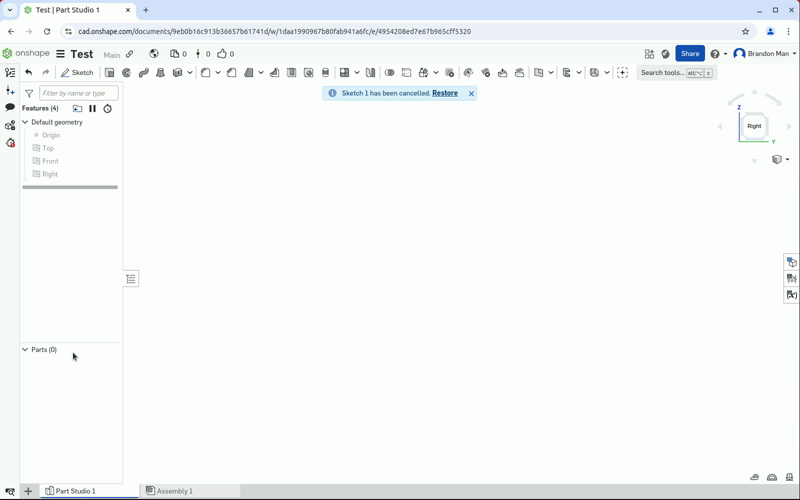
key(shift+s)
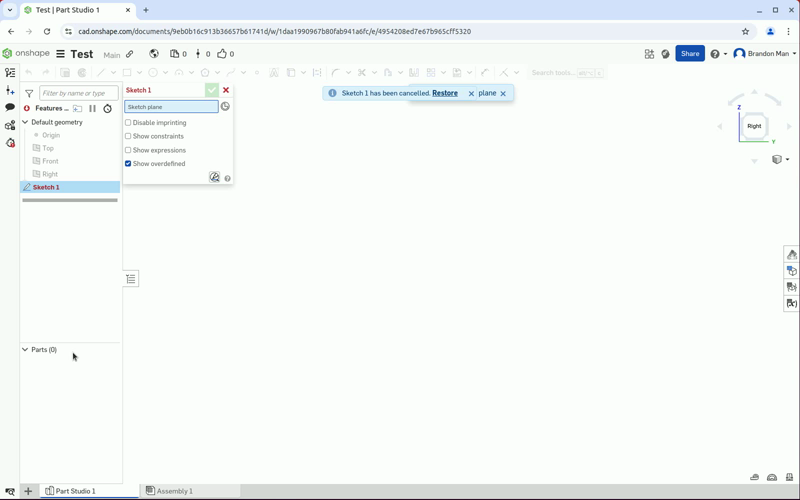
mouse_move(73, 176)
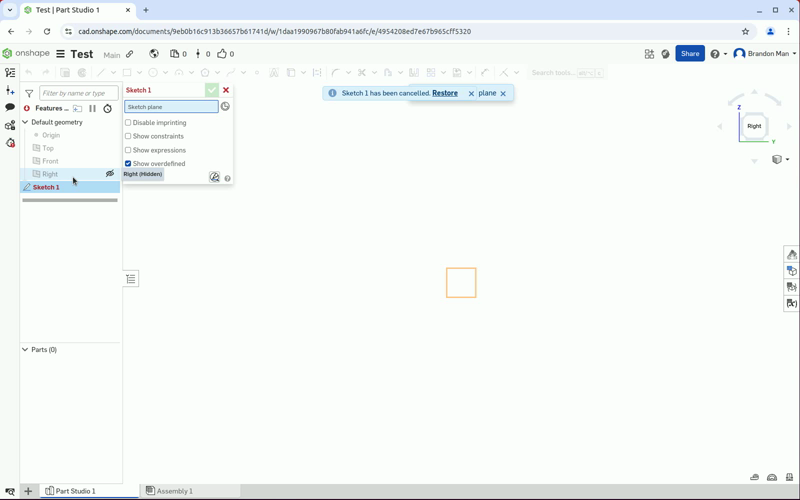
click(73, 176)
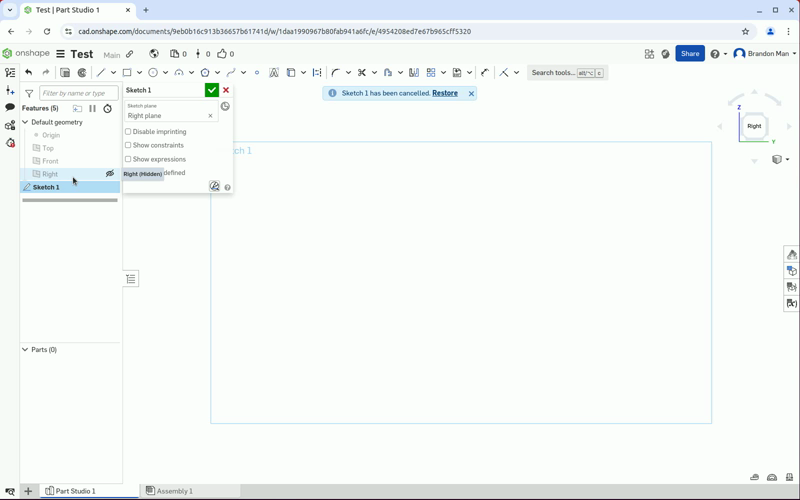
mouse_move(73, 352)
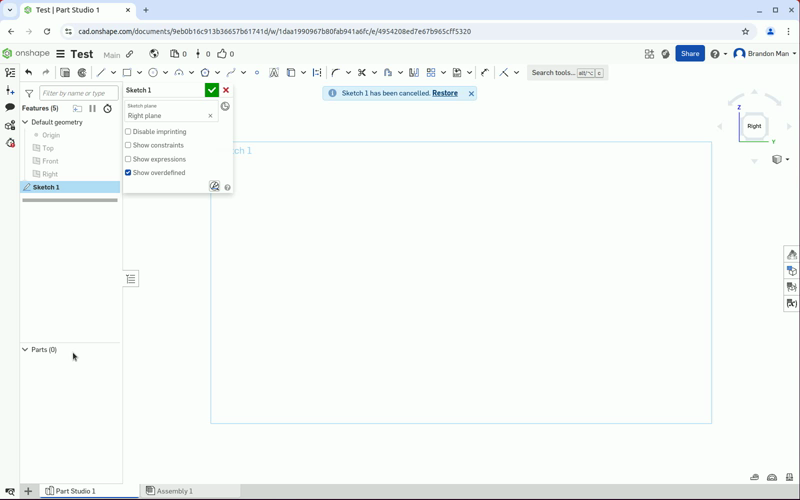
key(y)
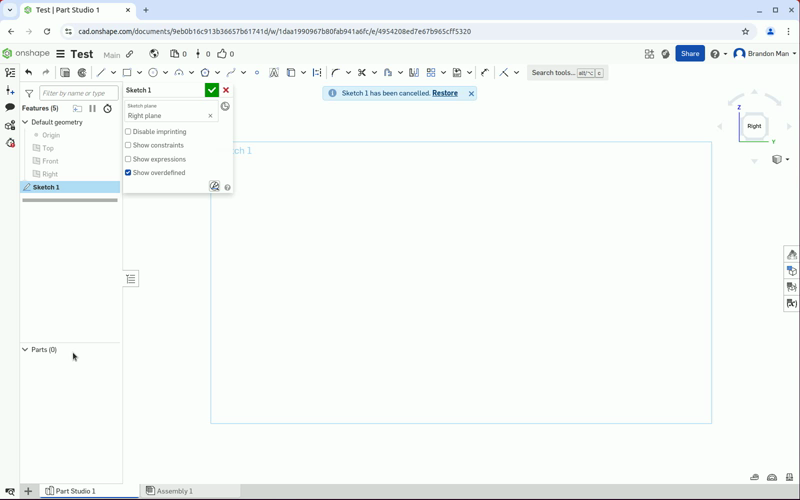
key(l)
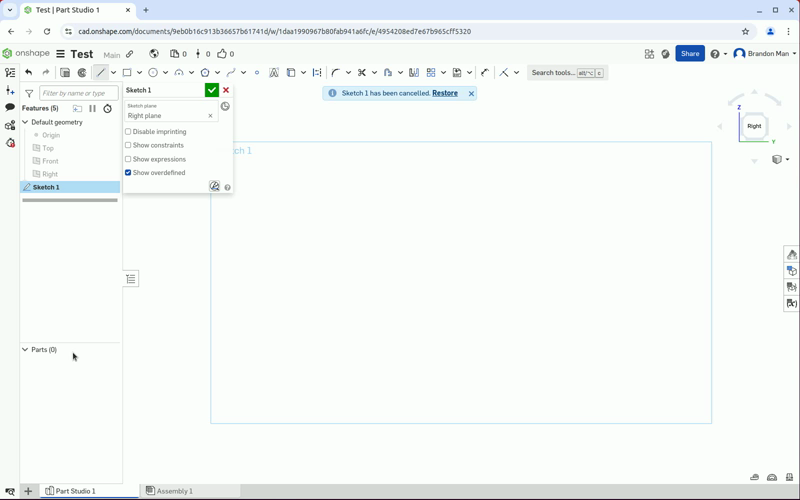
key_down(shift)
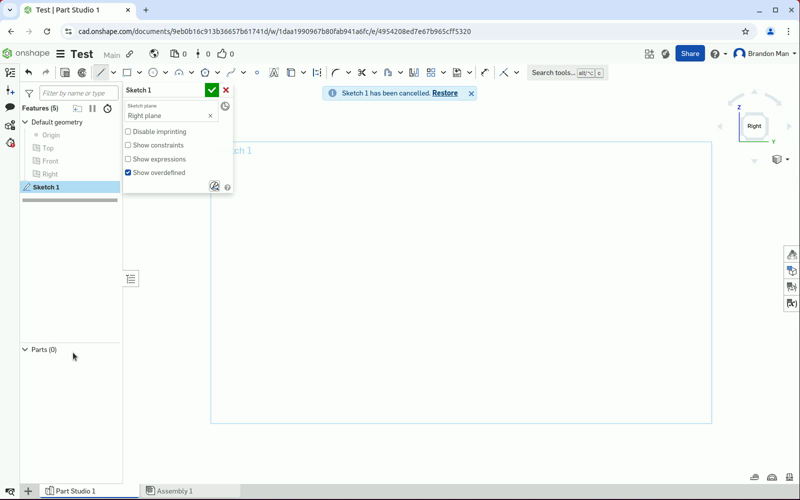
mouse_move(458, 285)
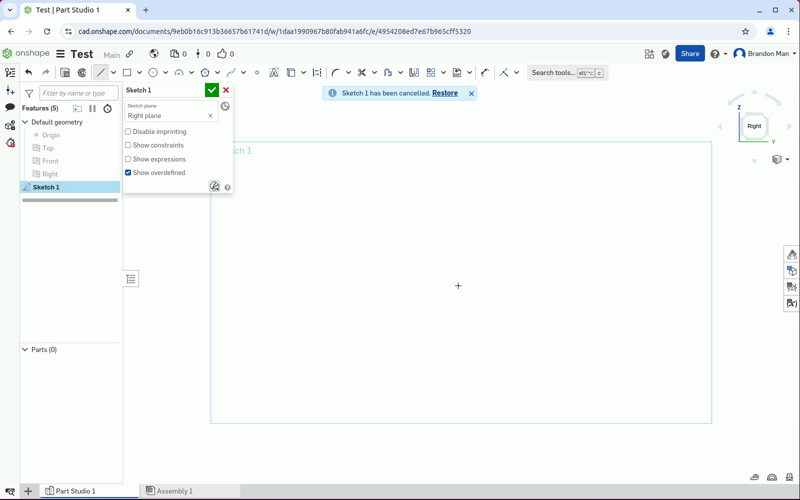
click(458, 285)
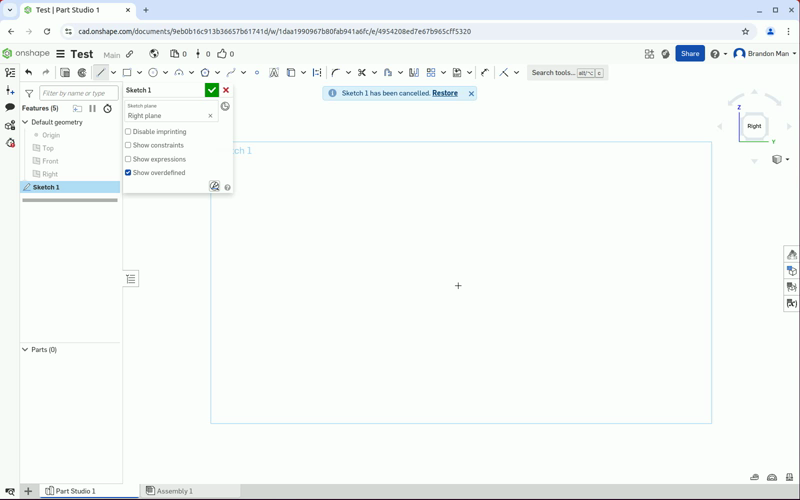
key_up(shift)
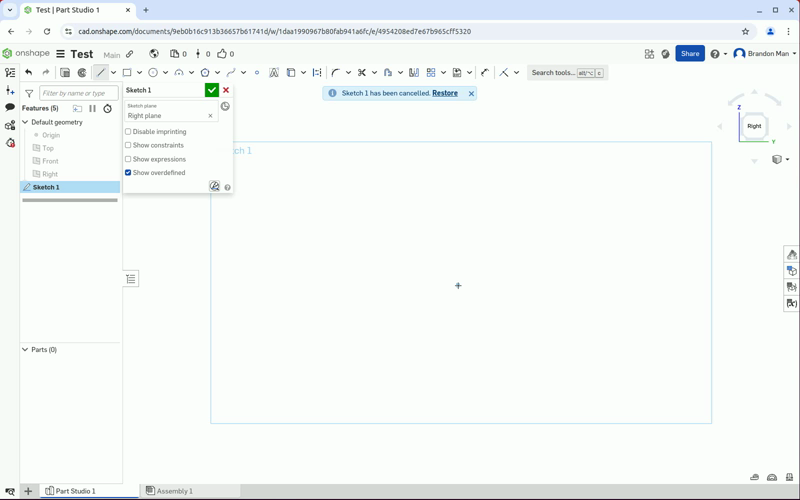
key_down(shift)
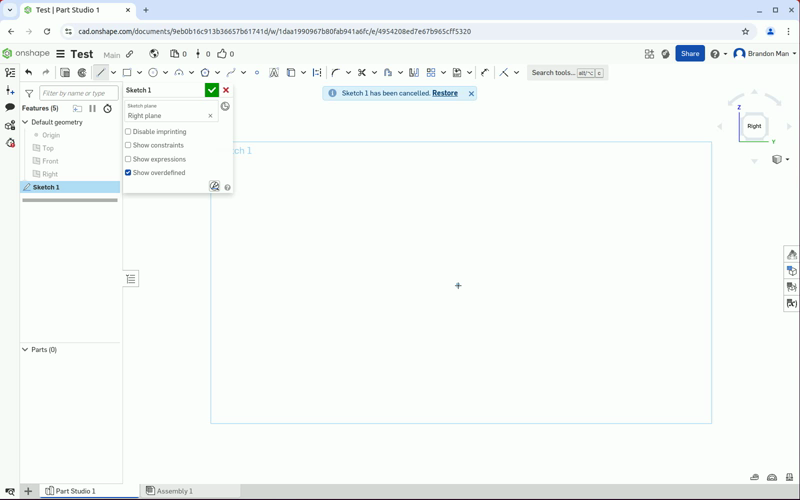
mouse_move(488, 285)
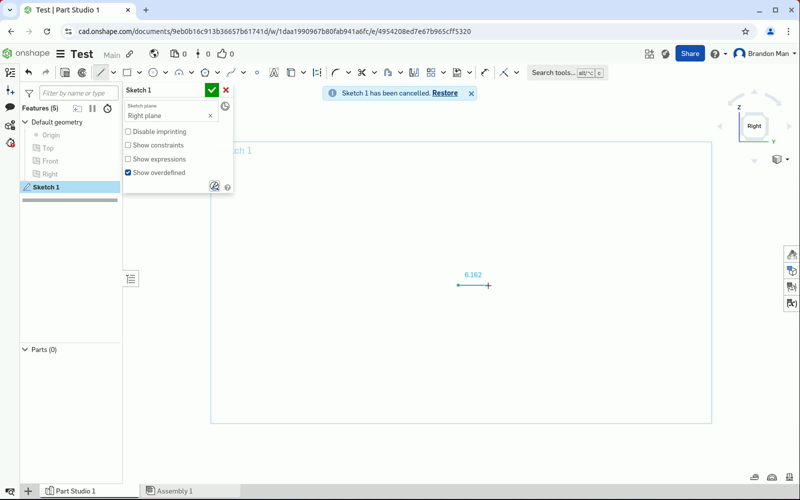
mouse_move(462, 285)
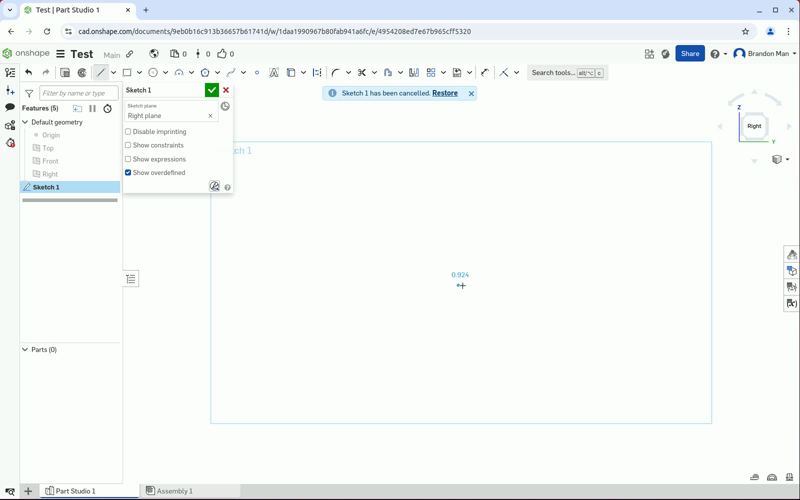
scroll(6)
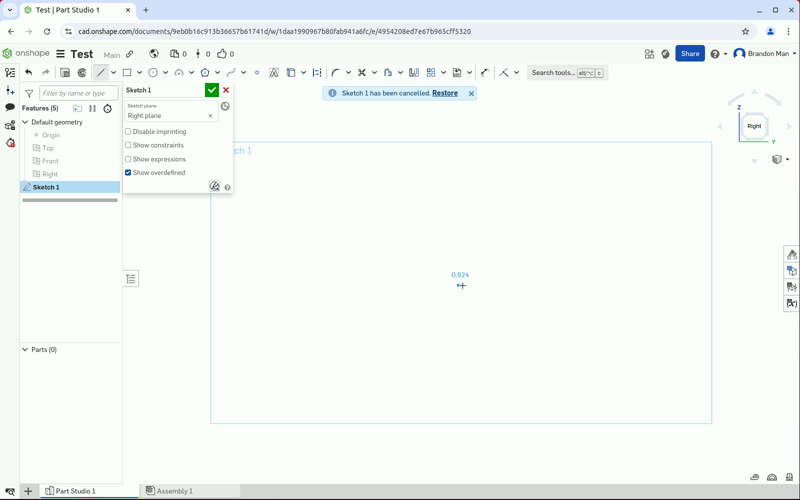
scroll(6)
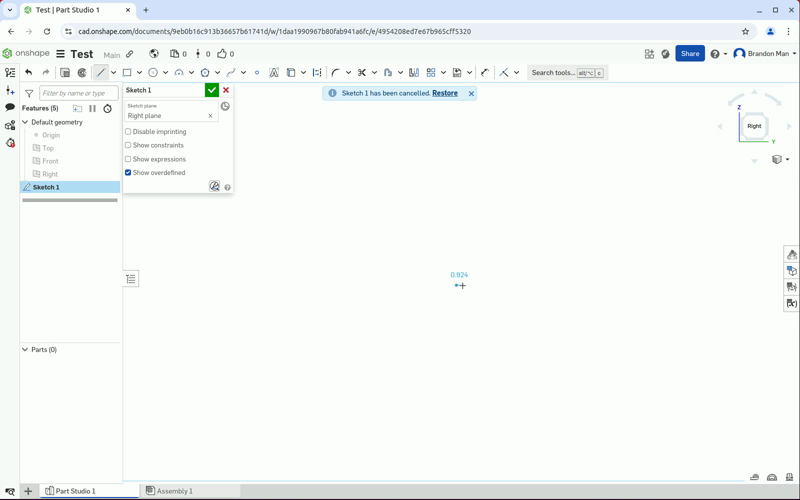
scroll(6)
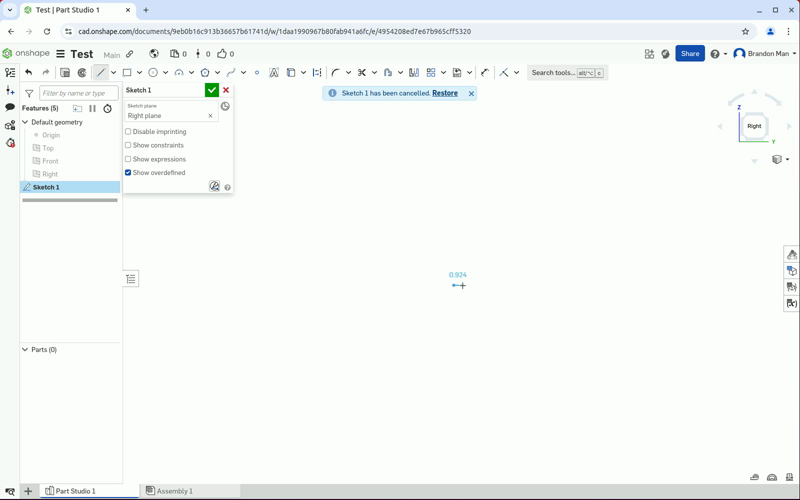
scroll(6)
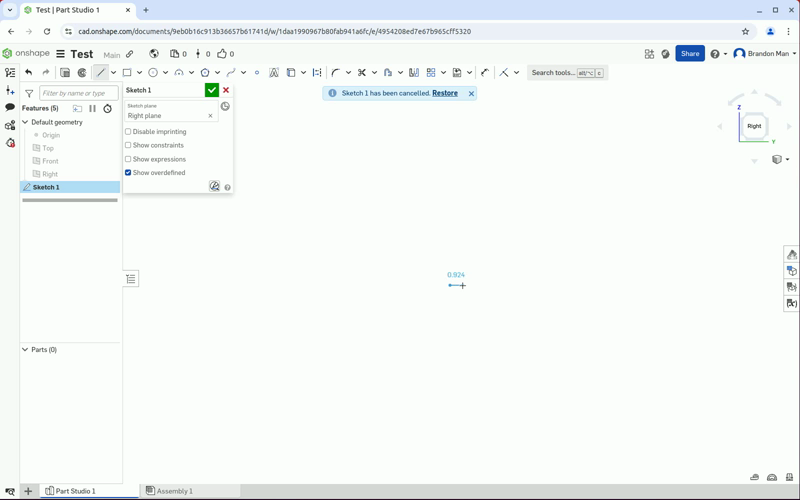
scroll(6)
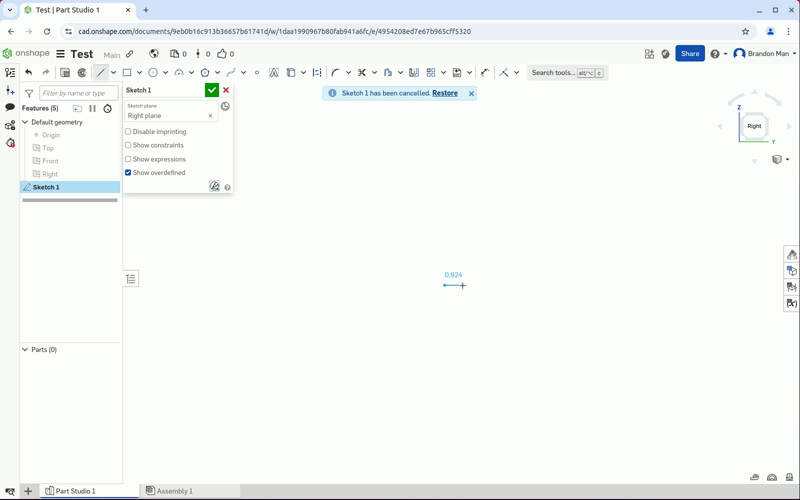
scroll(6)
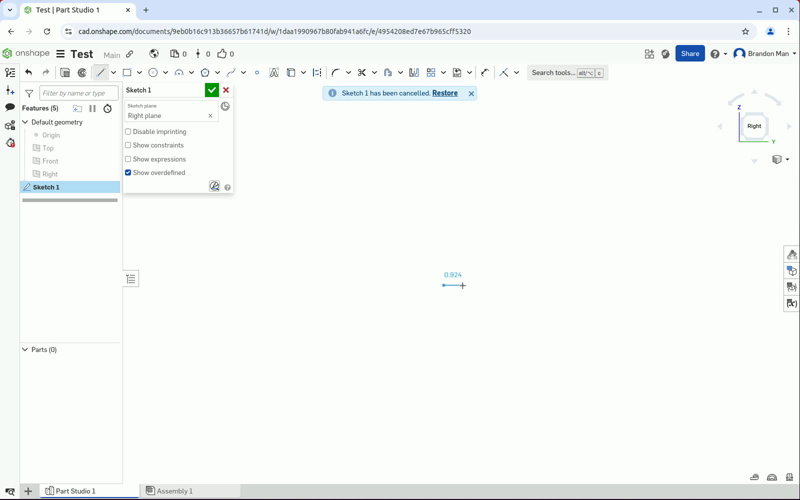
scroll(6)
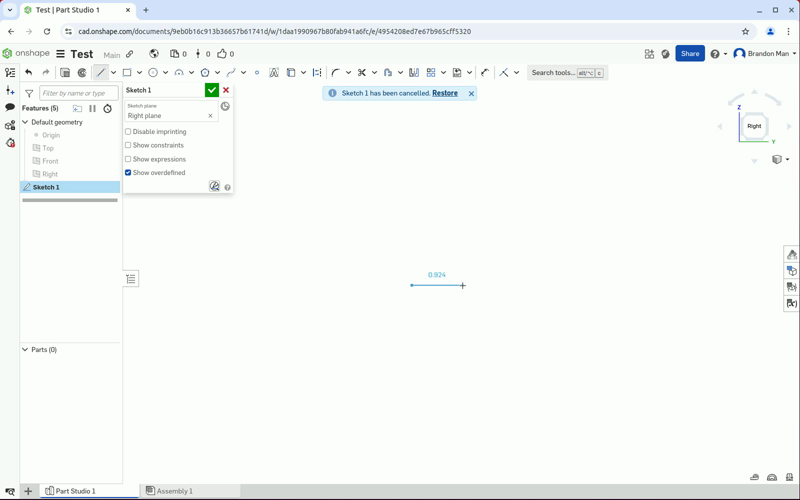
click(462, 285)
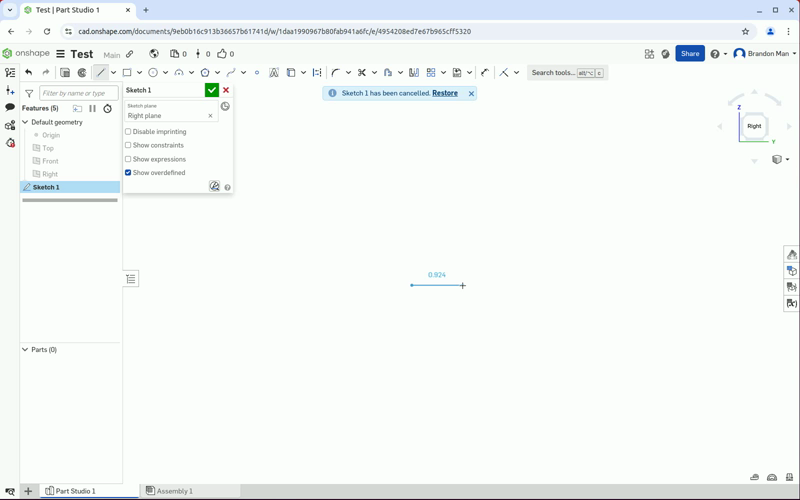
scroll(-6)
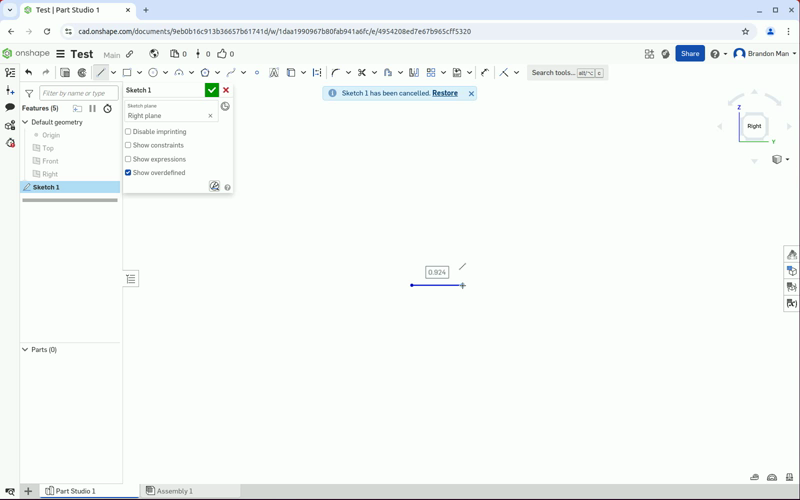
scroll(-6)
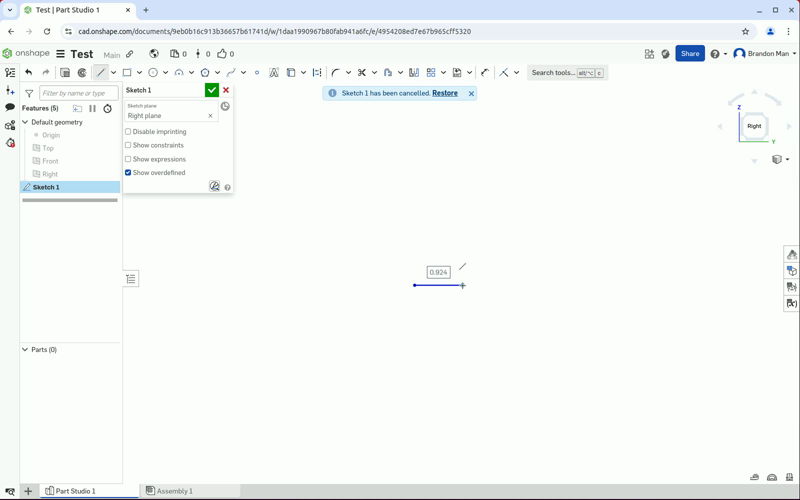
scroll(-6)
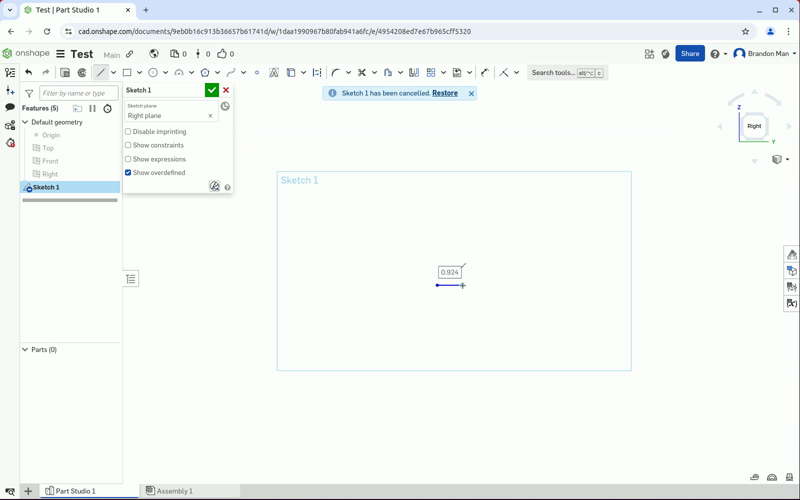
scroll(-6)
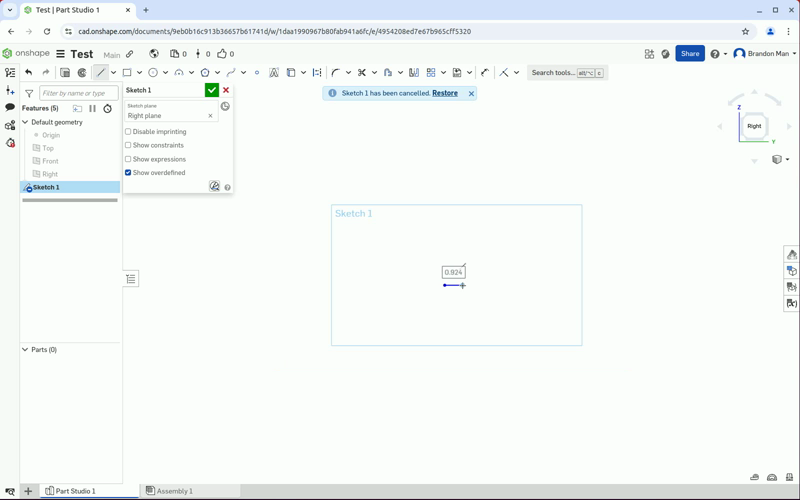
scroll(-6)
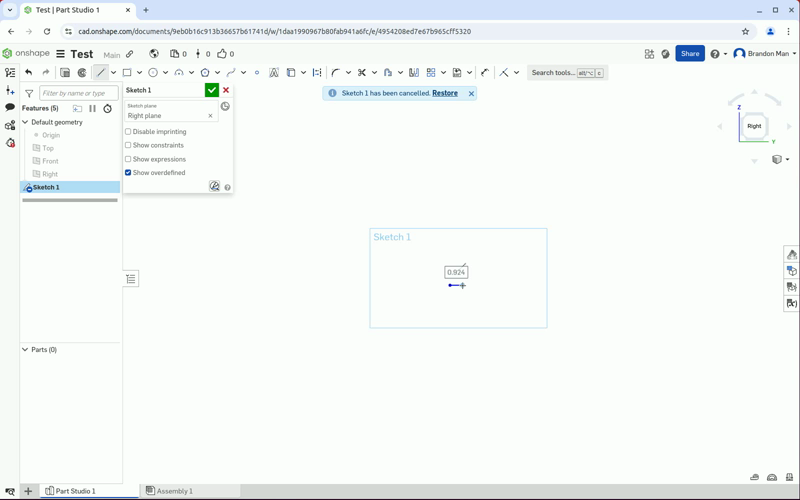
scroll(-6)
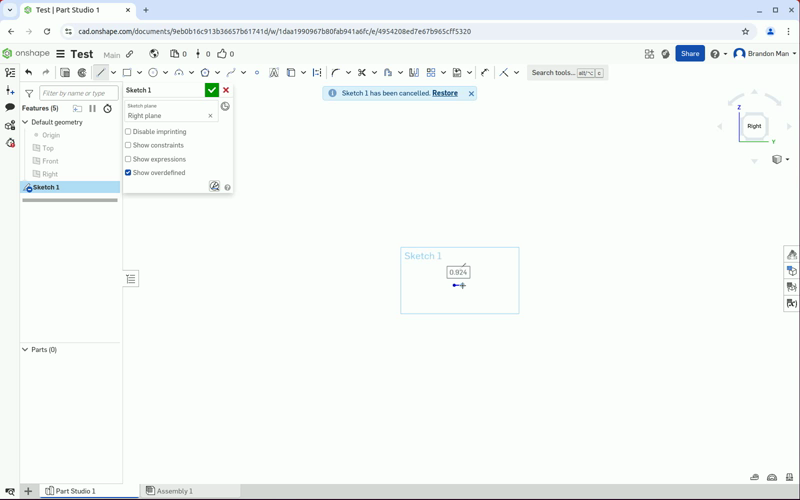
scroll(-6)
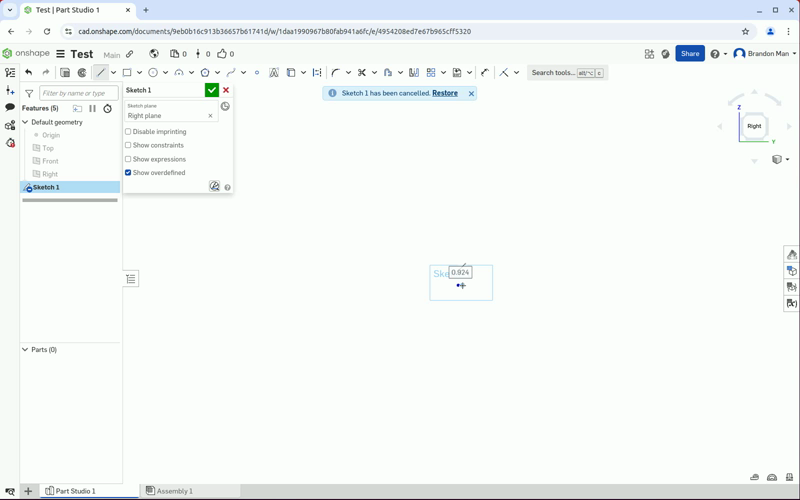
key_up(shift)
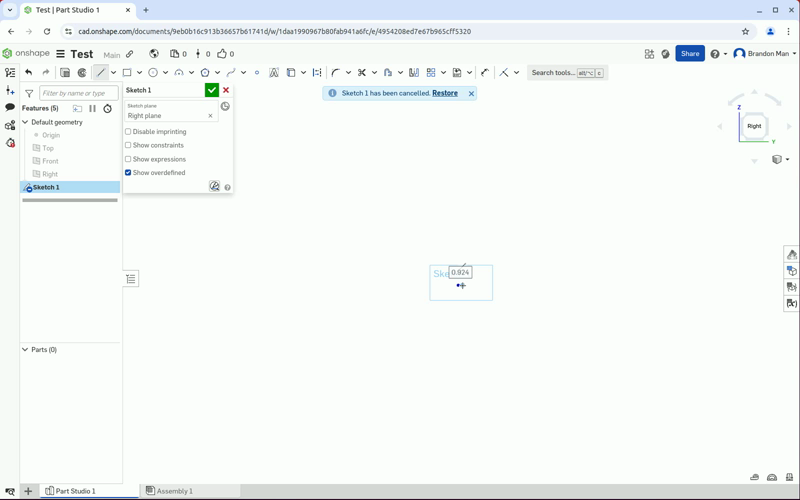
key_down(shift)
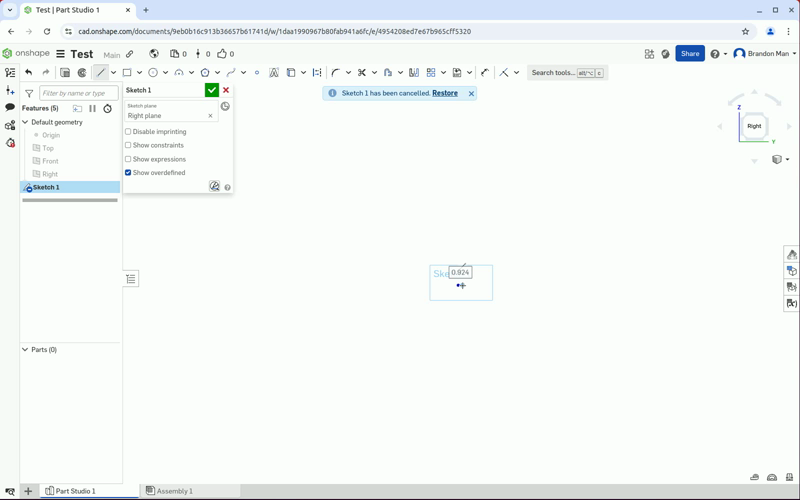
mouse_move(492, 285)
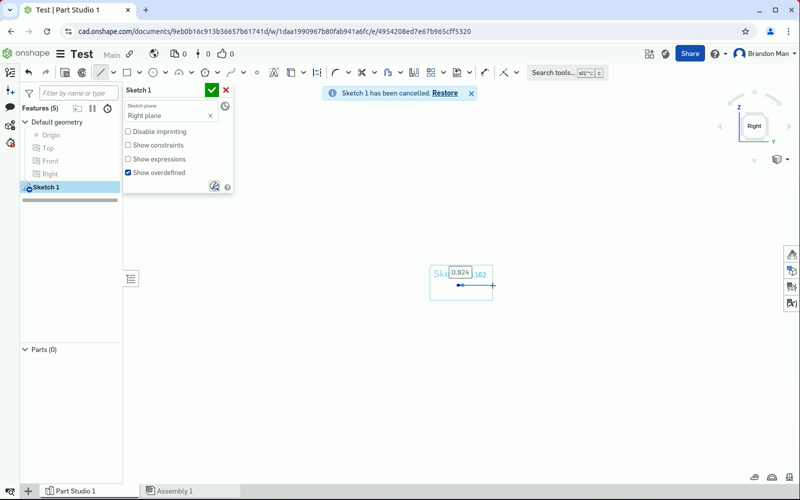
mouse_move(462, 280)
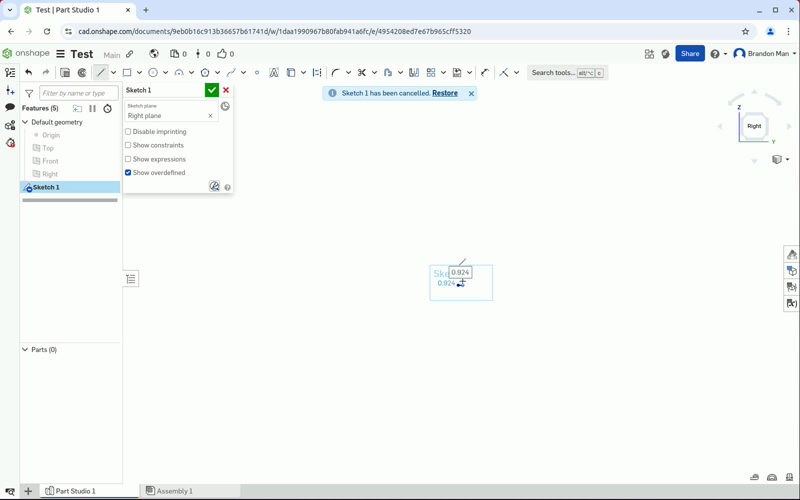
scroll(6)
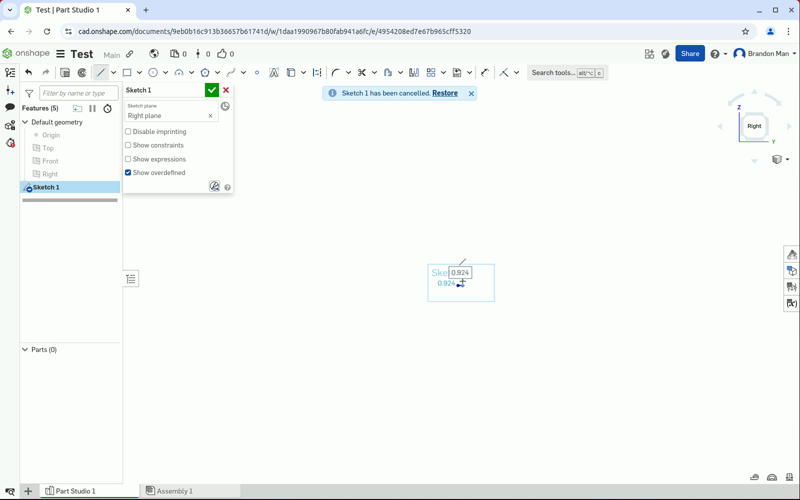
scroll(6)
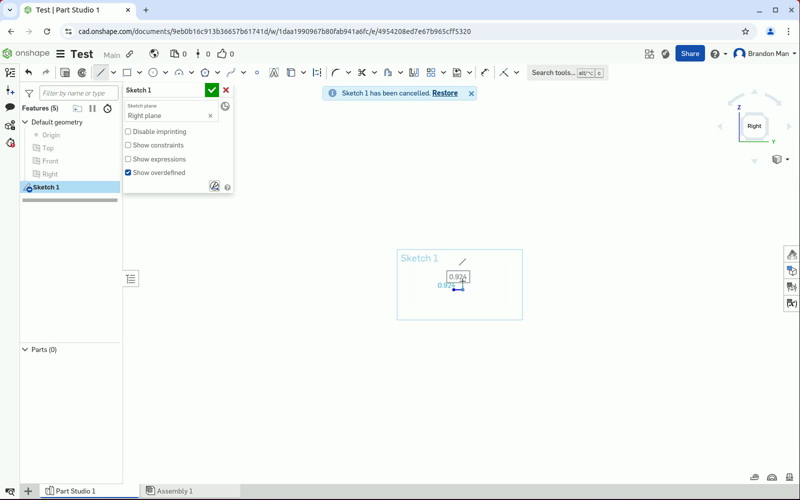
scroll(6)
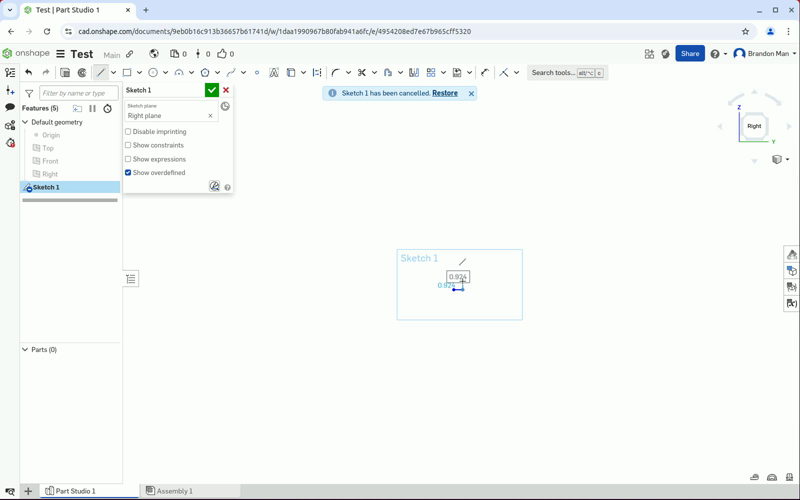
scroll(6)
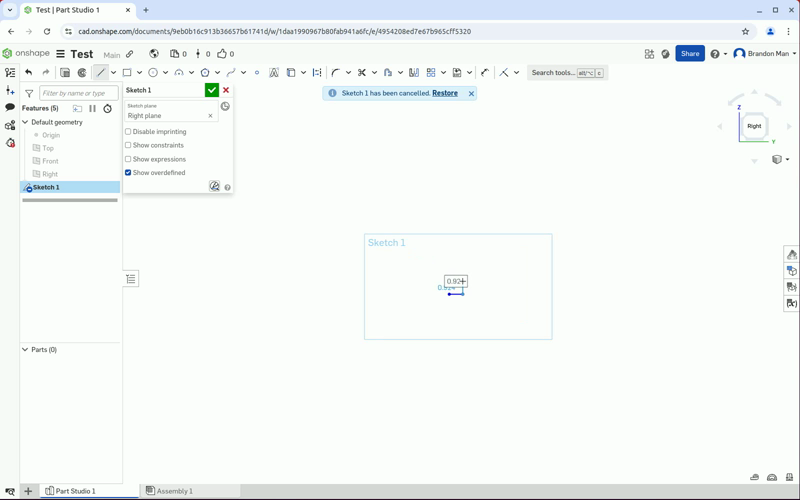
scroll(6)
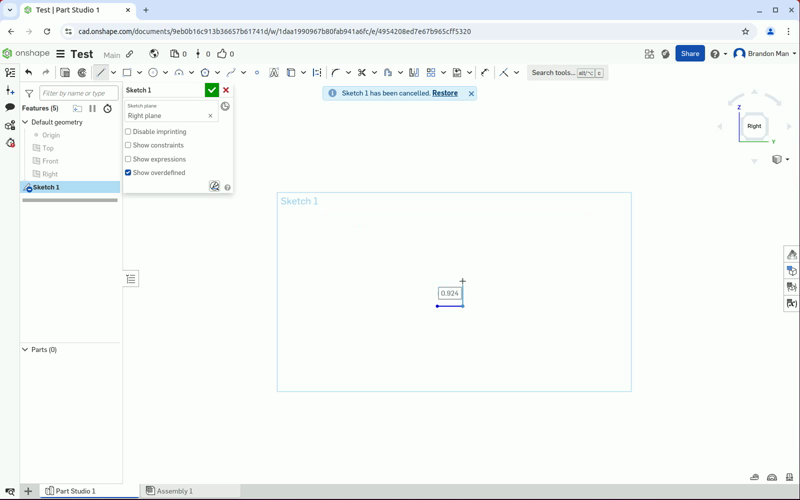
scroll(6)
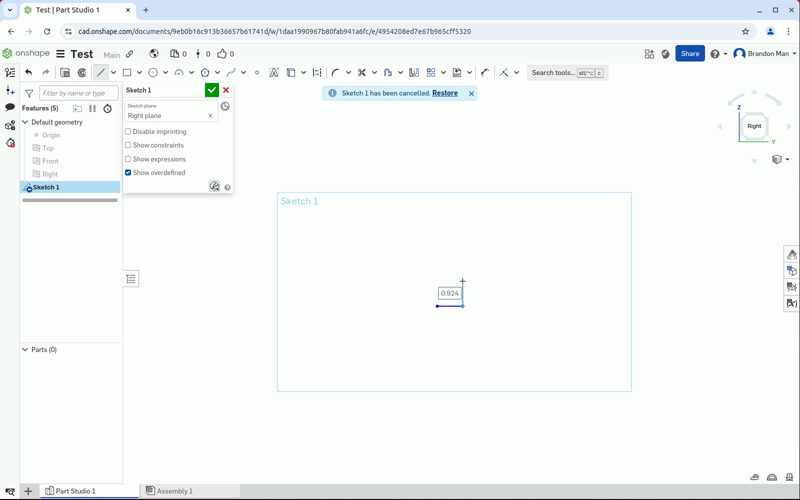
scroll(6)
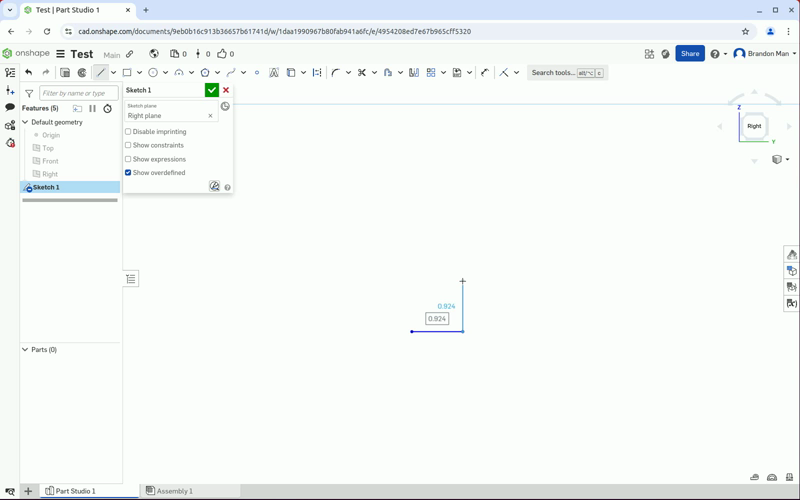
click(462, 280)
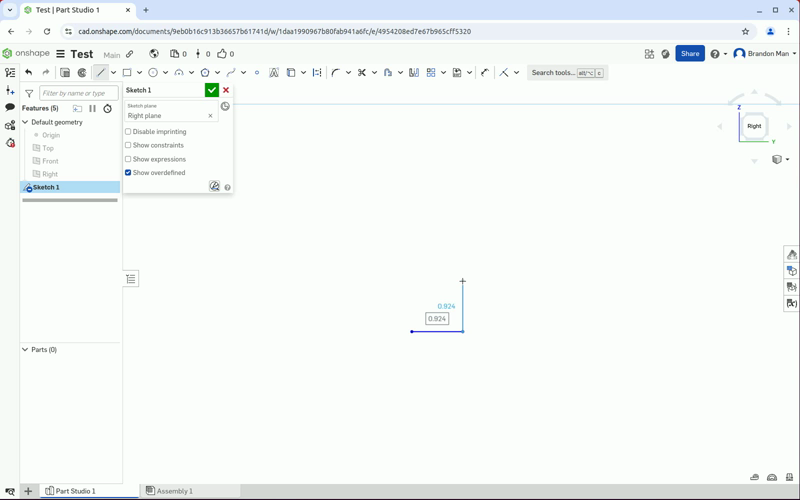
scroll(-6)
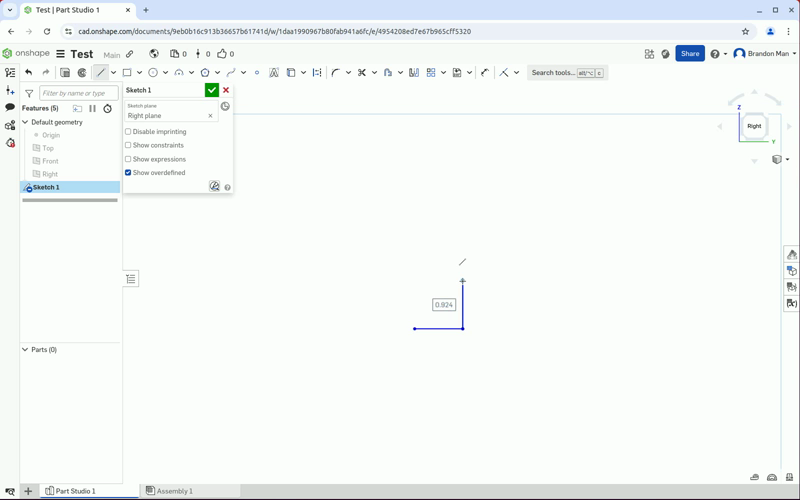
scroll(-6)
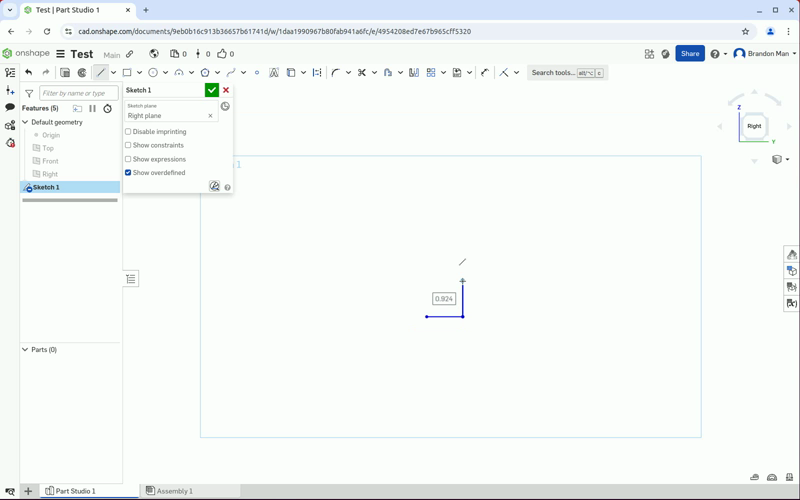
scroll(-6)
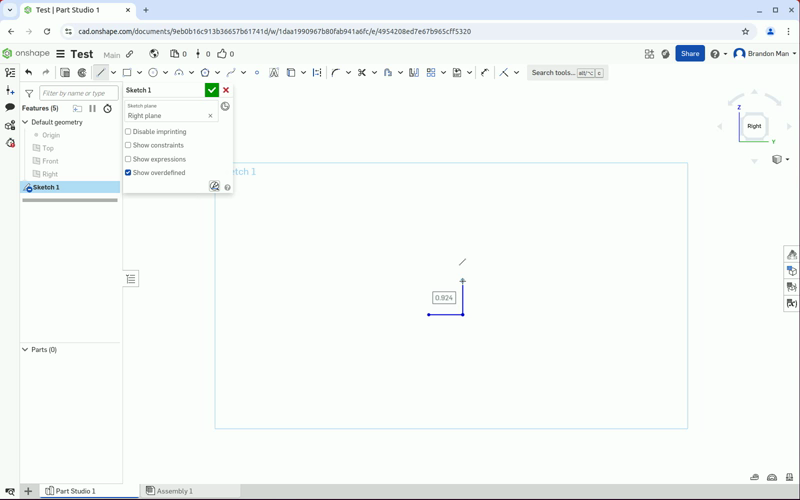
scroll(-6)
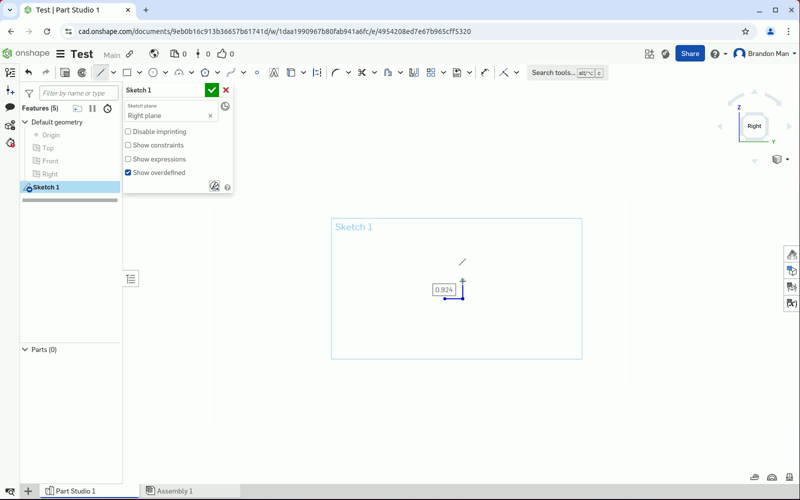
scroll(-6)
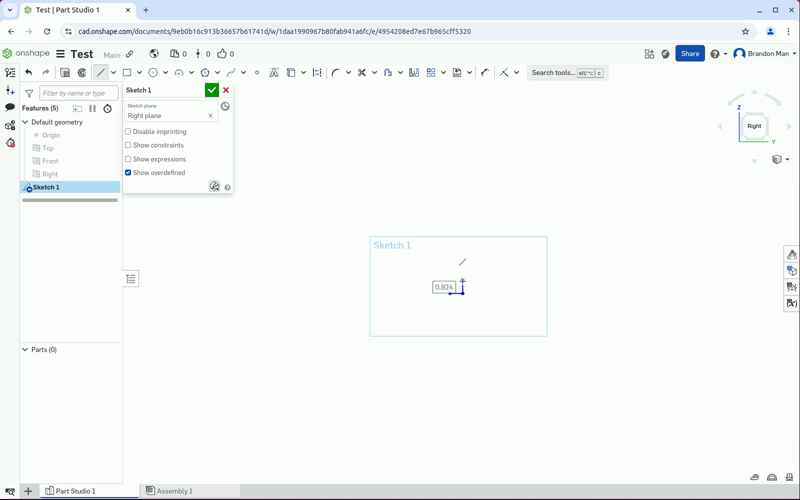
scroll(-6)
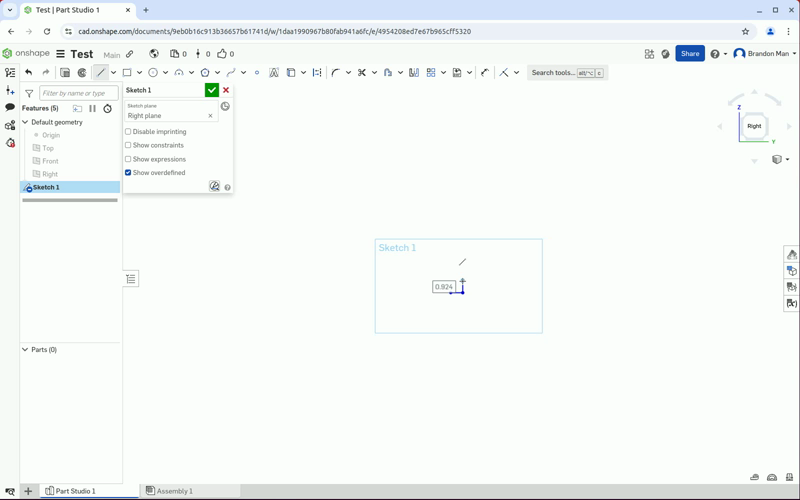
scroll(-6)
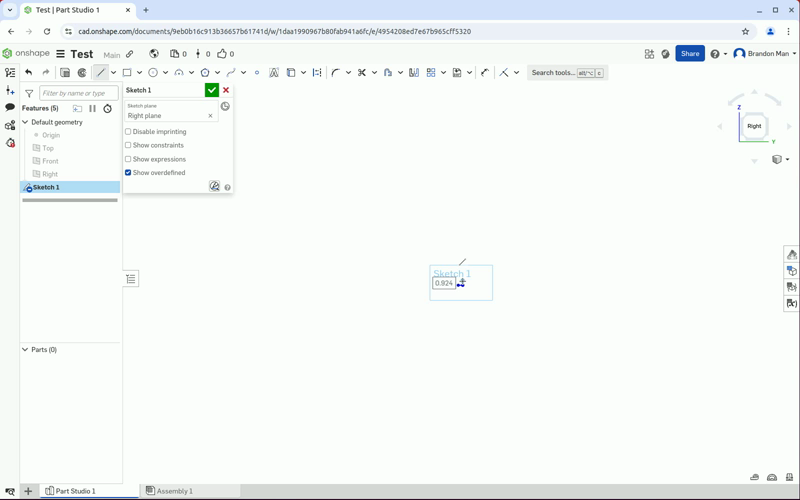
key_up(shift)
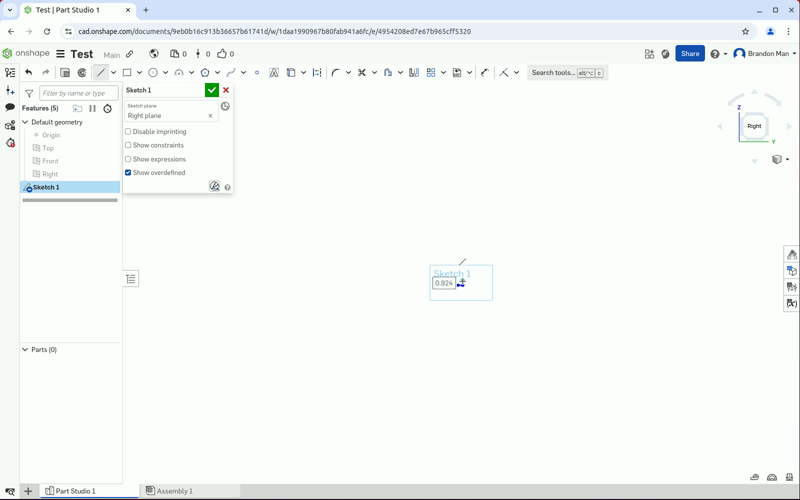
key_down(shift)
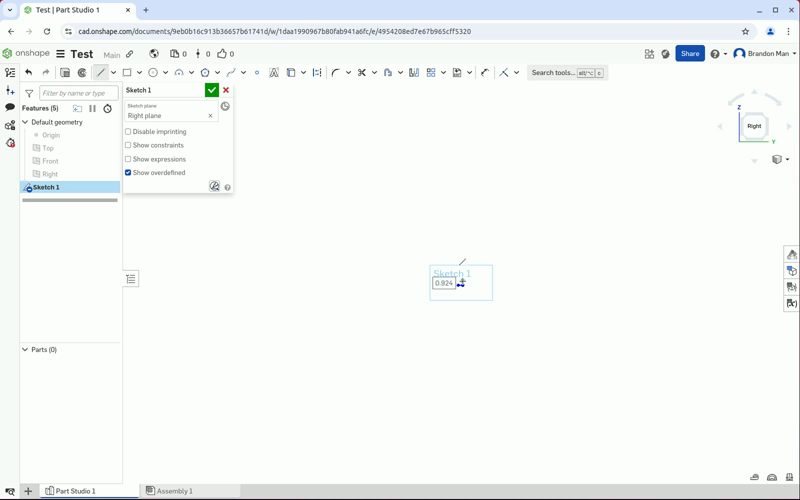
mouse_move(492, 280)
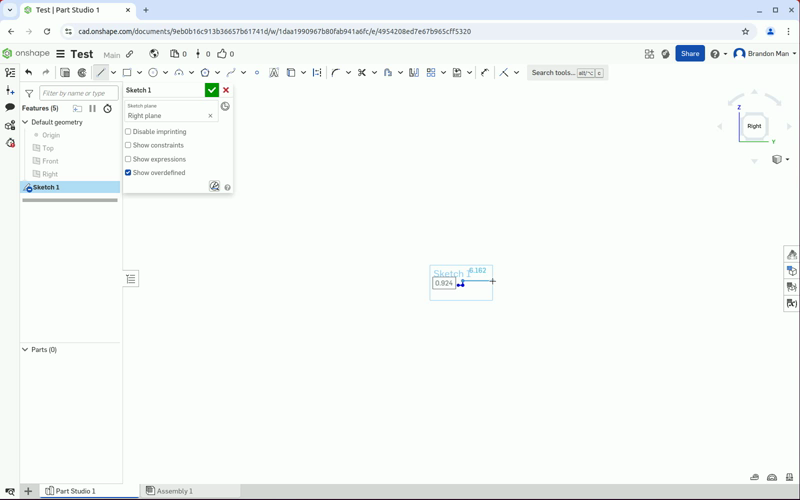
mouse_move(458, 280)
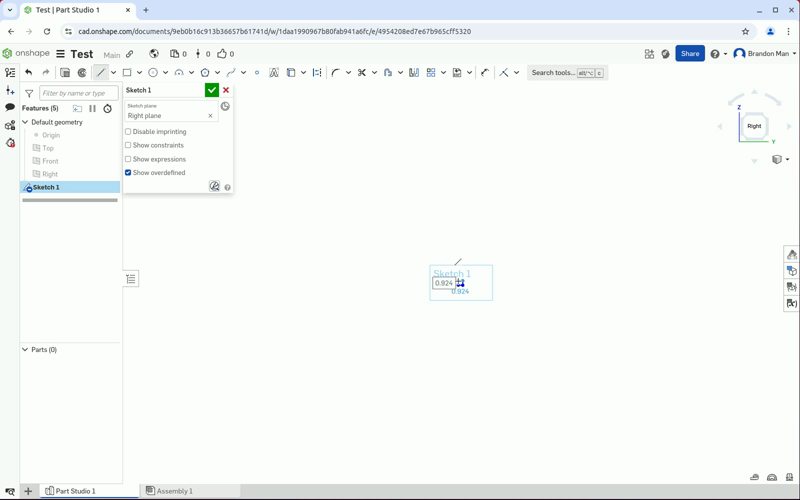
scroll(6)
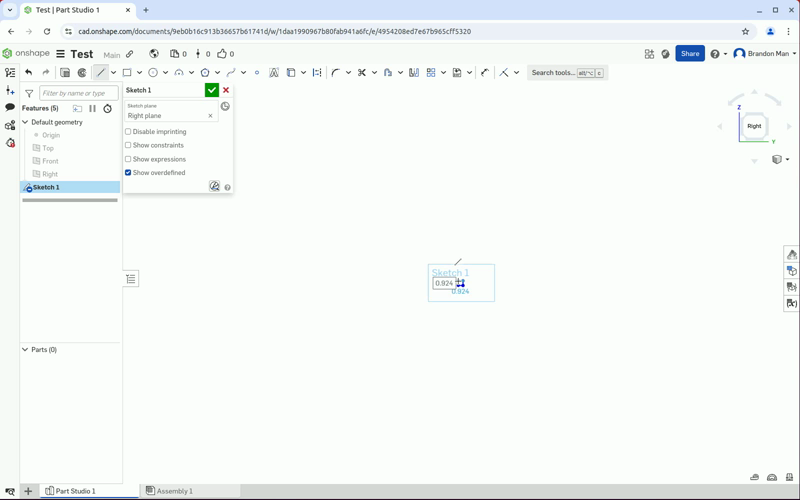
scroll(6)
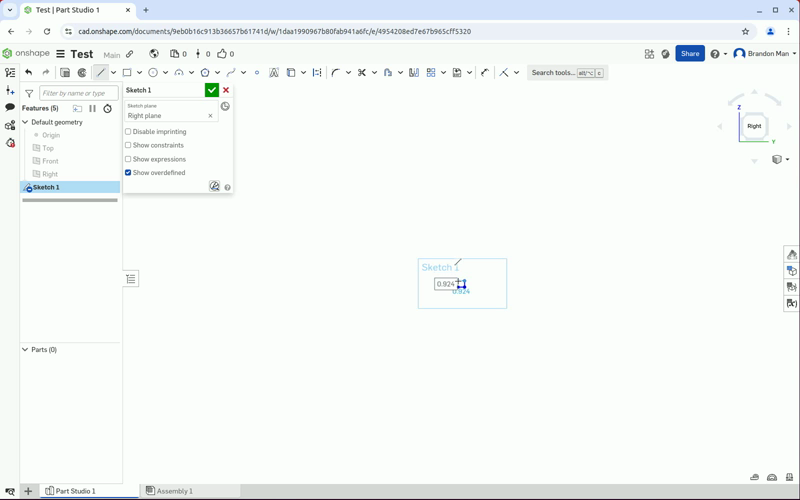
scroll(6)
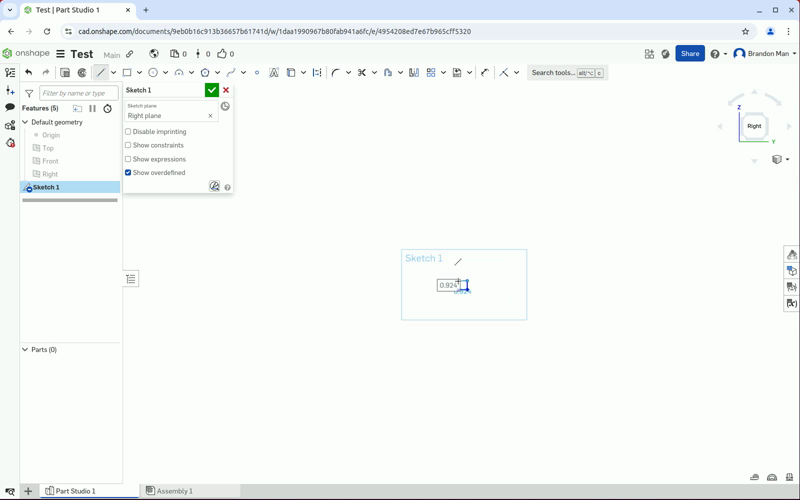
scroll(6)
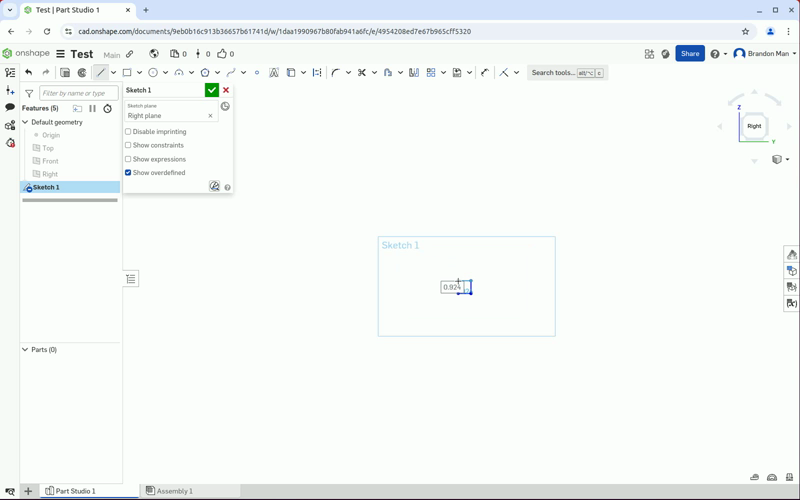
scroll(6)
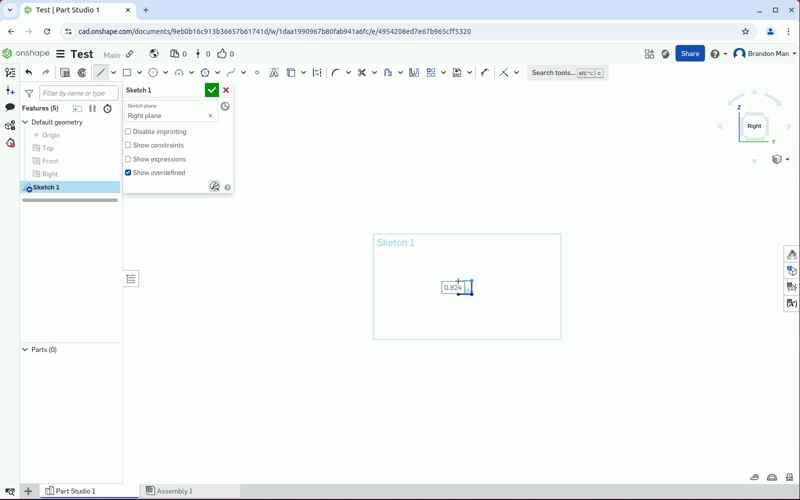
scroll(6)
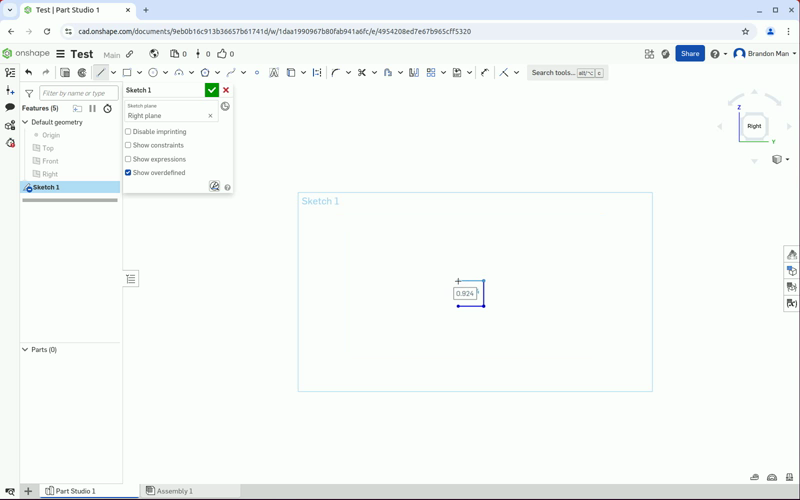
scroll(6)
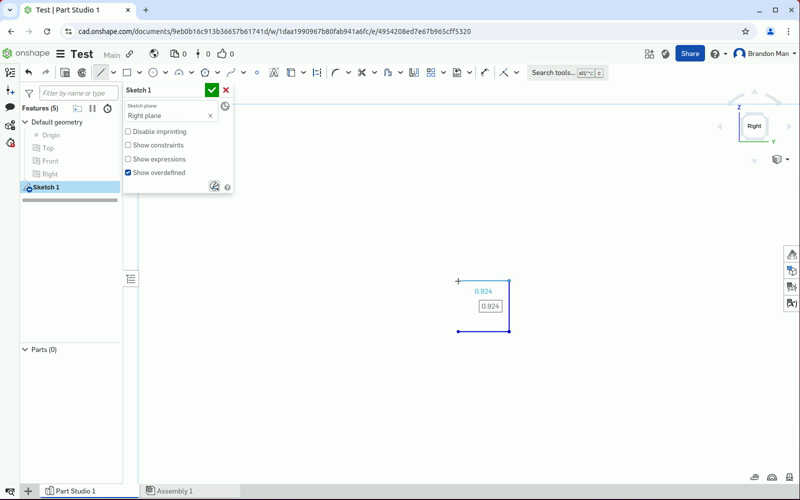
click(458, 280)
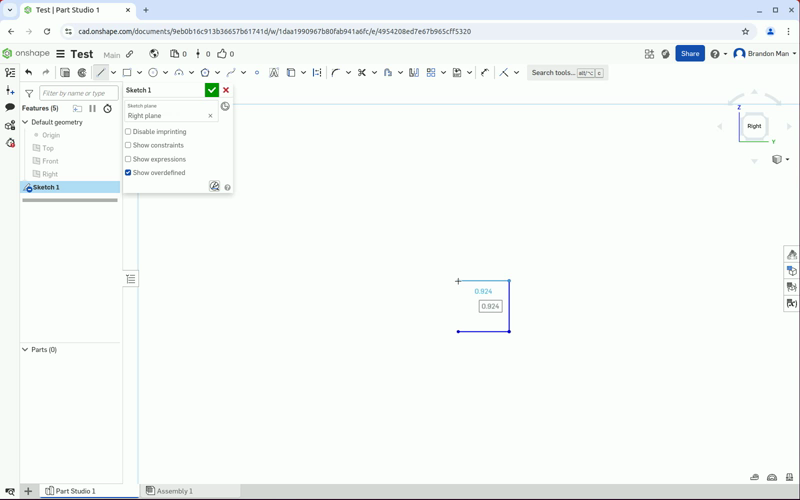
scroll(-6)
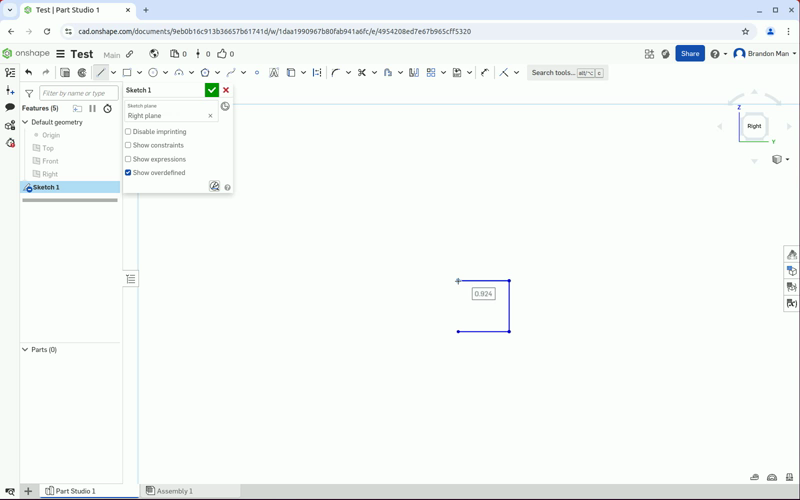
scroll(-6)
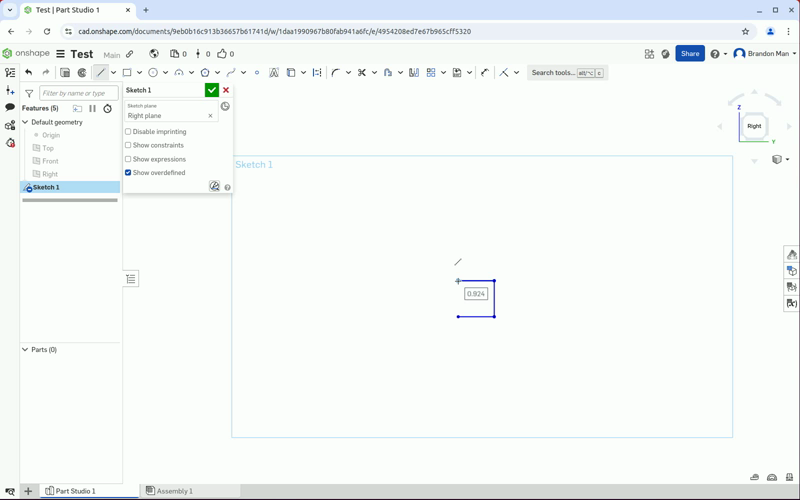
scroll(-6)
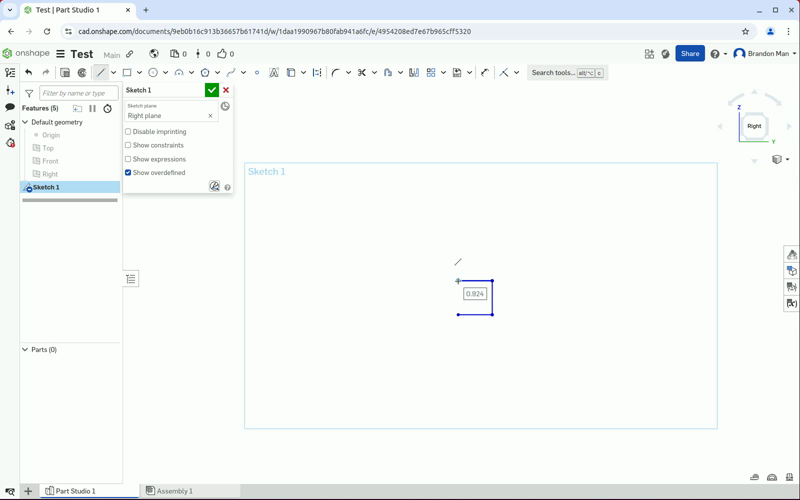
scroll(-6)
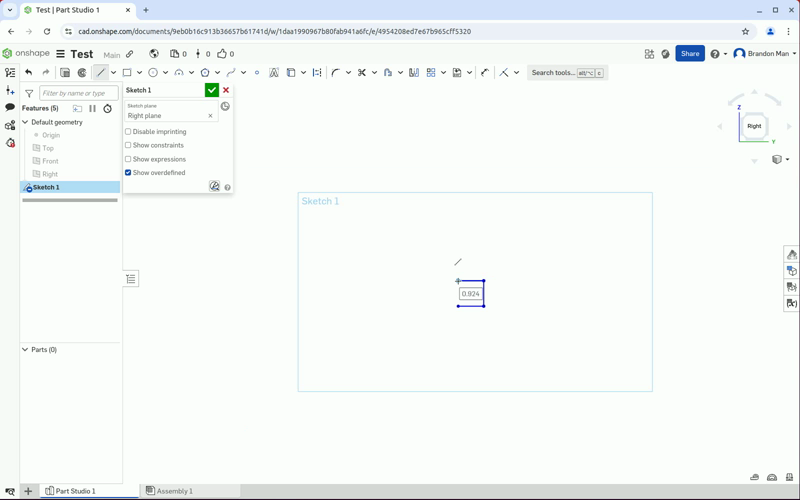
scroll(-6)
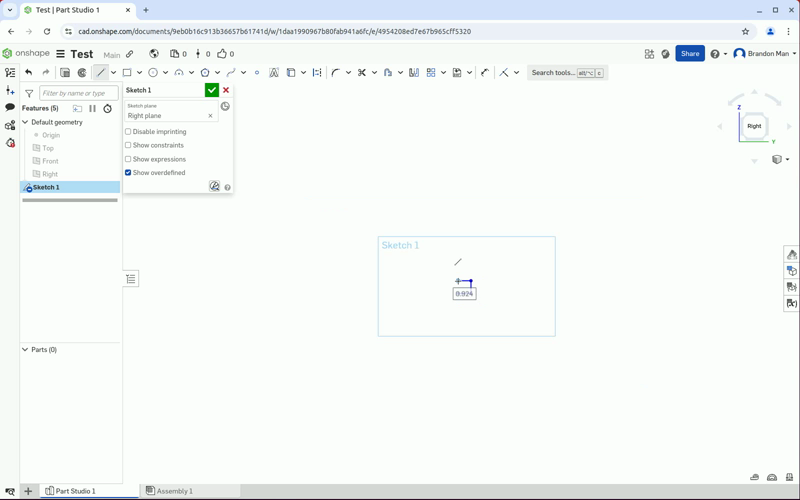
scroll(-6)
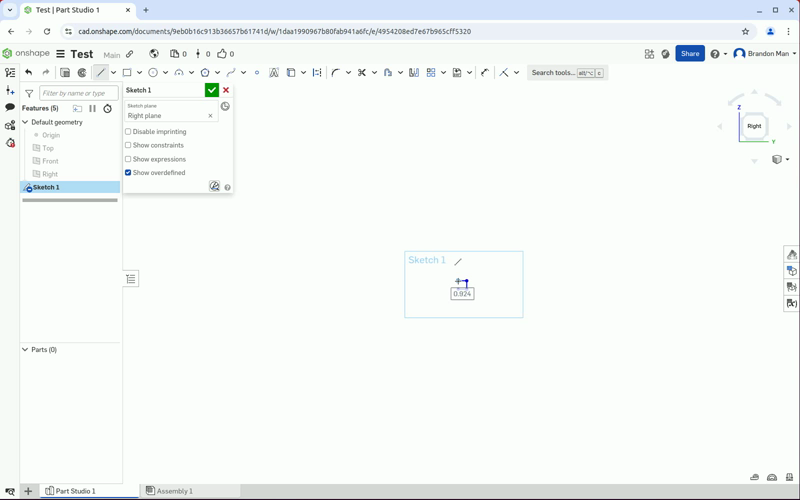
scroll(-6)
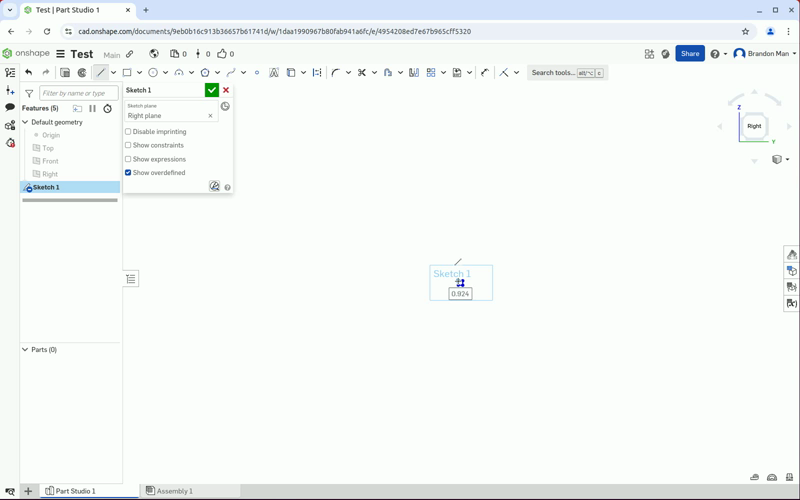
key_up(shift)
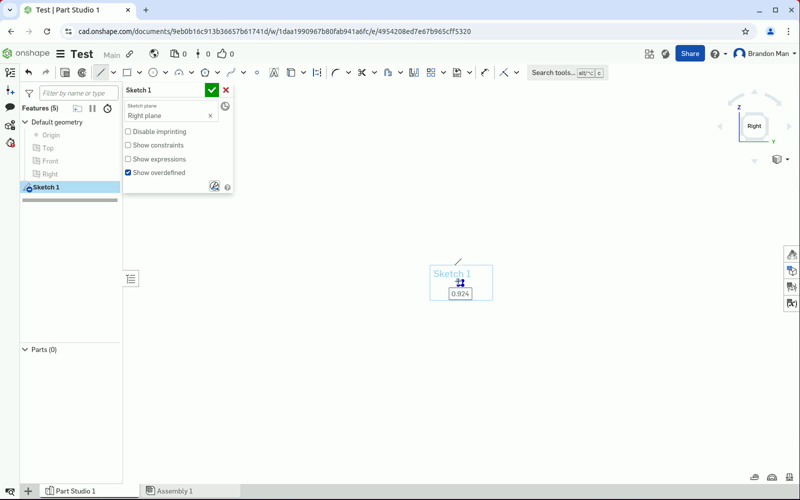
mouse_move(488, 280)
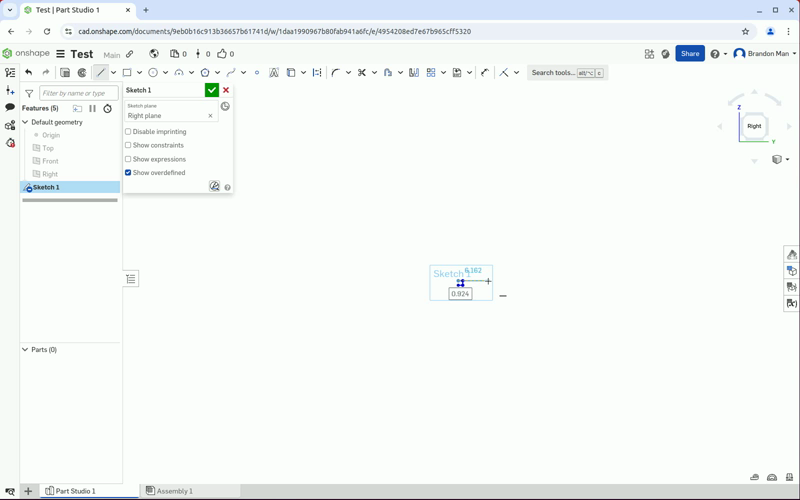
key_down(shift)
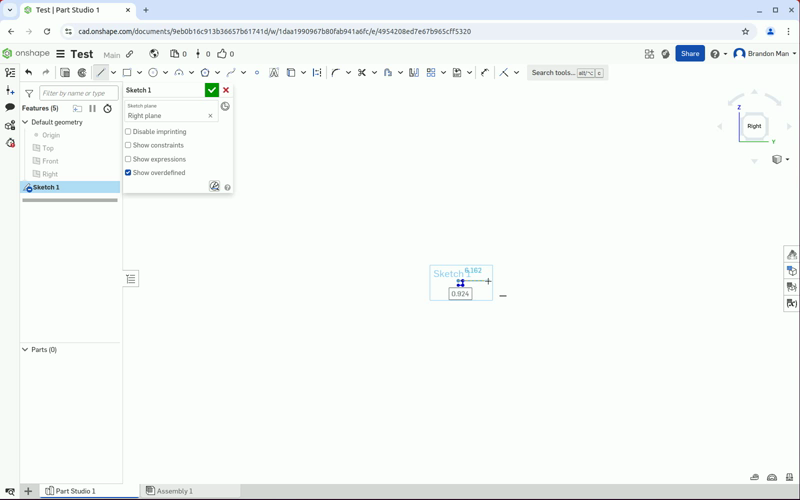
mouse_move(458, 285)
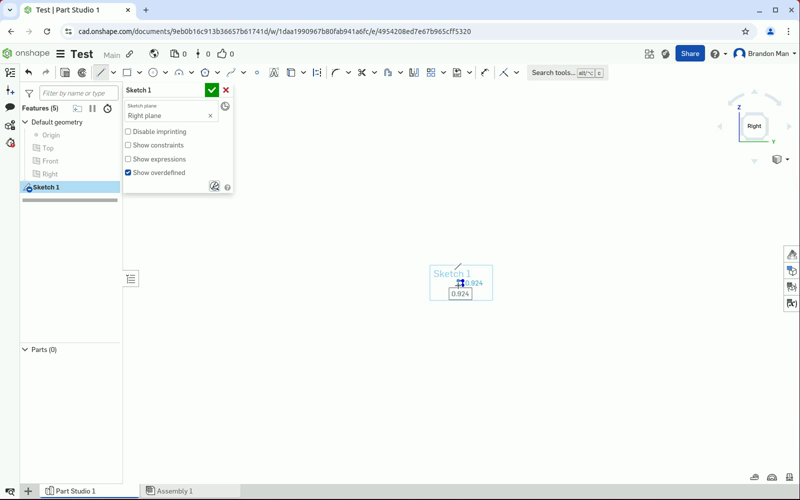
scroll(6)
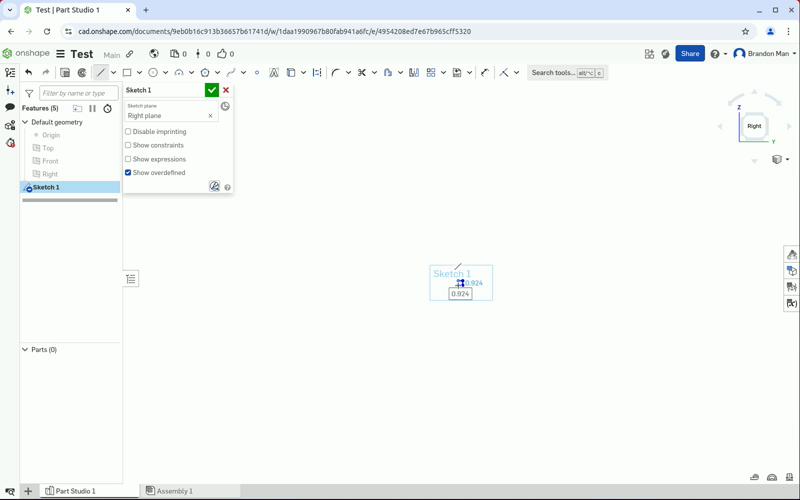
scroll(6)
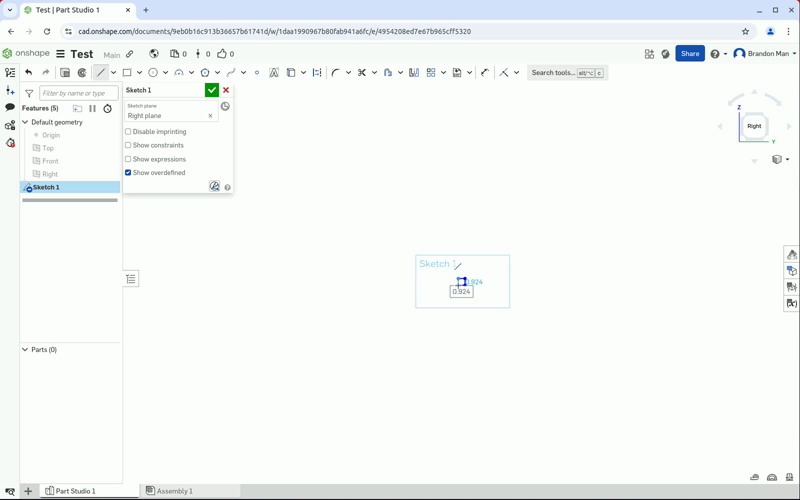
scroll(6)
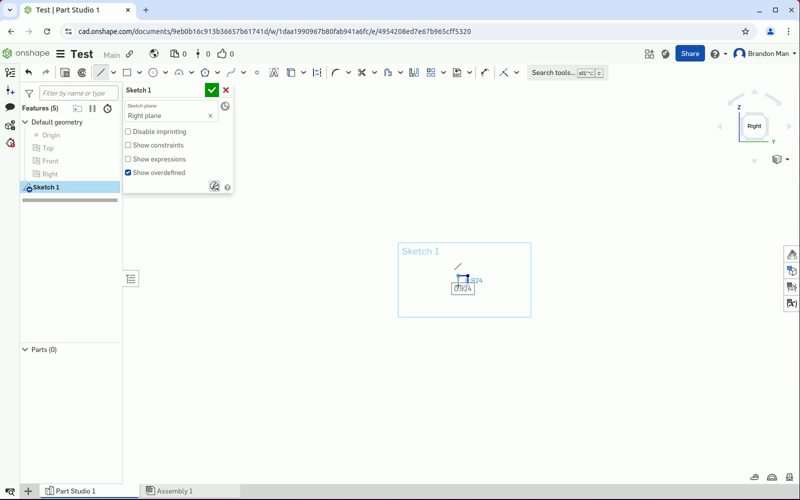
scroll(6)
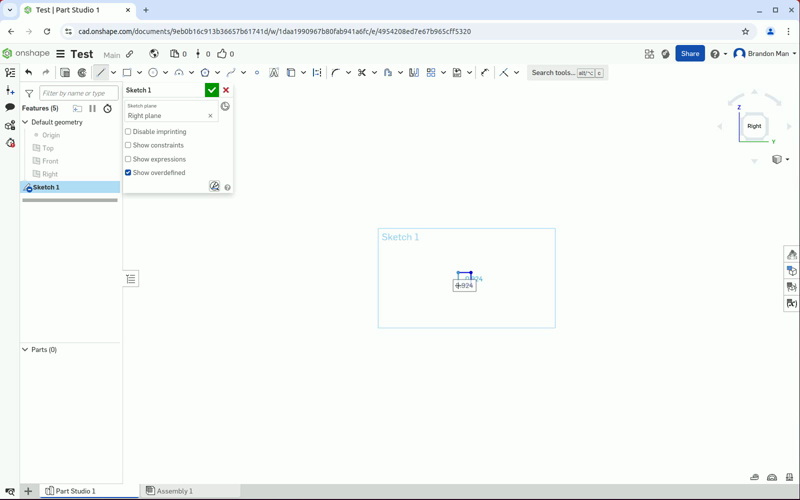
scroll(6)
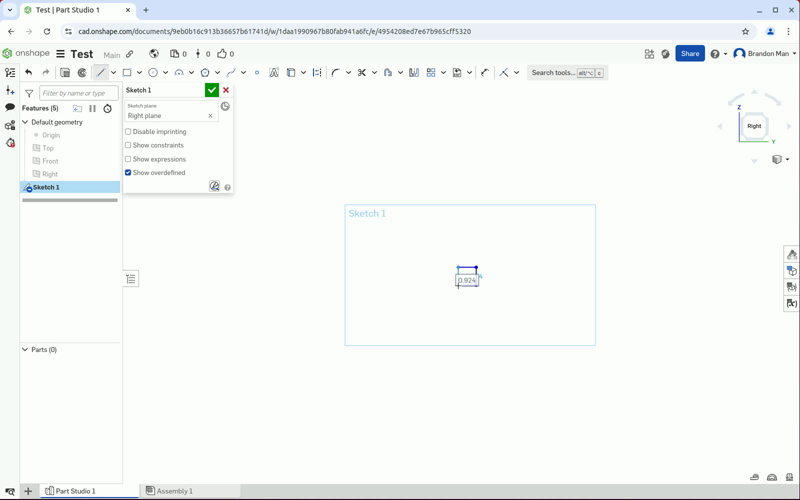
scroll(6)
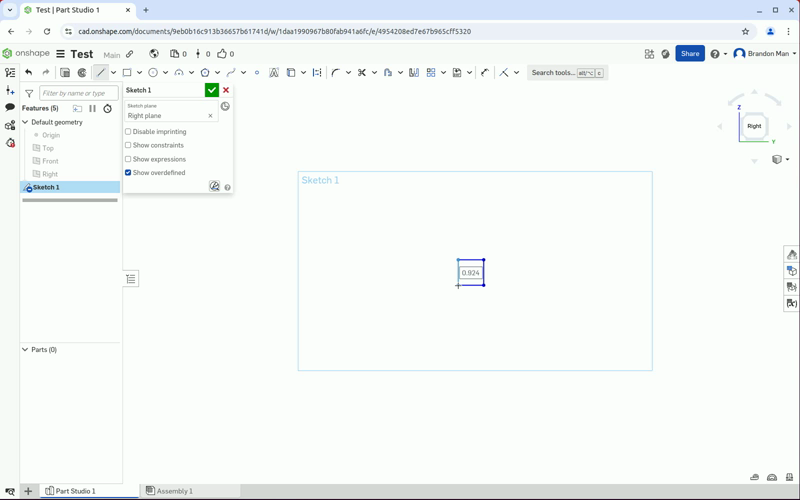
scroll(6)
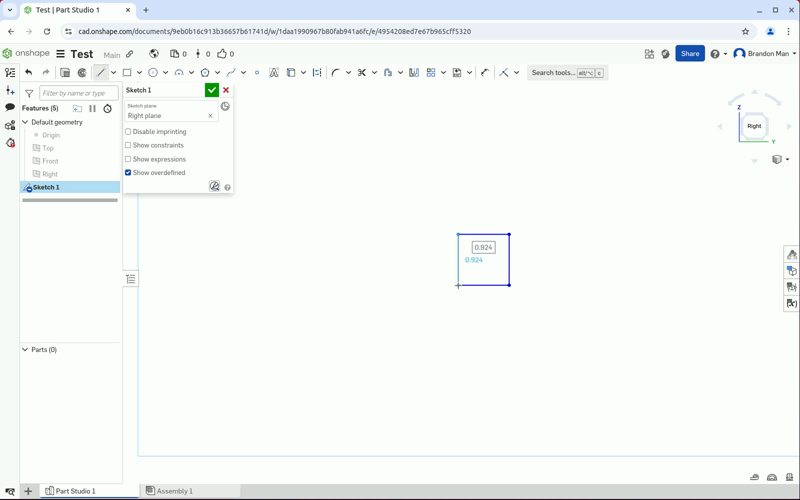
key_up(shift)
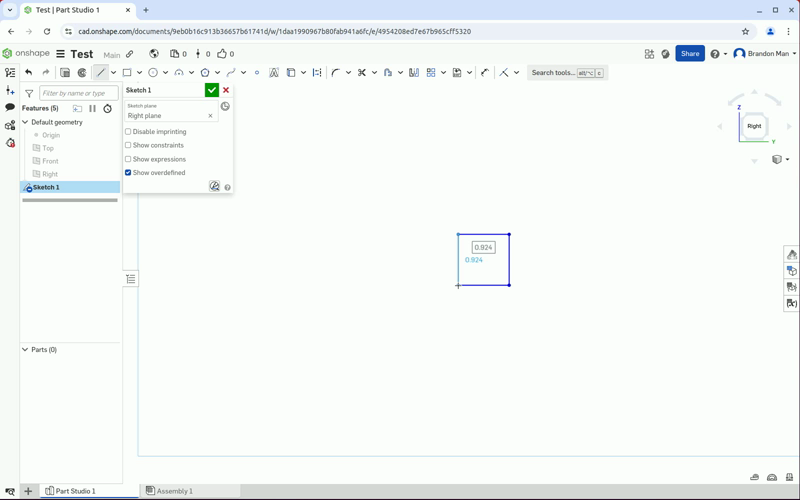
click(458, 285)
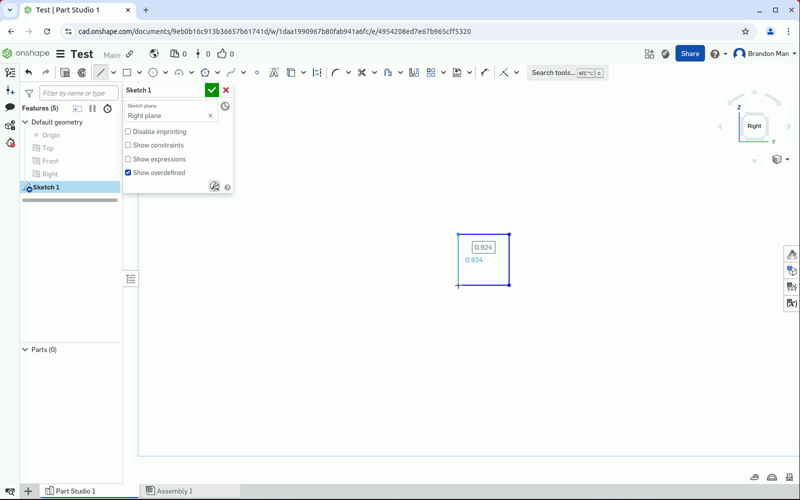
scroll(-6)
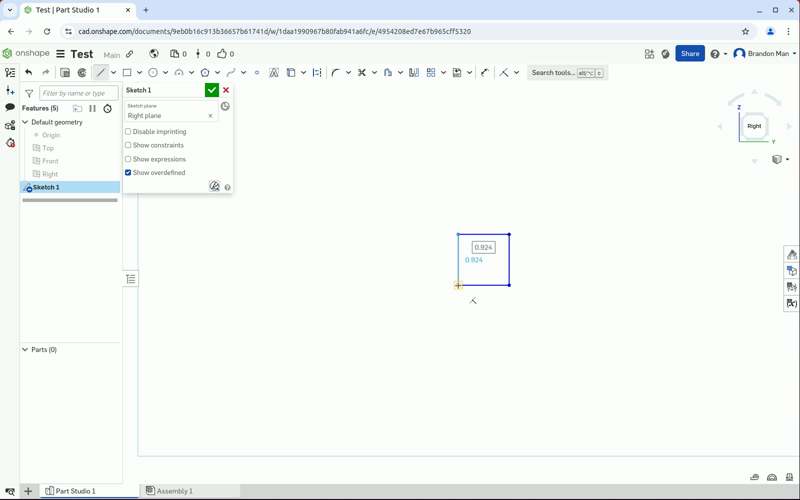
scroll(-6)
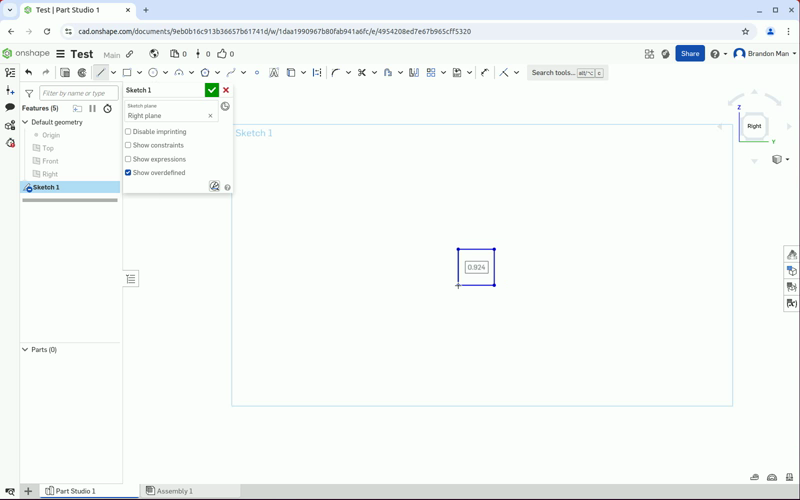
scroll(-6)
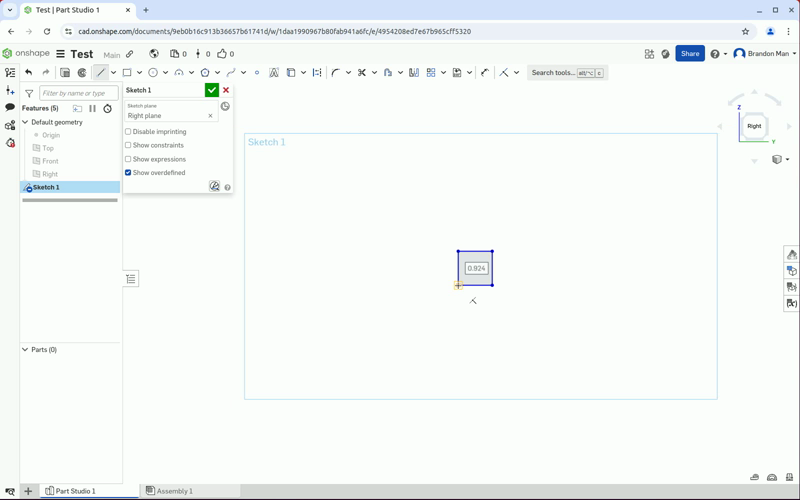
scroll(-6)
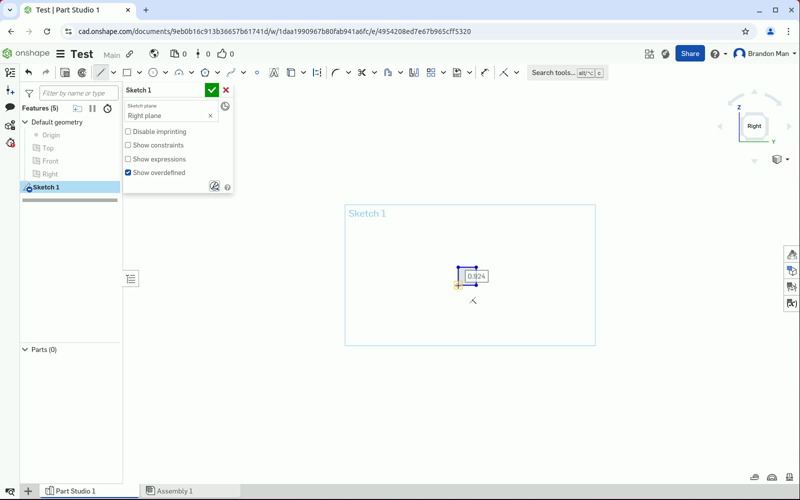
scroll(-6)
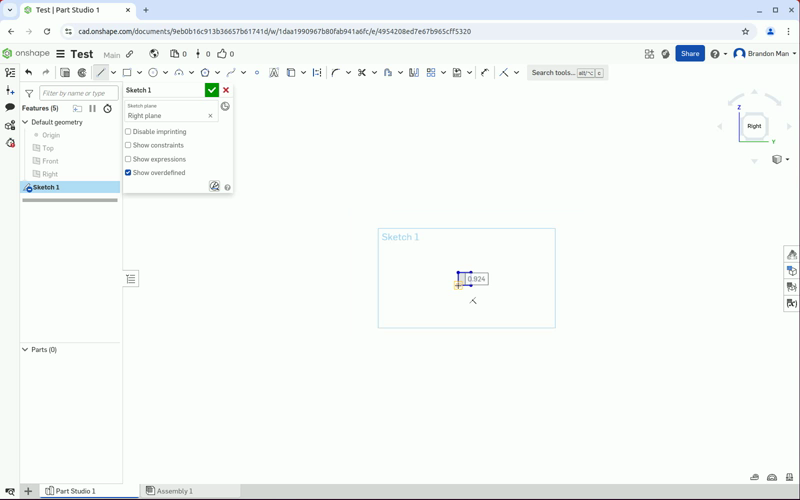
scroll(-6)
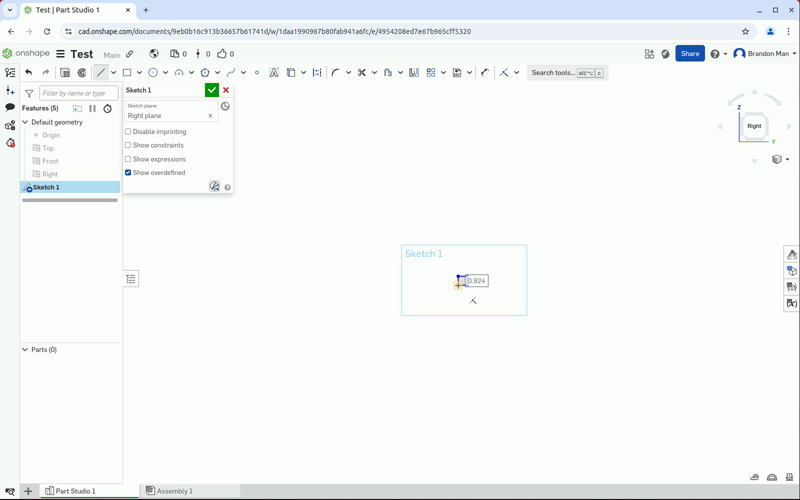
scroll(-6)
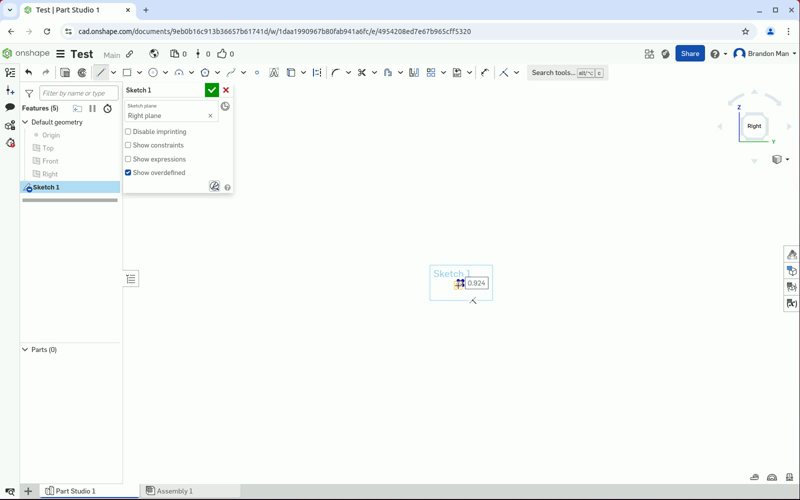
key(esc)
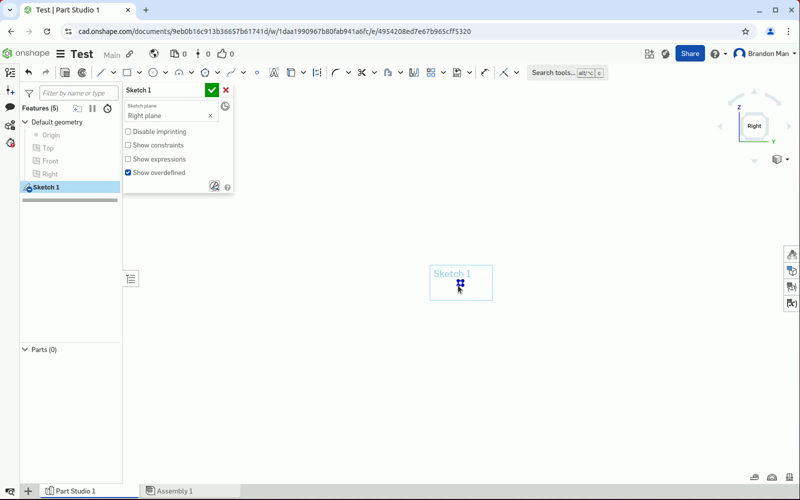
key(l)
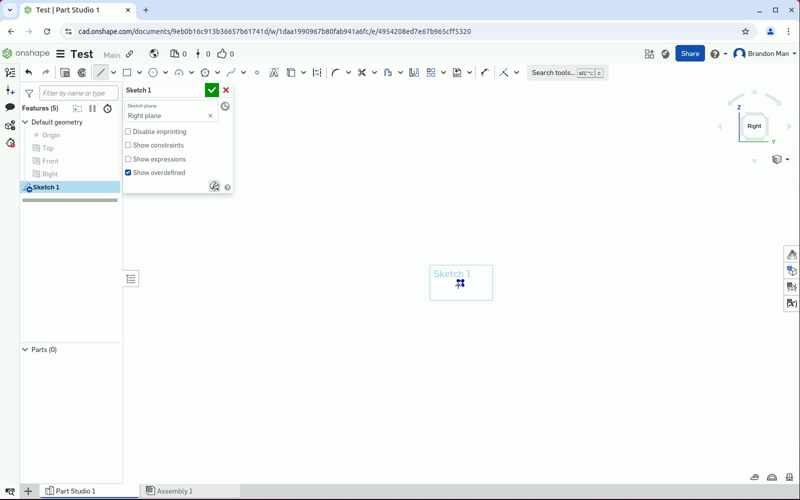
key_down(shift)
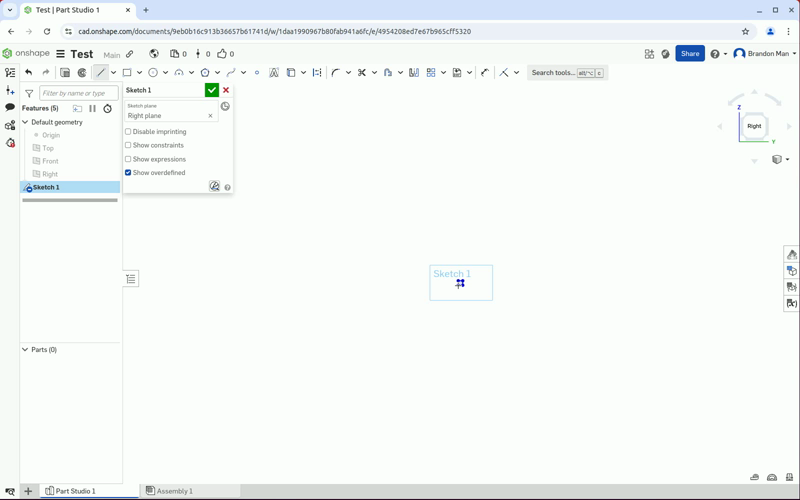
mouse_move(458, 285)
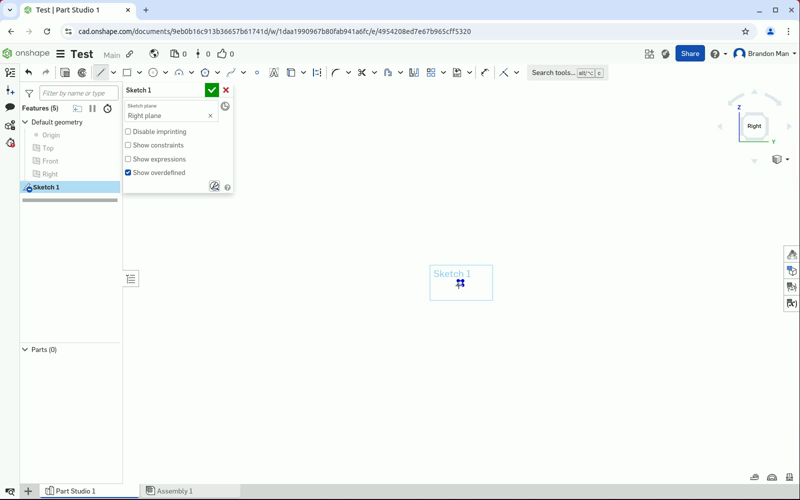
scroll(6)
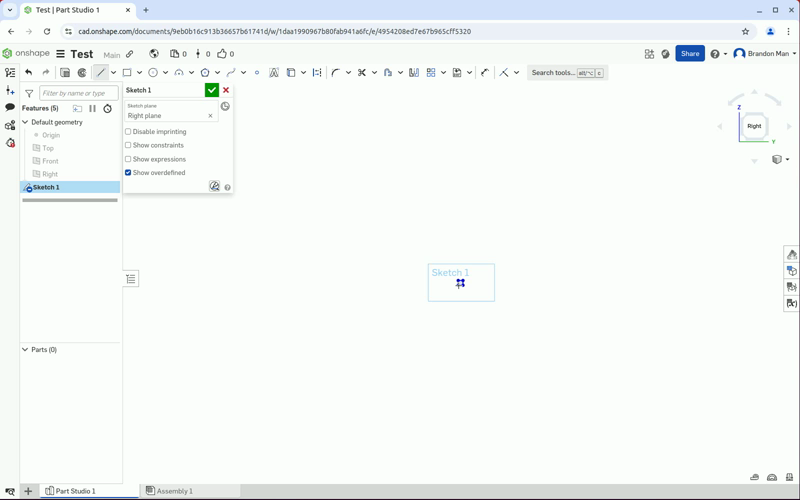
scroll(6)
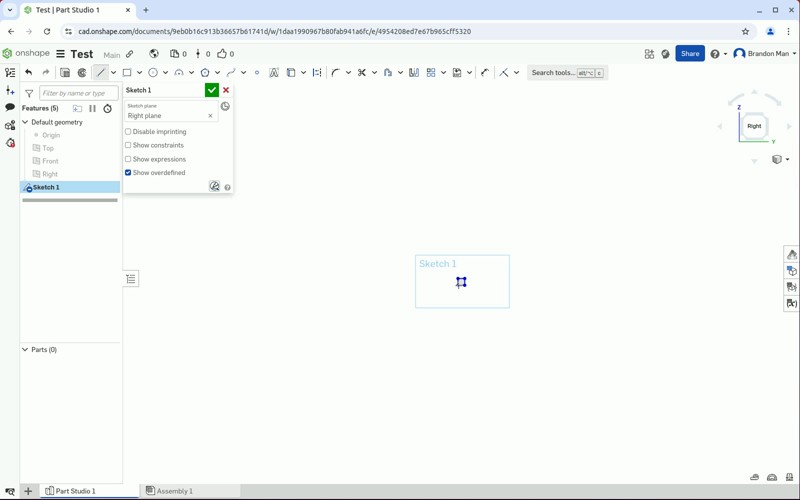
scroll(6)
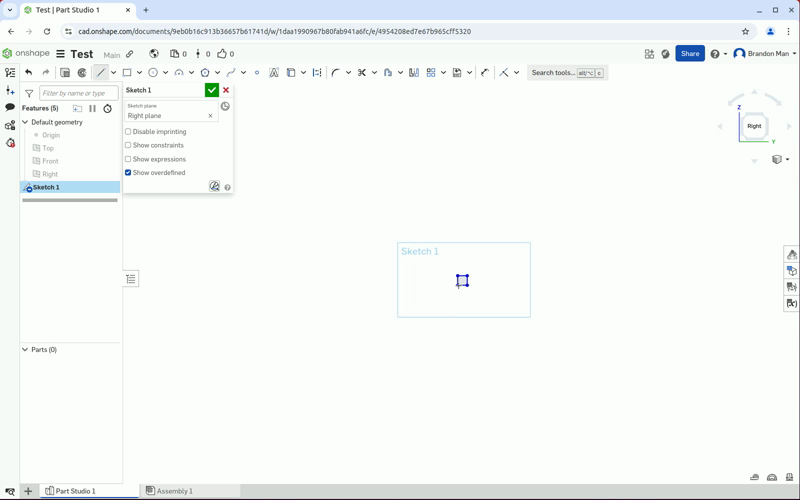
scroll(6)
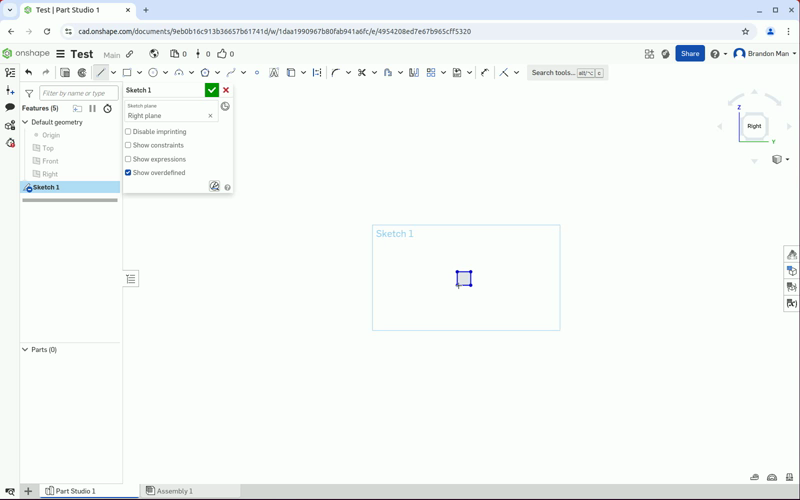
scroll(6)
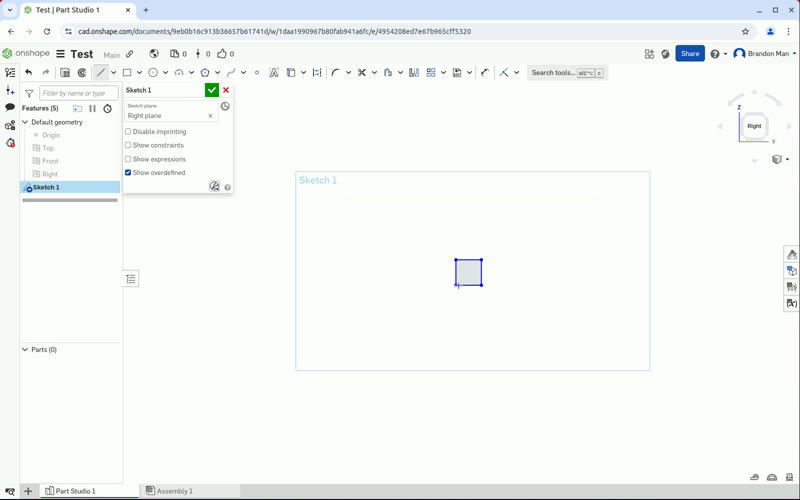
scroll(6)
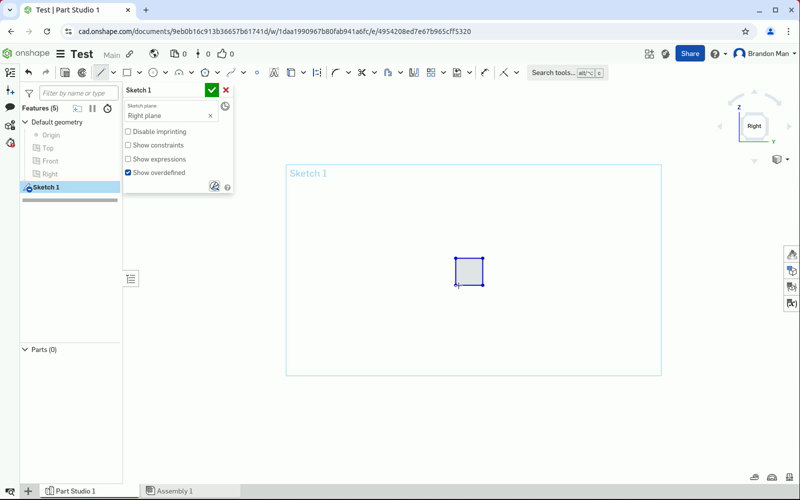
scroll(6)
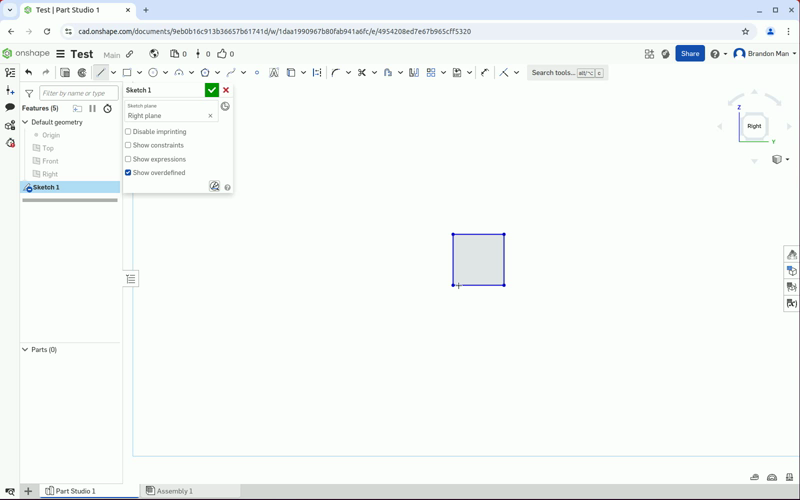
click(458, 285)
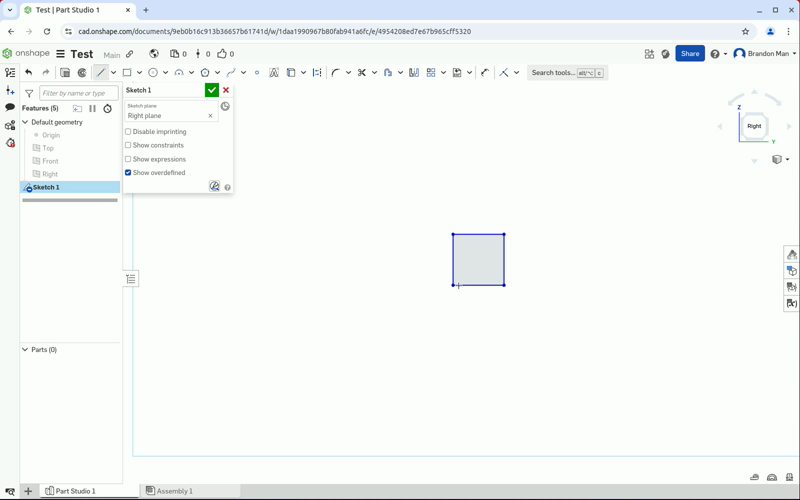
scroll(-6)
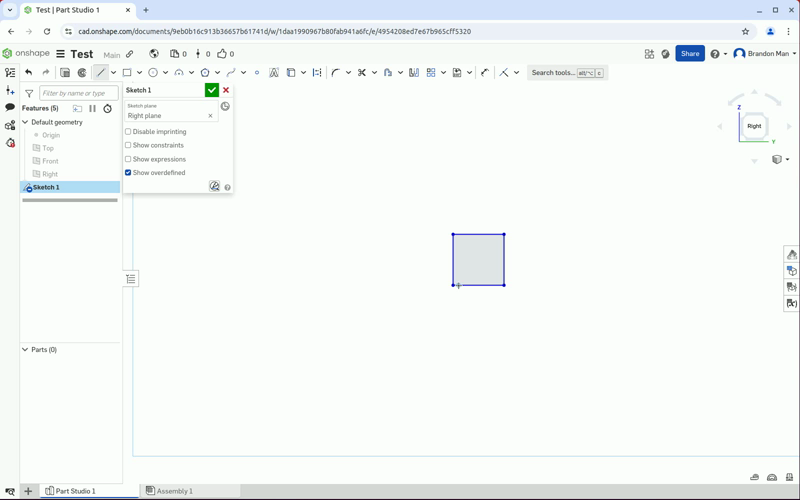
scroll(-6)
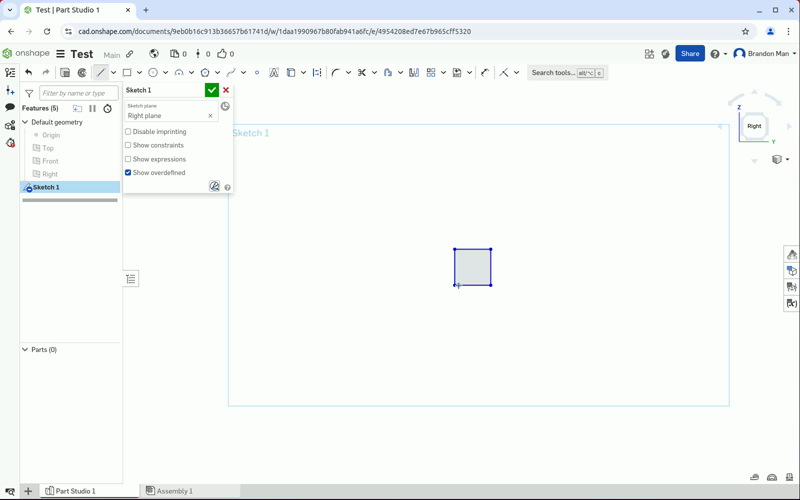
scroll(-6)
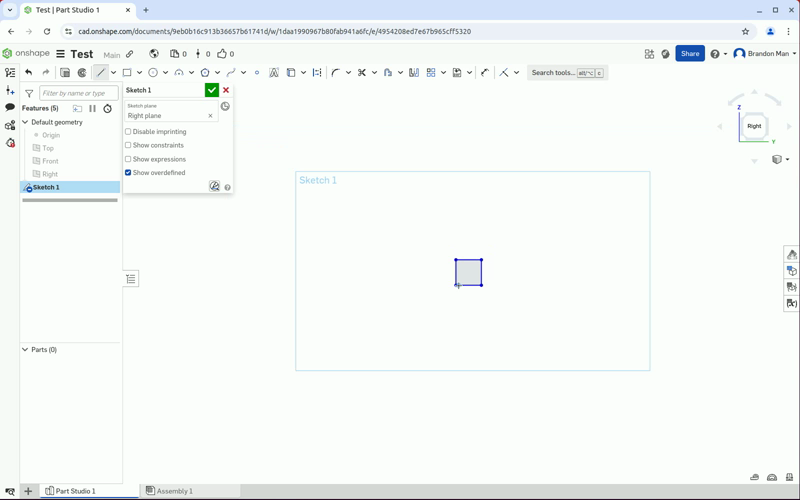
scroll(-6)
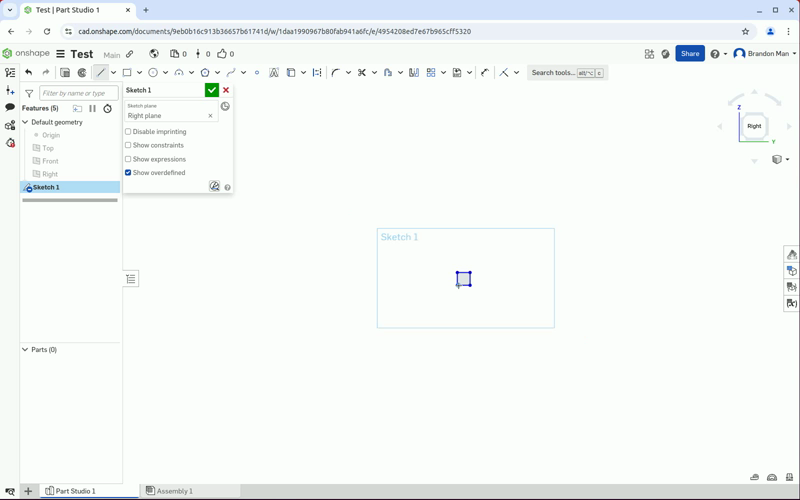
scroll(-6)
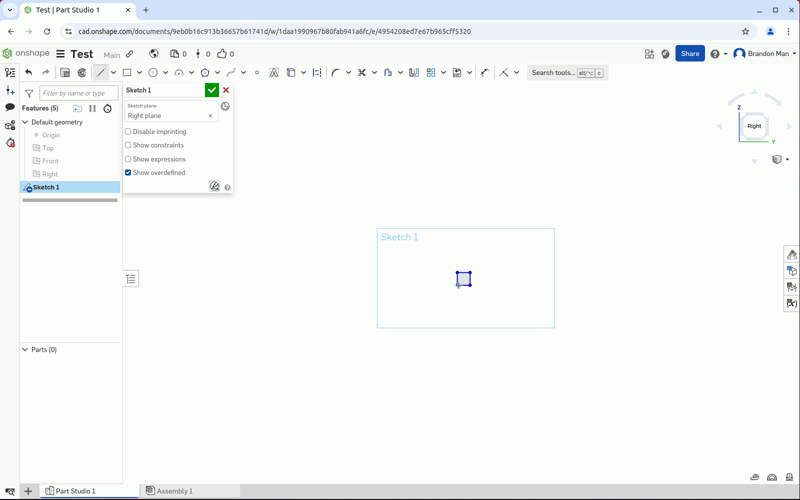
scroll(-6)
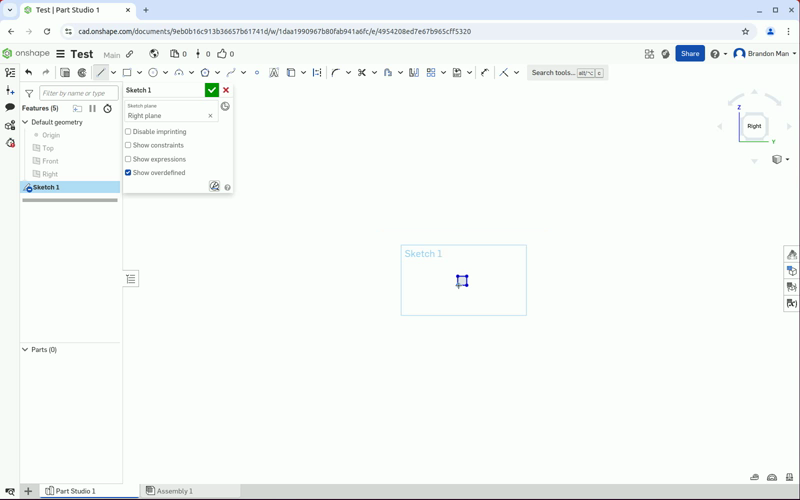
scroll(-6)
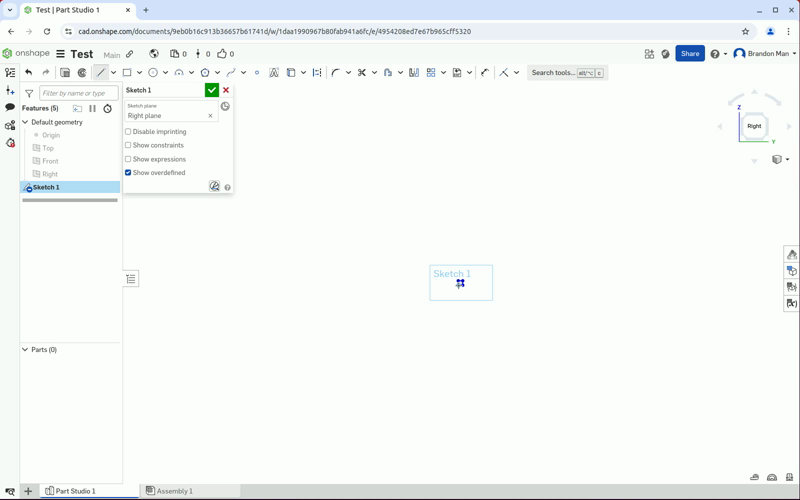
key_up(shift)
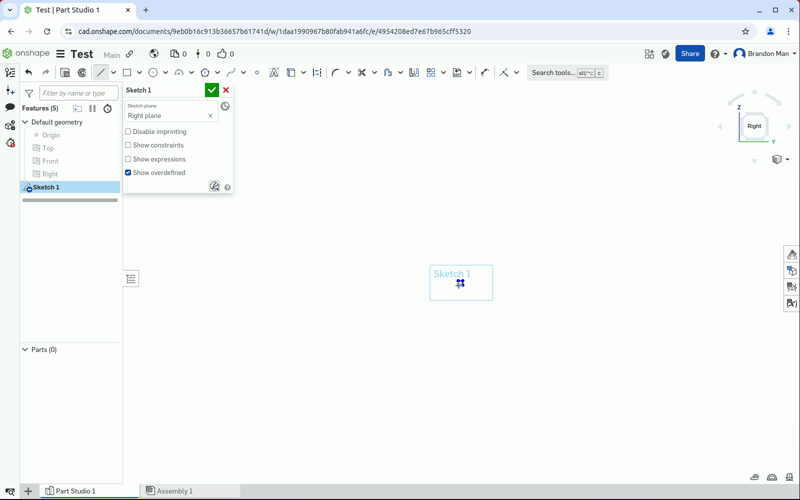
key_down(shift)
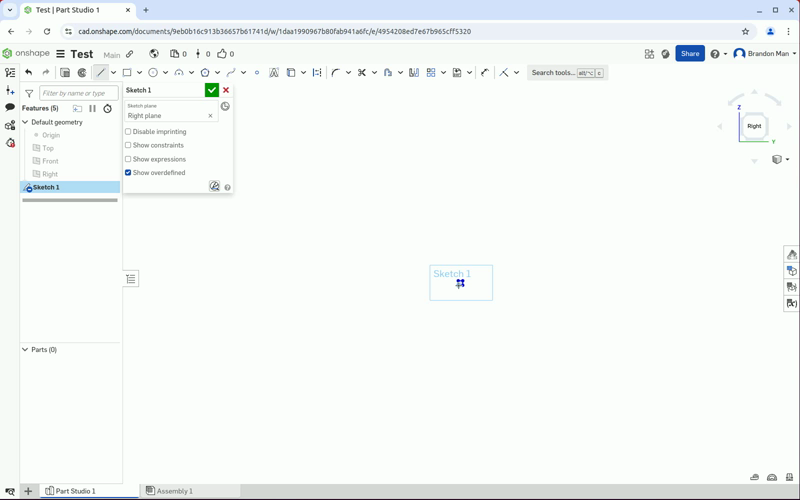
mouse_move(488, 285)
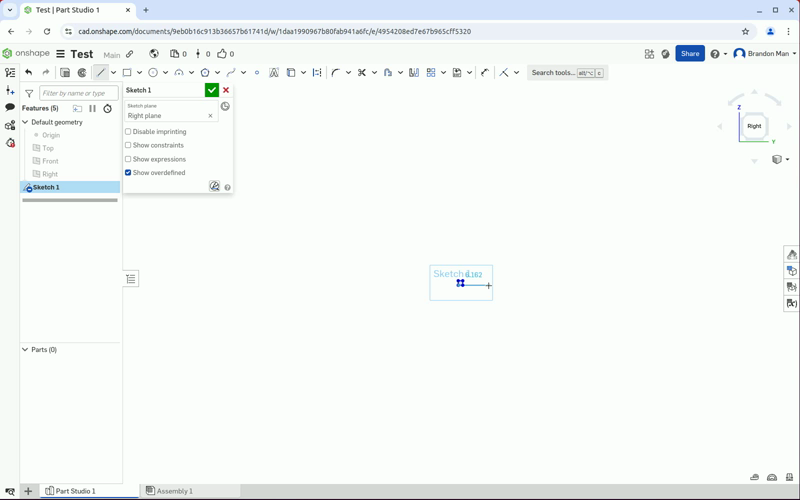
mouse_move(462, 285)
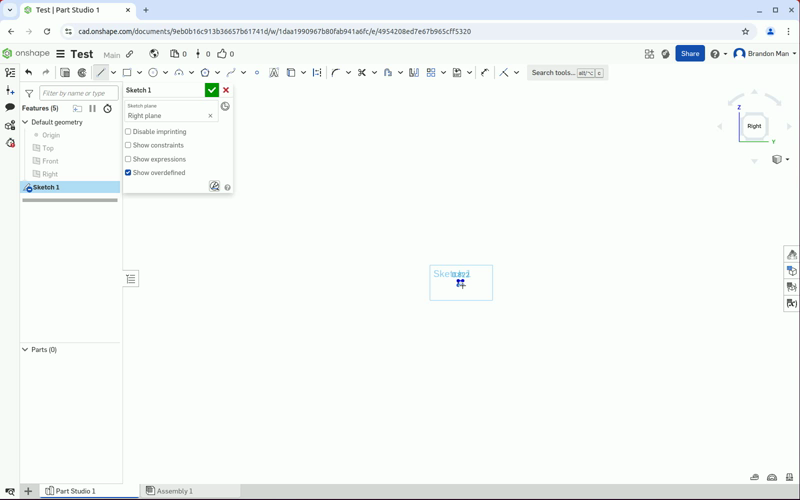
scroll(6)
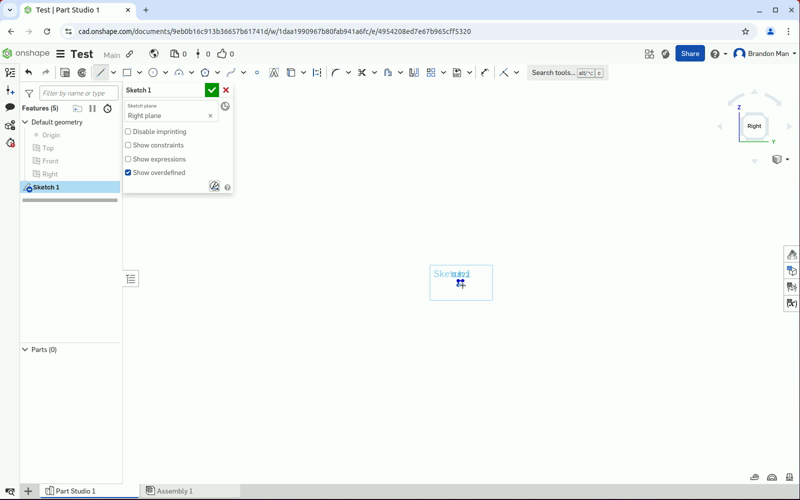
scroll(6)
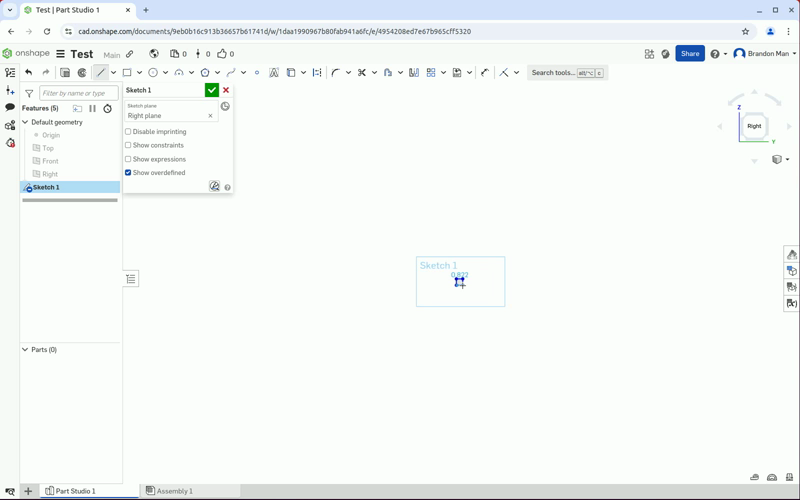
scroll(6)
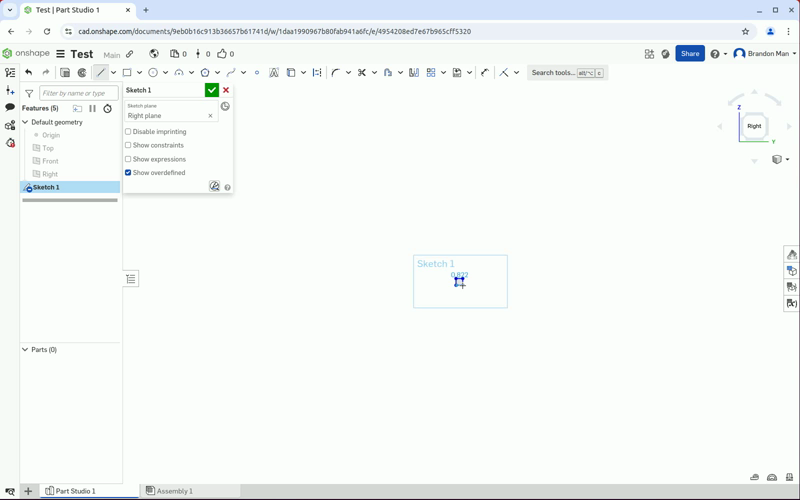
scroll(6)
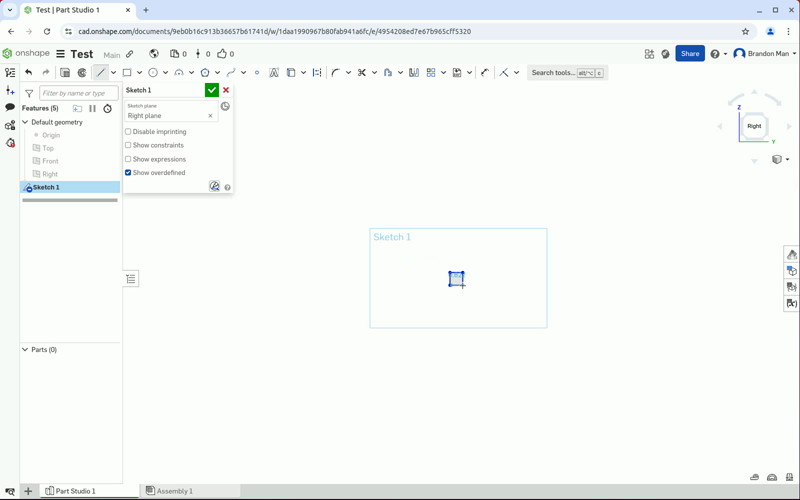
scroll(6)
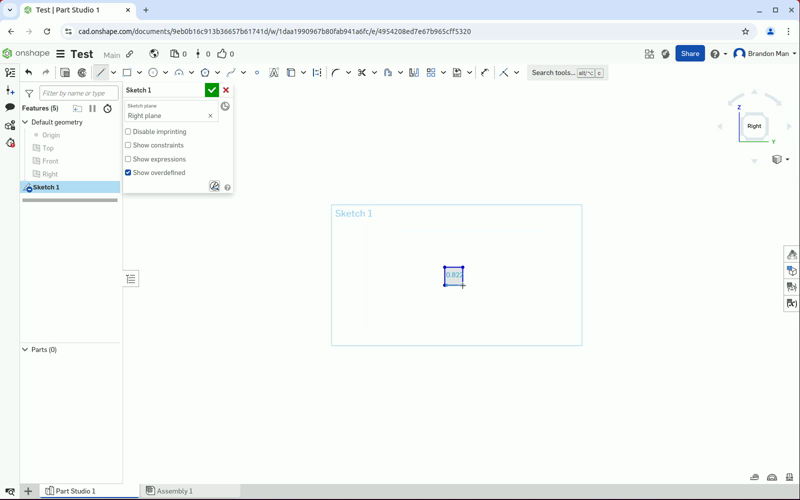
scroll(6)
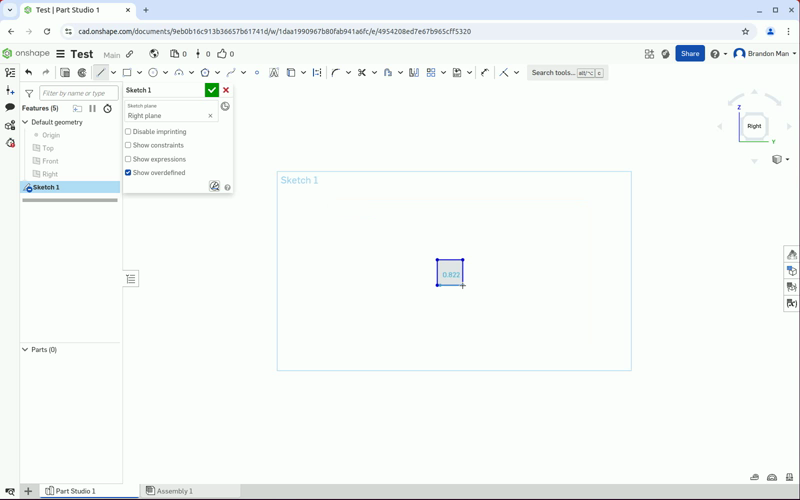
scroll(6)
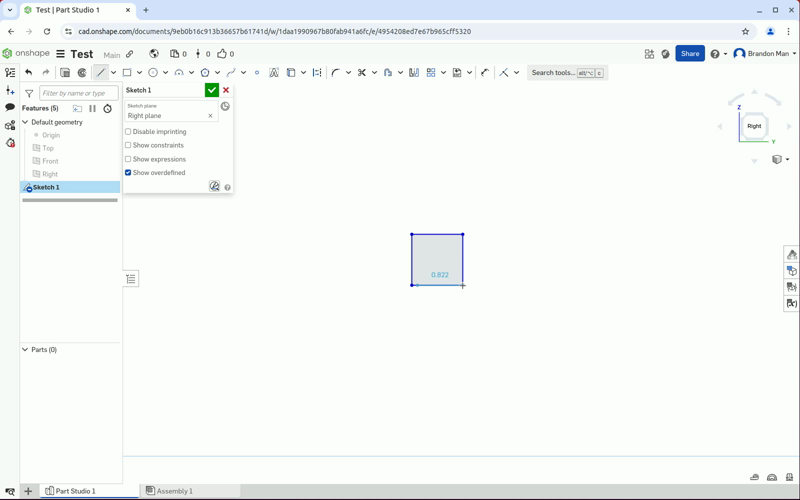
click(462, 285)
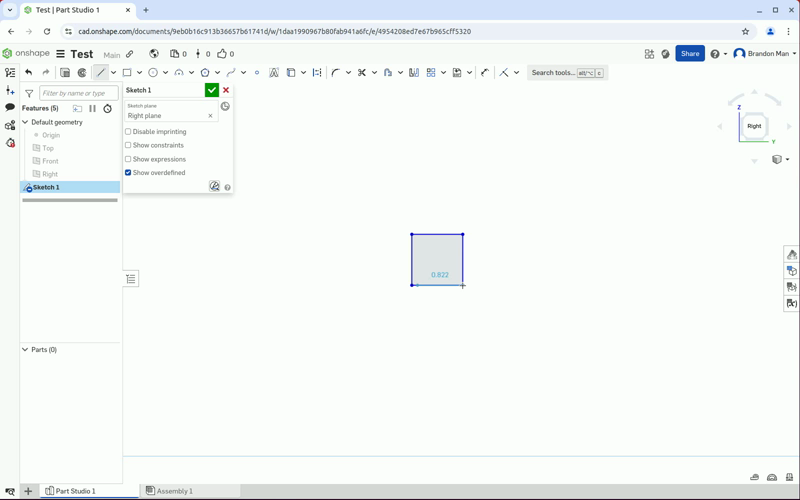
scroll(-6)
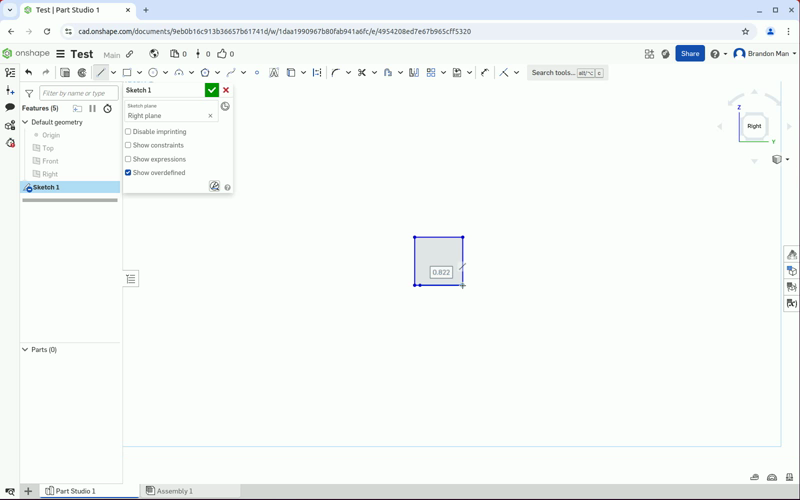
scroll(-6)
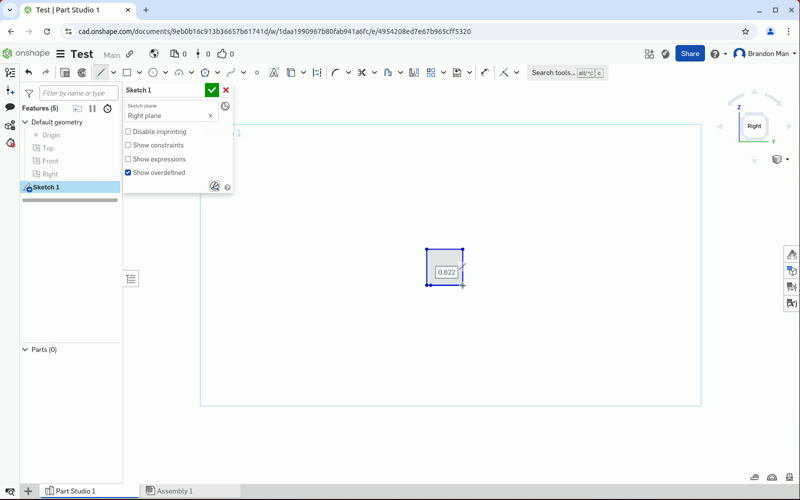
scroll(-6)
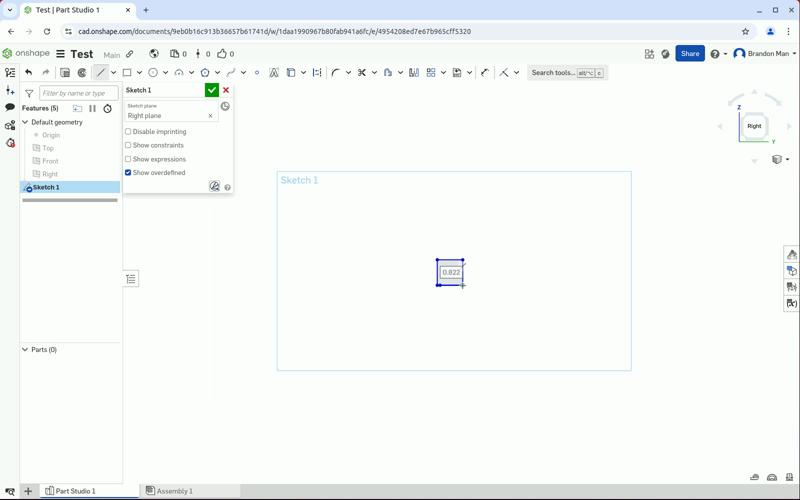
scroll(-6)
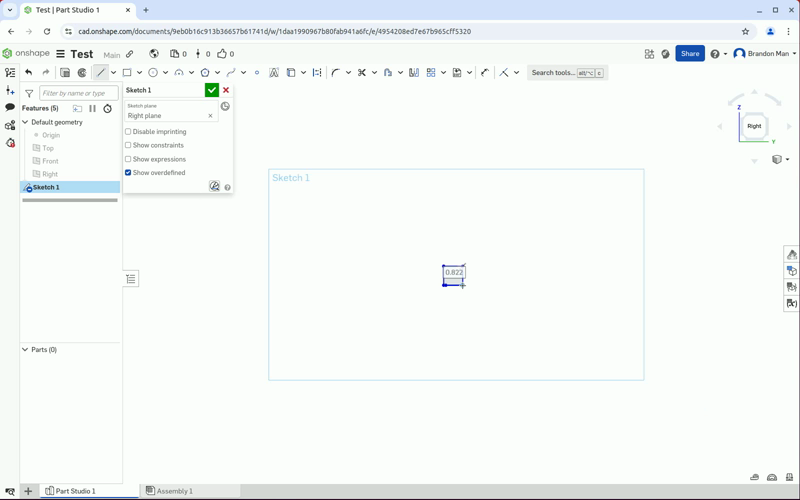
scroll(-6)
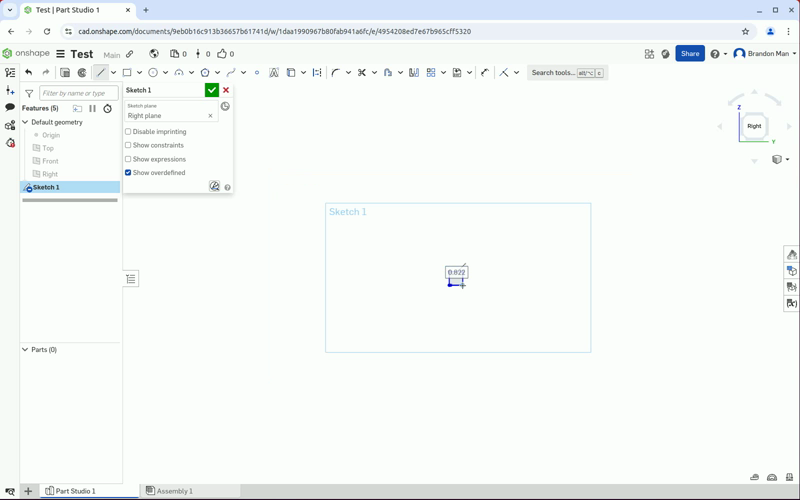
scroll(-6)
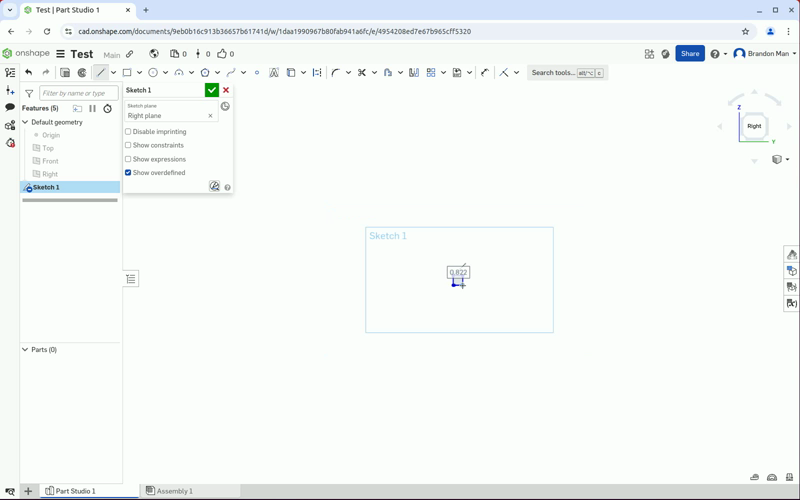
scroll(-6)
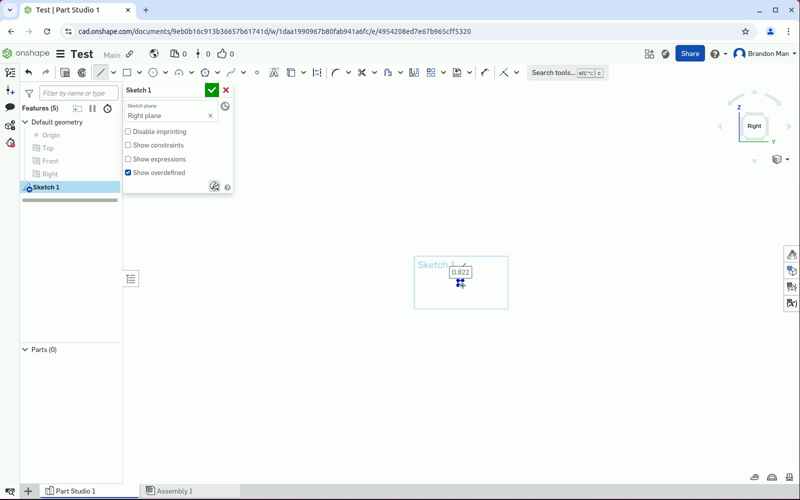
key_up(shift)
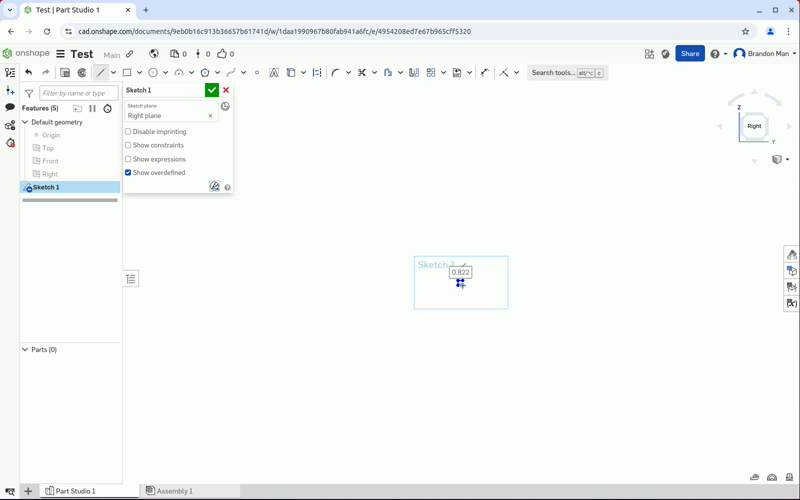
key_down(shift)
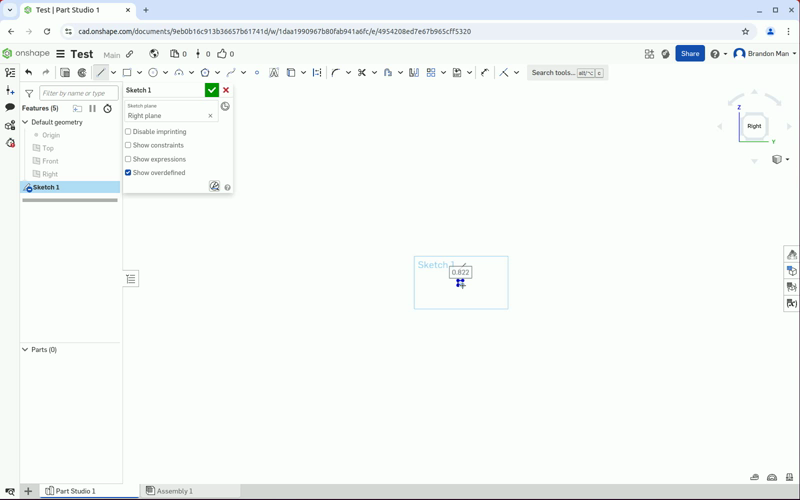
mouse_move(492, 285)
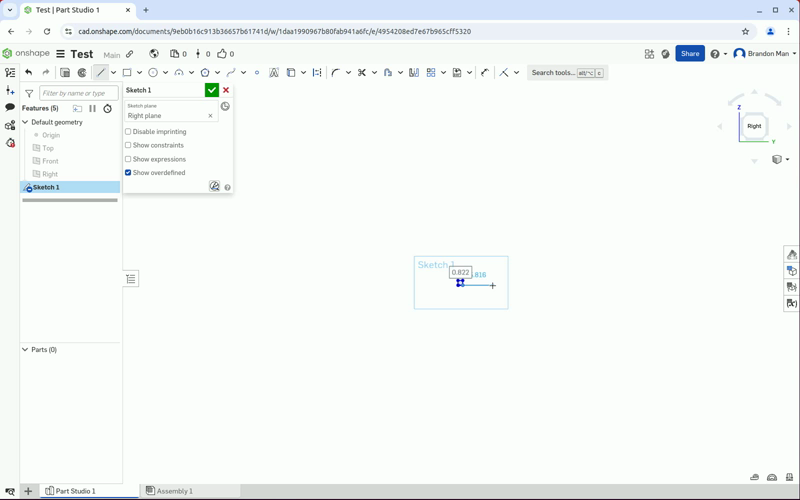
mouse_move(462, 280)
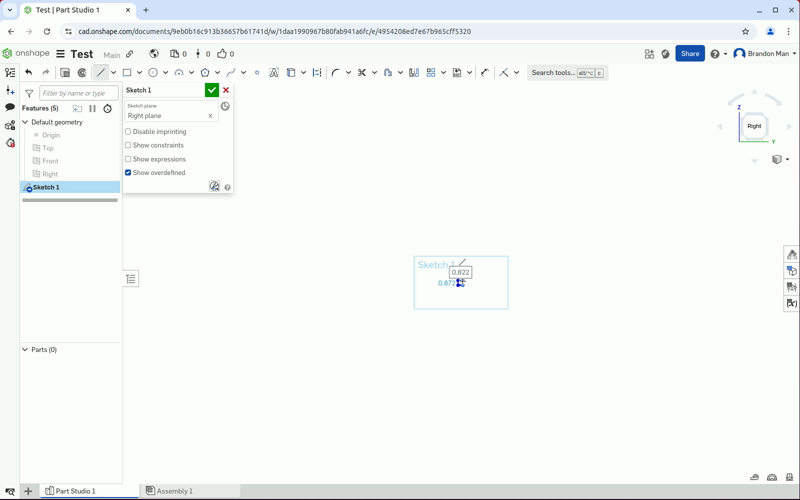
scroll(6)
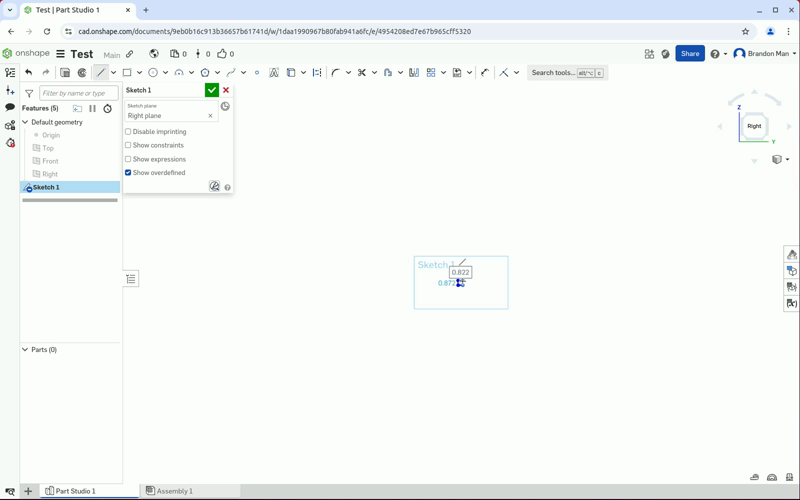
scroll(6)
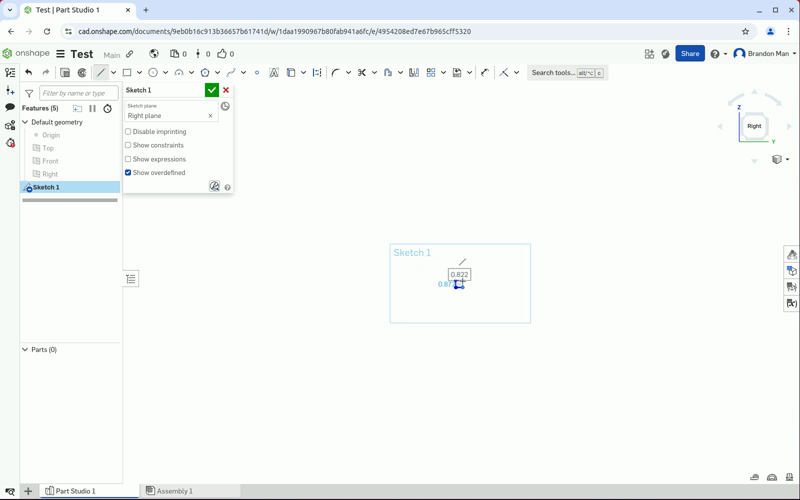
scroll(6)
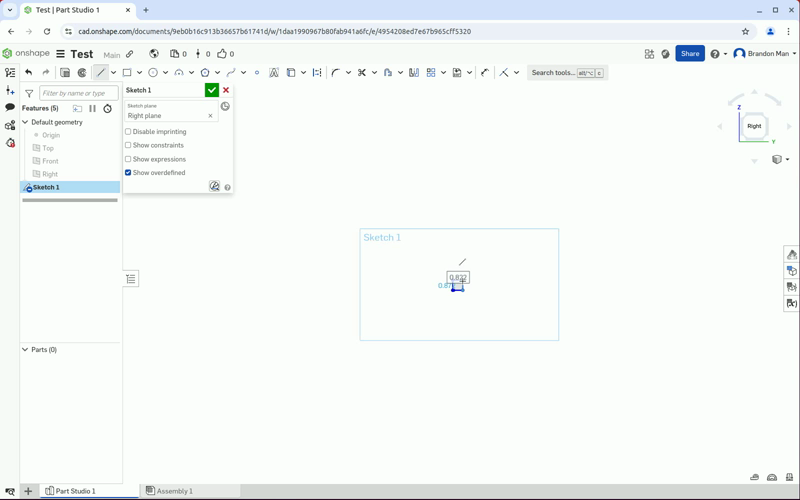
scroll(6)
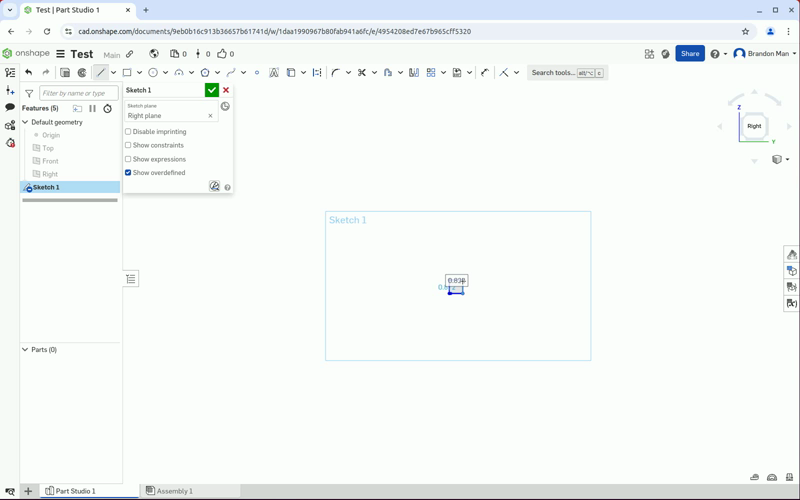
scroll(6)
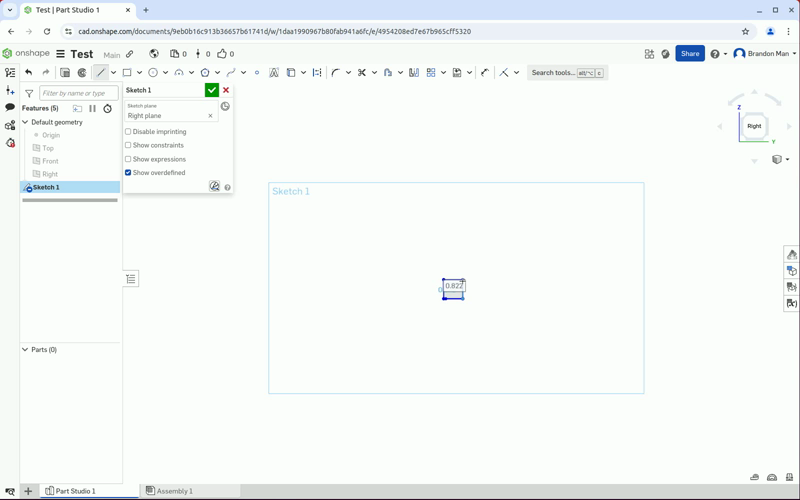
scroll(6)
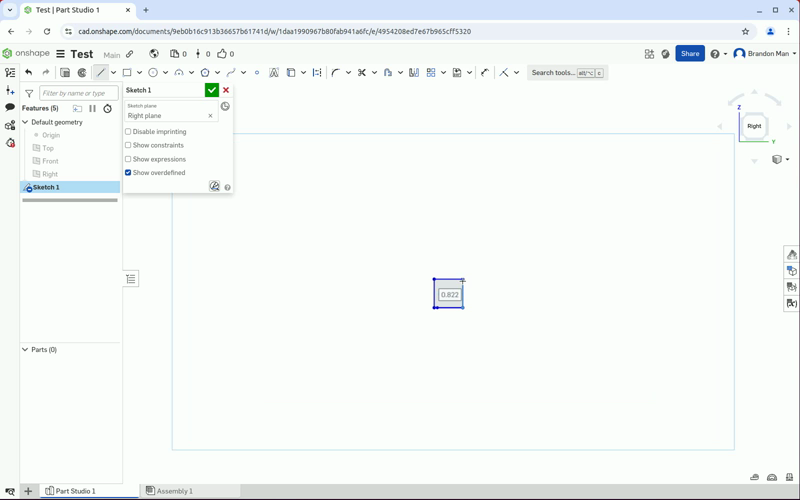
scroll(6)
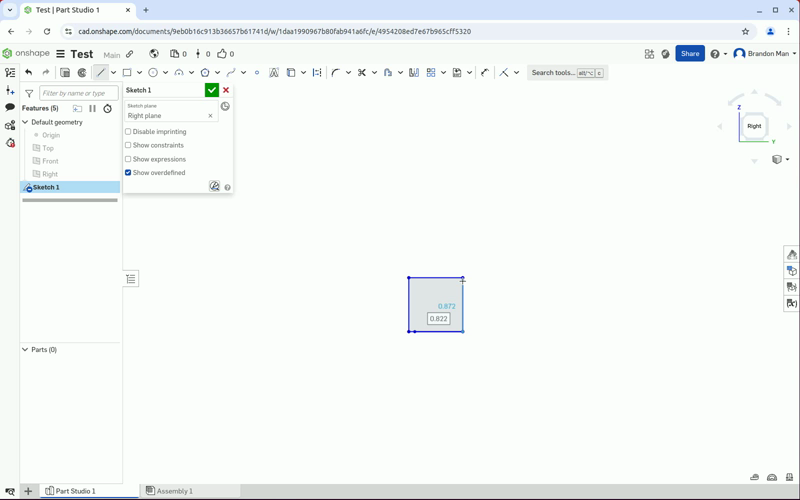
click(462, 280)
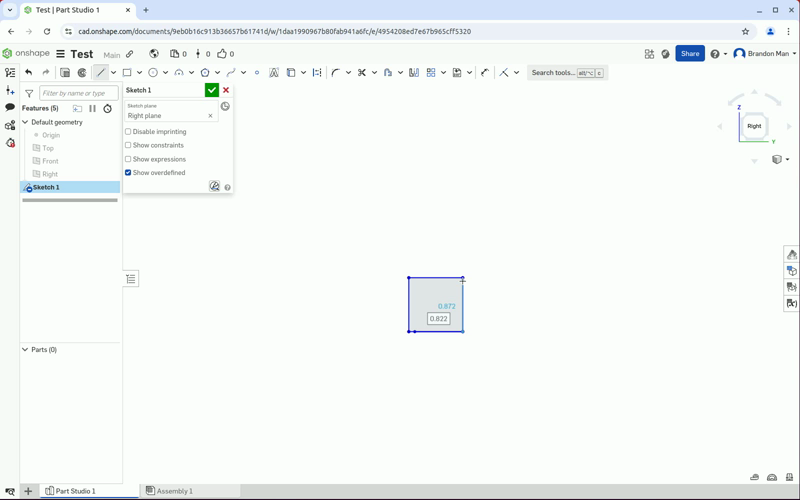
scroll(-6)
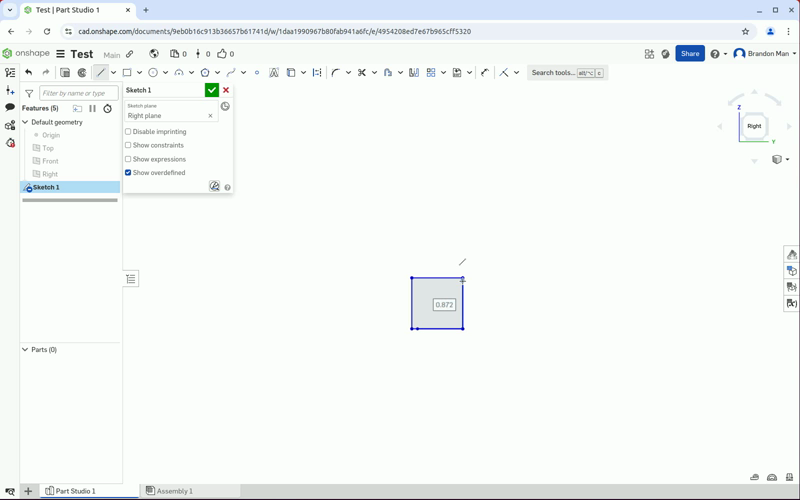
scroll(-6)
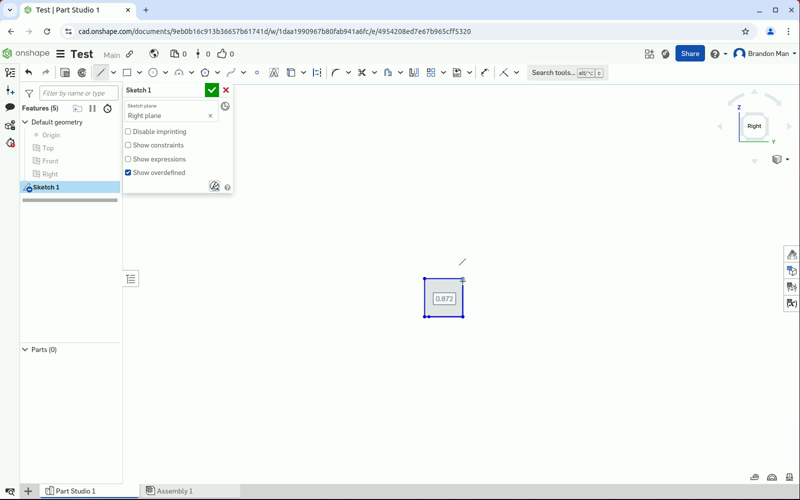
scroll(-6)
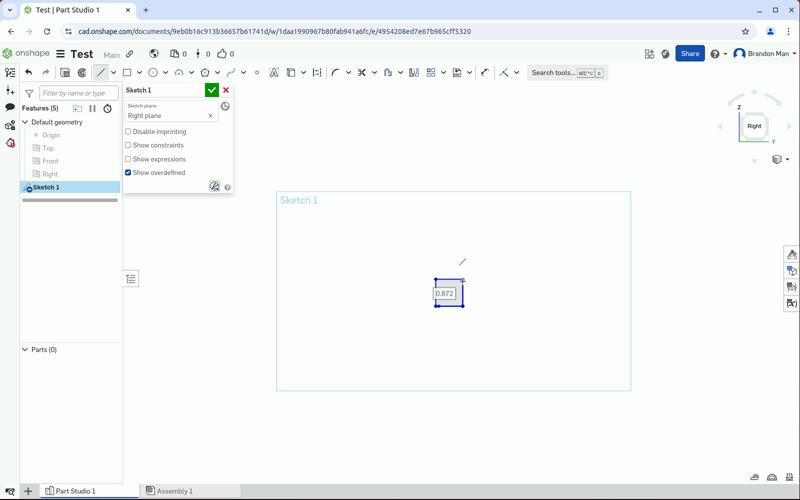
scroll(-6)
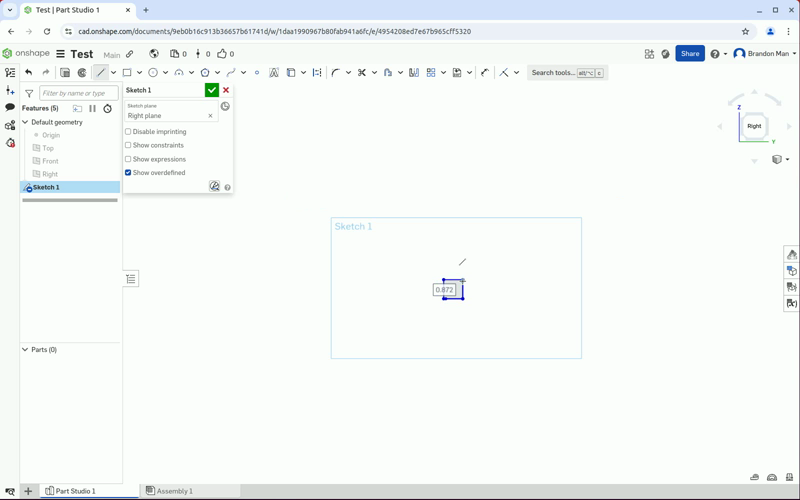
scroll(-6)
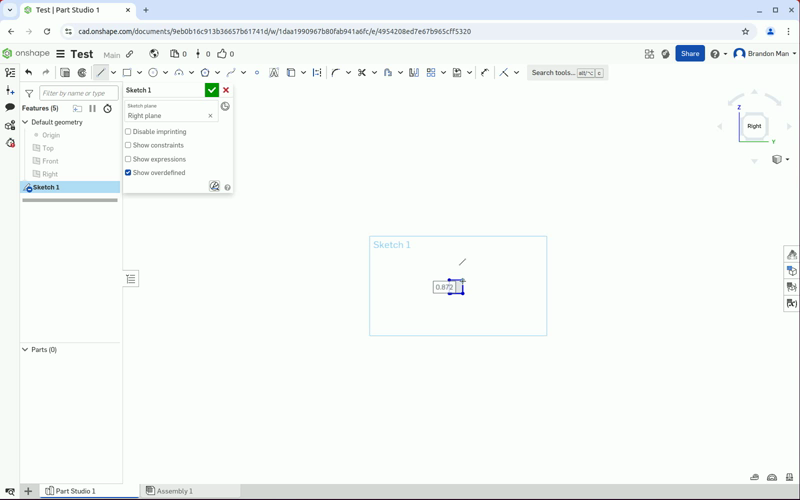
scroll(-6)
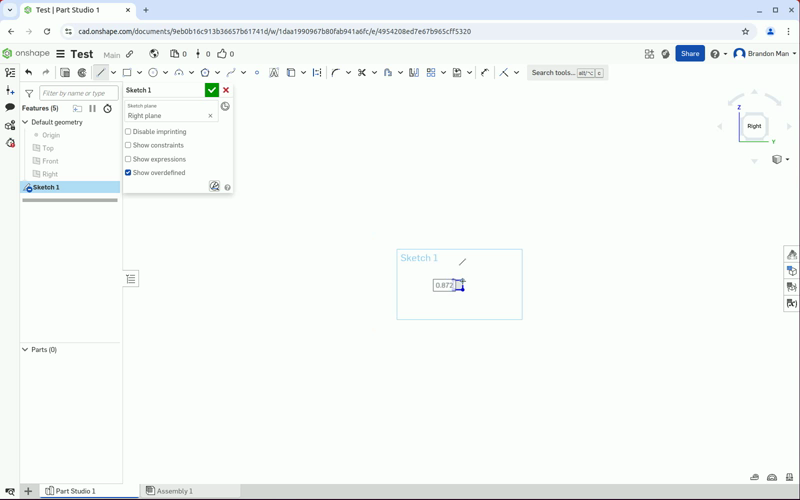
scroll(-6)
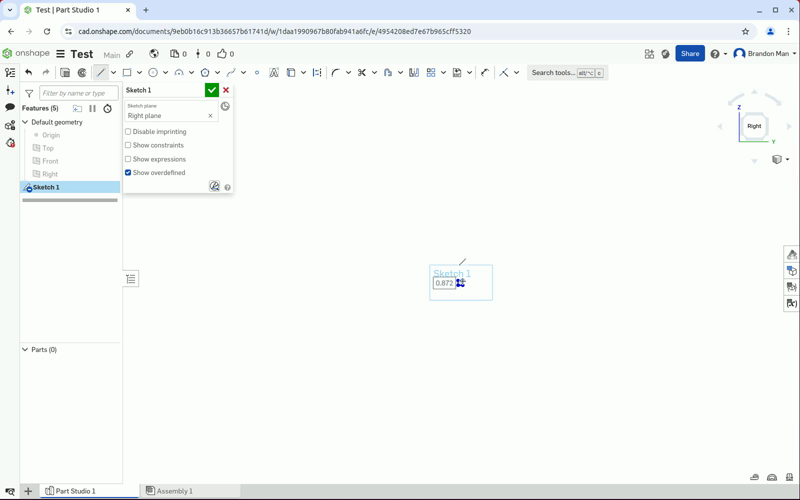
key_up(shift)
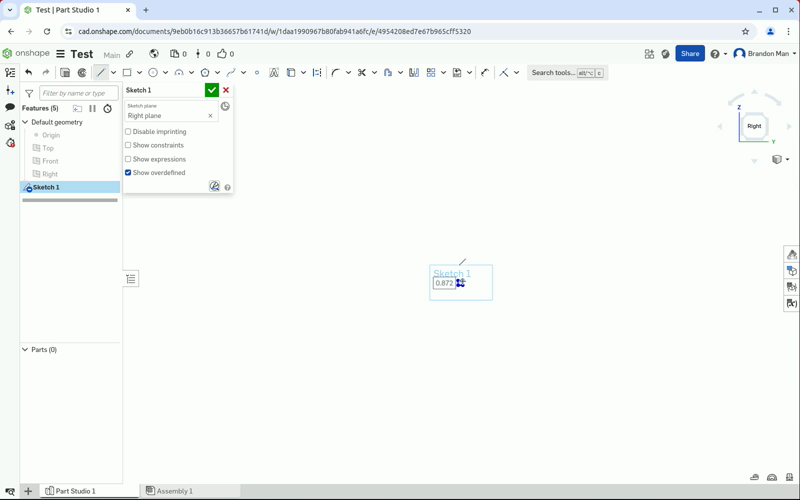
key_down(shift)
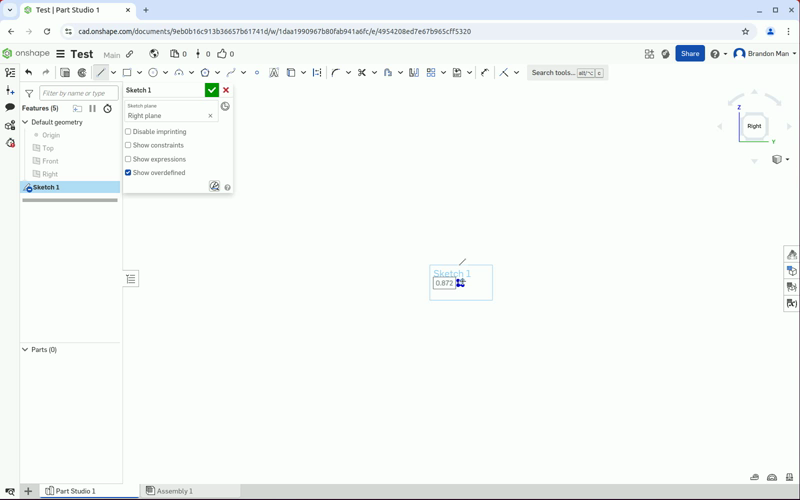
mouse_move(492, 280)
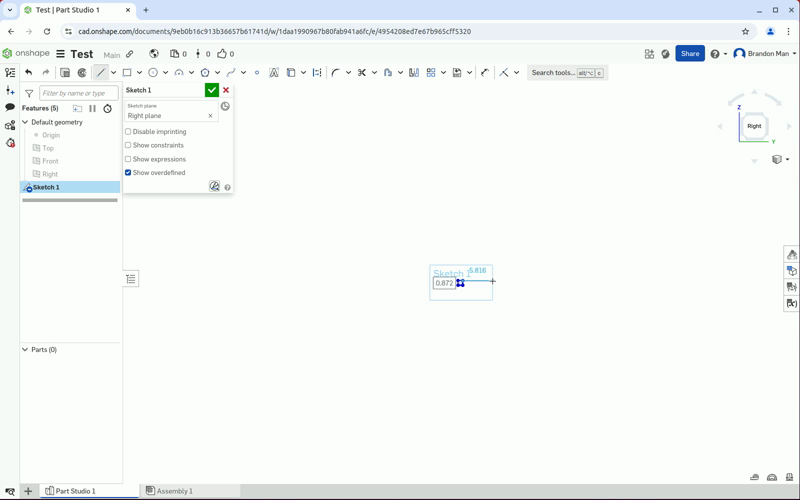
mouse_move(458, 280)
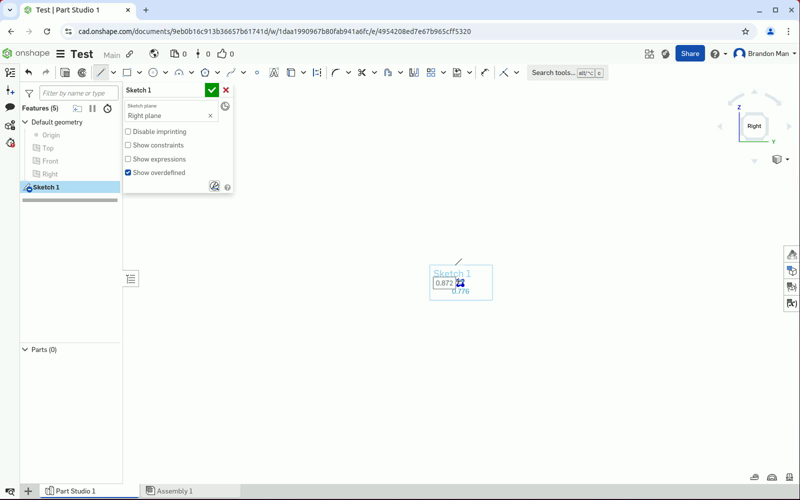
scroll(6)
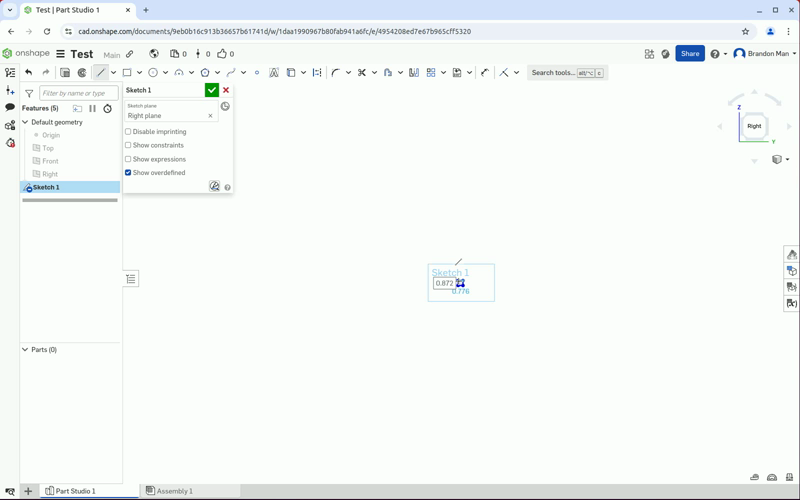
scroll(6)
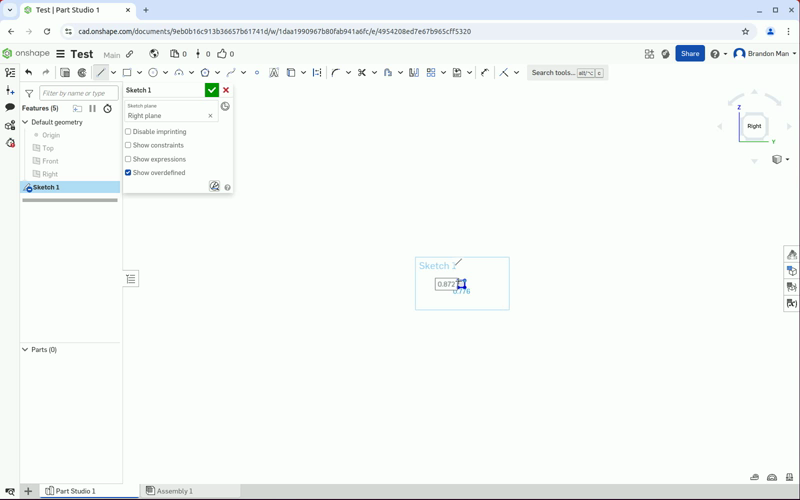
scroll(6)
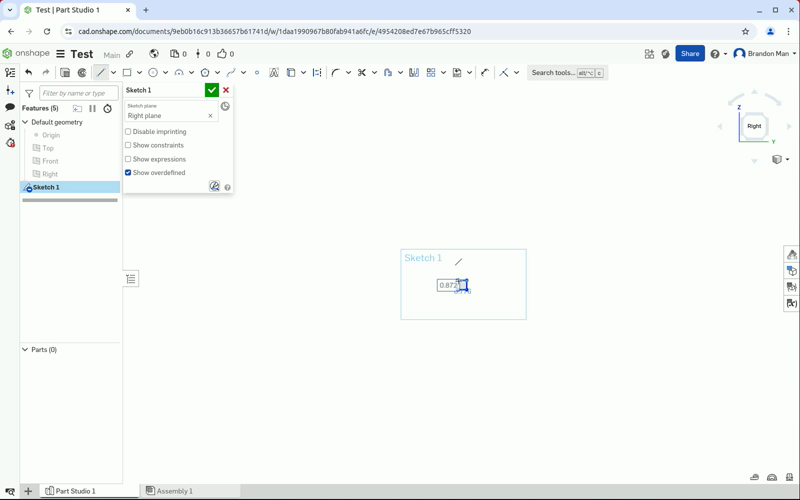
scroll(6)
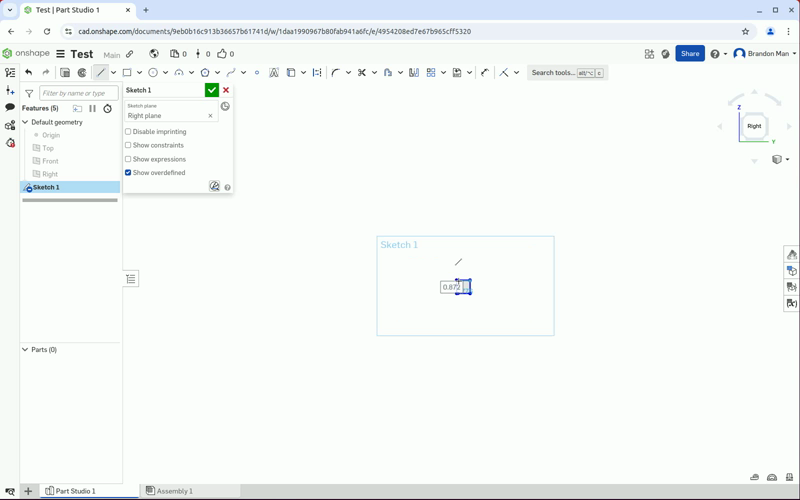
scroll(6)
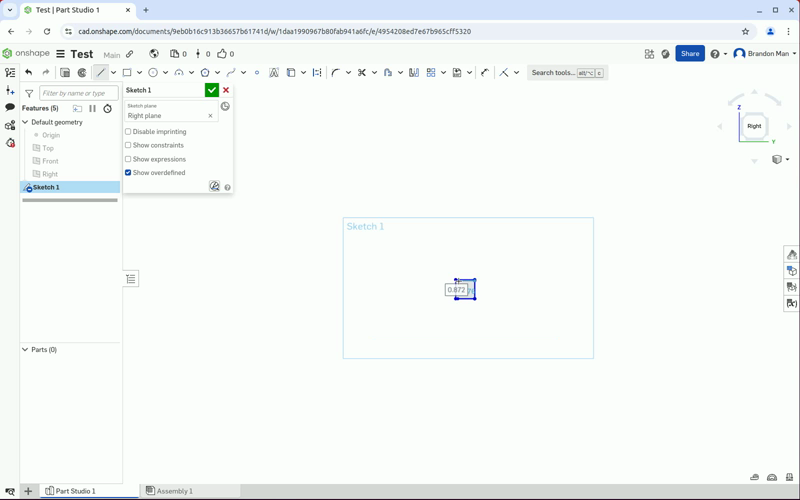
scroll(6)
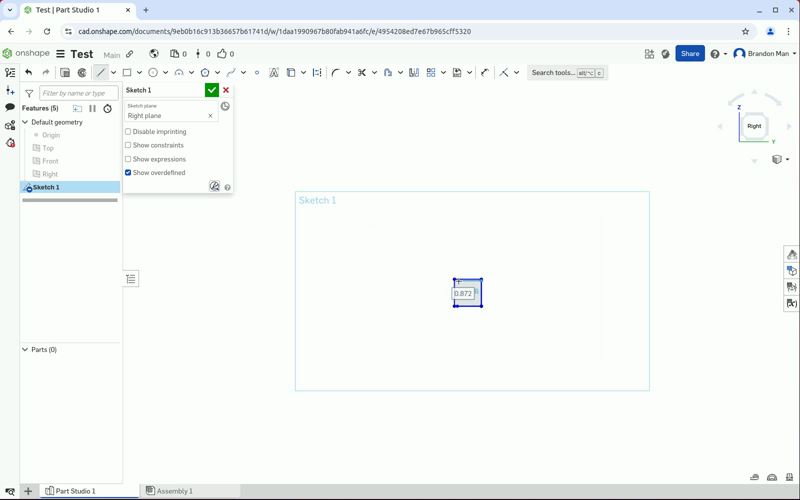
scroll(6)
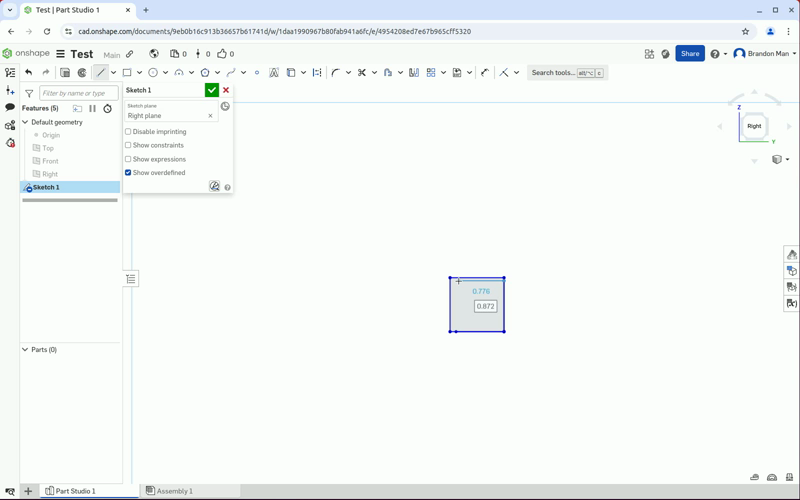
click(458, 280)
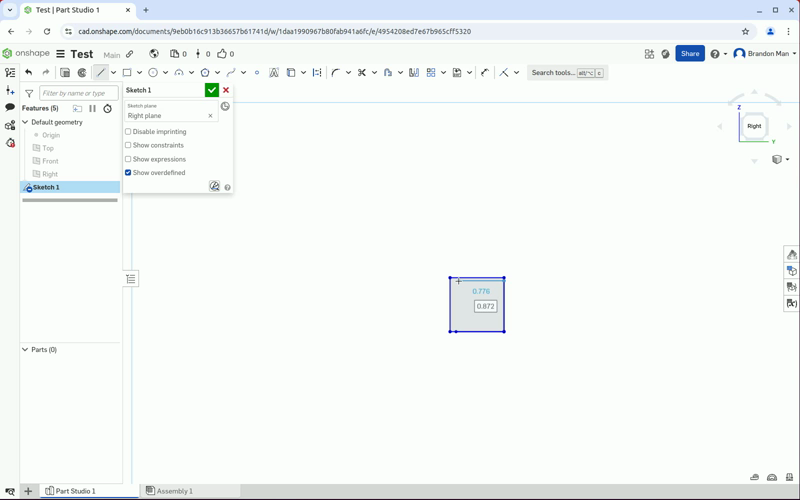
scroll(-6)
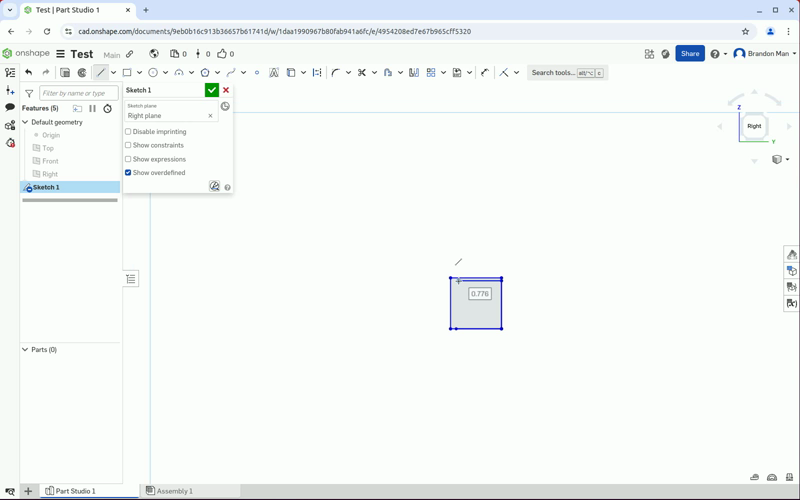
scroll(-6)
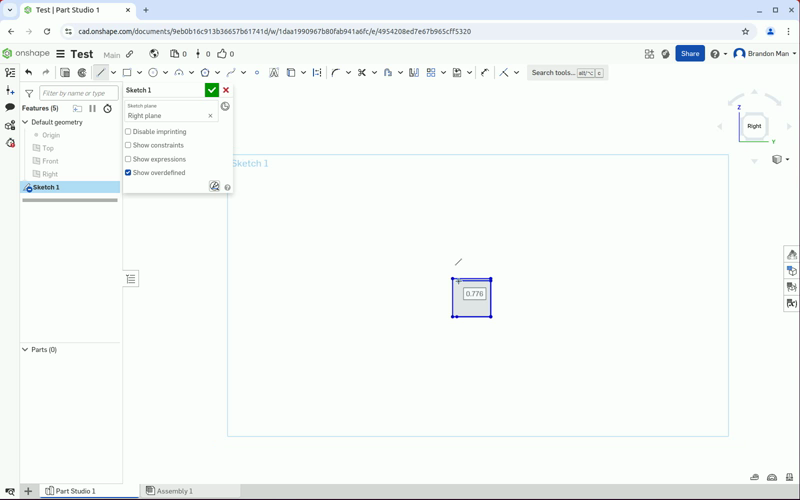
scroll(-6)
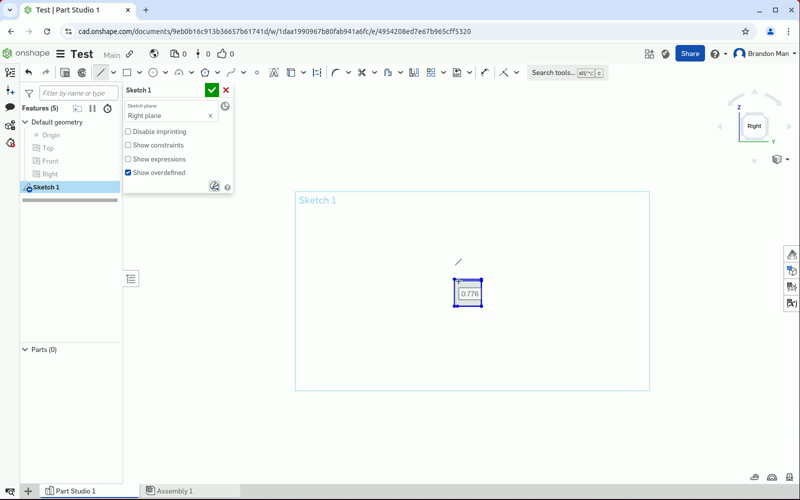
scroll(-6)
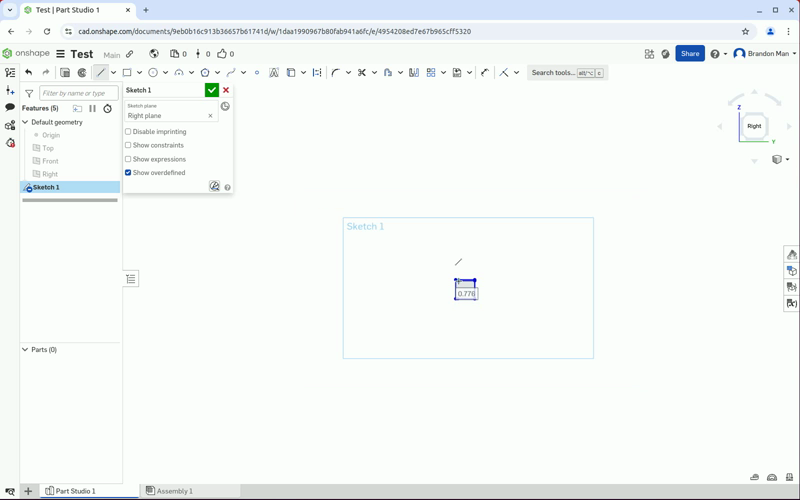
scroll(-6)
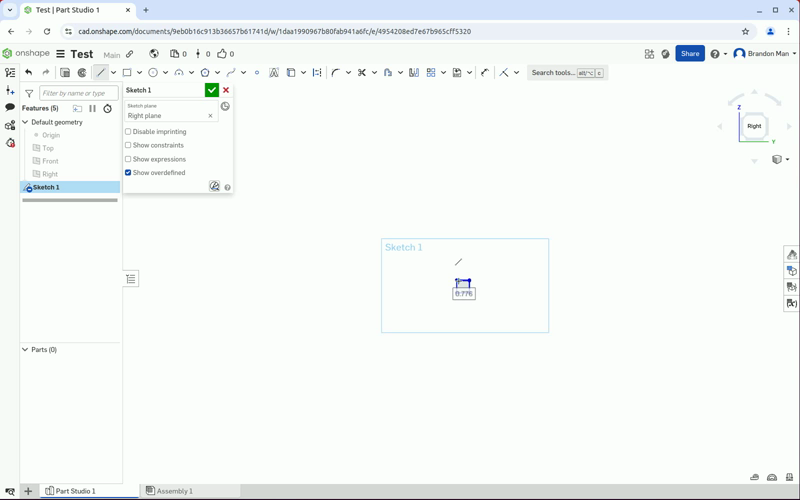
scroll(-6)
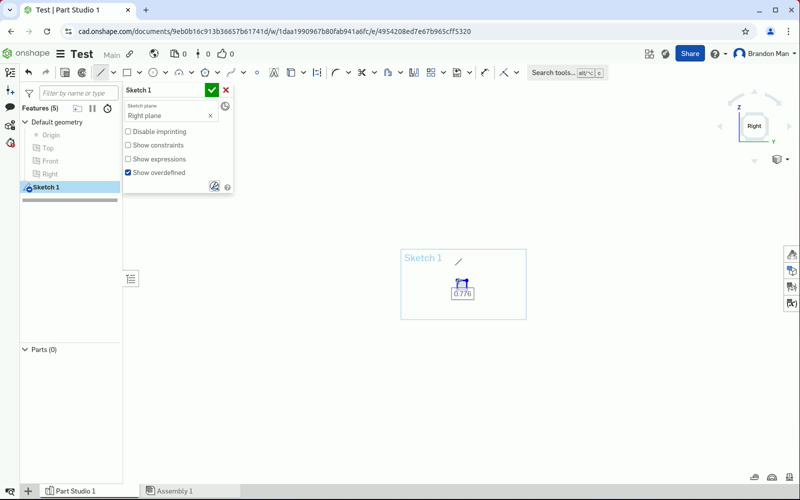
scroll(-6)
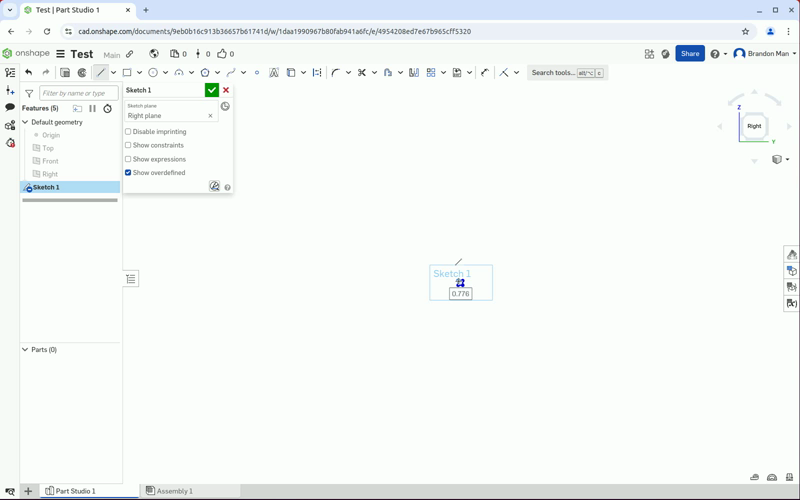
key_up(shift)
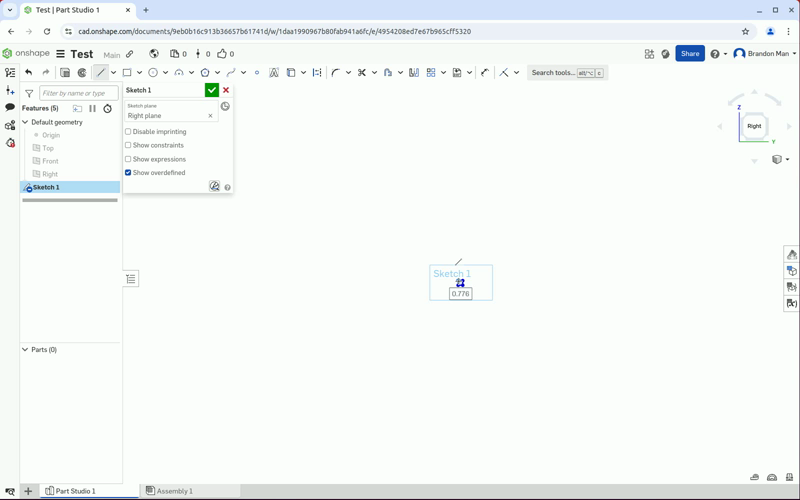
mouse_move(488, 280)
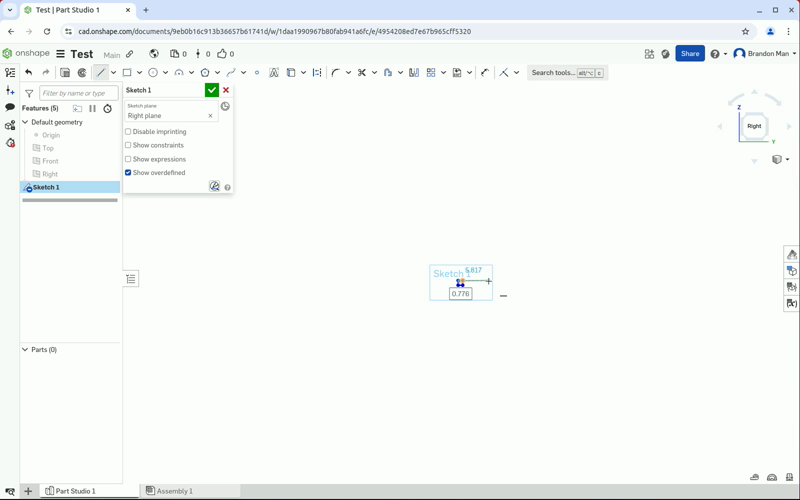
key_down(shift)
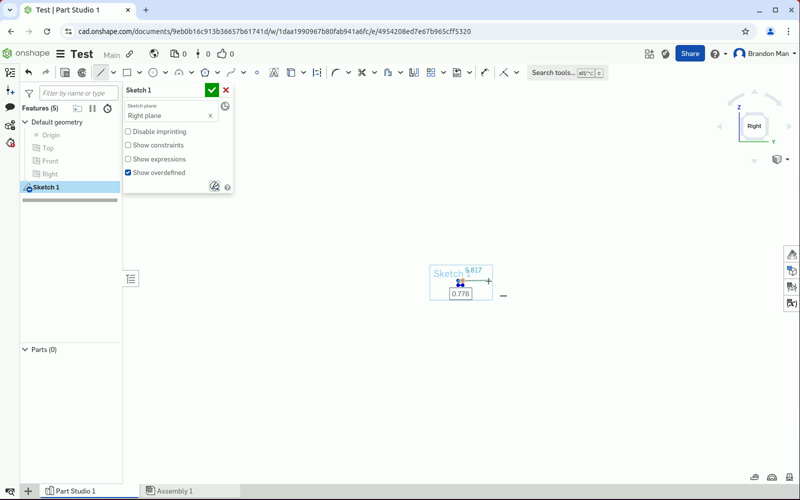
mouse_move(458, 285)
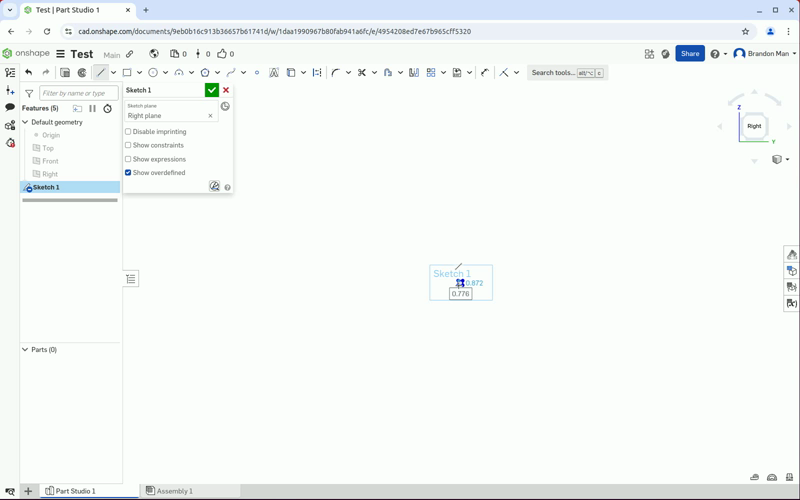
scroll(6)
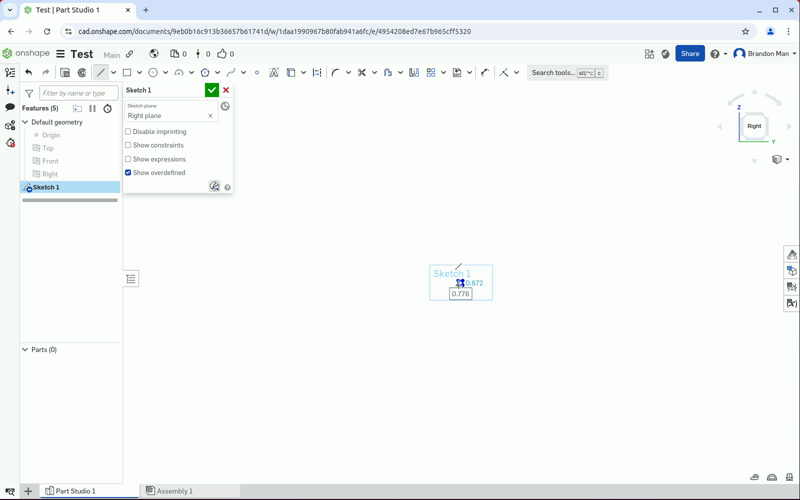
scroll(6)
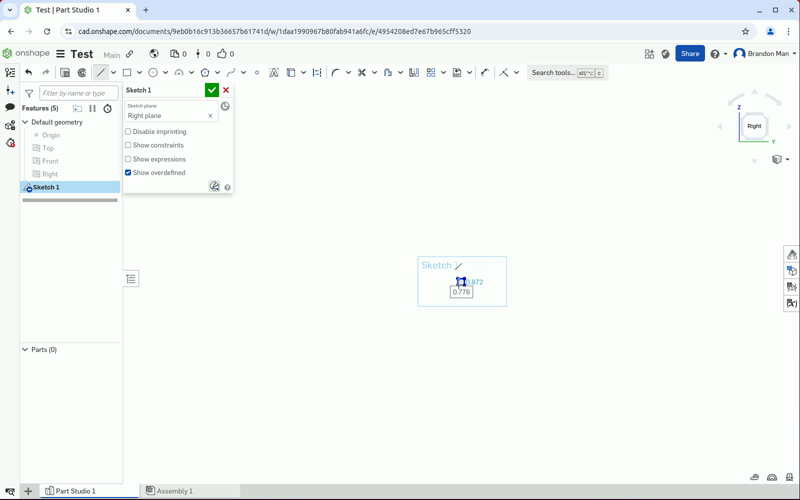
scroll(6)
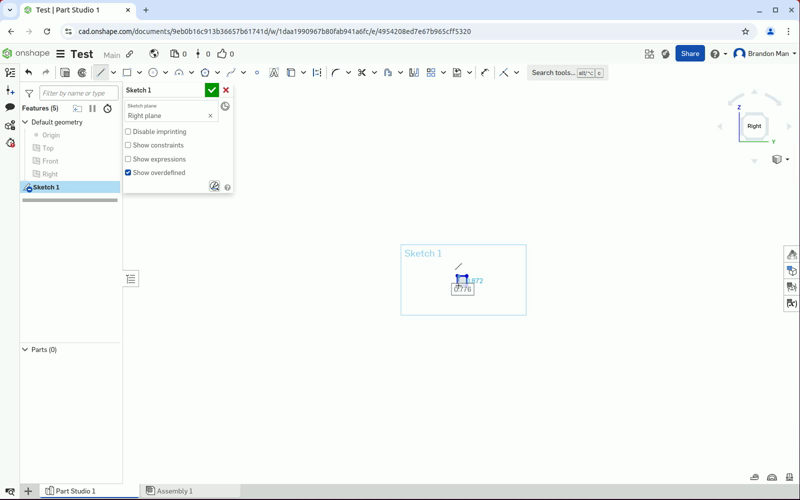
scroll(6)
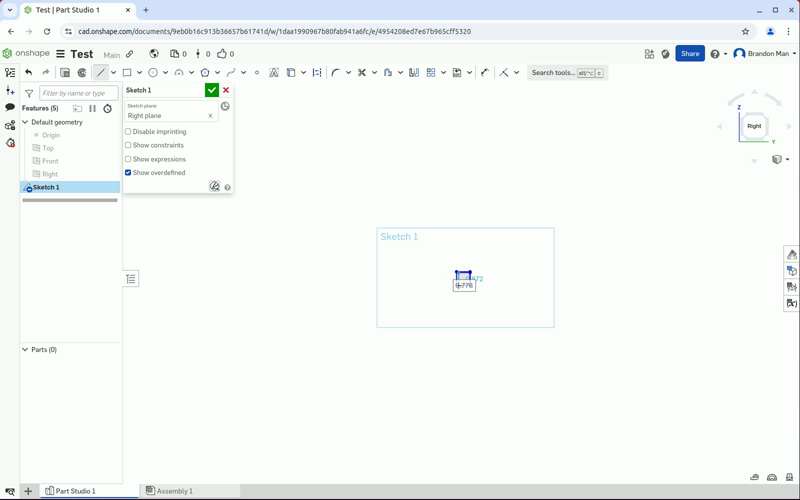
scroll(6)
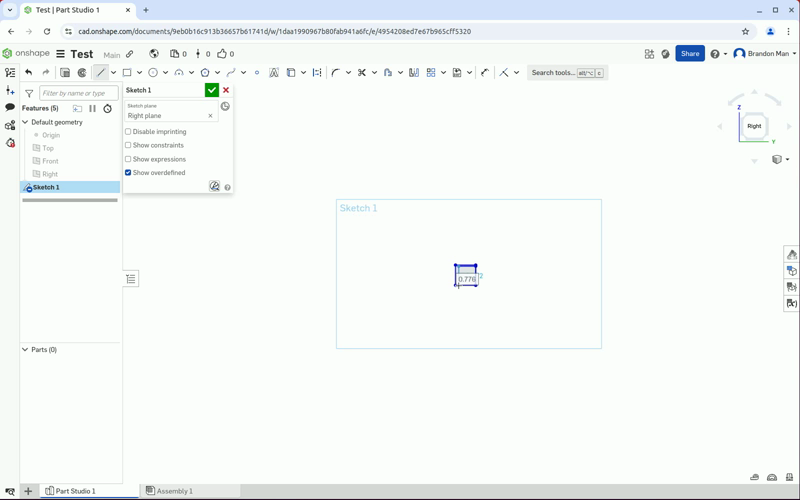
scroll(6)
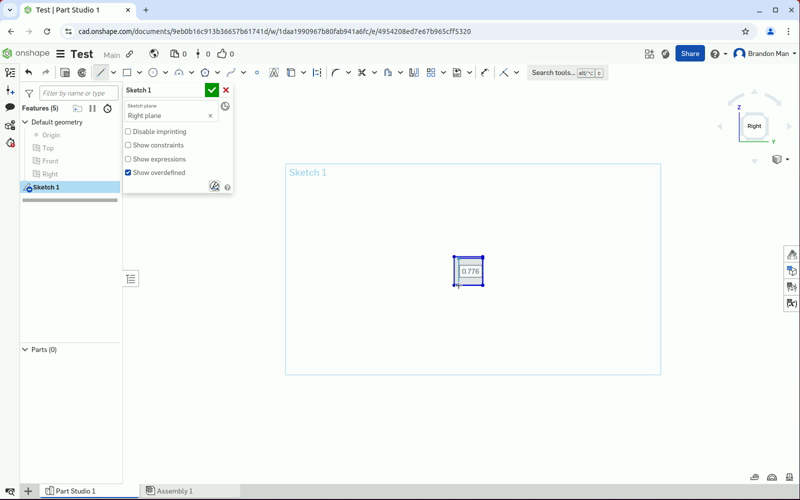
scroll(6)
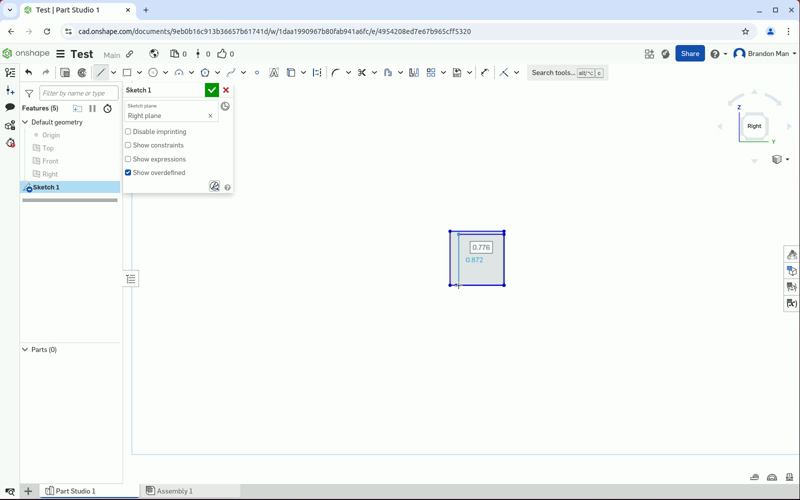
key_up(shift)
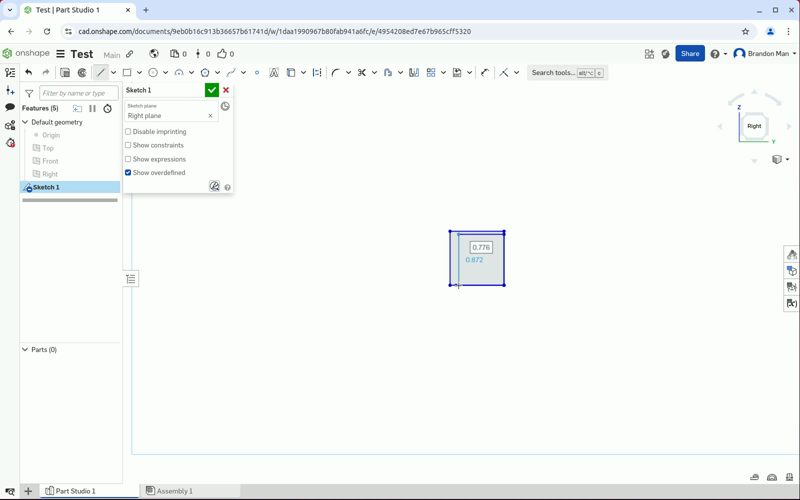
click(458, 285)
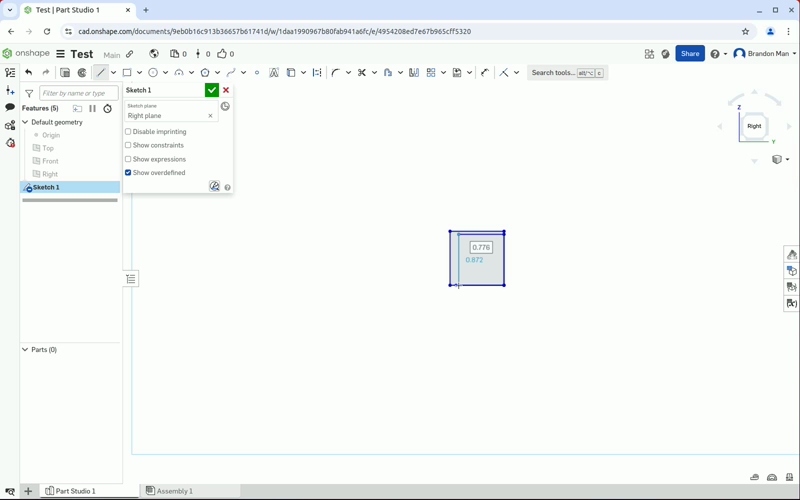
scroll(-6)
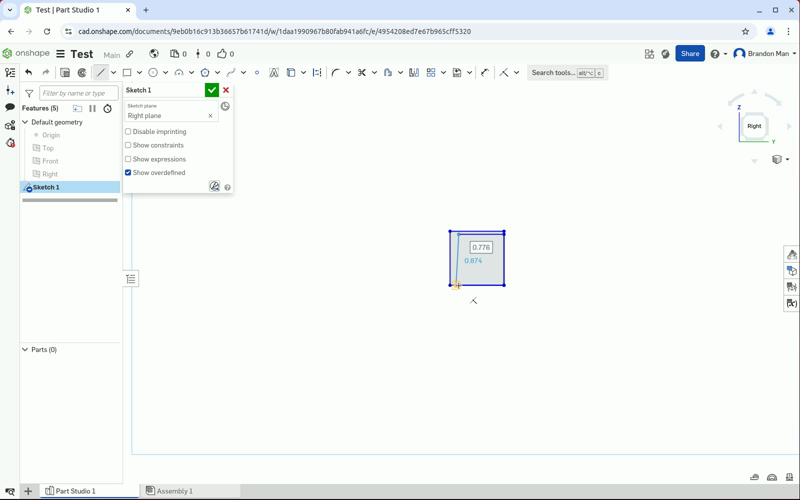
scroll(-6)
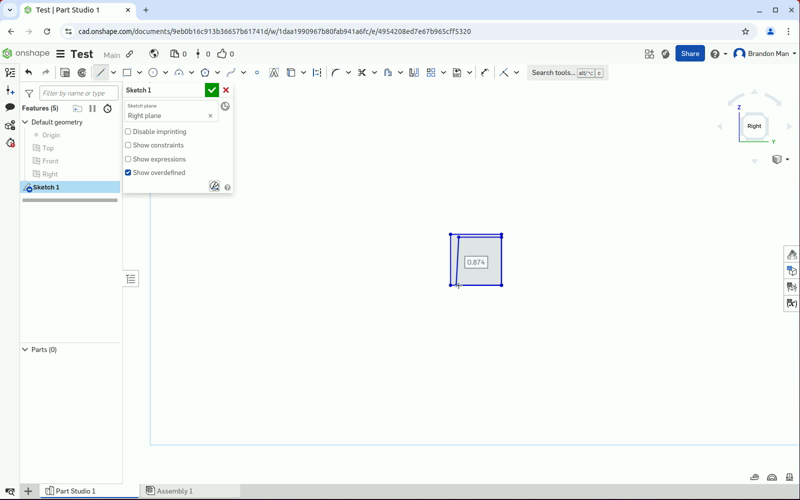
scroll(-6)
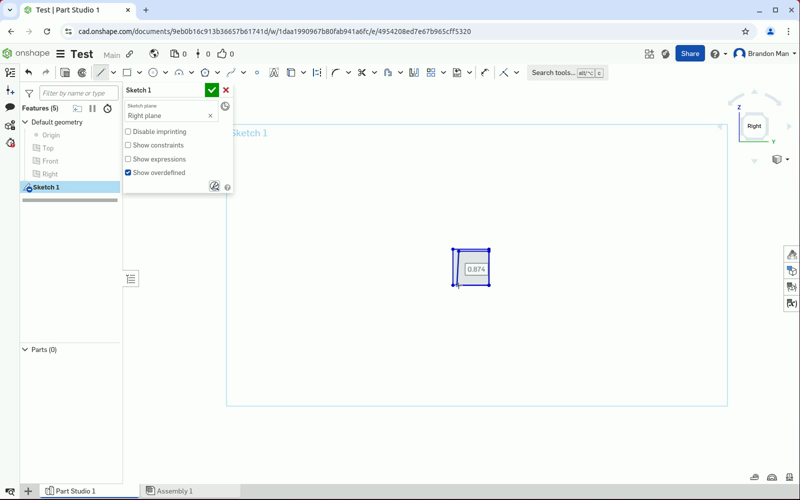
scroll(-6)
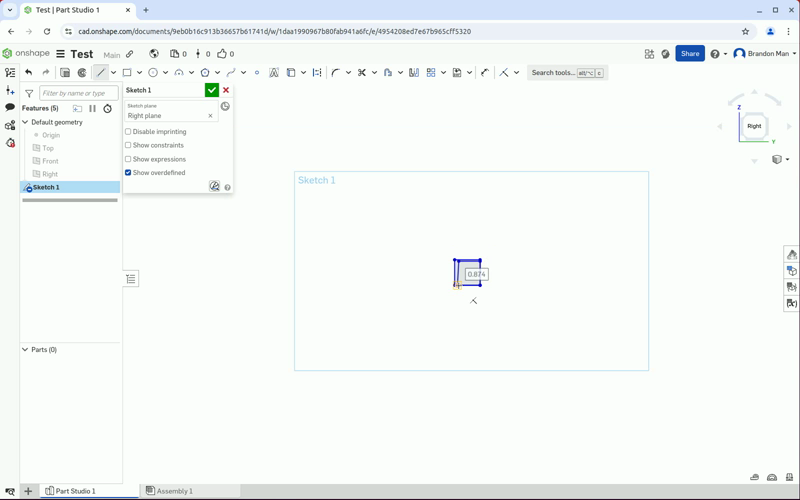
scroll(-6)
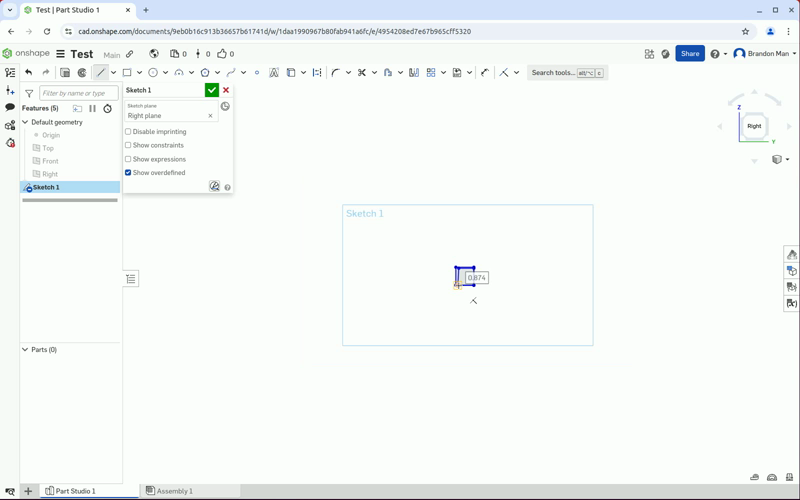
scroll(-6)
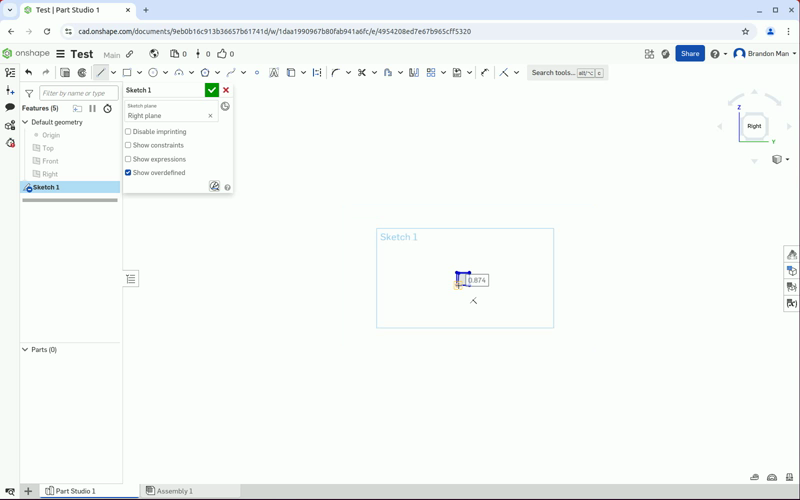
scroll(-6)
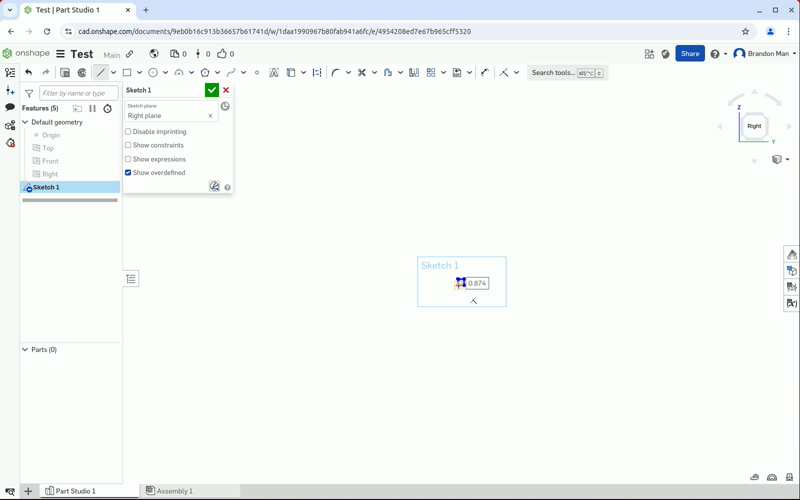
key(esc)
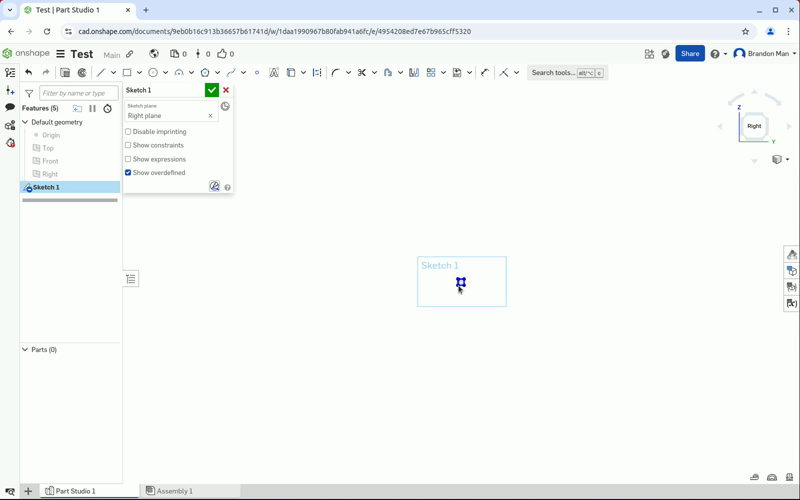
mouse_move(459, 285)
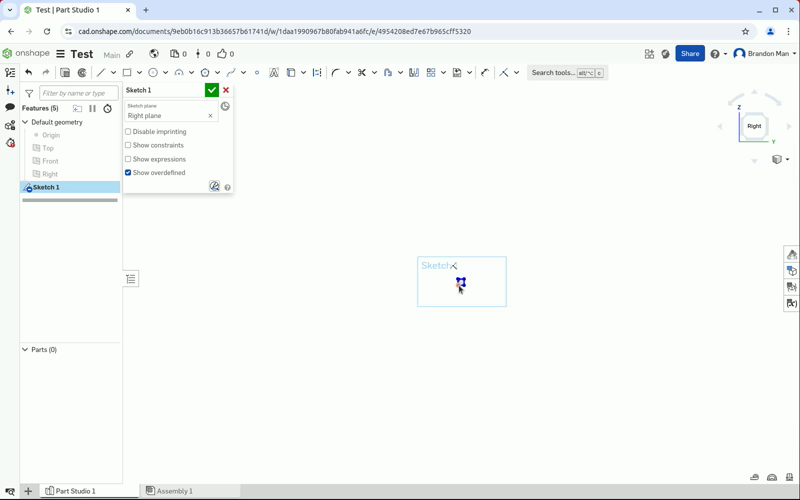
scroll(6)
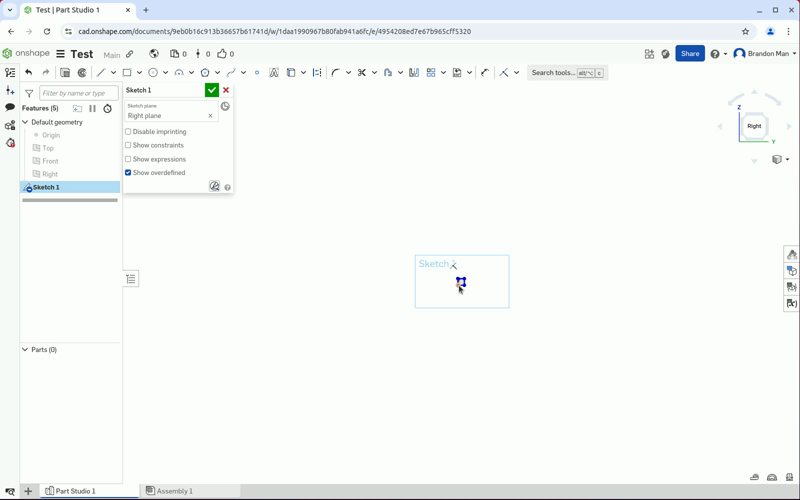
scroll(6)
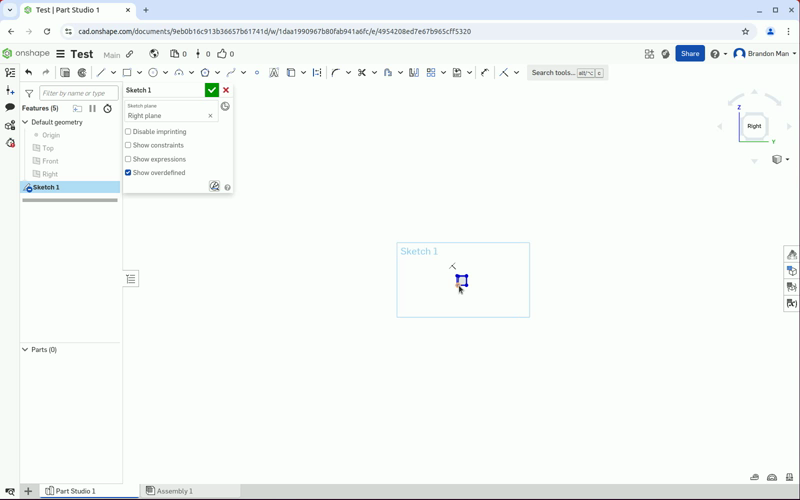
scroll(6)
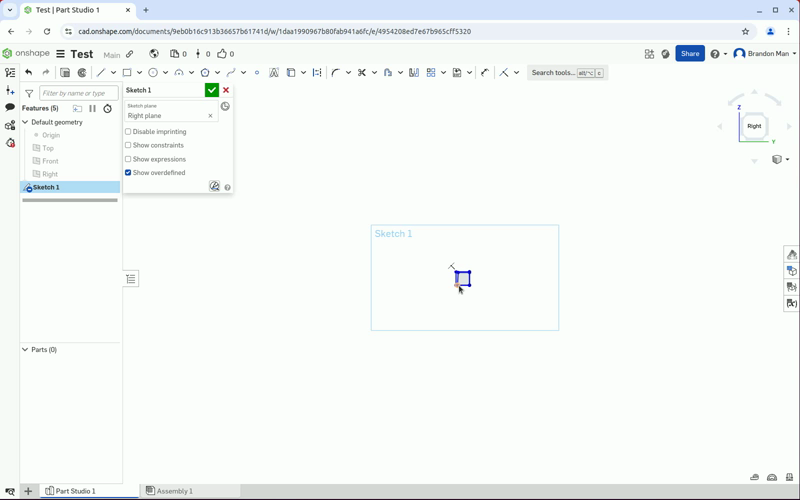
scroll(6)
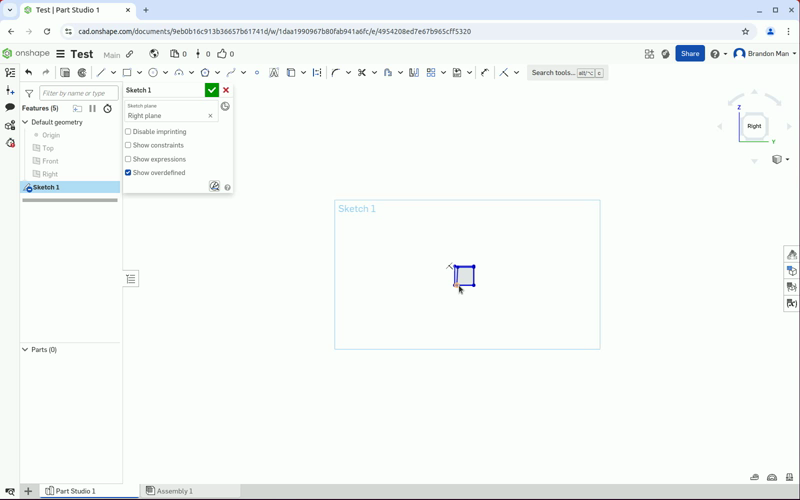
scroll(6)
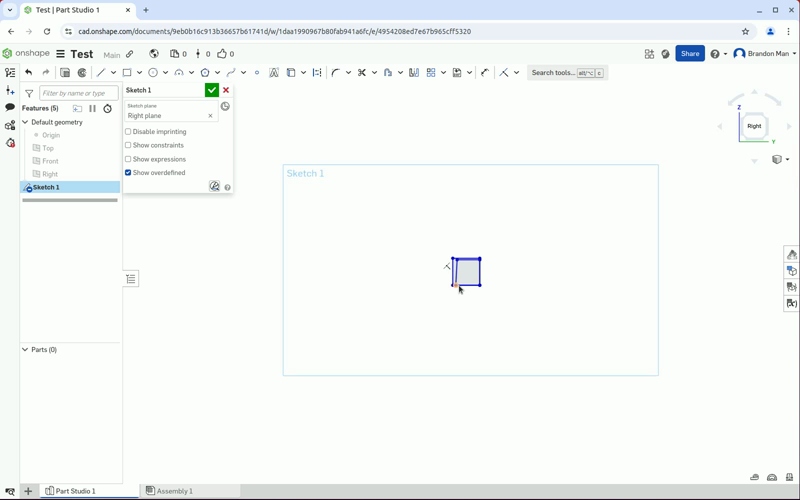
scroll(6)
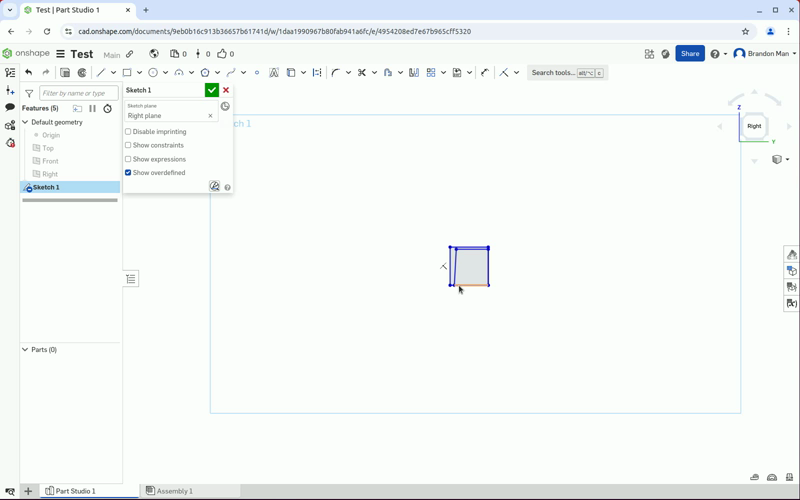
scroll(6)
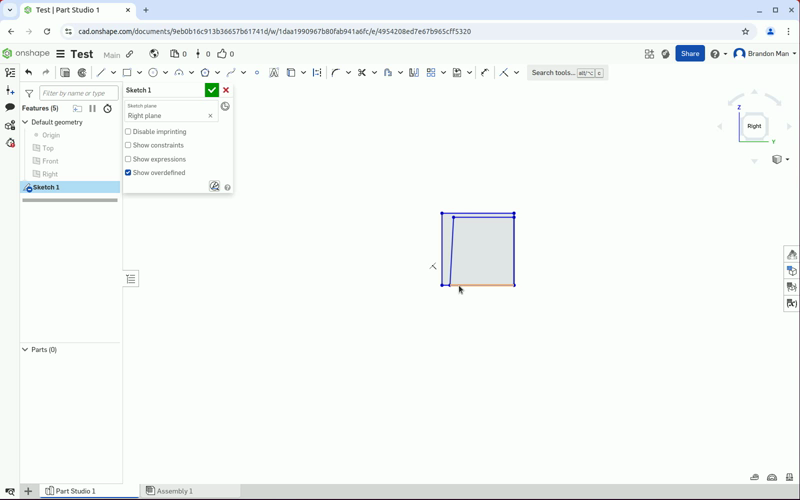
click(459, 285)
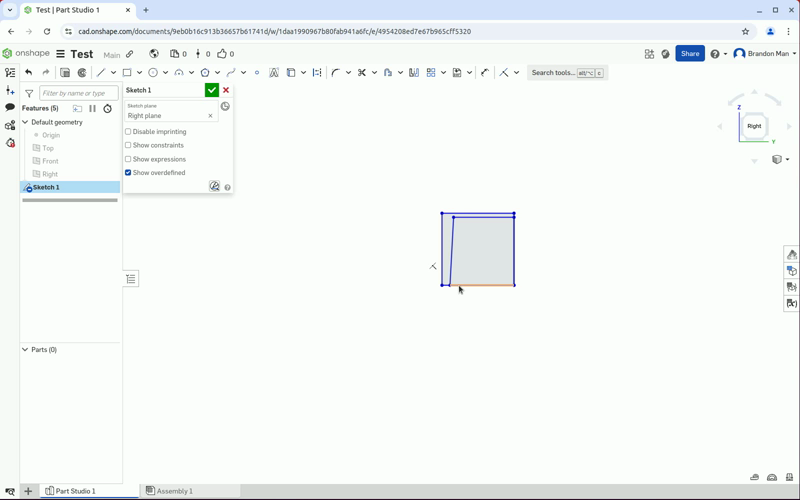
scroll(-6)
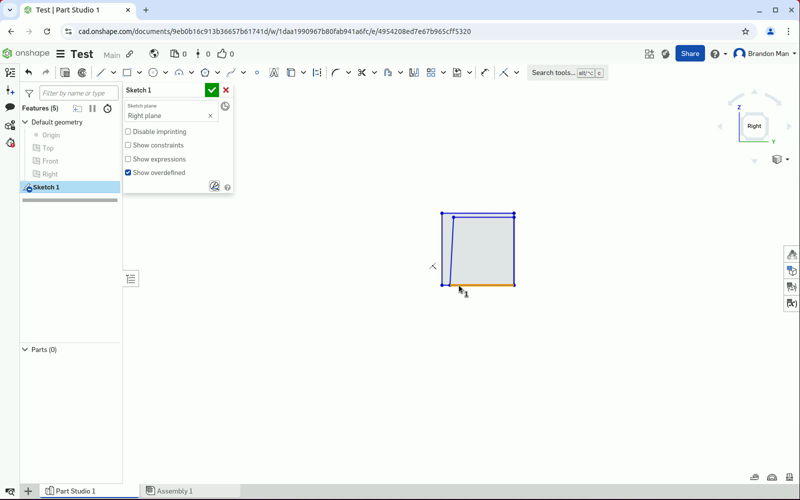
scroll(-6)
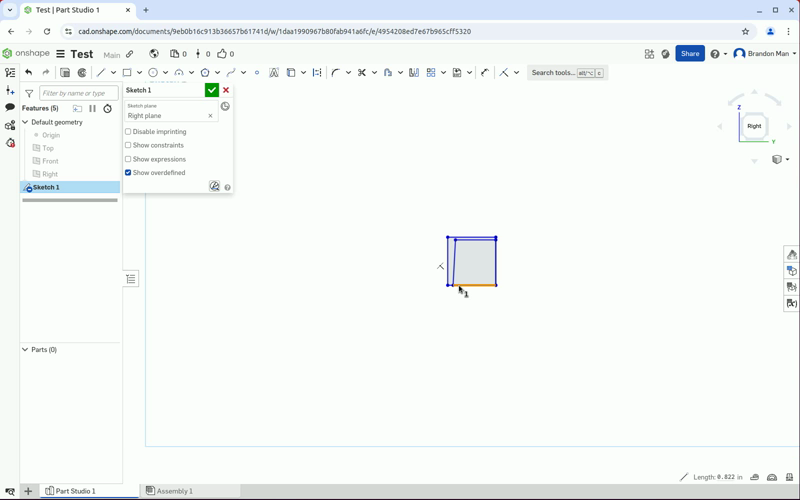
scroll(-6)
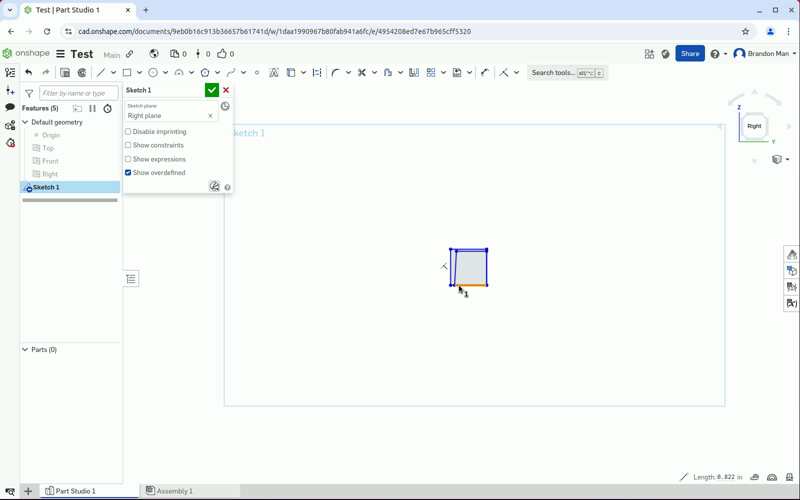
scroll(-6)
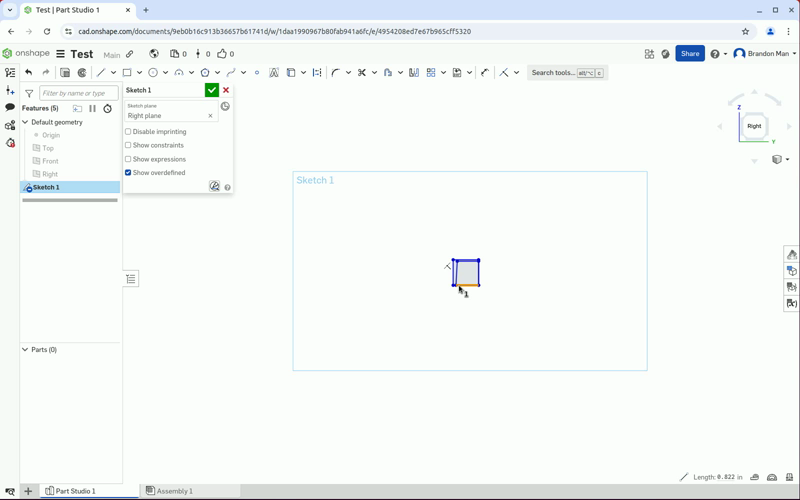
scroll(-6)
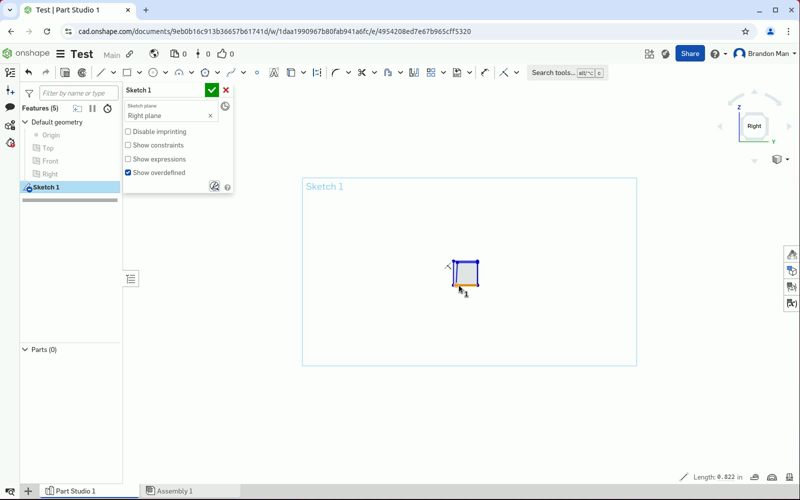
scroll(-6)
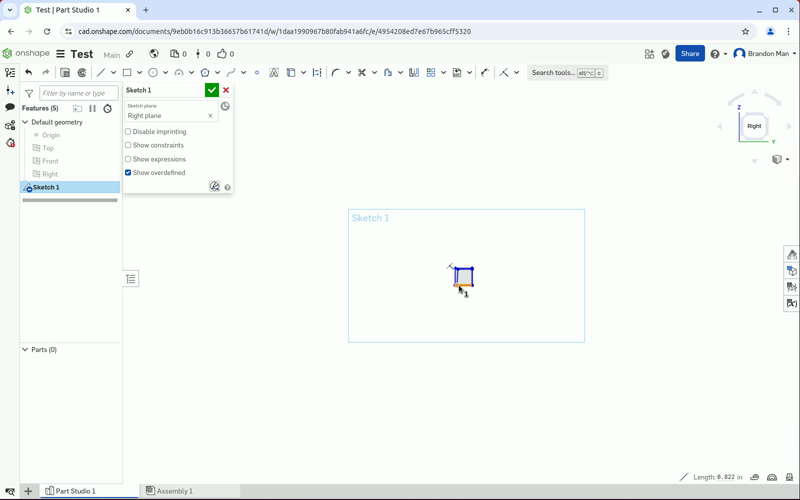
scroll(-6)
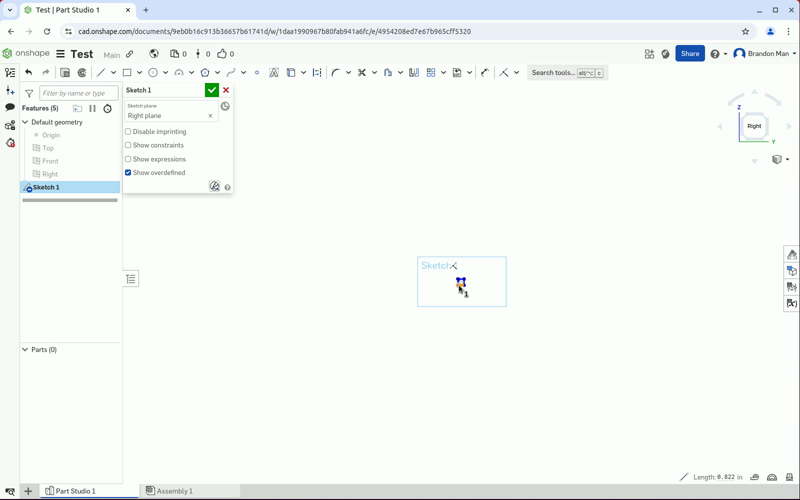
mouse_move(73, 352)
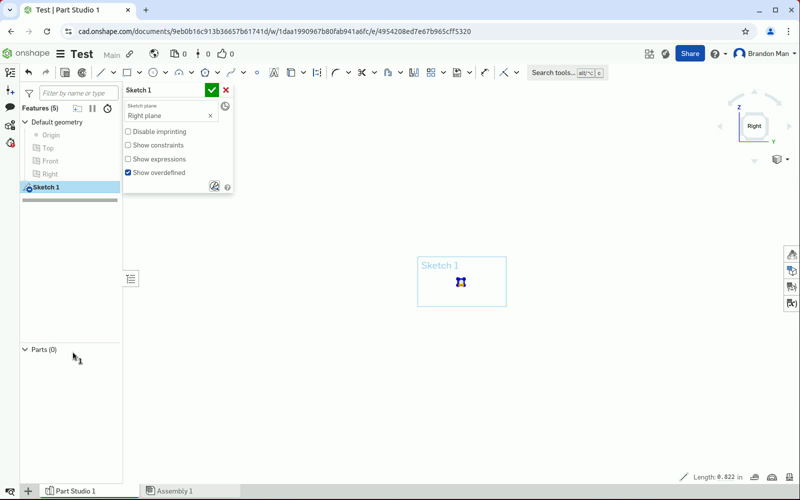
key(shift+y)
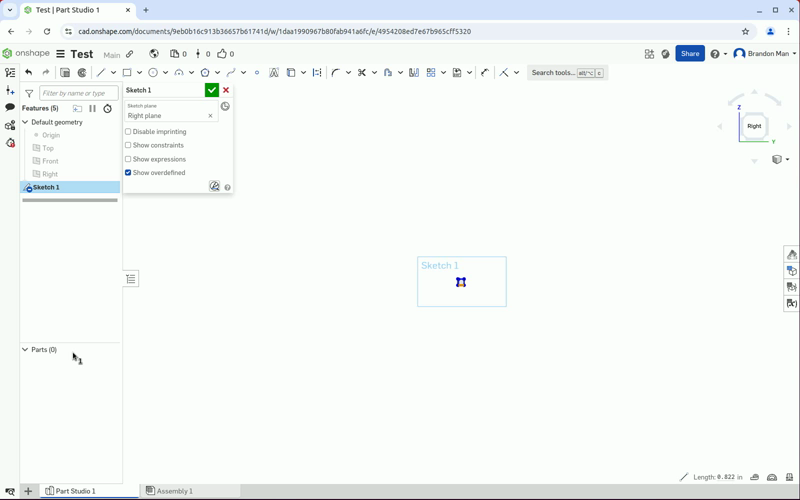
key(shift+e)
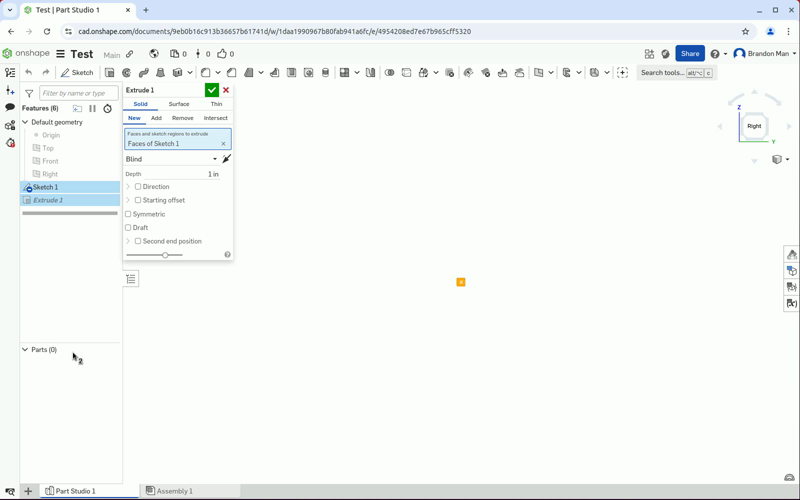
mouse_move(143, 106)
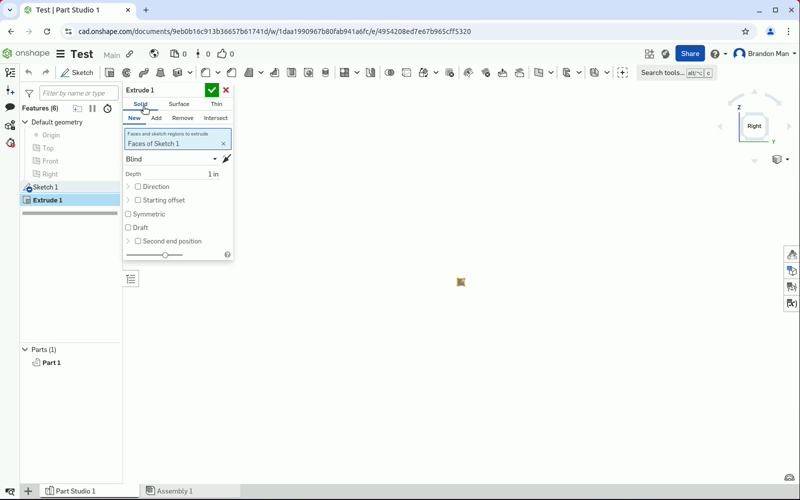
click(143, 106)
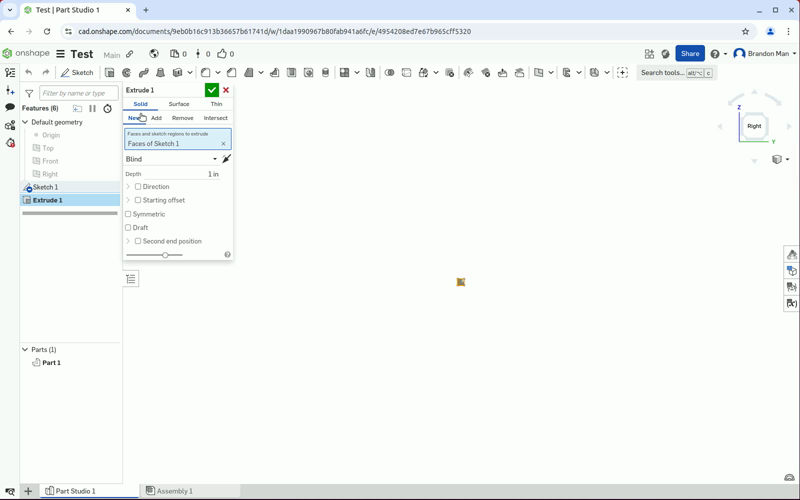
mouse_move(137, 120)
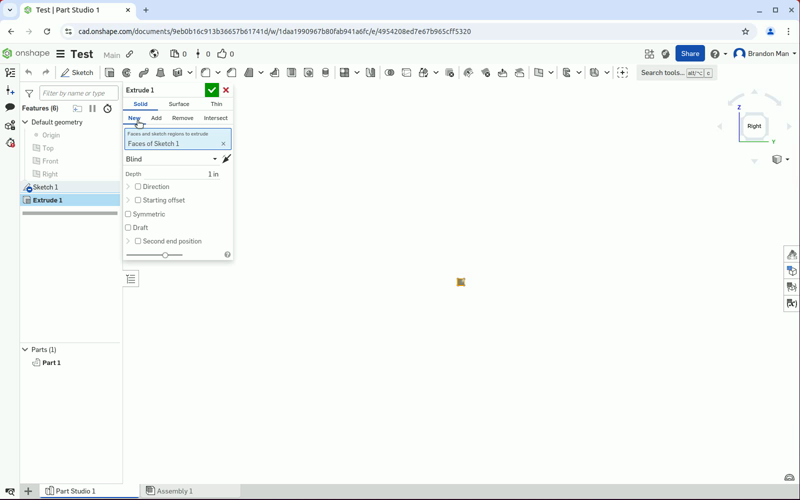
click(137, 120)
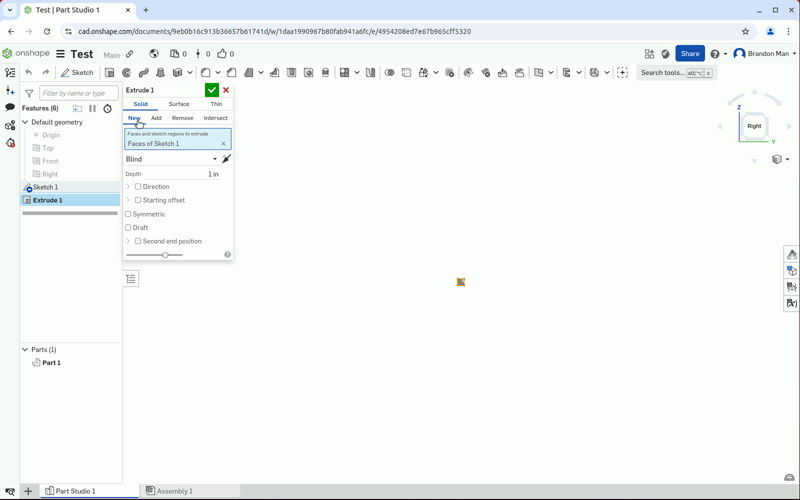
key(tab, 4)
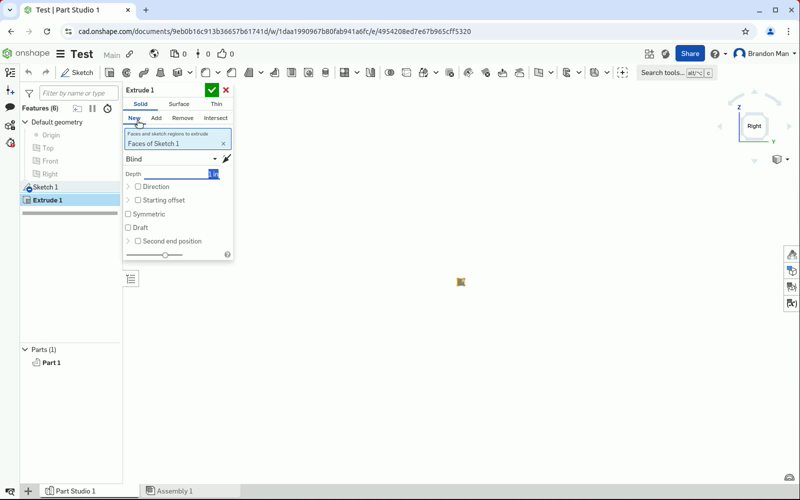
text(23.108)
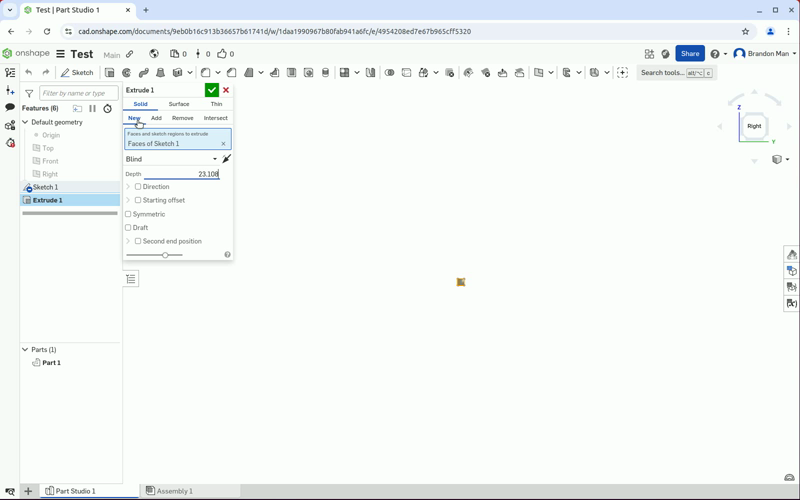
key(enter)
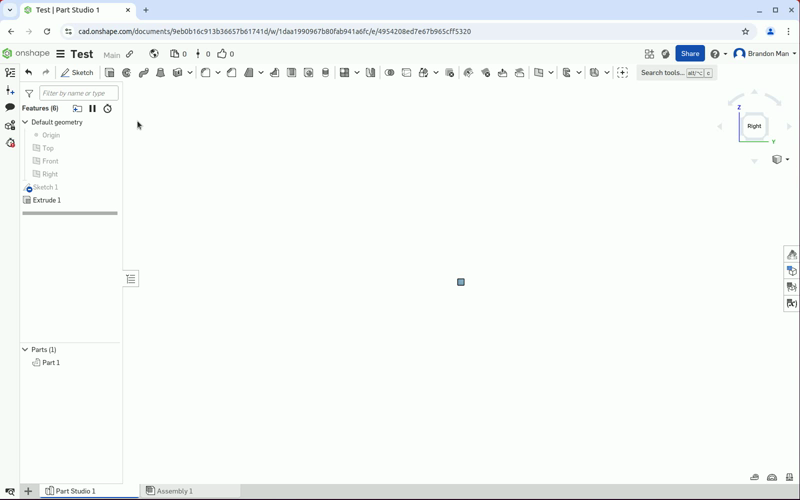
key(shift+h)
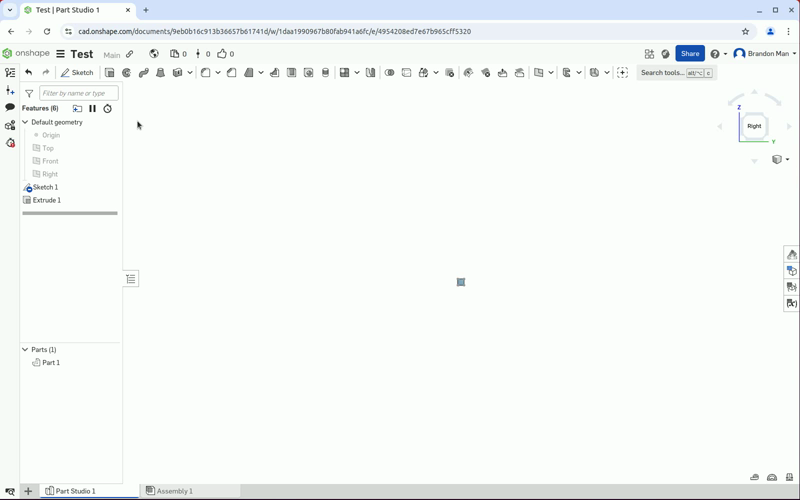
key(shift+h)
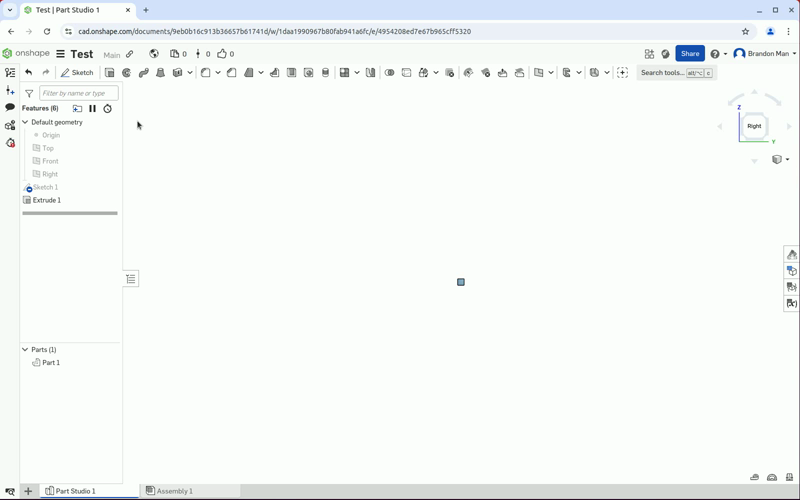
mouse_move(73, 189)
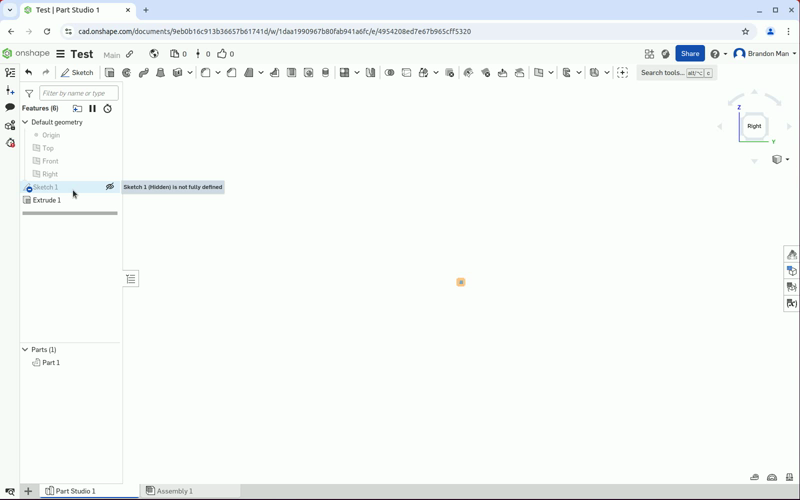
click(73, 189)
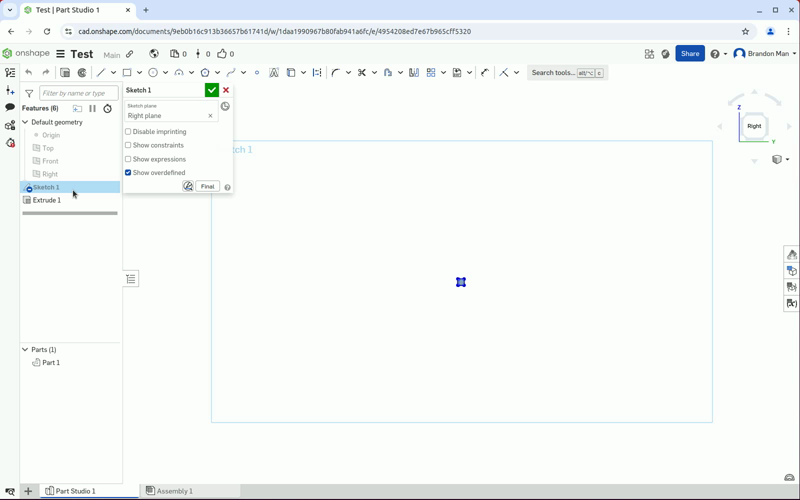
mouse_move(229, 92)
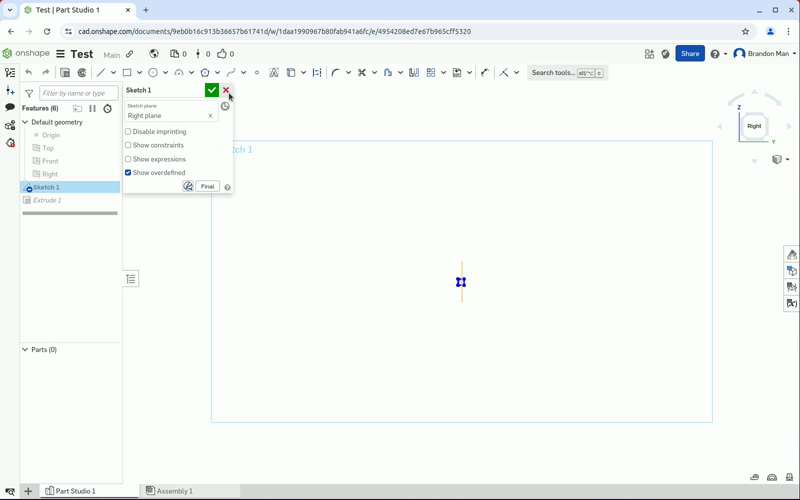
click(229, 92)
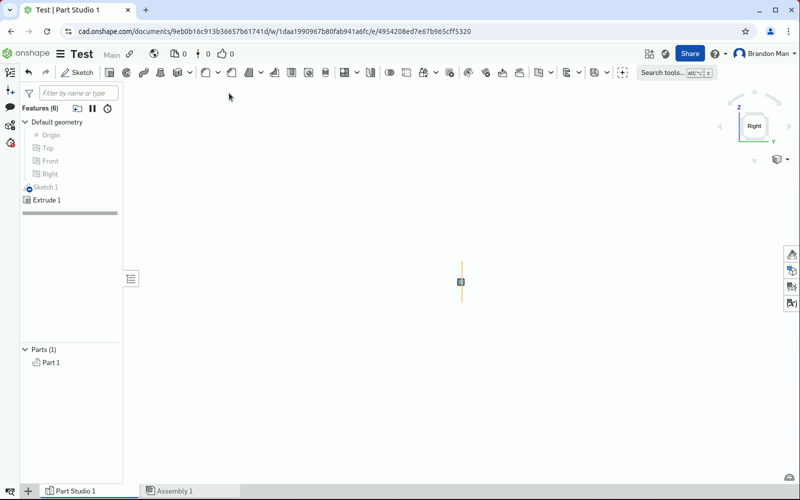
mouse_move(541, 75)
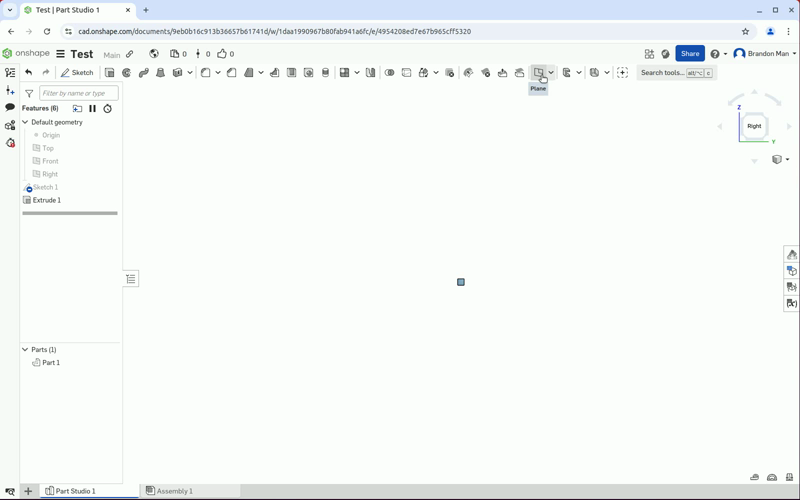
click(541, 75)
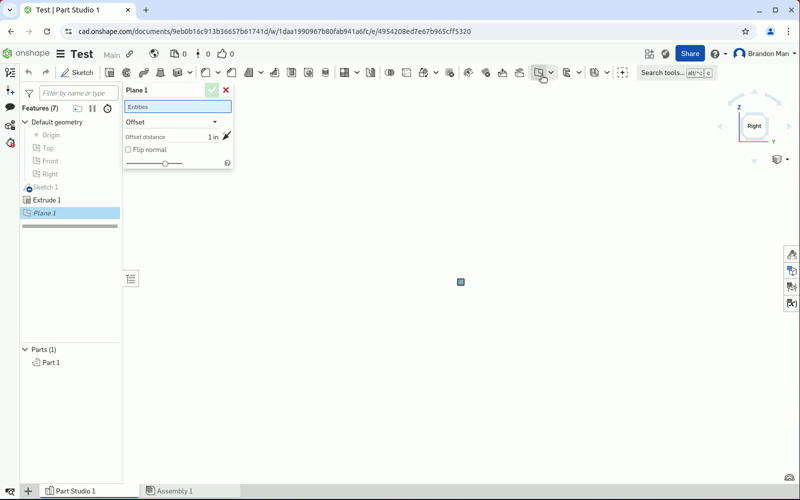
mouse_move(73, 176)
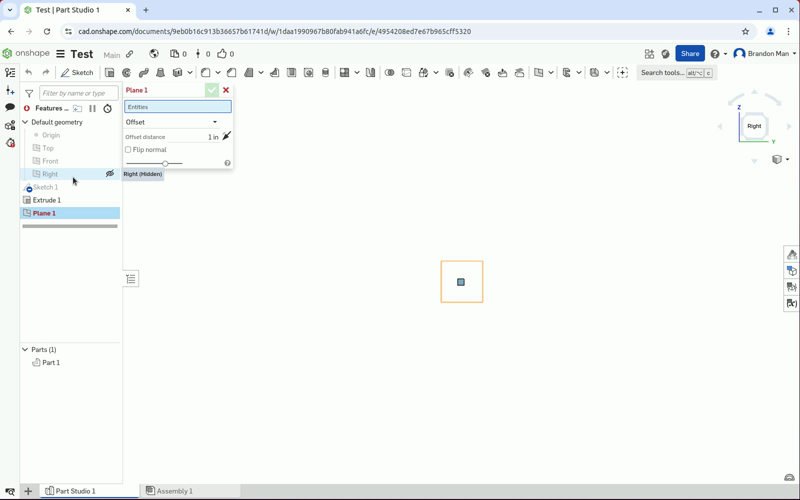
click(73, 176)
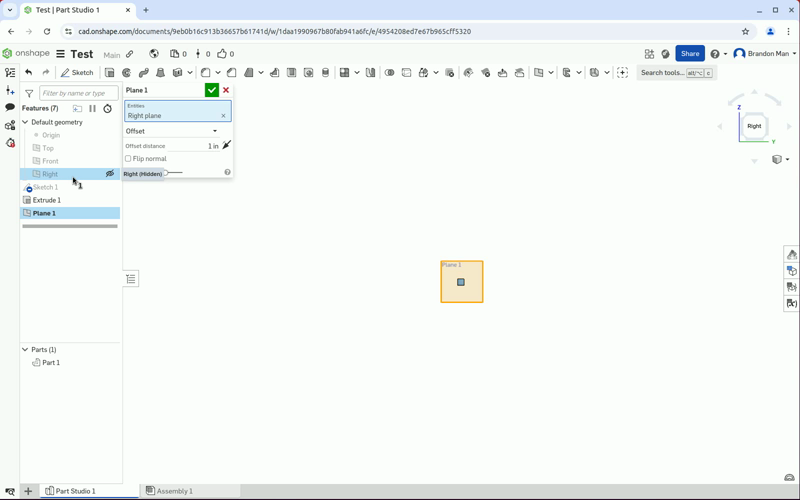
key(tab, 2)
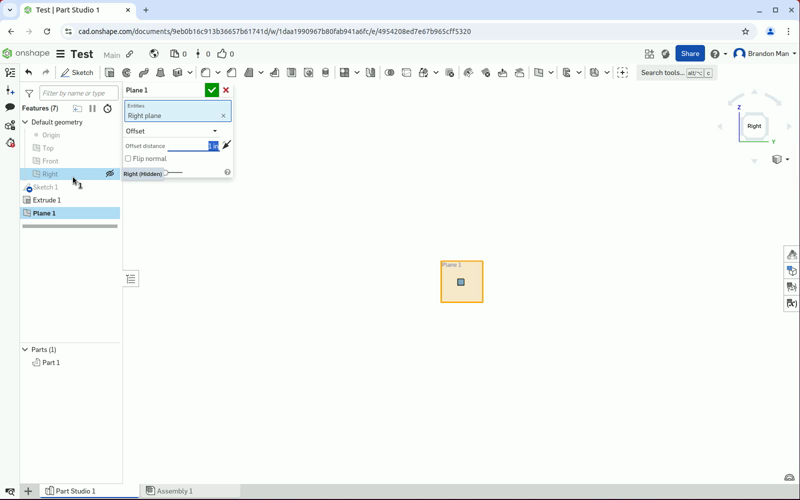
text(23.108)
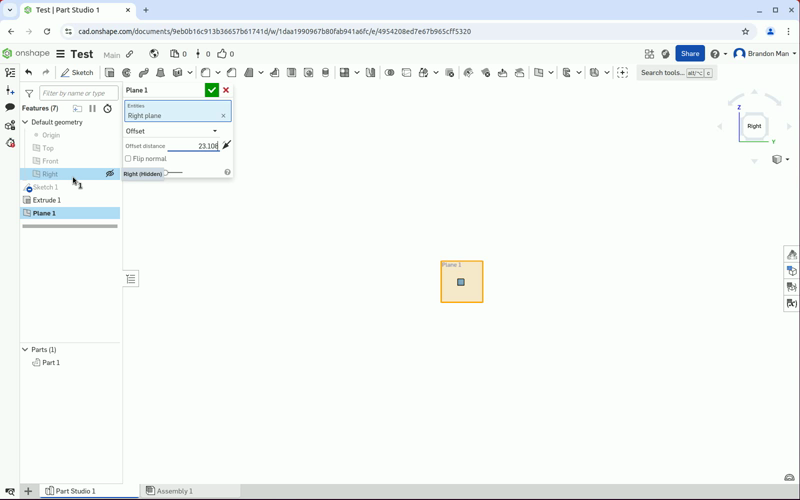
key(enter, 2)
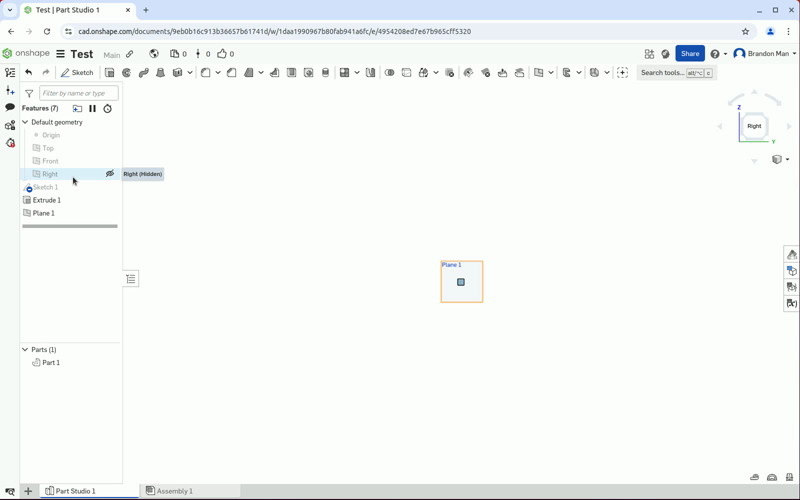
key(shift+s)
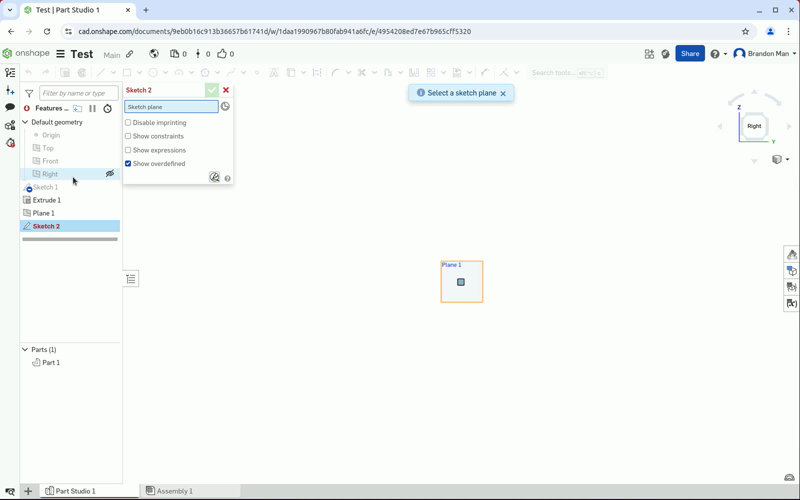
mouse_move(73, 215)
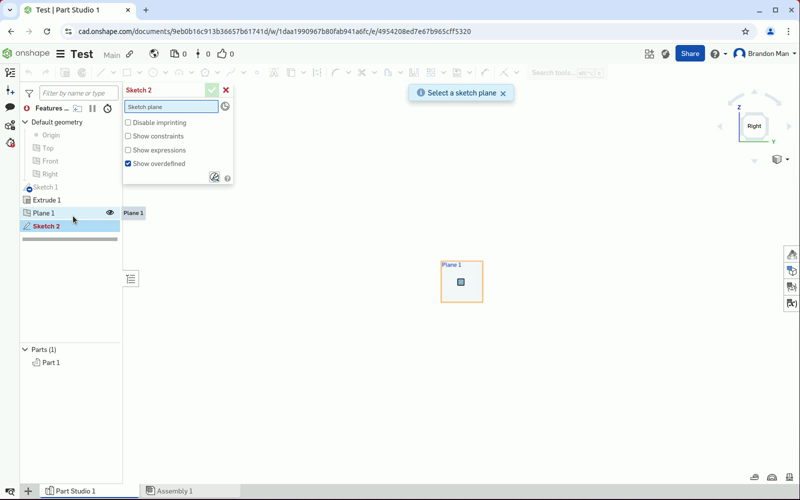
click(73, 215)
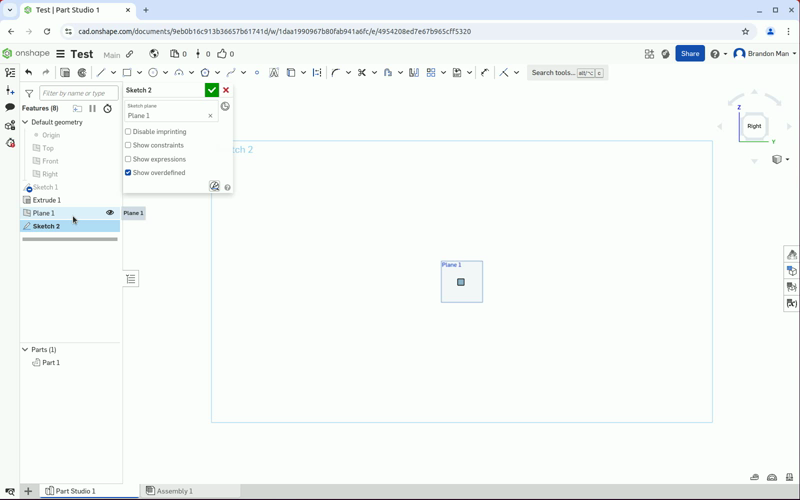
mouse_move(73, 352)
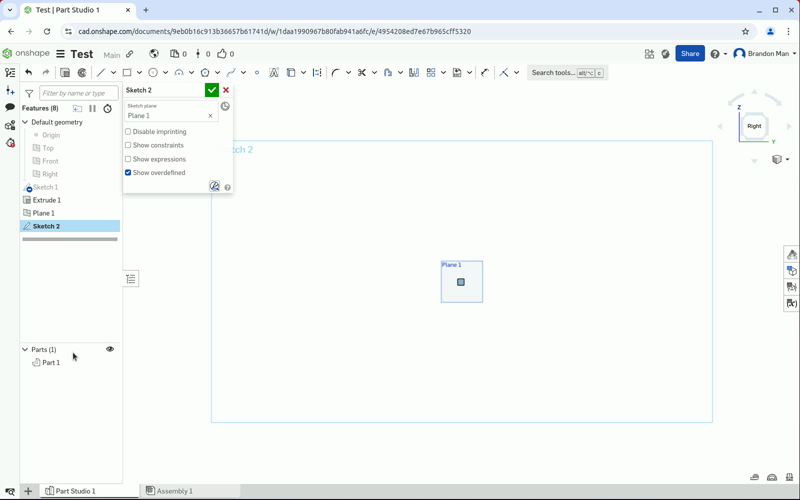
key(y)
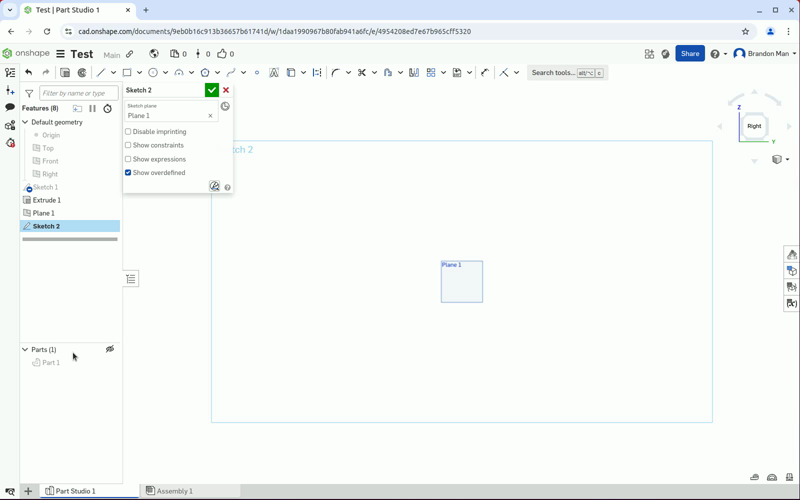
key(l)
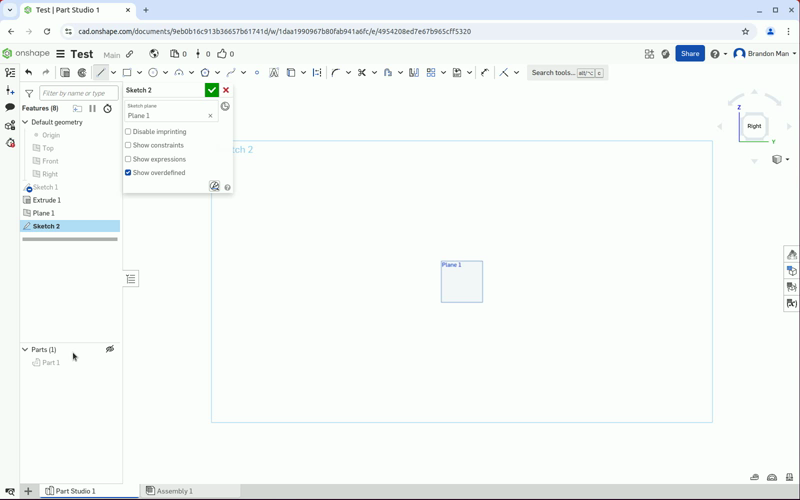
key_down(shift)
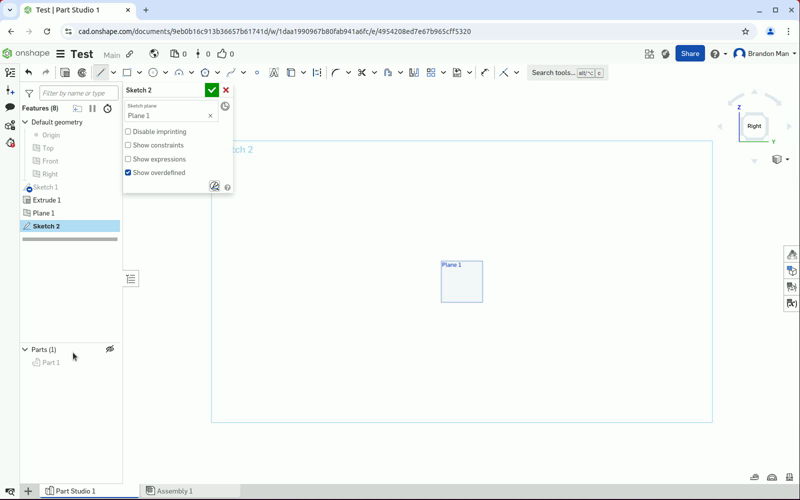
mouse_move(458, 285)
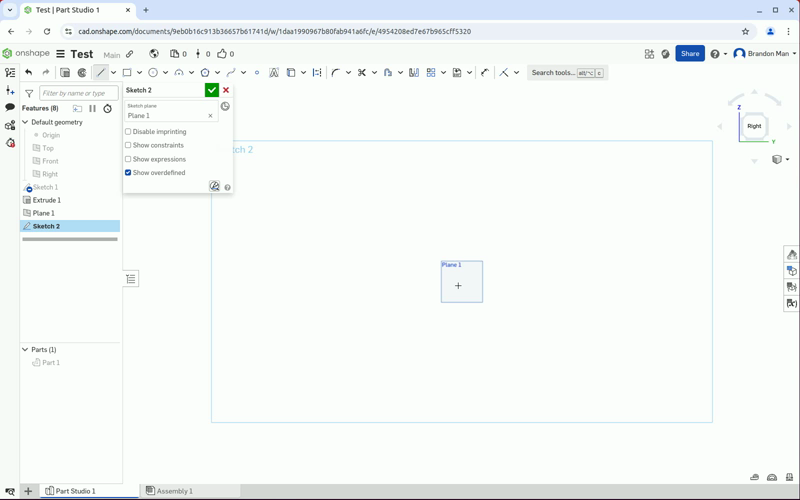
click(458, 285)
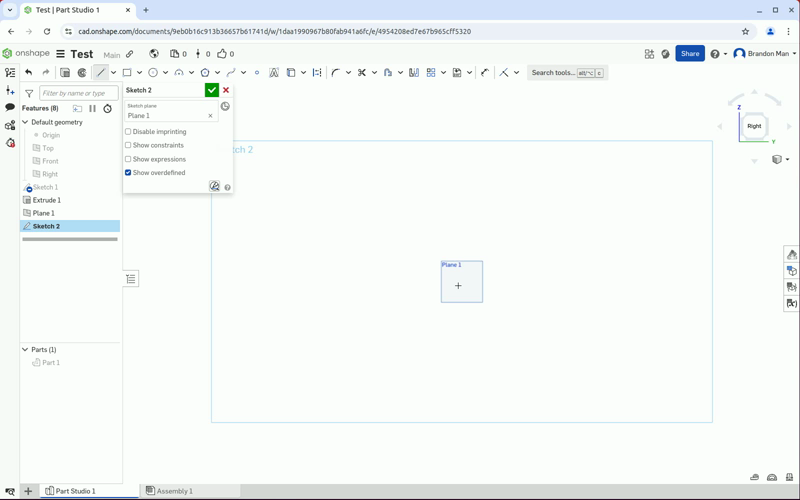
key_up(shift)
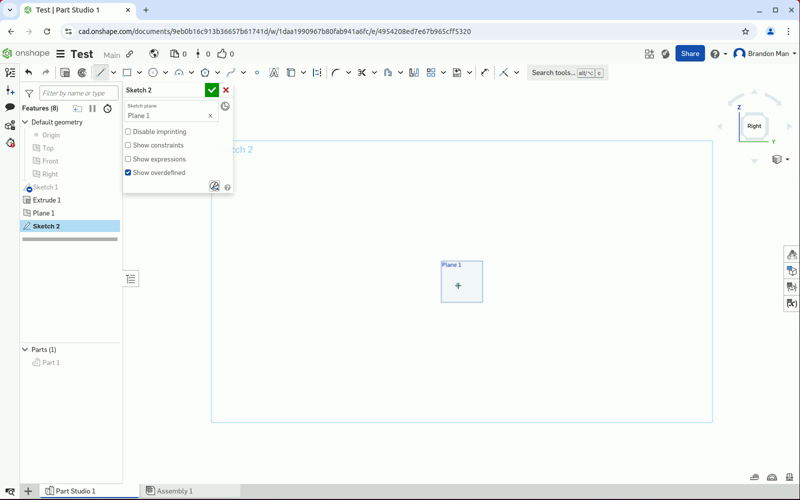
key_down(shift)
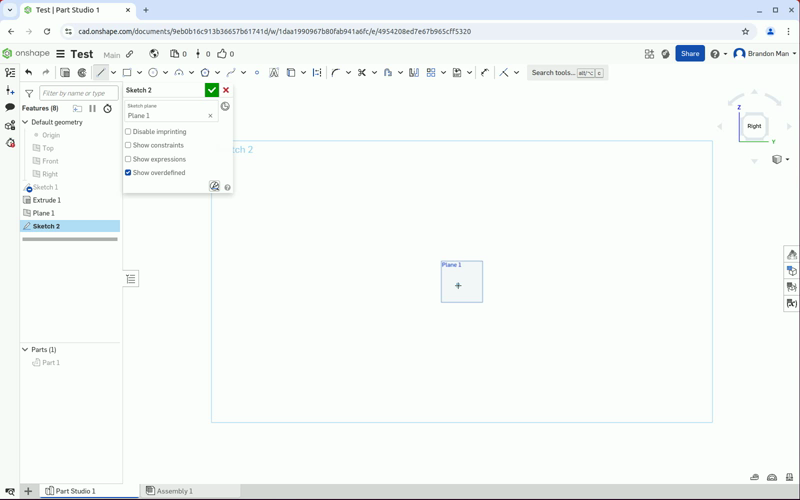
mouse_move(488, 285)
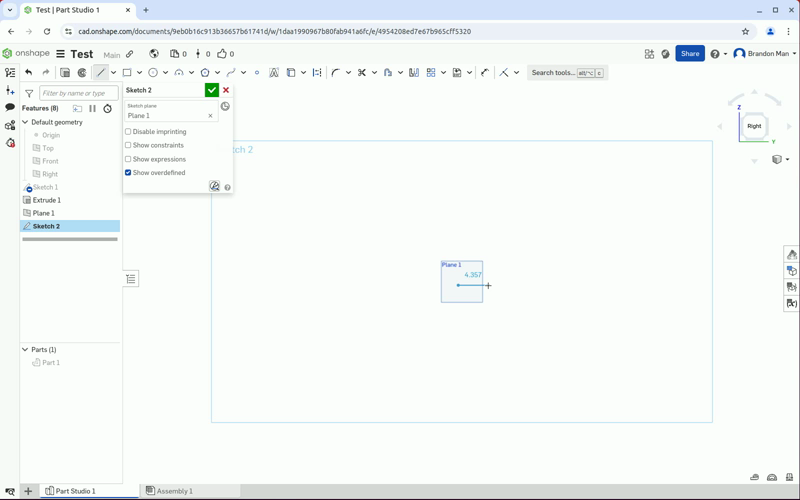
mouse_move(462, 285)
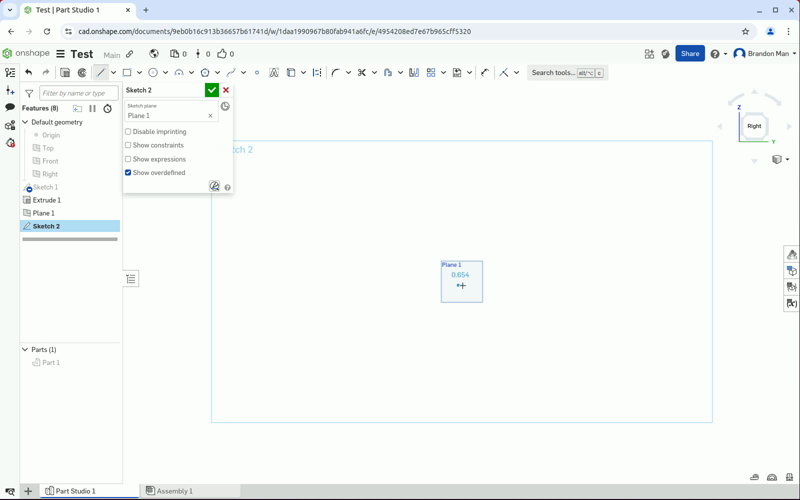
scroll(6)
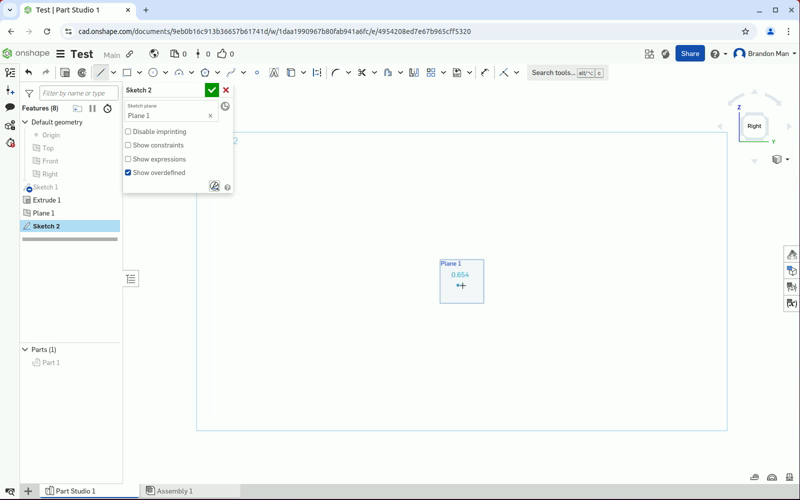
scroll(6)
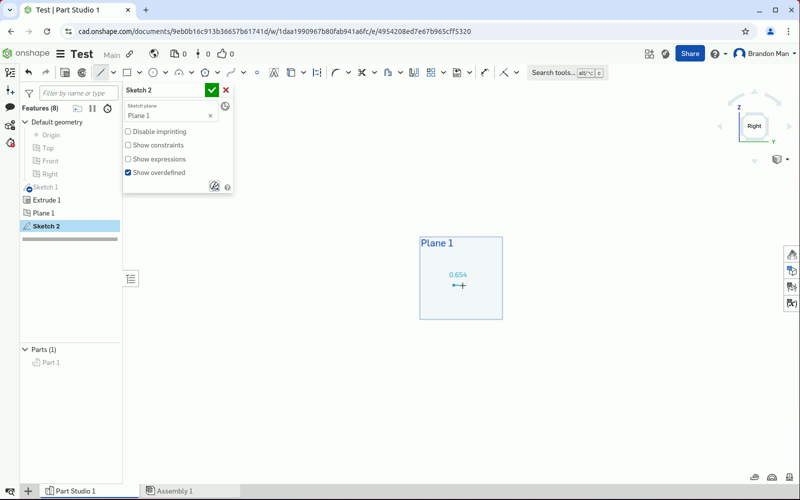
scroll(6)
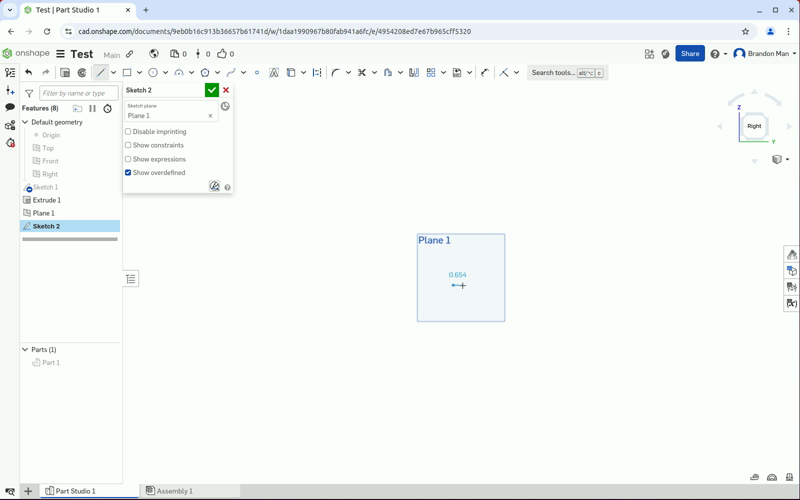
scroll(6)
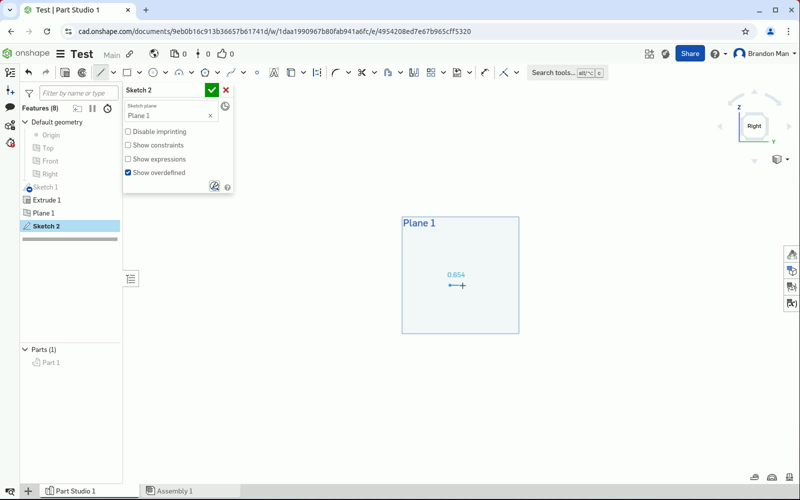
scroll(6)
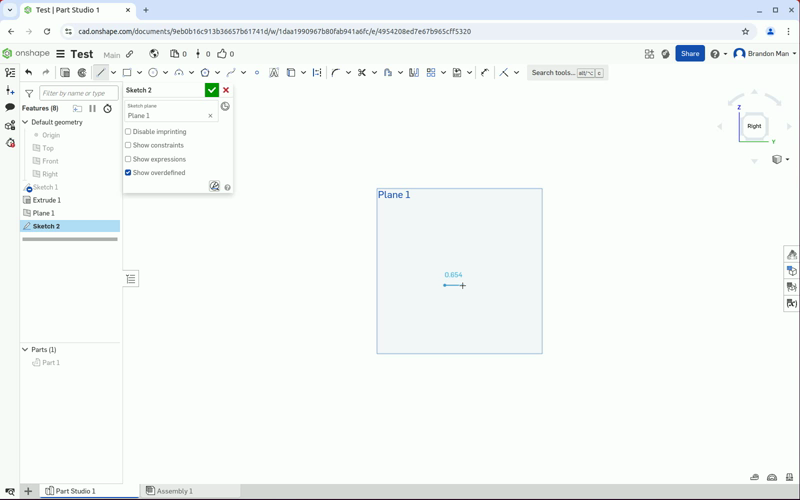
scroll(6)
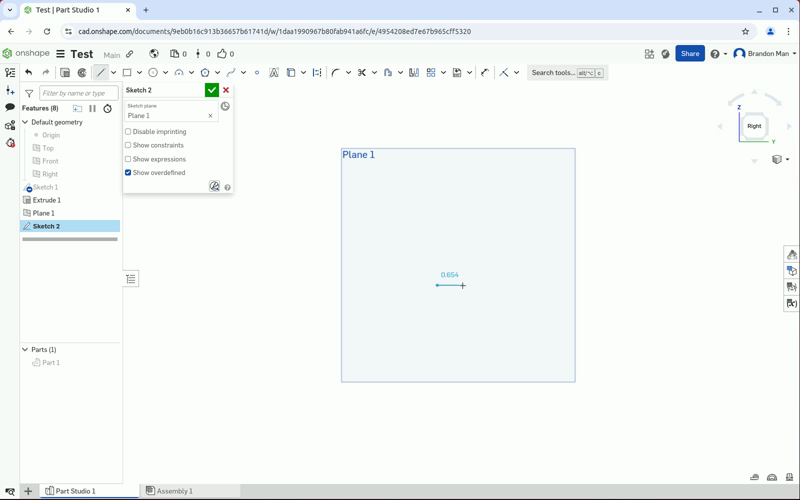
scroll(6)
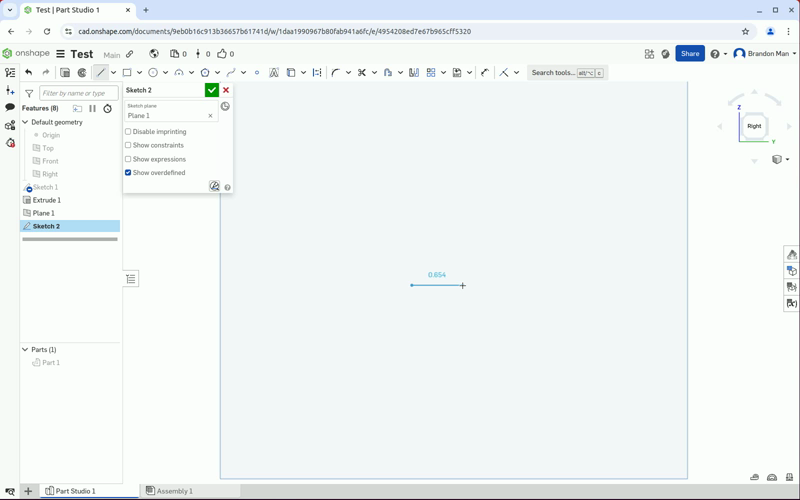
click(462, 285)
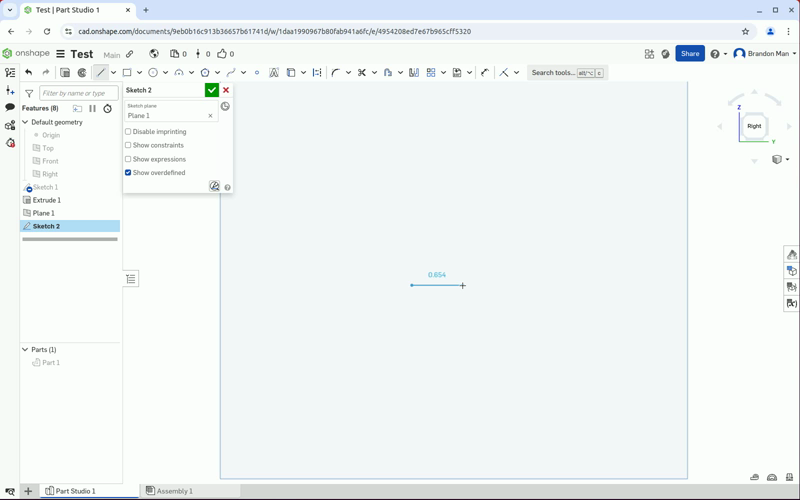
scroll(-6)
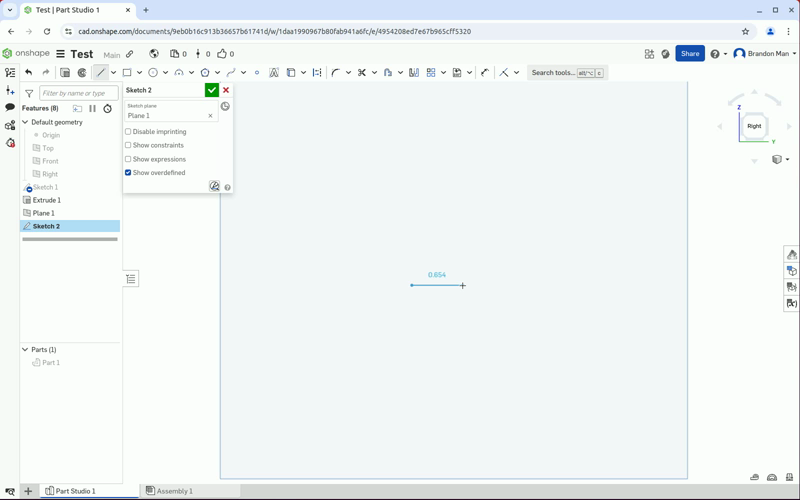
scroll(-6)
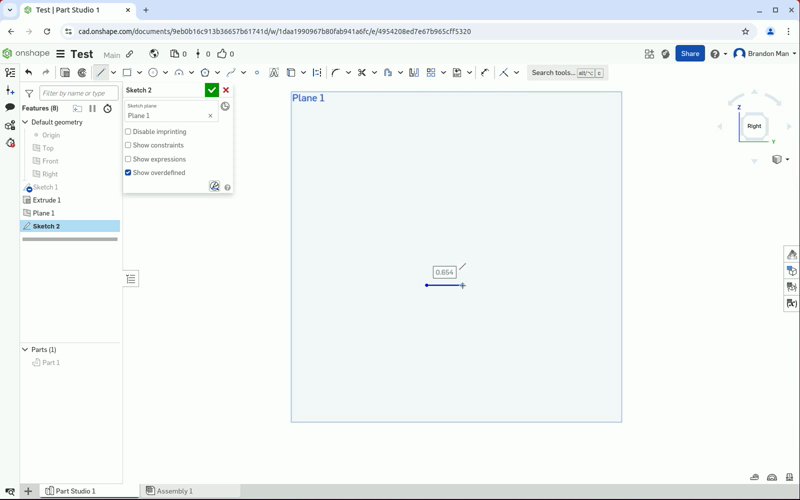
scroll(-6)
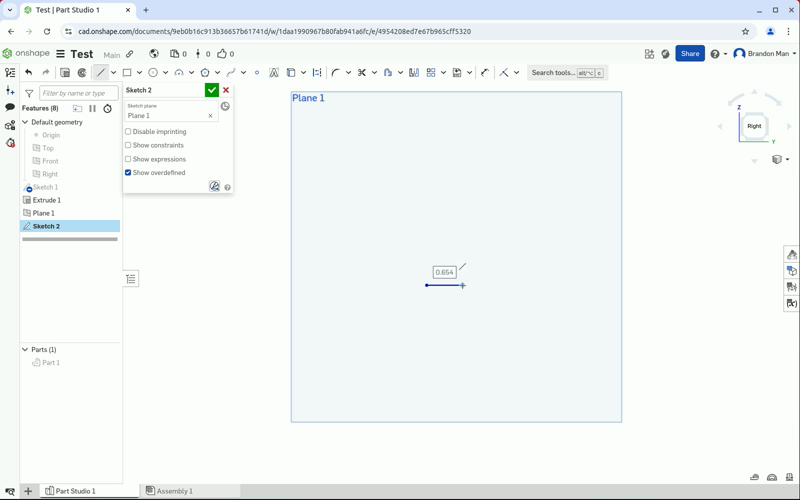
scroll(-6)
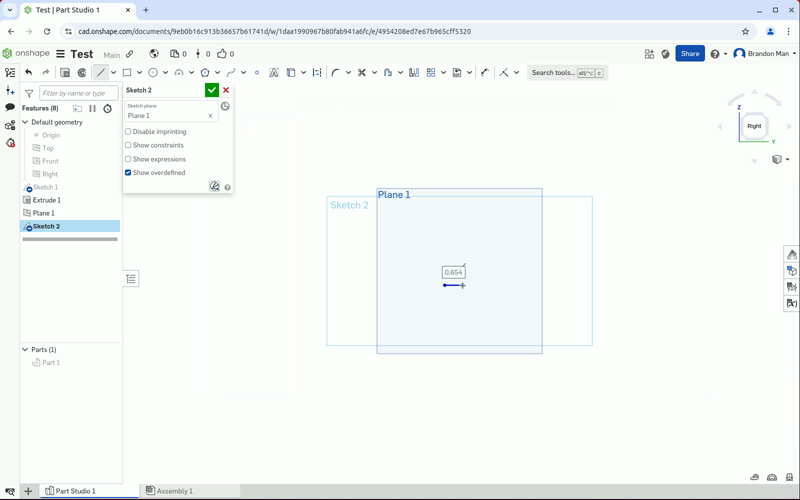
scroll(-6)
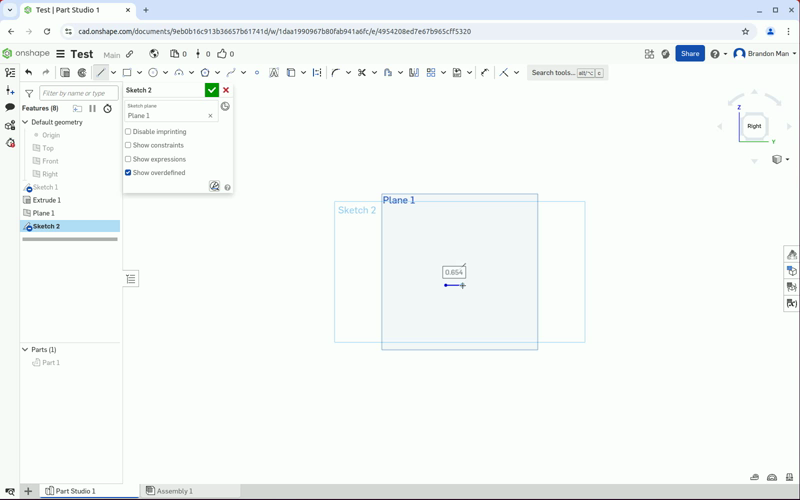
scroll(-6)
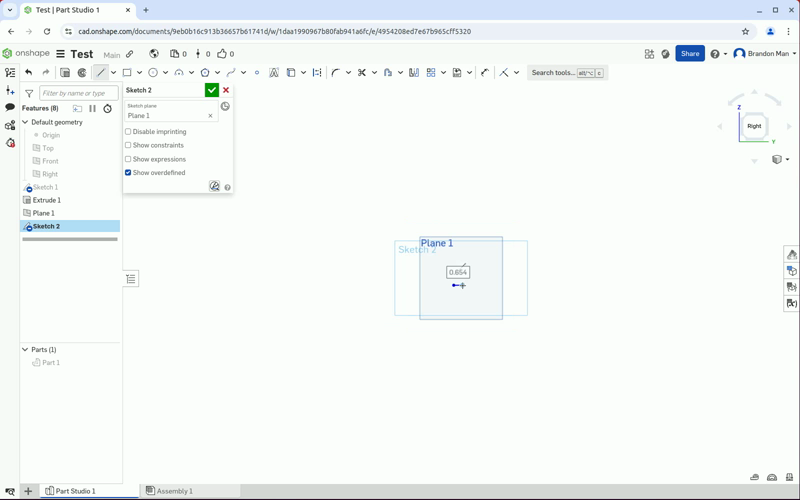
scroll(-6)
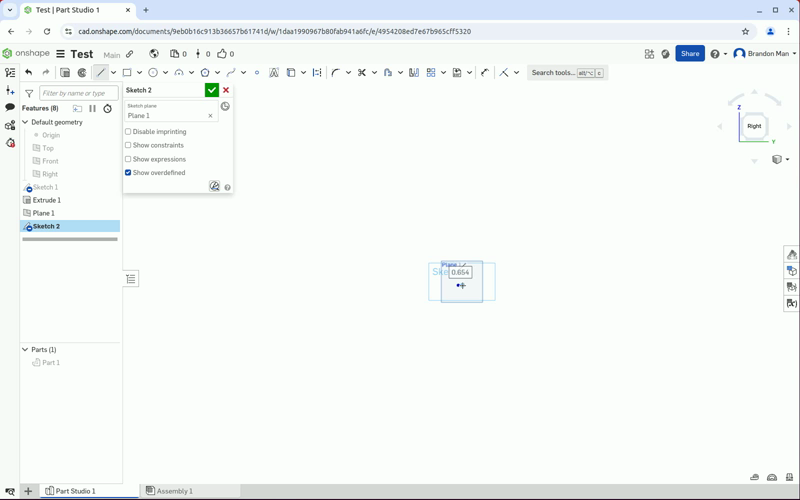
key_up(shift)
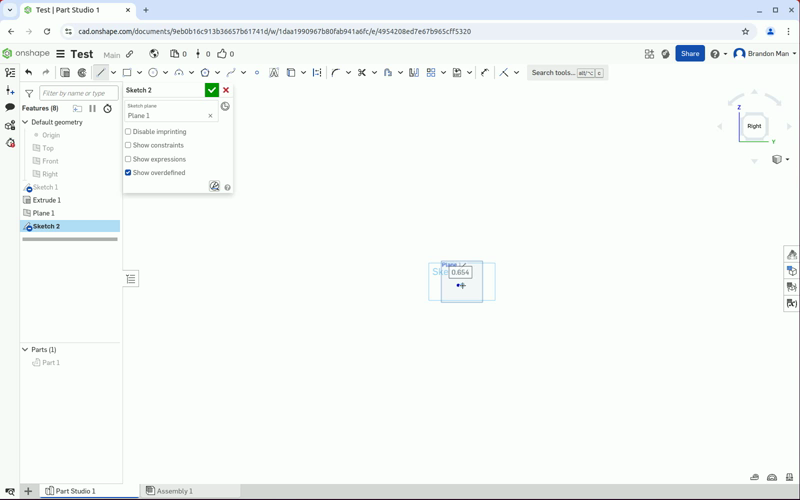
key_down(shift)
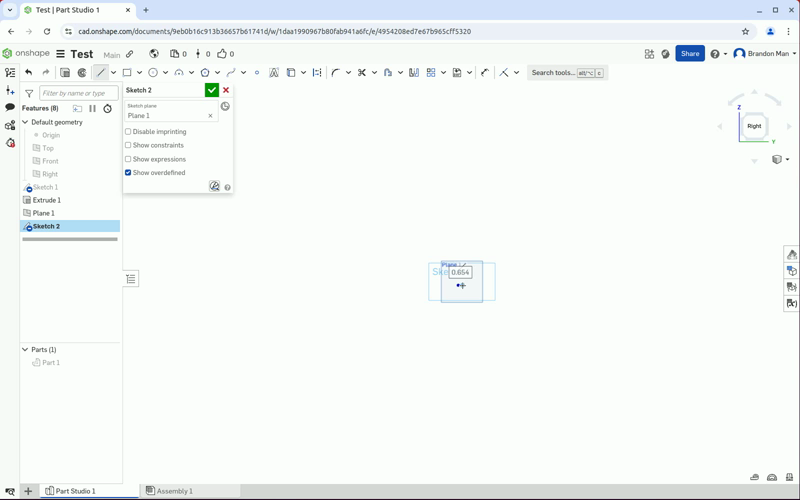
mouse_move(492, 285)
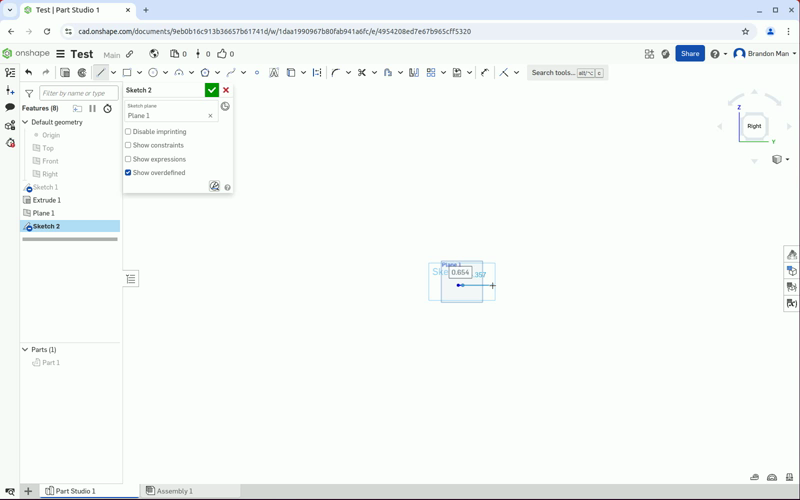
mouse_move(462, 280)
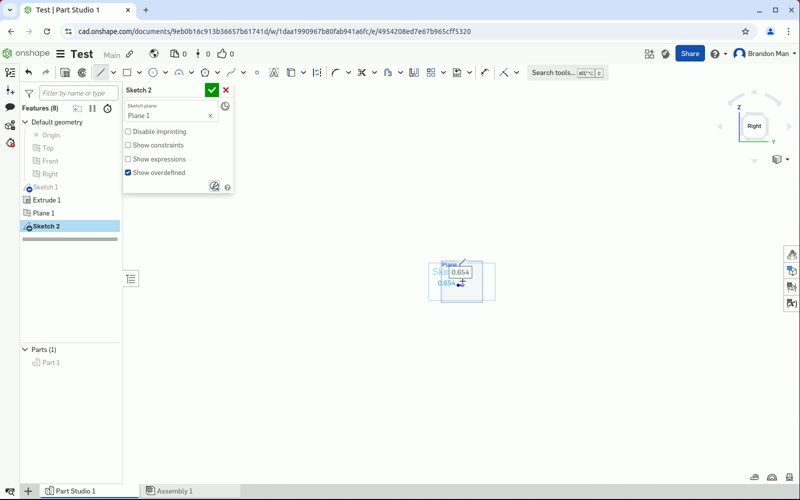
scroll(6)
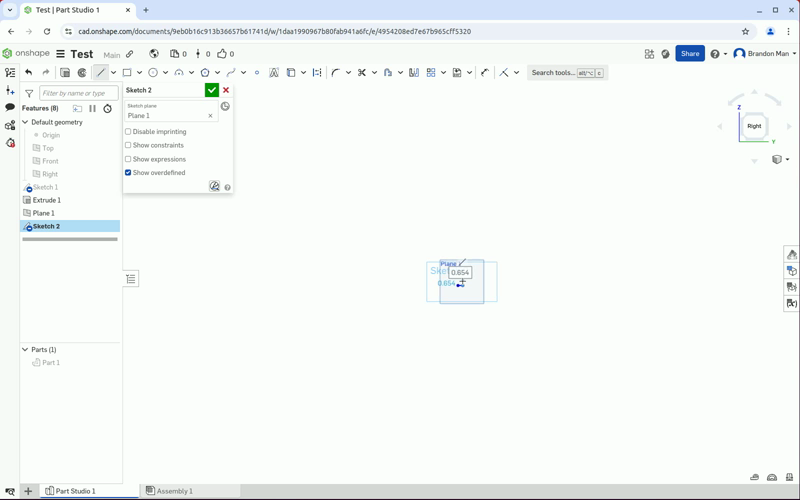
scroll(6)
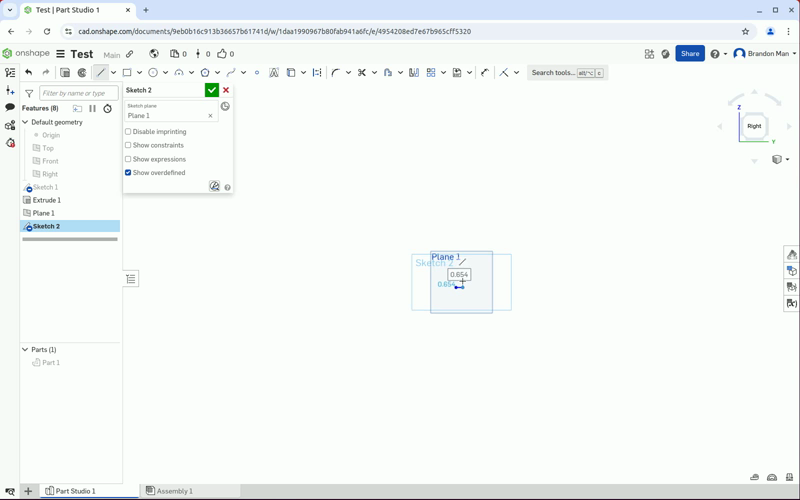
scroll(6)
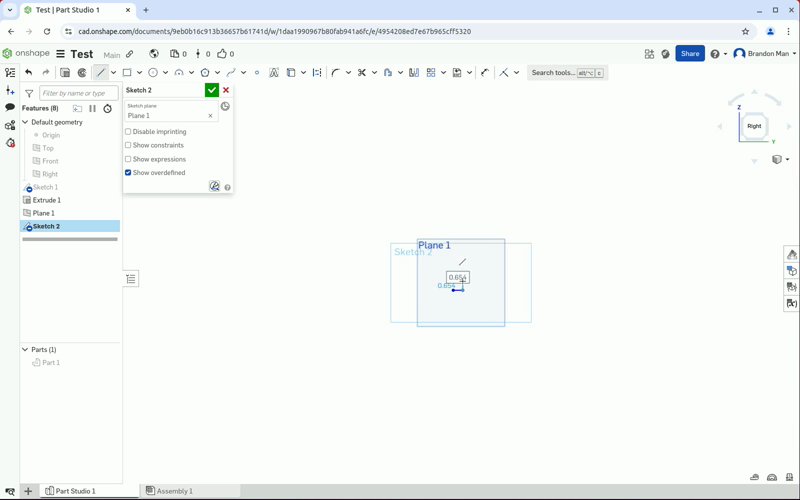
scroll(6)
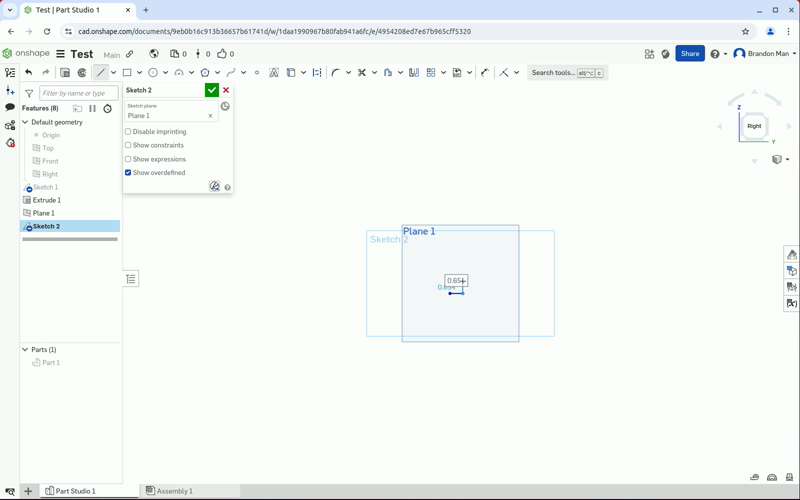
scroll(6)
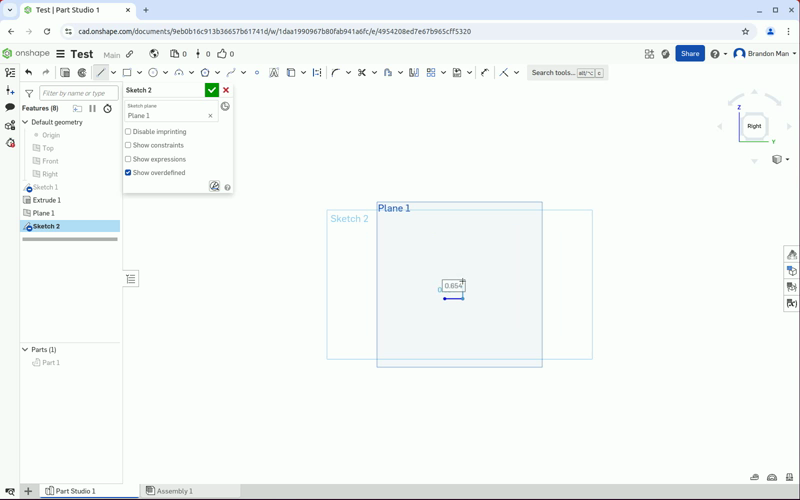
scroll(6)
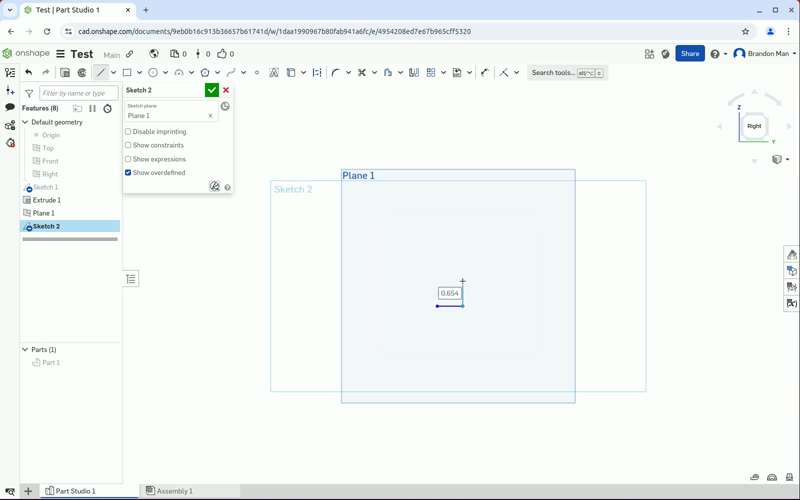
scroll(6)
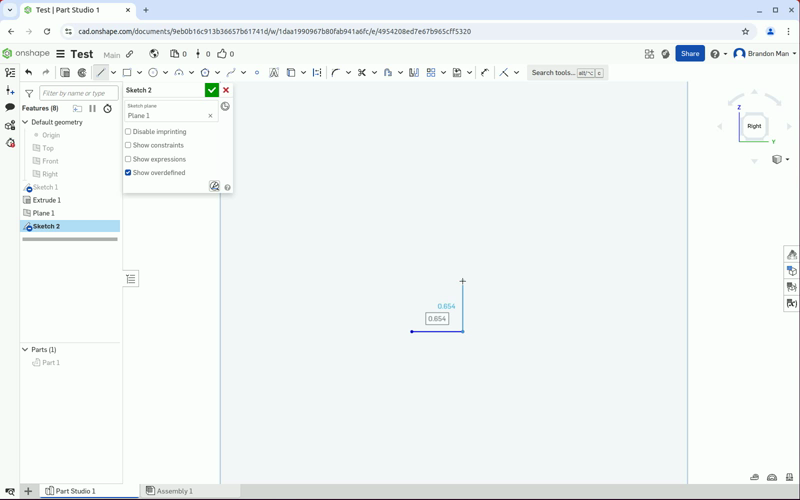
click(462, 280)
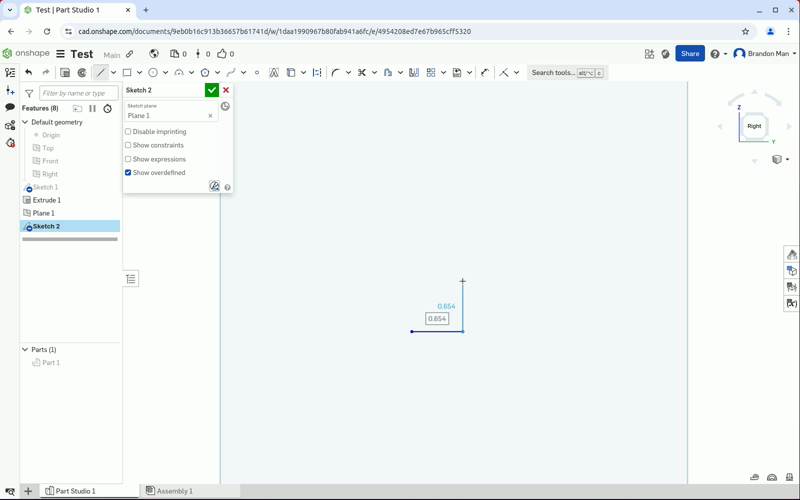
scroll(-6)
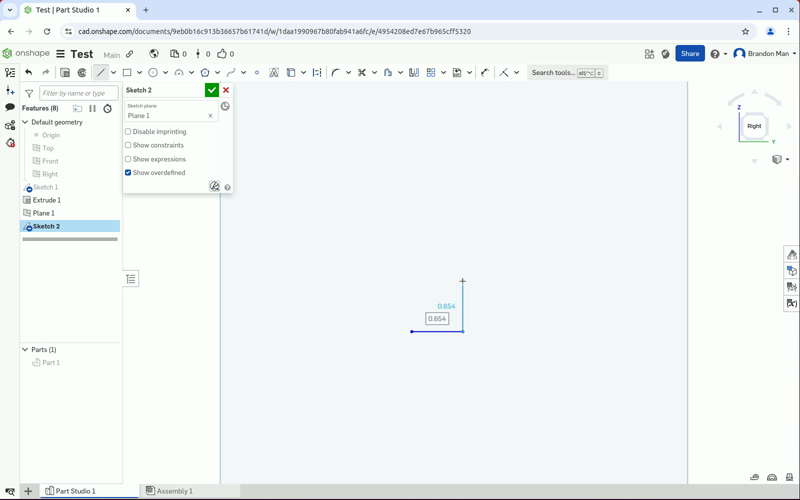
scroll(-6)
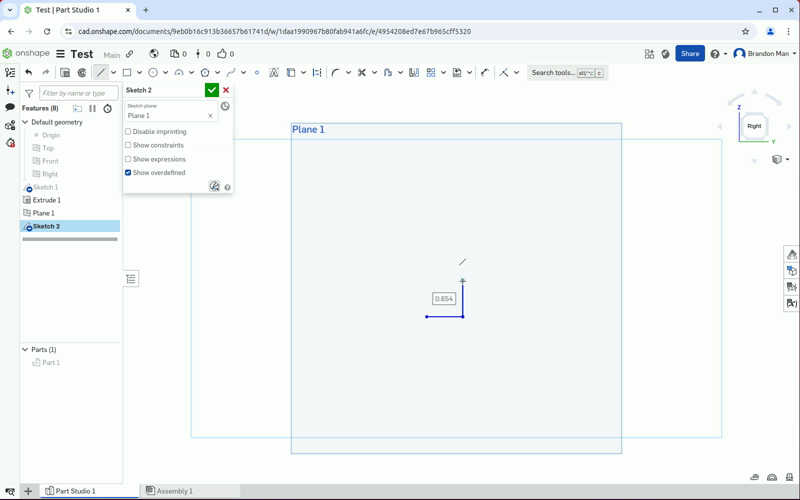
scroll(-6)
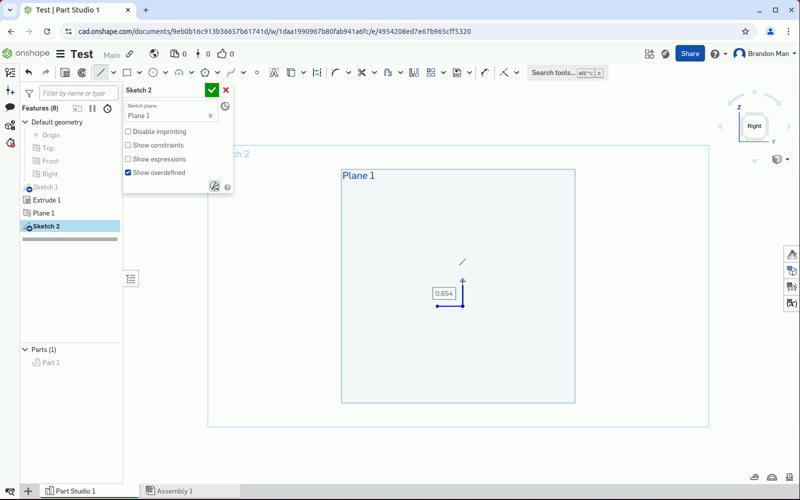
scroll(-6)
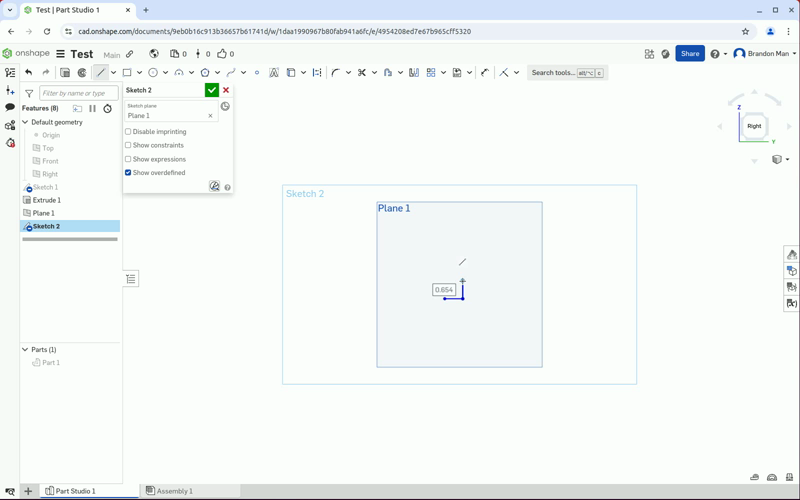
scroll(-6)
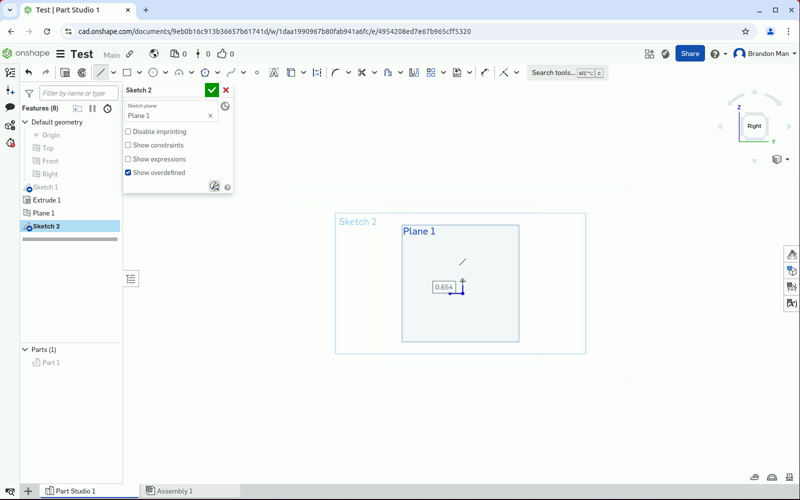
scroll(-6)
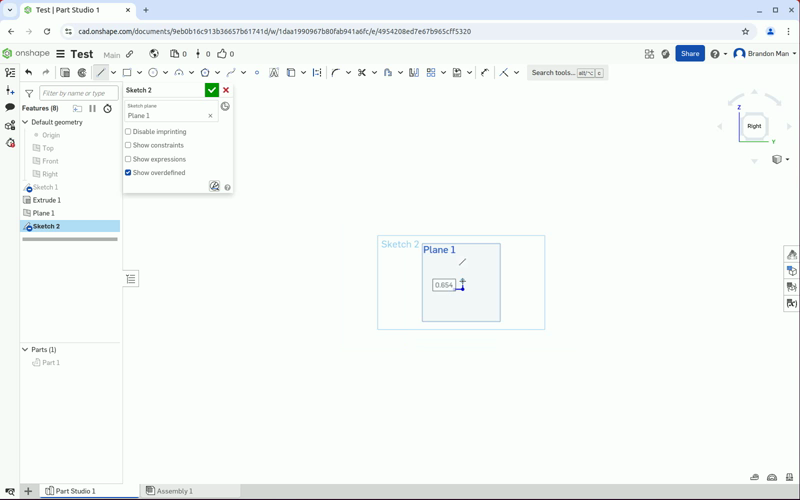
scroll(-6)
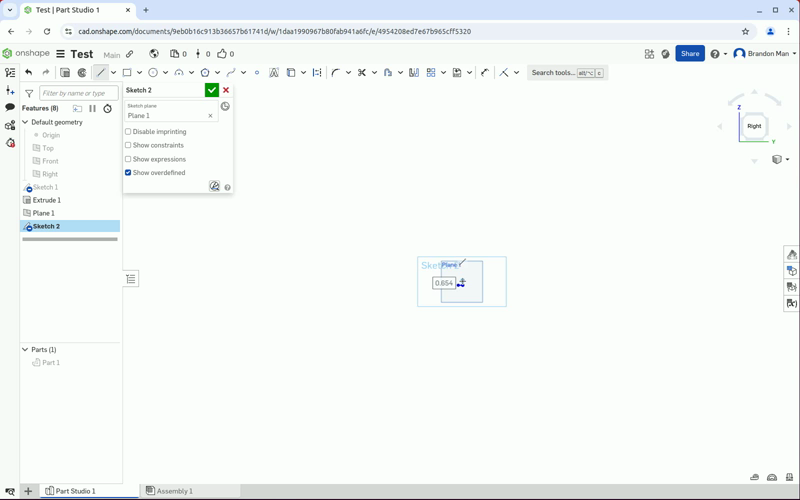
key_up(shift)
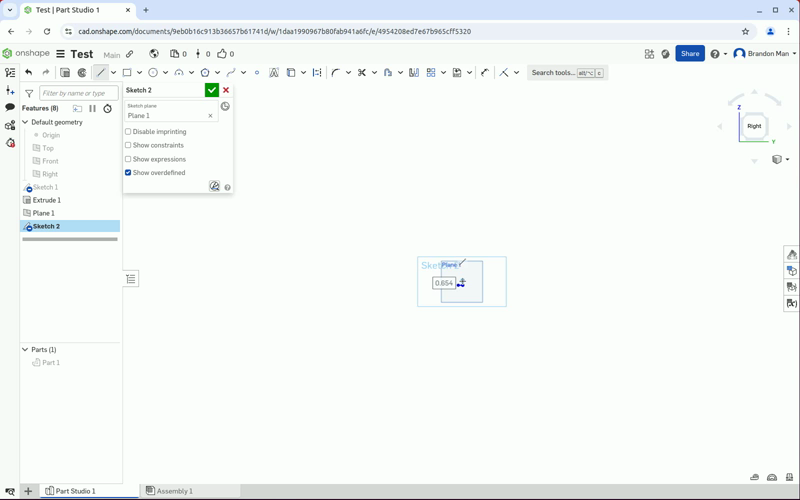
key_down(shift)
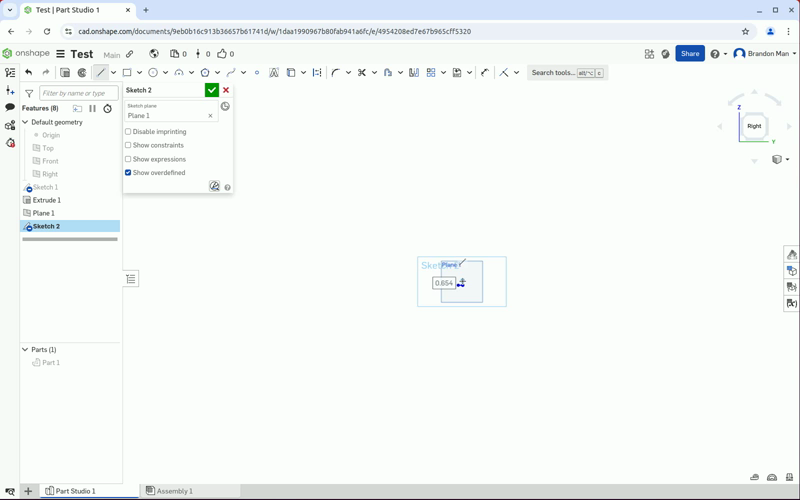
mouse_move(492, 280)
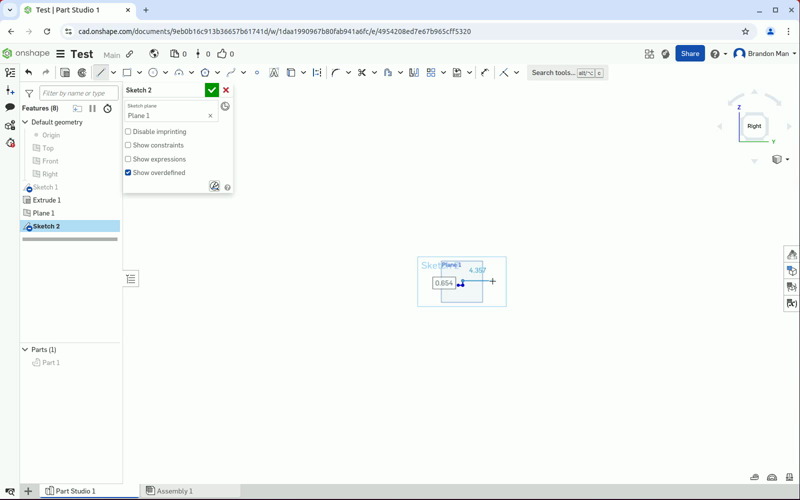
mouse_move(458, 280)
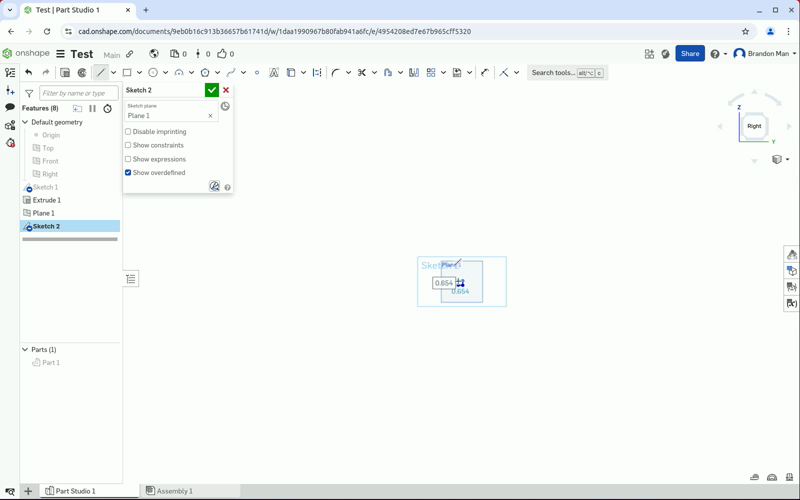
scroll(6)
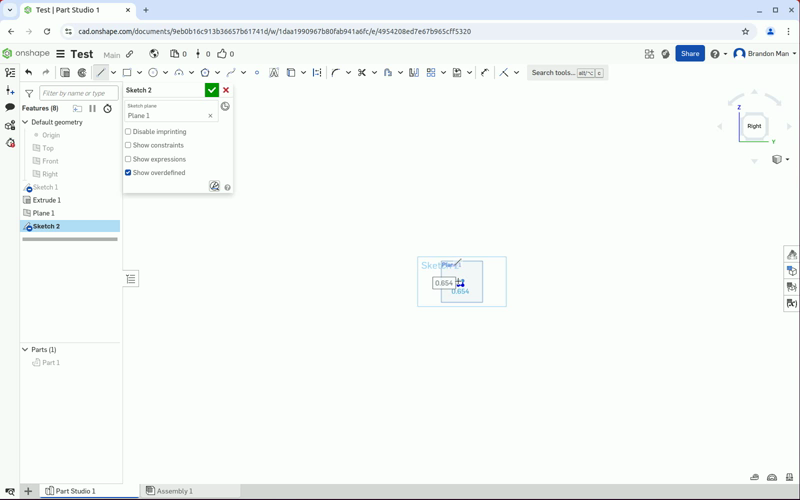
scroll(6)
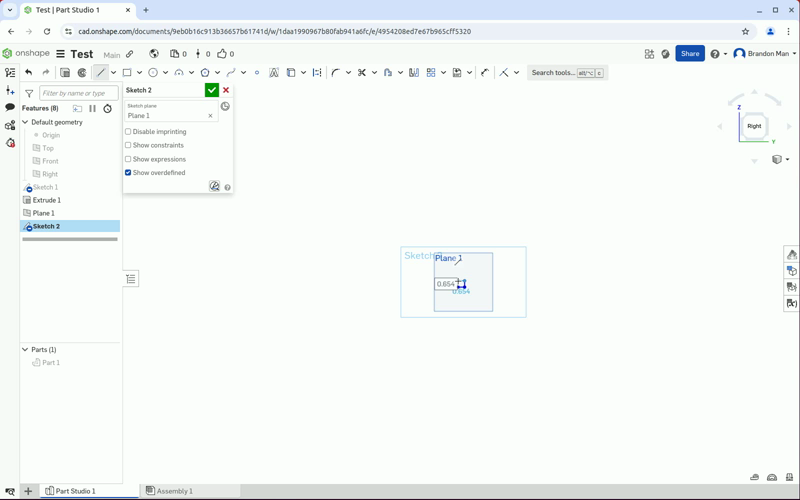
scroll(6)
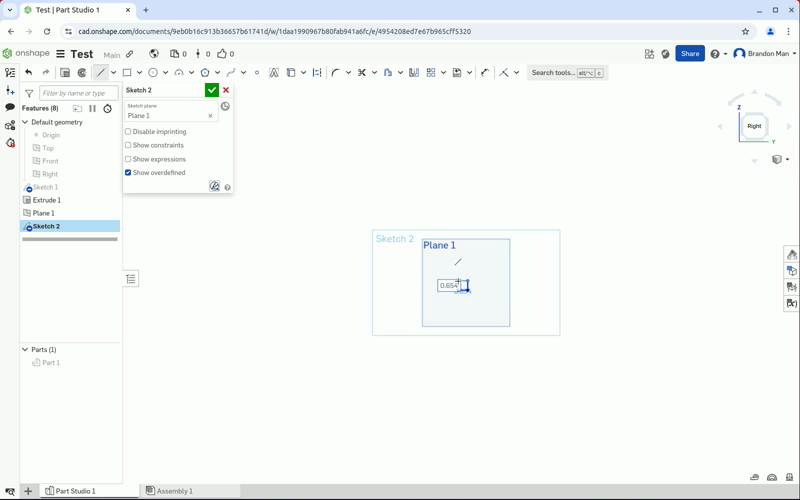
scroll(6)
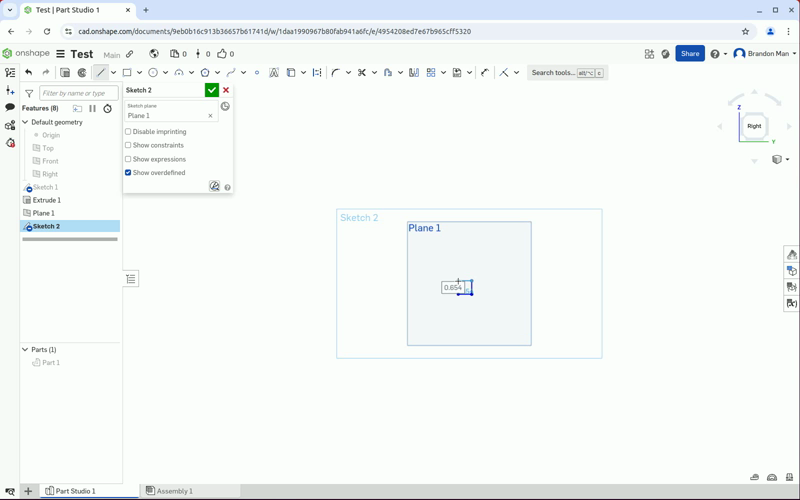
scroll(6)
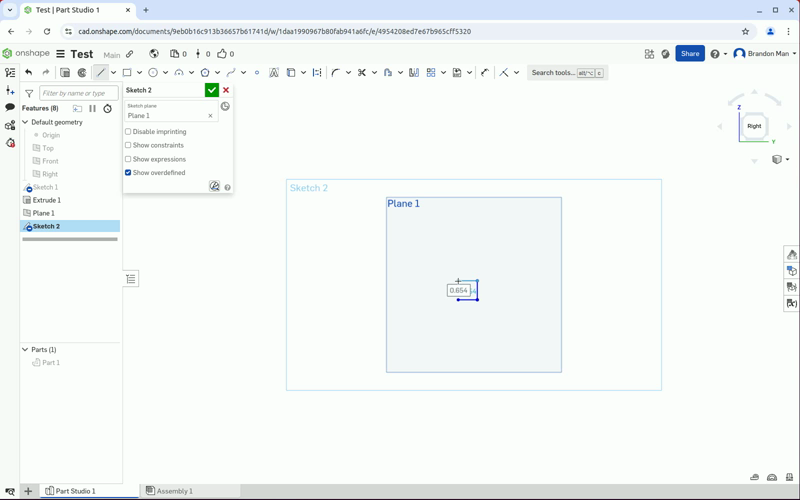
scroll(6)
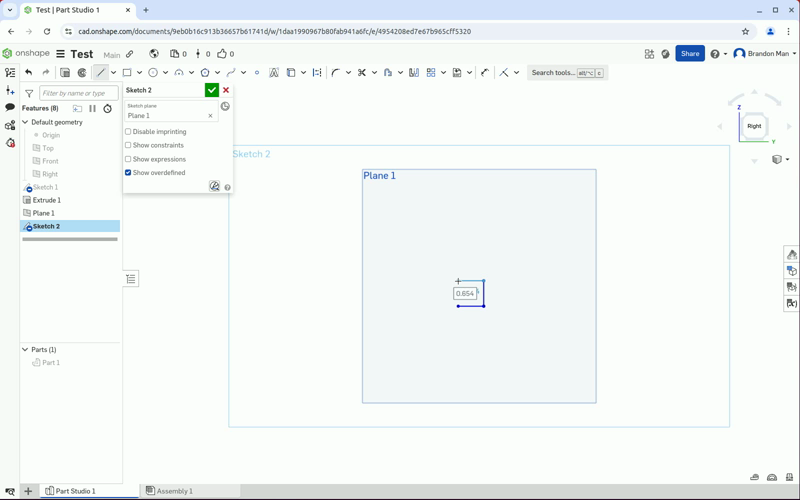
scroll(6)
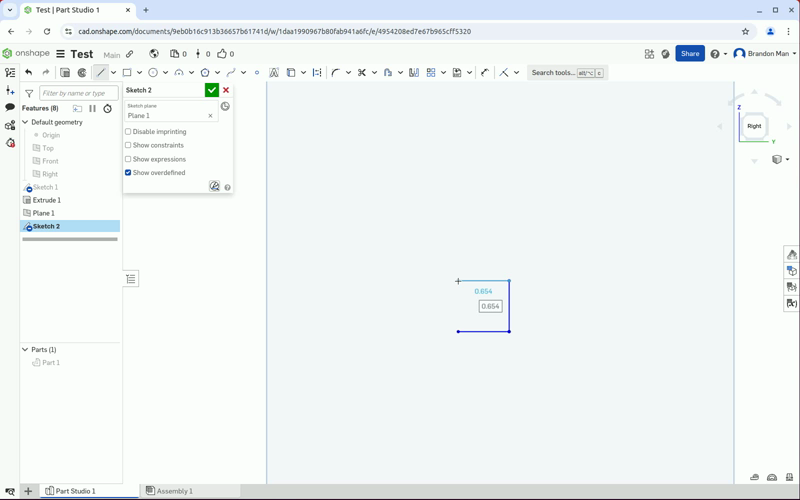
click(458, 280)
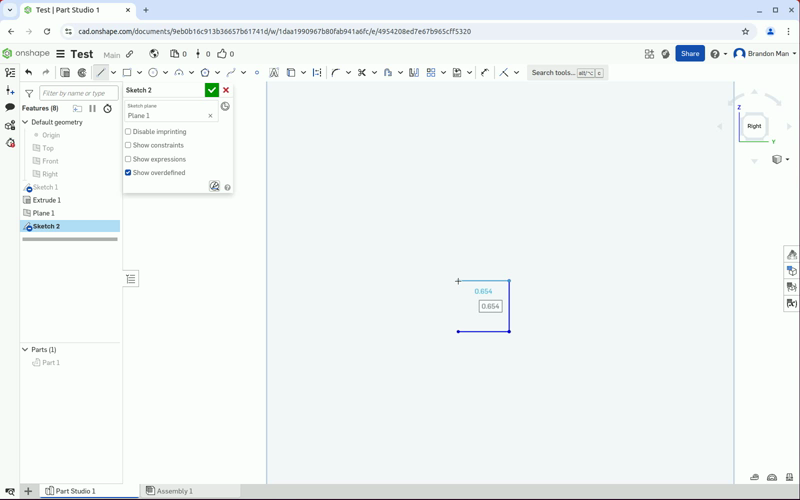
scroll(-6)
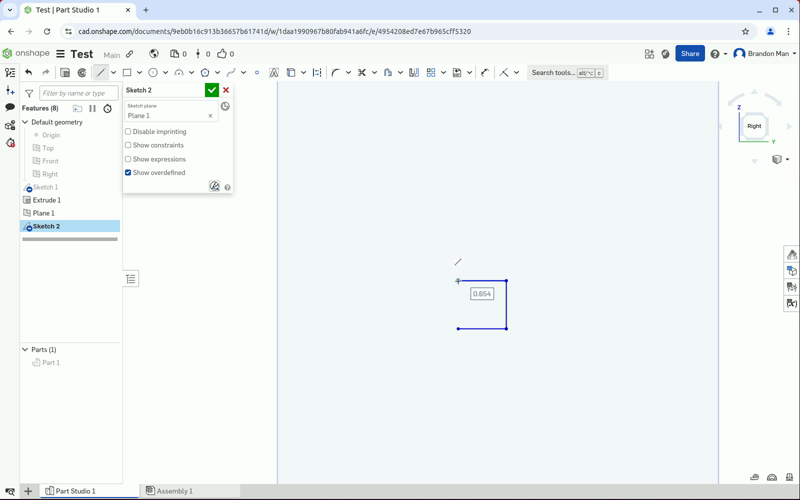
scroll(-6)
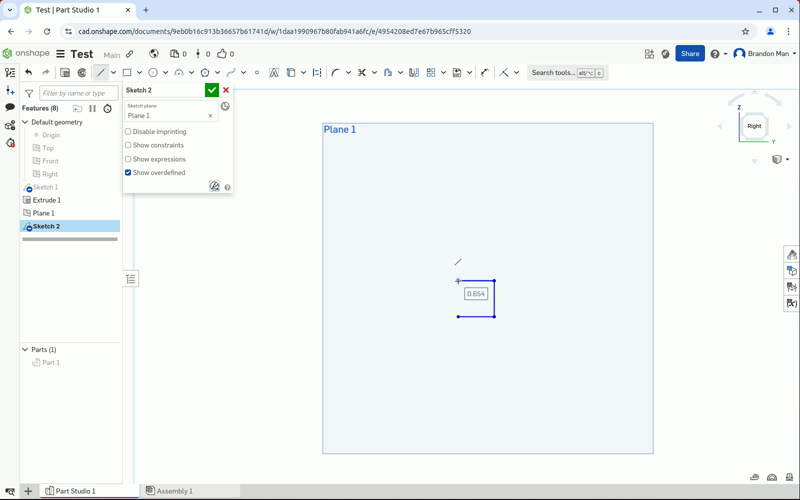
scroll(-6)
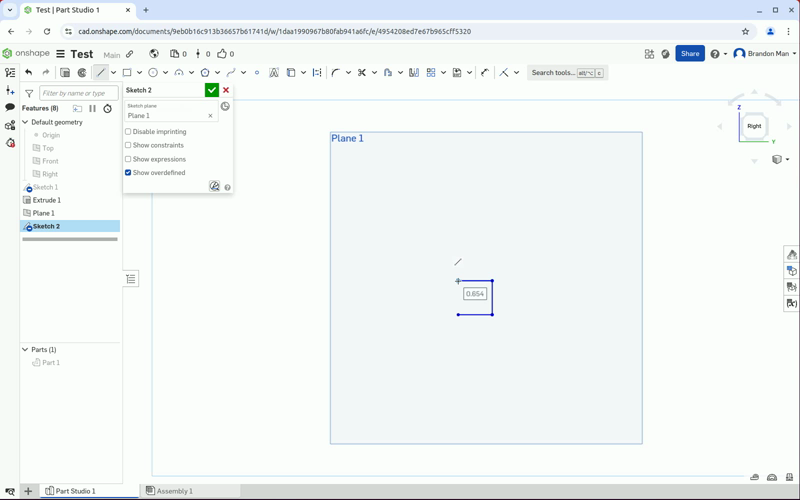
scroll(-6)
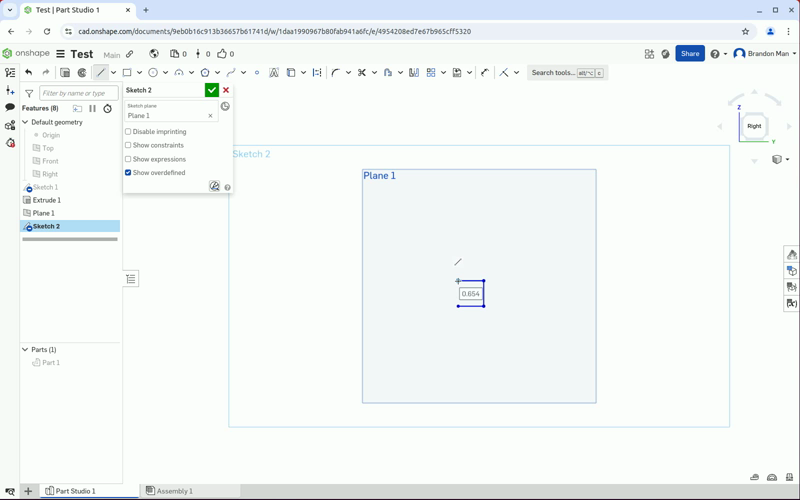
scroll(-6)
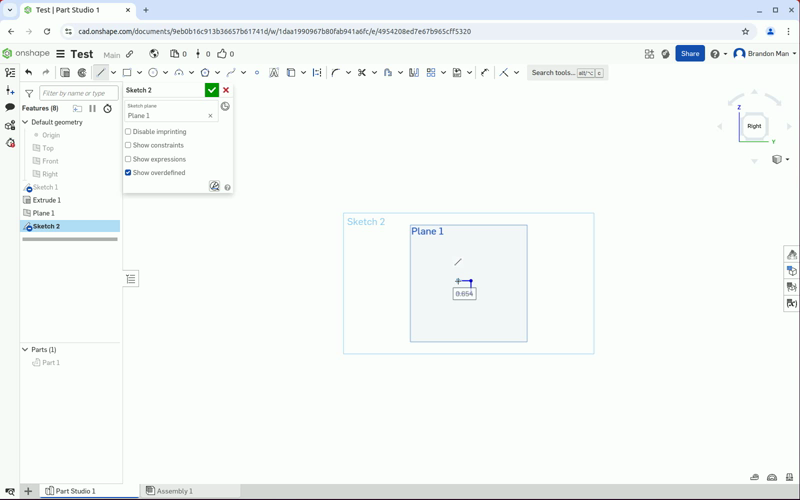
scroll(-6)
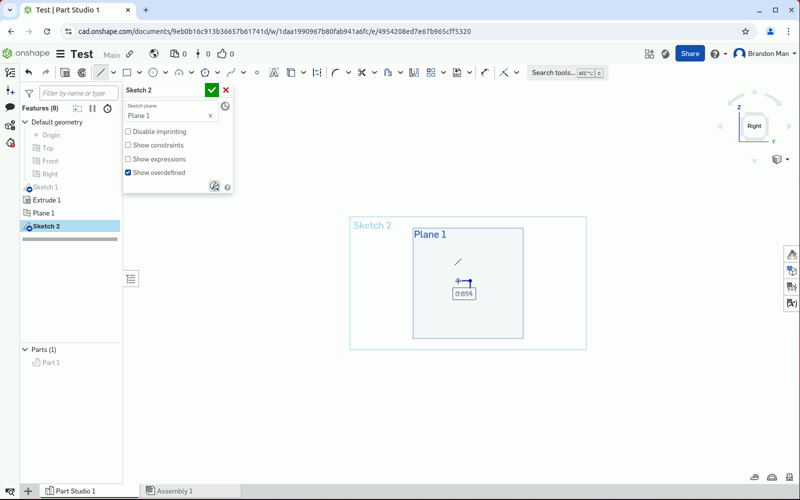
scroll(-6)
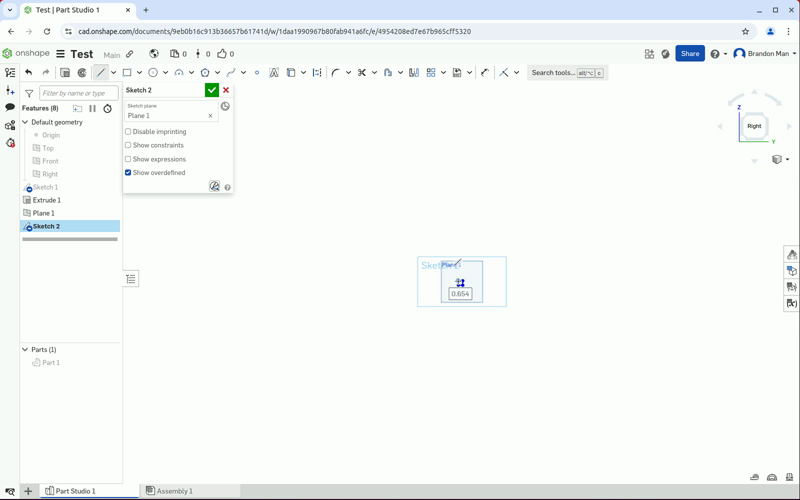
key_up(shift)
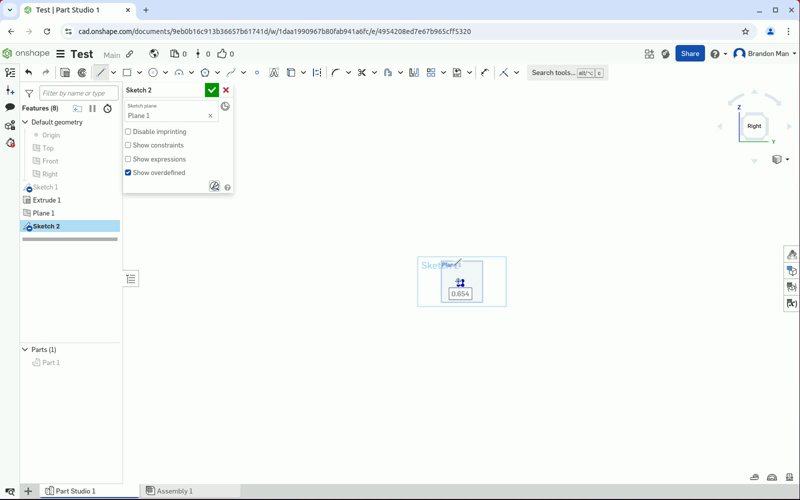
mouse_move(488, 280)
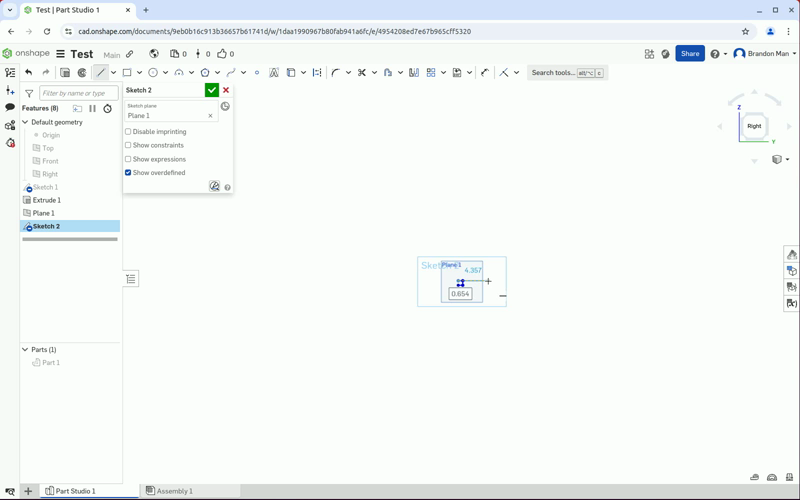
key_down(shift)
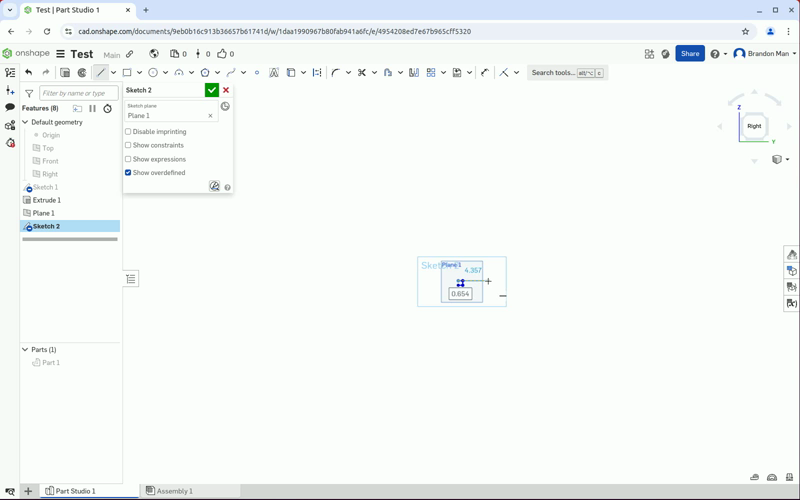
mouse_move(458, 285)
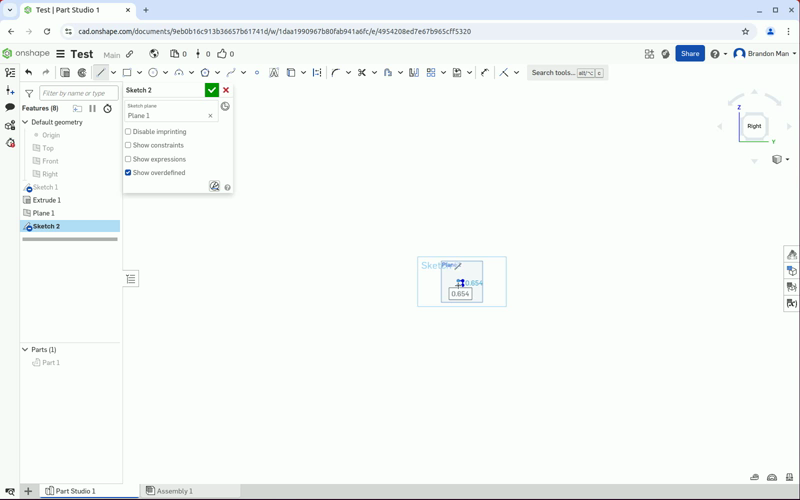
scroll(6)
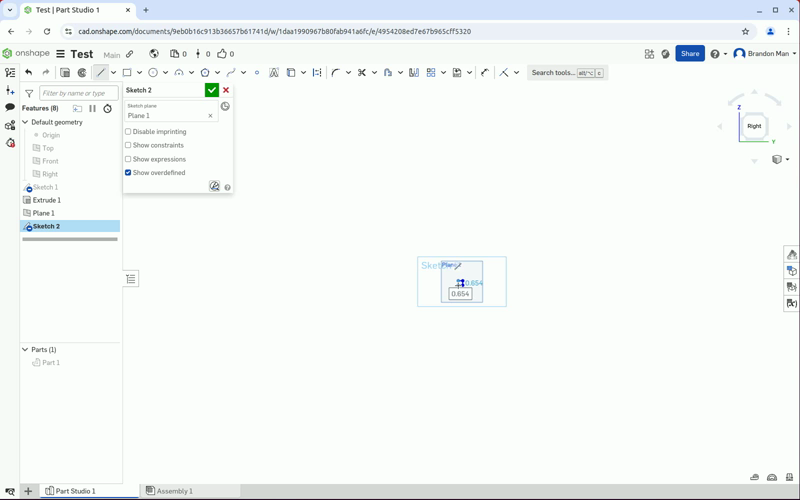
scroll(6)
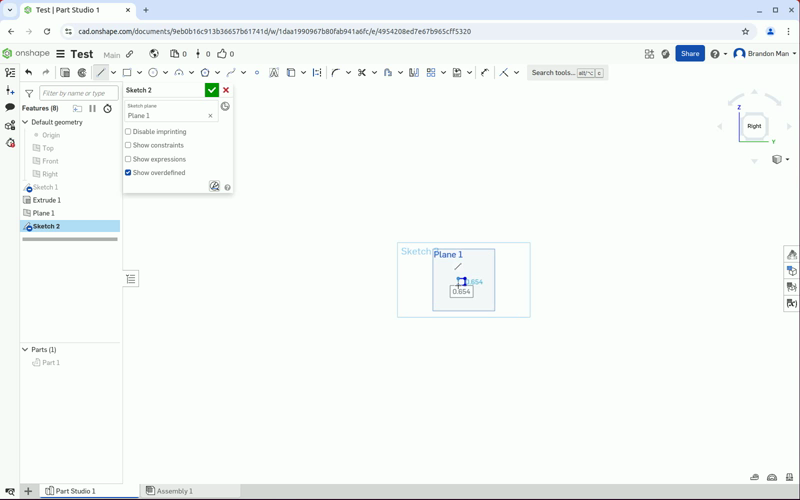
scroll(6)
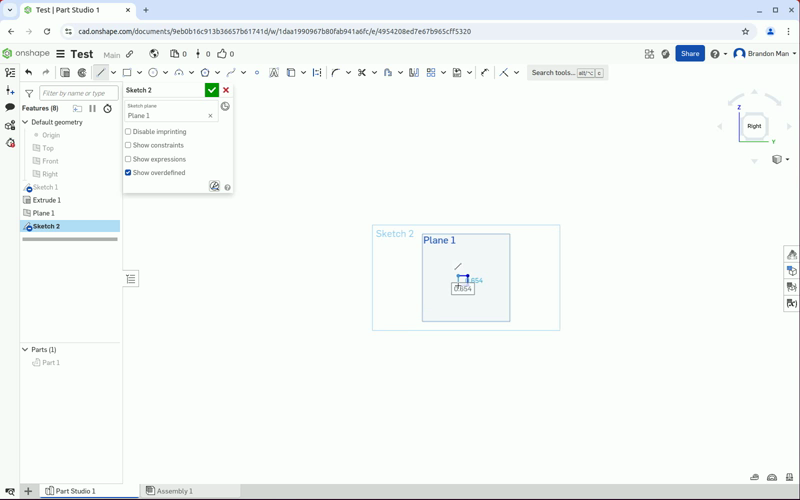
scroll(6)
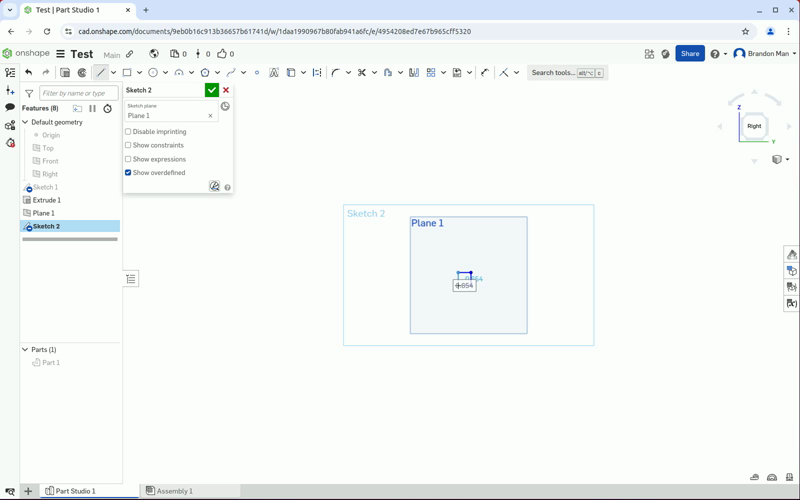
scroll(6)
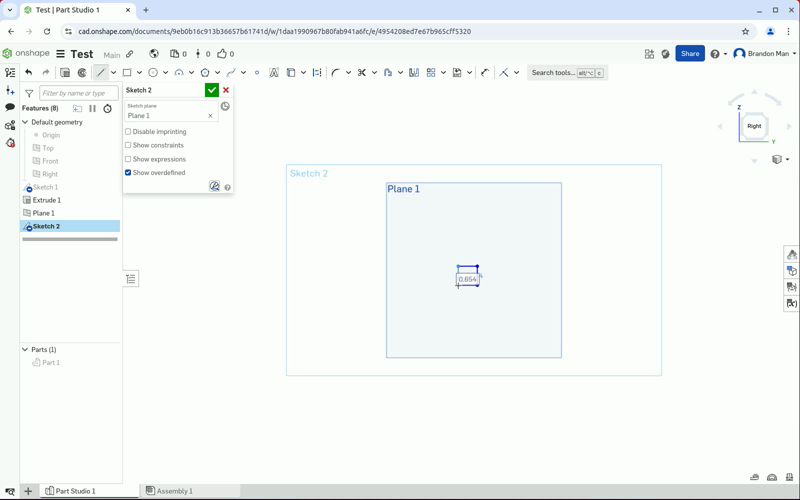
scroll(6)
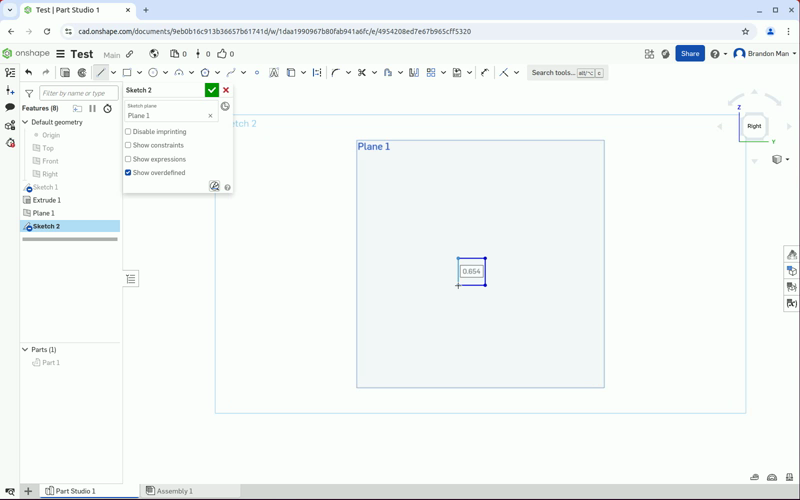
scroll(6)
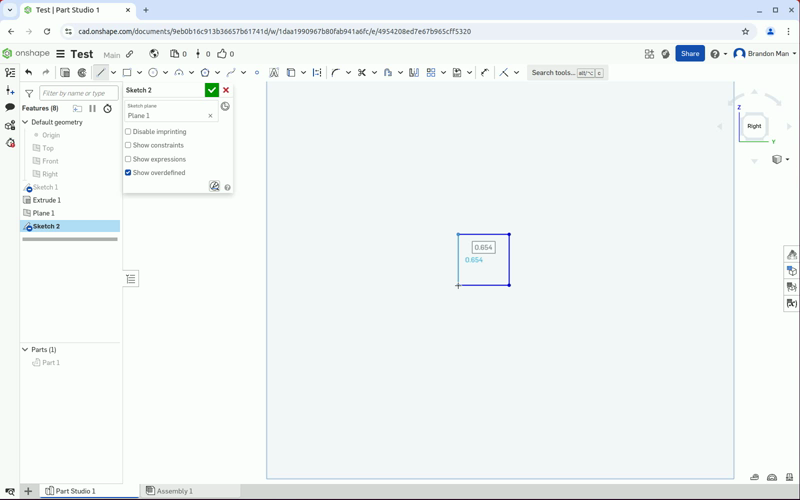
key_up(shift)
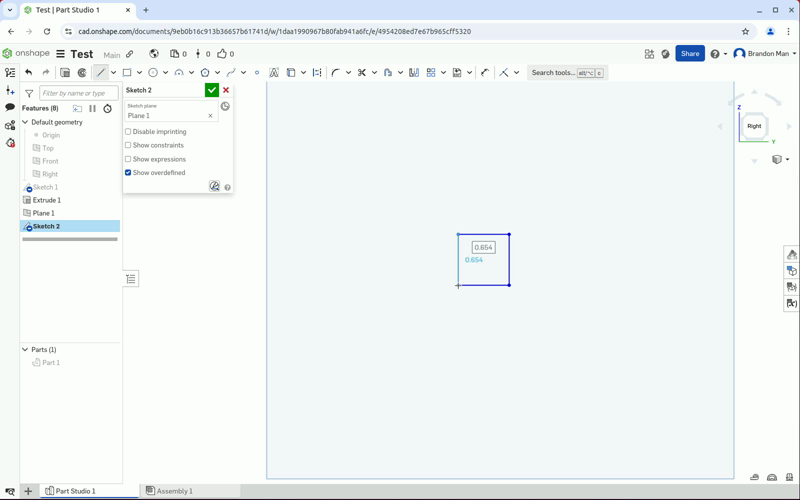
click(458, 285)
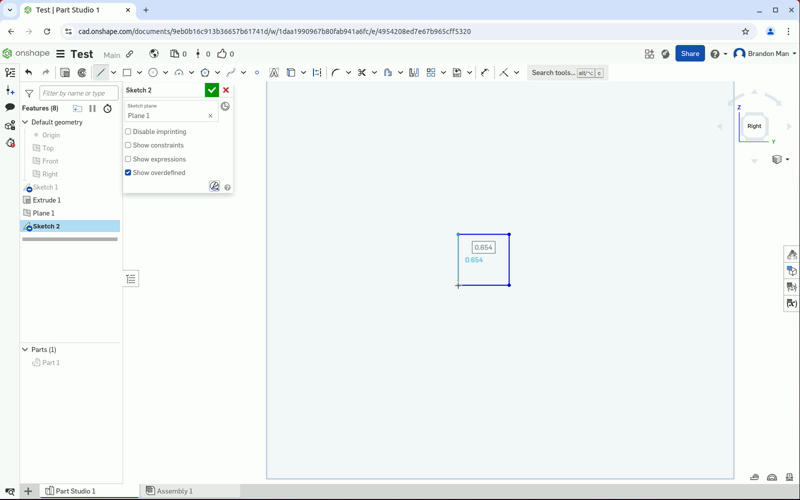
scroll(-6)
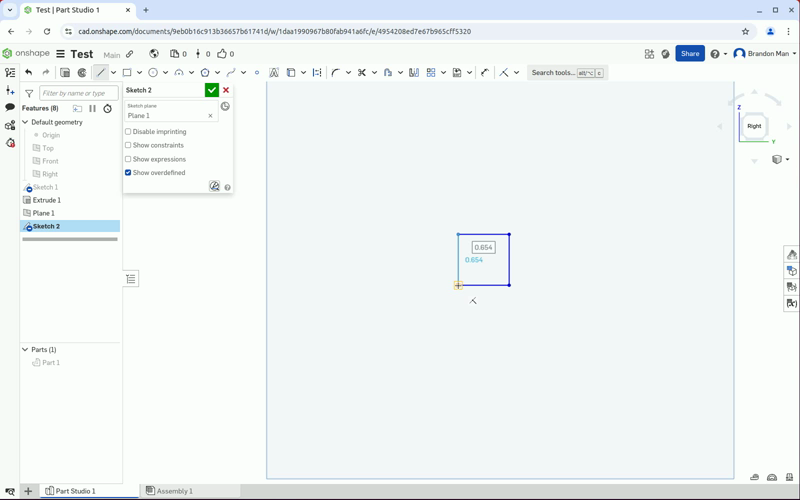
scroll(-6)
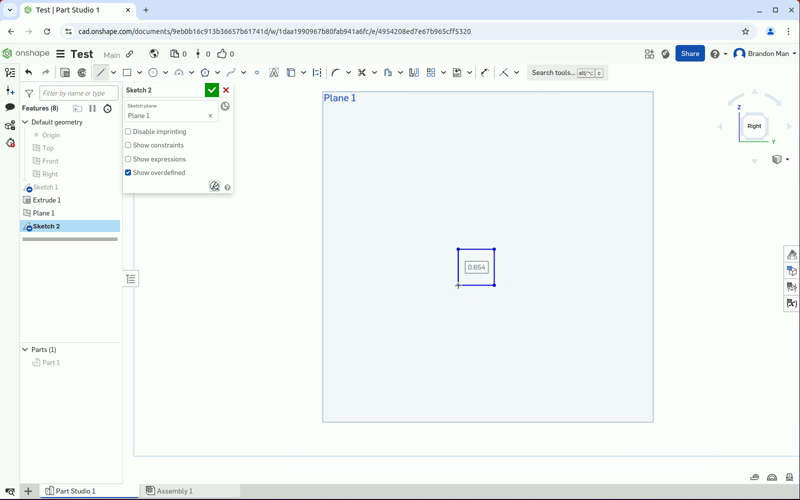
scroll(-6)
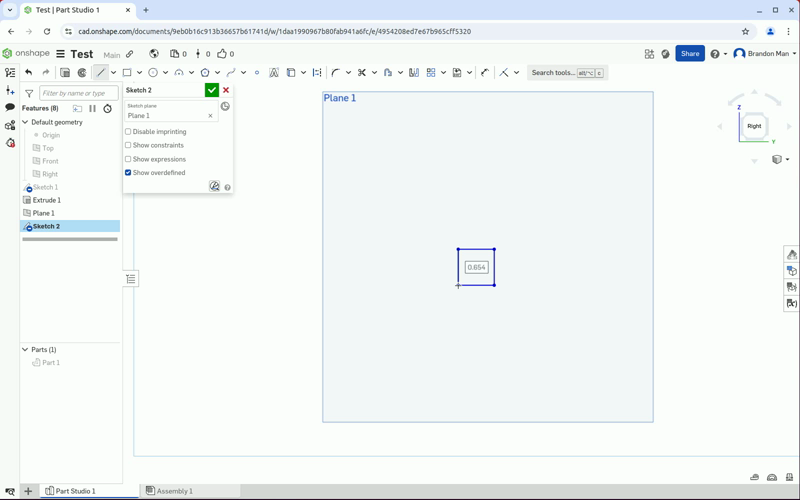
scroll(-6)
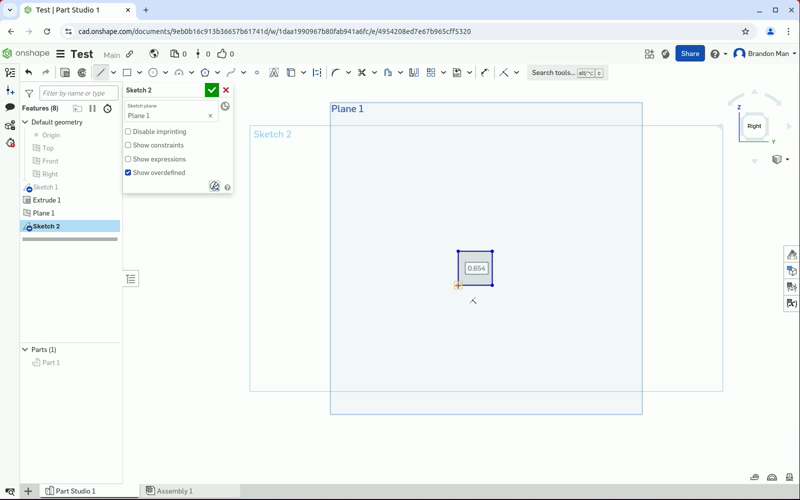
scroll(-6)
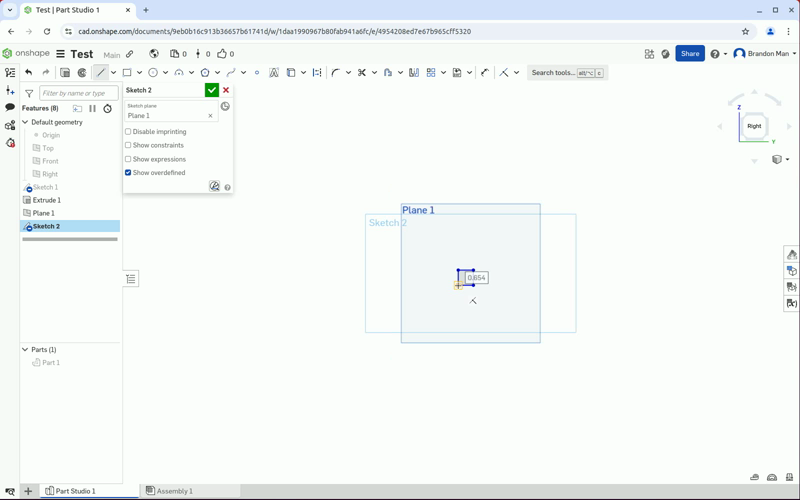
scroll(-6)
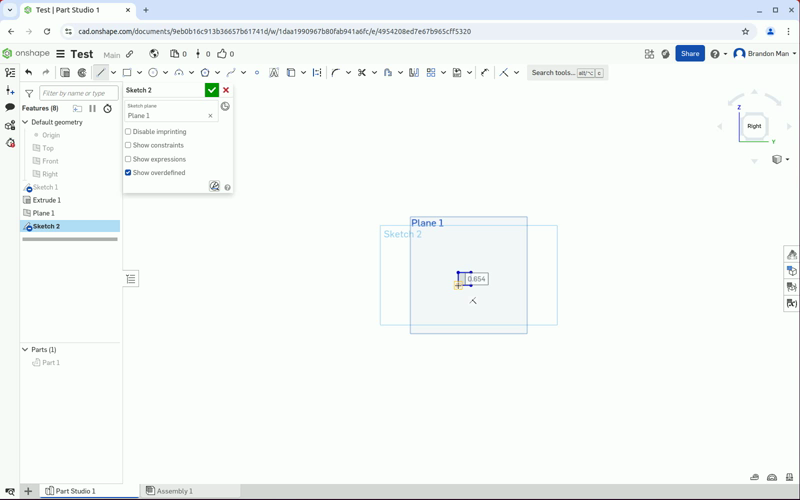
scroll(-6)
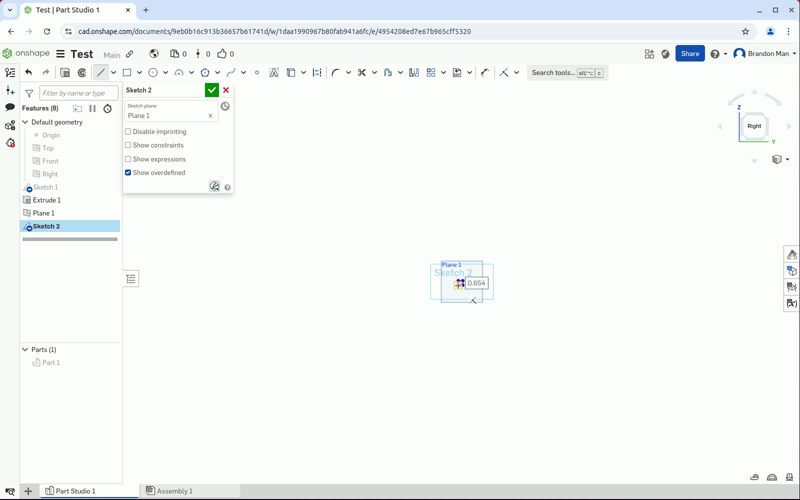
key(esc)
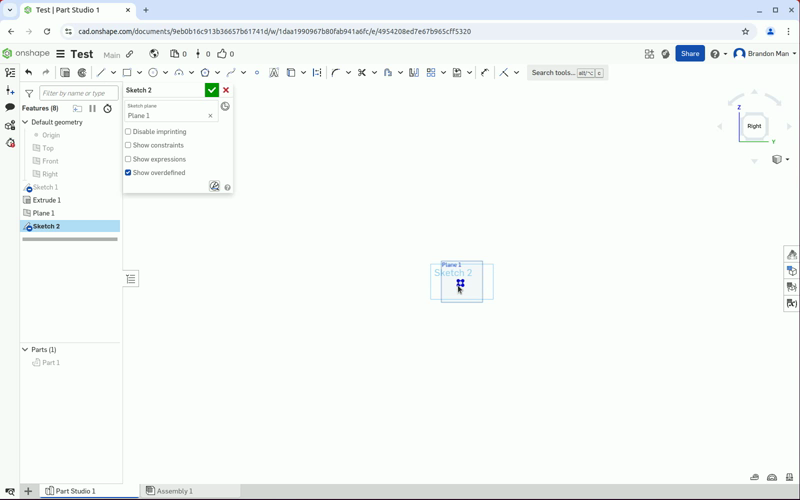
key(l)
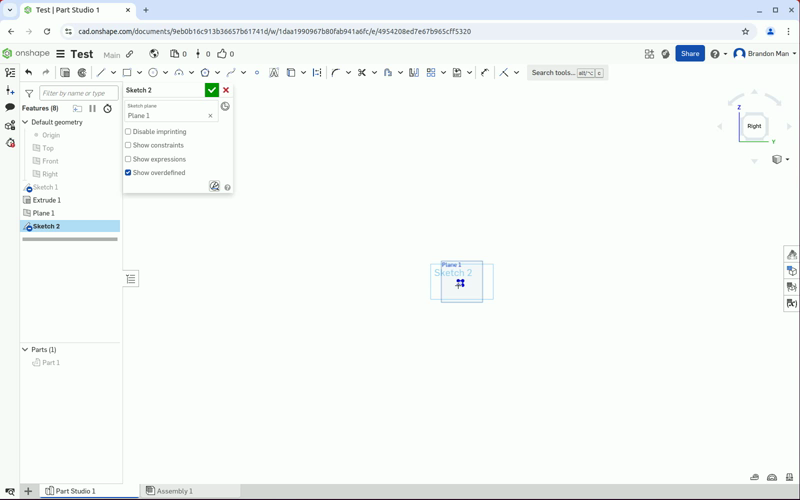
key_down(shift)
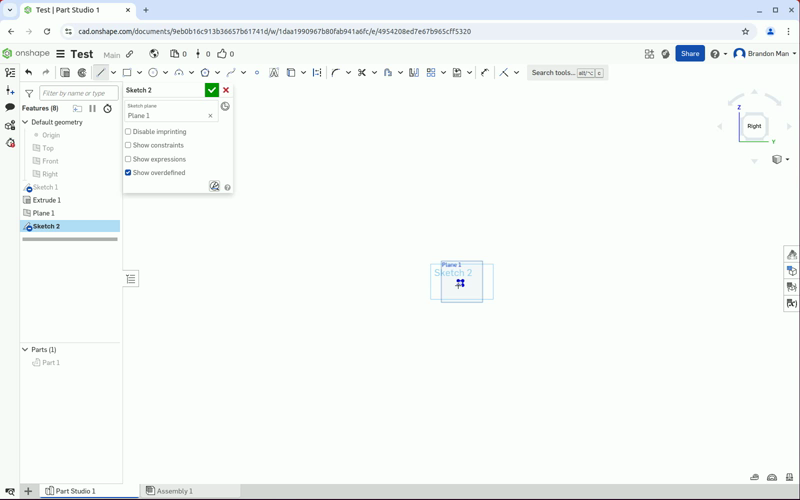
mouse_move(458, 285)
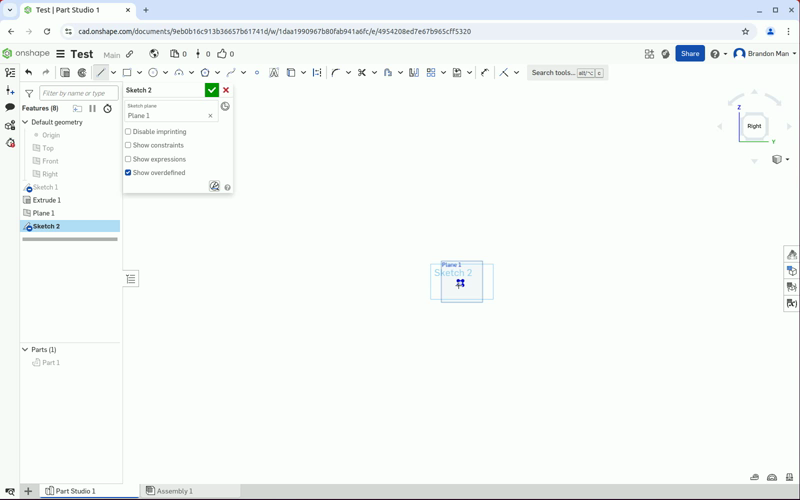
scroll(6)
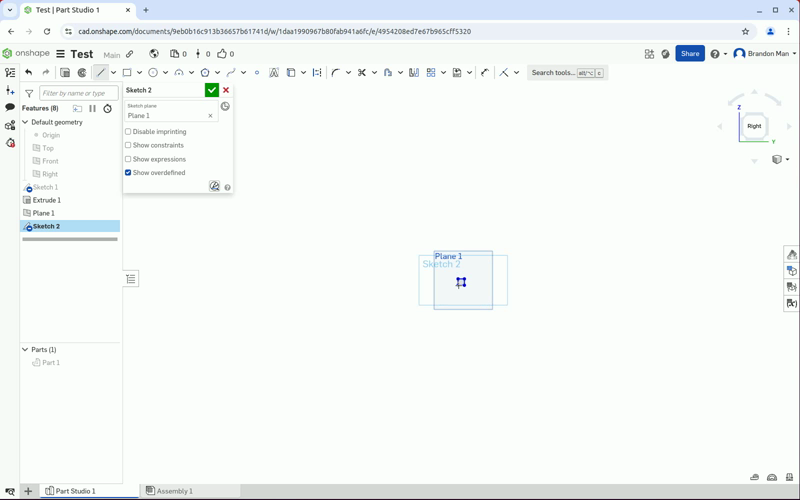
scroll(6)
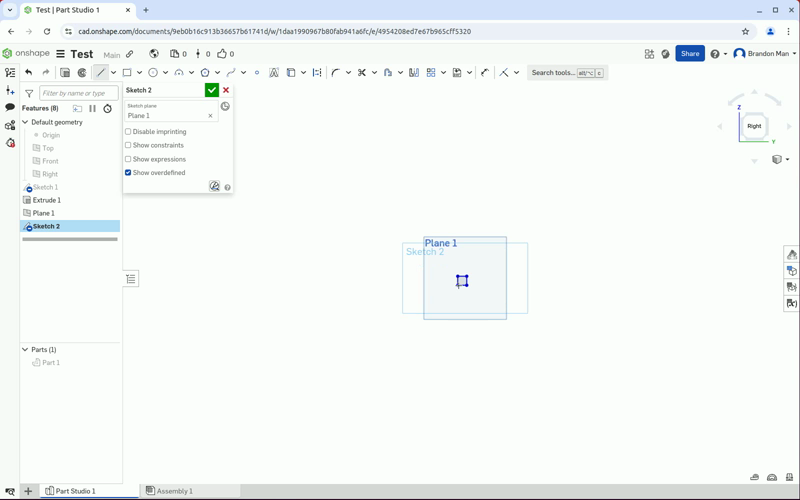
scroll(6)
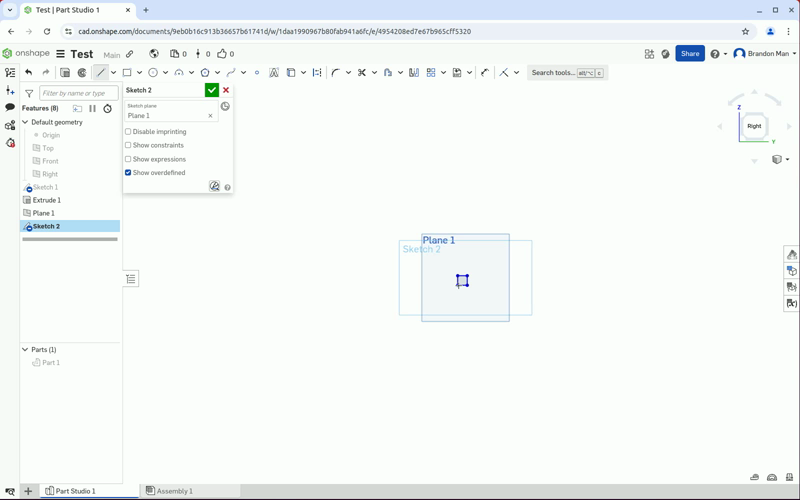
scroll(6)
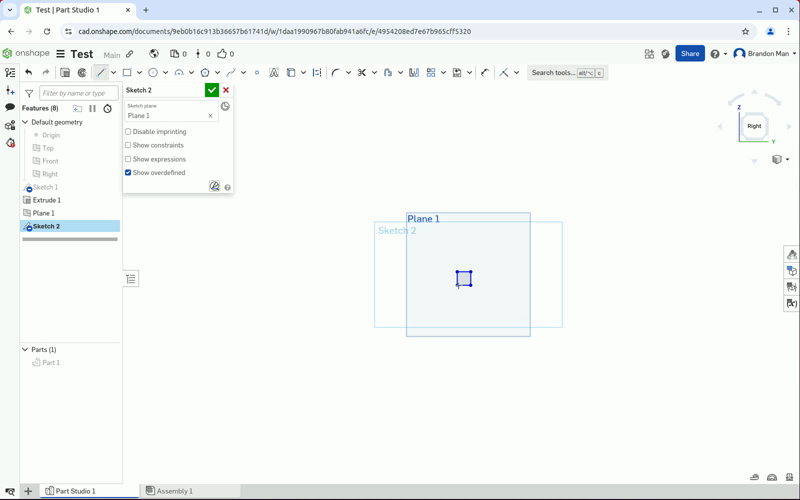
scroll(6)
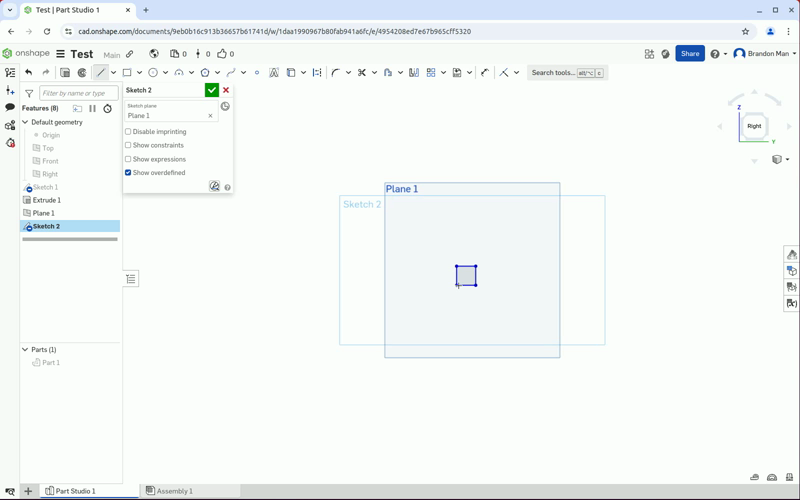
scroll(6)
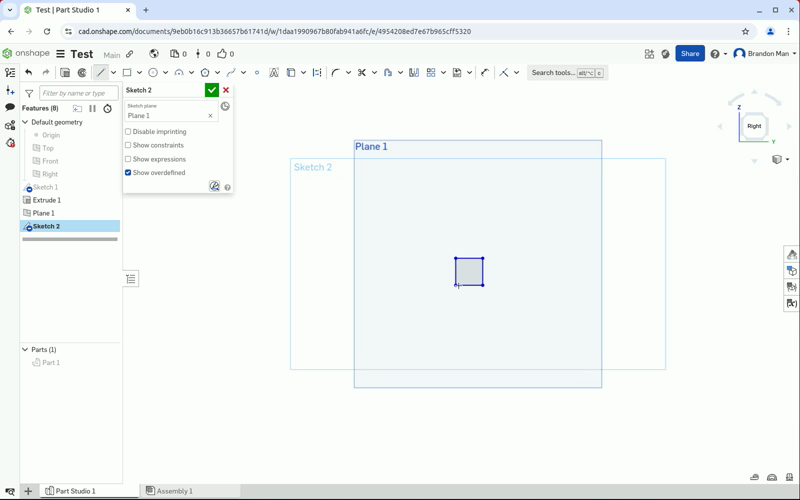
scroll(6)
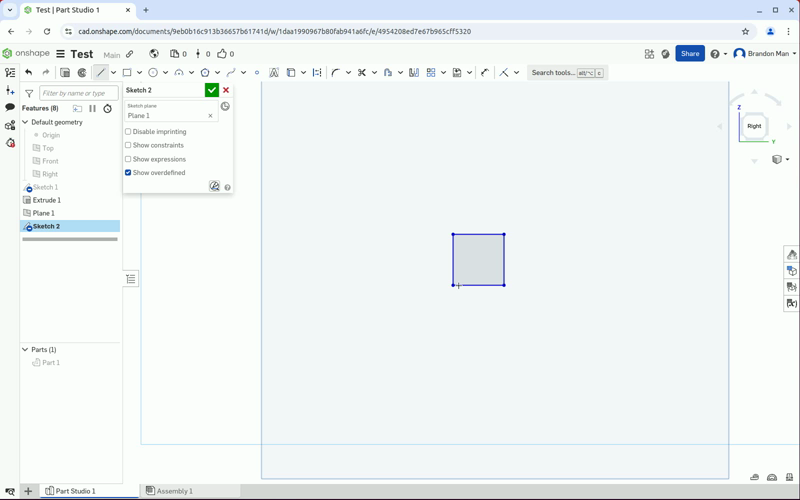
click(458, 285)
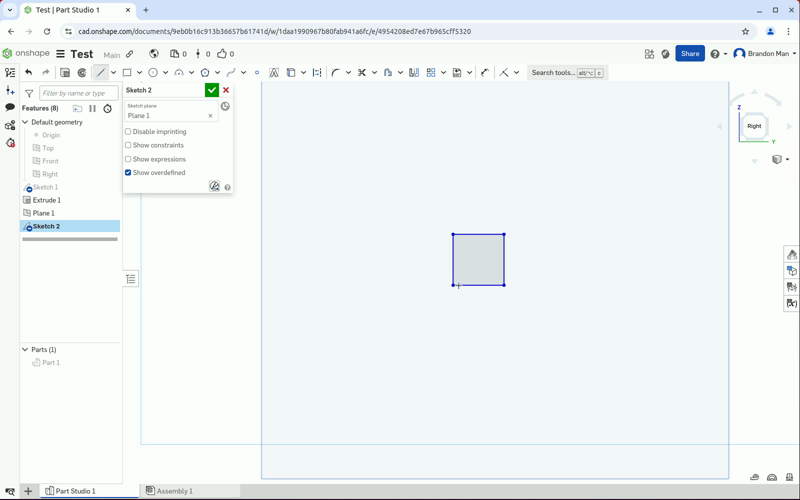
scroll(-6)
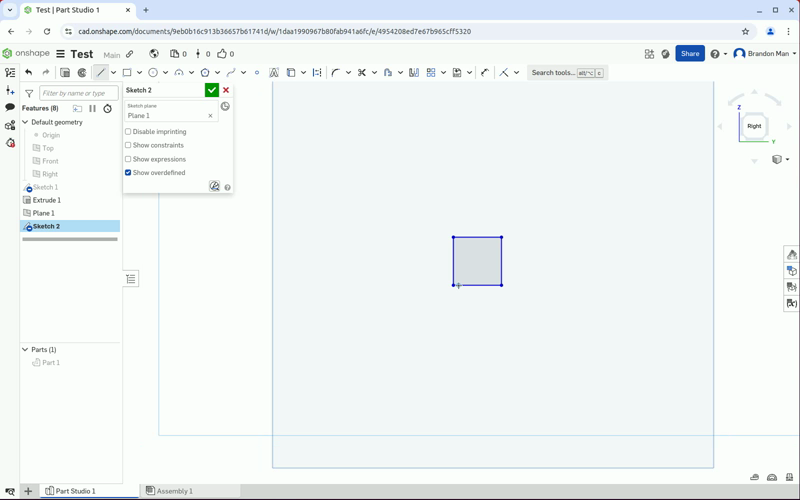
scroll(-6)
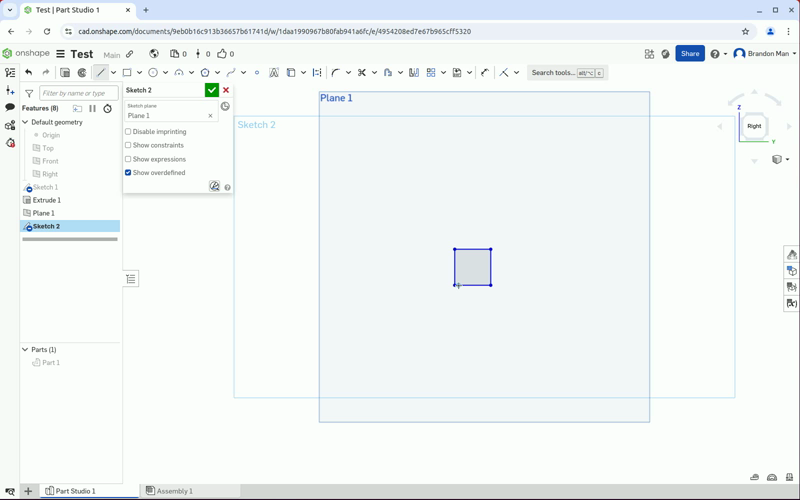
scroll(-6)
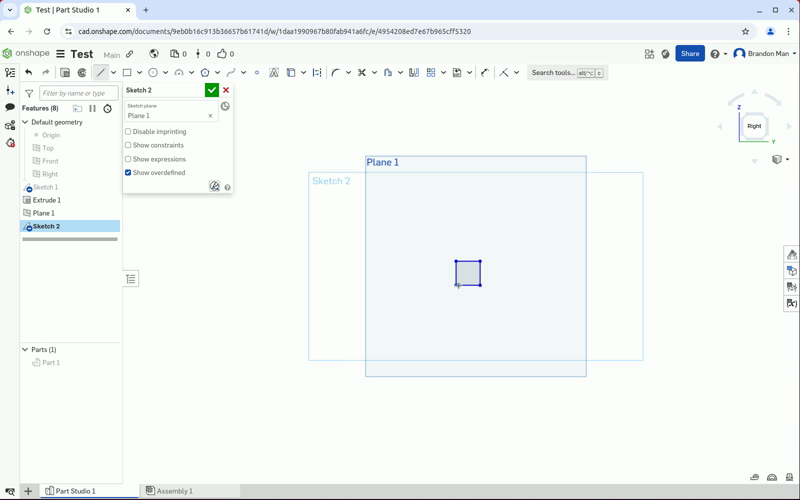
scroll(-6)
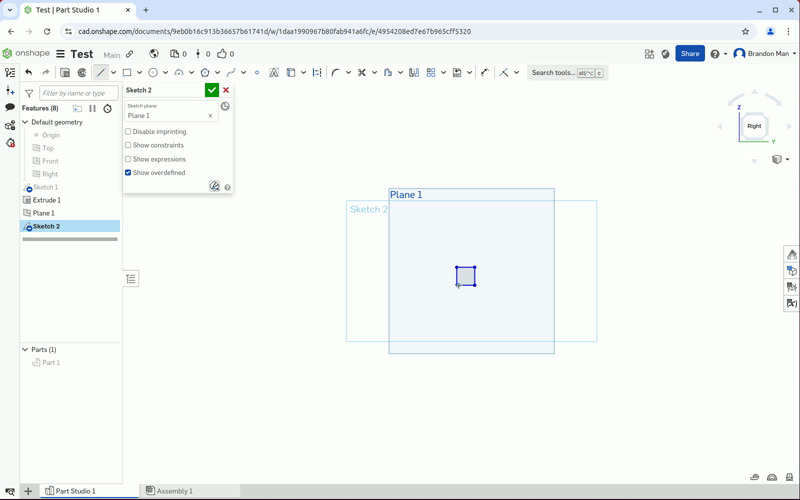
scroll(-6)
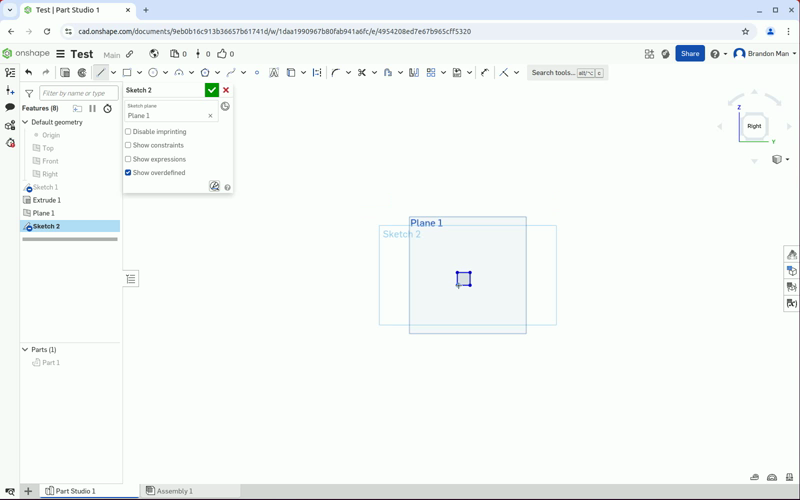
scroll(-6)
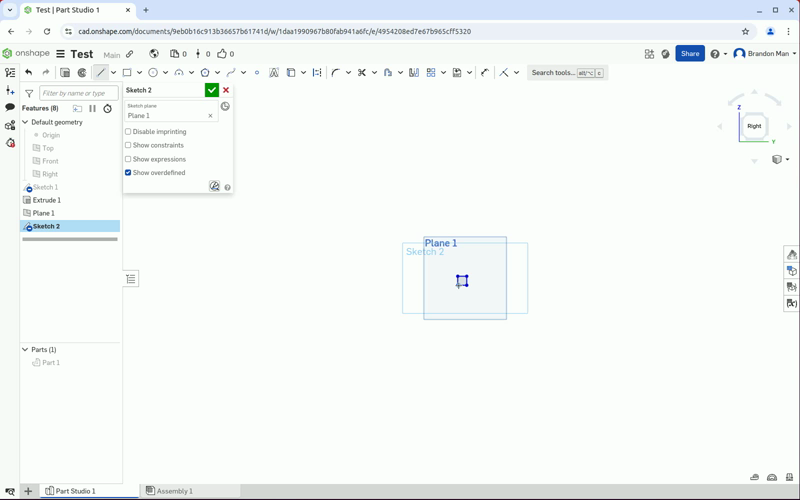
scroll(-6)
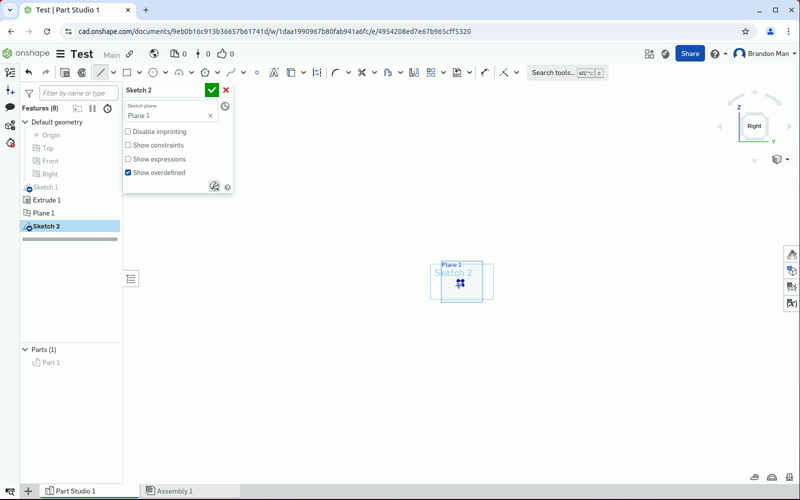
key_up(shift)
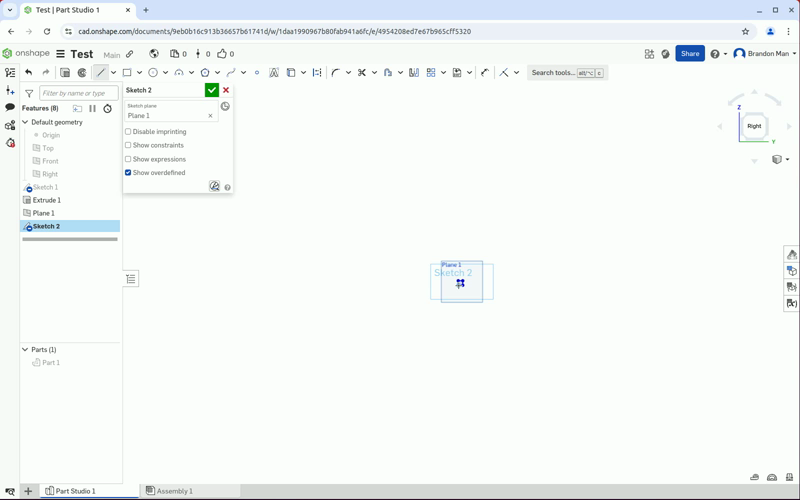
key_down(shift)
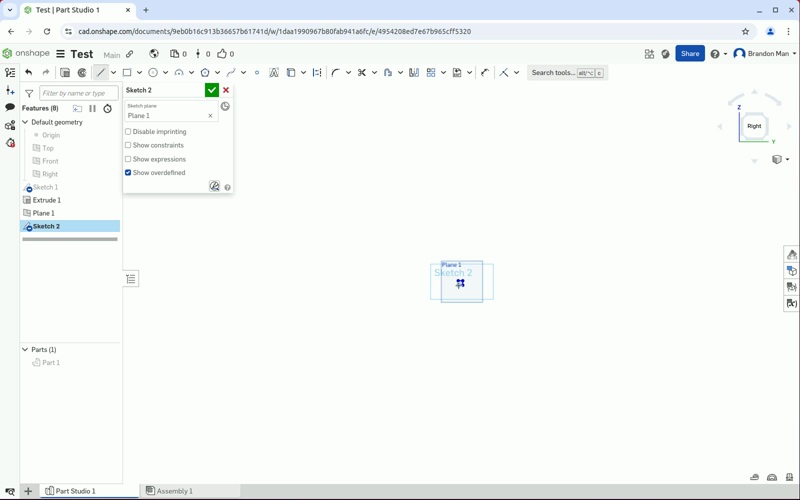
mouse_move(488, 285)
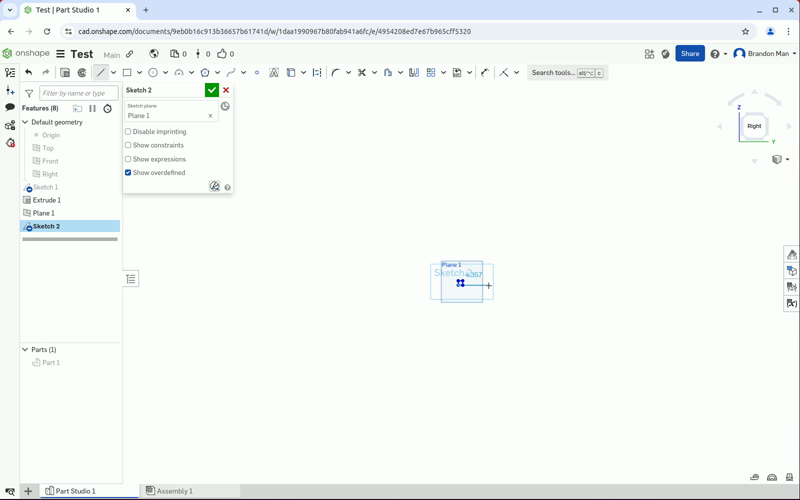
mouse_move(462, 285)
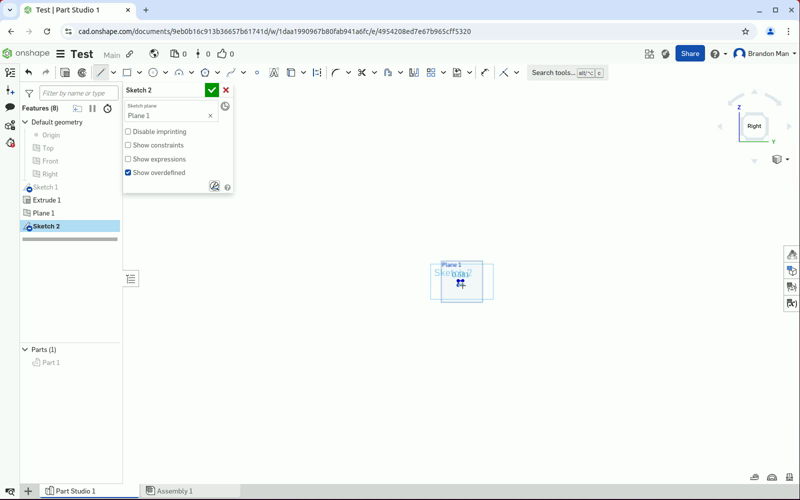
scroll(6)
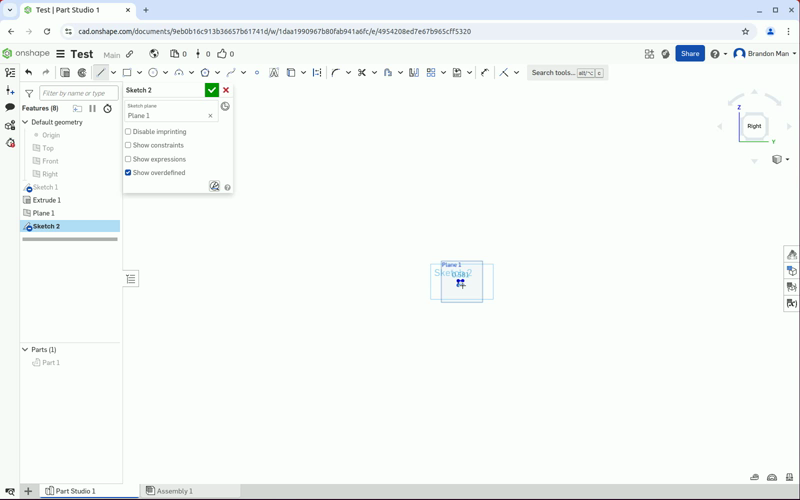
scroll(6)
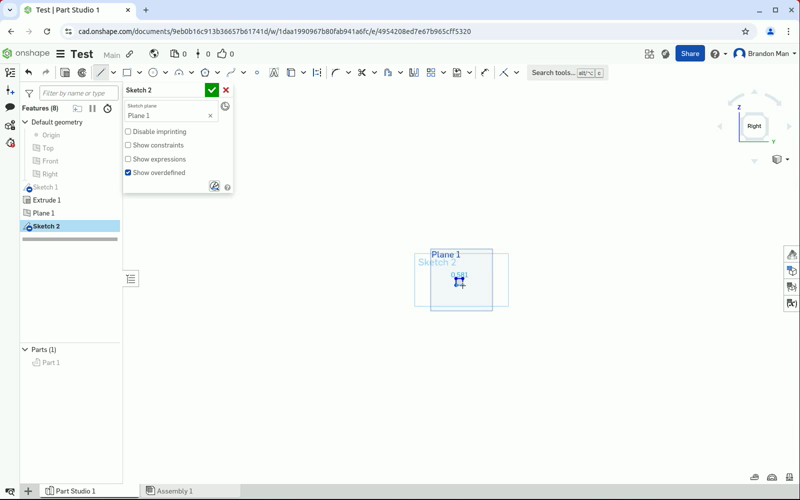
scroll(6)
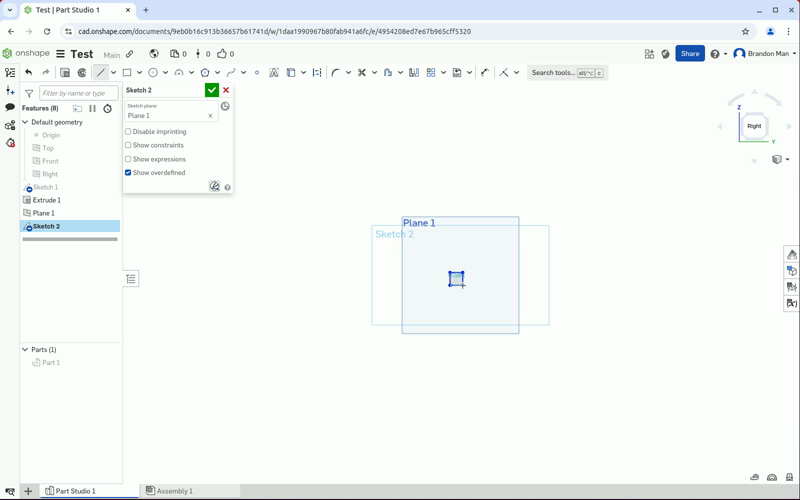
scroll(6)
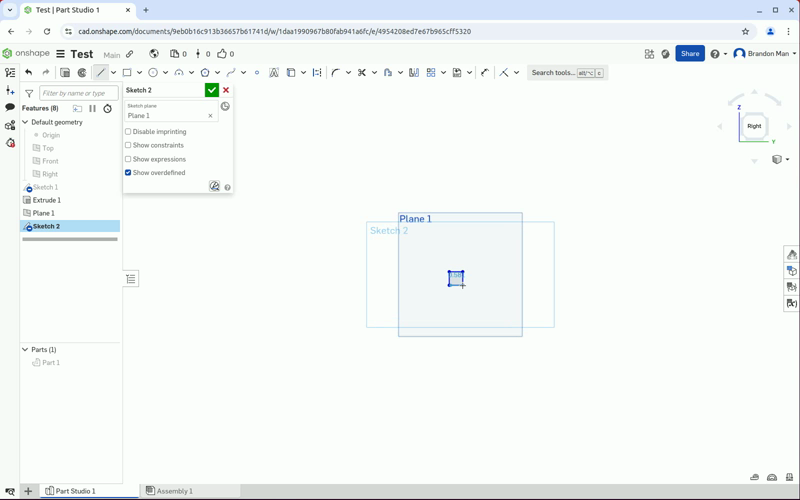
scroll(6)
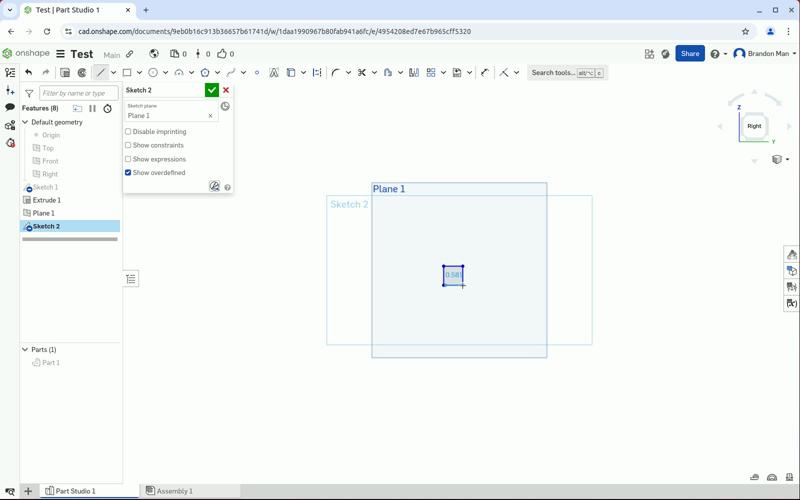
scroll(6)
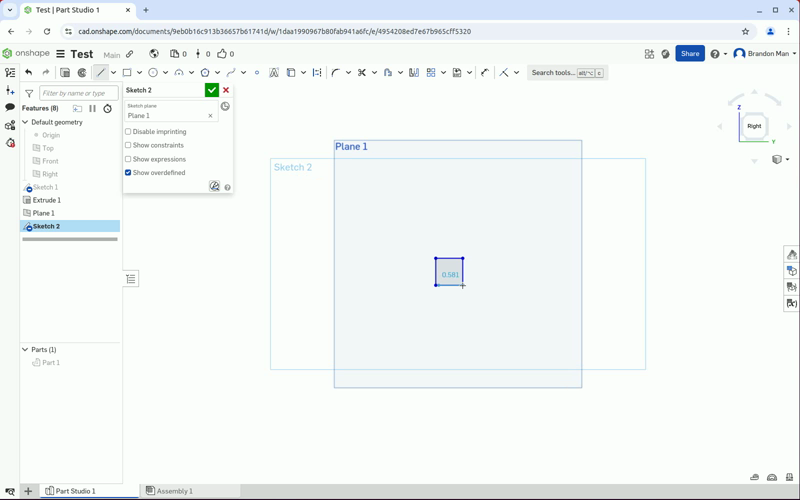
scroll(6)
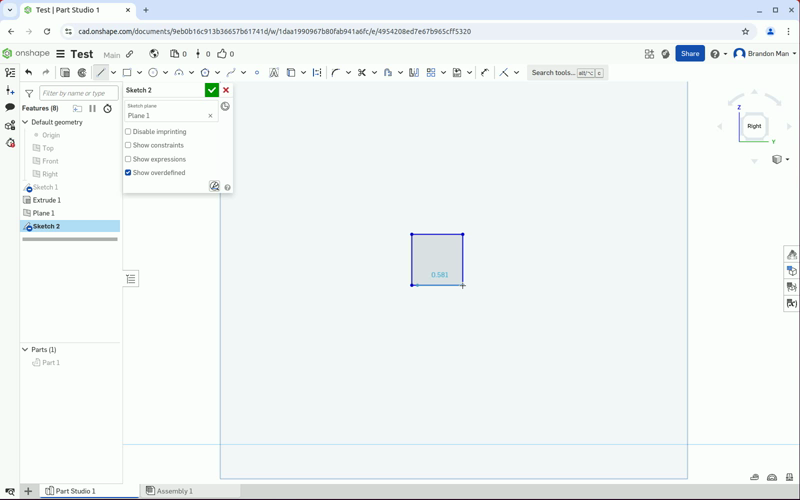
click(462, 285)
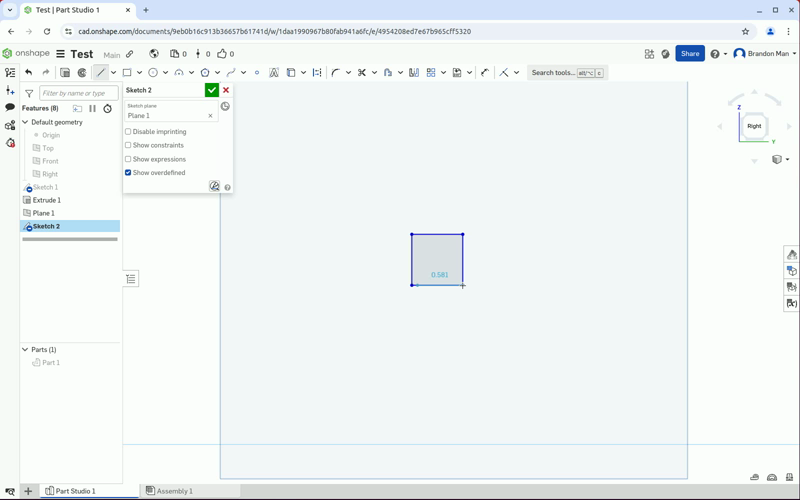
scroll(-6)
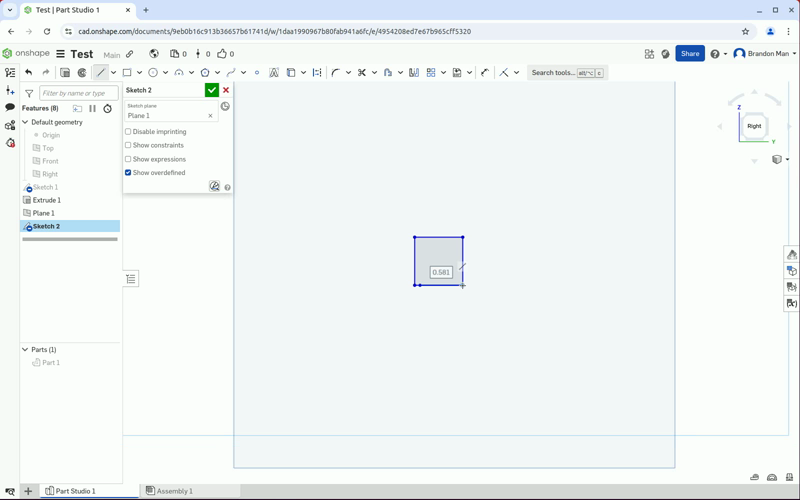
scroll(-6)
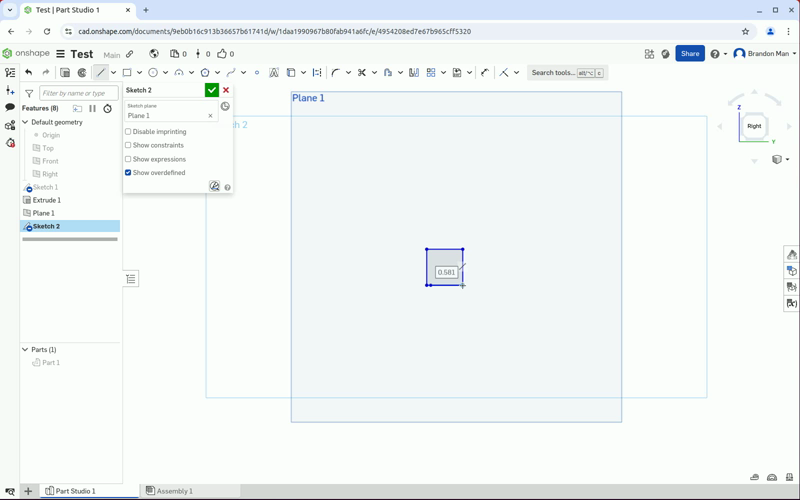
scroll(-6)
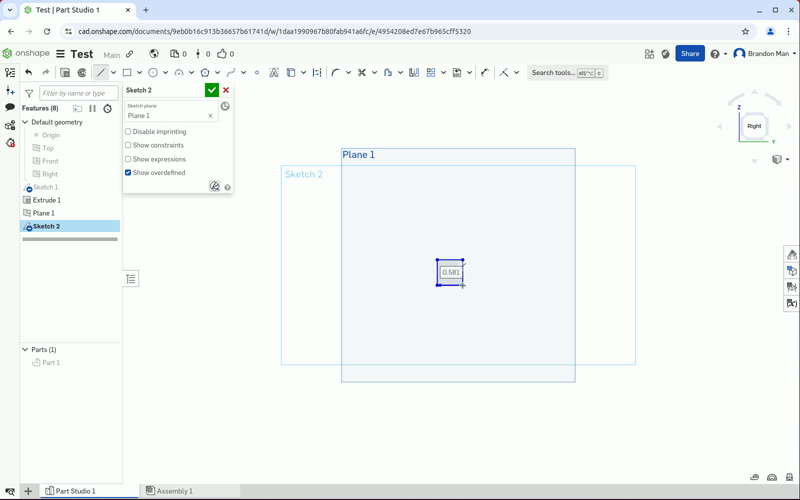
scroll(-6)
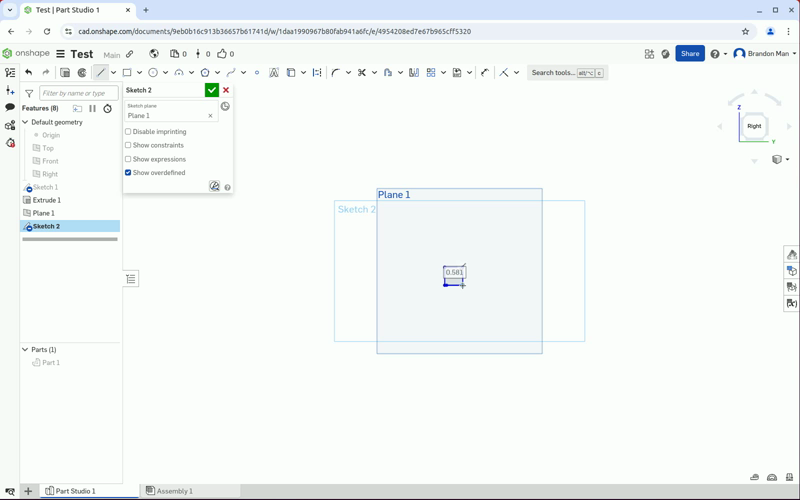
scroll(-6)
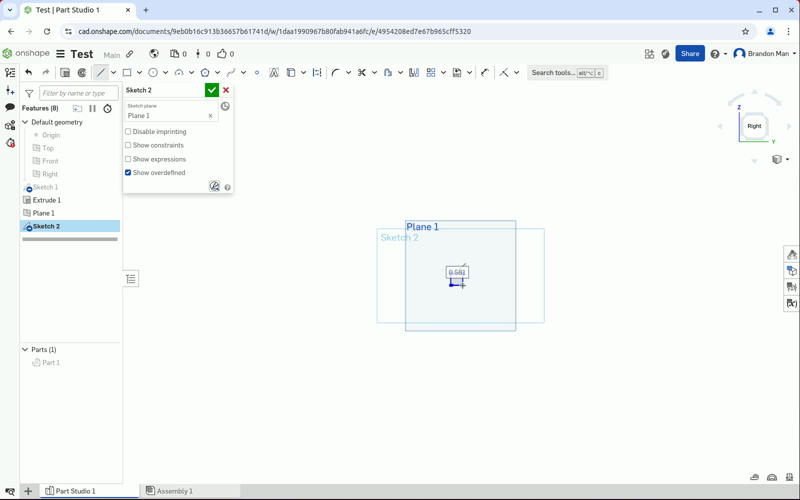
scroll(-6)
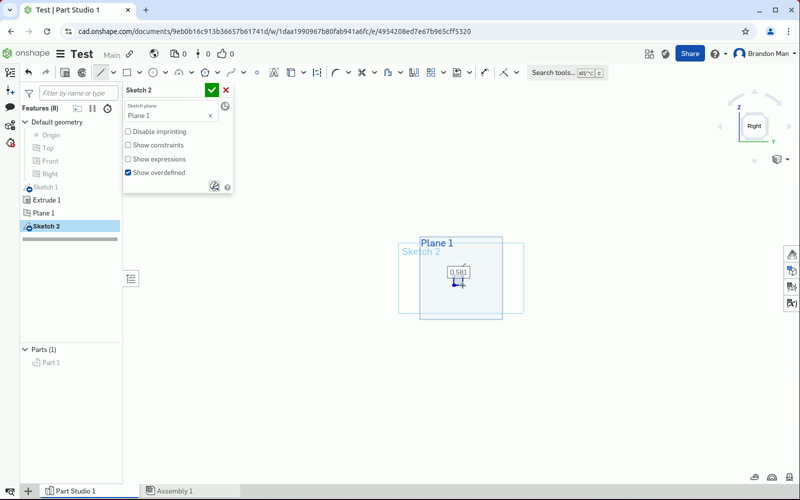
scroll(-6)
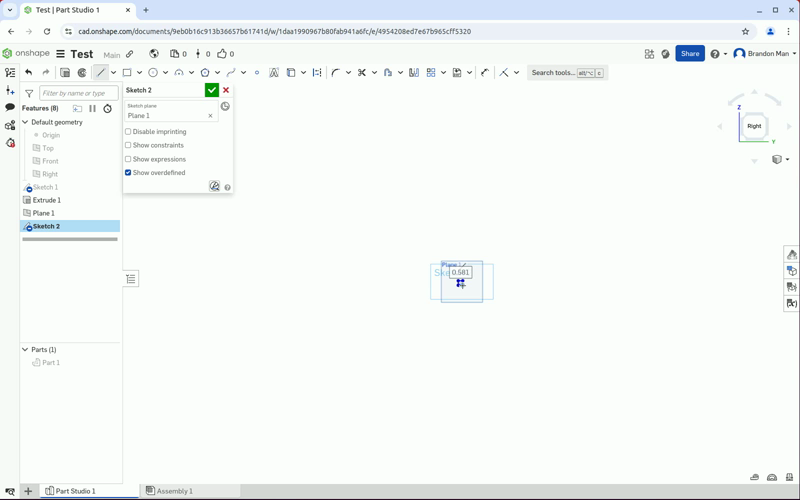
key_up(shift)
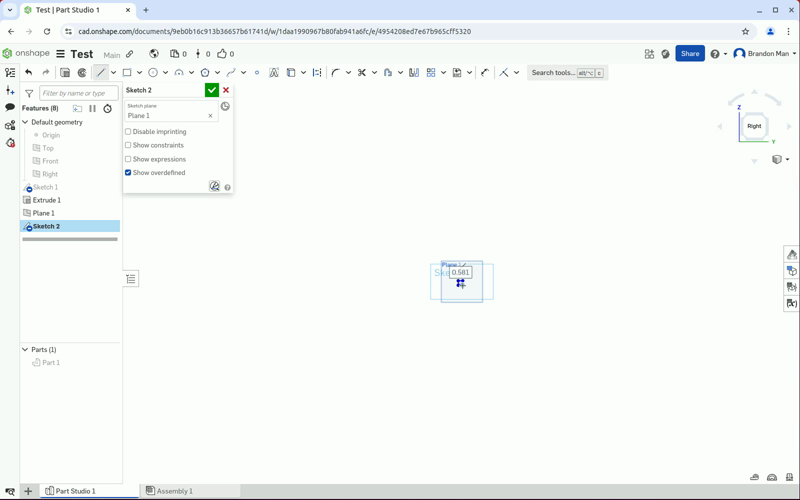
key_down(shift)
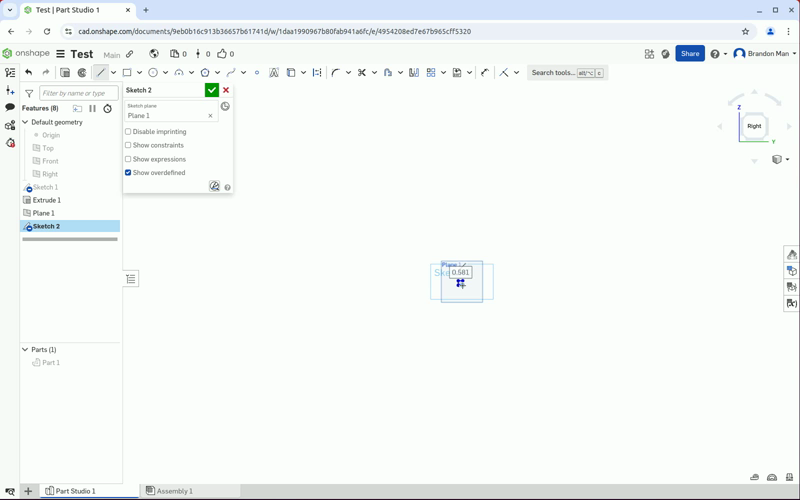
mouse_move(492, 285)
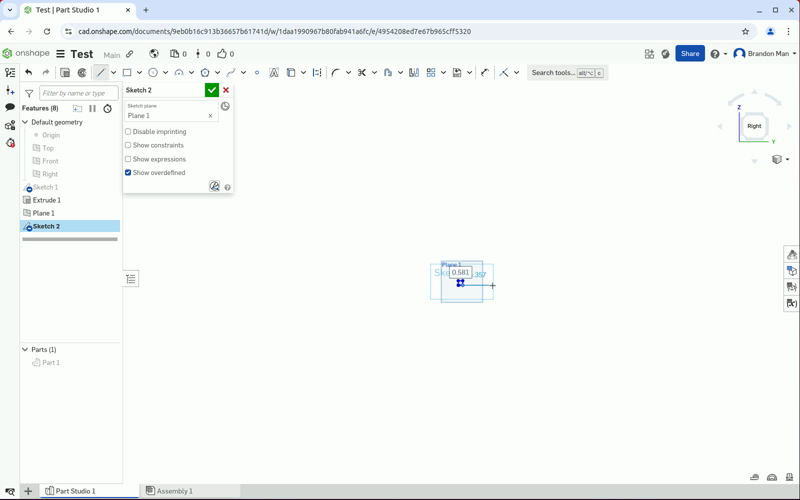
mouse_move(462, 280)
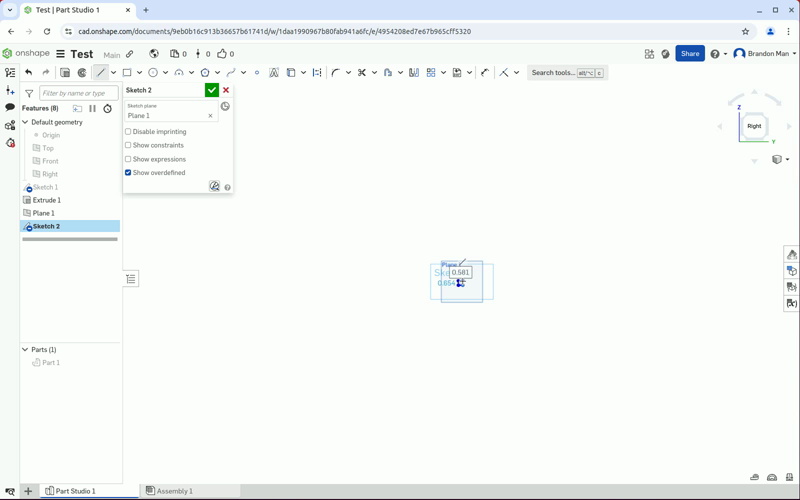
scroll(6)
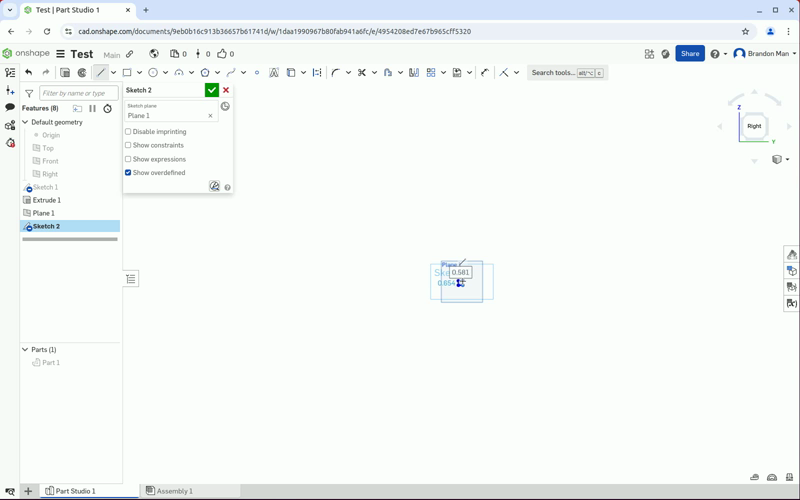
scroll(6)
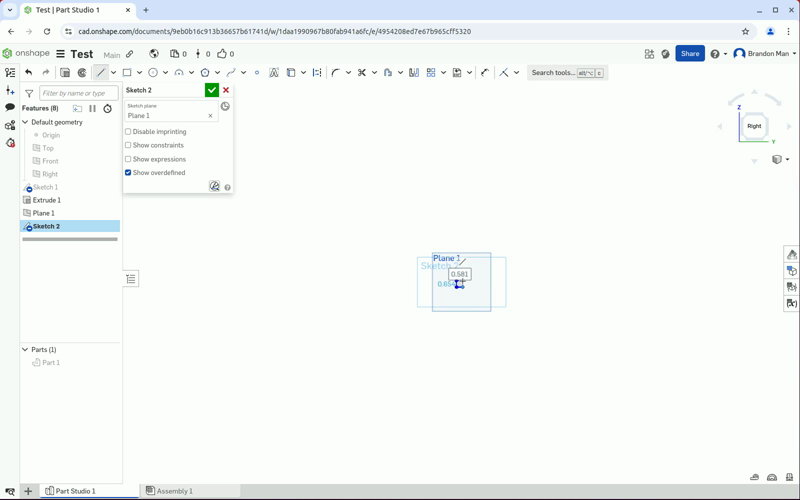
scroll(6)
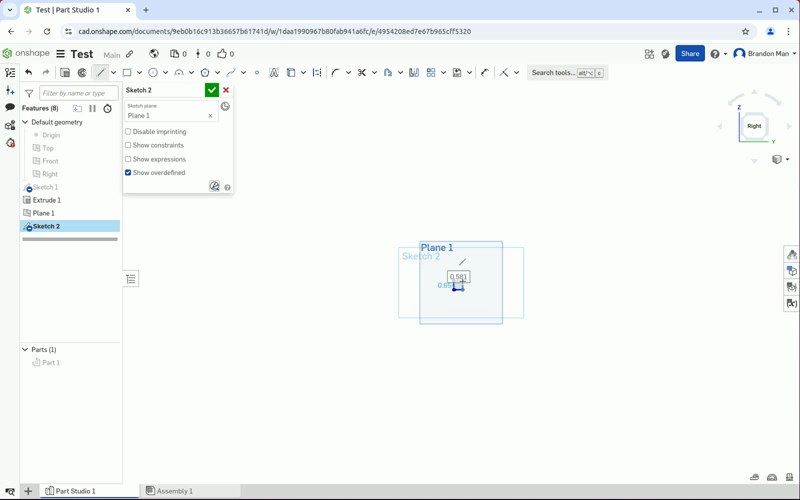
scroll(6)
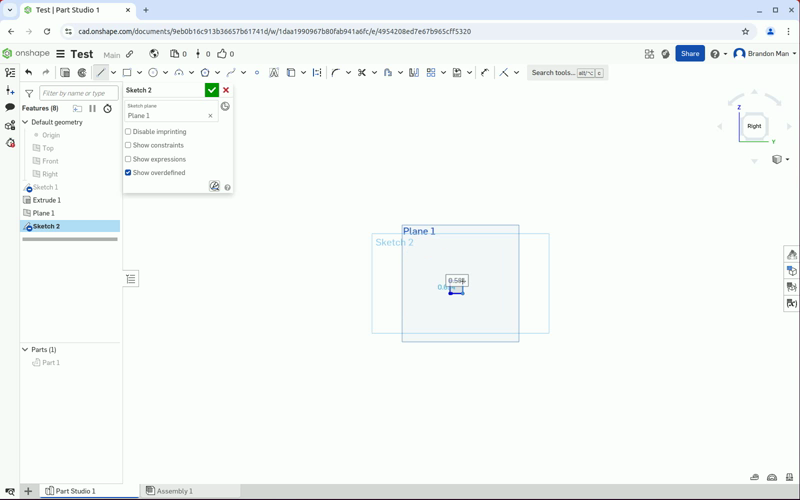
scroll(6)
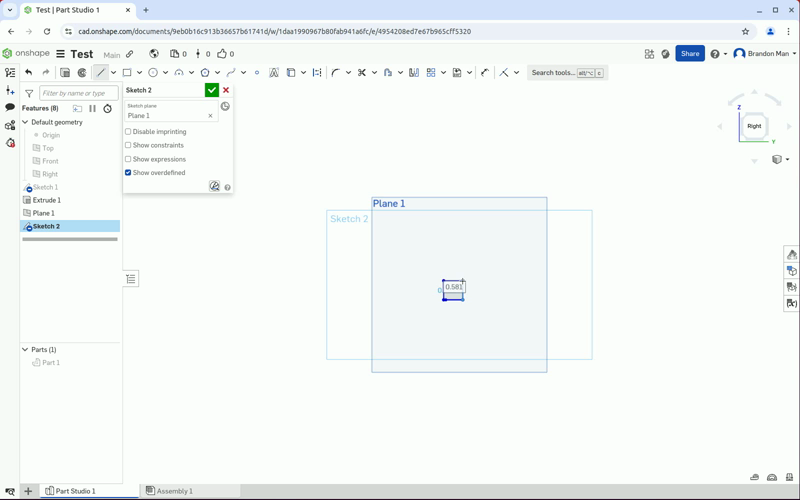
scroll(6)
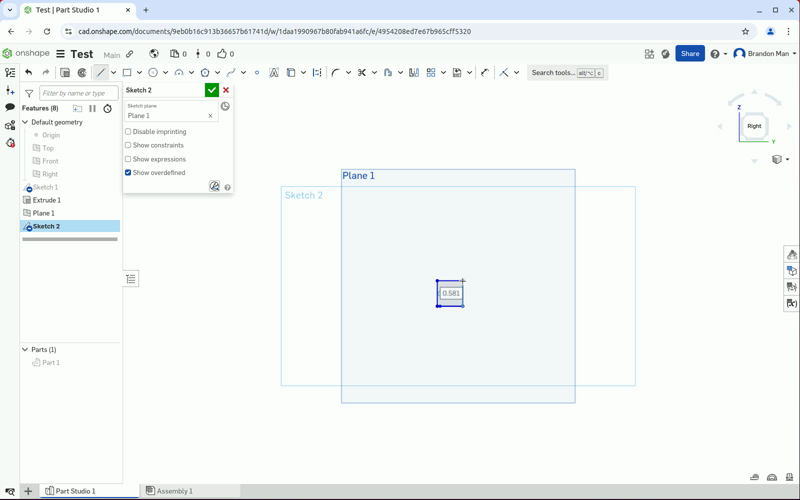
scroll(6)
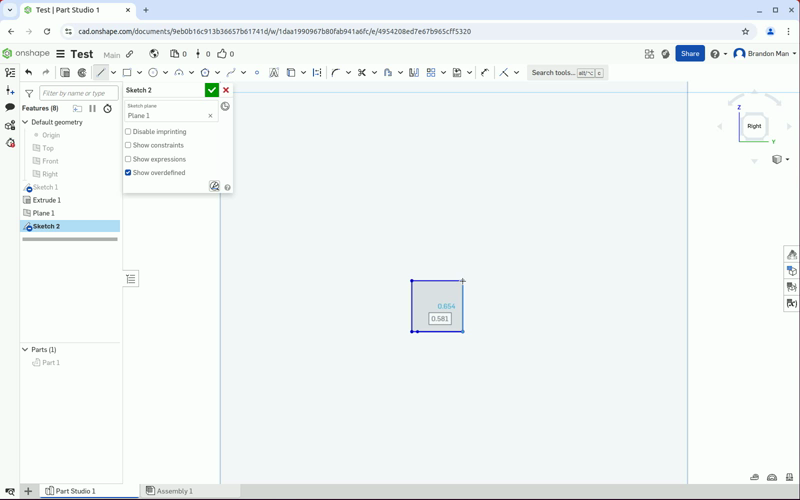
click(462, 280)
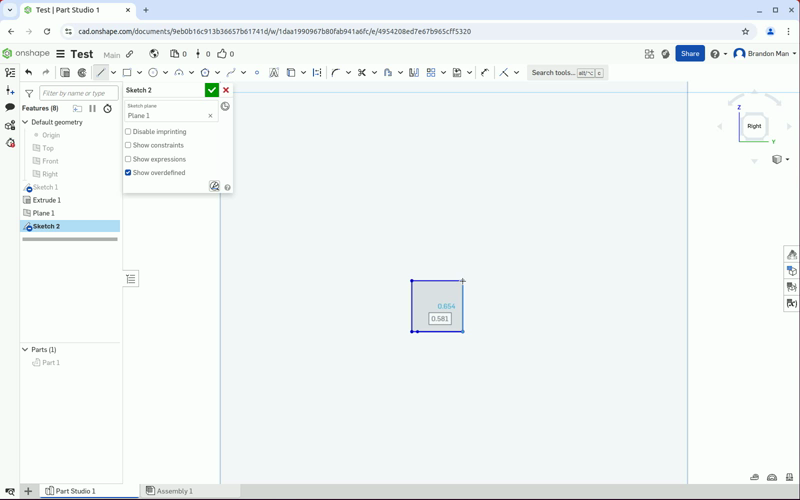
scroll(-6)
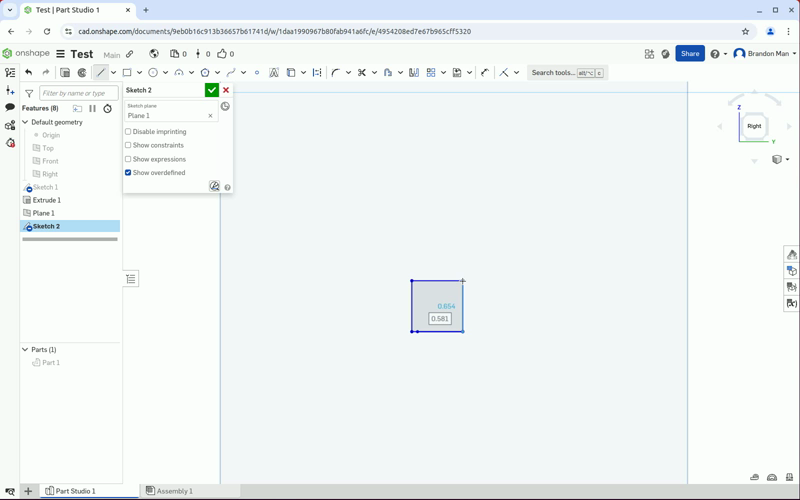
scroll(-6)
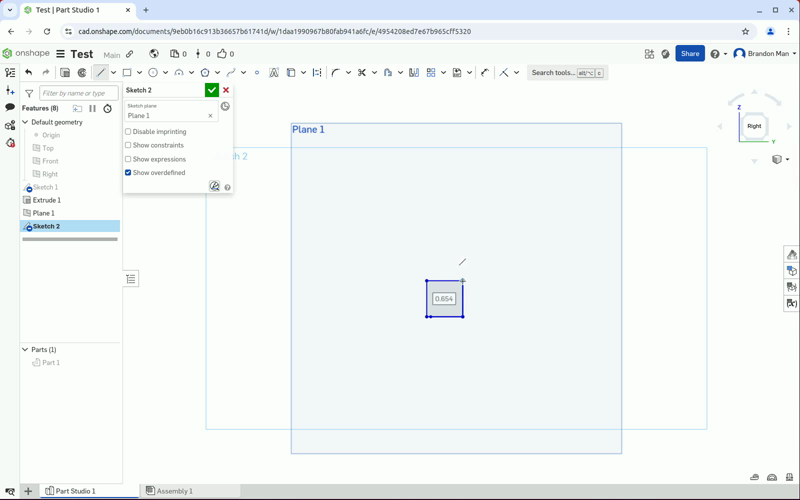
scroll(-6)
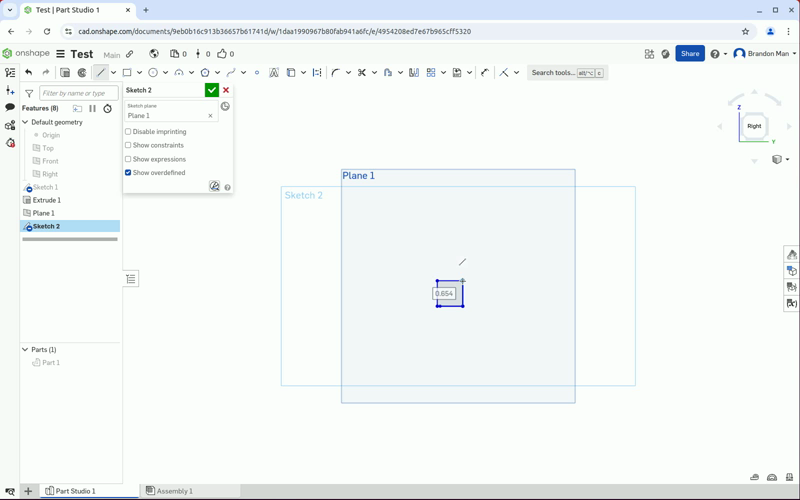
scroll(-6)
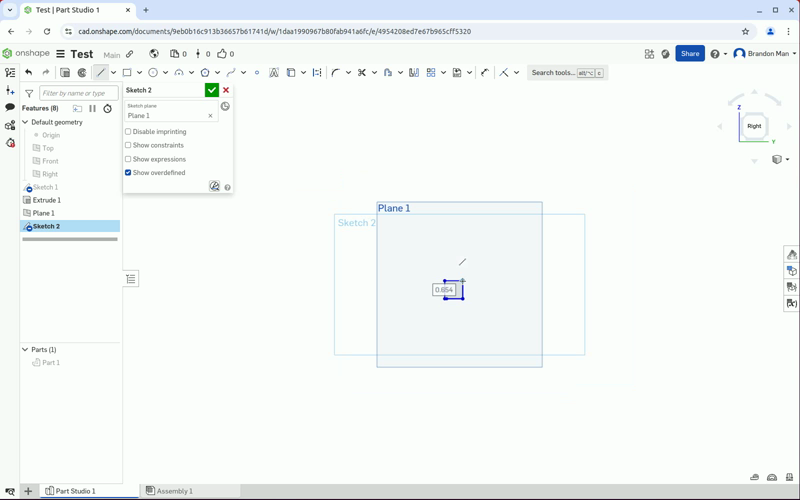
scroll(-6)
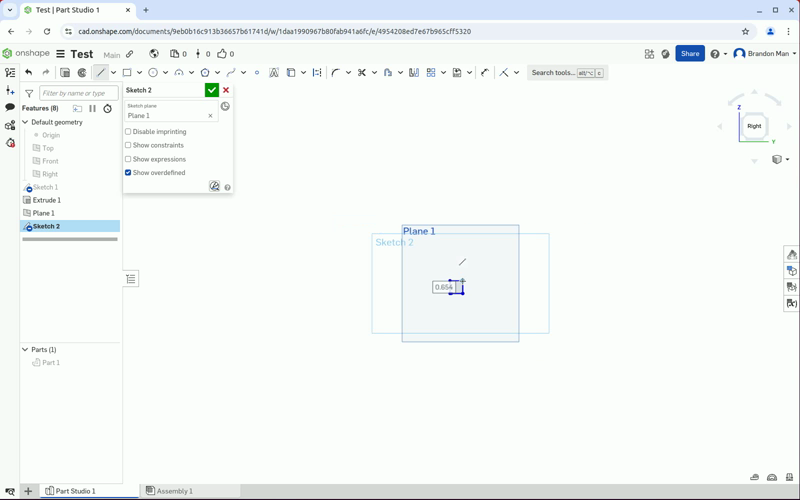
scroll(-6)
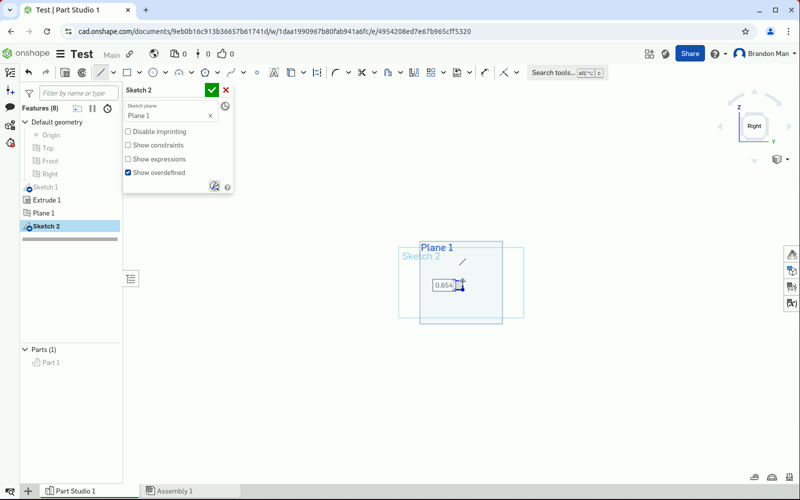
scroll(-6)
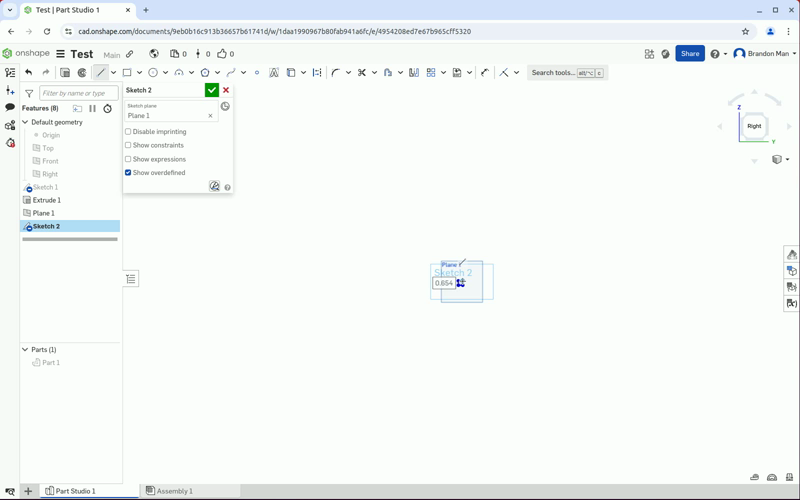
key_up(shift)
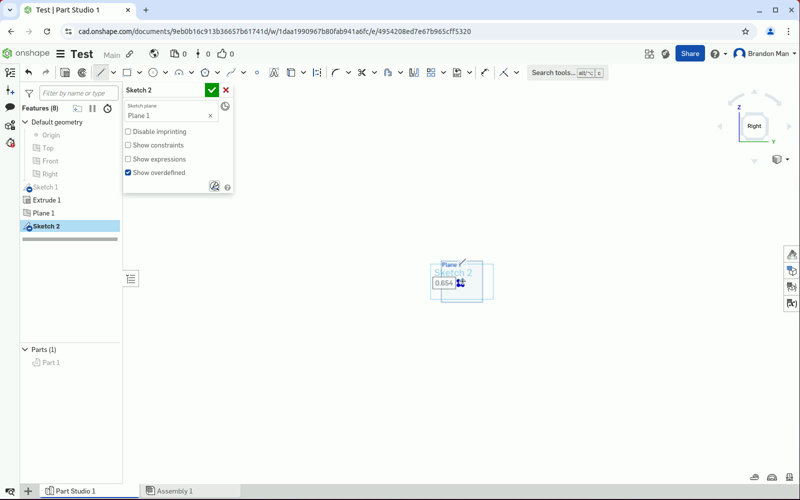
key_down(shift)
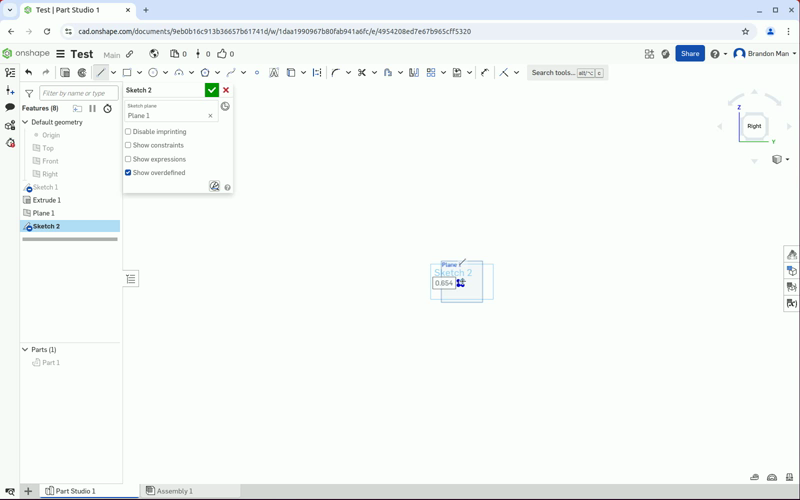
mouse_move(492, 280)
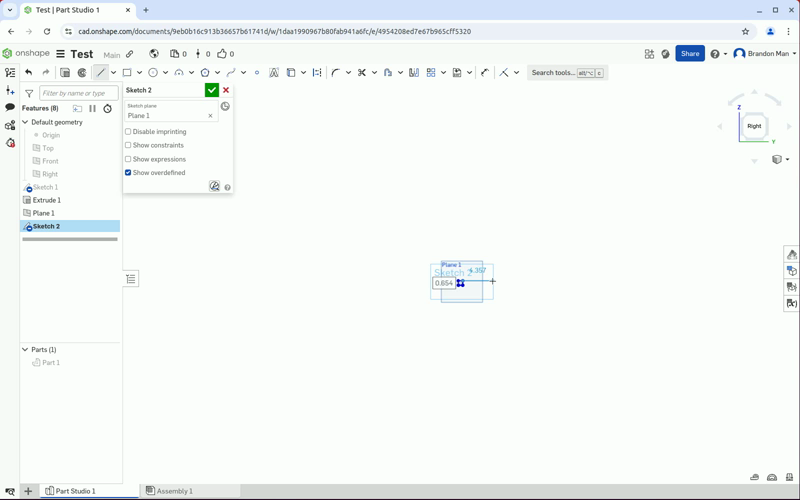
mouse_move(458, 280)
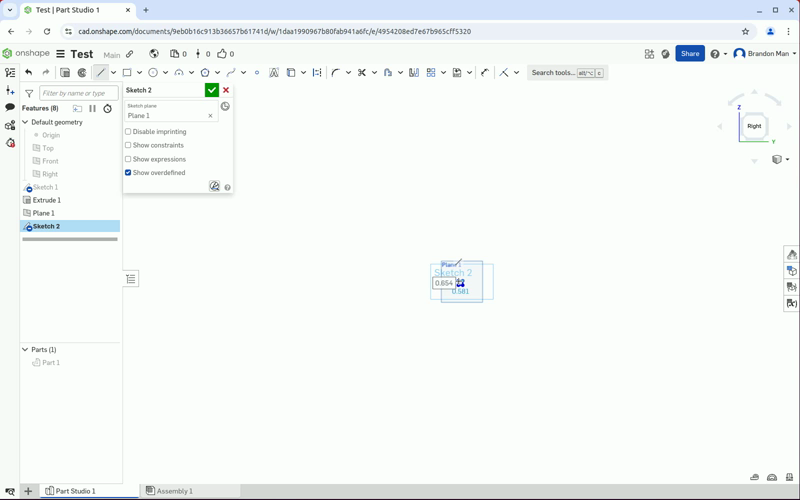
scroll(6)
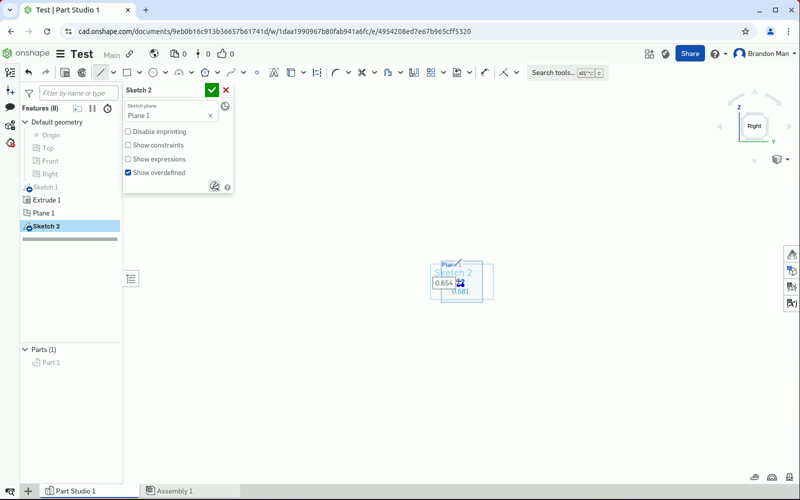
scroll(6)
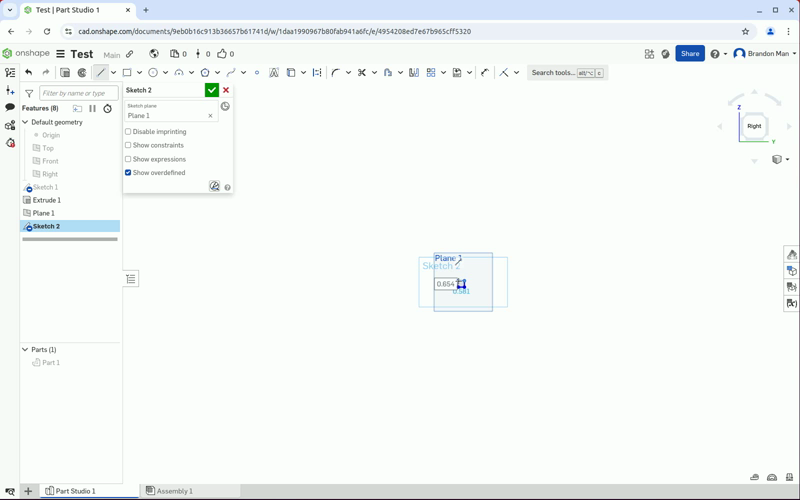
scroll(6)
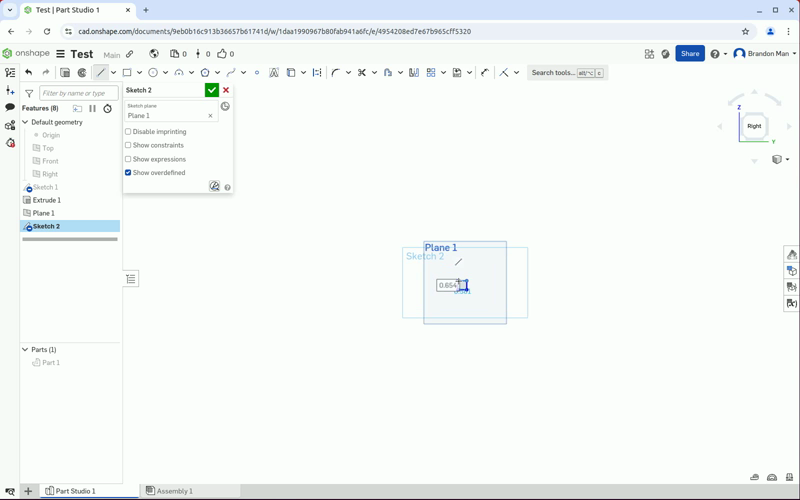
scroll(6)
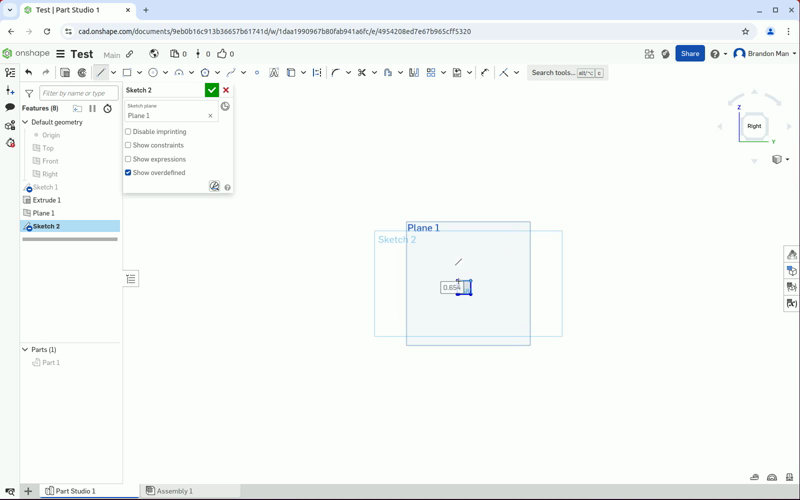
scroll(6)
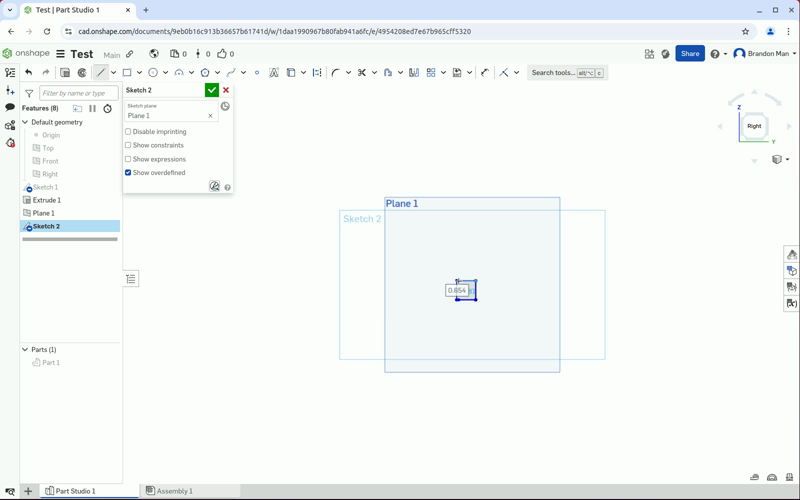
scroll(6)
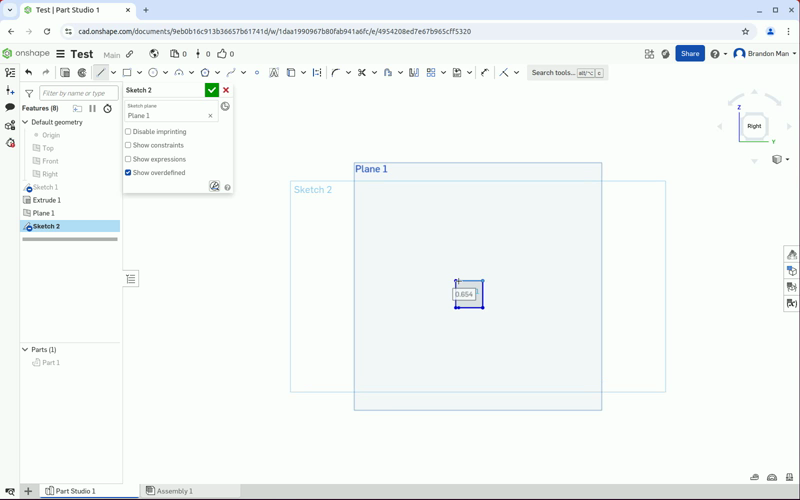
scroll(6)
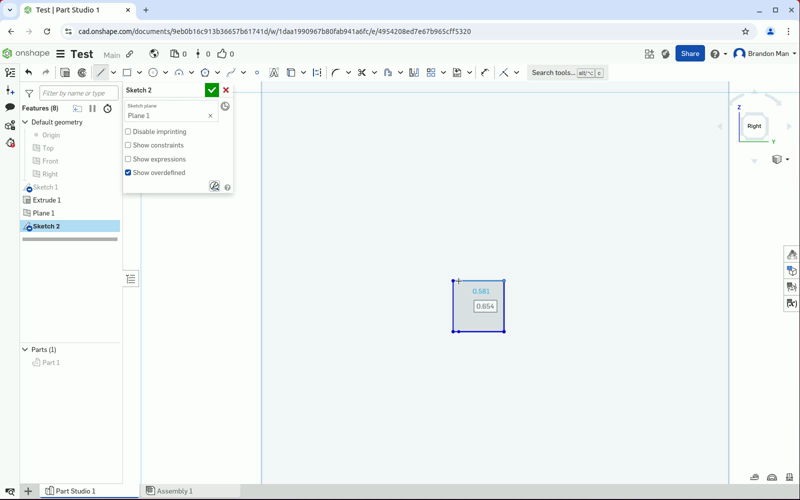
click(458, 280)
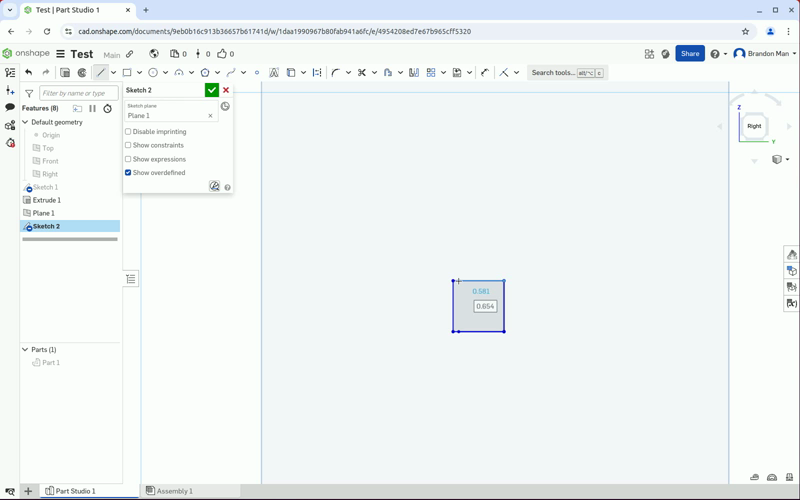
scroll(-6)
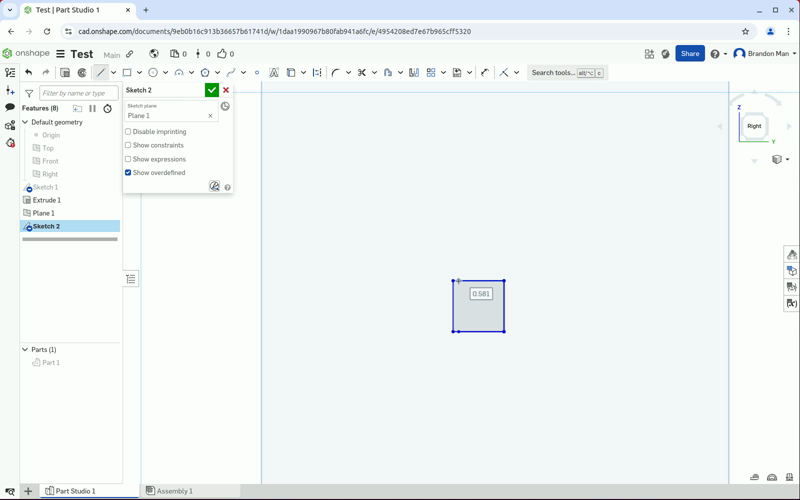
scroll(-6)
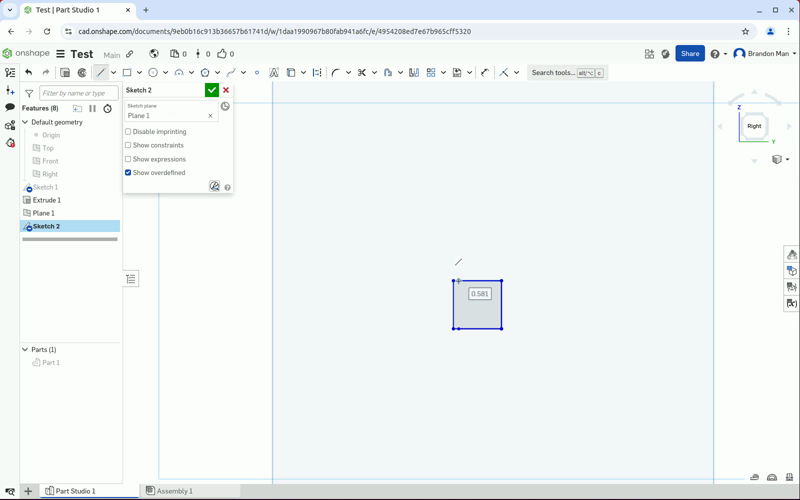
scroll(-6)
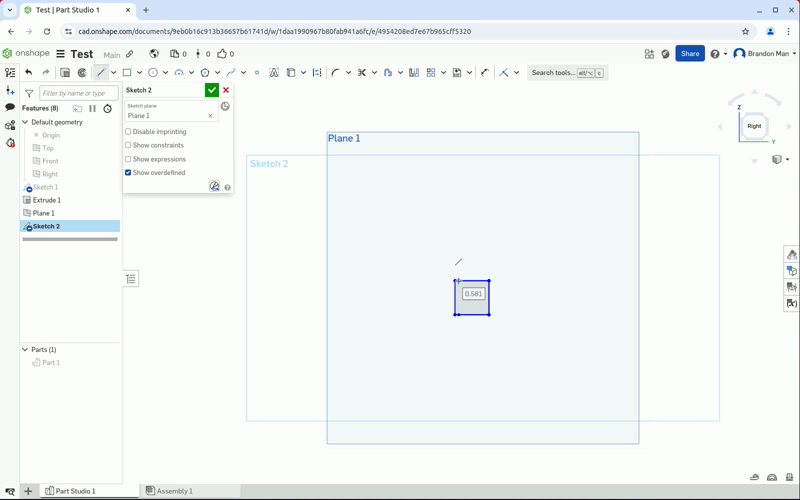
scroll(-6)
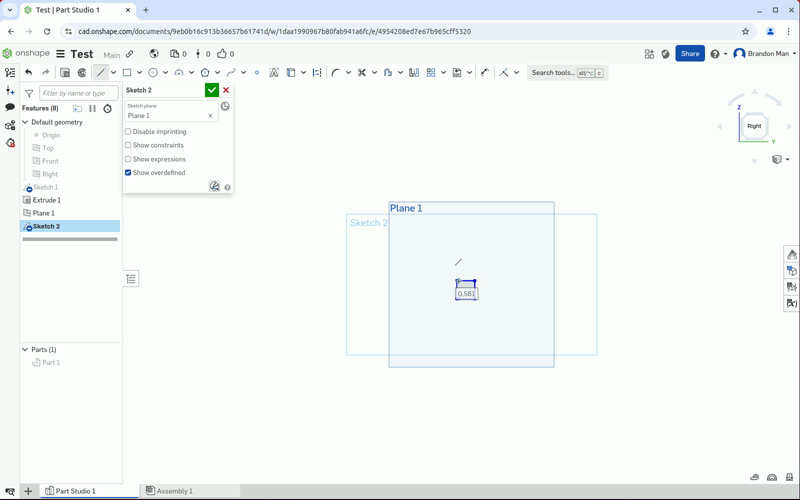
scroll(-6)
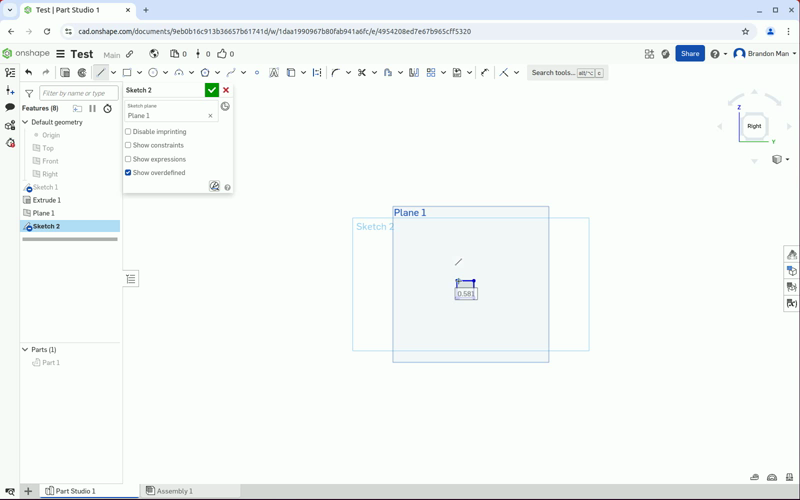
scroll(-6)
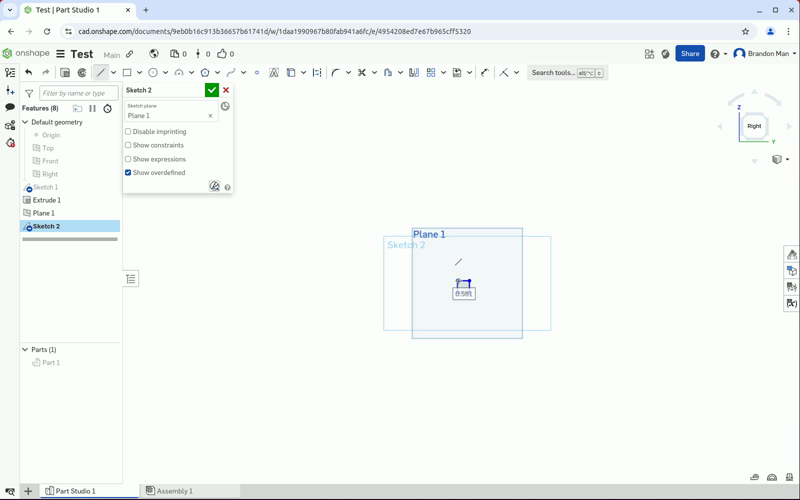
scroll(-6)
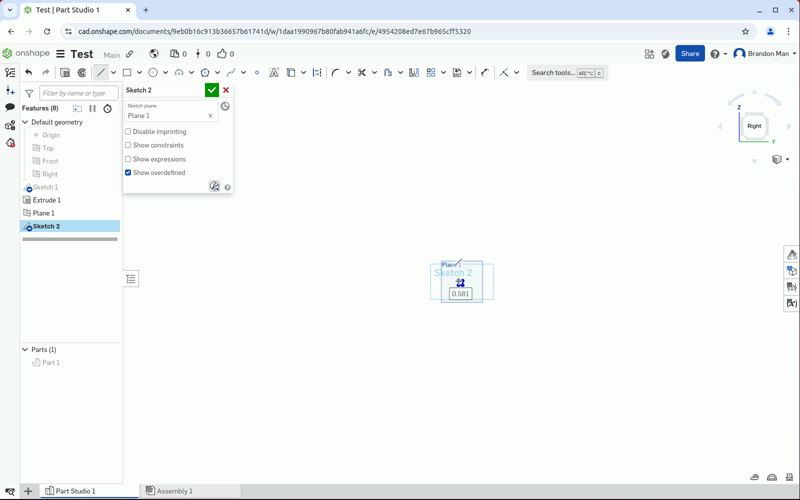
key_up(shift)
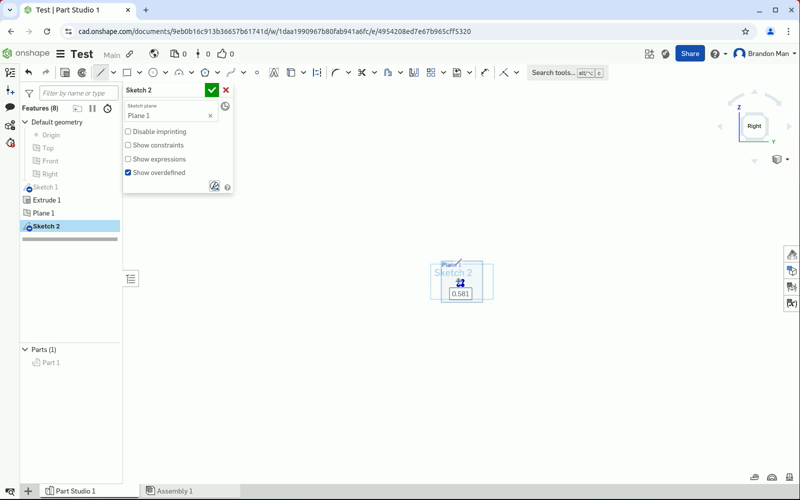
mouse_move(488, 280)
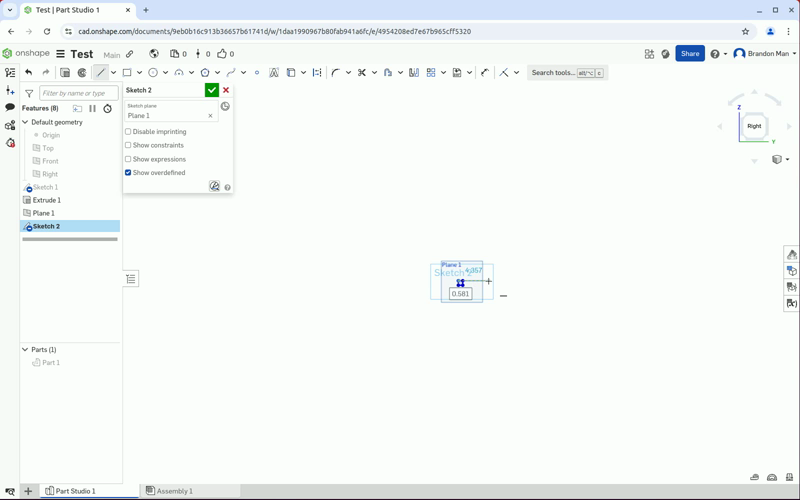
key_down(shift)
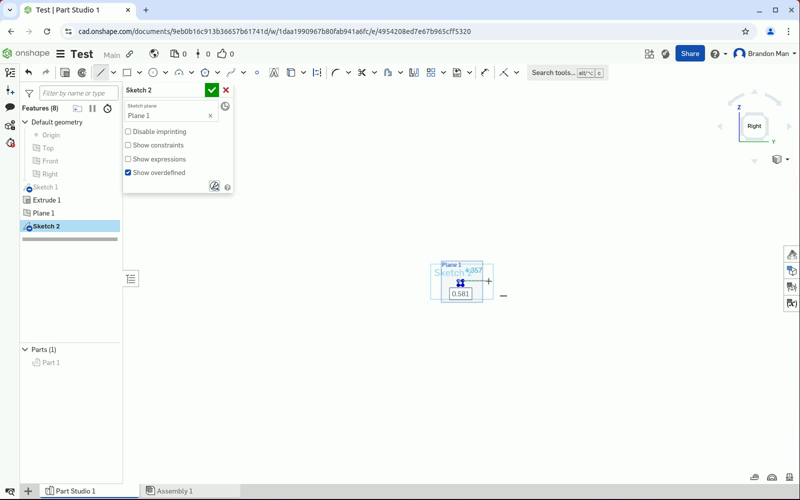
mouse_move(458, 285)
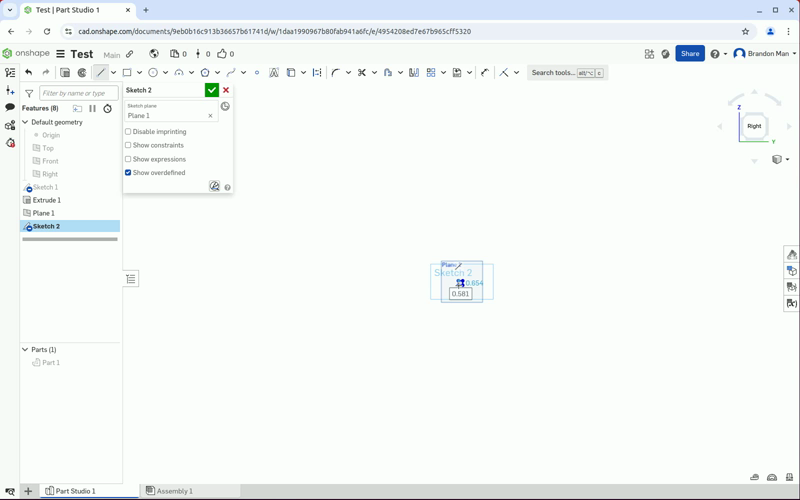
scroll(6)
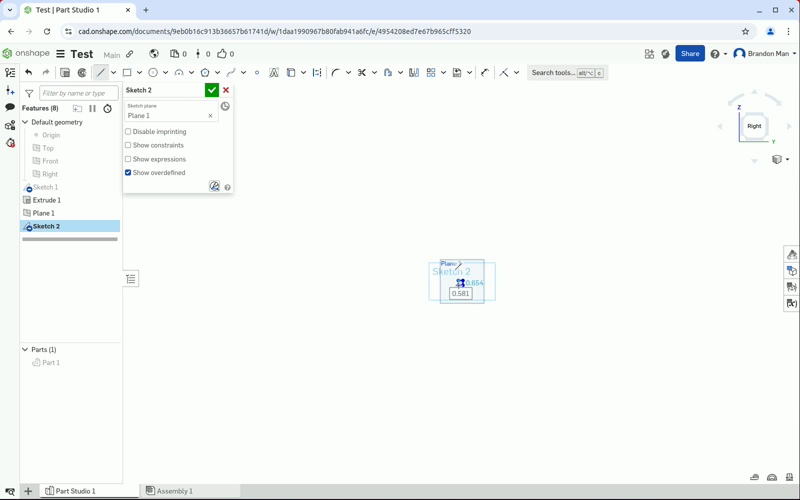
scroll(6)
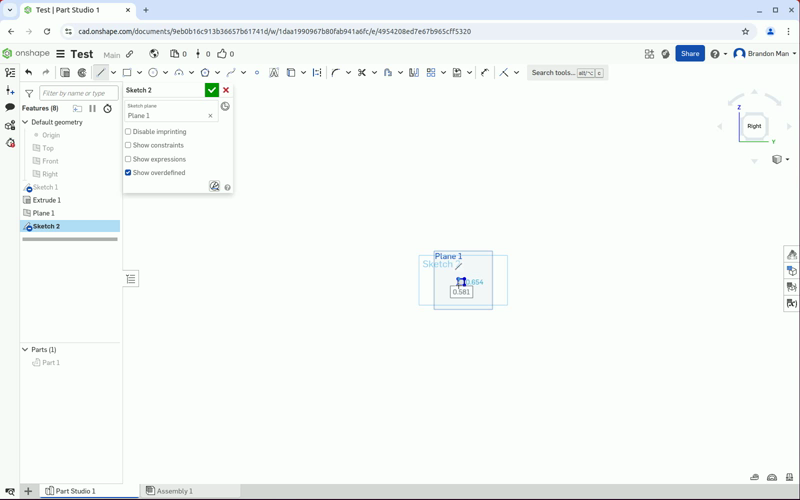
scroll(6)
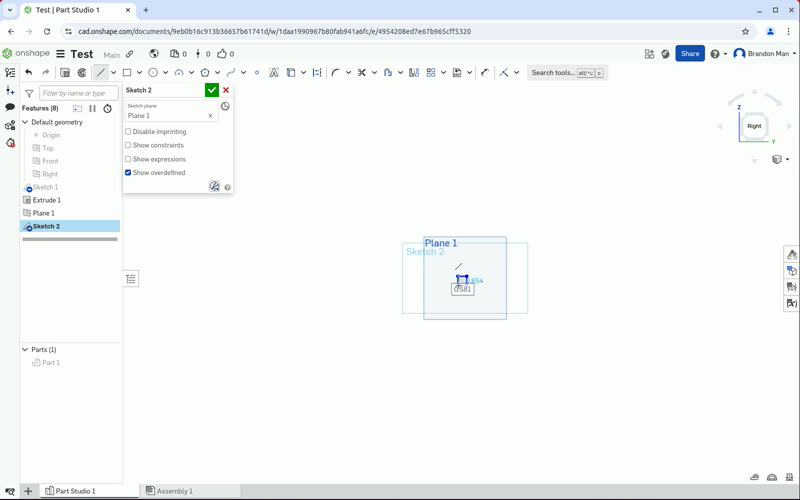
scroll(6)
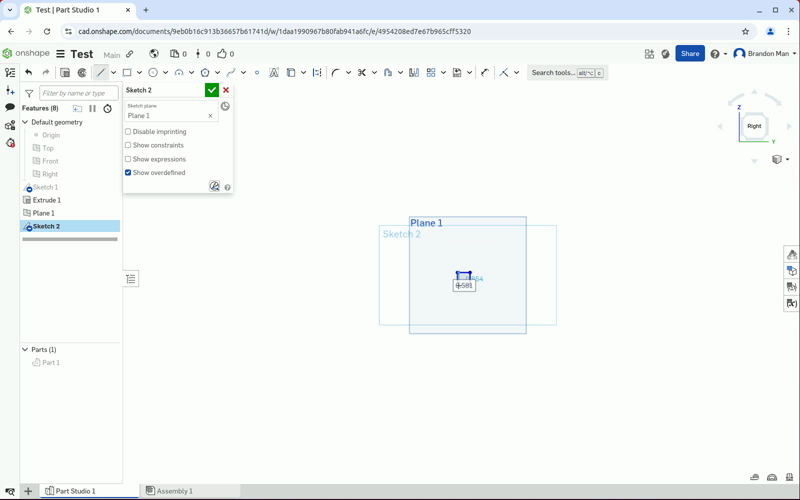
scroll(6)
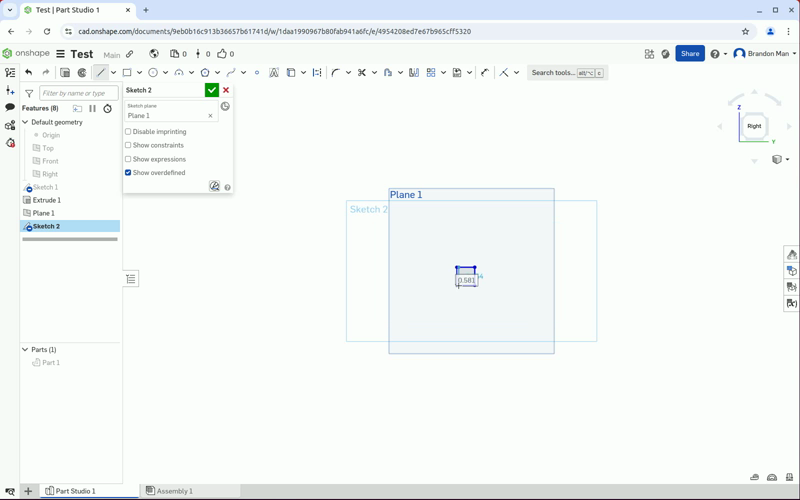
scroll(6)
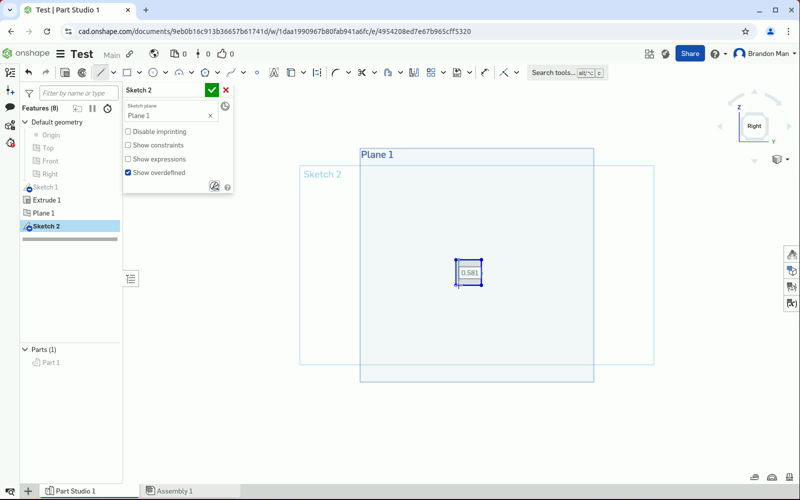
scroll(6)
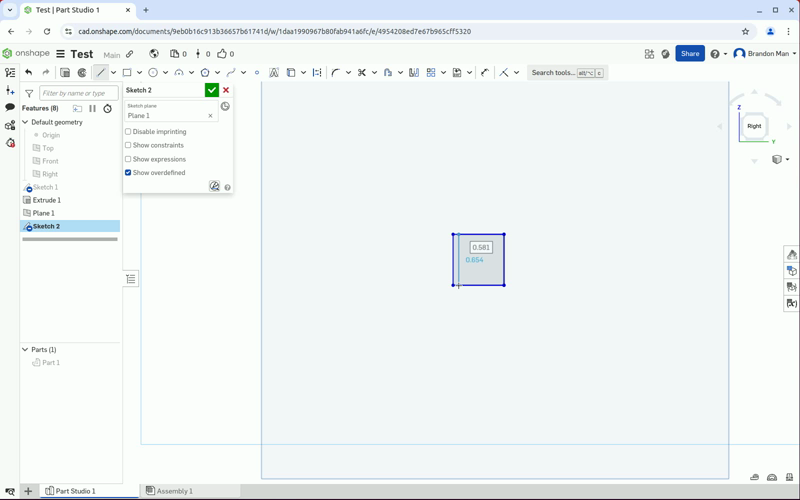
key_up(shift)
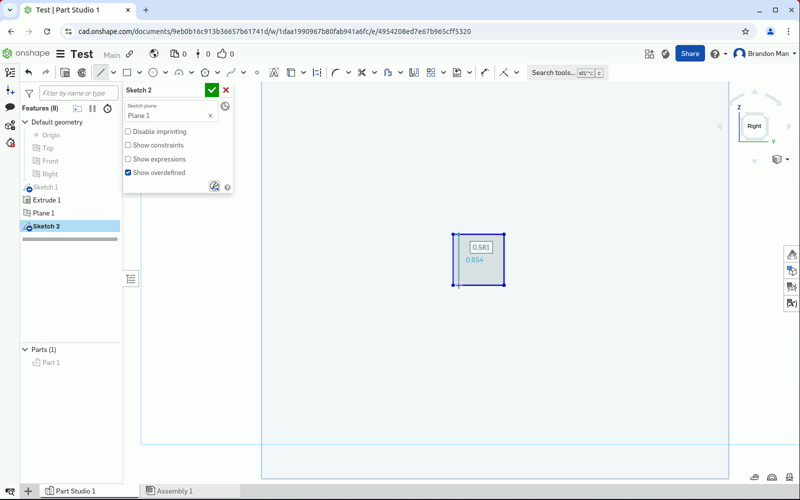
click(458, 285)
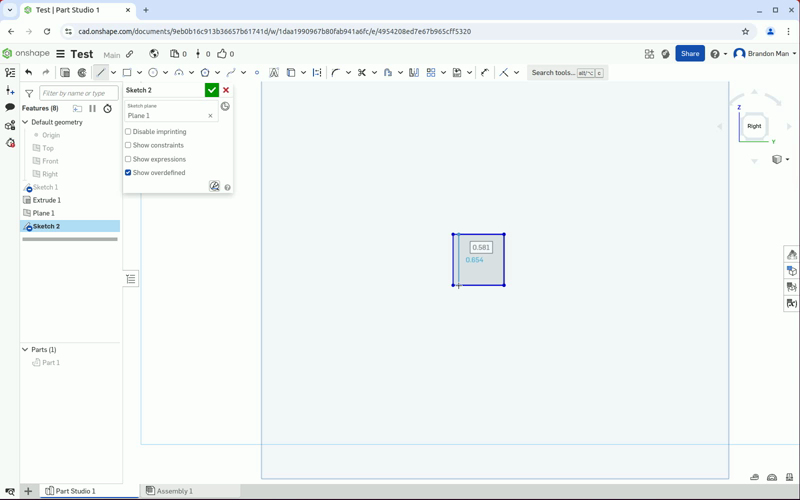
scroll(-6)
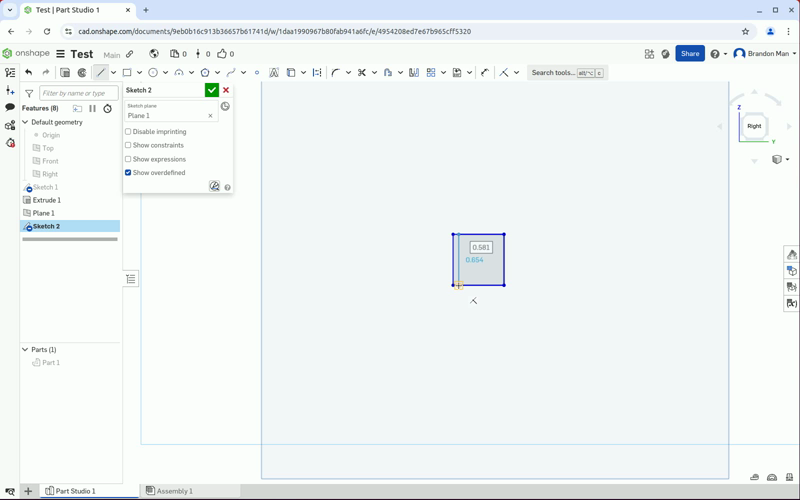
scroll(-6)
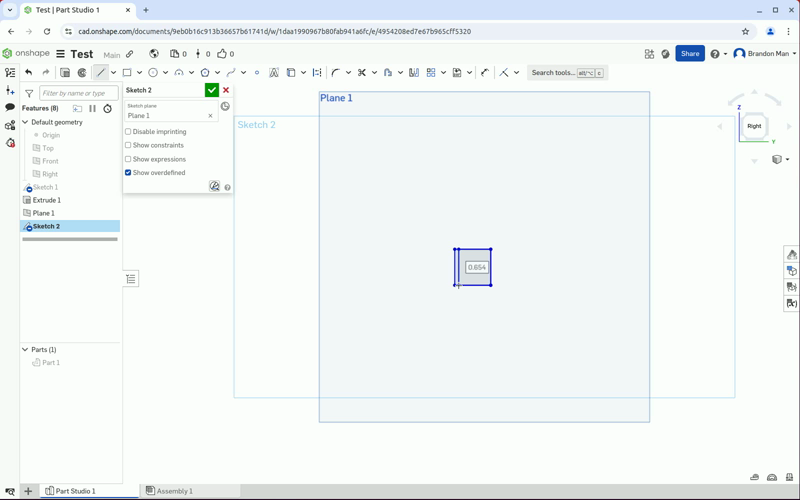
scroll(-6)
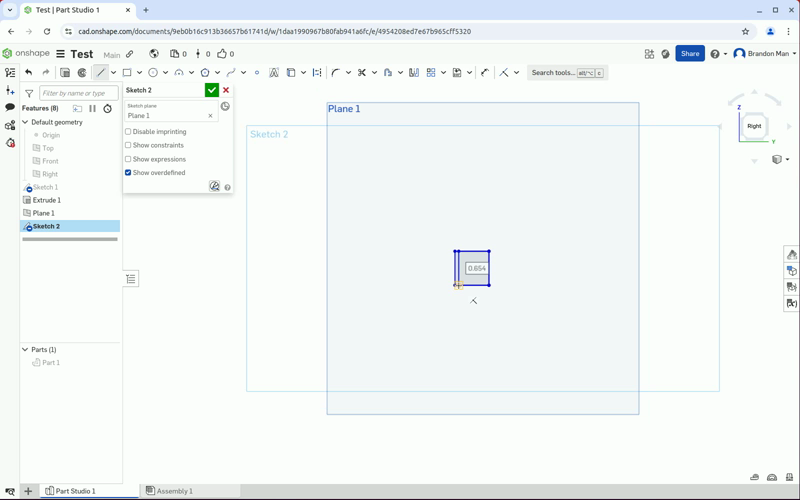
scroll(-6)
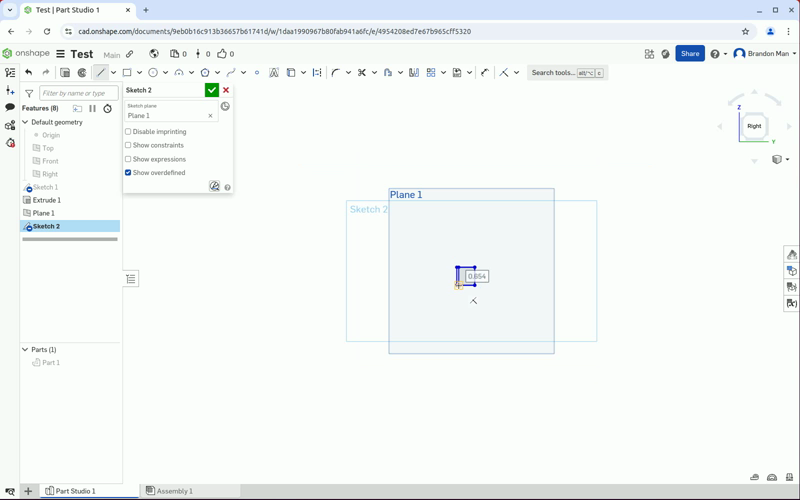
scroll(-6)
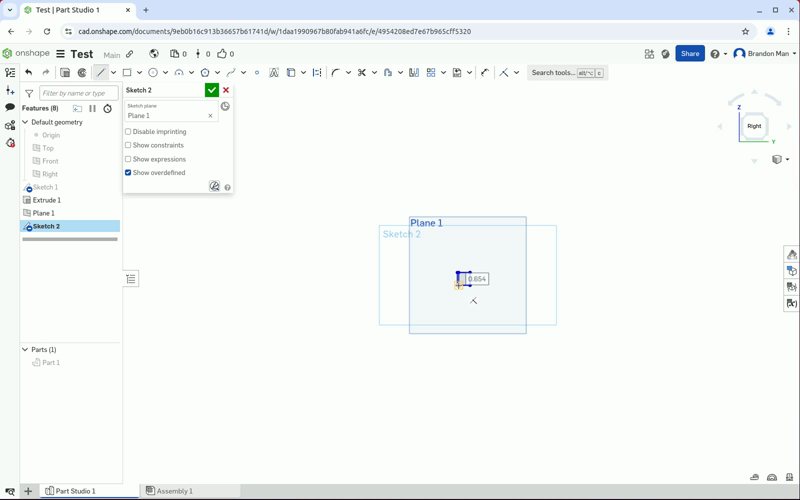
scroll(-6)
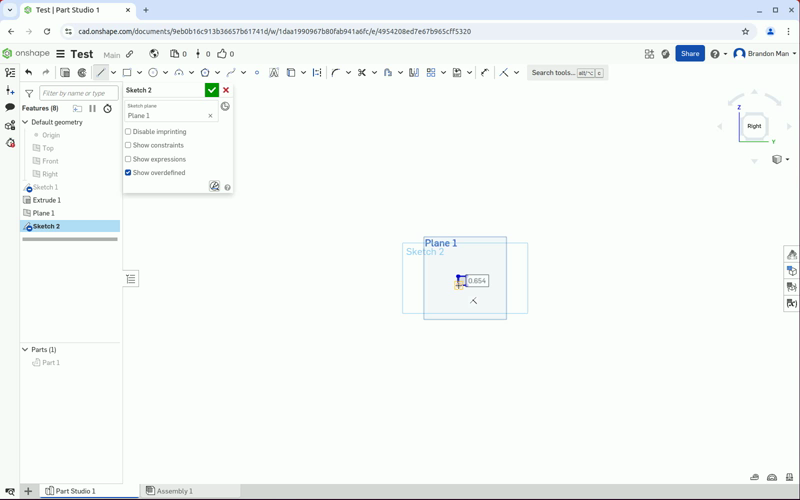
scroll(-6)
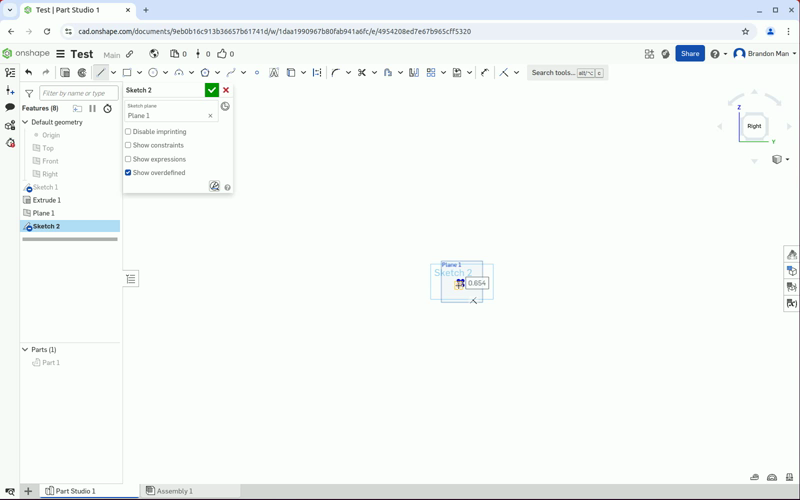
key(esc)
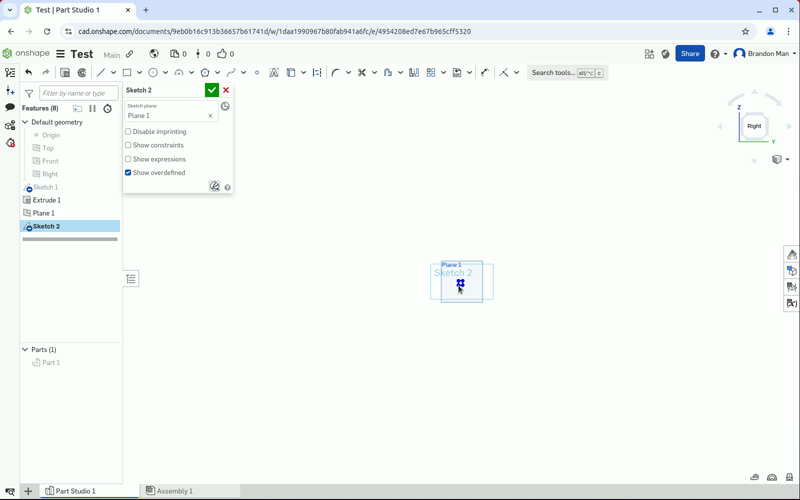
mouse_move(458, 281)
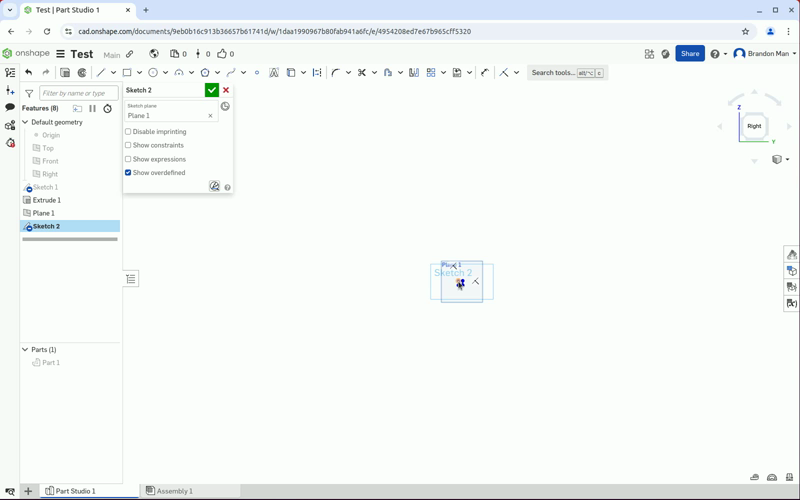
scroll(6)
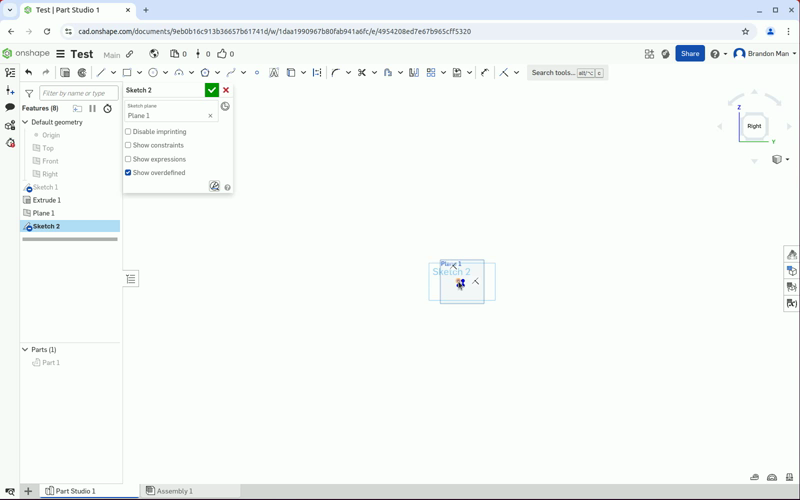
scroll(6)
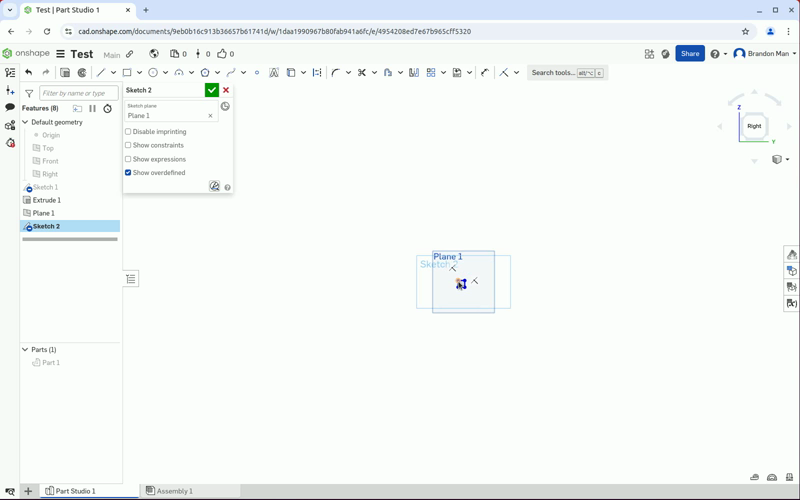
scroll(6)
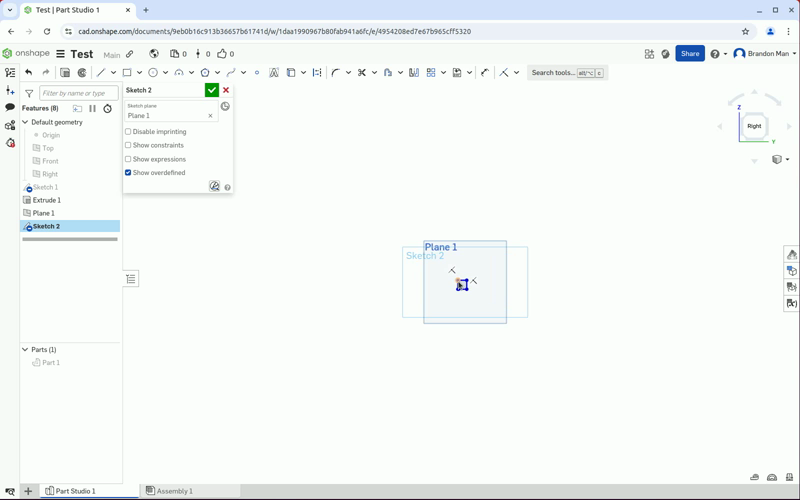
scroll(6)
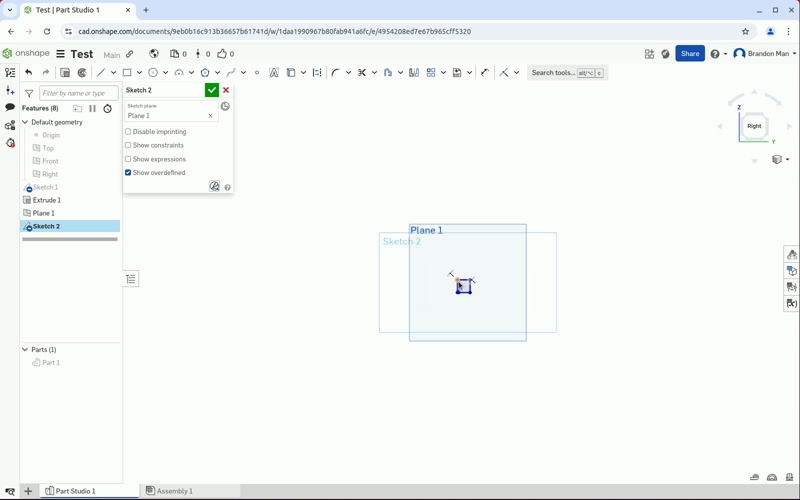
scroll(6)
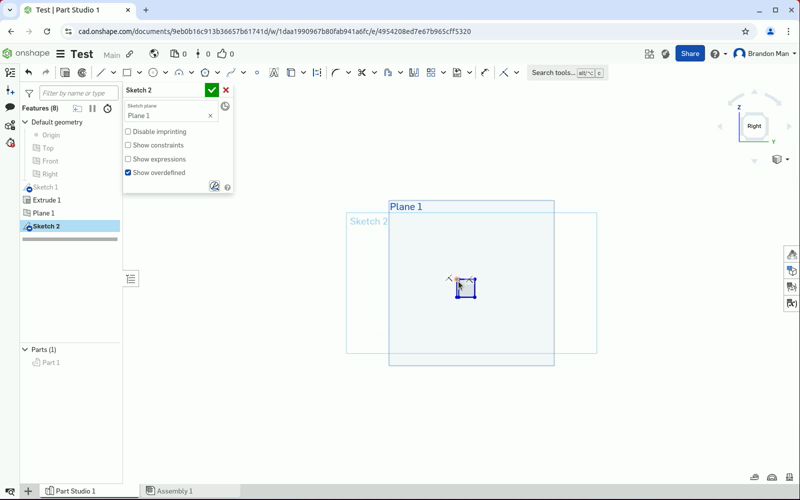
scroll(6)
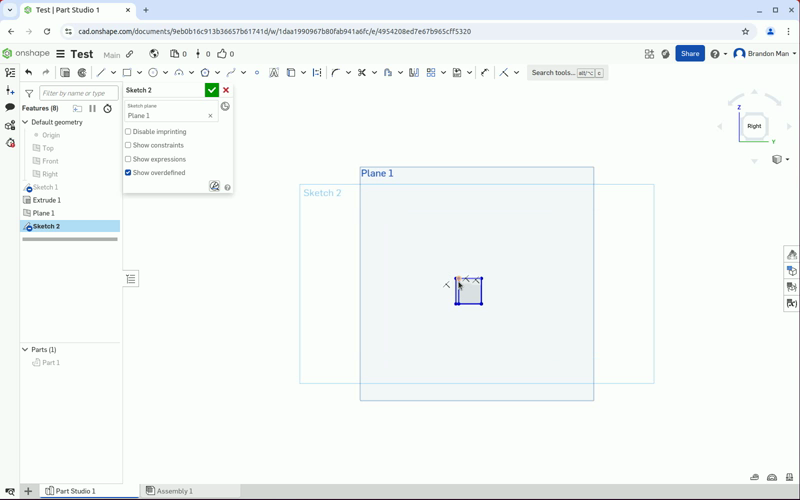
scroll(6)
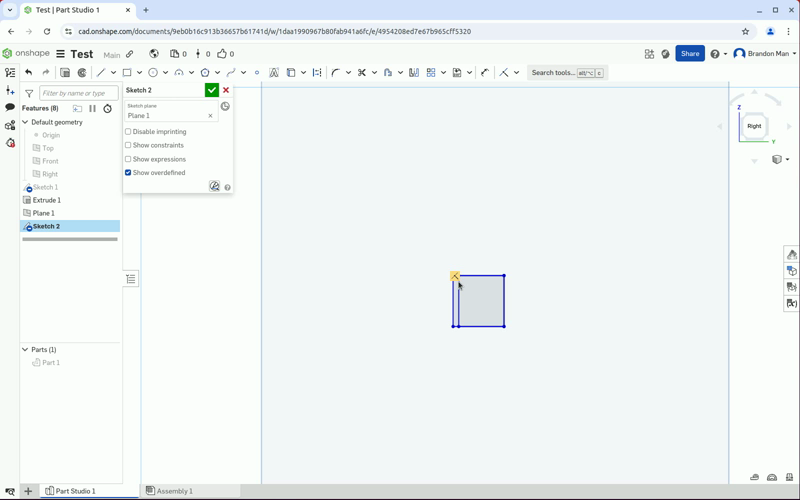
click(458, 281)
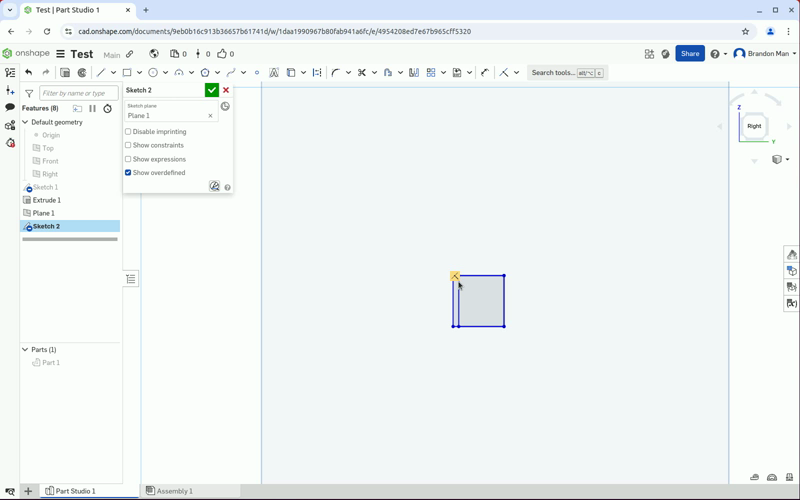
scroll(-6)
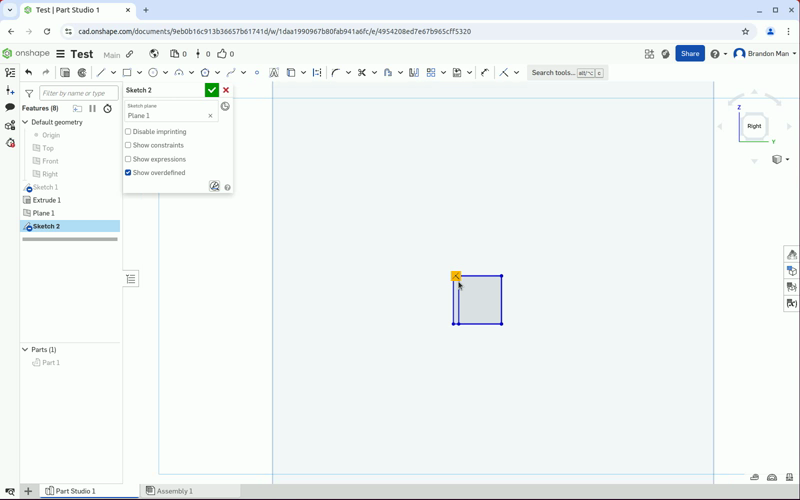
scroll(-6)
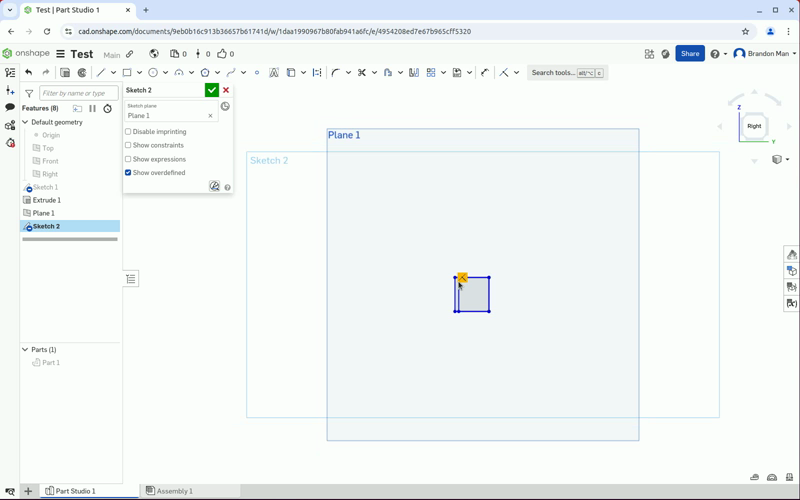
scroll(-6)
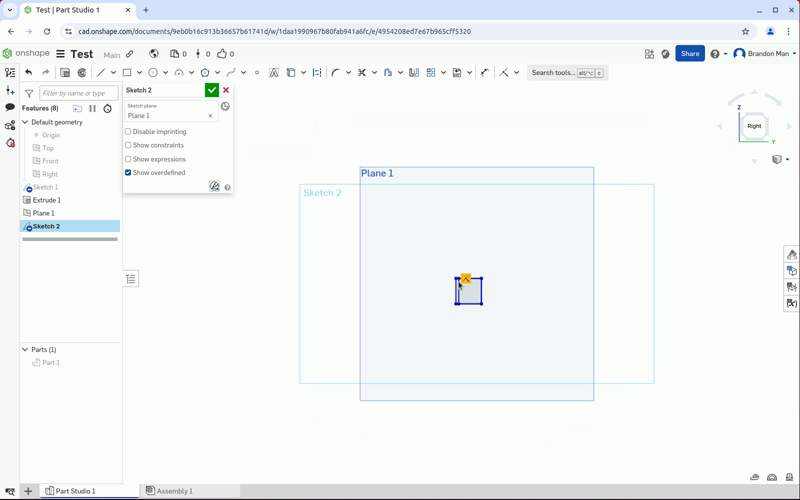
scroll(-6)
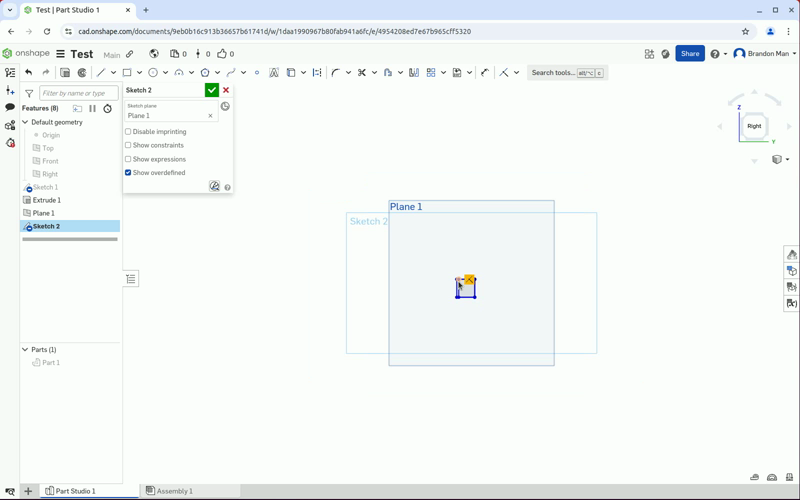
scroll(-6)
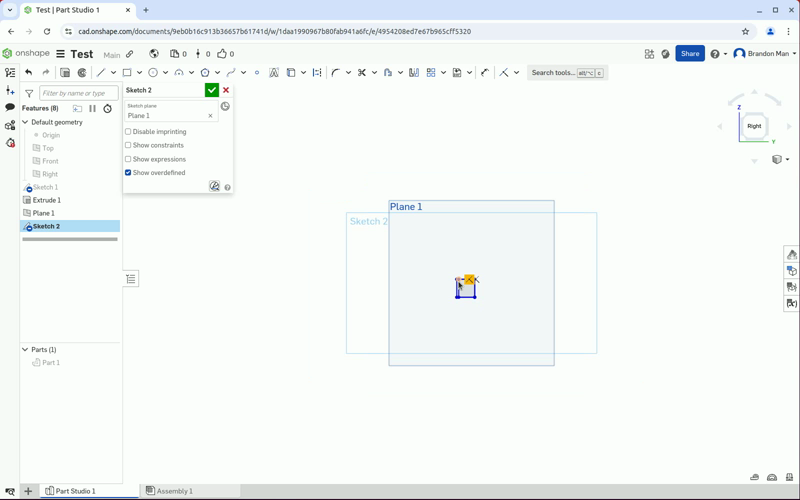
scroll(-6)
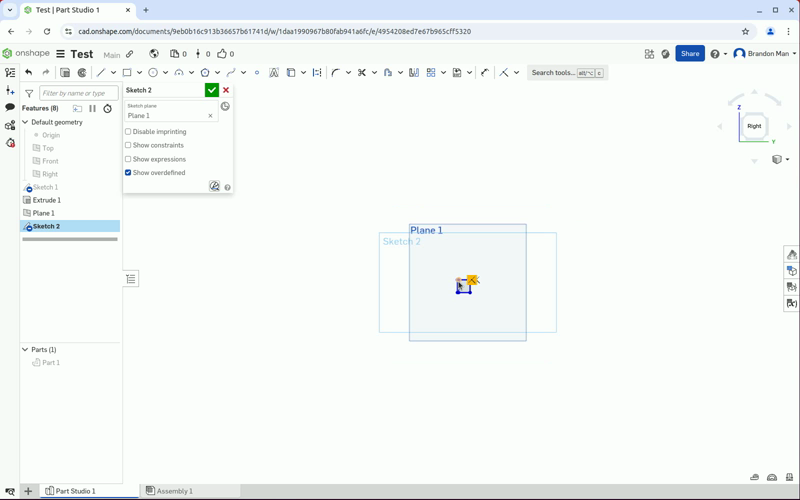
scroll(-6)
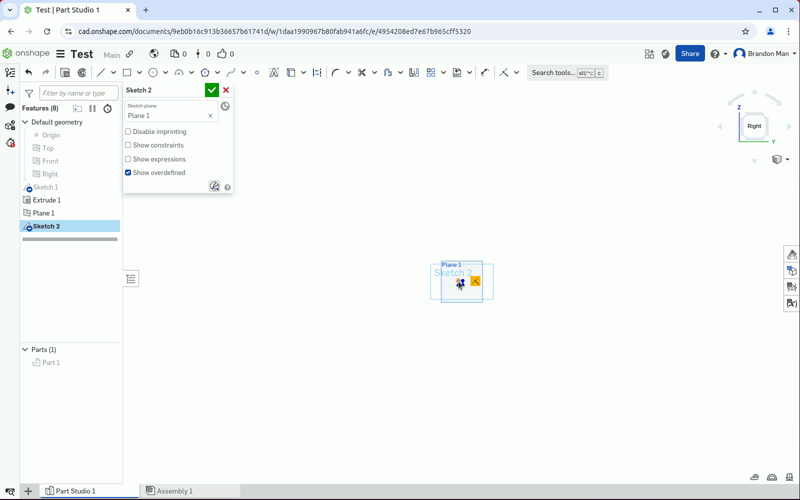
mouse_move(73, 352)
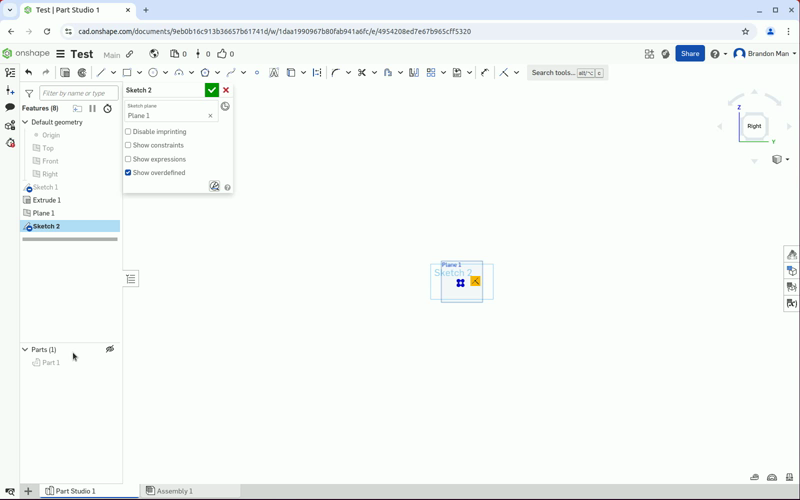
key(shift+y)
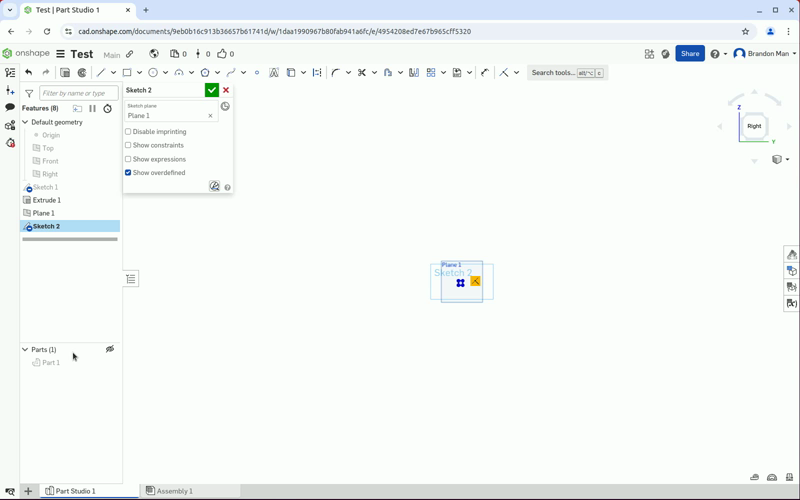
key(shift+e)
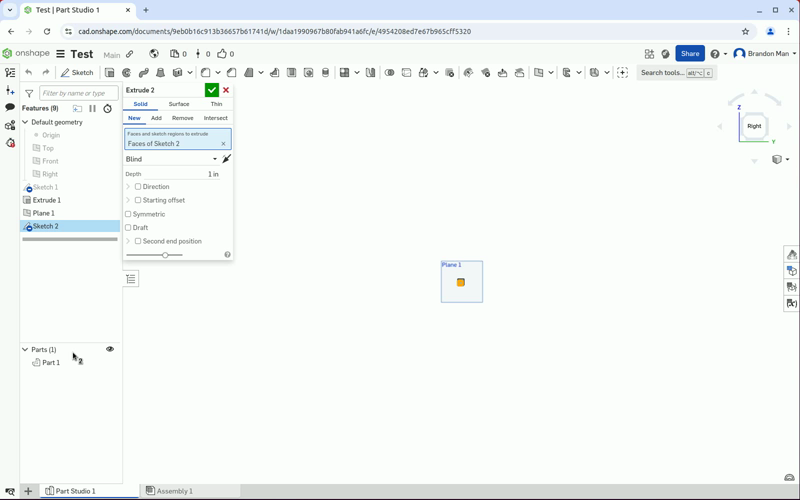
mouse_move(143, 106)
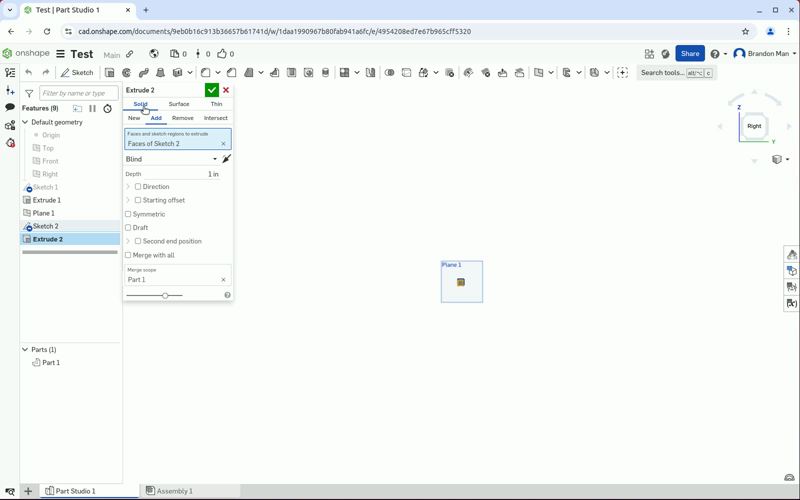
click(143, 106)
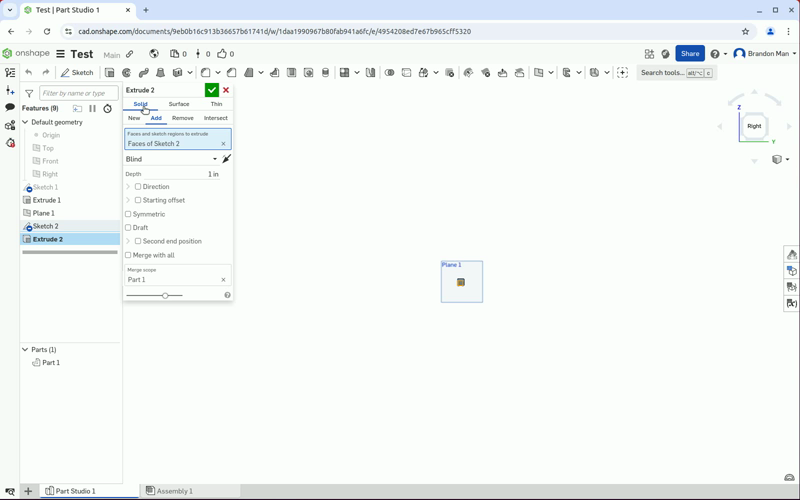
mouse_move(137, 120)
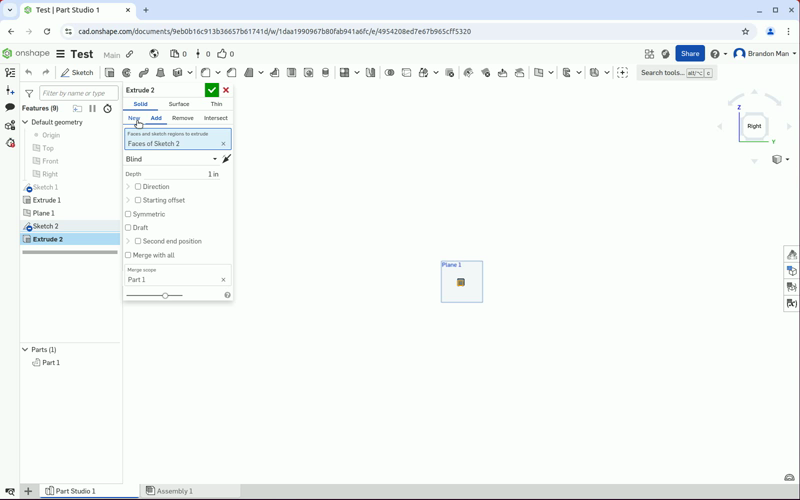
click(137, 120)
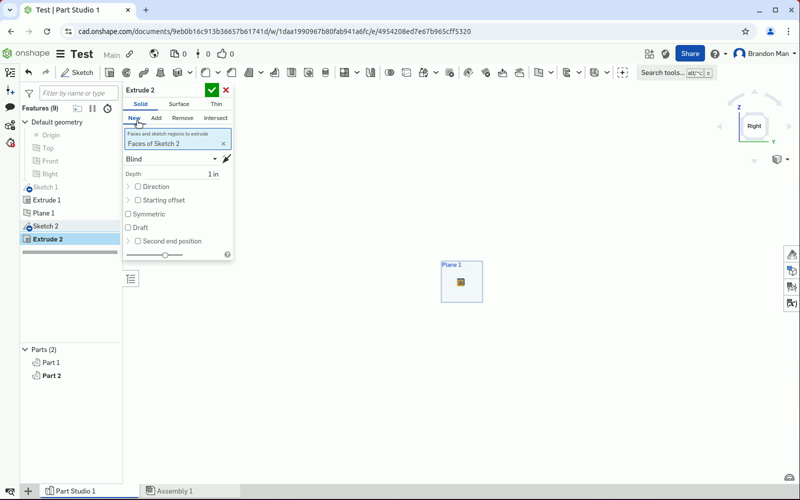
key(tab, 4)
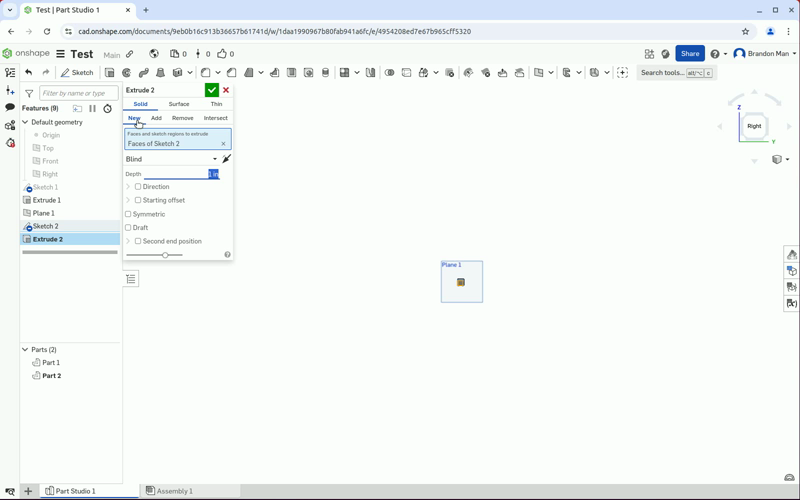
text(-0.241)
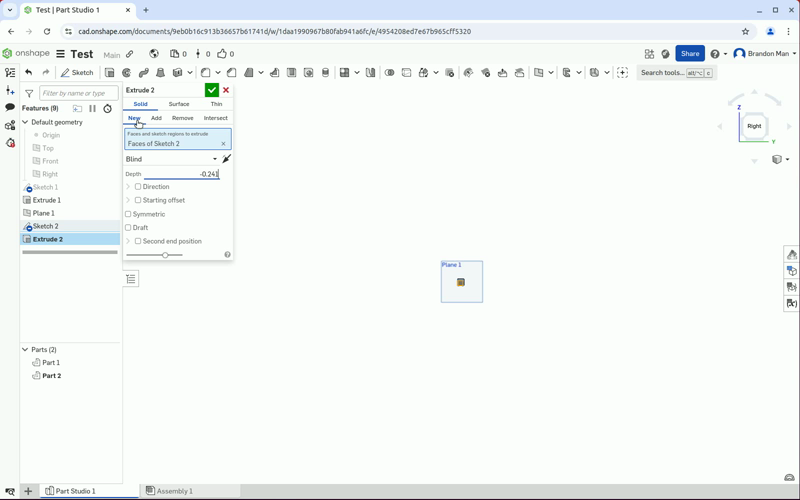
key(enter)
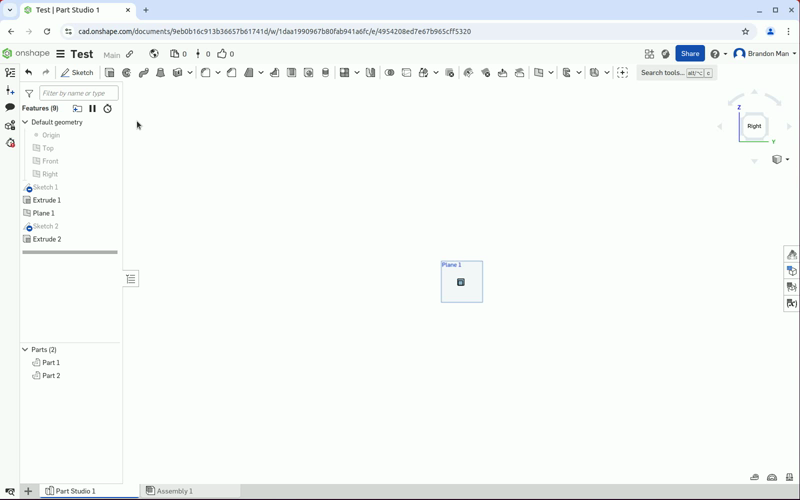
key(shift+h)
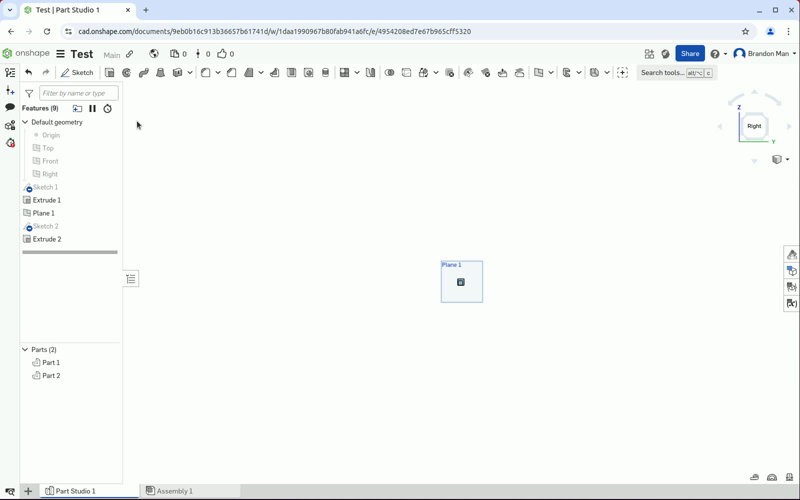
key(shift+h)
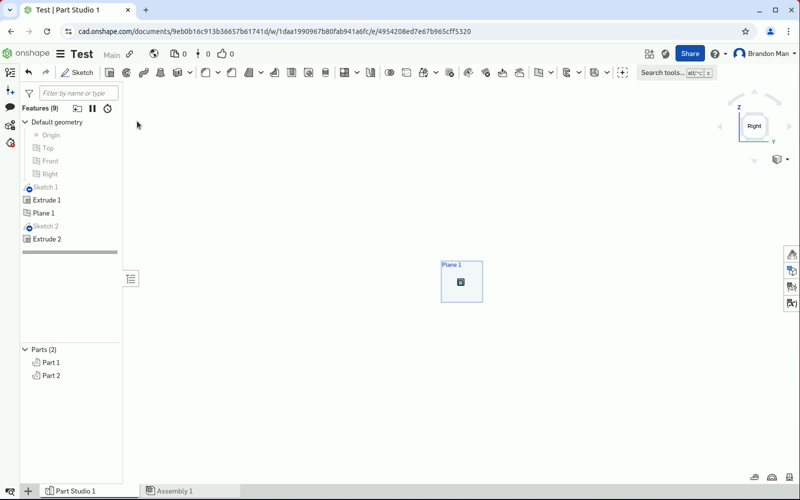
mouse_move(73, 189)
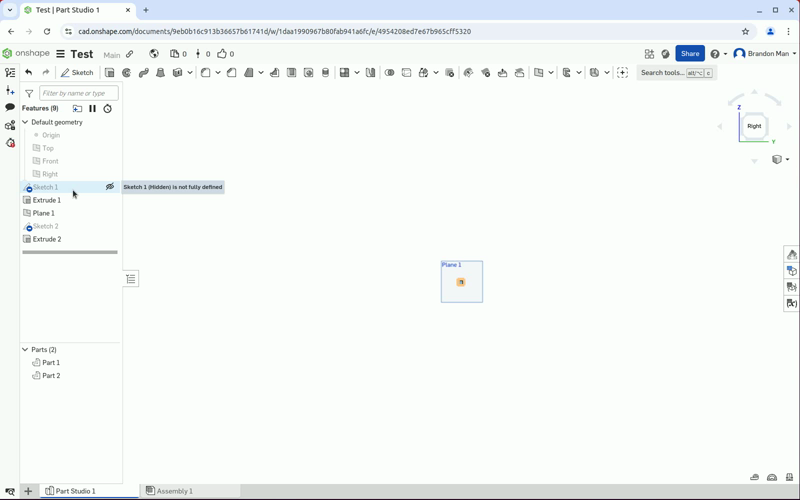
click(73, 189)
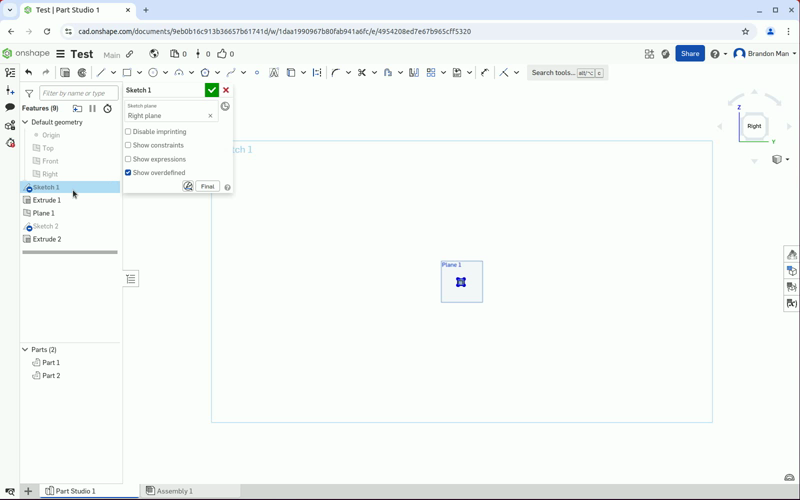
mouse_move(229, 92)
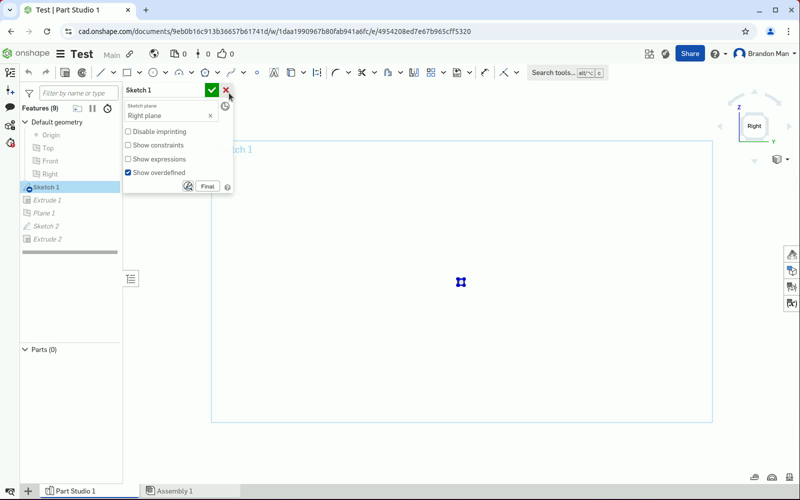
click(229, 92)
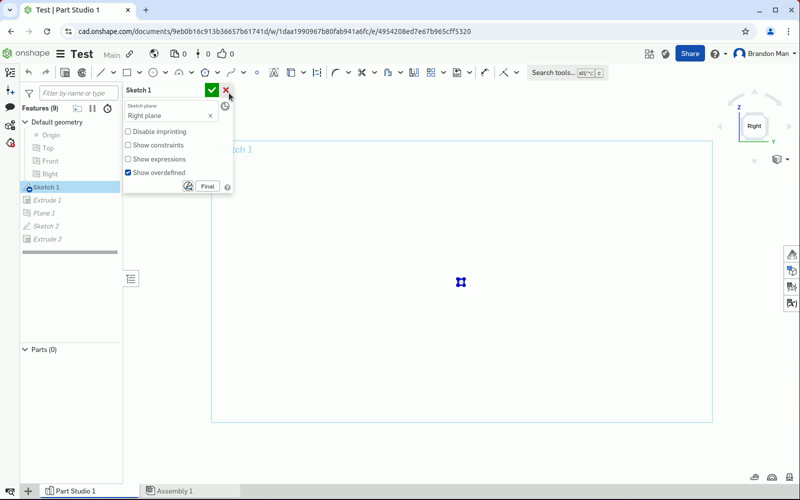
key(shift+s)
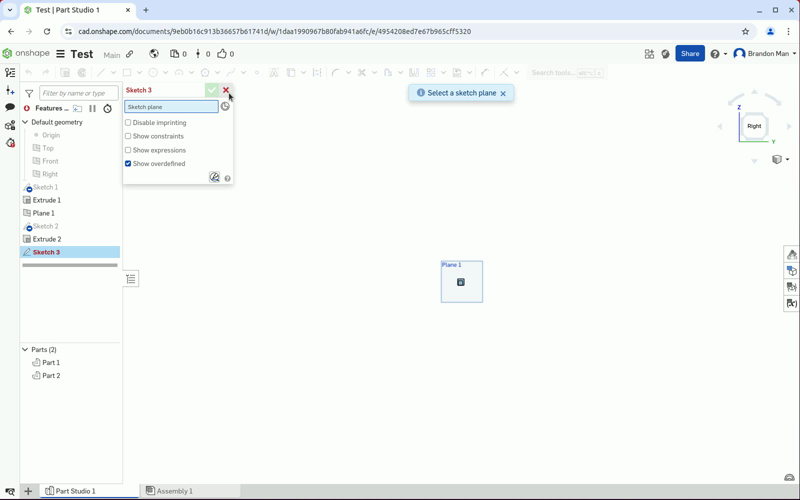
mouse_move(73, 215)
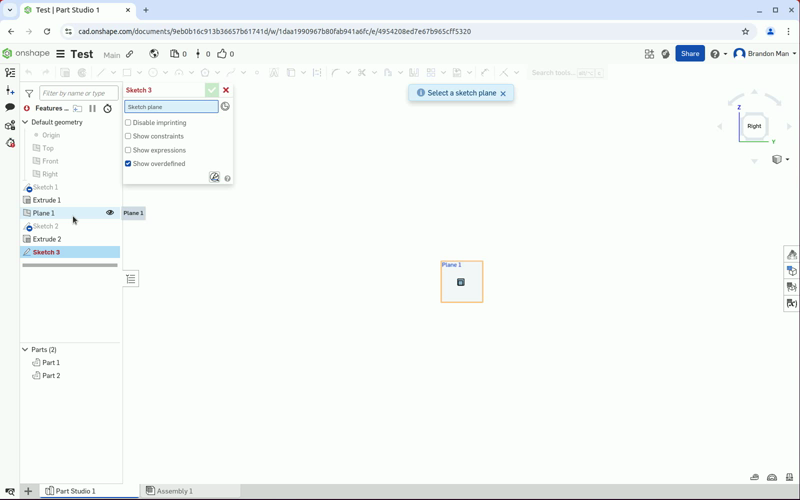
click(73, 215)
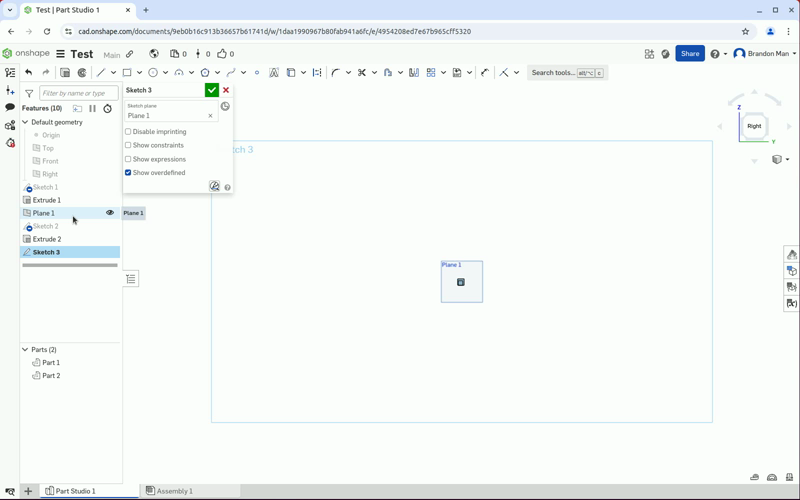
mouse_move(73, 352)
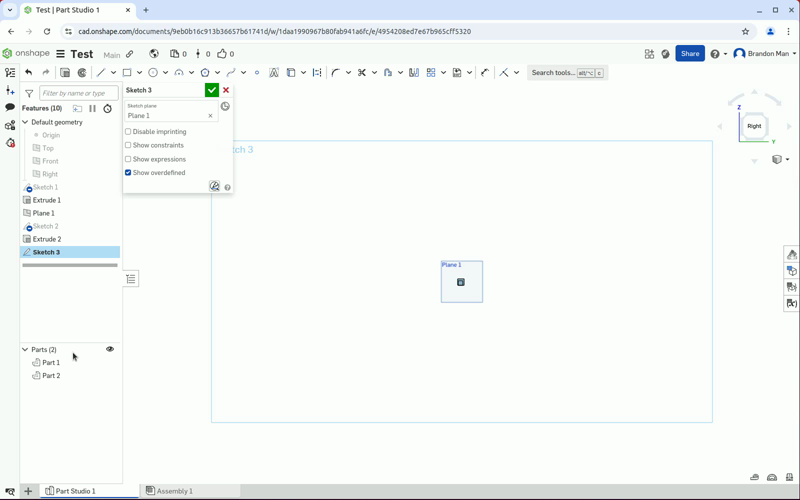
key(y)
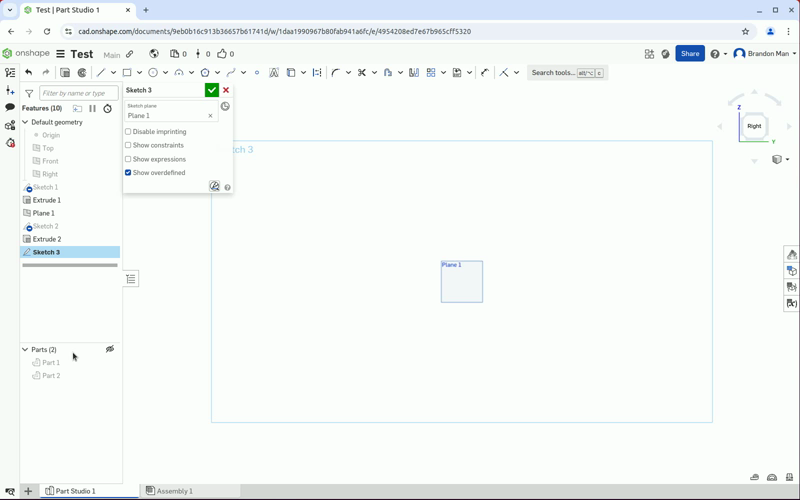
key(l)
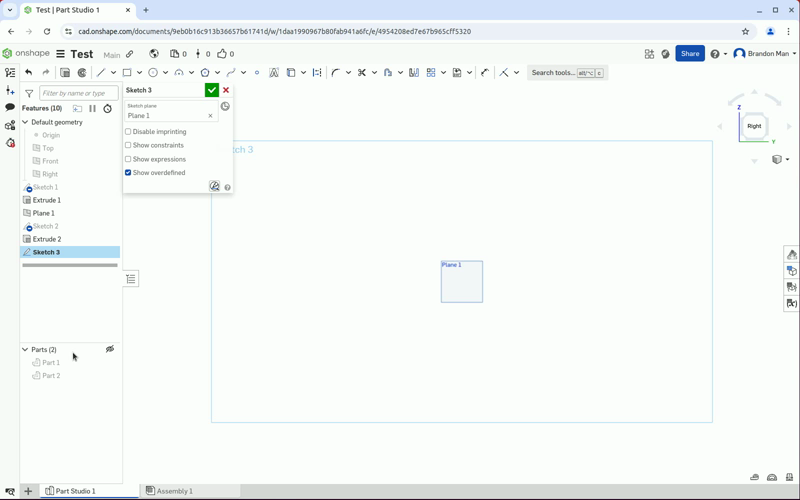
key_down(shift)
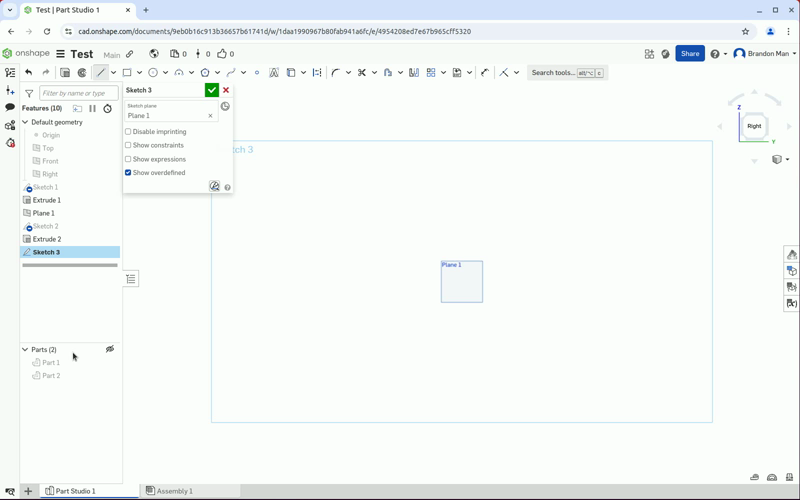
mouse_move(459, 284)
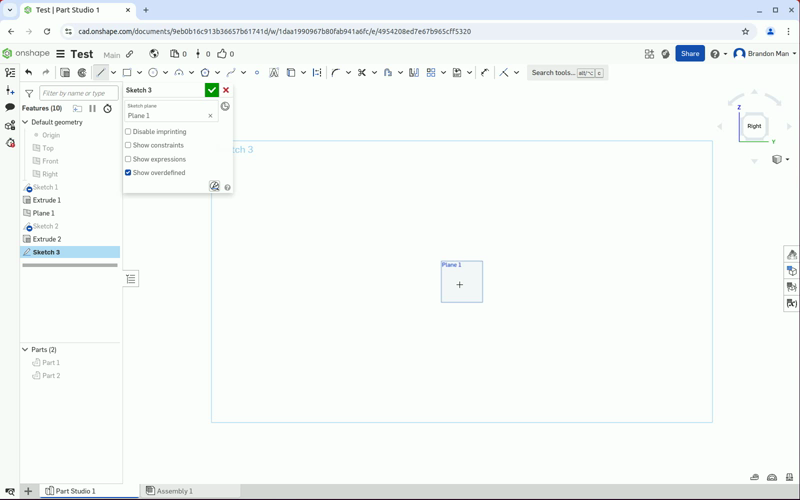
click(459, 284)
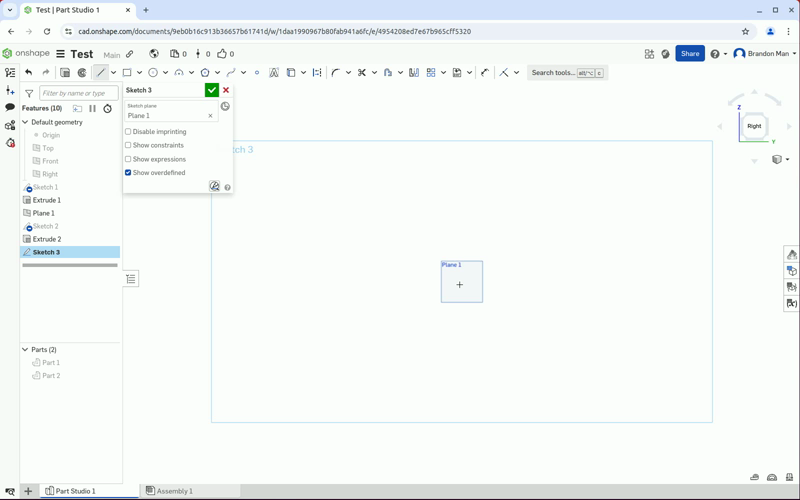
key_up(shift)
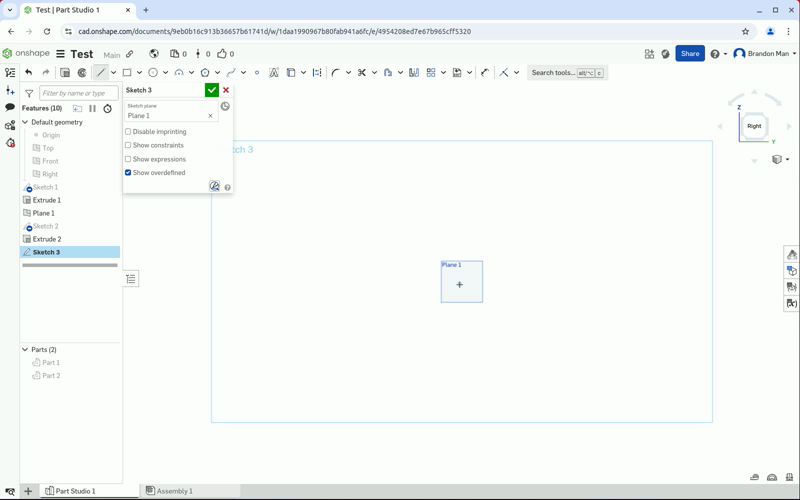
key_down(shift)
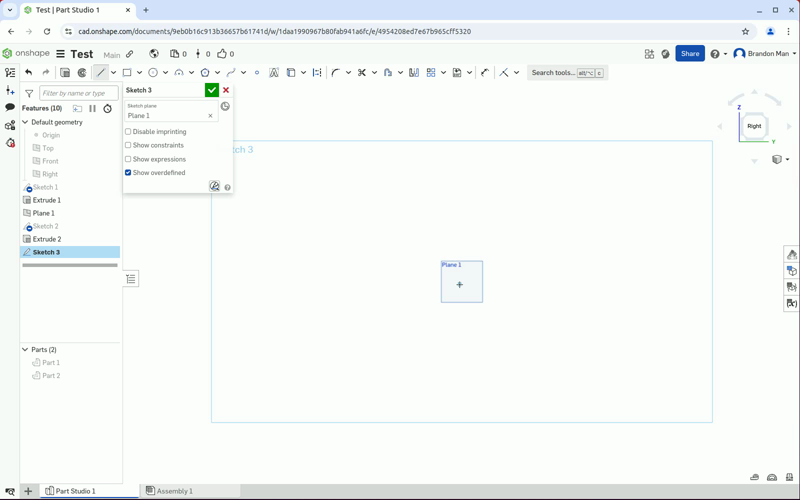
mouse_move(489, 284)
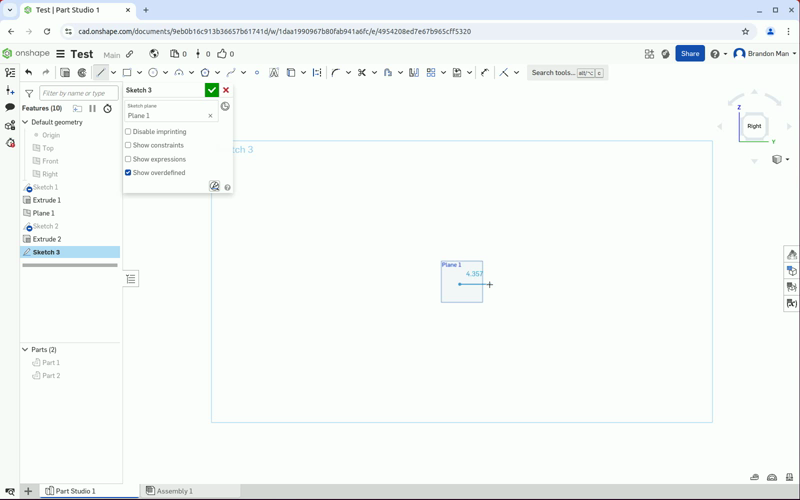
mouse_move(464, 284)
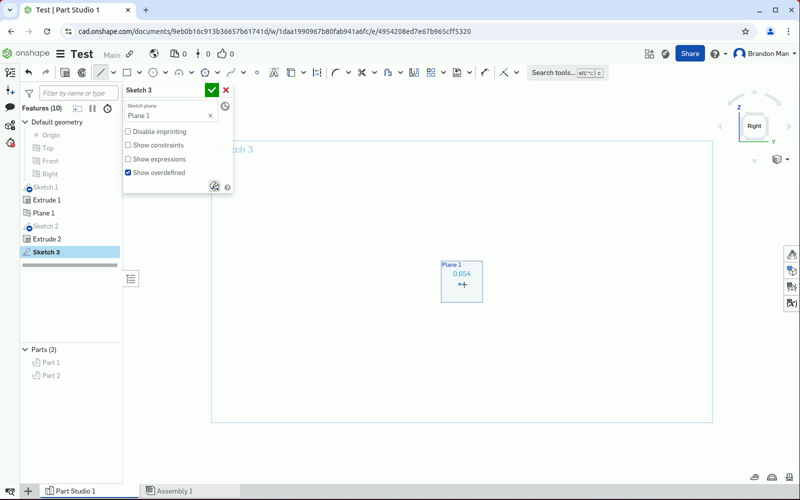
scroll(6)
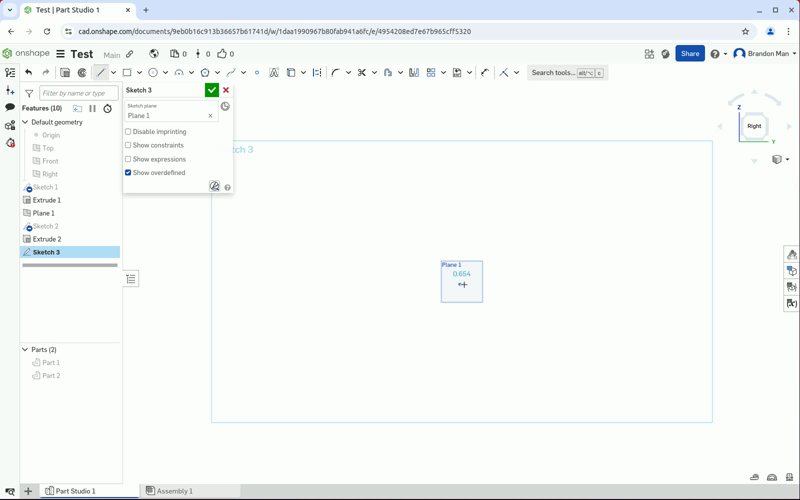
scroll(6)
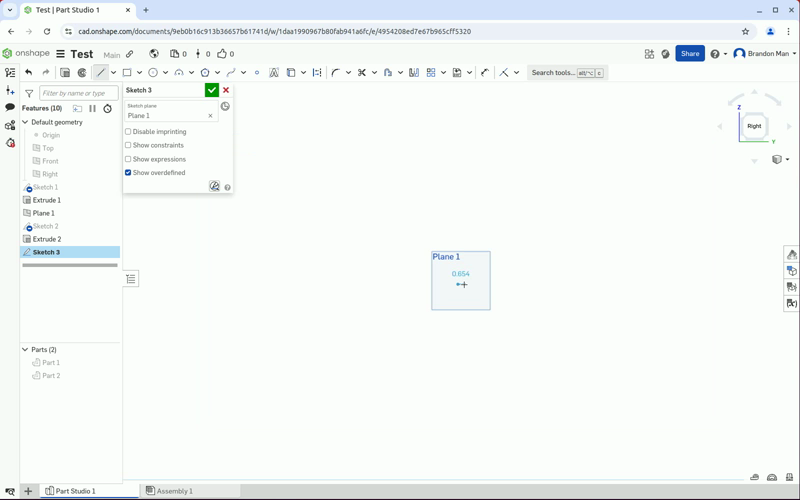
scroll(6)
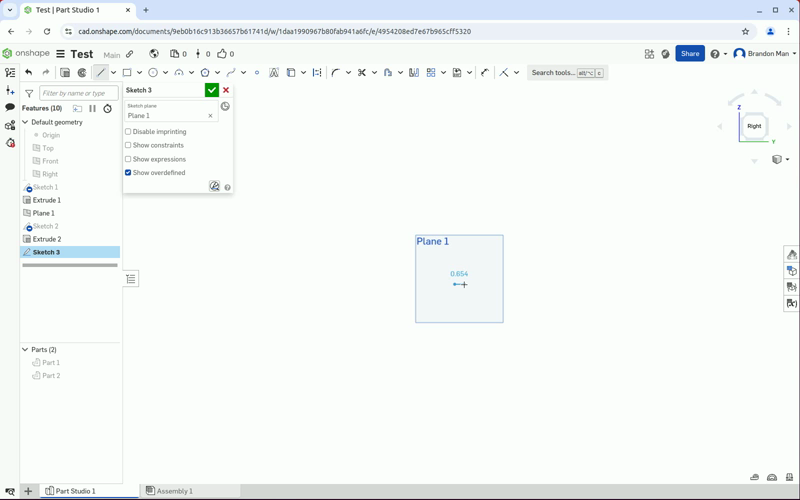
scroll(6)
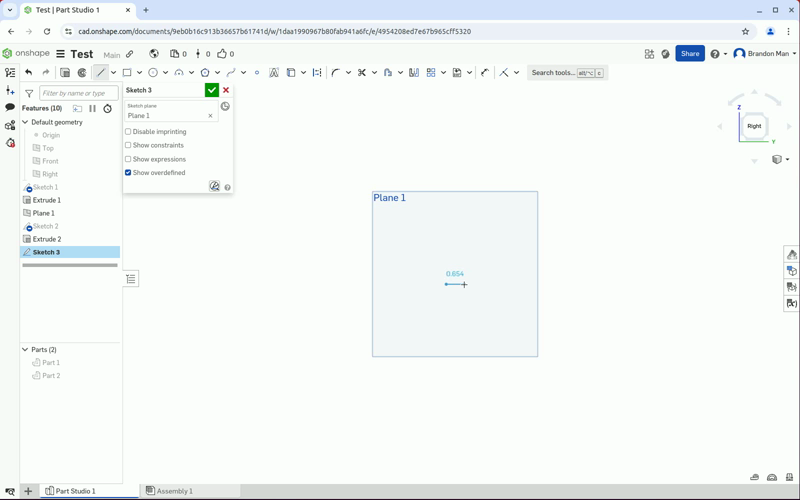
scroll(6)
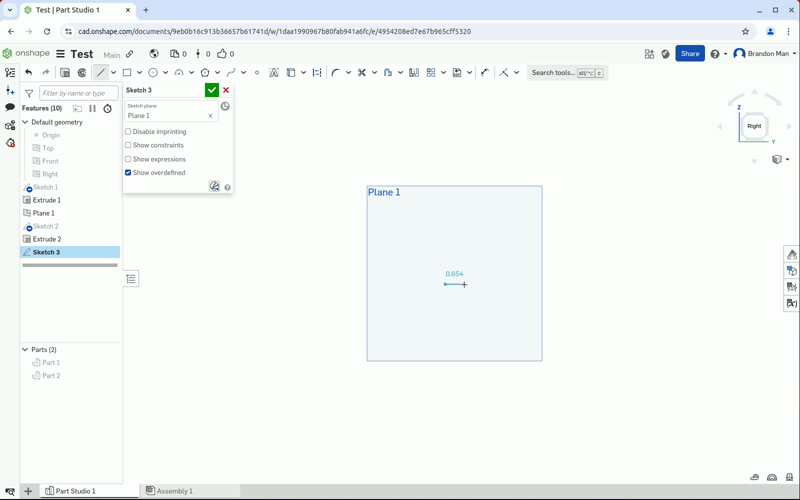
scroll(6)
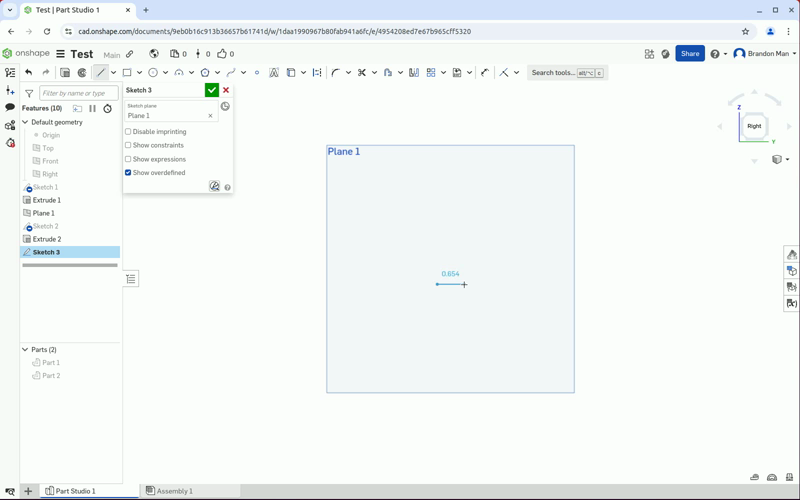
scroll(6)
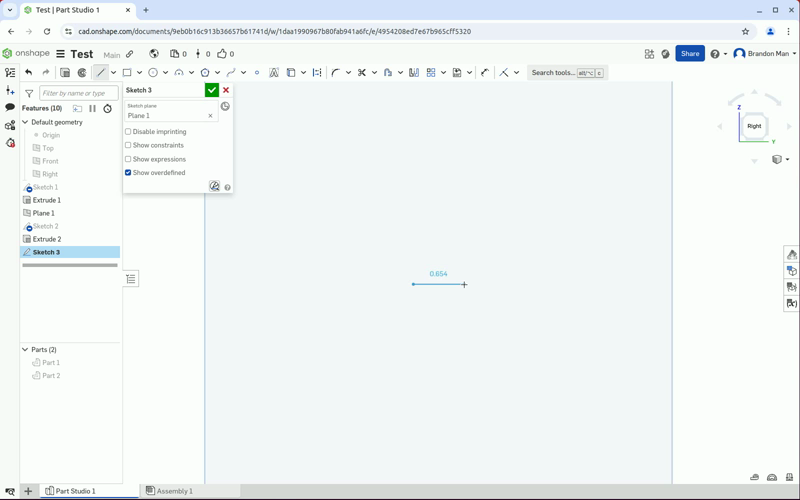
click(464, 284)
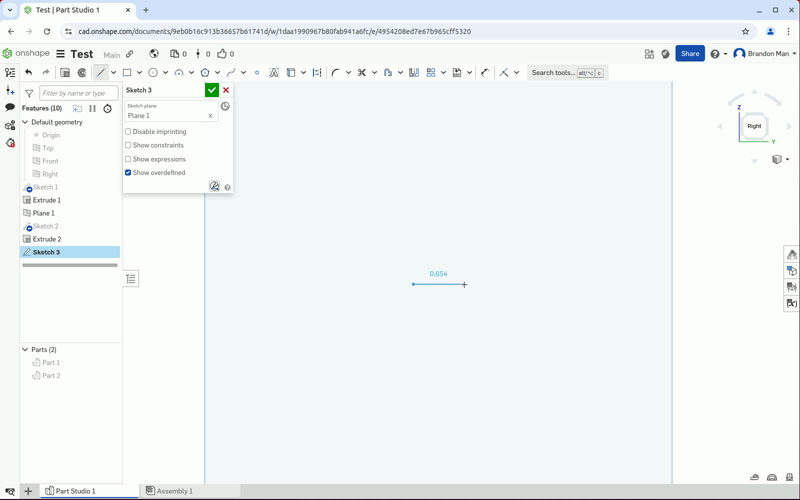
scroll(-6)
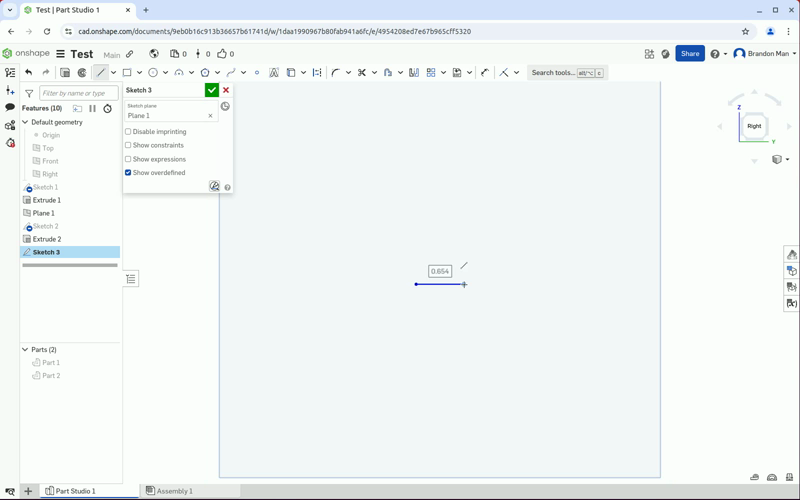
scroll(-6)
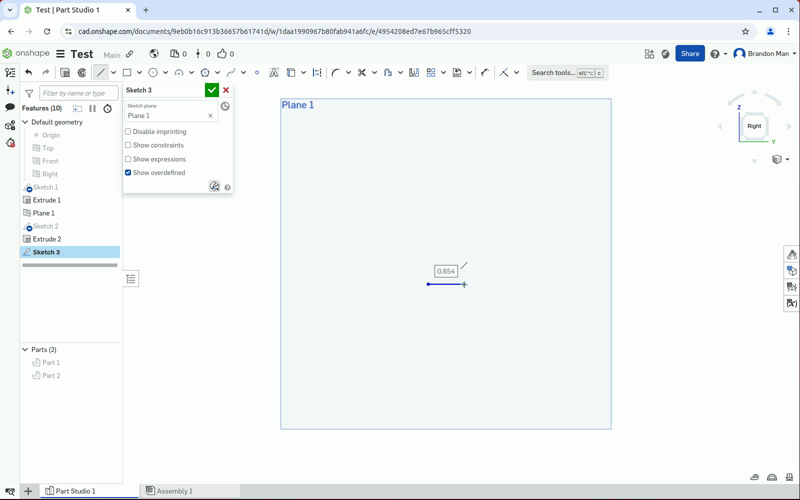
scroll(-6)
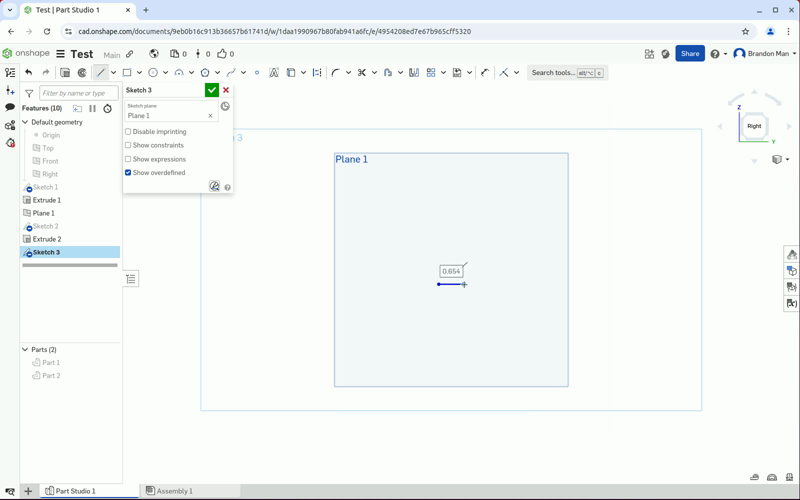
scroll(-6)
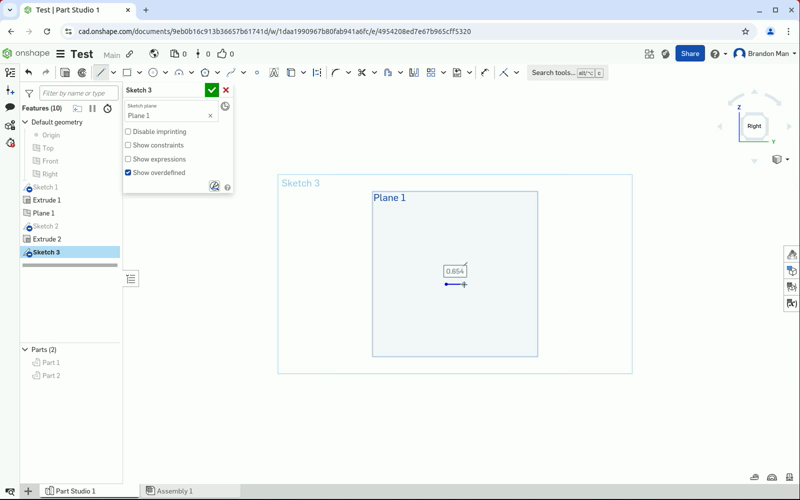
scroll(-6)
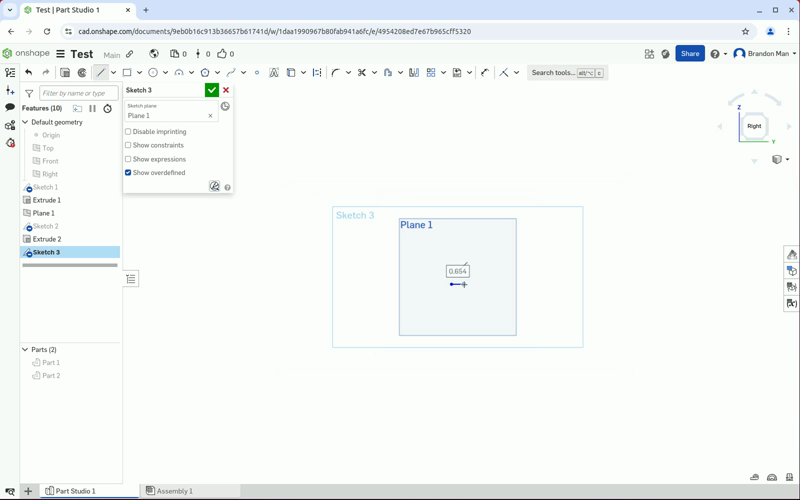
scroll(-6)
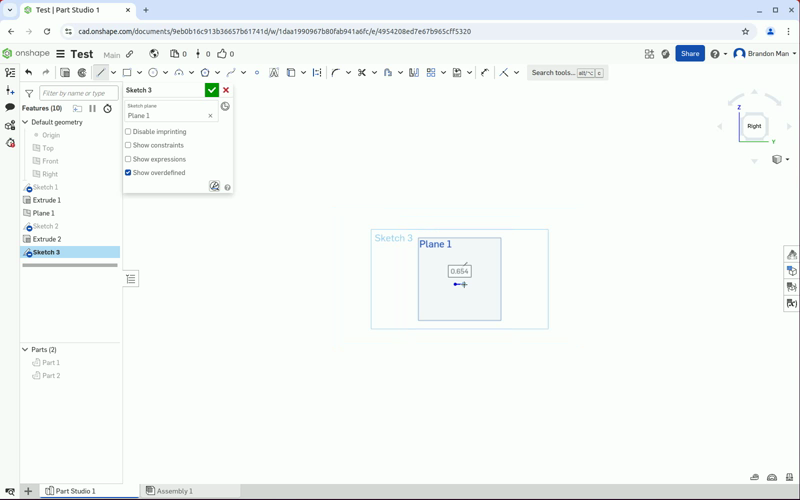
scroll(-6)
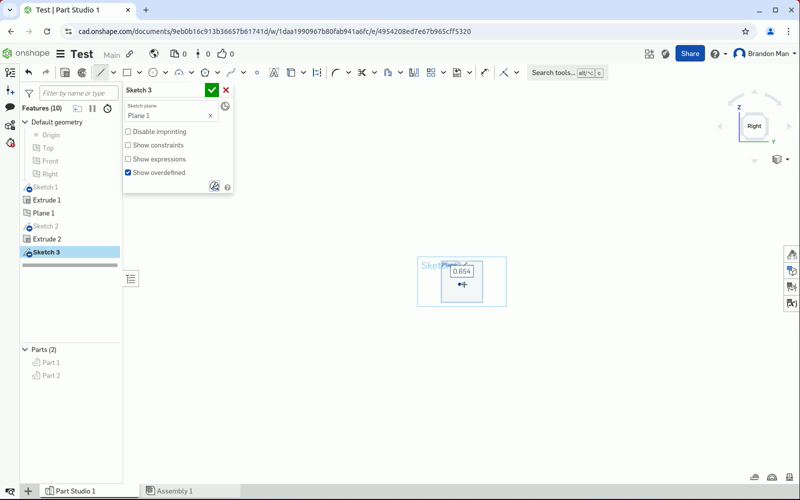
key_up(shift)
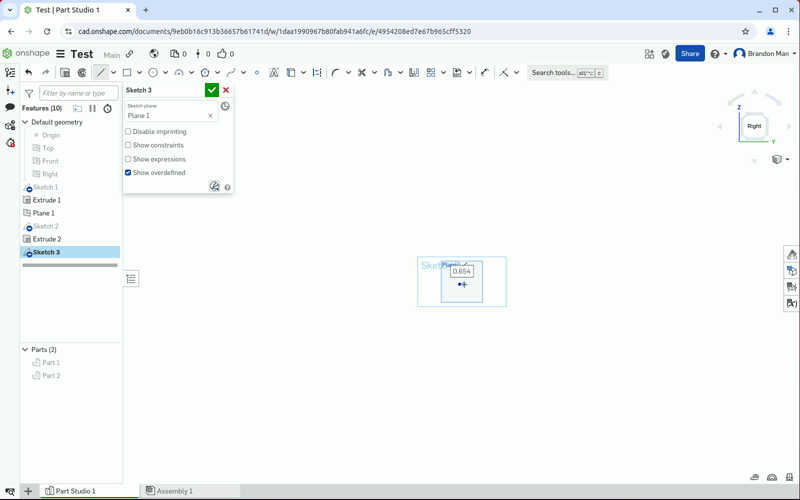
key_down(shift)
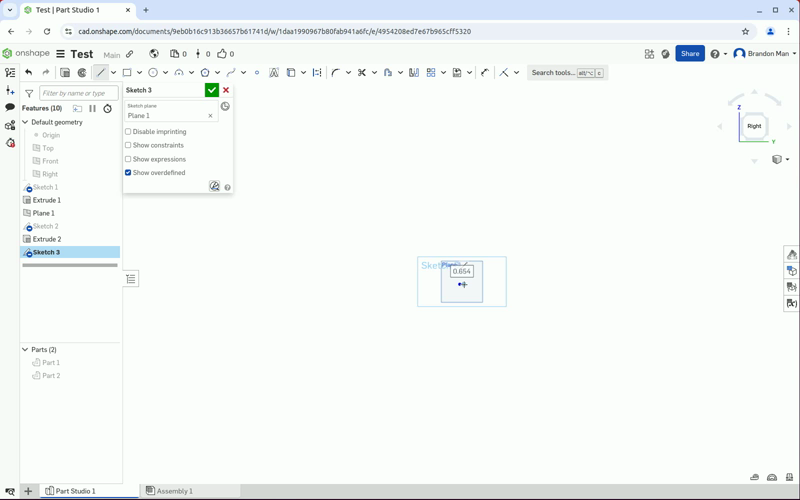
mouse_move(494, 284)
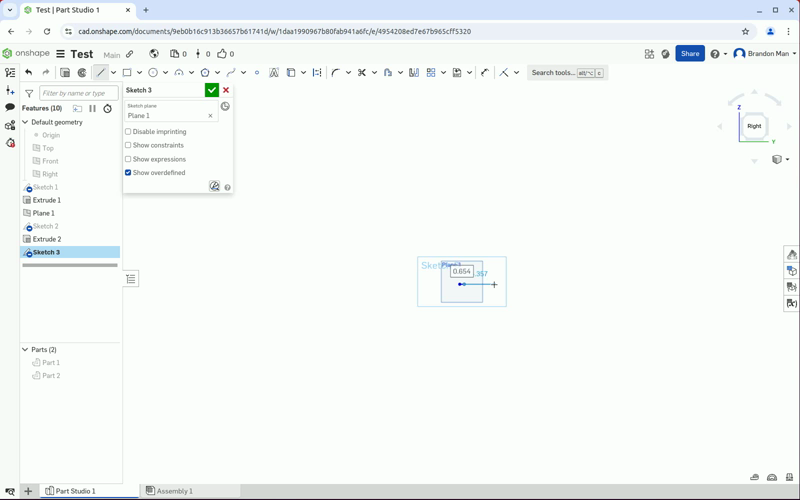
mouse_move(464, 279)
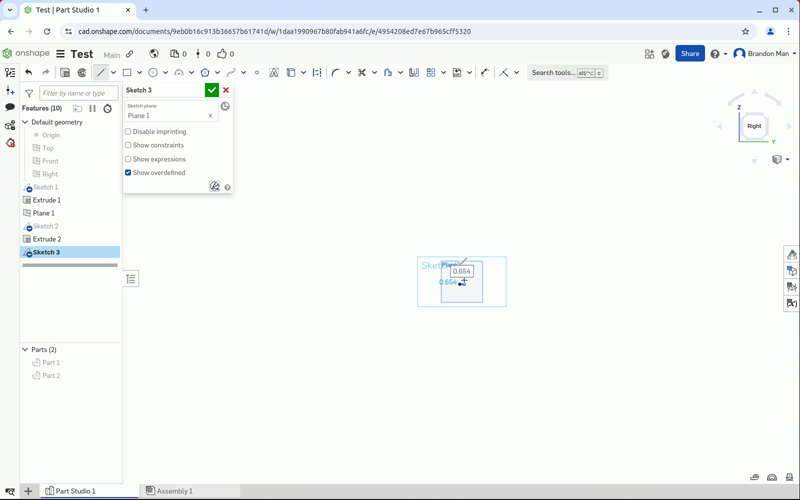
scroll(6)
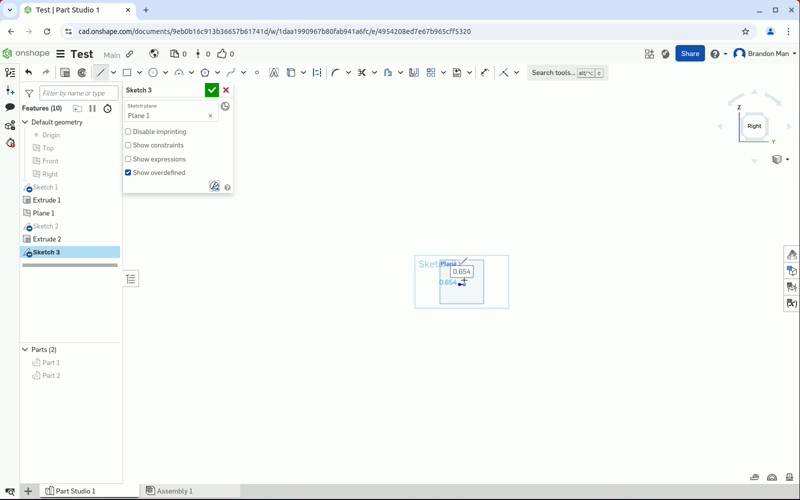
scroll(6)
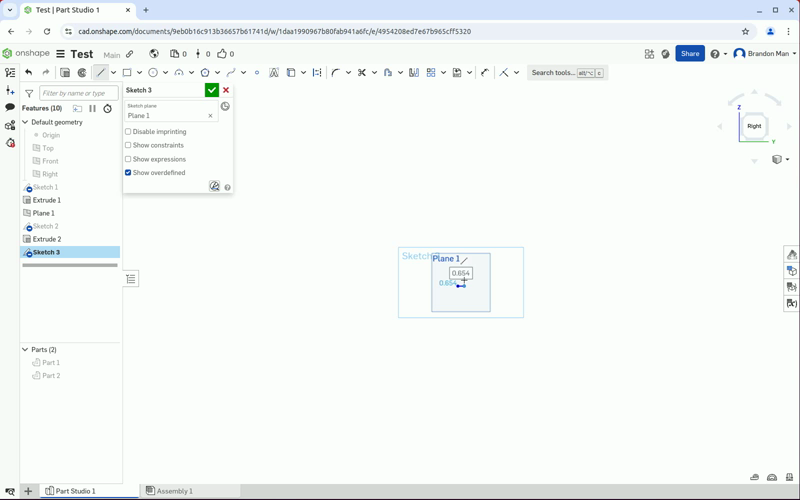
scroll(6)
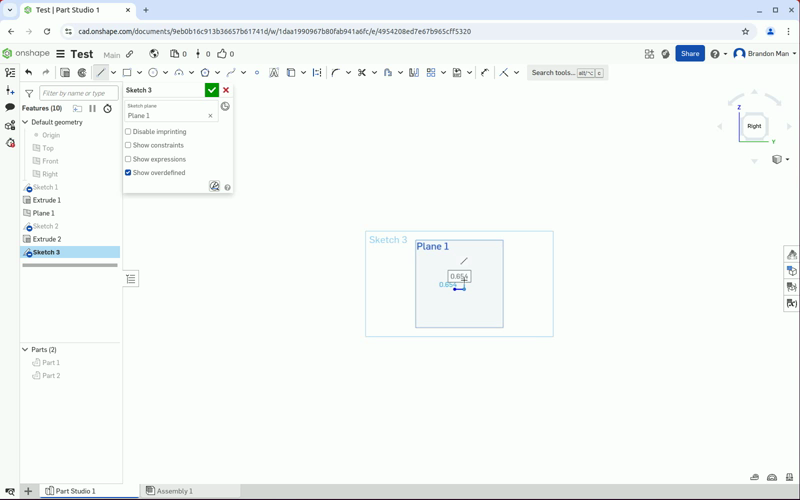
scroll(6)
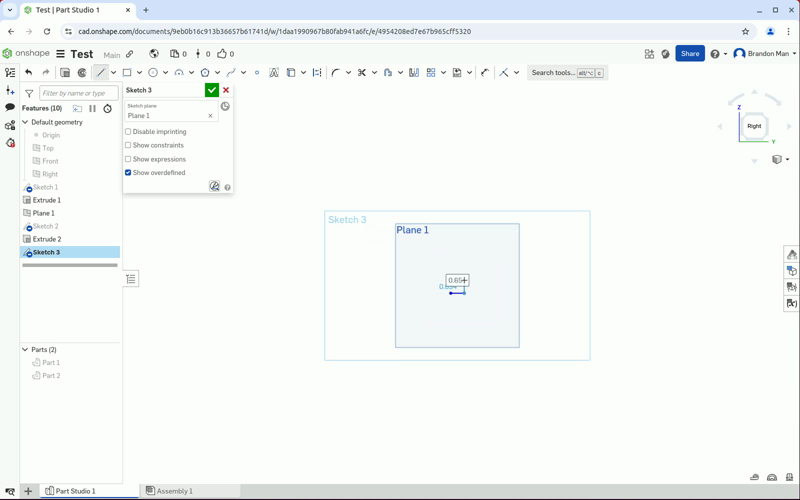
scroll(6)
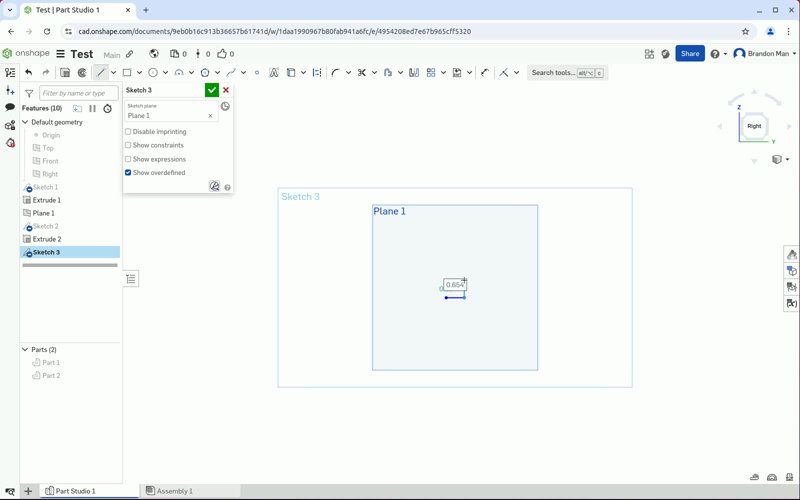
scroll(6)
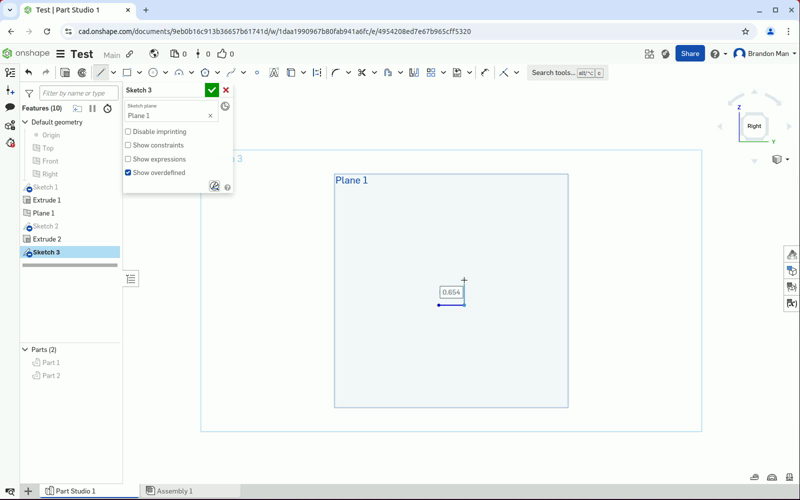
scroll(6)
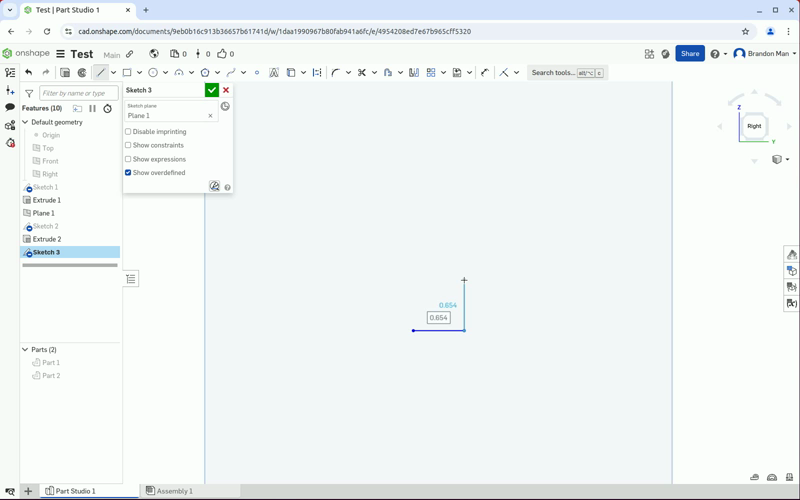
click(464, 279)
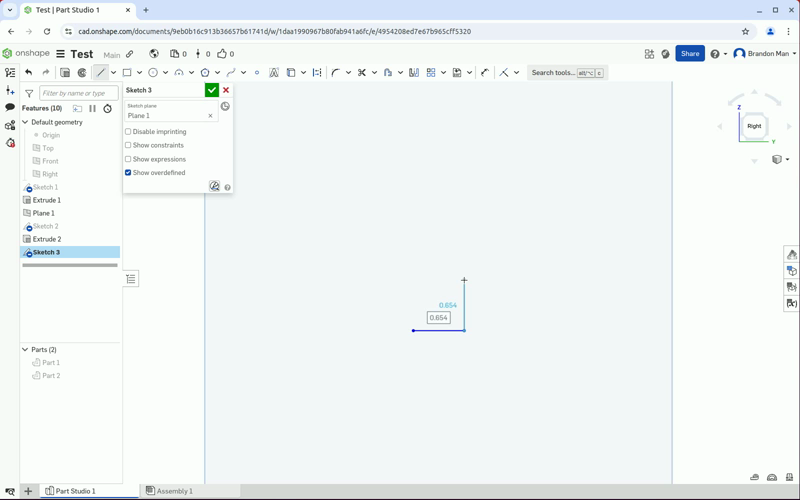
scroll(-6)
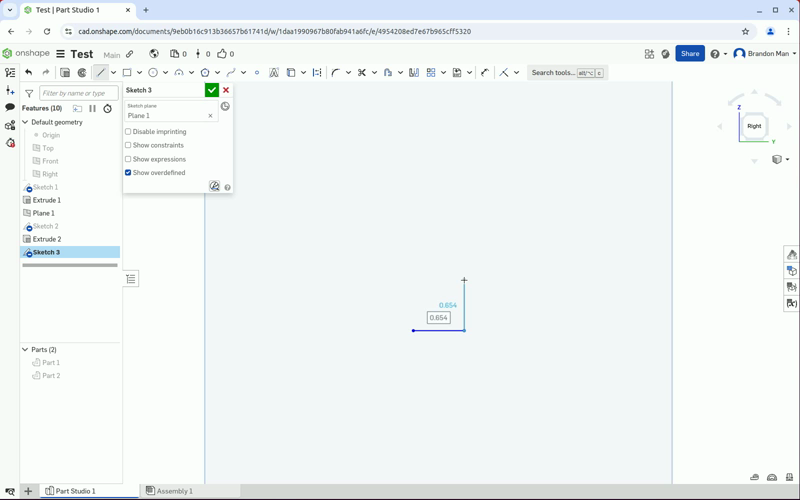
scroll(-6)
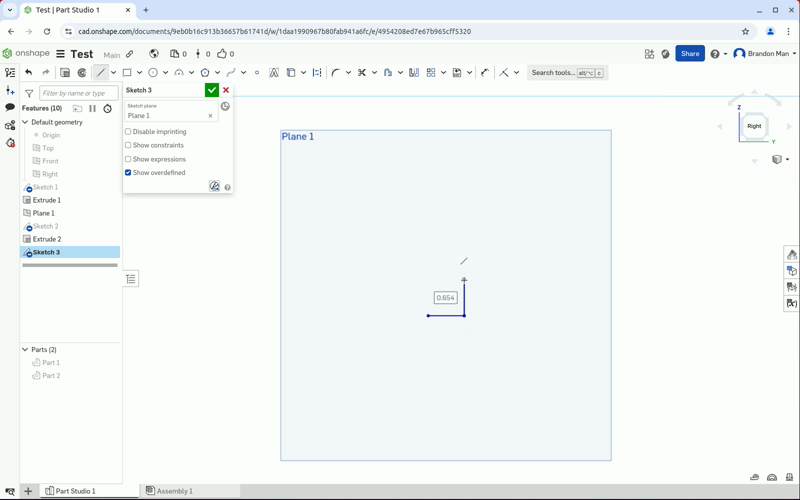
scroll(-6)
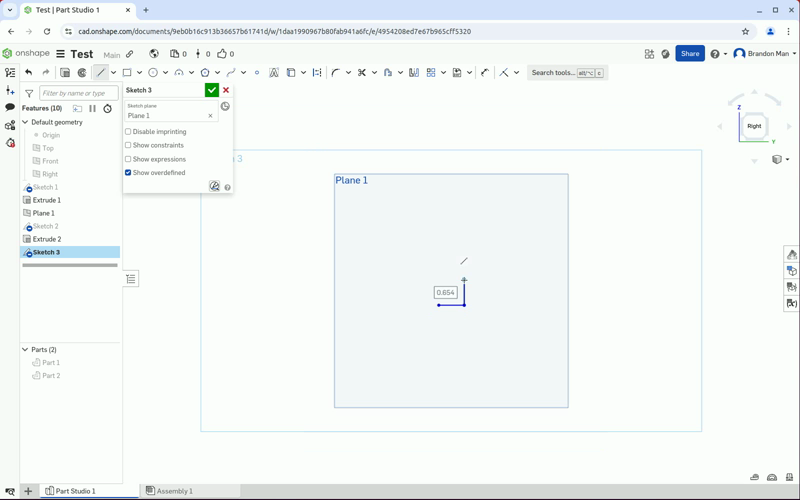
scroll(-6)
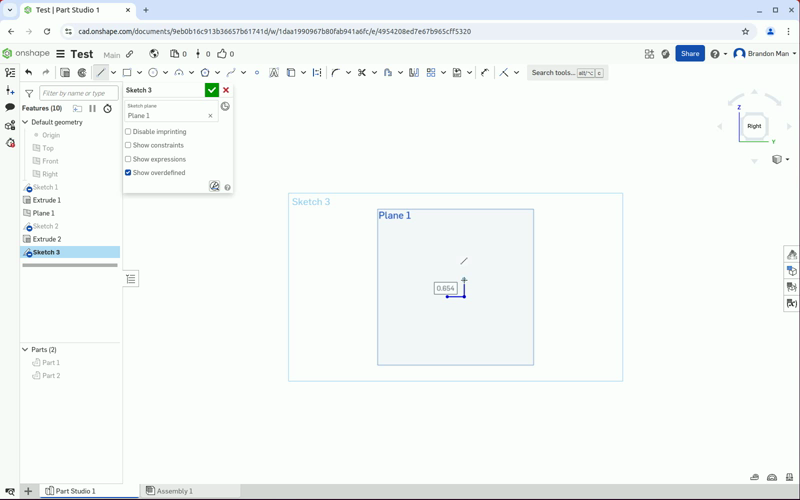
scroll(-6)
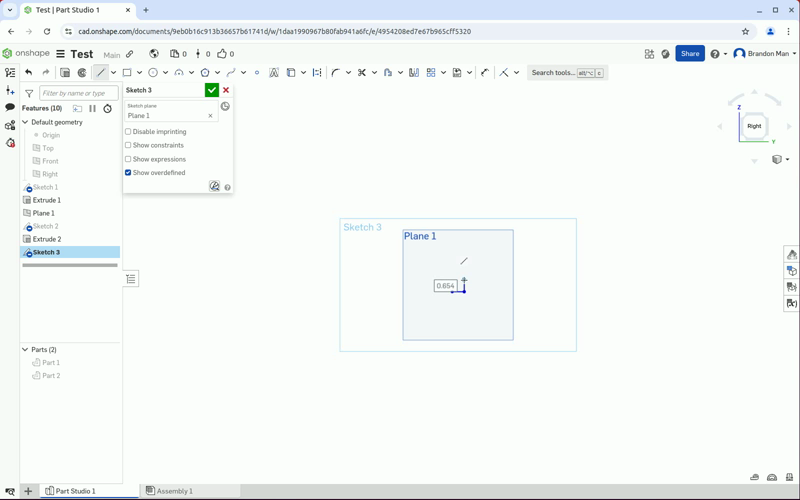
scroll(-6)
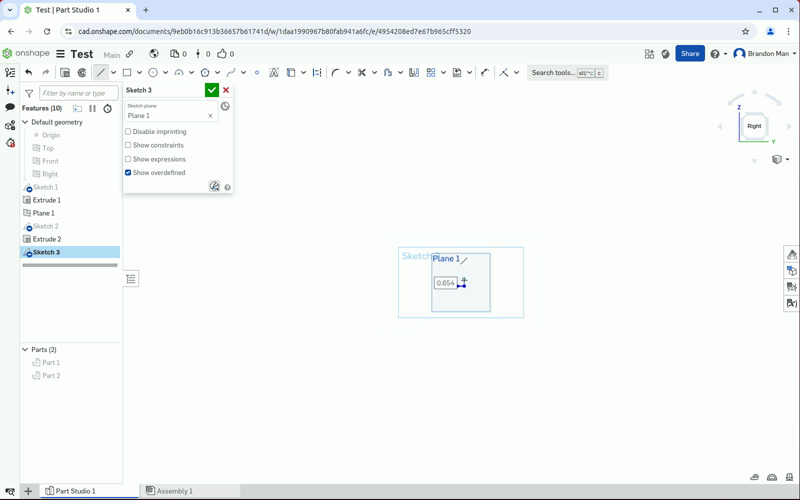
scroll(-6)
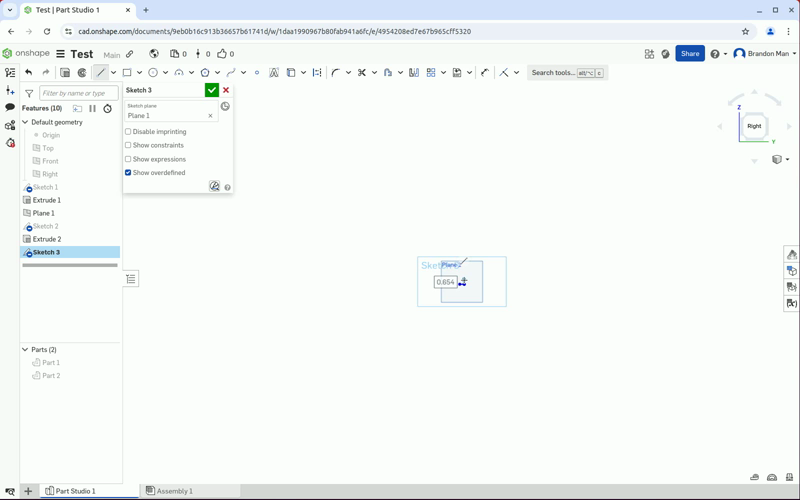
key_up(shift)
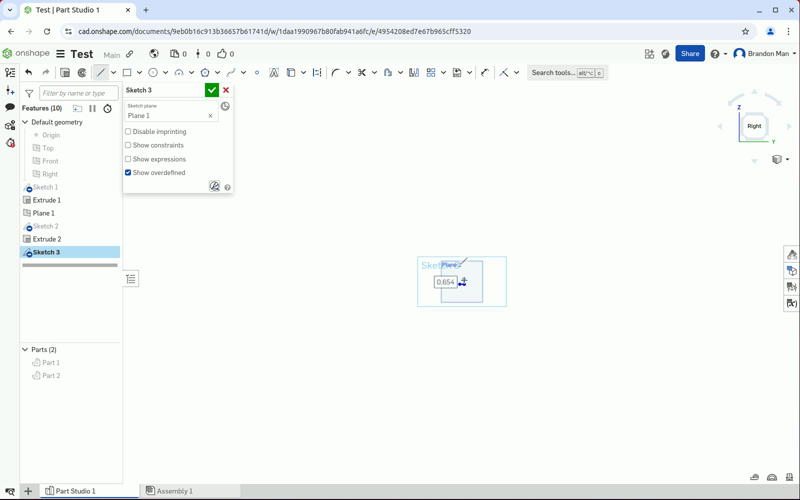
key_down(shift)
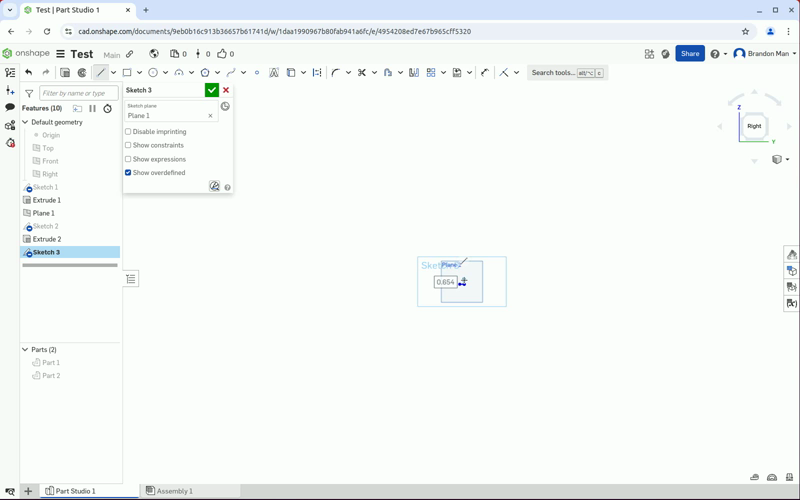
mouse_move(494, 279)
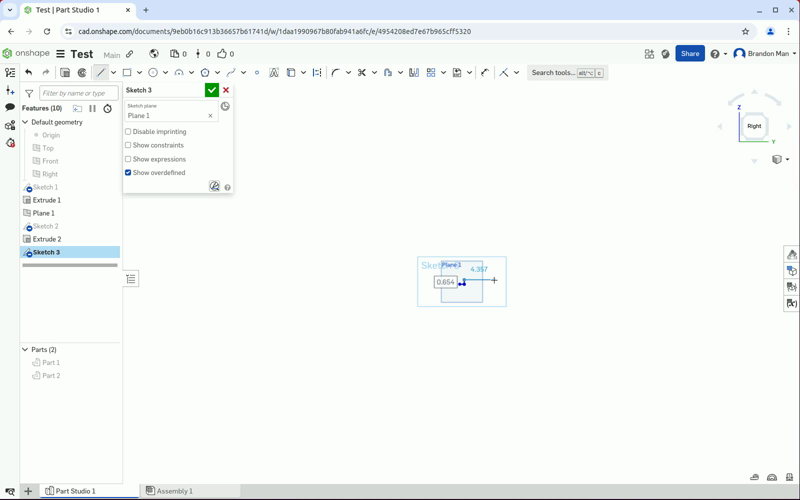
mouse_move(459, 279)
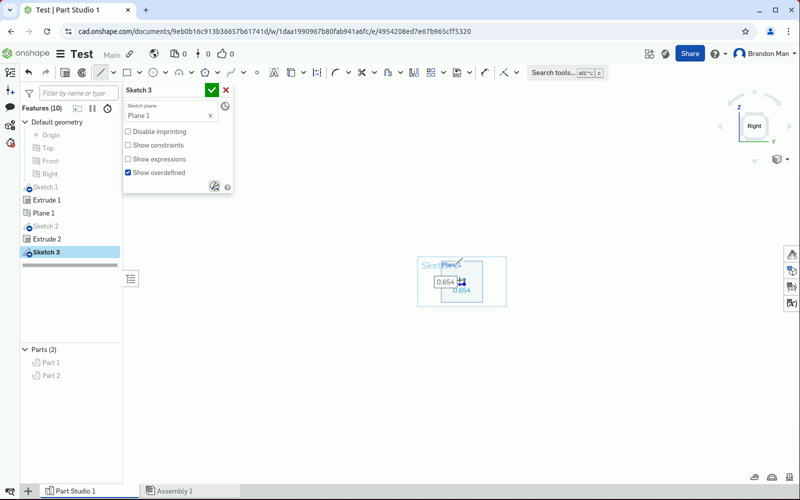
scroll(6)
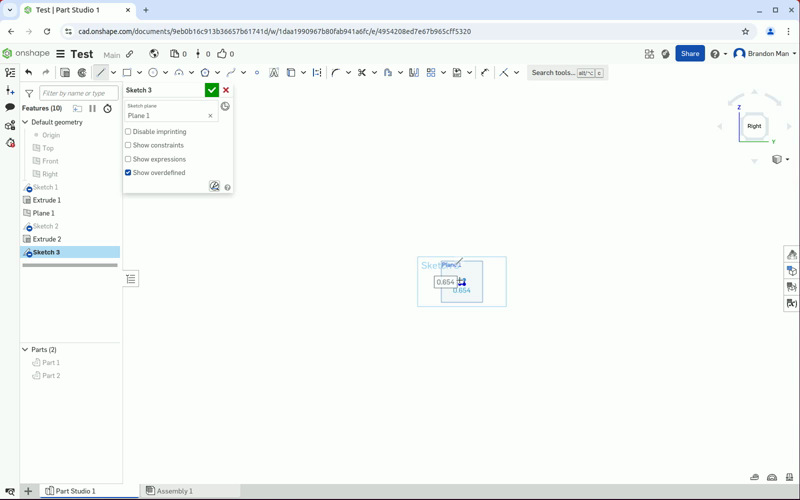
scroll(6)
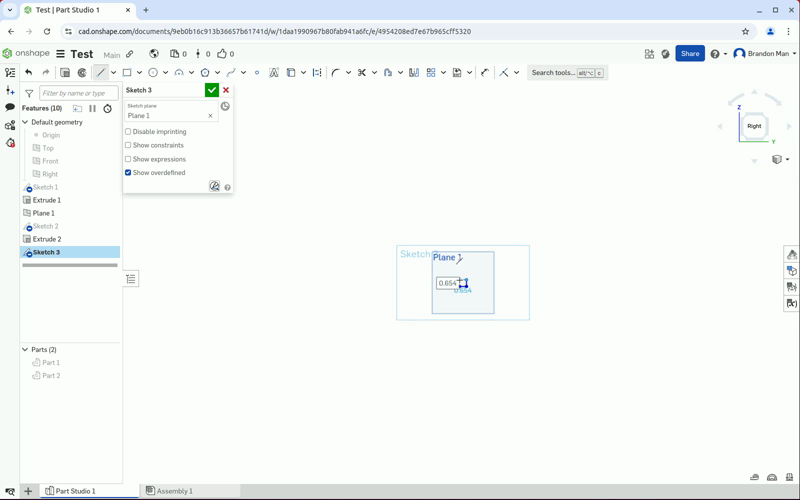
scroll(6)
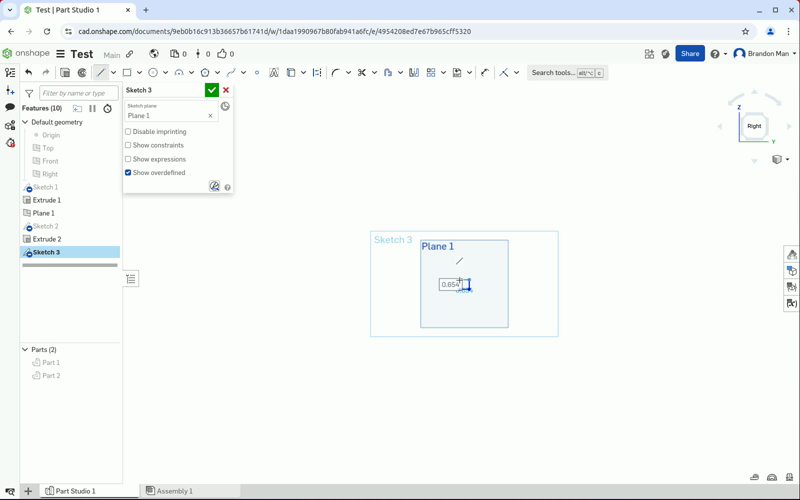
scroll(6)
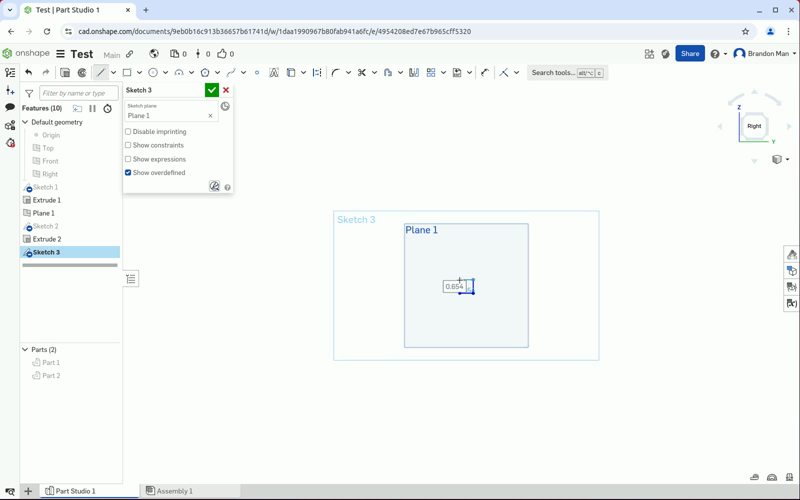
scroll(6)
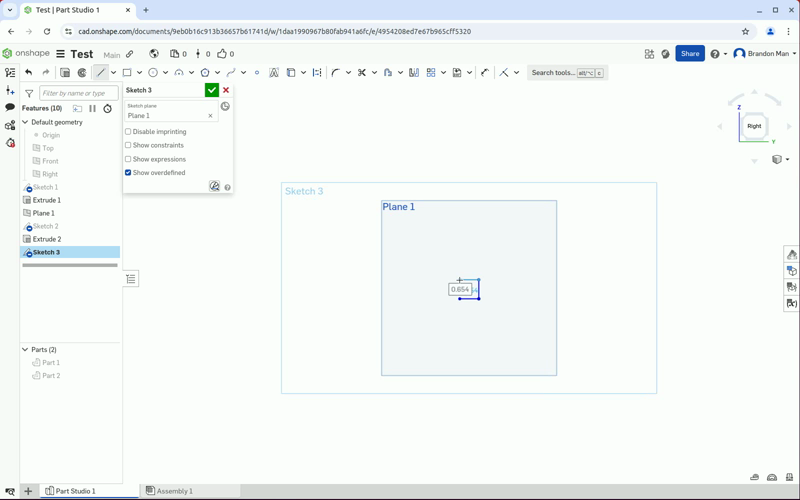
scroll(6)
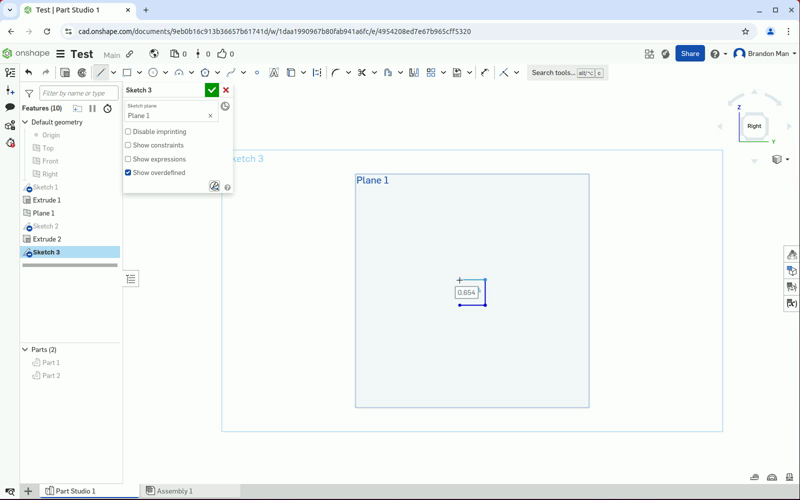
scroll(6)
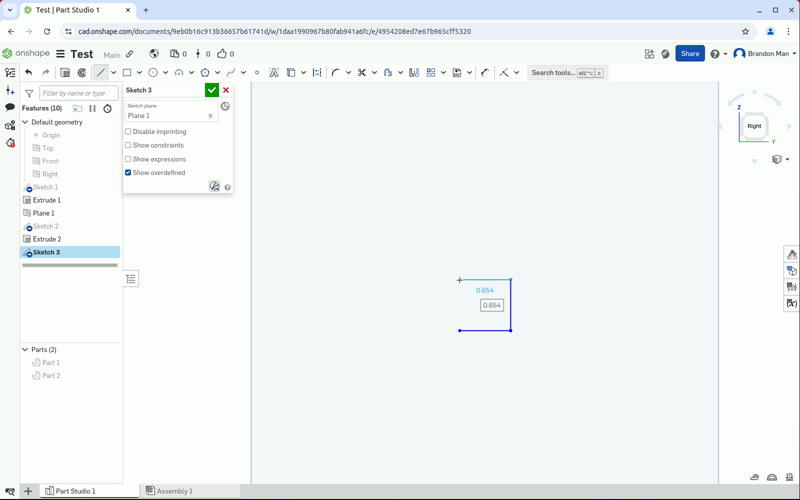
click(459, 279)
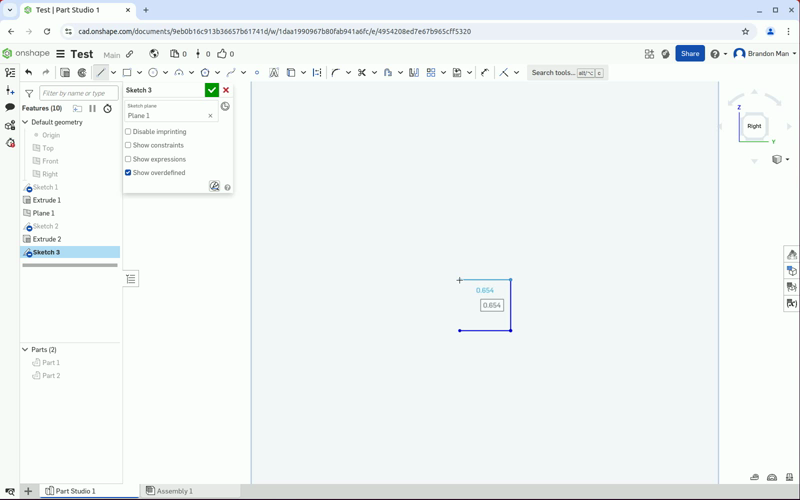
scroll(-6)
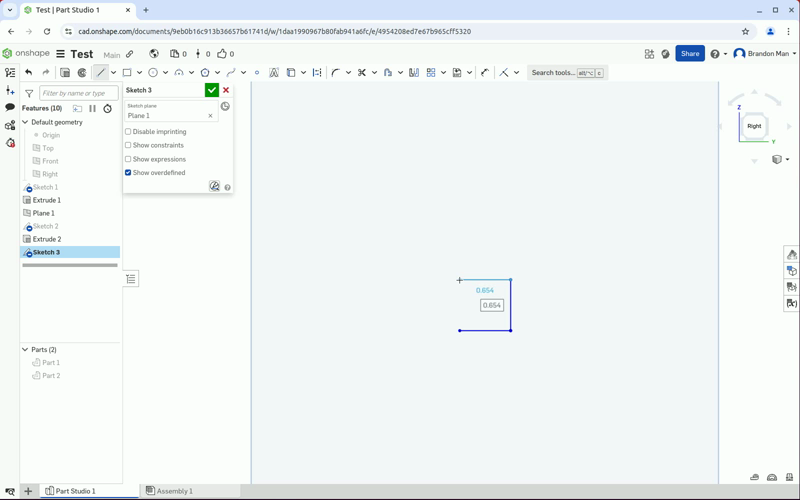
scroll(-6)
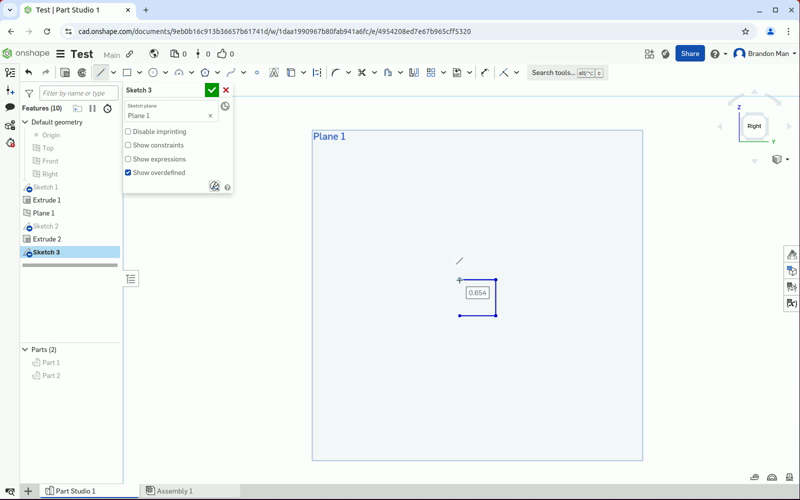
scroll(-6)
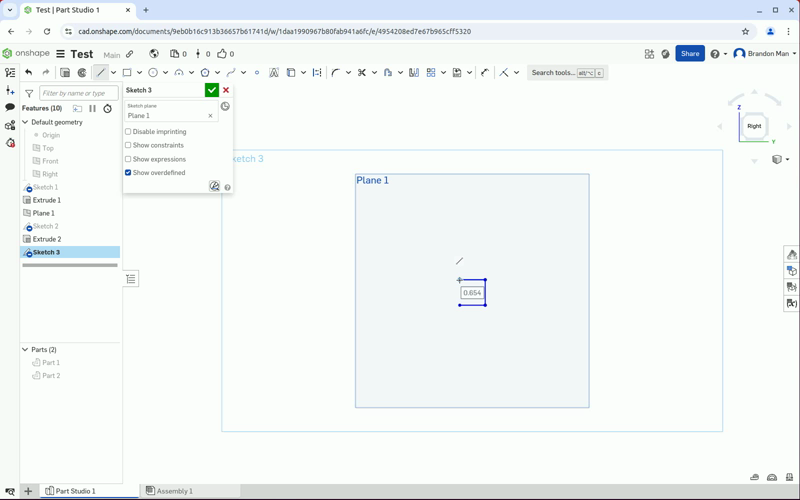
scroll(-6)
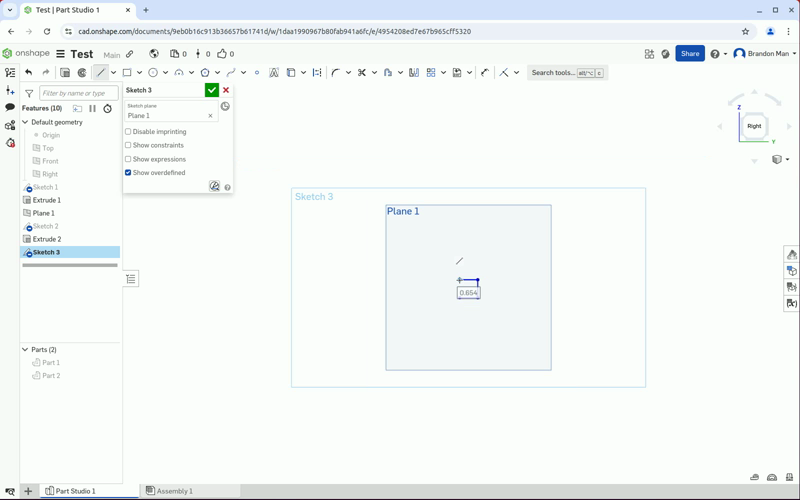
scroll(-6)
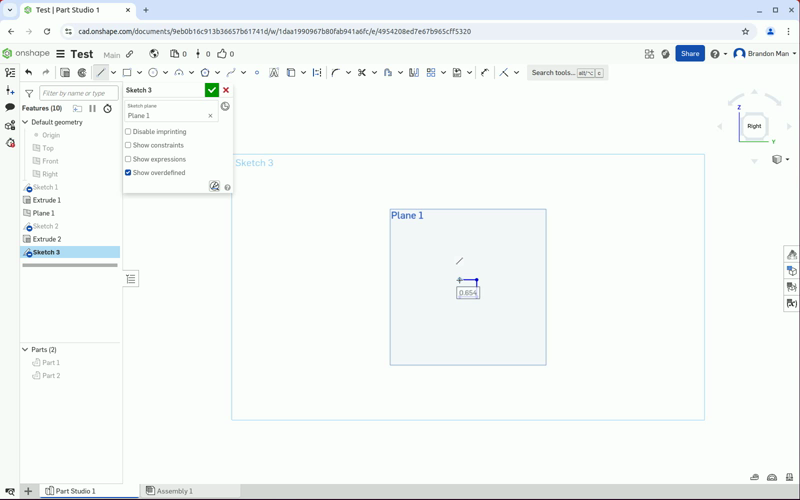
scroll(-6)
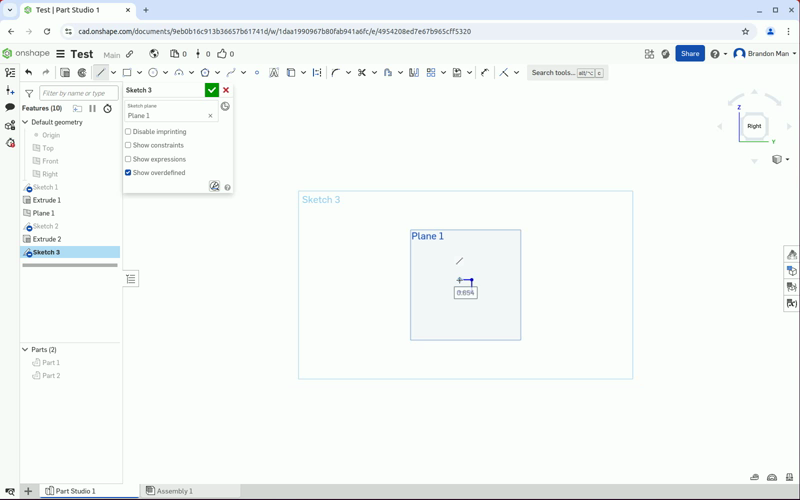
scroll(-6)
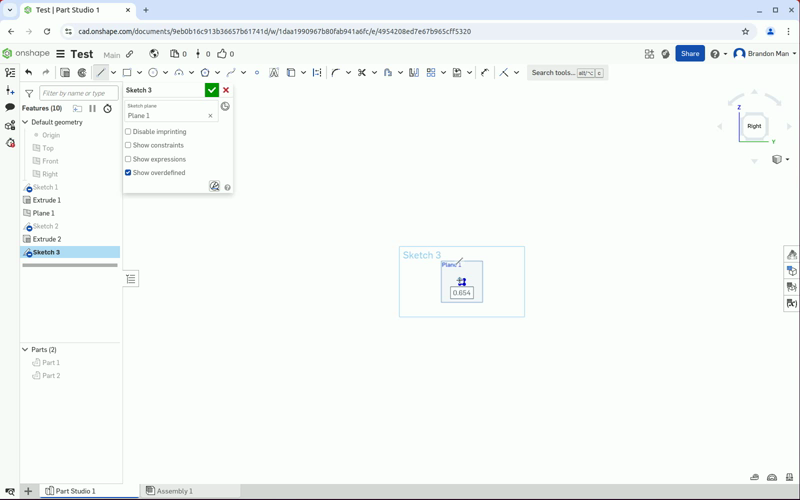
key_up(shift)
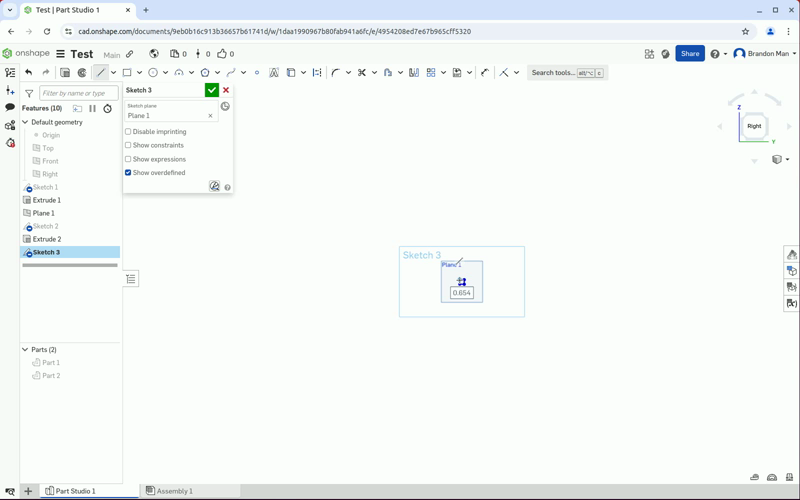
mouse_move(489, 279)
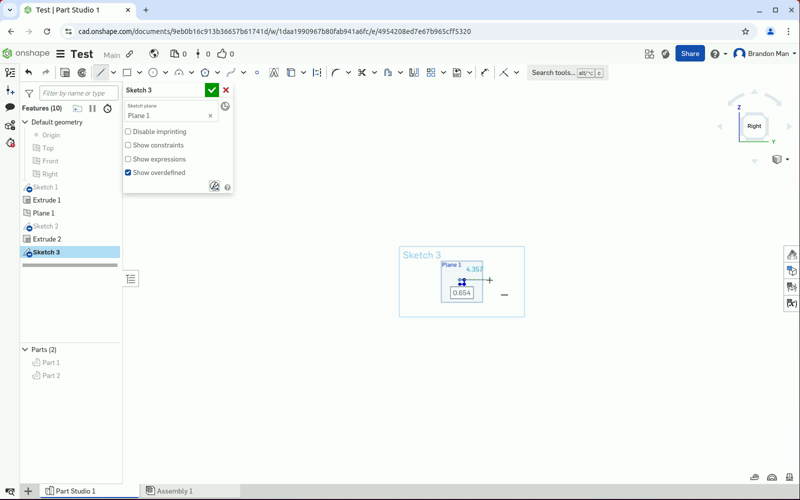
key_down(shift)
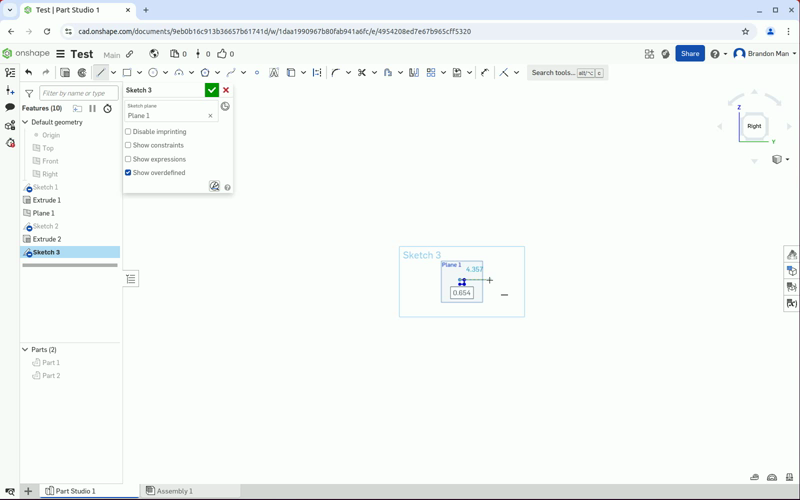
mouse_move(459, 284)
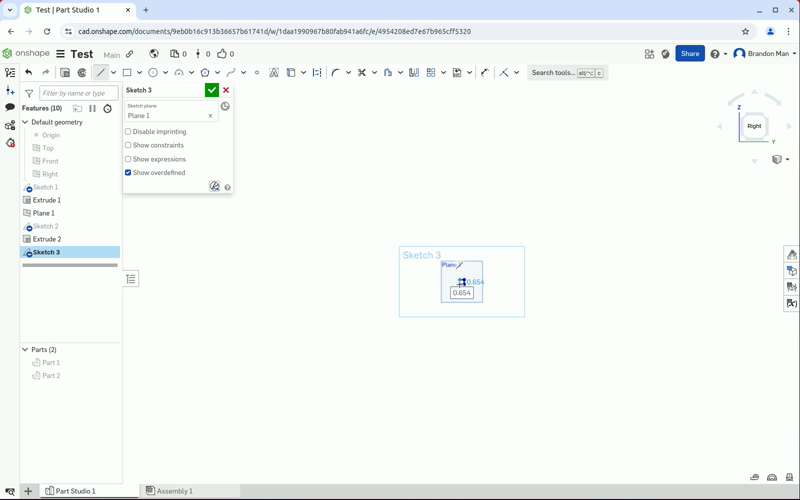
scroll(6)
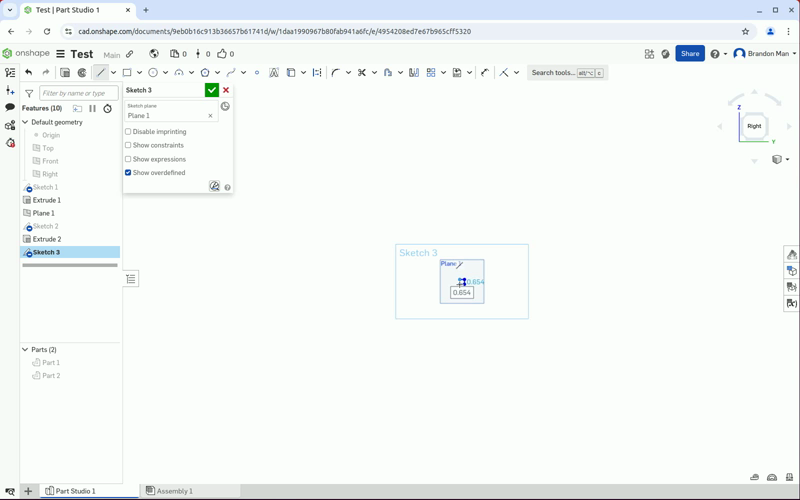
scroll(6)
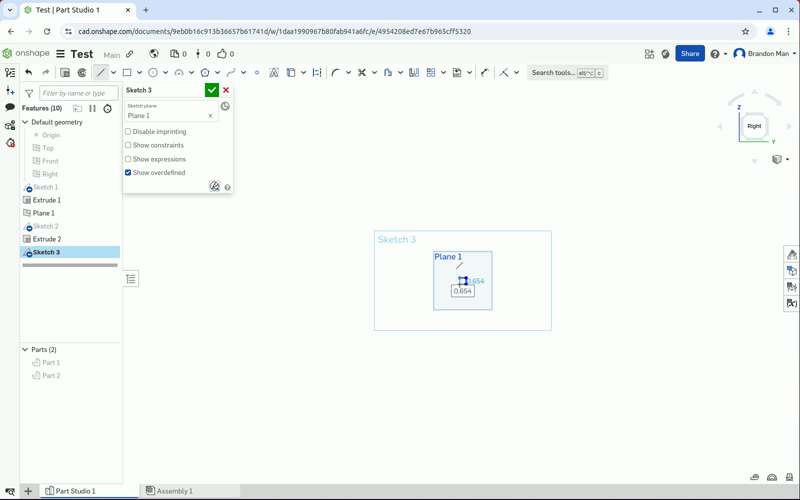
scroll(6)
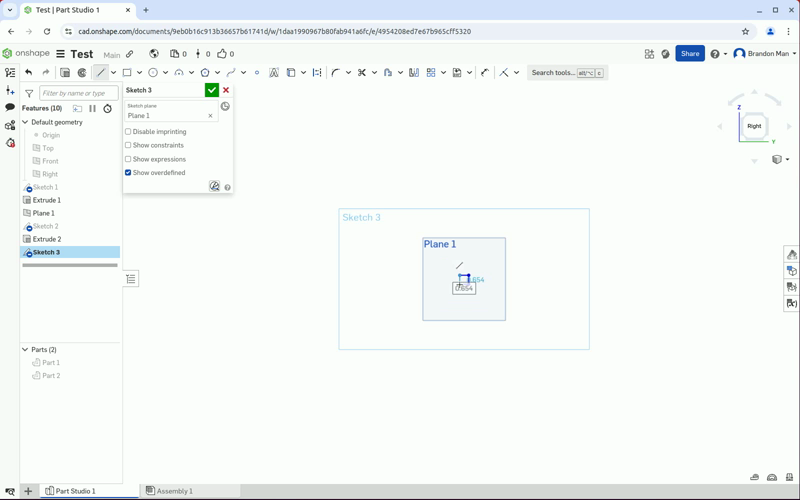
scroll(6)
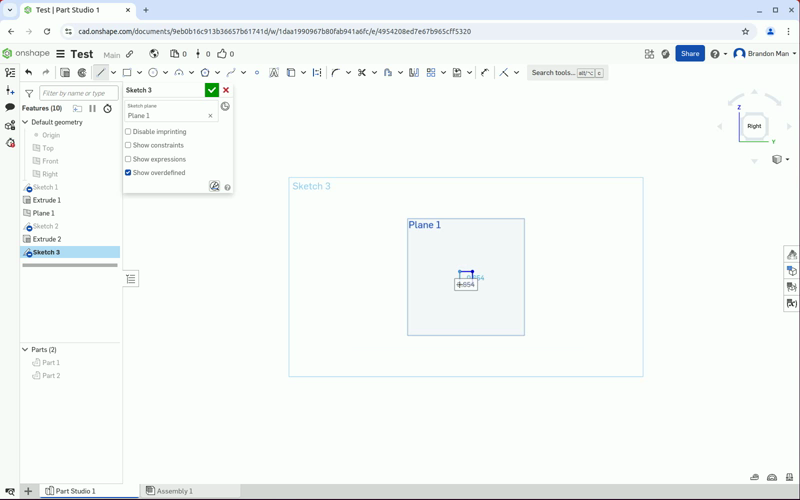
scroll(6)
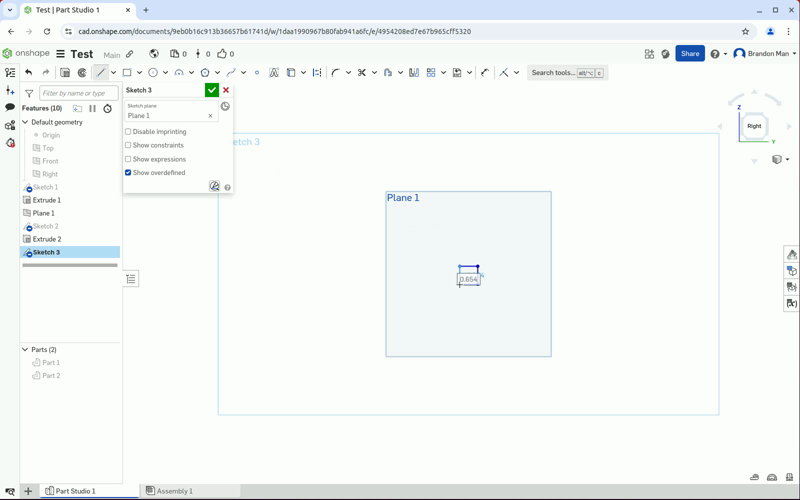
scroll(6)
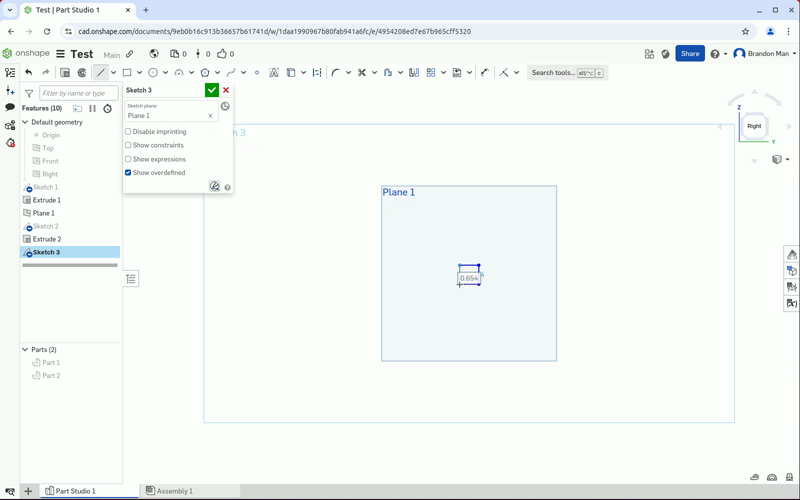
scroll(6)
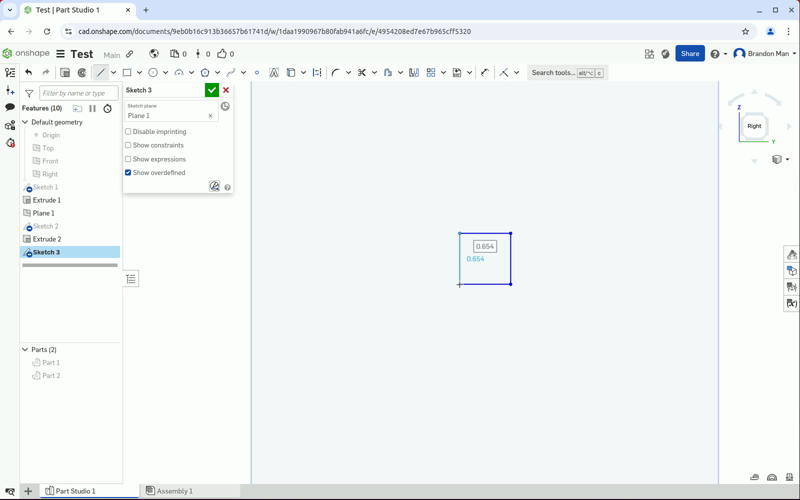
key_up(shift)
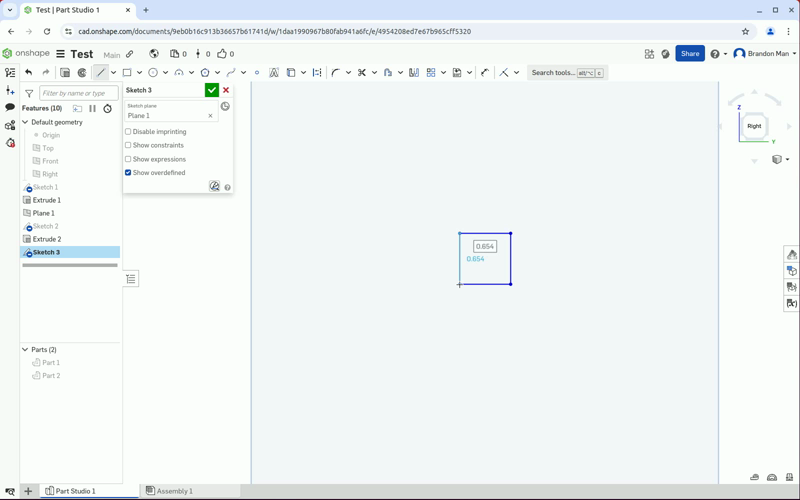
click(459, 284)
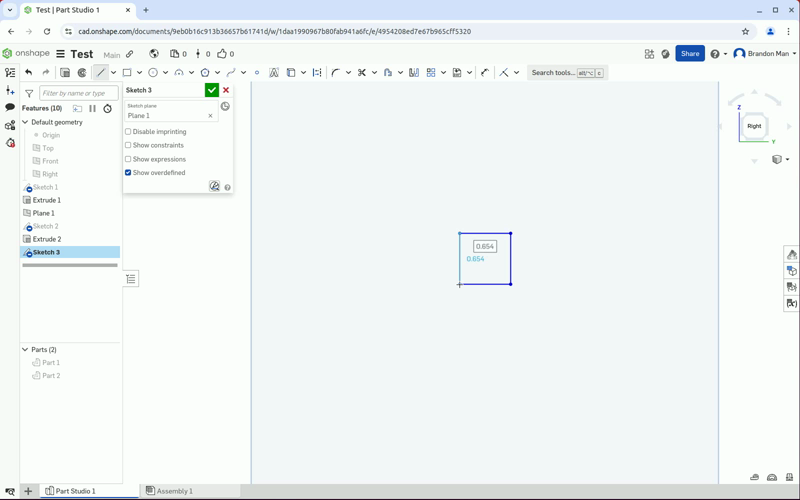
scroll(-6)
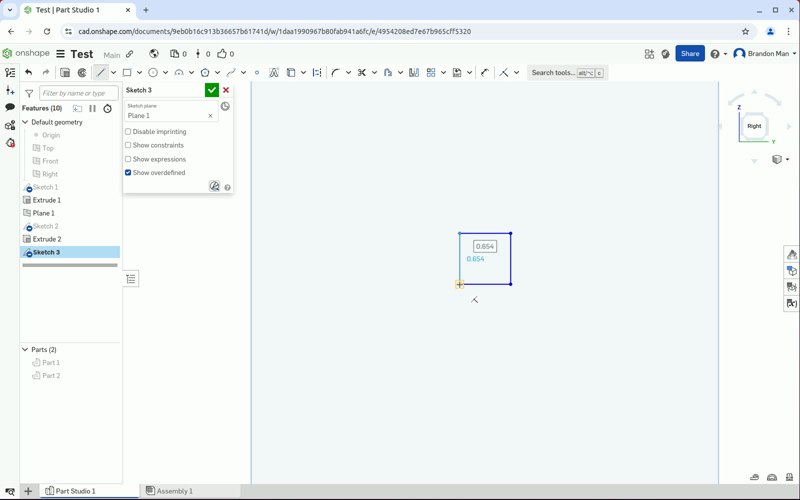
scroll(-6)
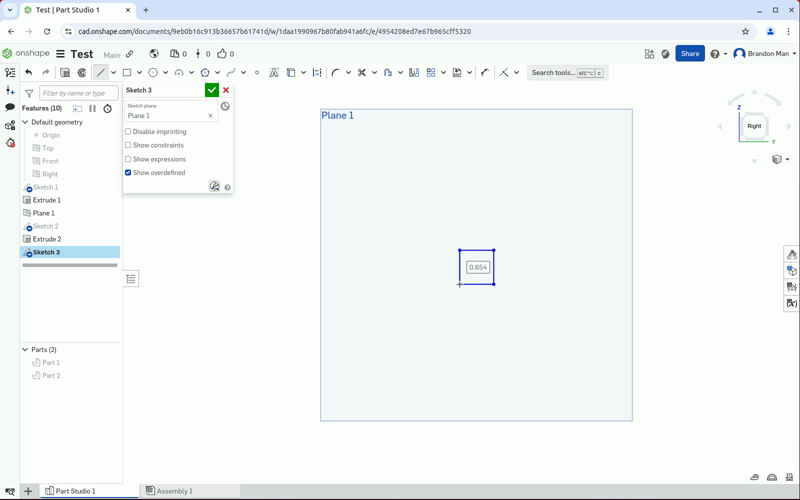
scroll(-6)
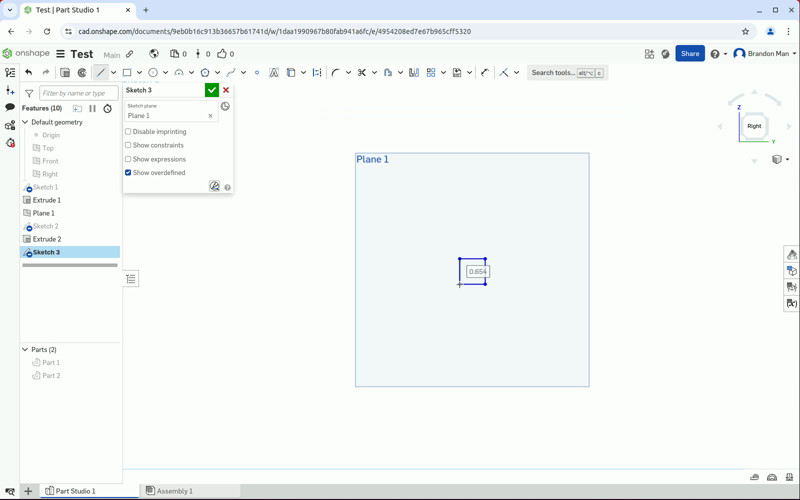
scroll(-6)
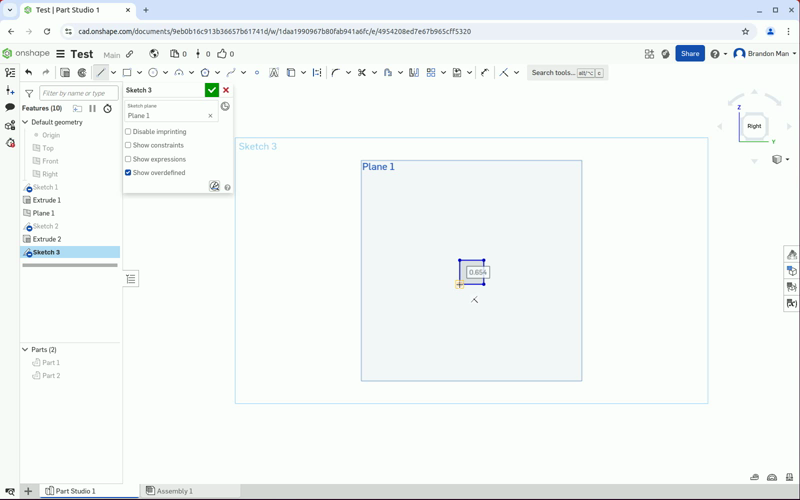
scroll(-6)
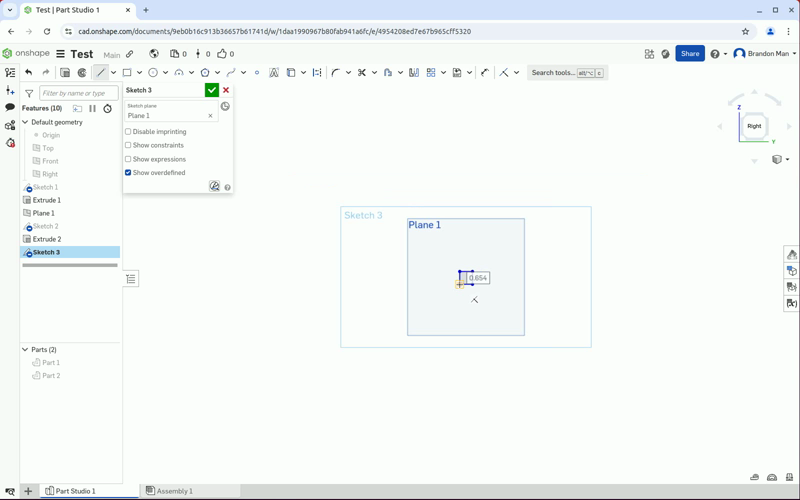
scroll(-6)
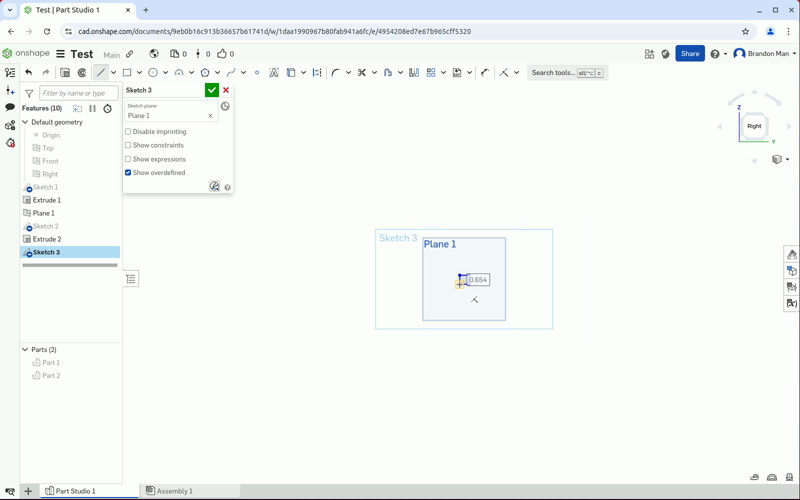
scroll(-6)
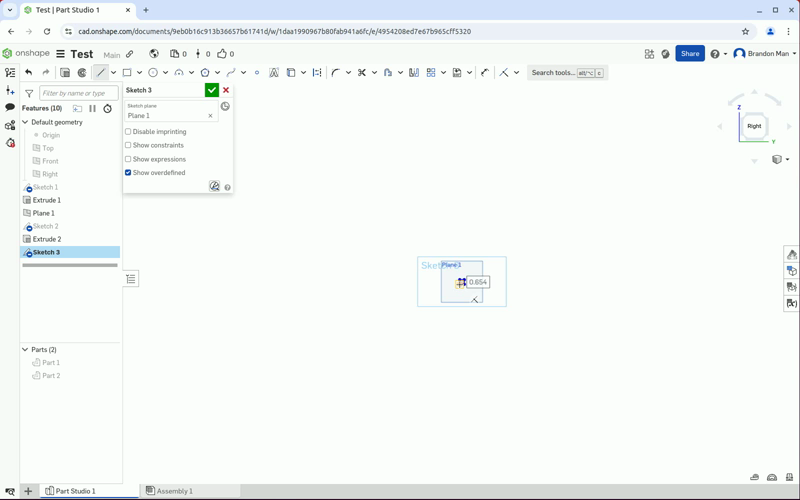
key(esc)
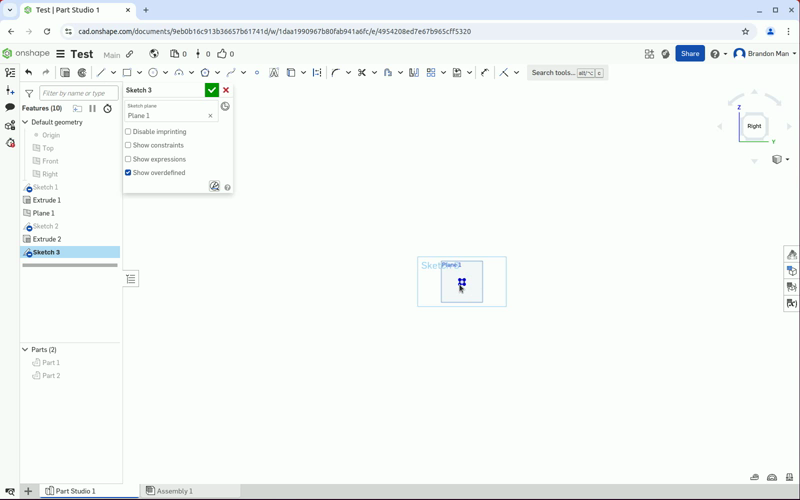
mouse_move(463, 281)
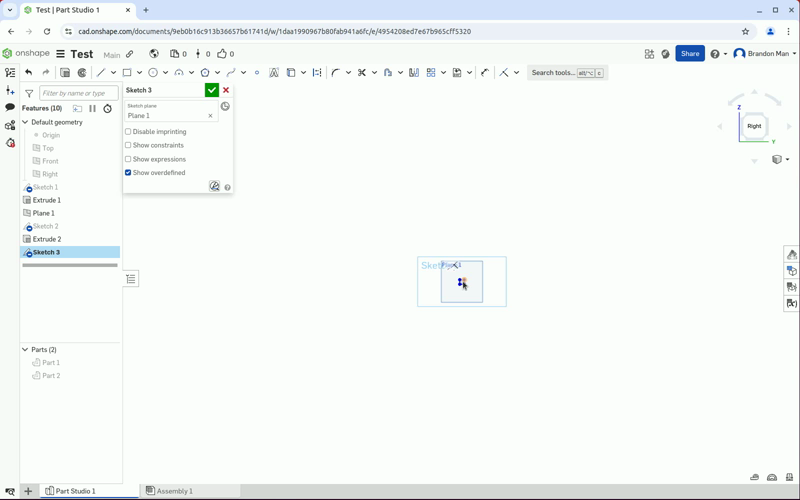
scroll(6)
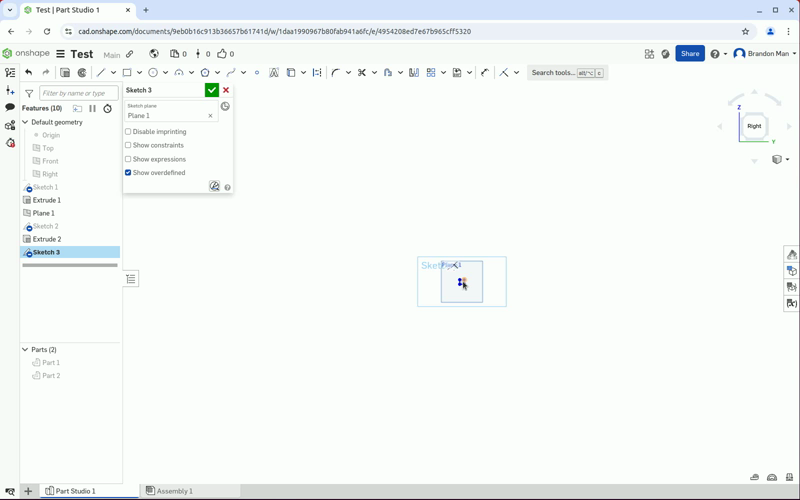
scroll(6)
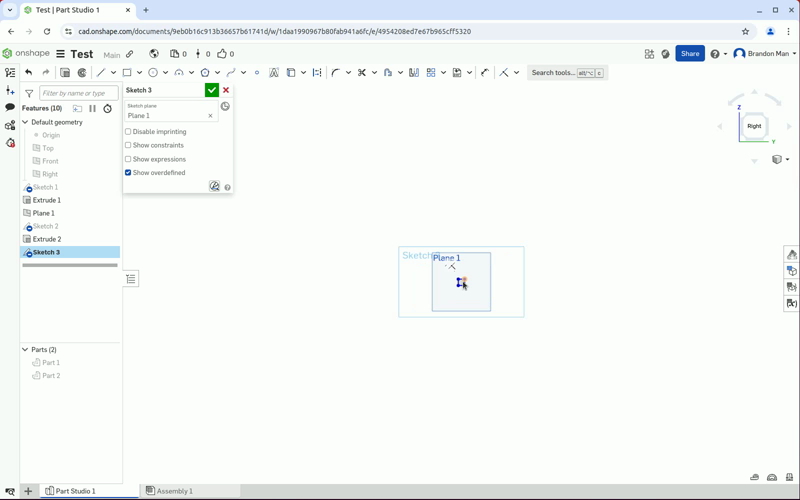
scroll(6)
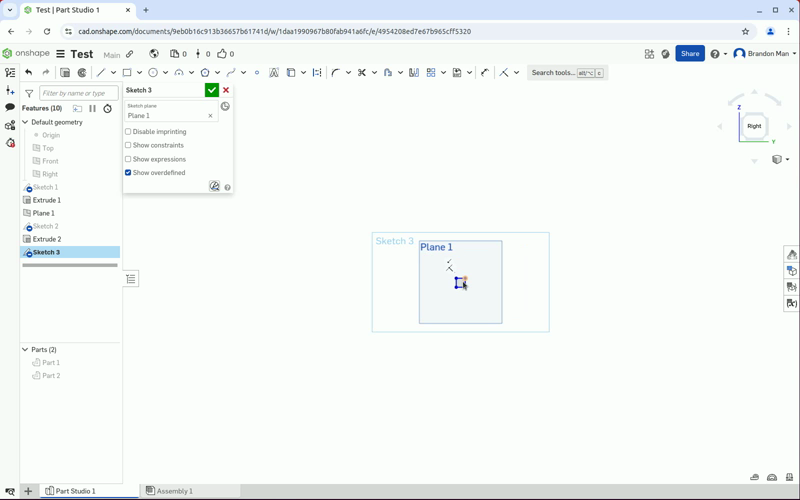
scroll(6)
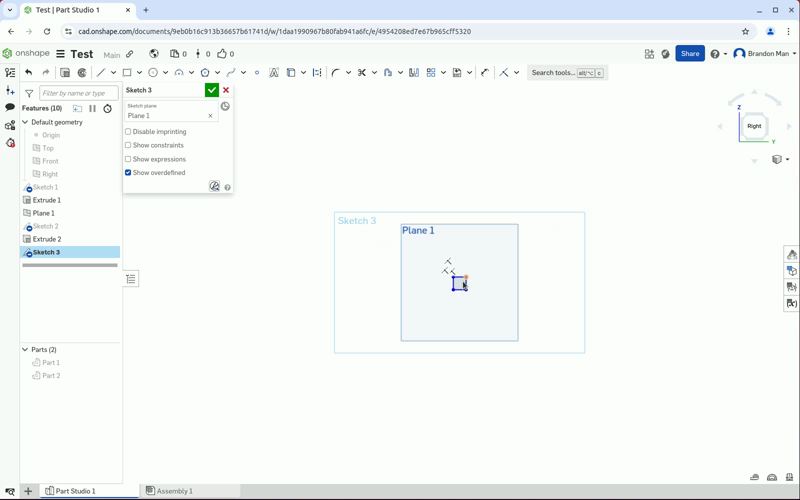
scroll(6)
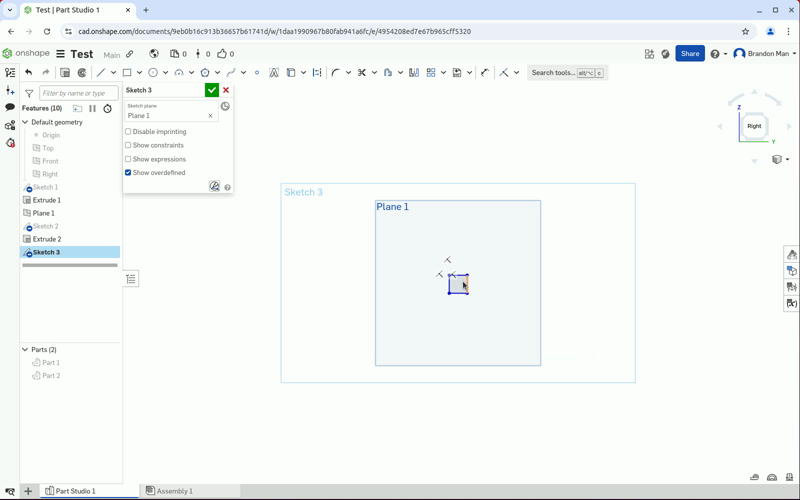
scroll(6)
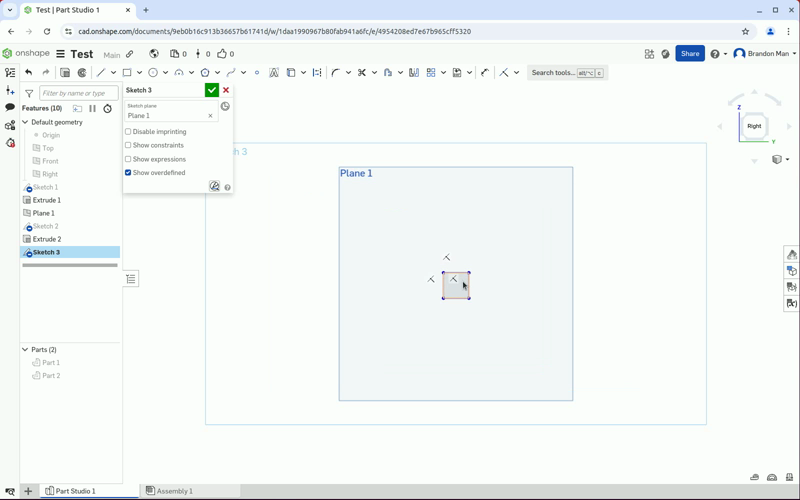
scroll(6)
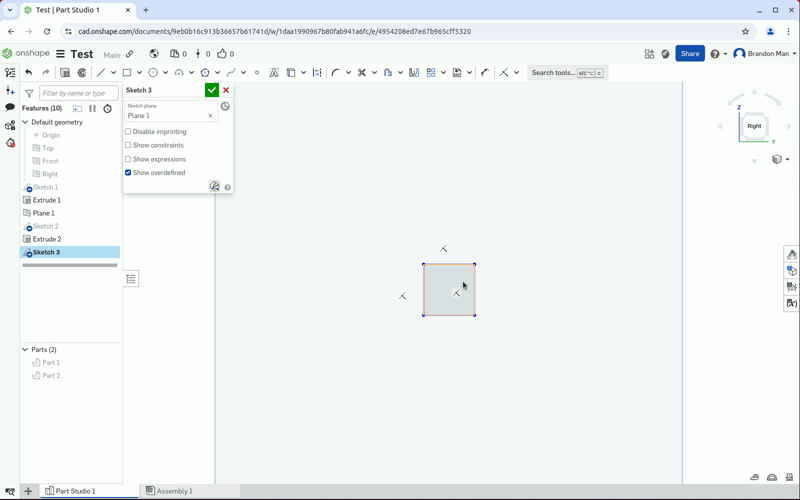
click(463, 281)
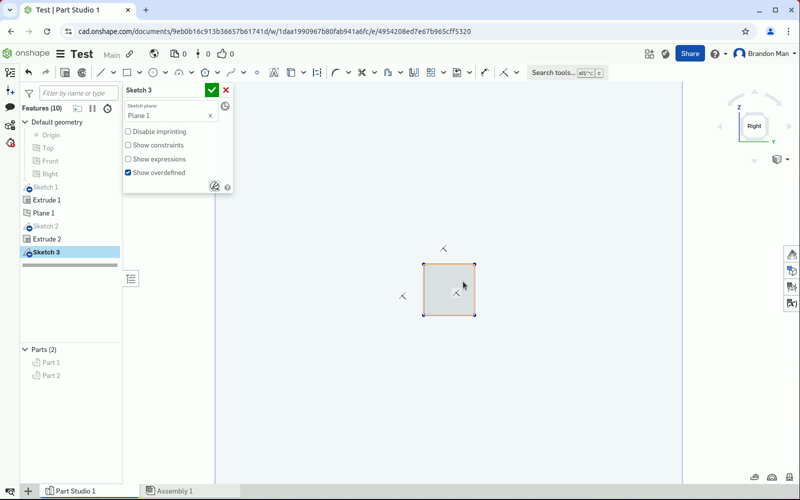
scroll(-6)
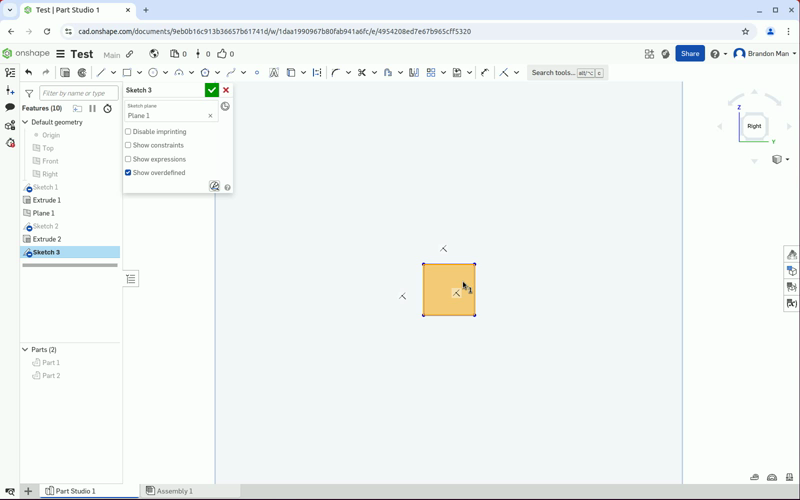
scroll(-6)
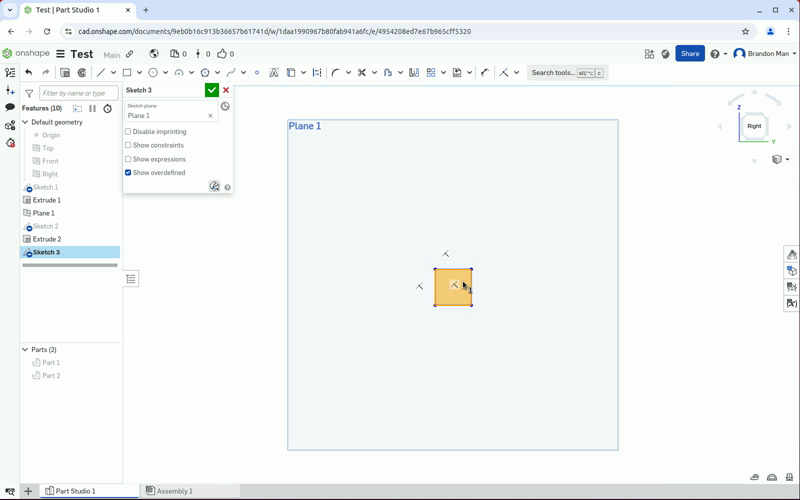
scroll(-6)
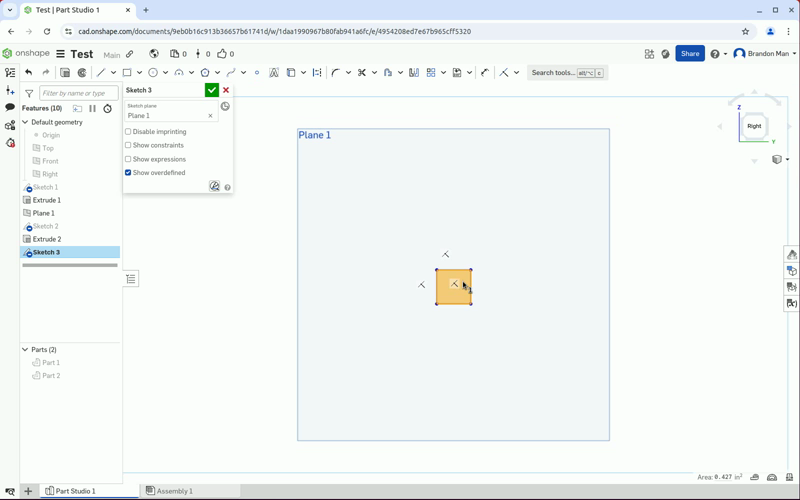
scroll(-6)
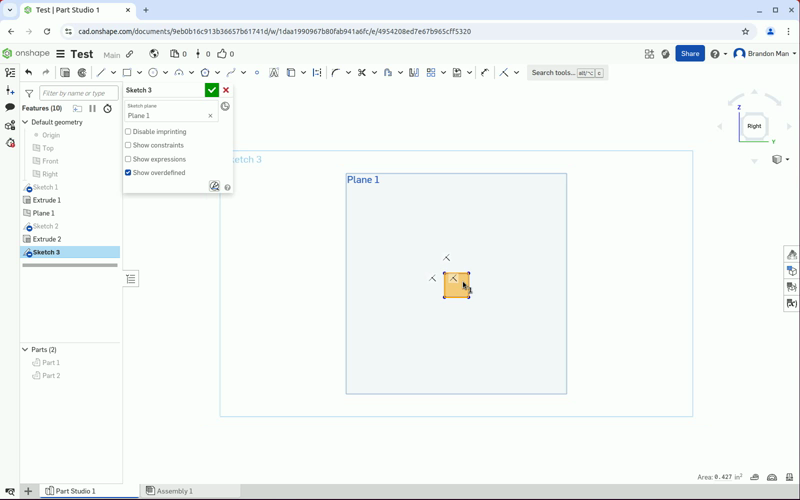
scroll(-6)
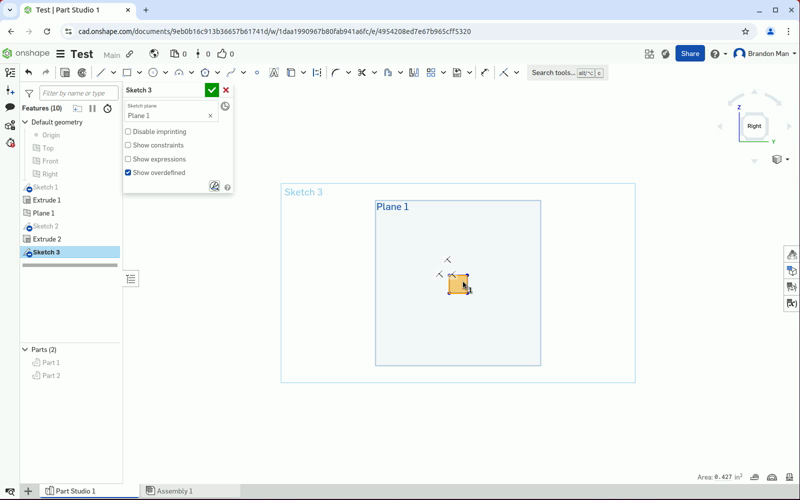
scroll(-6)
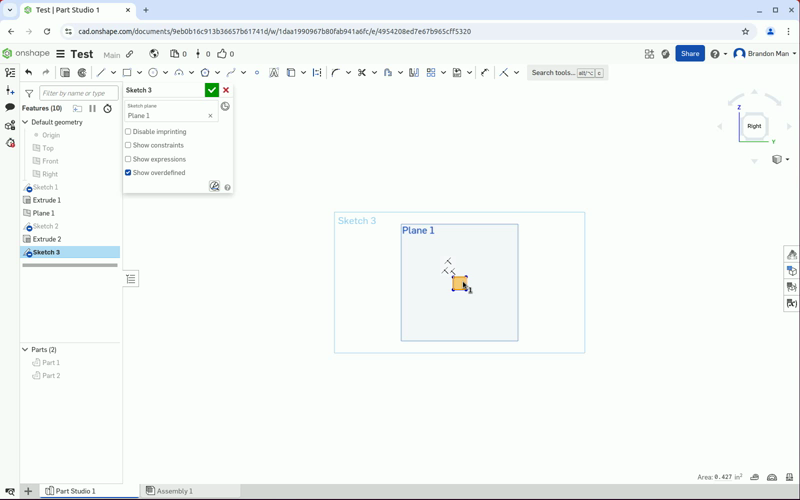
scroll(-6)
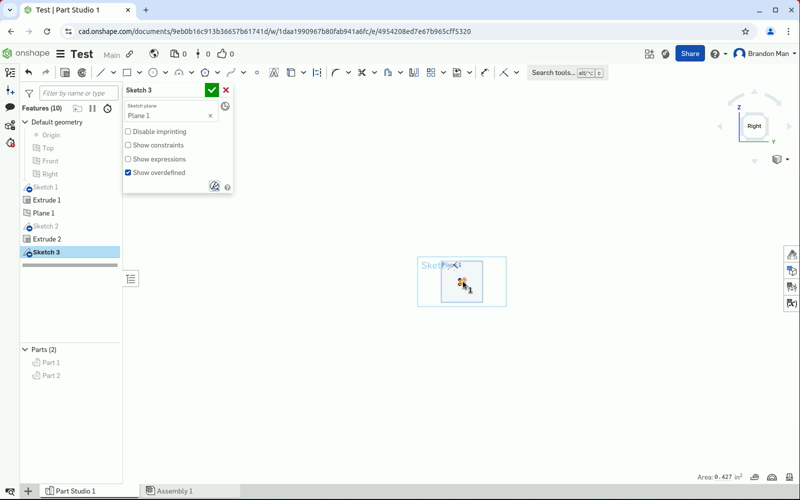
mouse_move(73, 352)
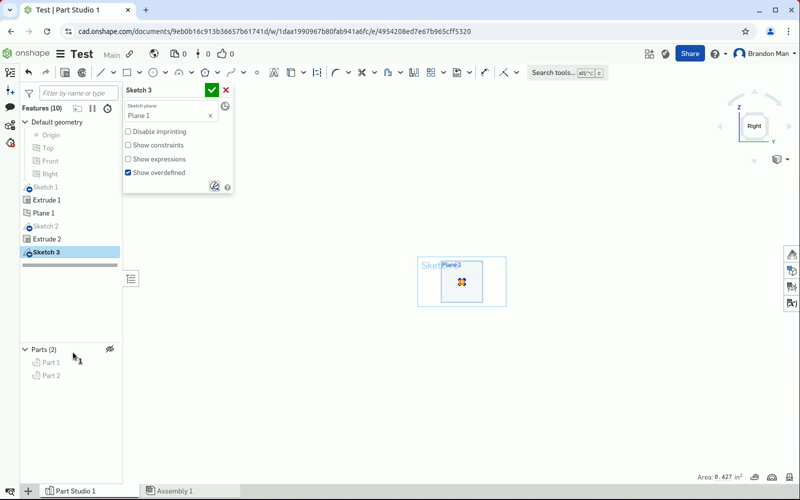
key(shift+y)
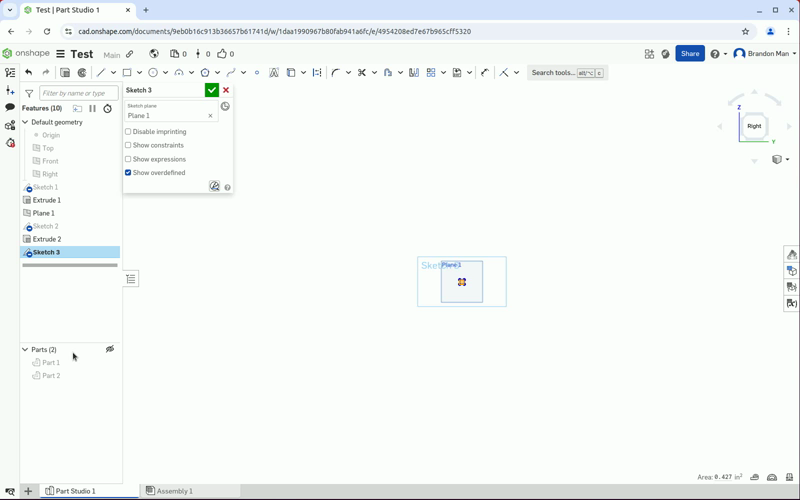
key(shift+e)
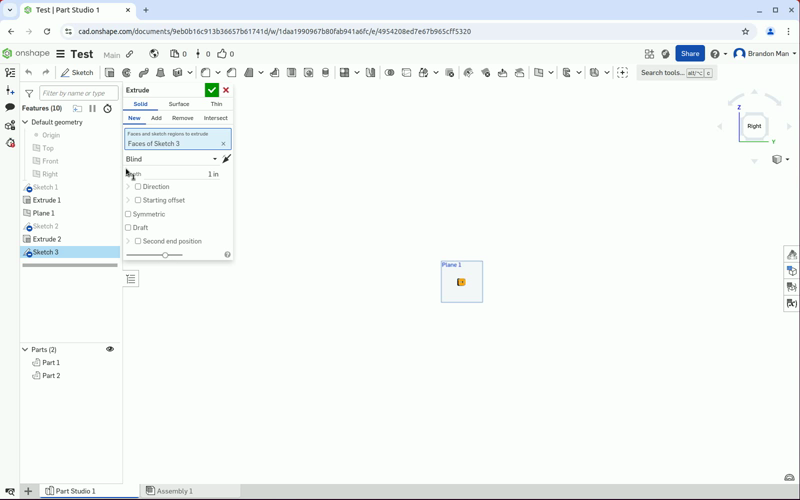
mouse_move(143, 106)
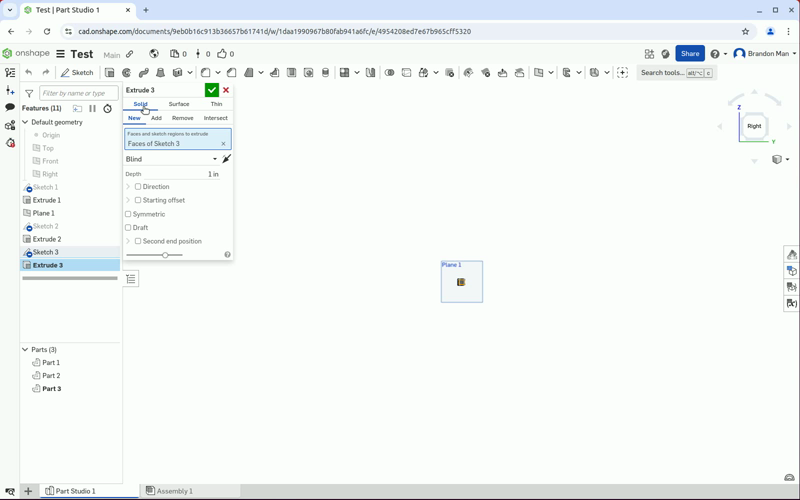
click(143, 106)
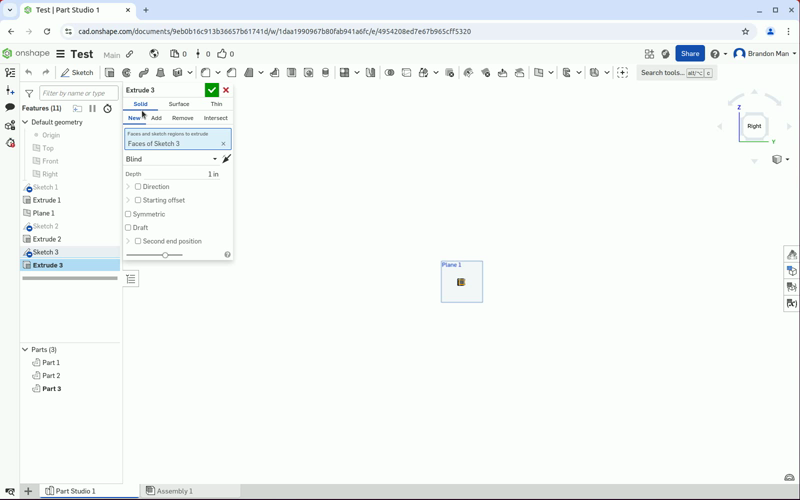
mouse_move(137, 120)
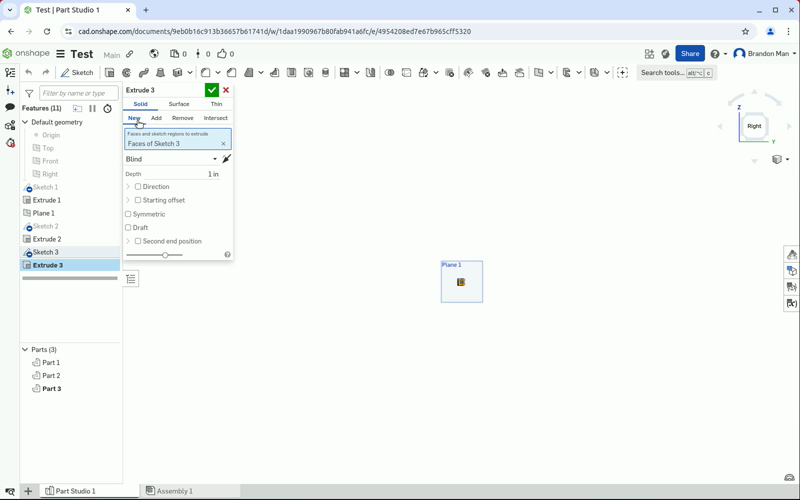
click(137, 120)
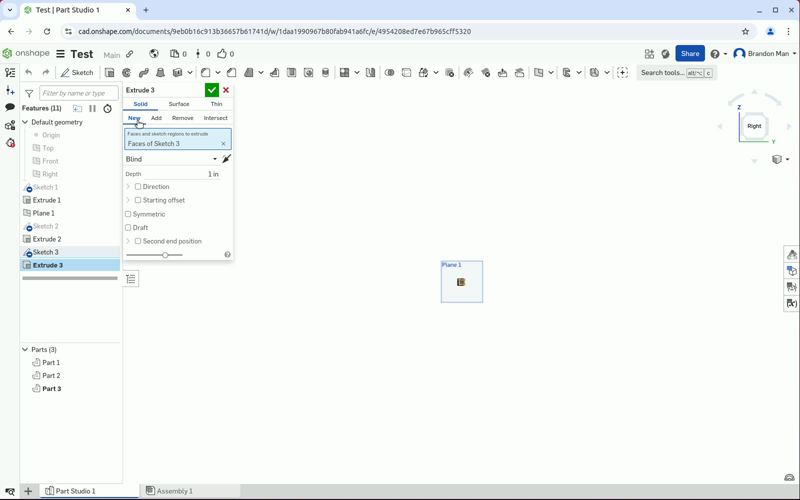
key(tab, 4)
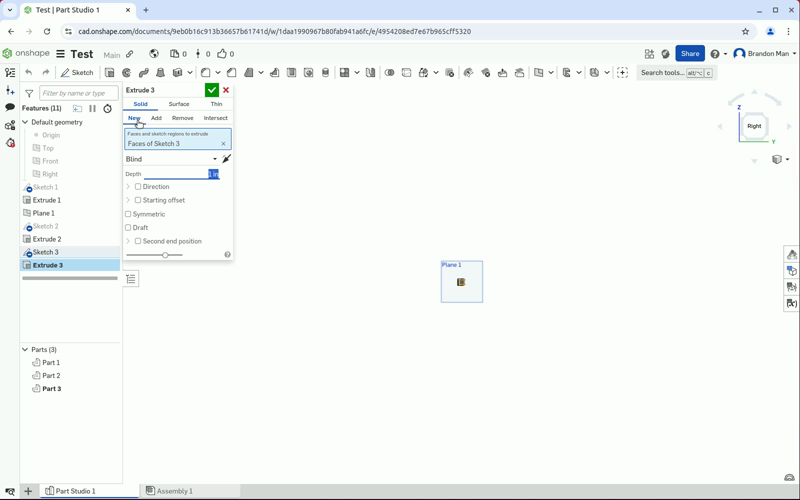
text(-0.241)
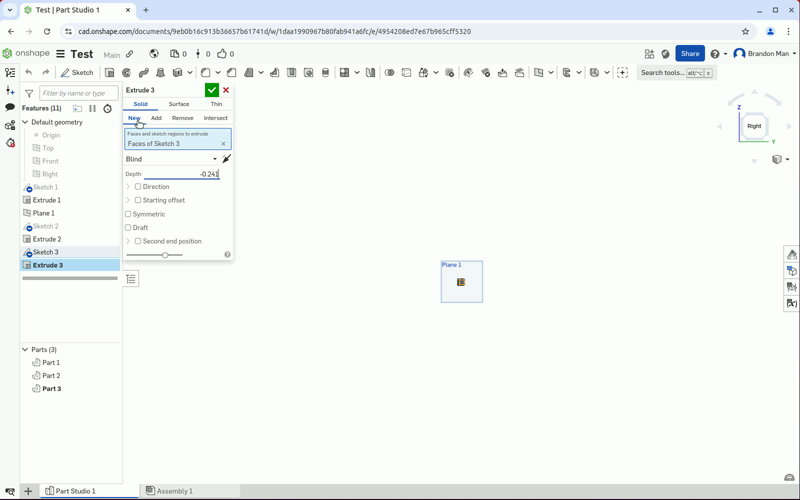
key(enter)
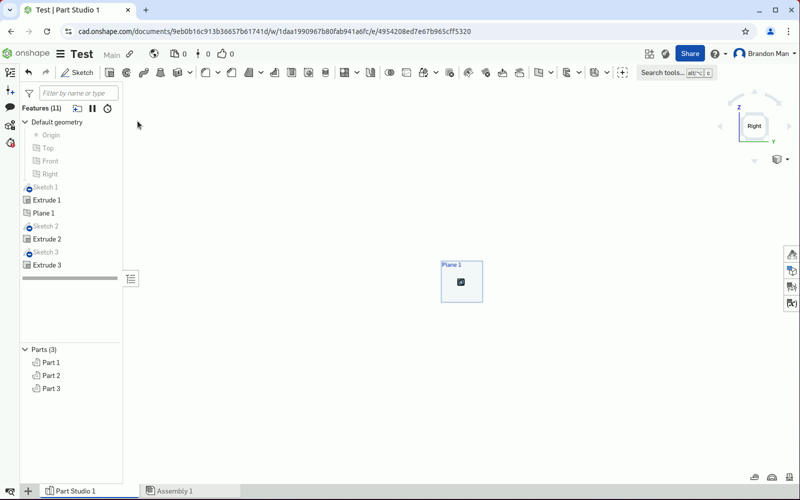
key(shift+h)
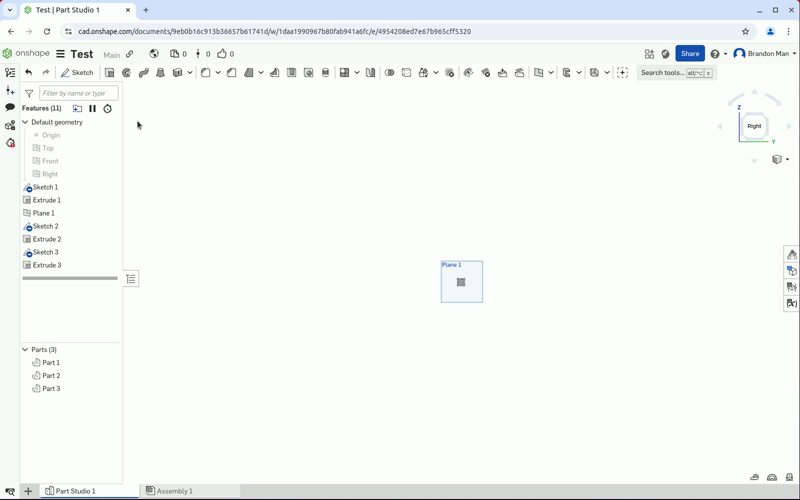
key(shift+h)
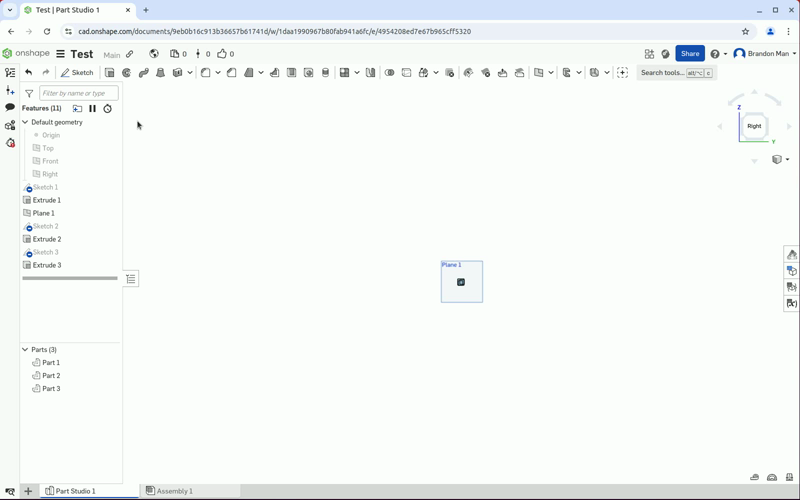
mouse_move(73, 189)
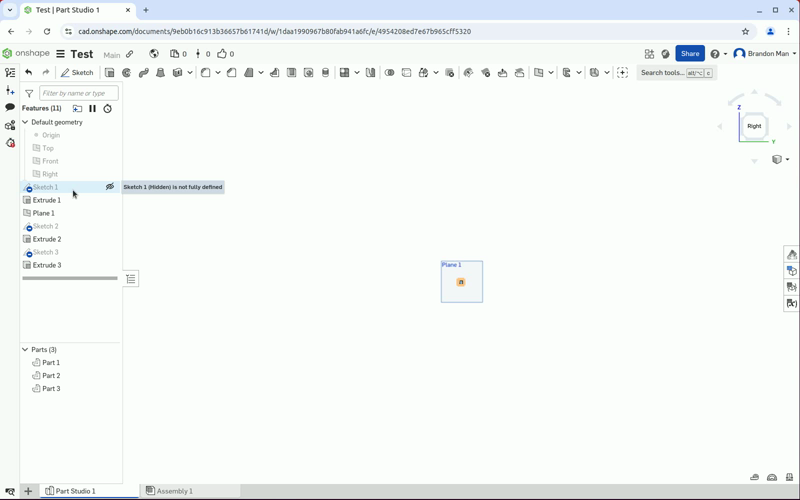
click(73, 189)
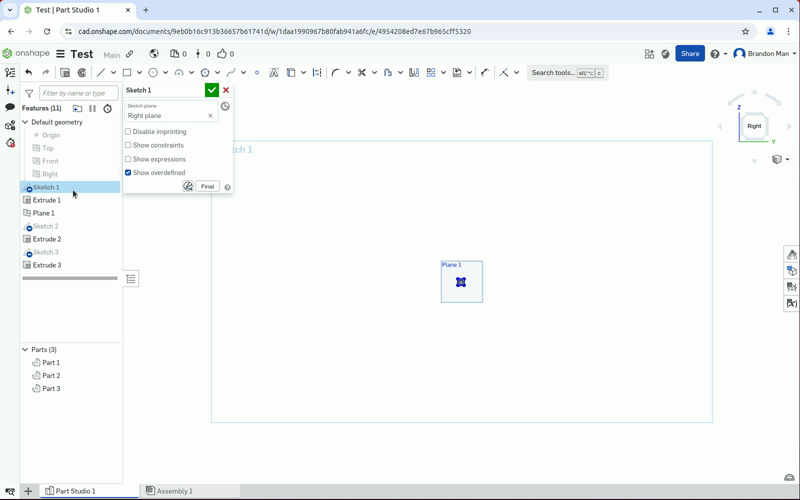
mouse_move(229, 92)
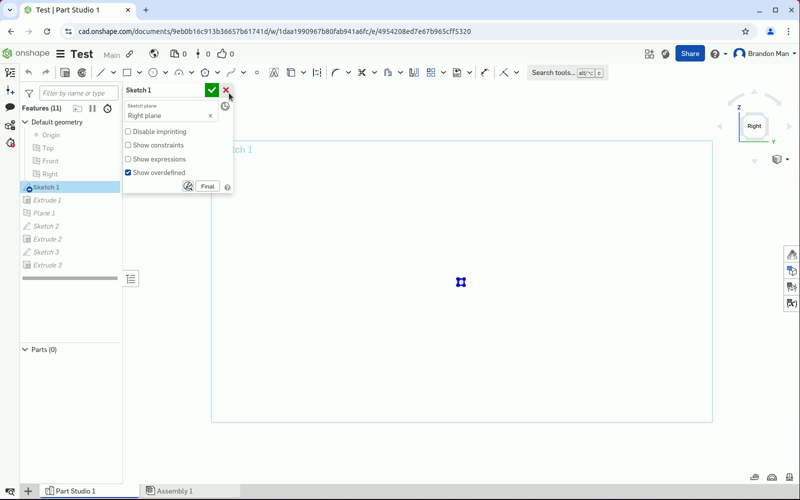
click(229, 92)
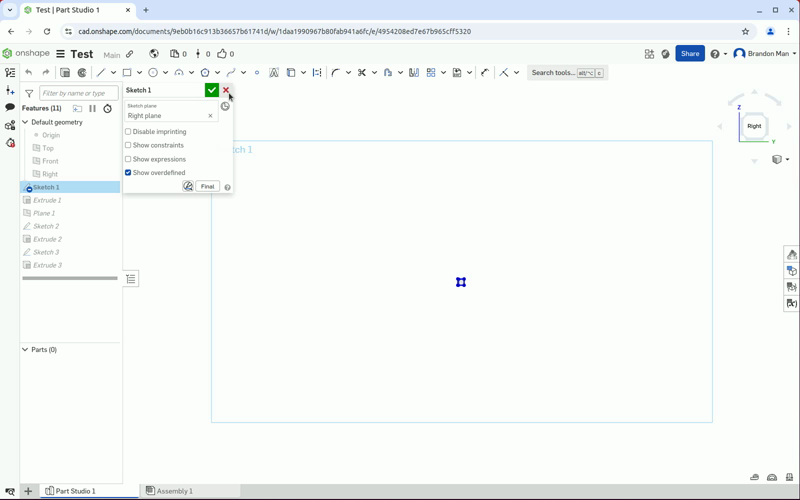
key(shift+s)
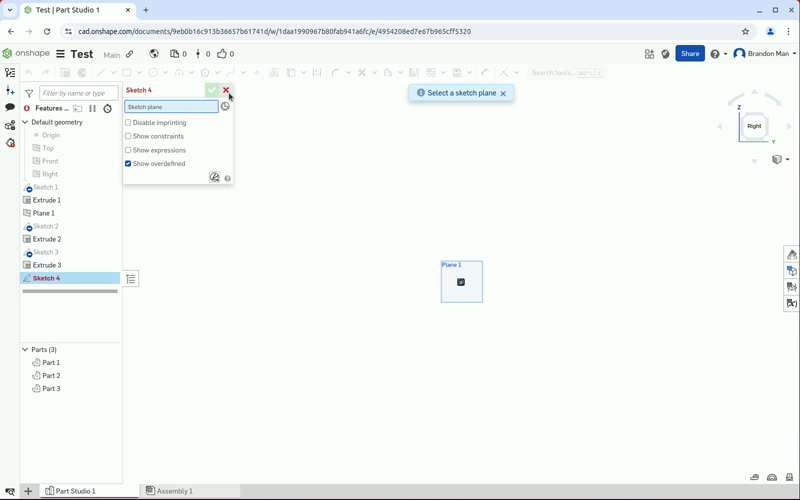
mouse_move(73, 176)
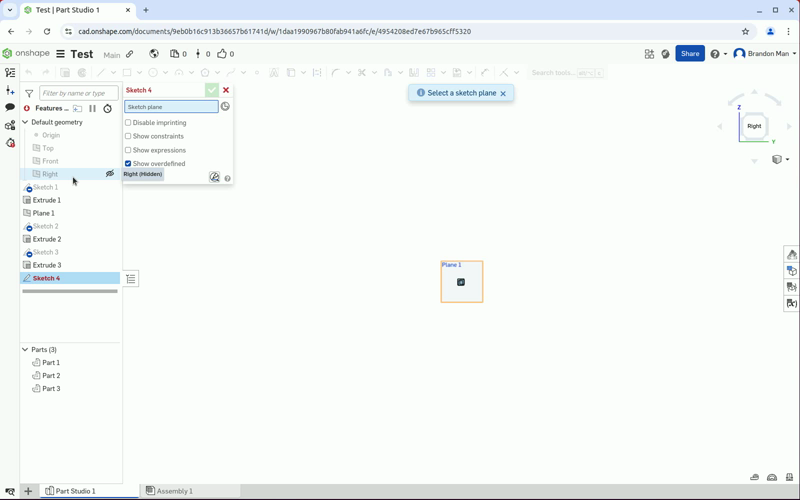
click(73, 176)
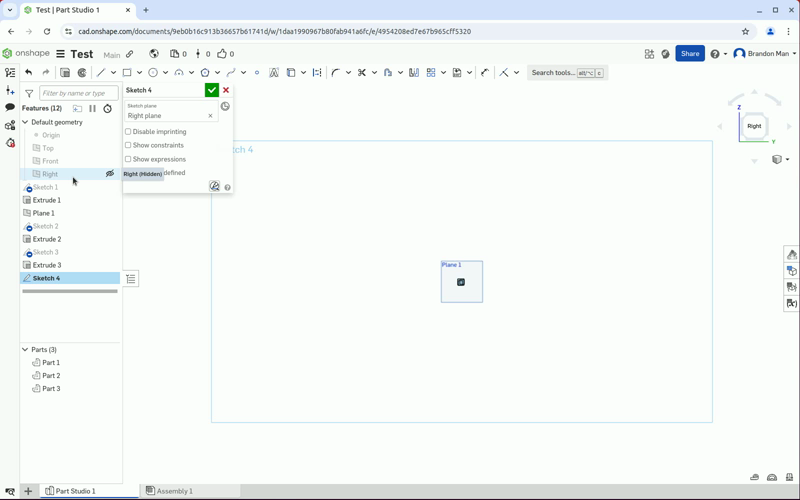
mouse_move(73, 352)
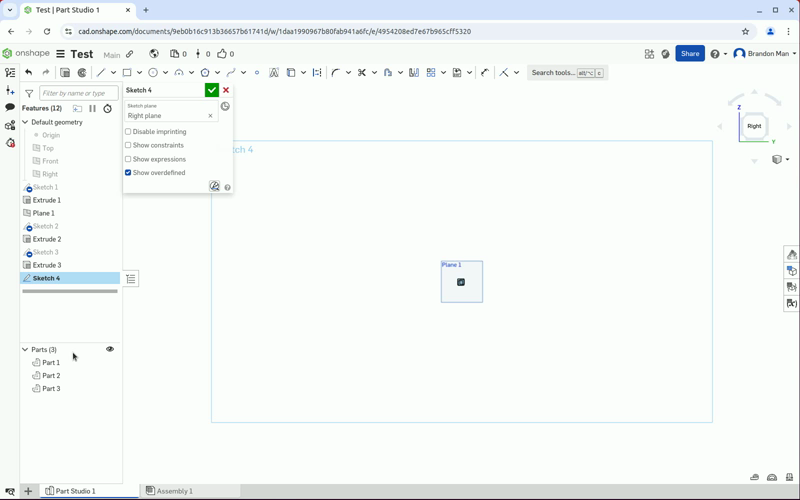
key(y)
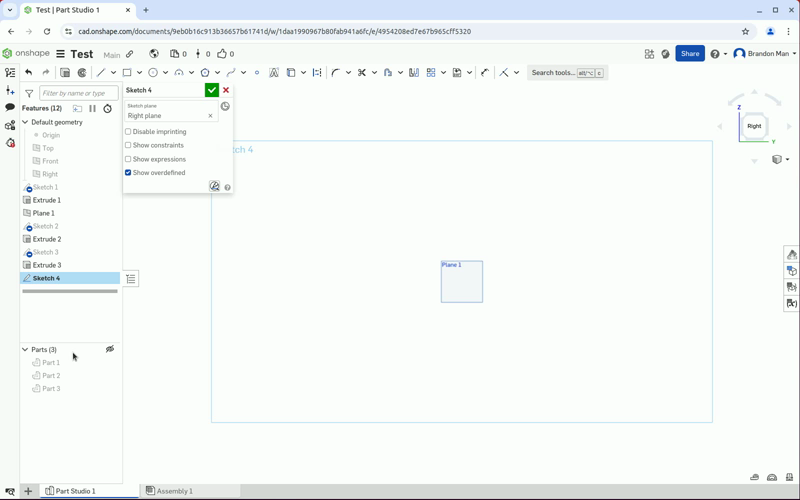
key(l)
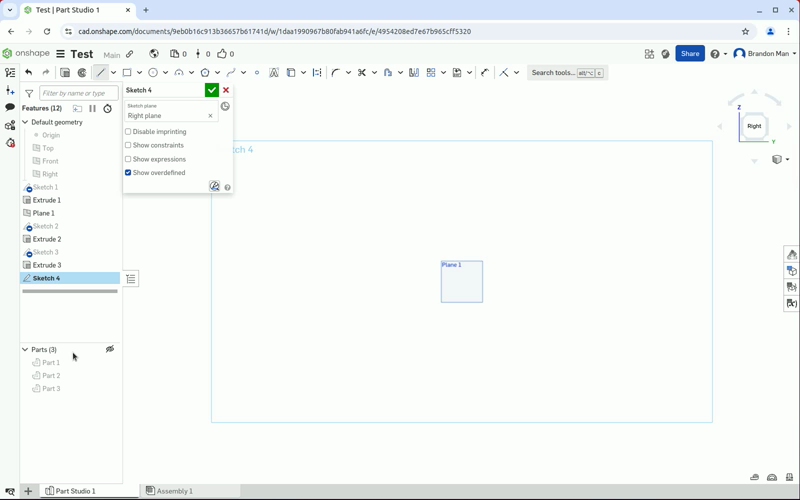
key_down(shift)
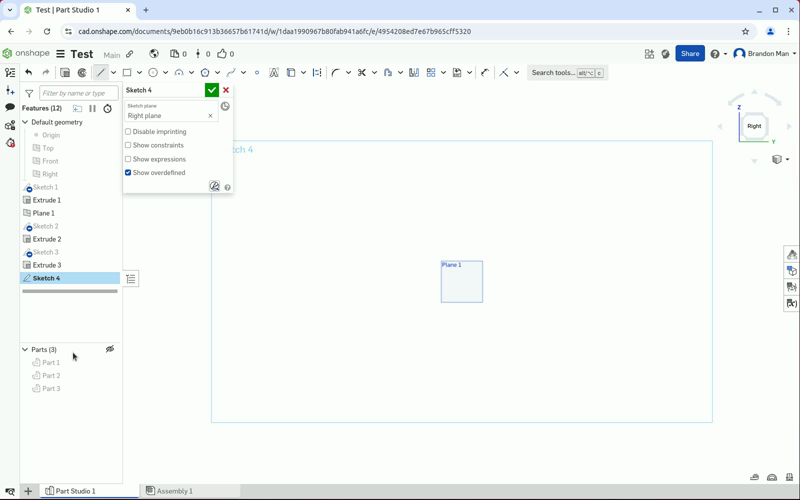
mouse_move(458, 285)
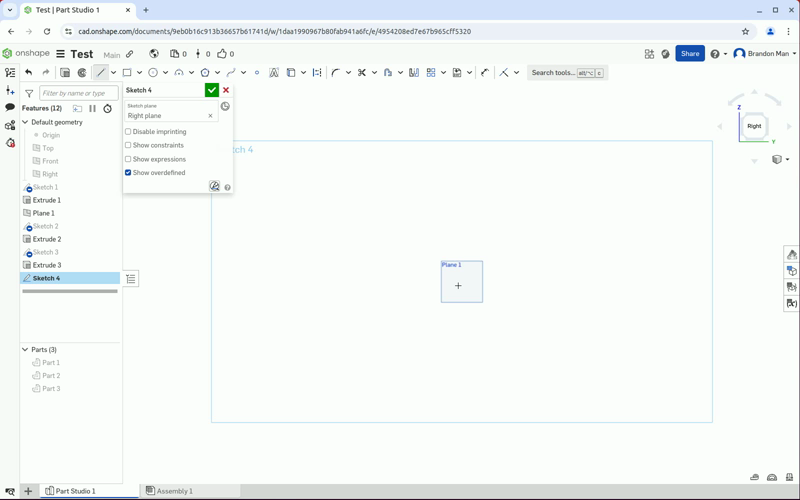
click(458, 285)
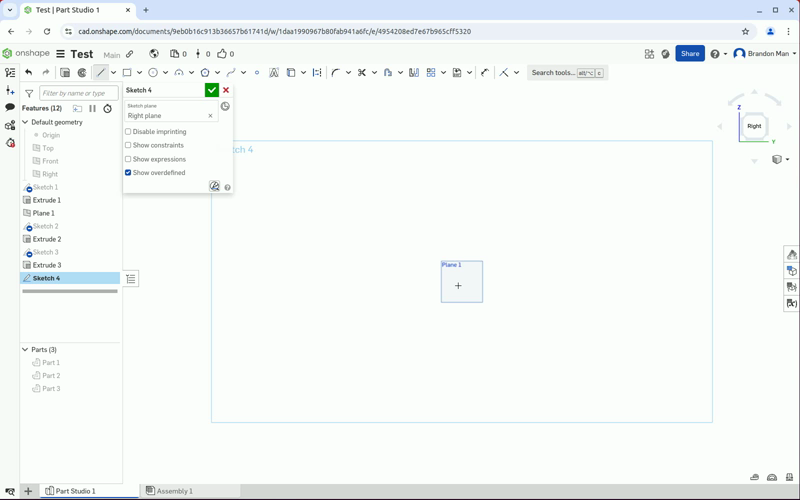
key_up(shift)
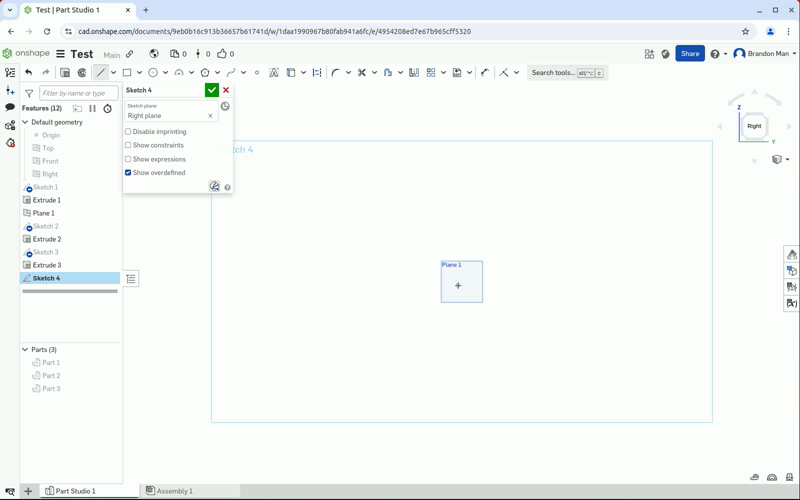
key_down(shift)
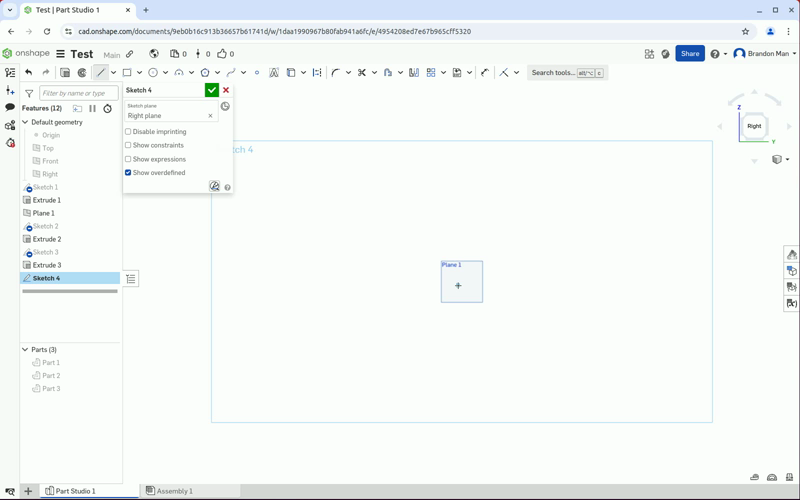
mouse_move(488, 285)
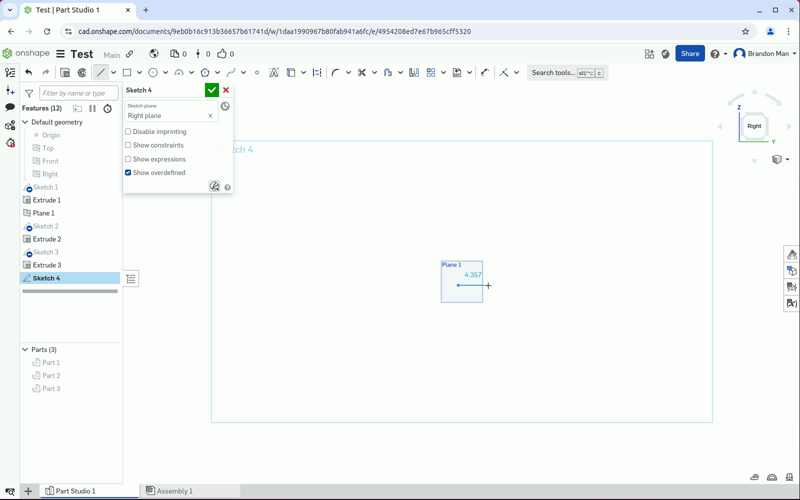
mouse_move(462, 285)
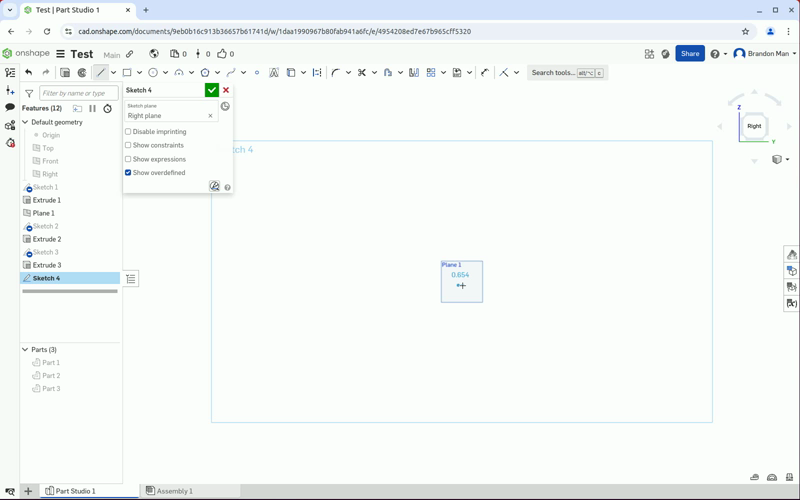
scroll(6)
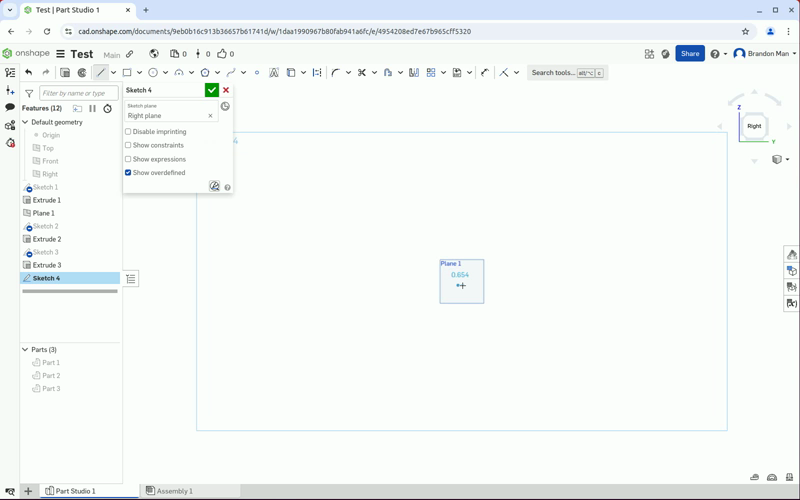
scroll(6)
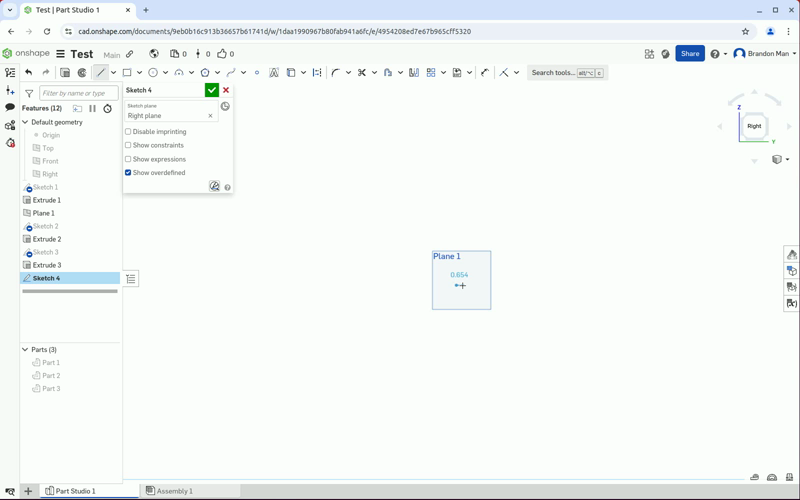
scroll(6)
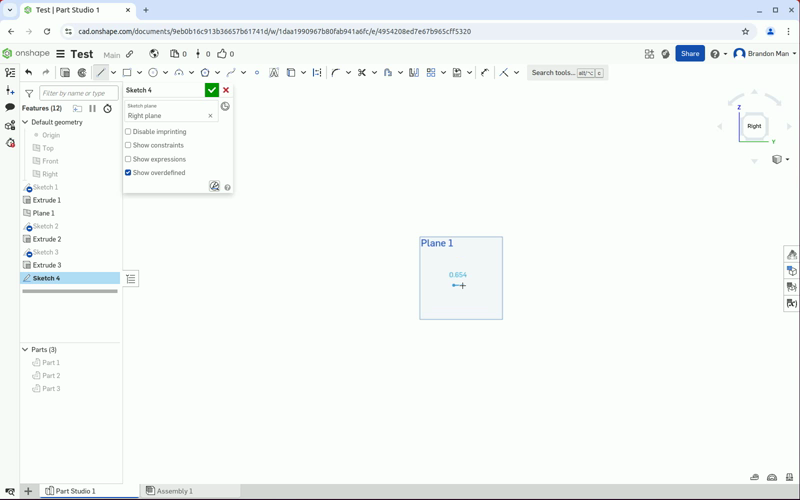
scroll(6)
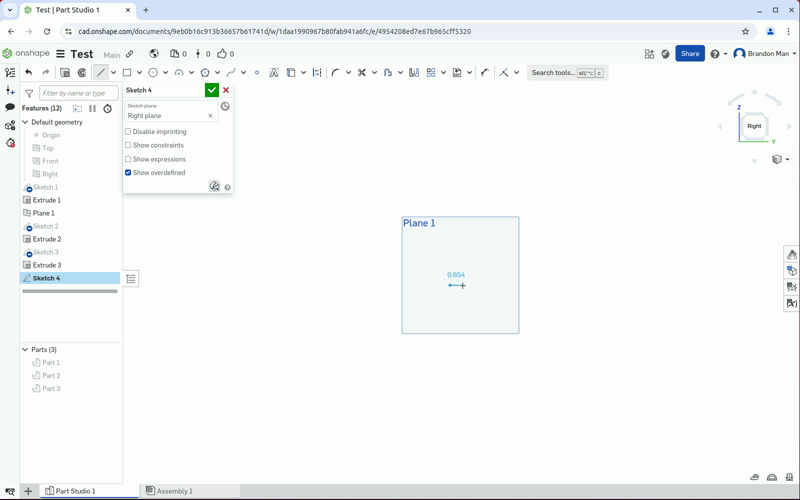
scroll(6)
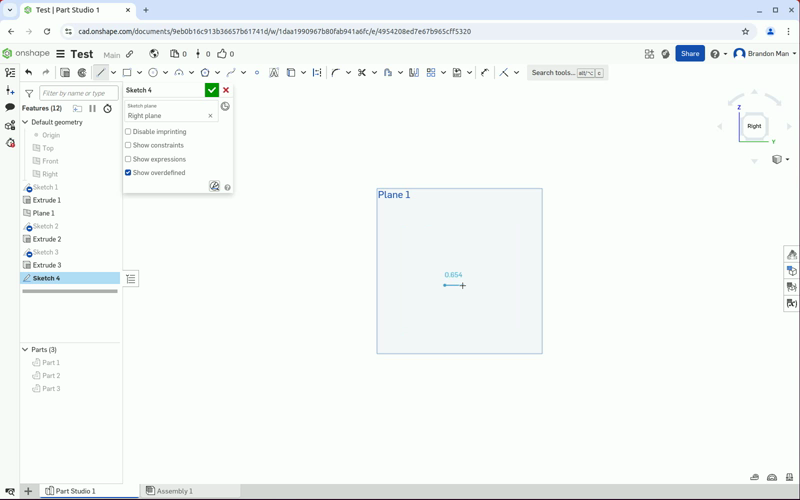
scroll(6)
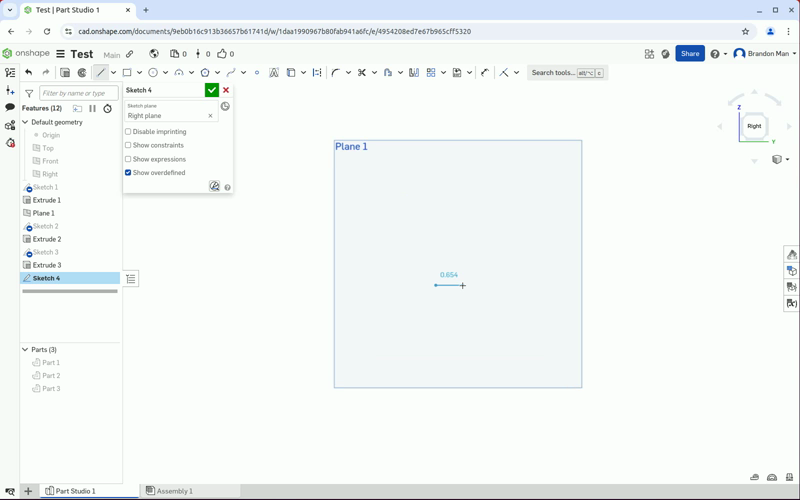
scroll(6)
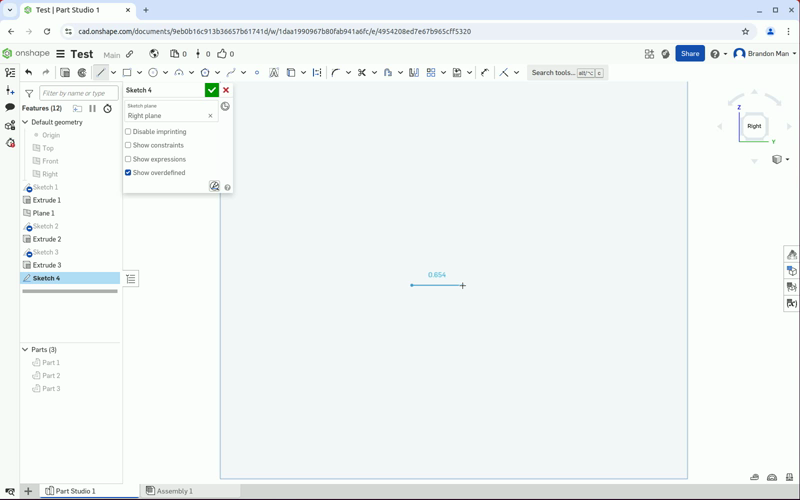
click(462, 285)
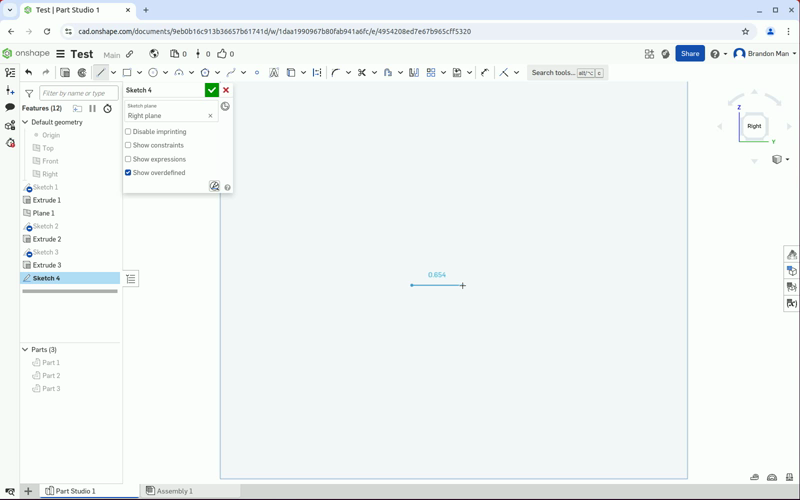
scroll(-6)
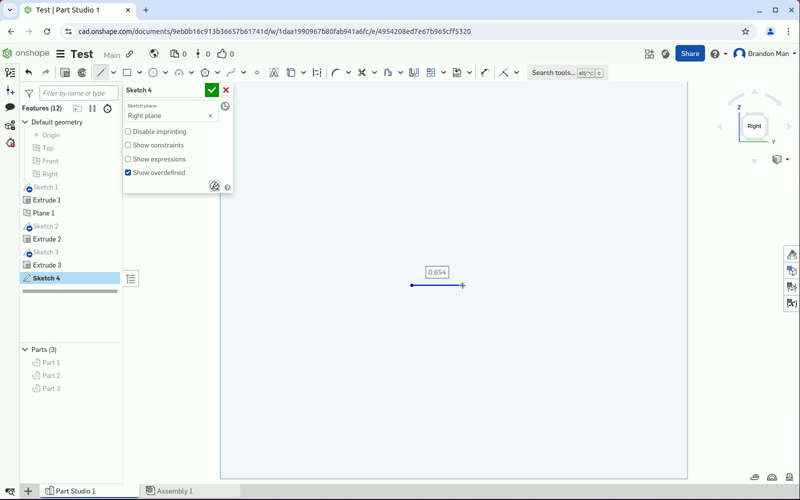
scroll(-6)
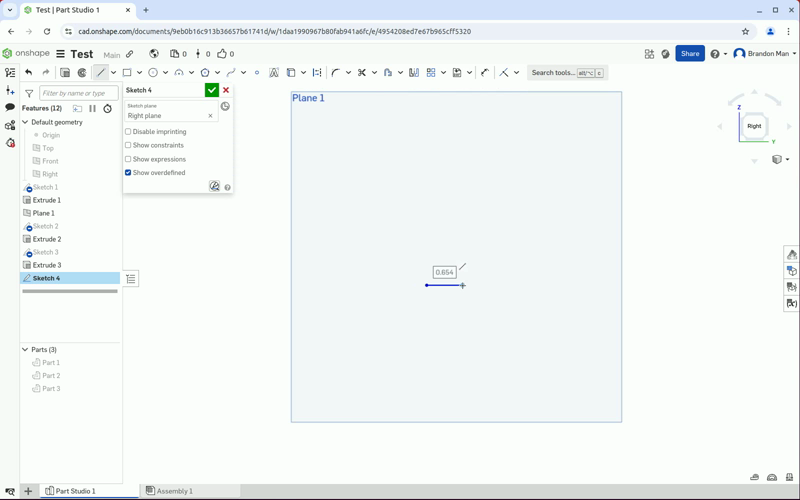
scroll(-6)
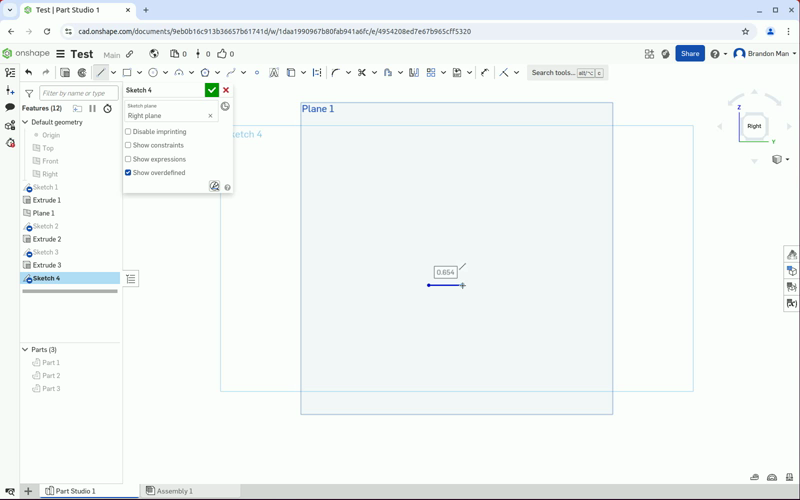
scroll(-6)
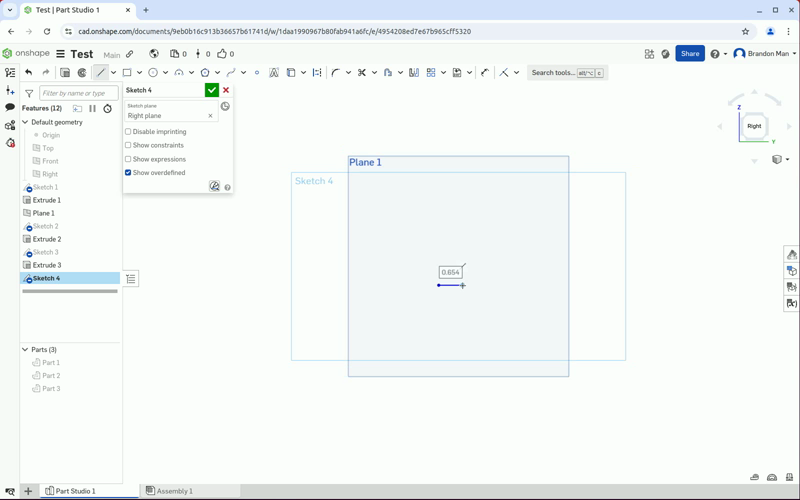
scroll(-6)
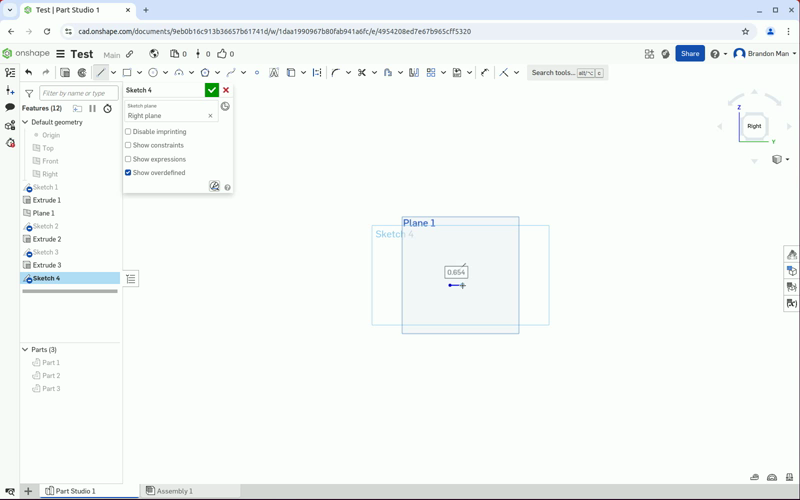
scroll(-6)
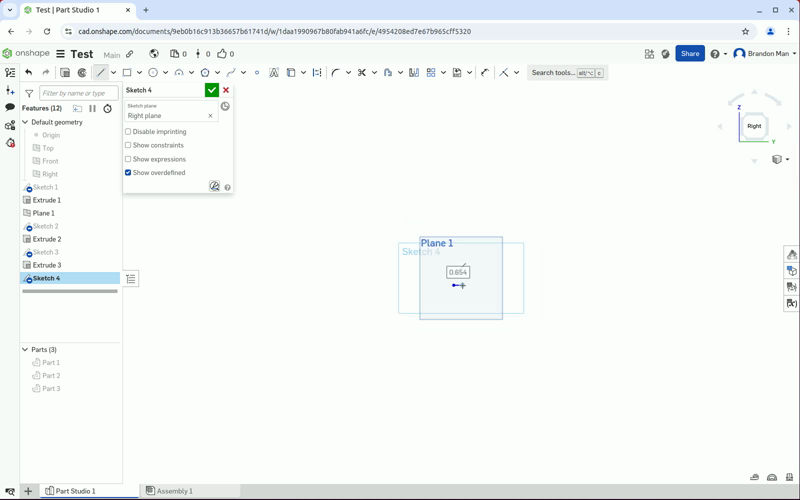
scroll(-6)
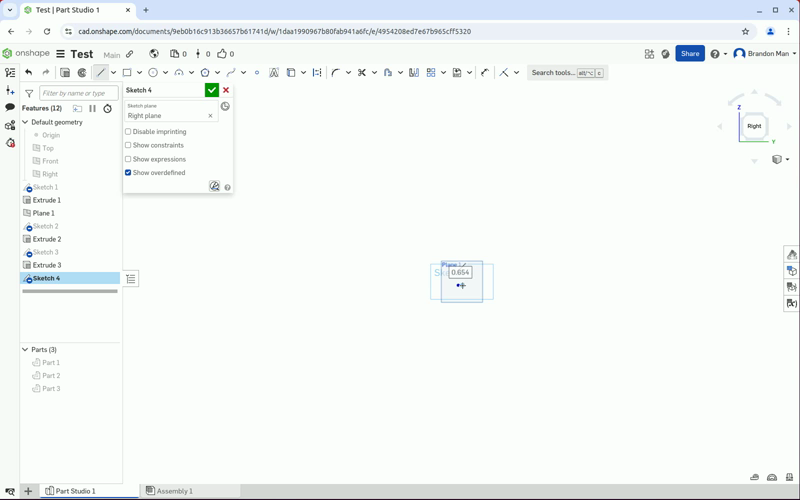
key_up(shift)
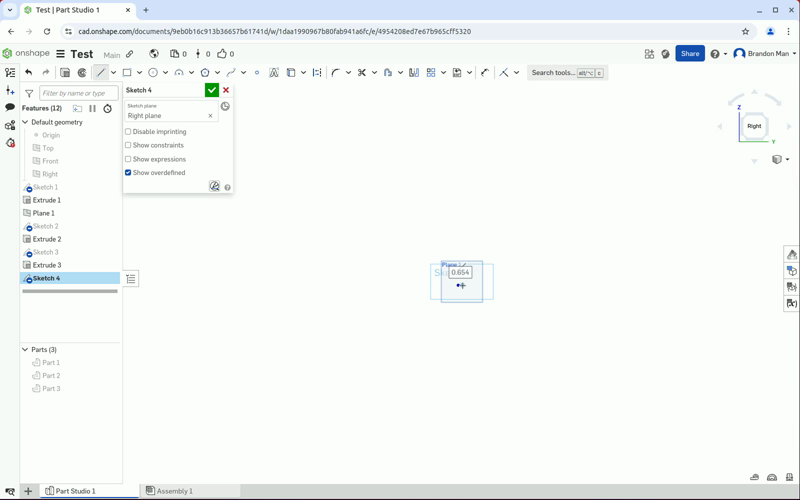
key_down(shift)
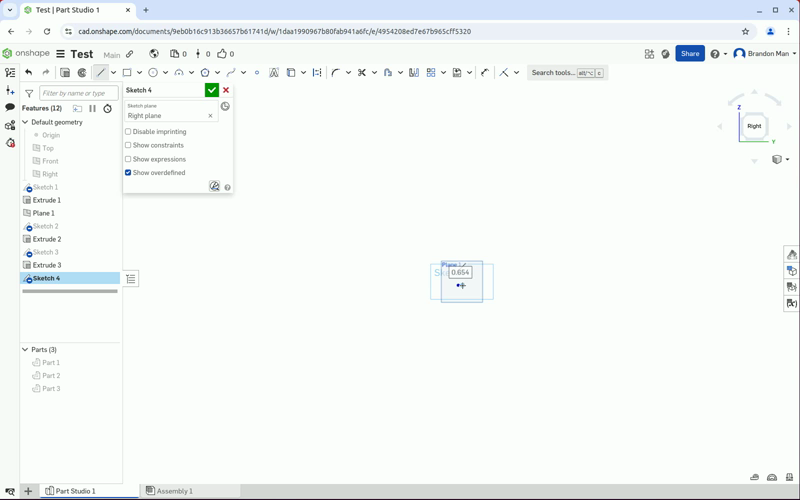
mouse_move(492, 285)
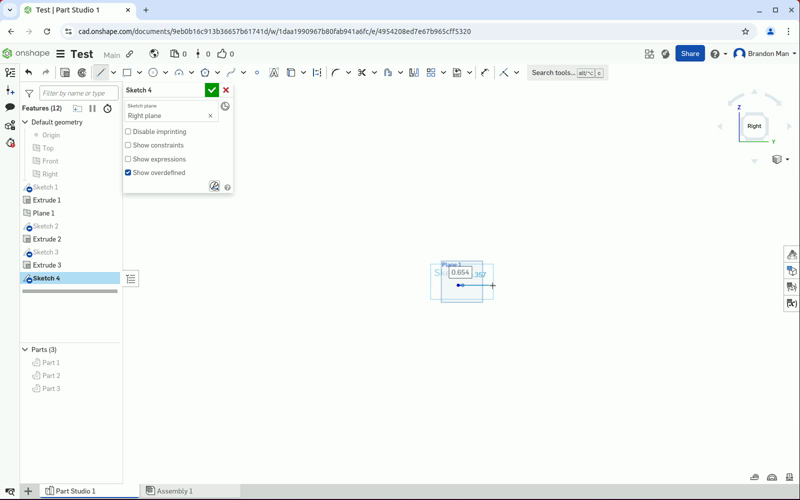
mouse_move(462, 280)
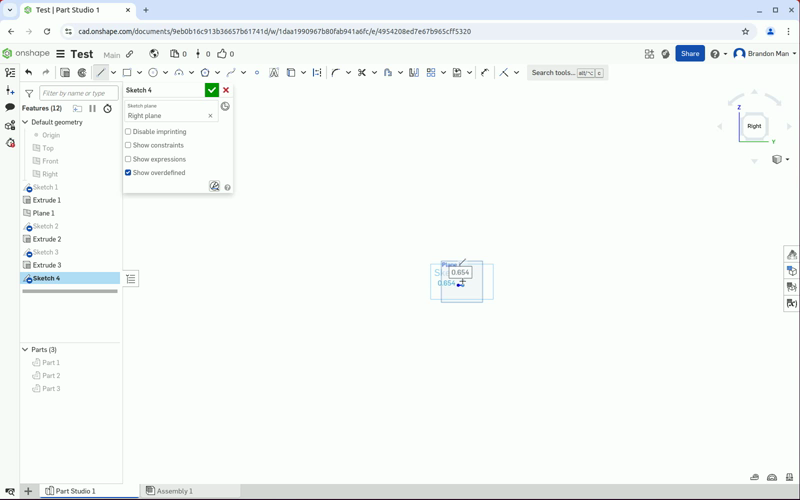
scroll(6)
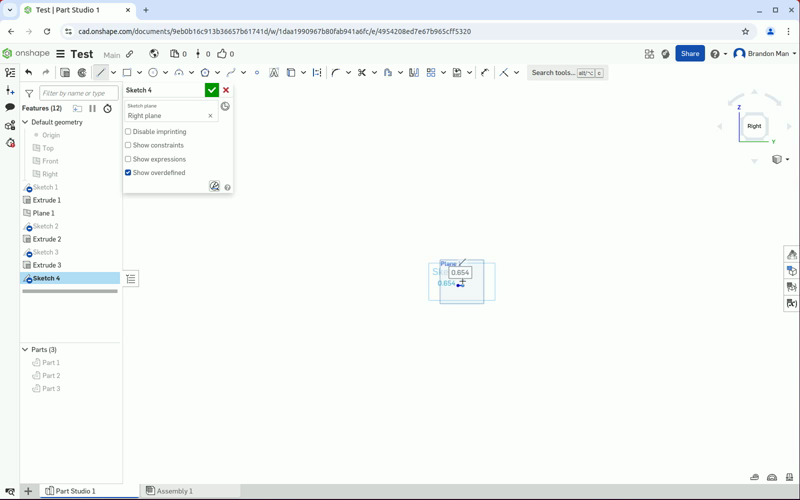
scroll(6)
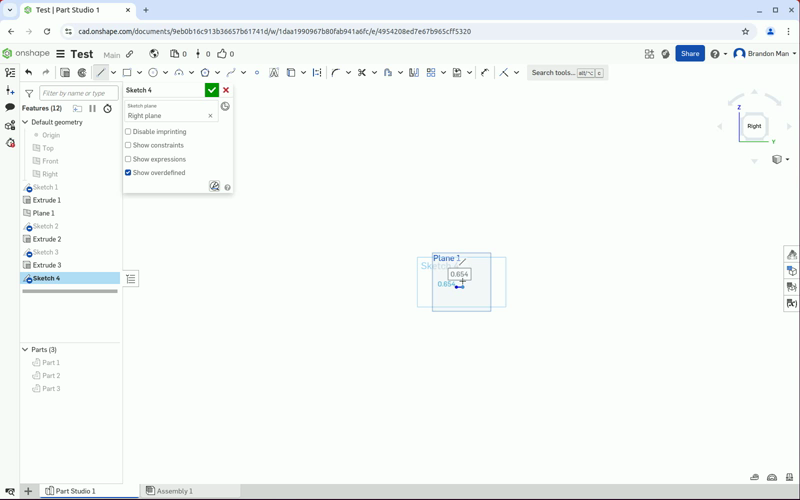
scroll(6)
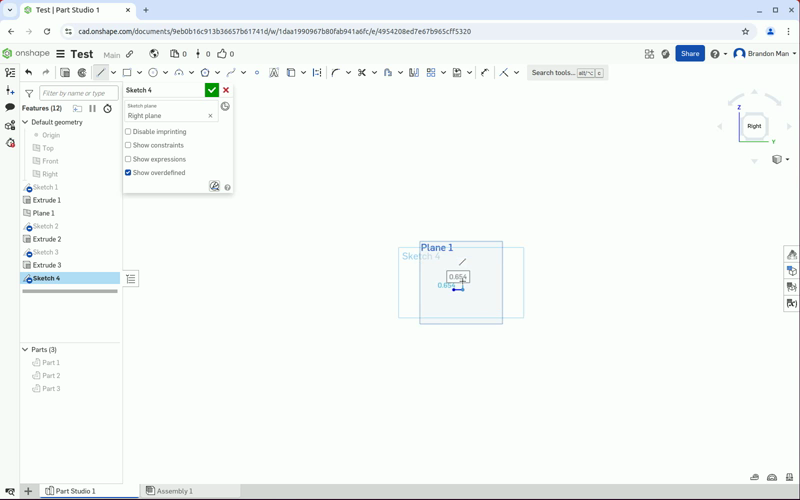
scroll(6)
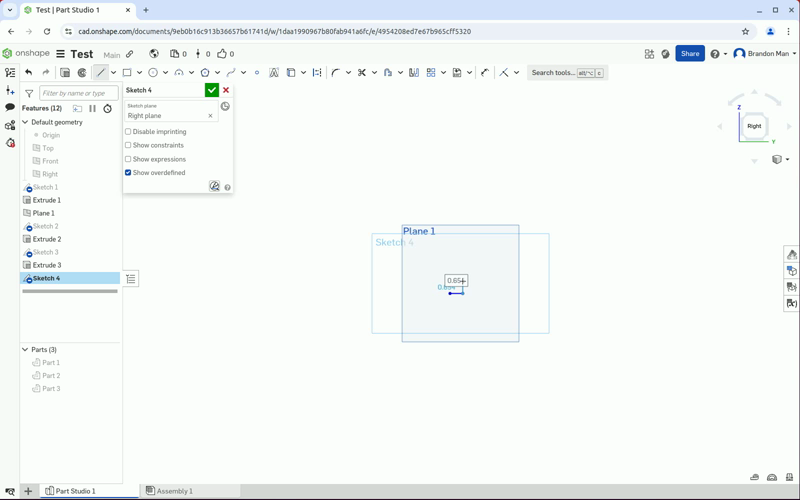
scroll(6)
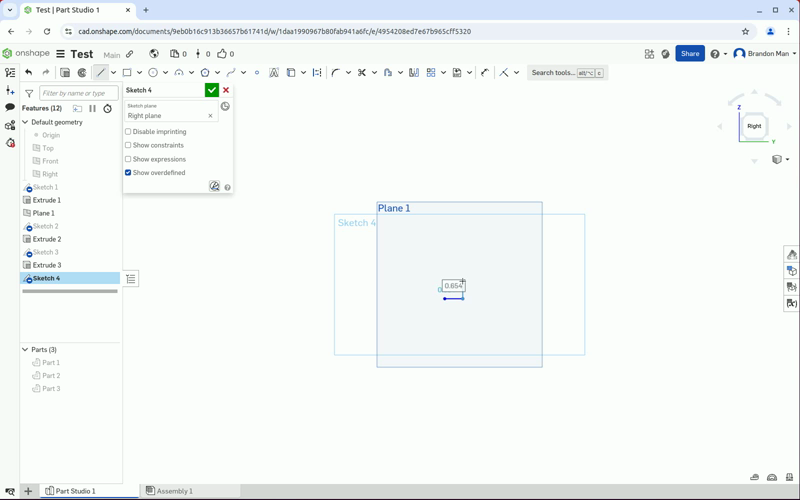
scroll(6)
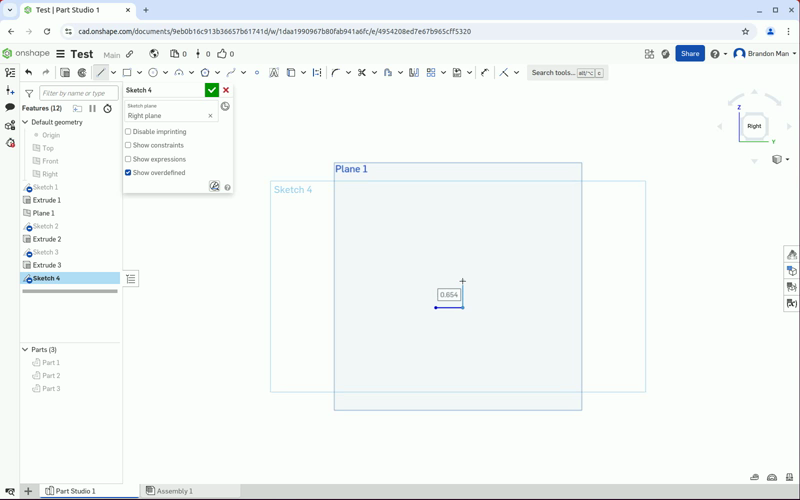
scroll(6)
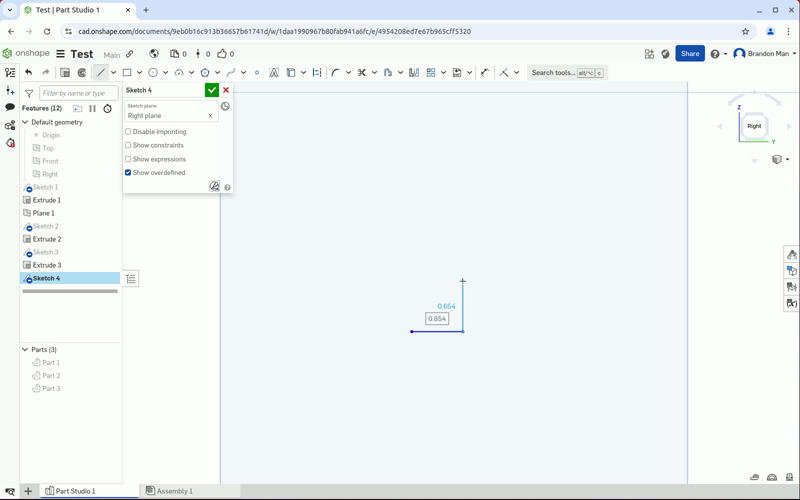
click(462, 280)
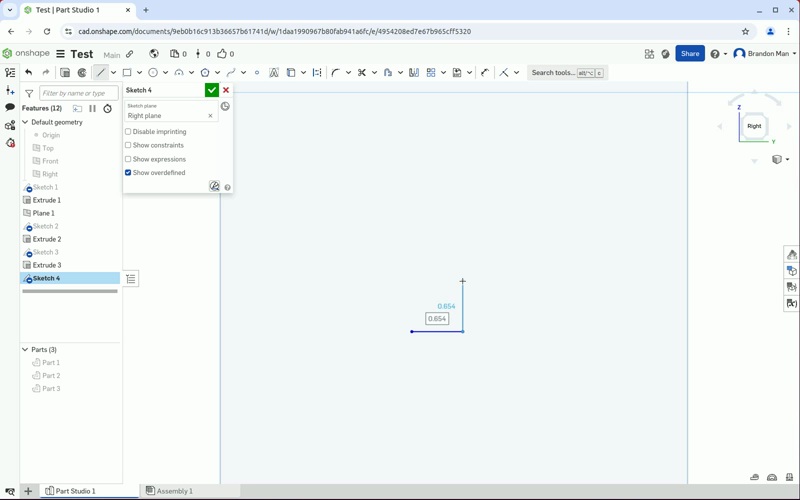
scroll(-6)
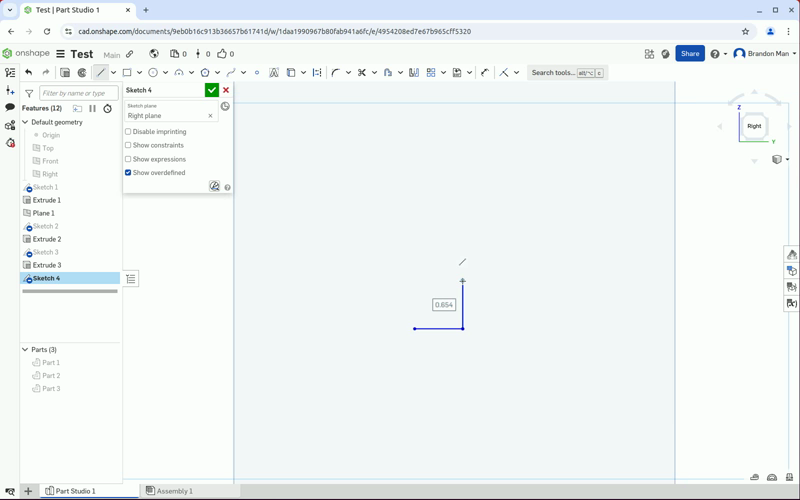
scroll(-6)
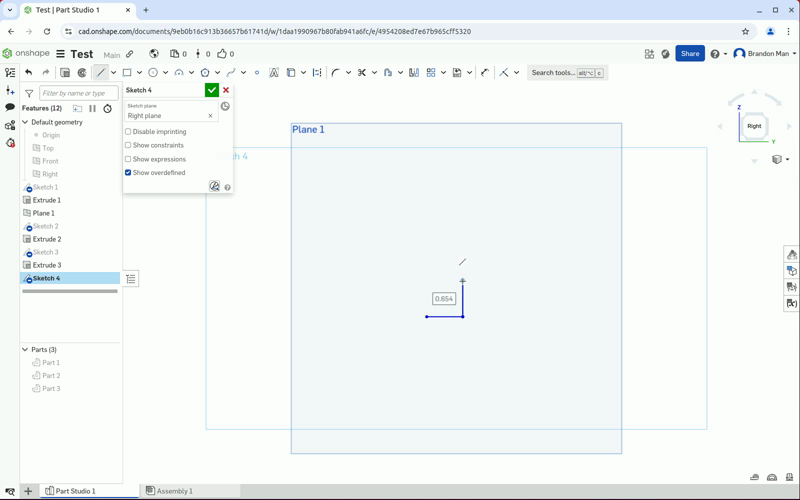
scroll(-6)
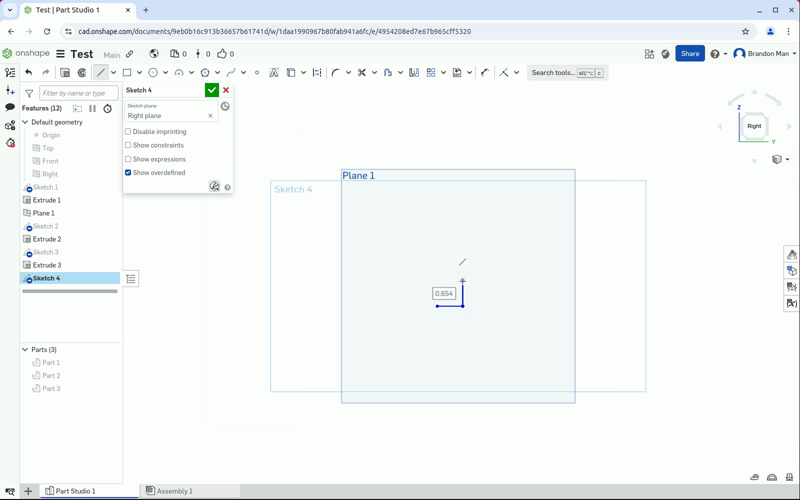
scroll(-6)
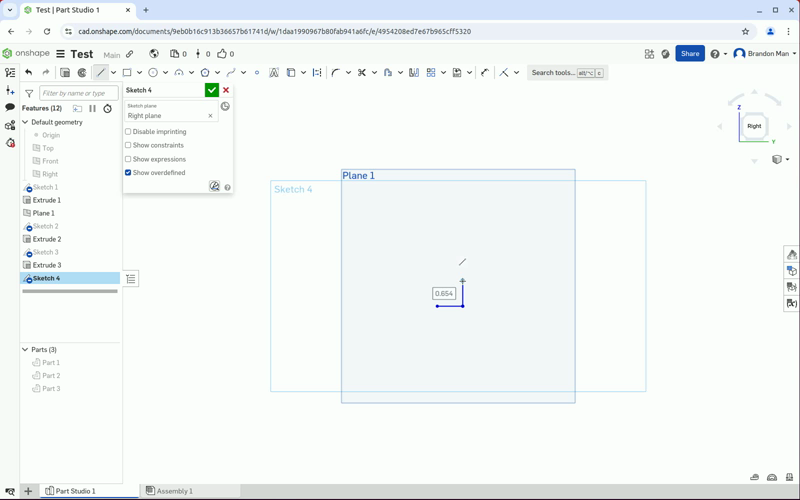
scroll(-6)
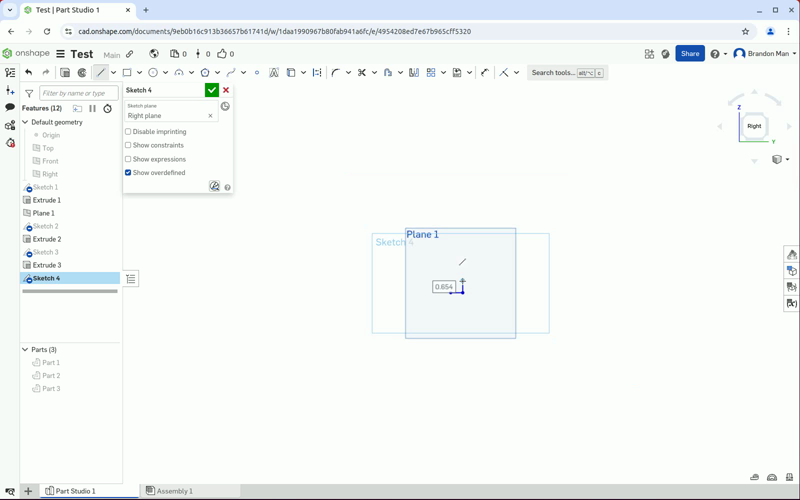
scroll(-6)
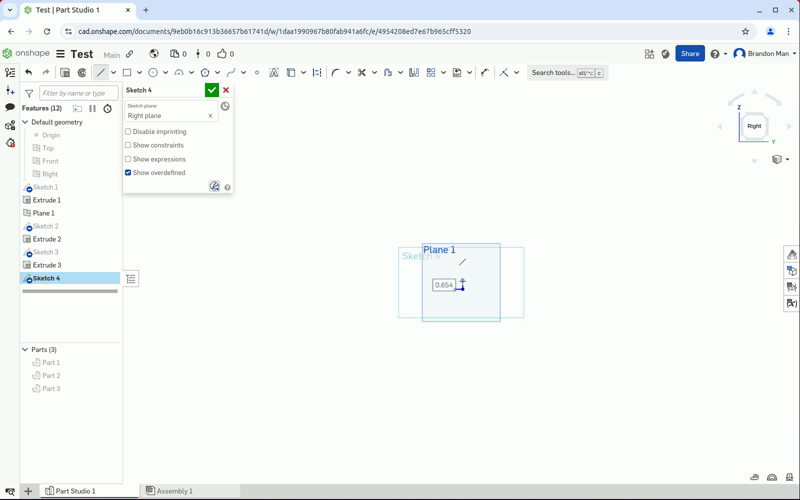
scroll(-6)
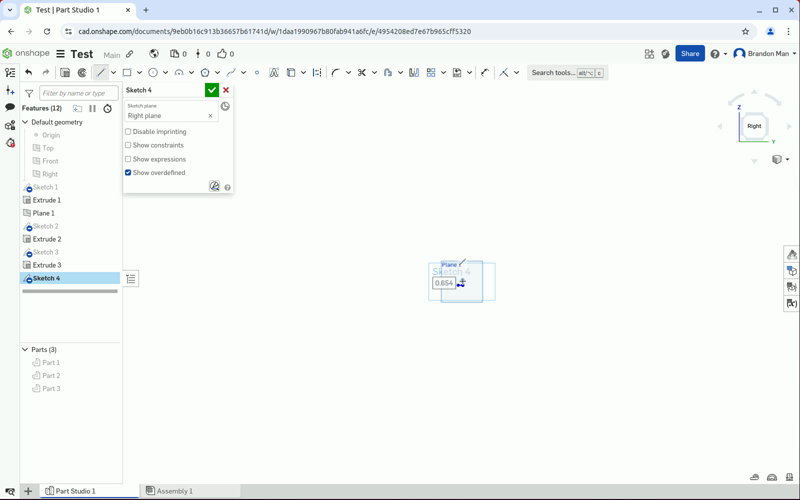
key_up(shift)
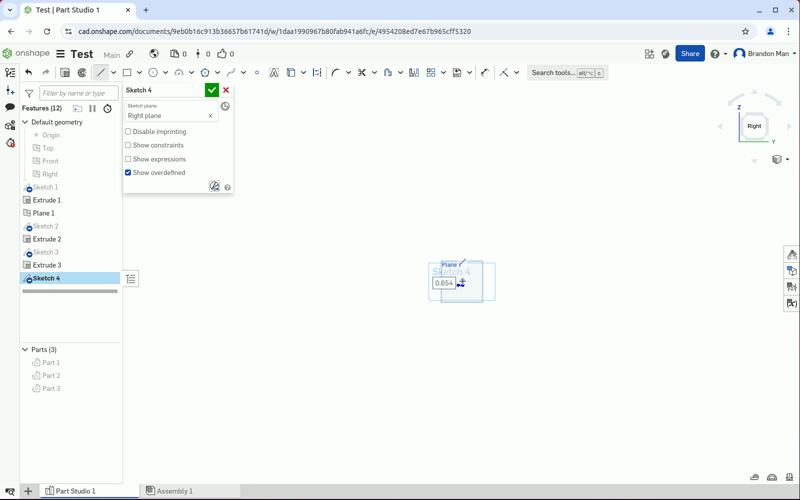
key_down(shift)
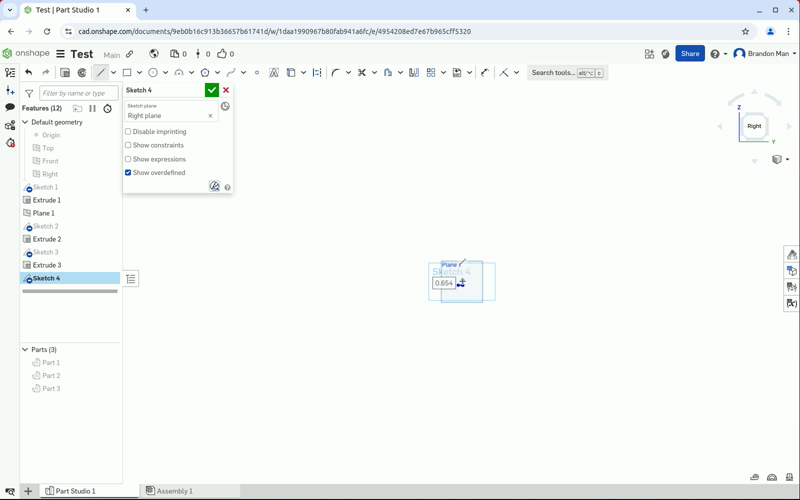
mouse_move(492, 280)
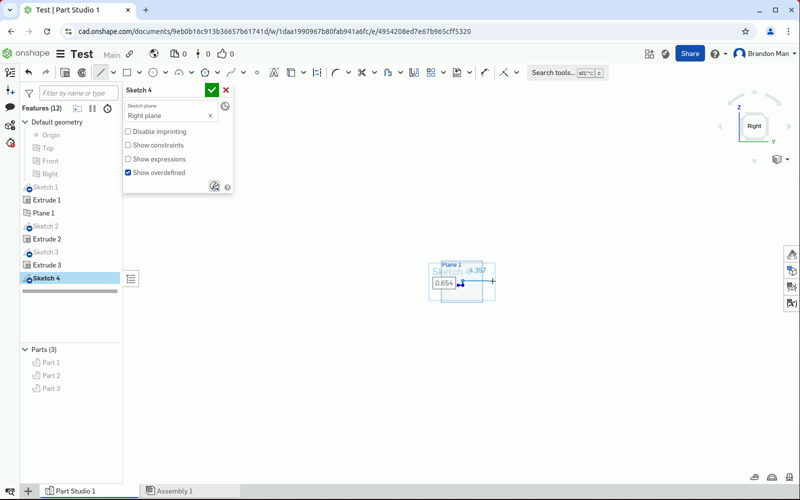
mouse_move(458, 280)
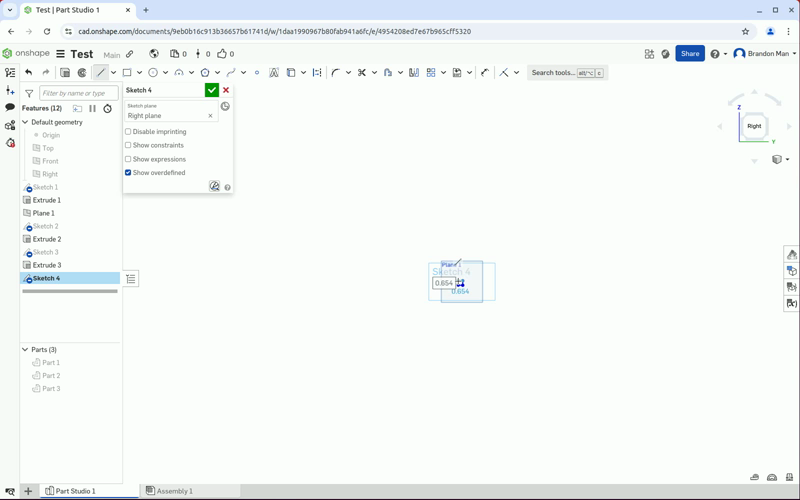
scroll(6)
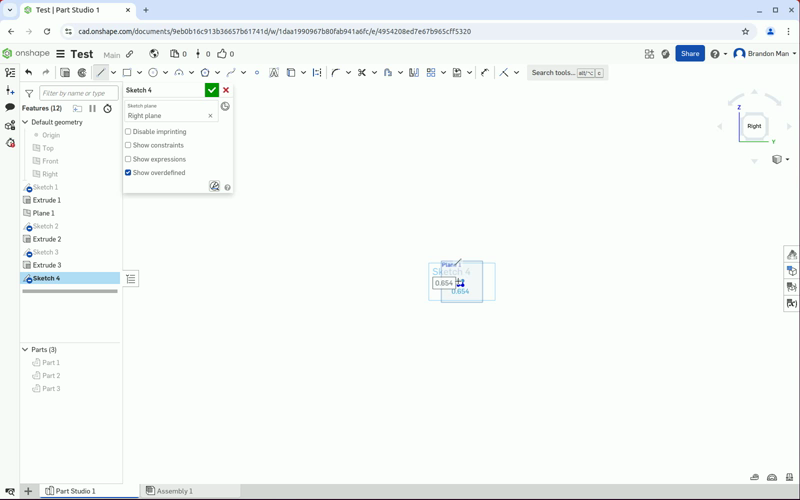
scroll(6)
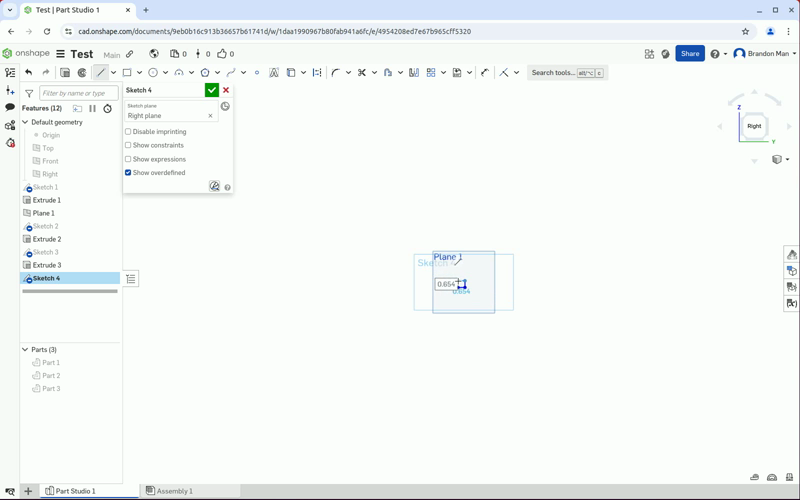
scroll(6)
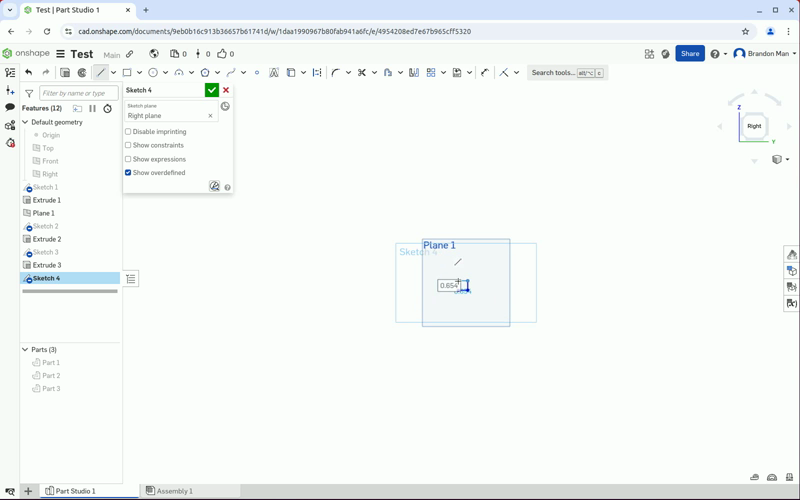
scroll(6)
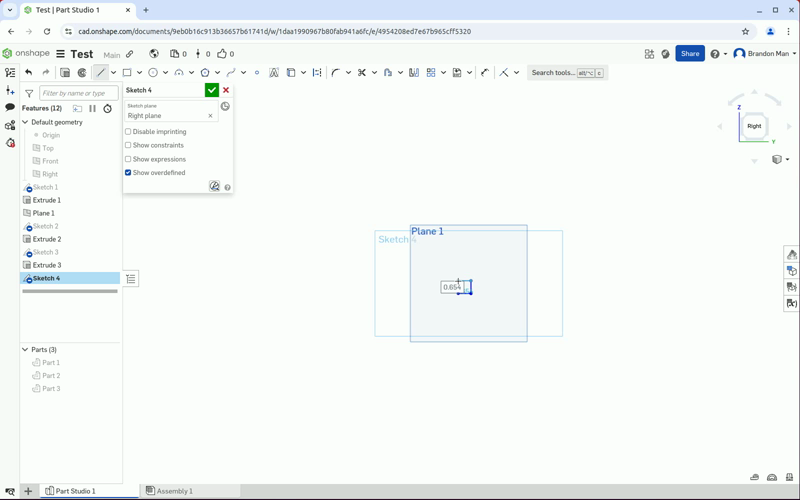
scroll(6)
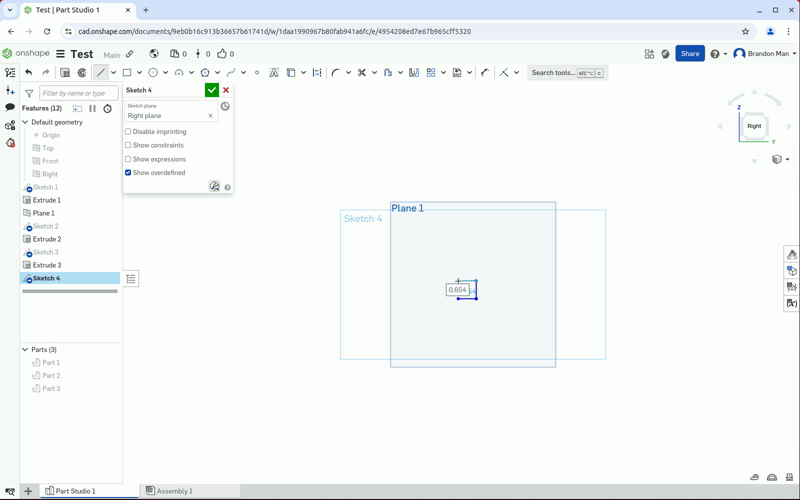
scroll(6)
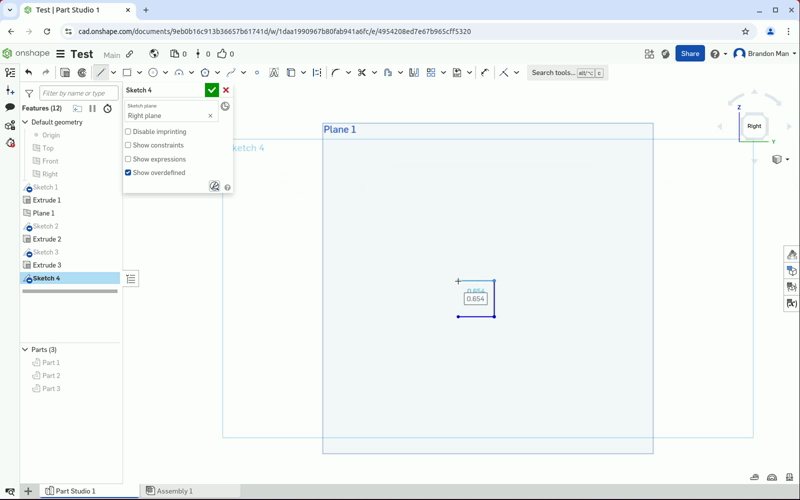
scroll(6)
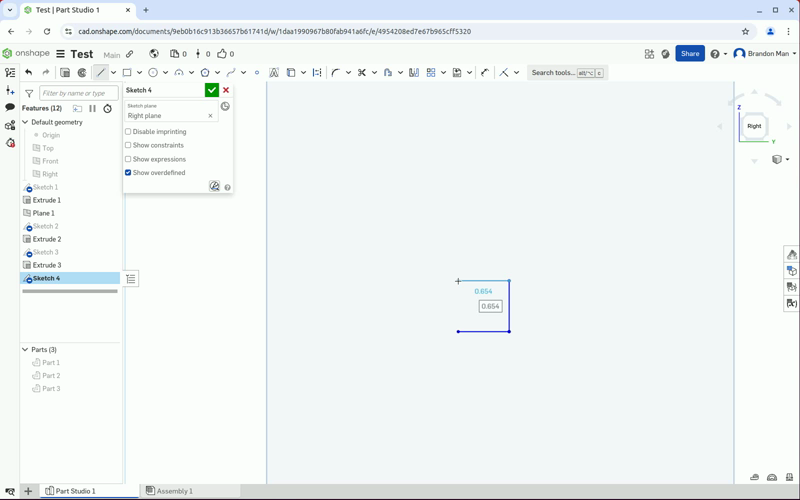
click(458, 280)
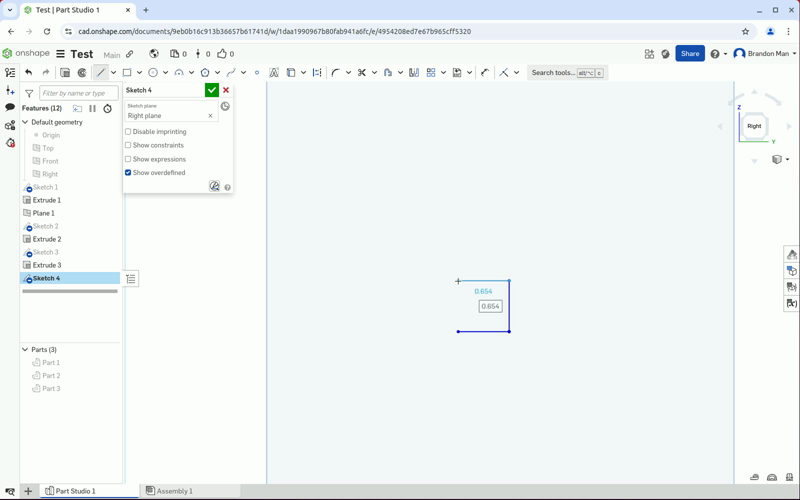
scroll(-6)
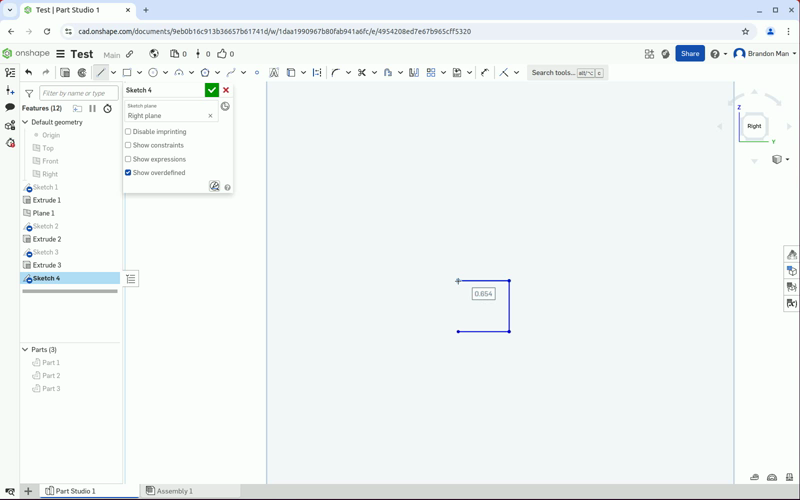
scroll(-6)
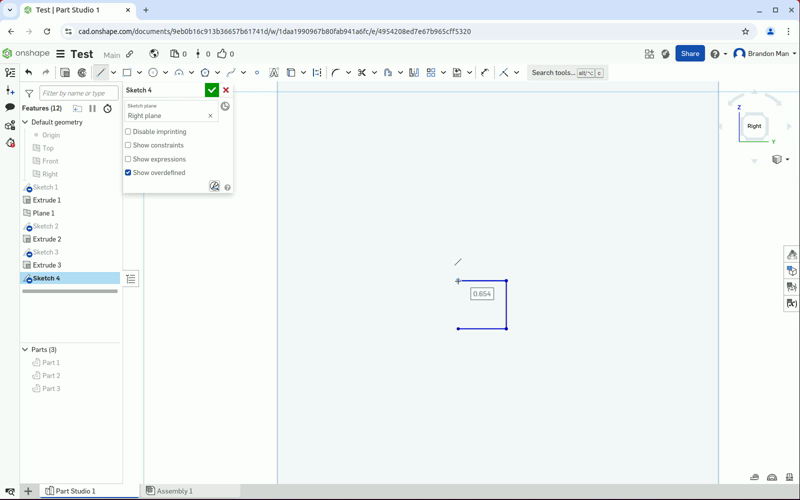
scroll(-6)
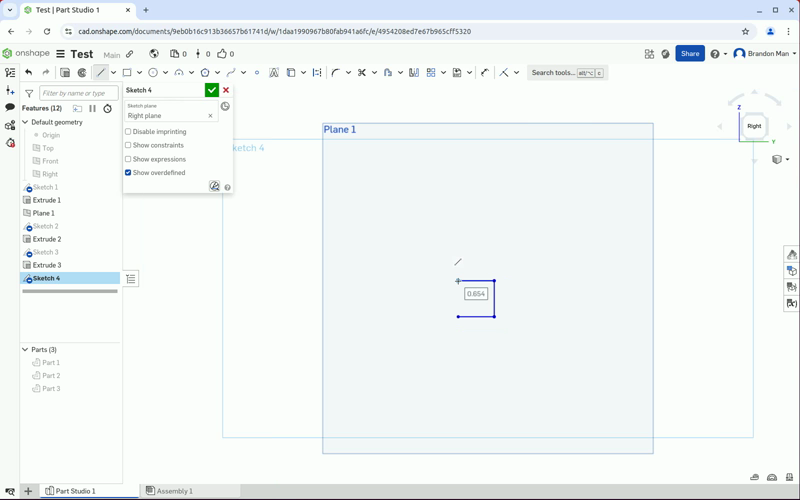
scroll(-6)
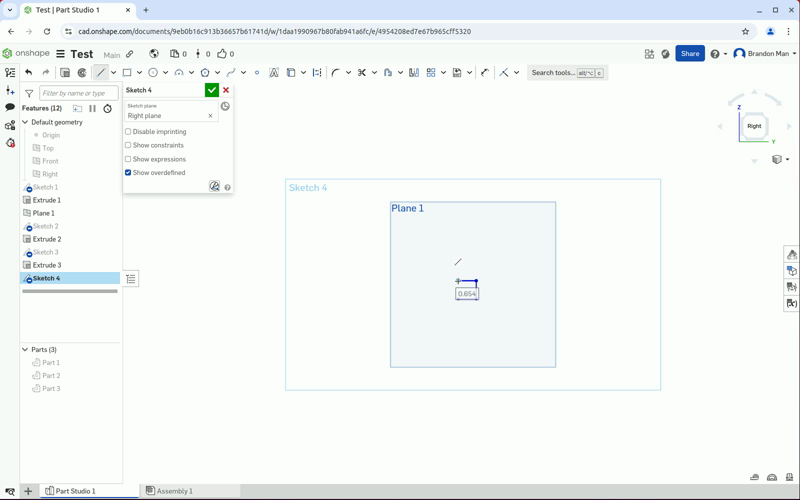
scroll(-6)
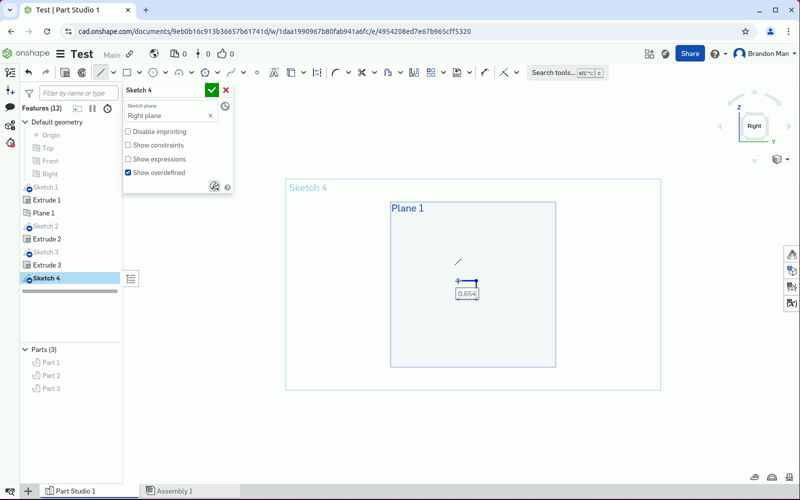
scroll(-6)
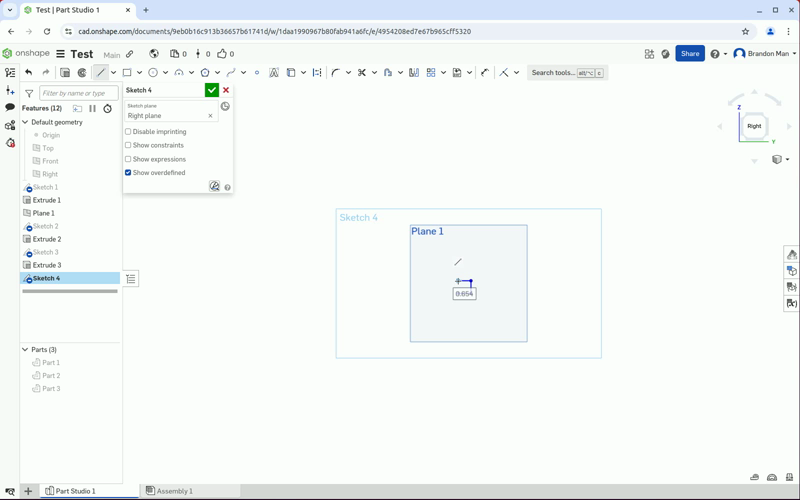
scroll(-6)
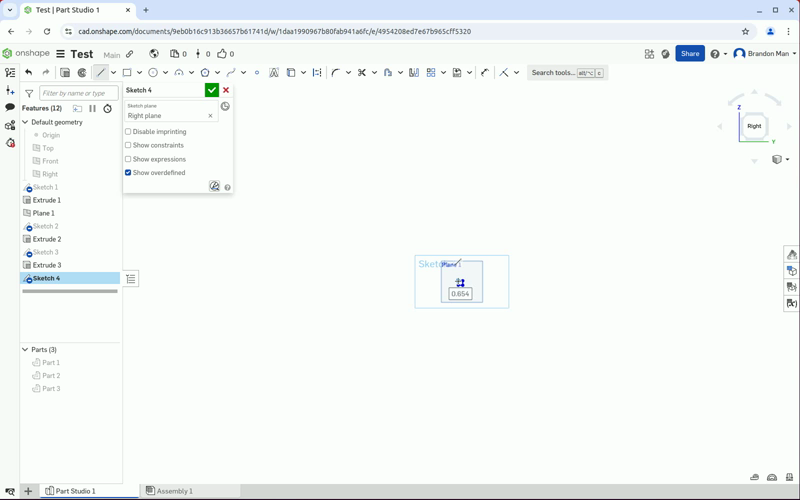
key_up(shift)
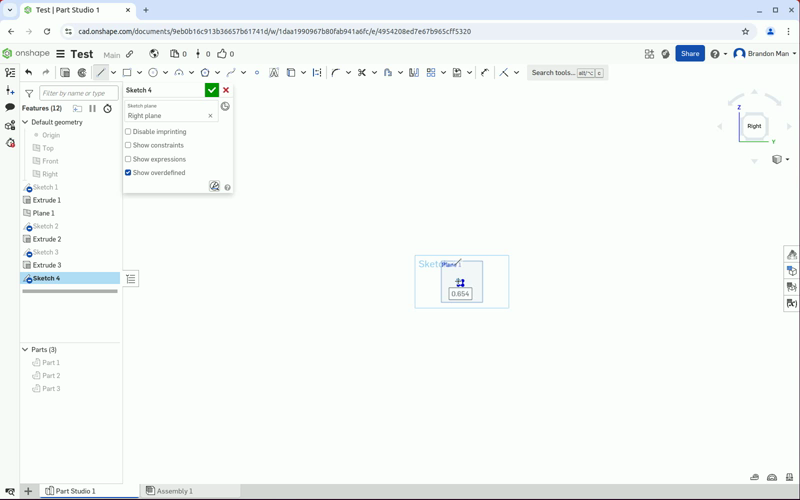
mouse_move(488, 280)
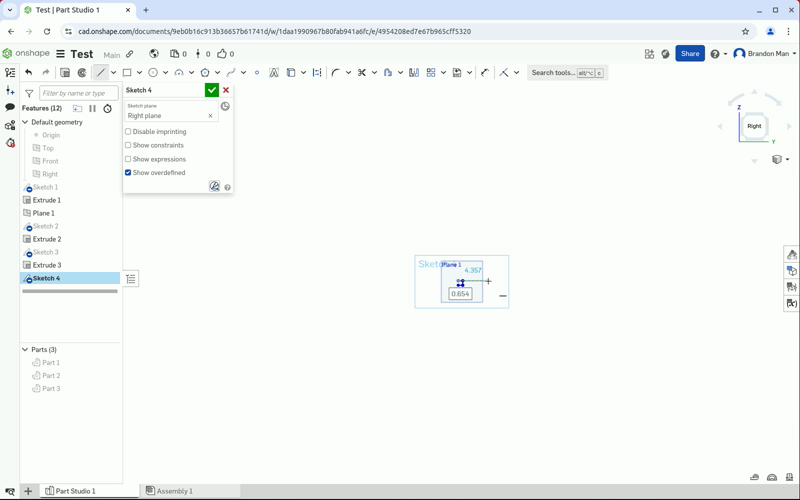
key_down(shift)
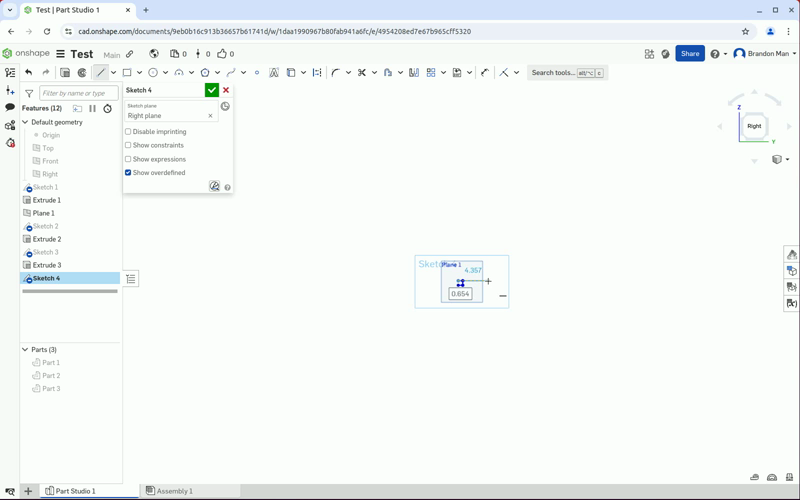
mouse_move(458, 285)
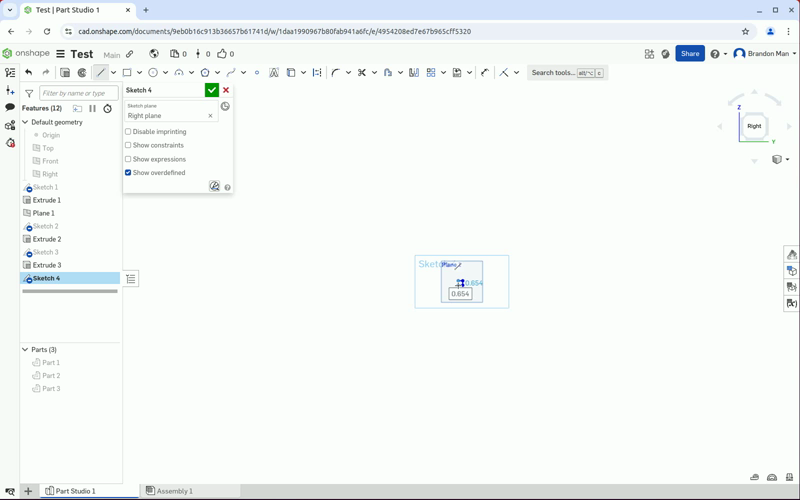
scroll(6)
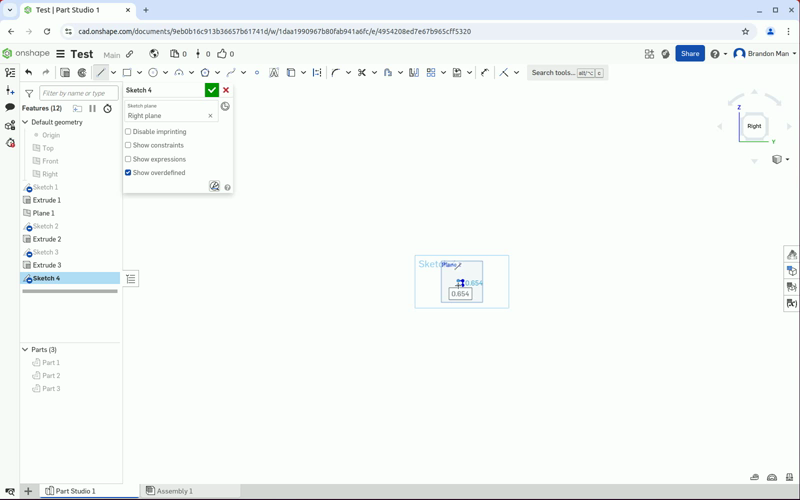
scroll(6)
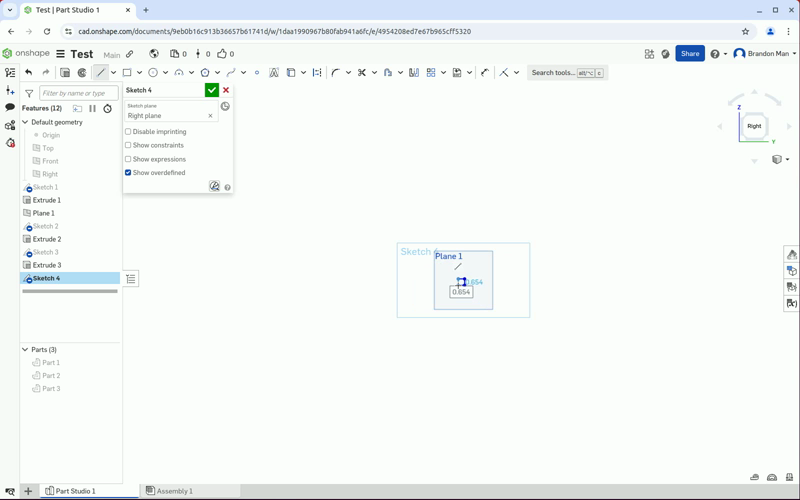
scroll(6)
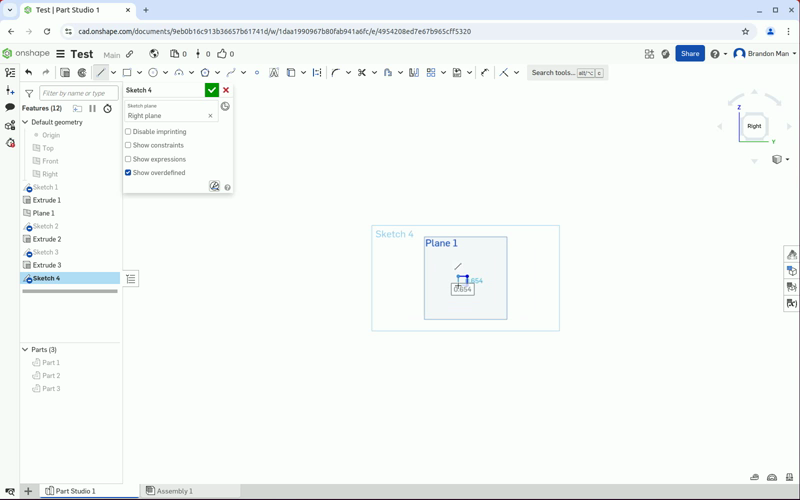
scroll(6)
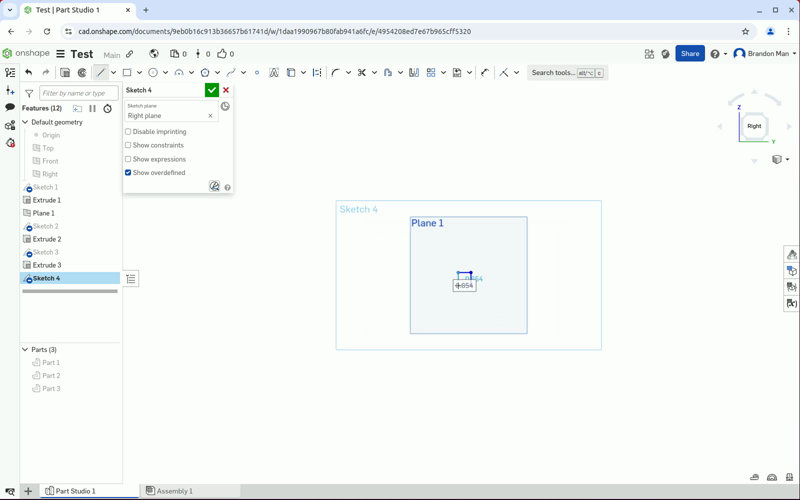
scroll(6)
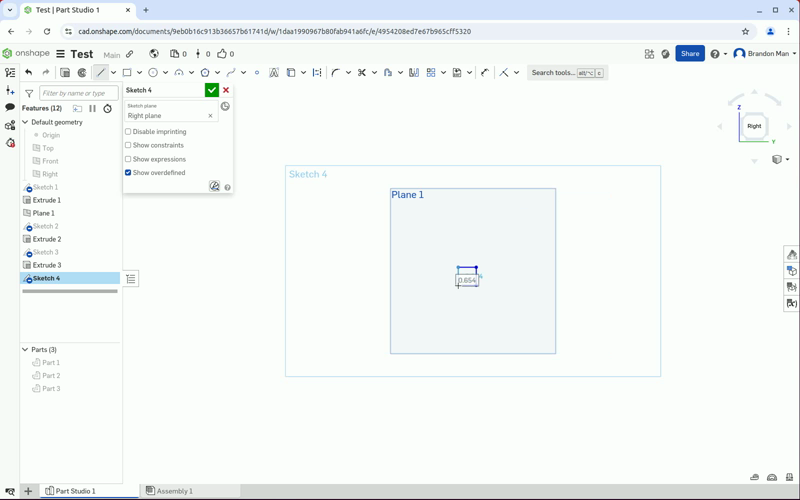
scroll(6)
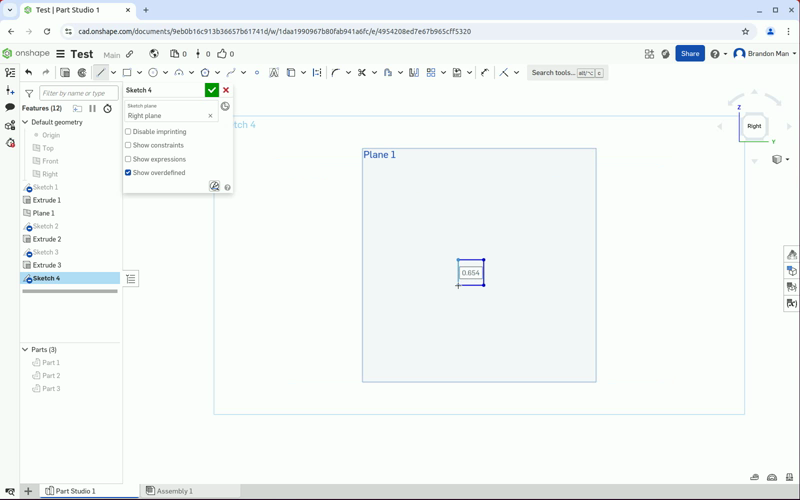
scroll(6)
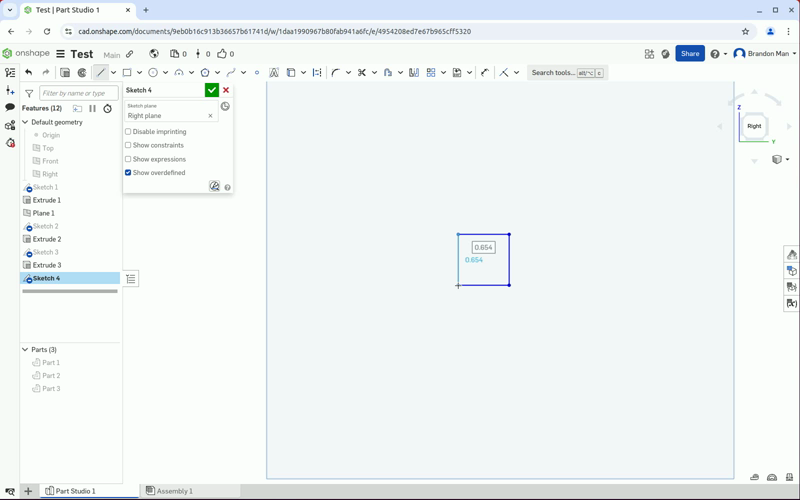
key_up(shift)
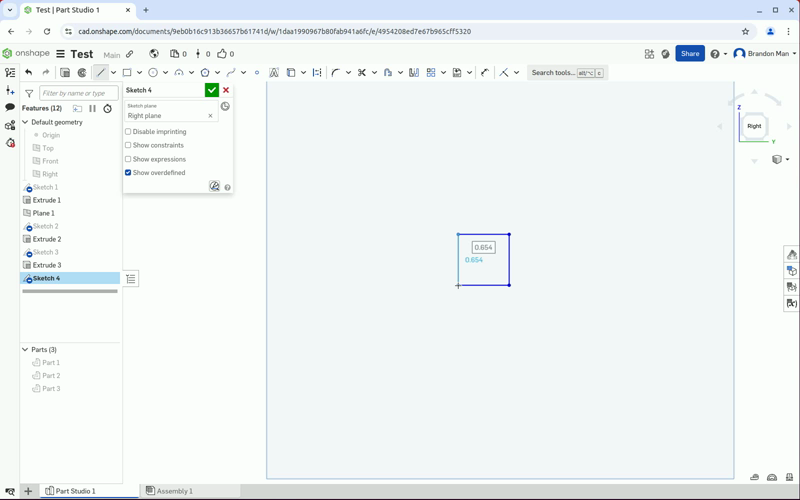
click(458, 285)
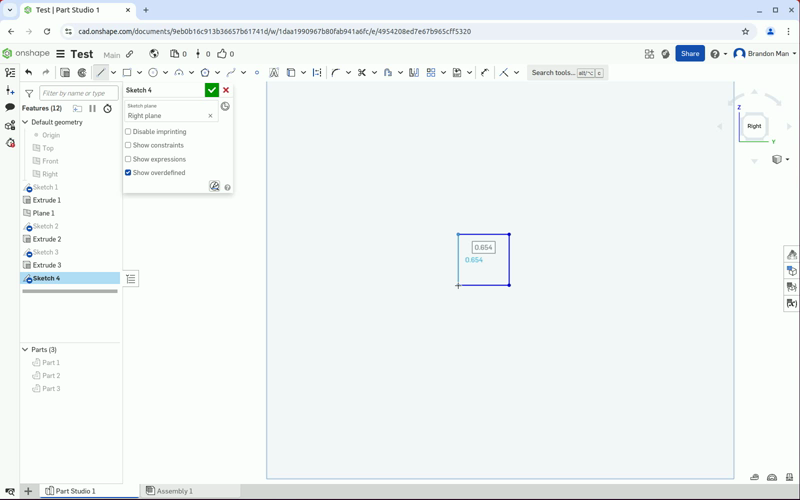
scroll(-6)
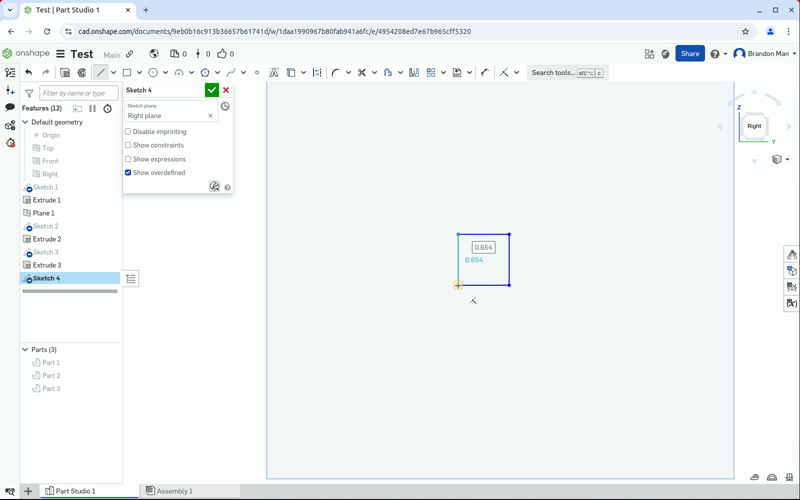
scroll(-6)
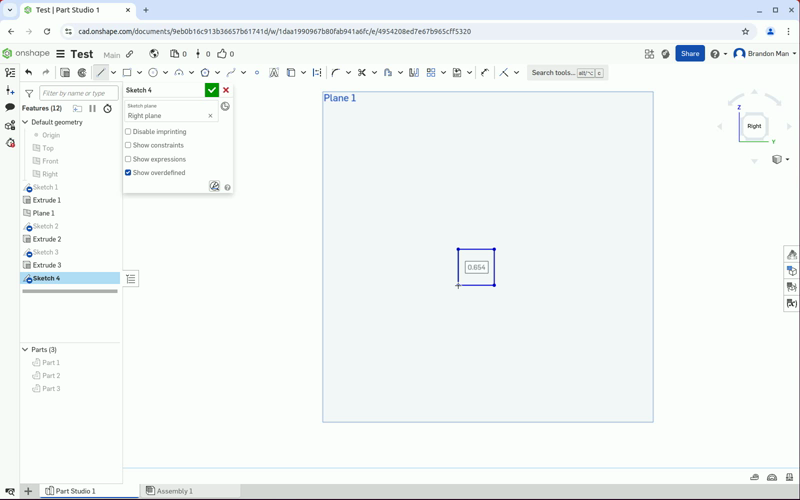
scroll(-6)
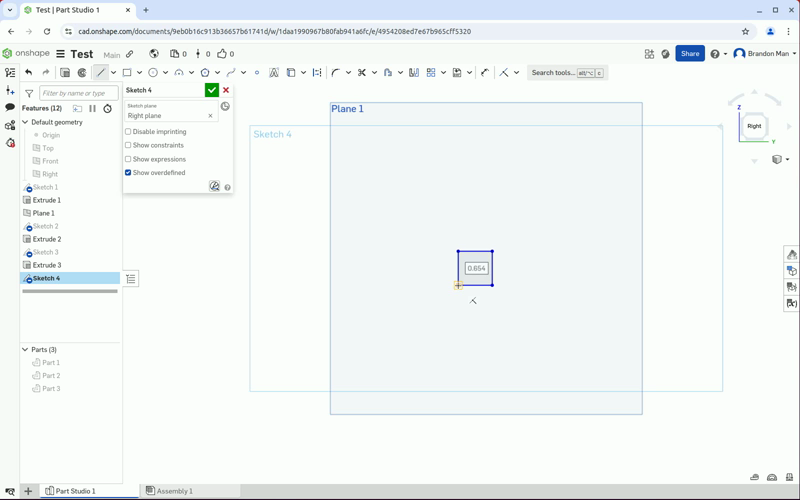
scroll(-6)
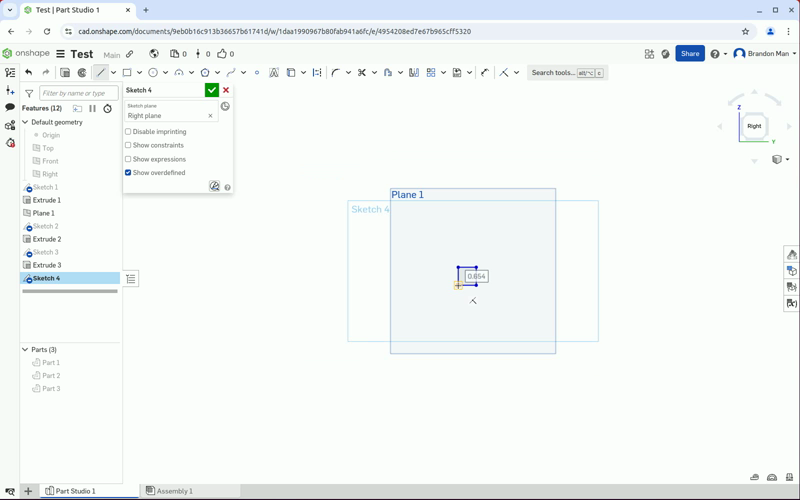
scroll(-6)
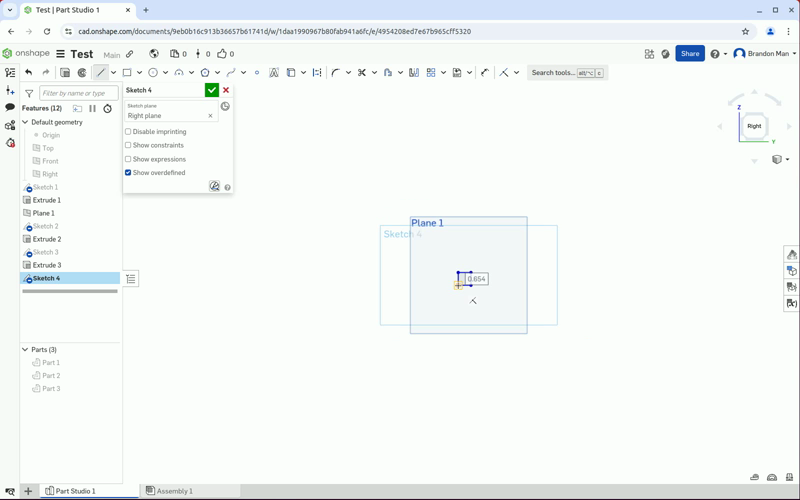
scroll(-6)
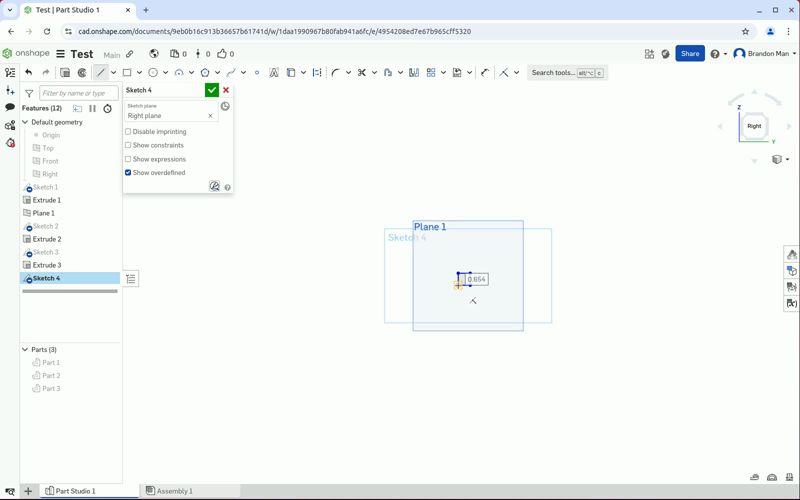
scroll(-6)
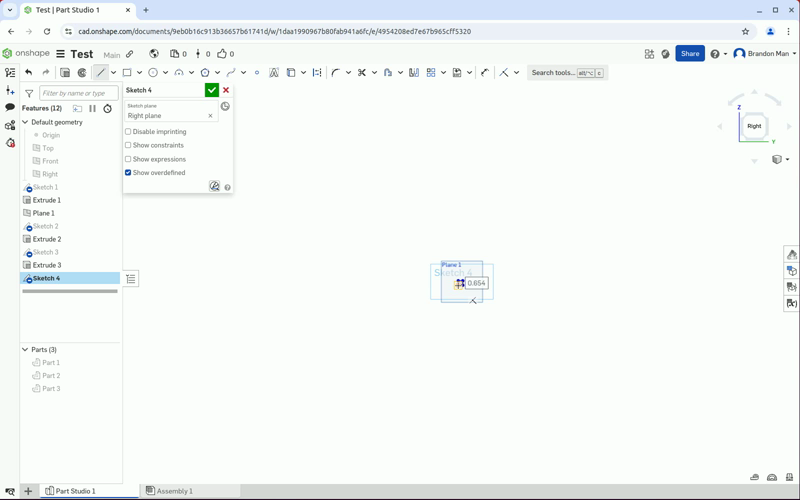
key(esc)
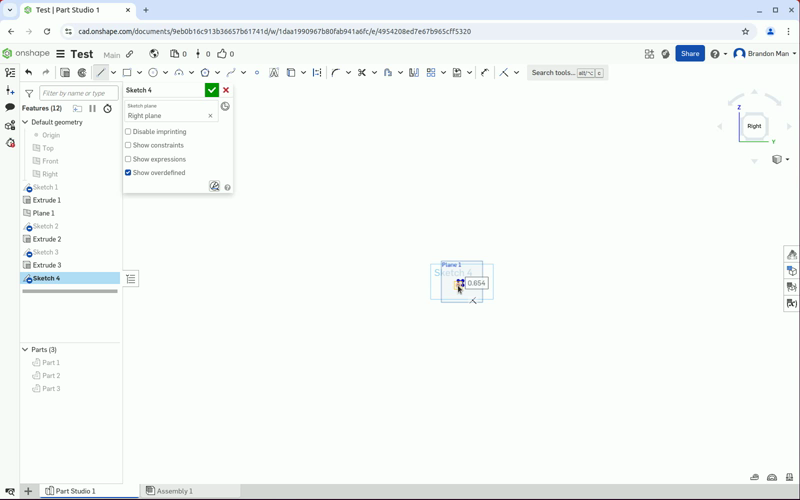
key(l)
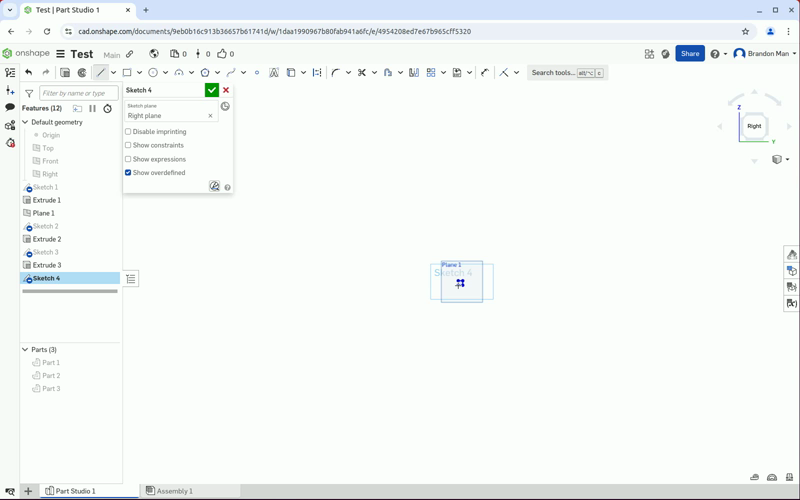
key_down(shift)
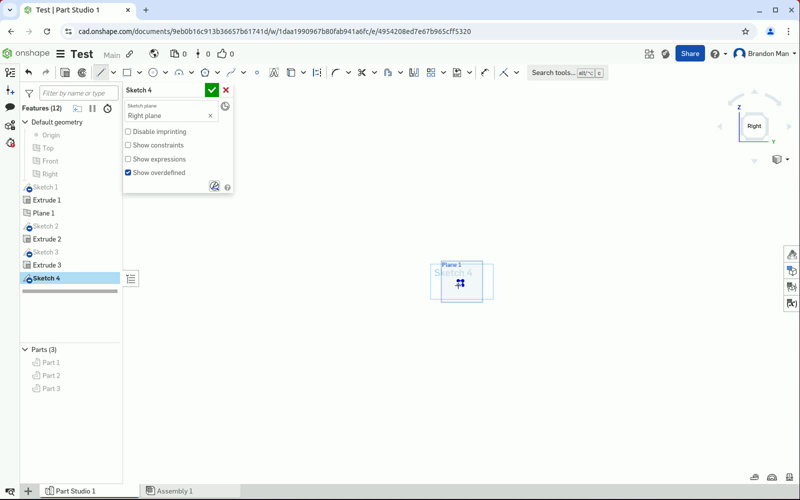
mouse_move(458, 285)
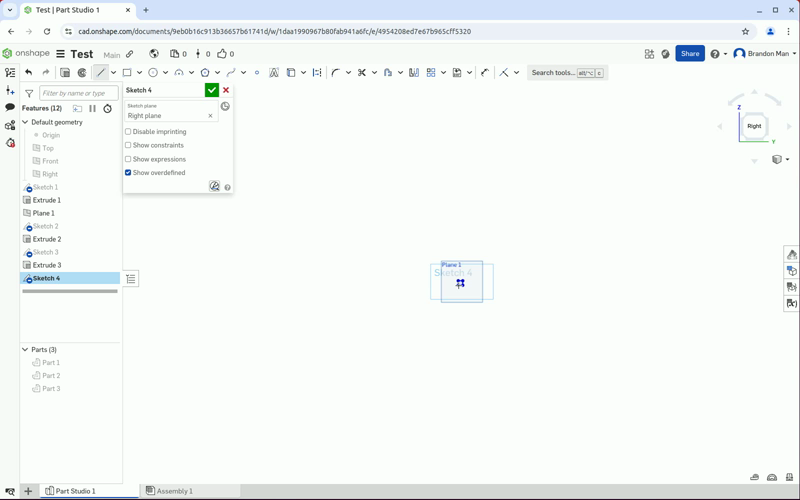
scroll(6)
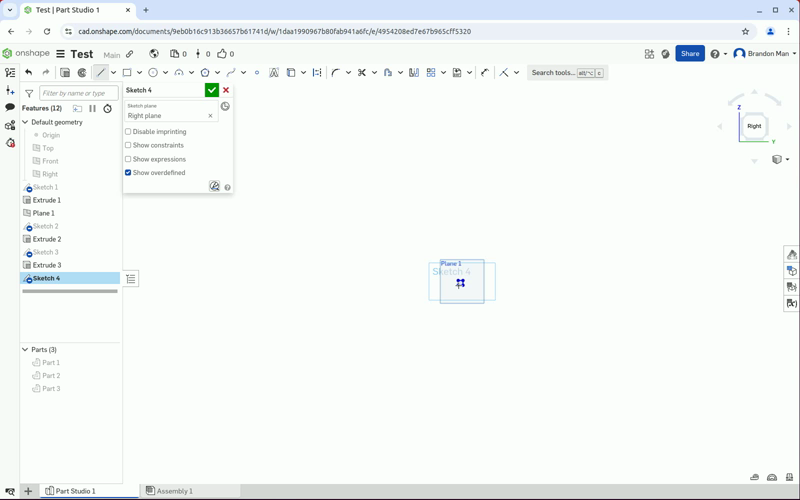
scroll(6)
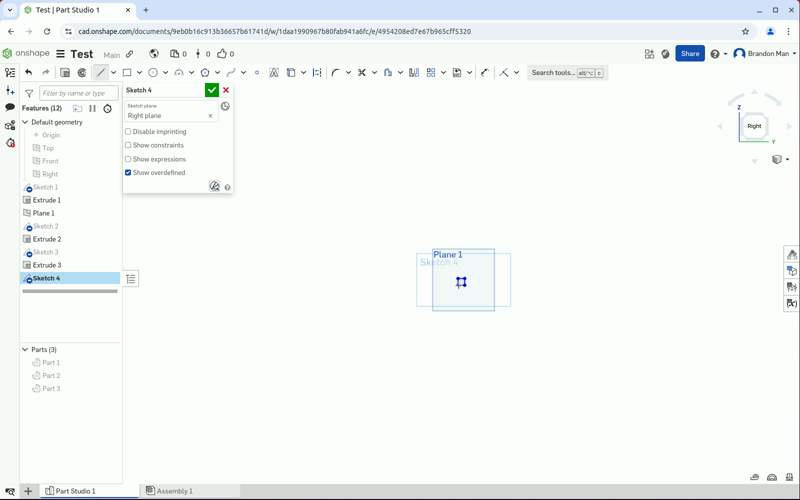
scroll(6)
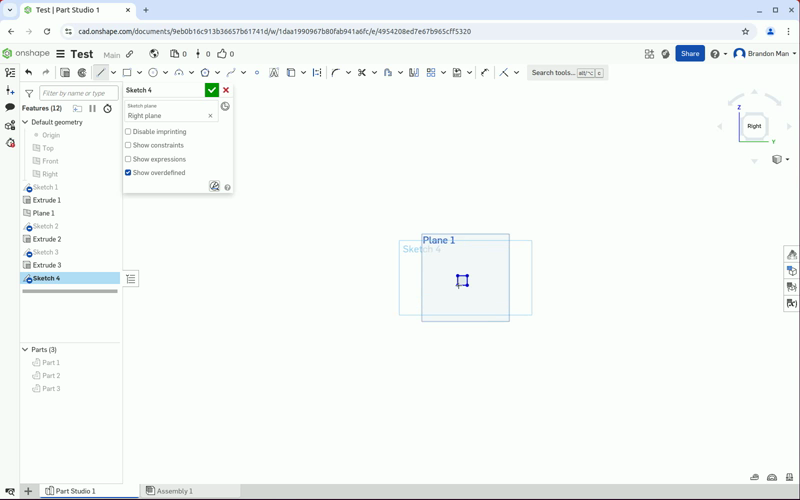
scroll(6)
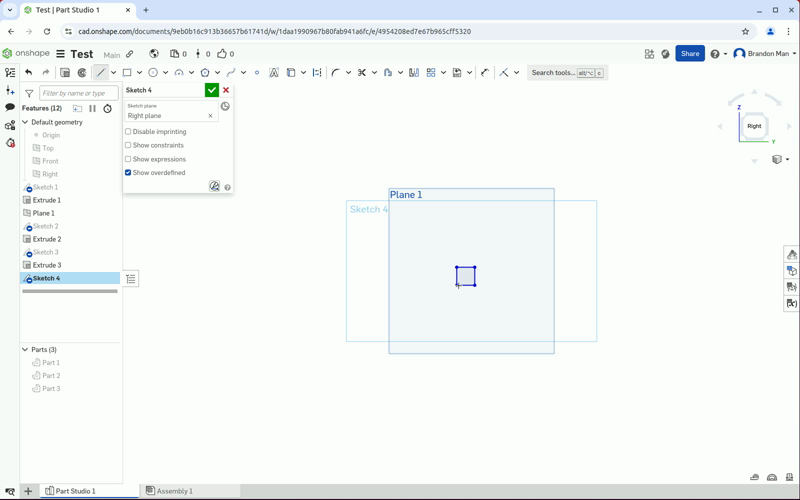
scroll(6)
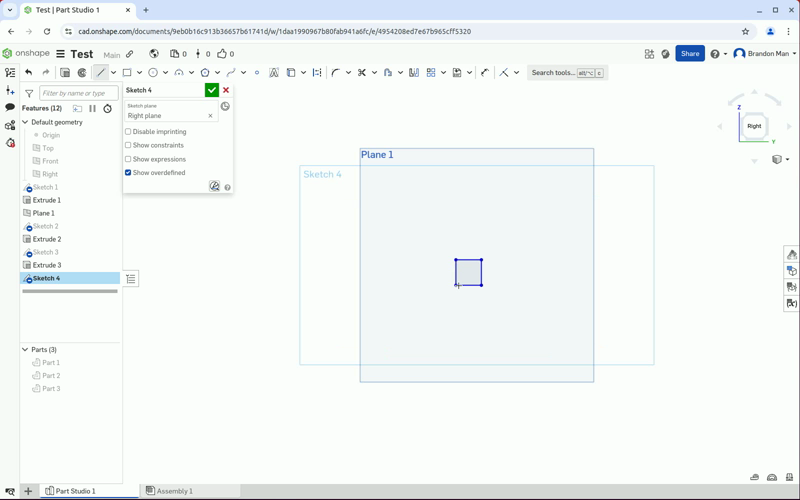
scroll(6)
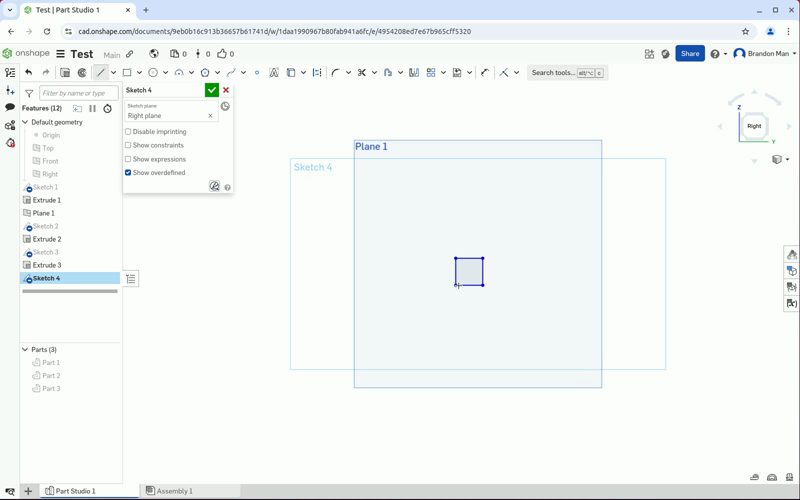
scroll(6)
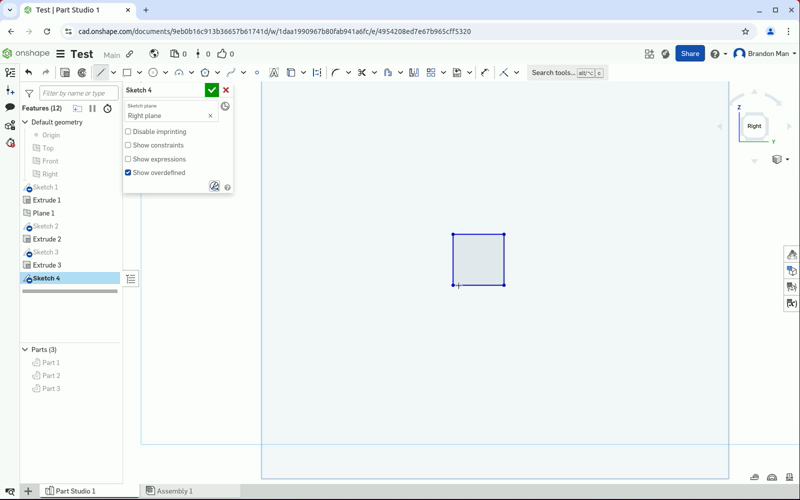
click(458, 285)
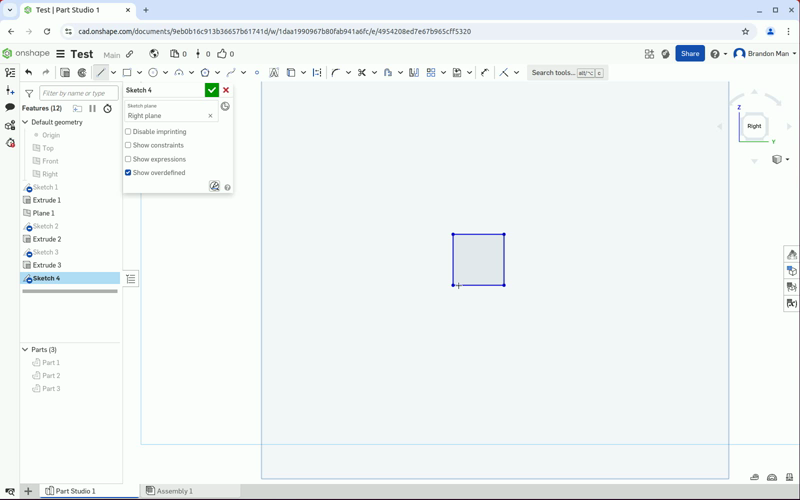
scroll(-6)
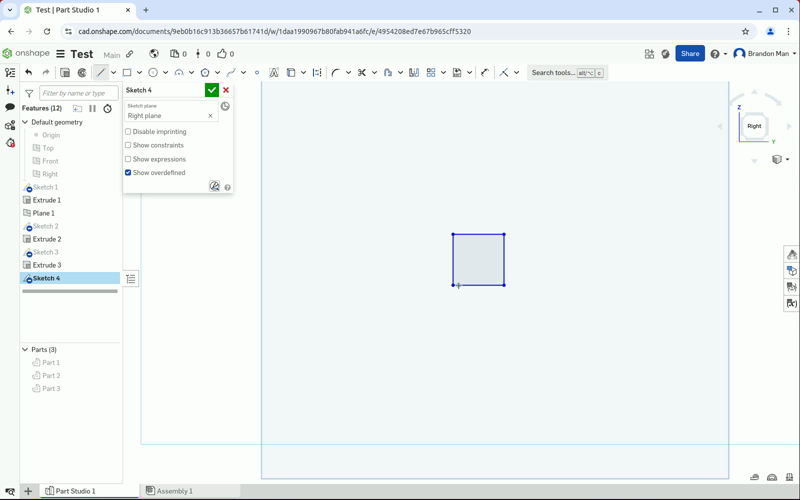
scroll(-6)
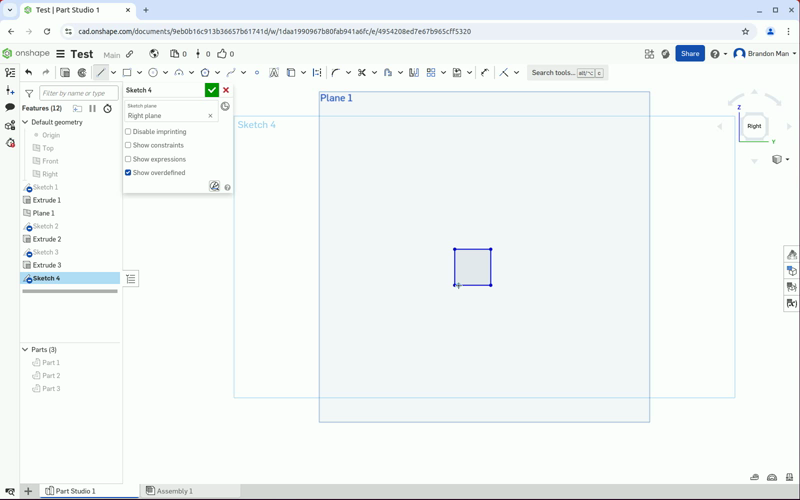
scroll(-6)
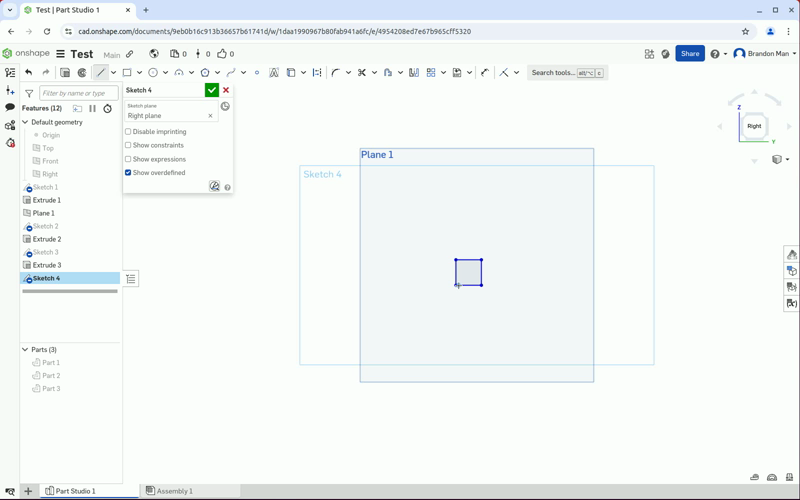
scroll(-6)
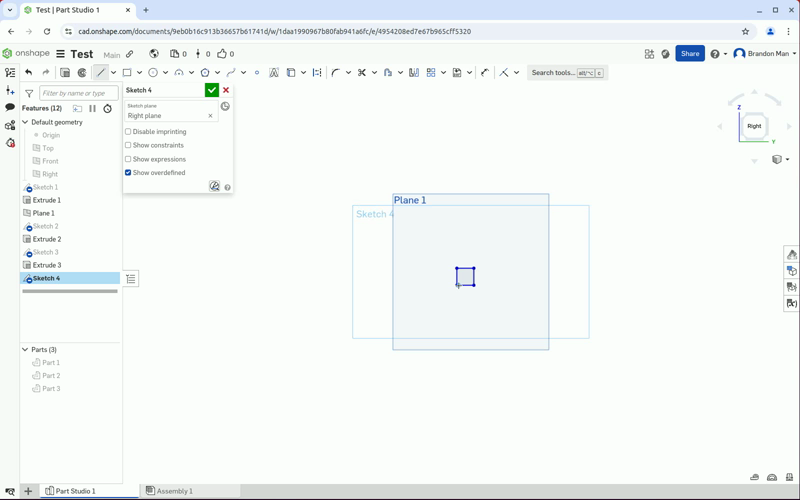
scroll(-6)
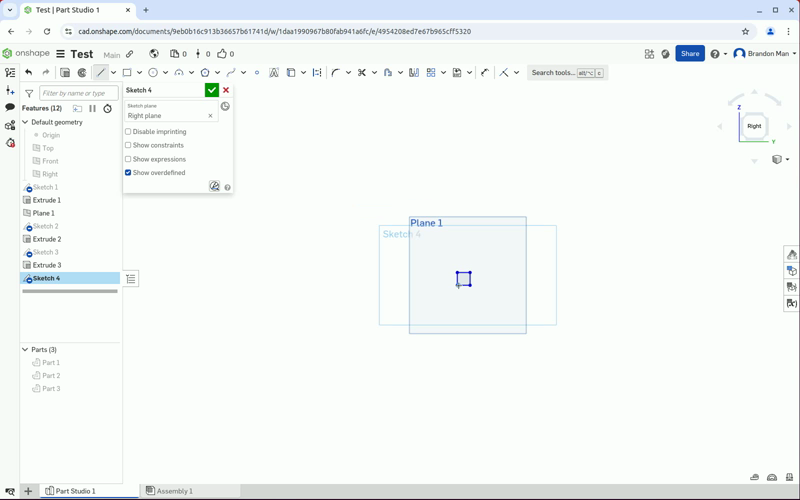
scroll(-6)
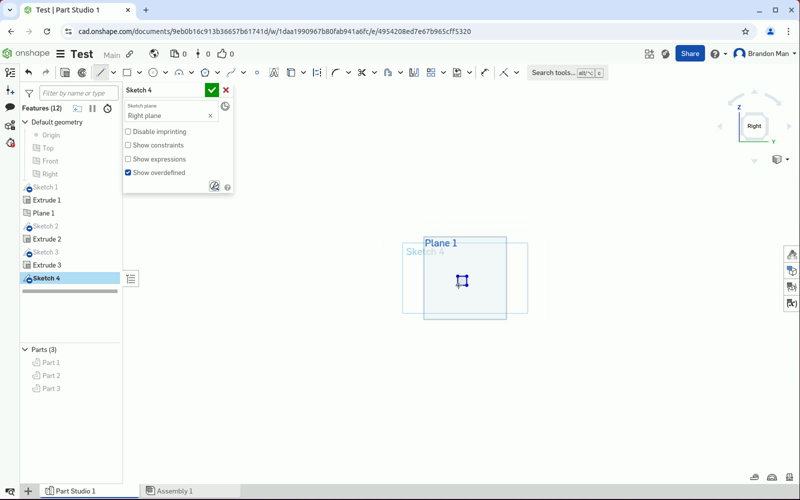
scroll(-6)
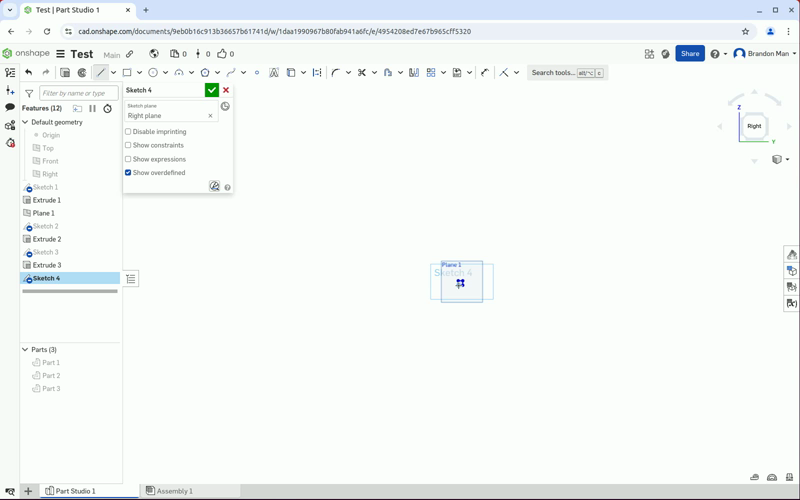
key_up(shift)
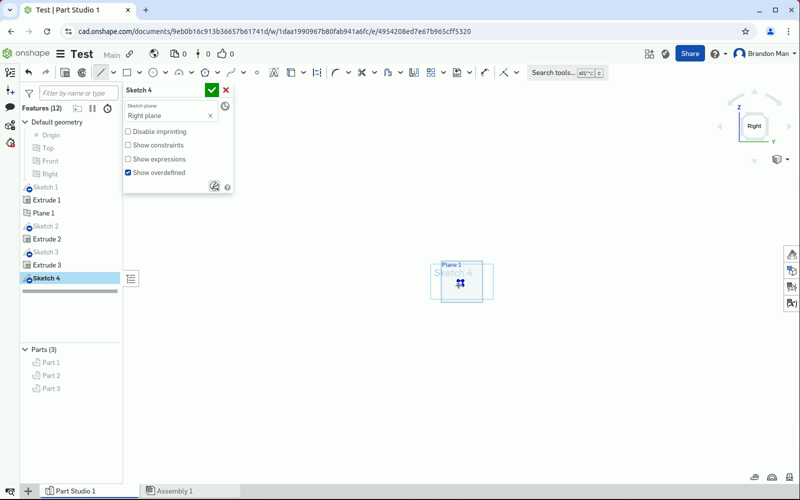
key_down(shift)
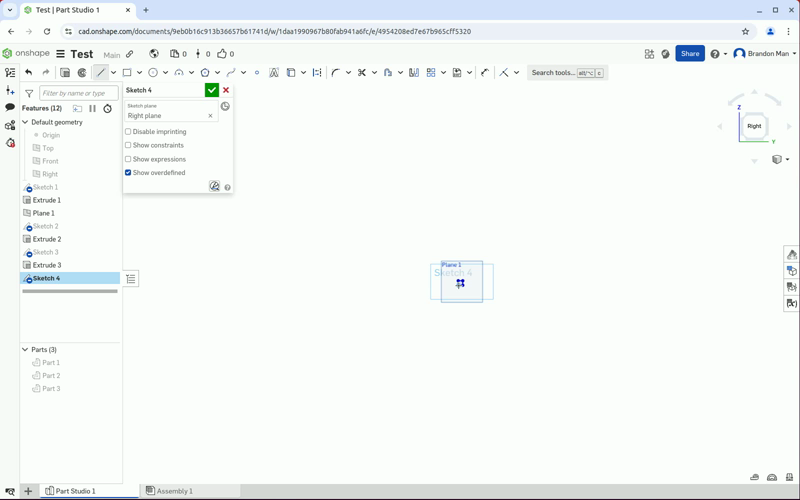
mouse_move(488, 285)
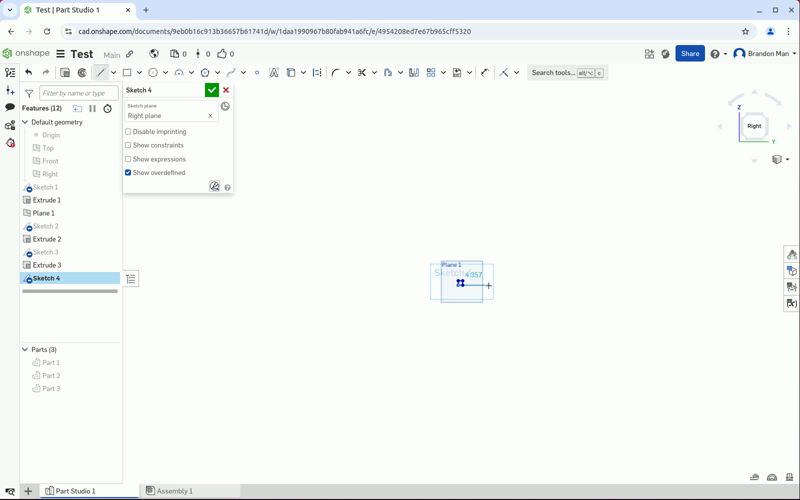
mouse_move(462, 285)
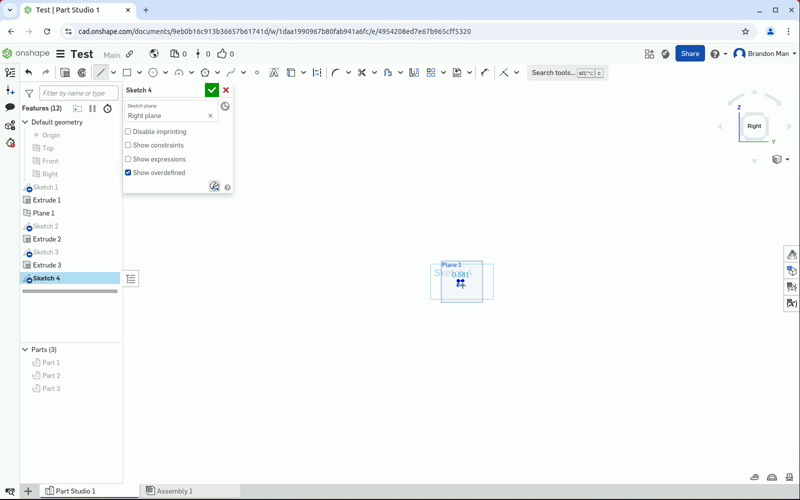
scroll(6)
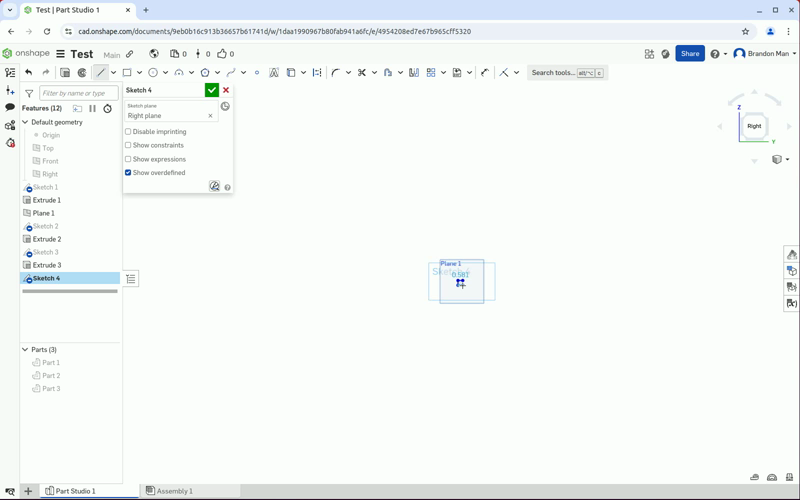
scroll(6)
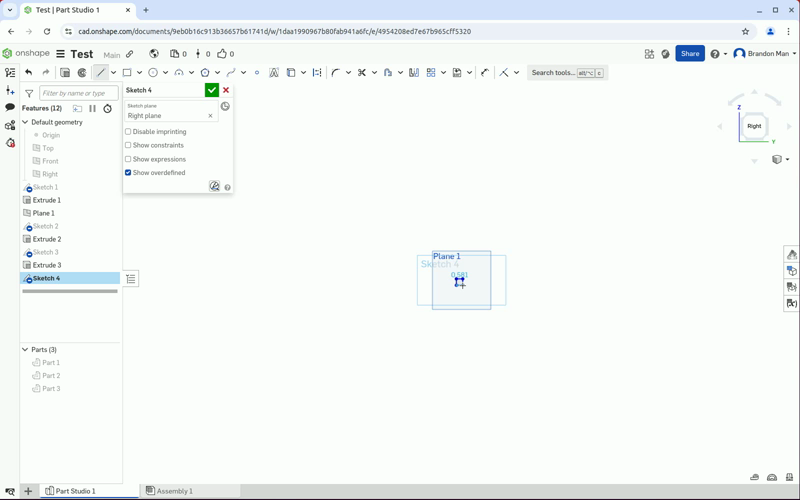
scroll(6)
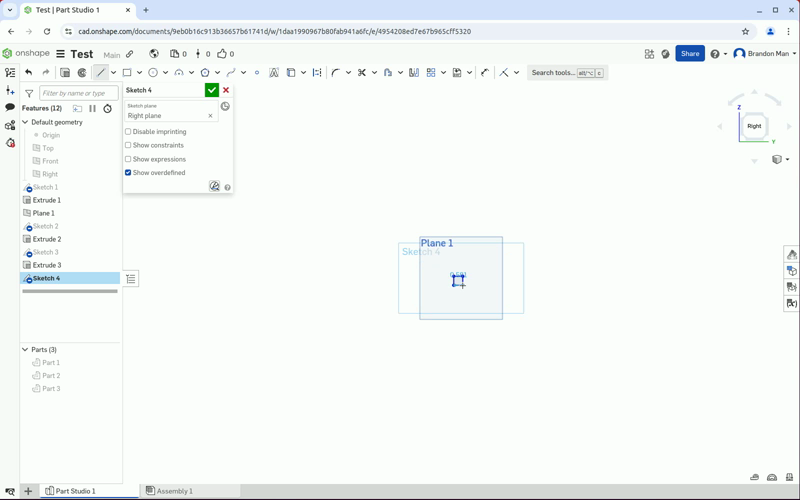
scroll(6)
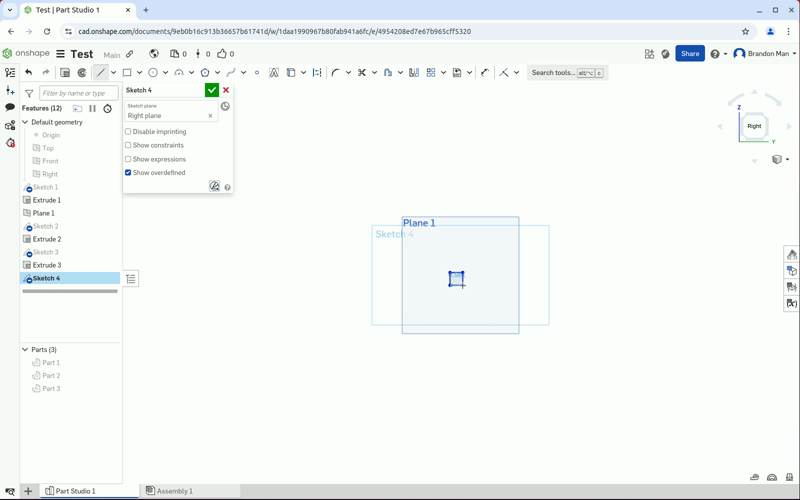
scroll(6)
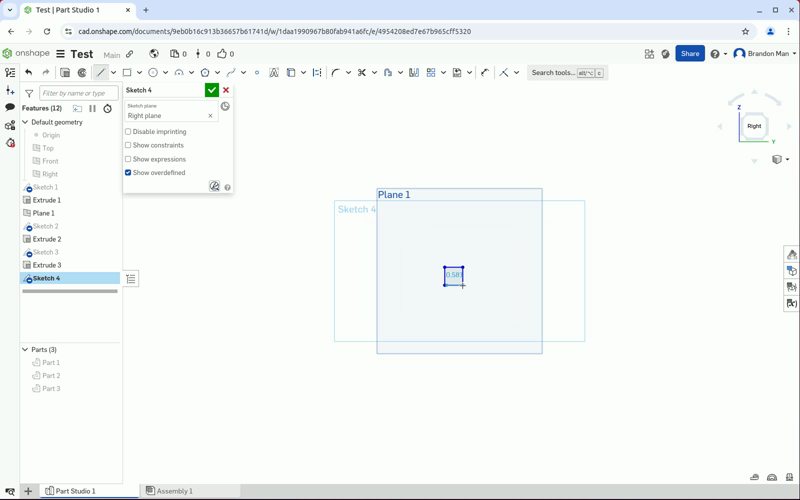
scroll(6)
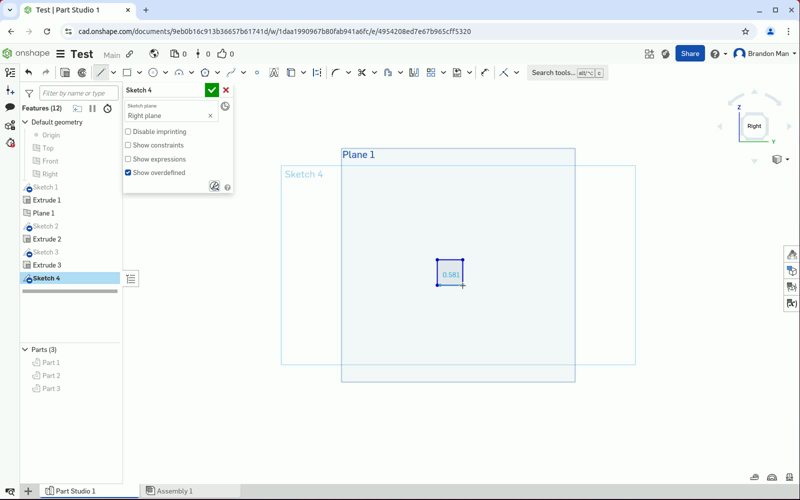
scroll(6)
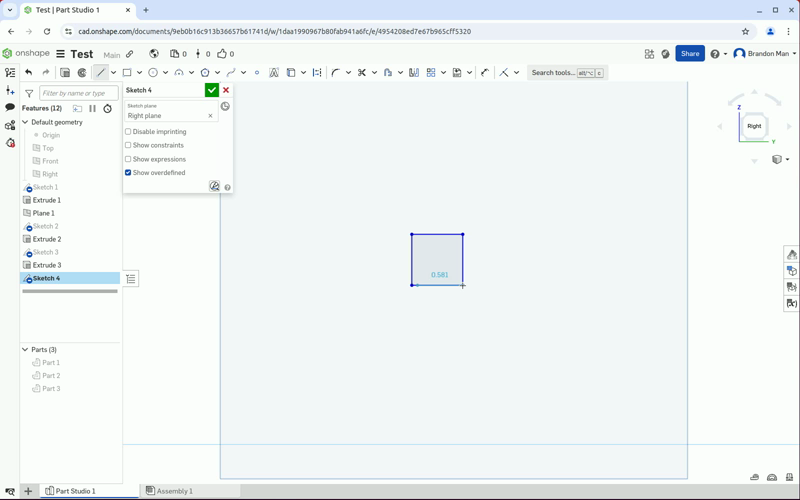
click(462, 285)
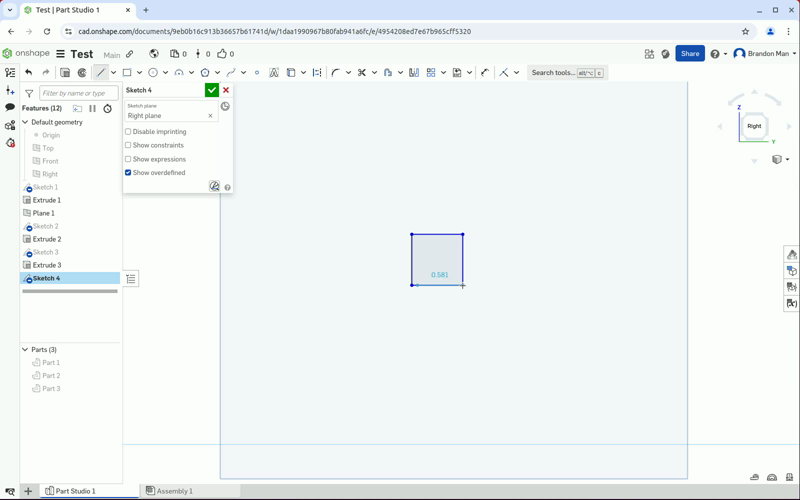
scroll(-6)
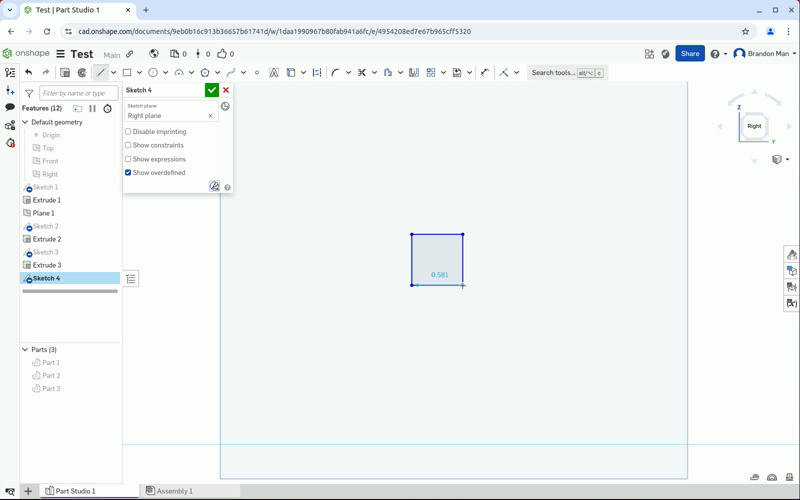
scroll(-6)
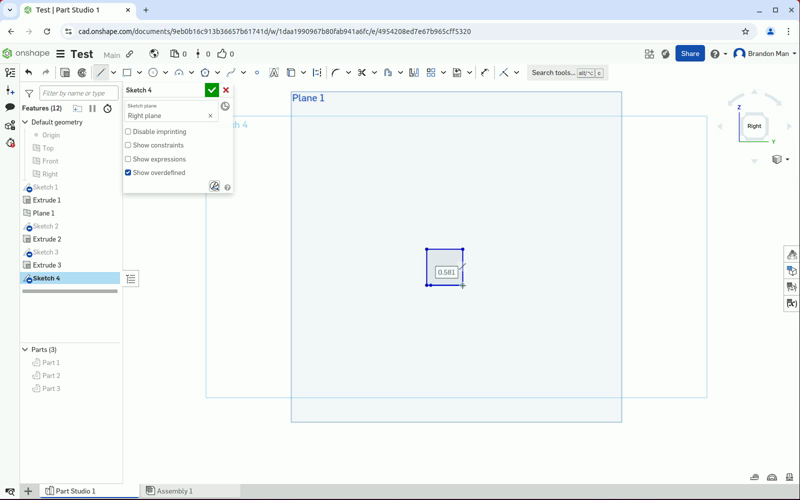
scroll(-6)
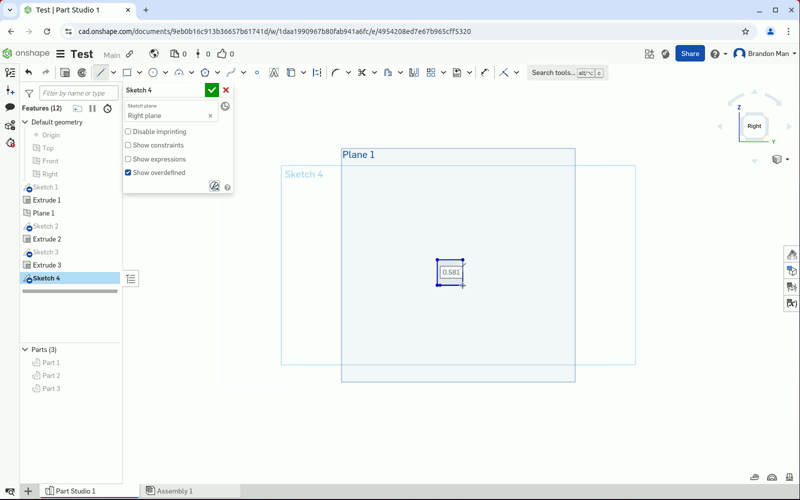
scroll(-6)
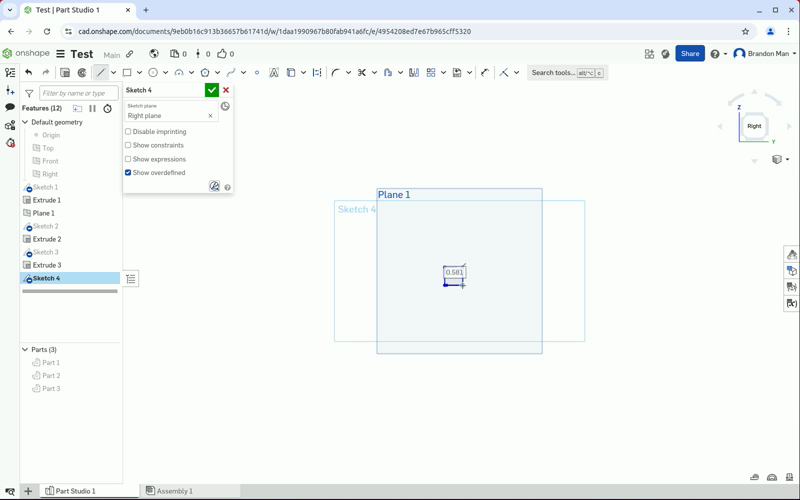
scroll(-6)
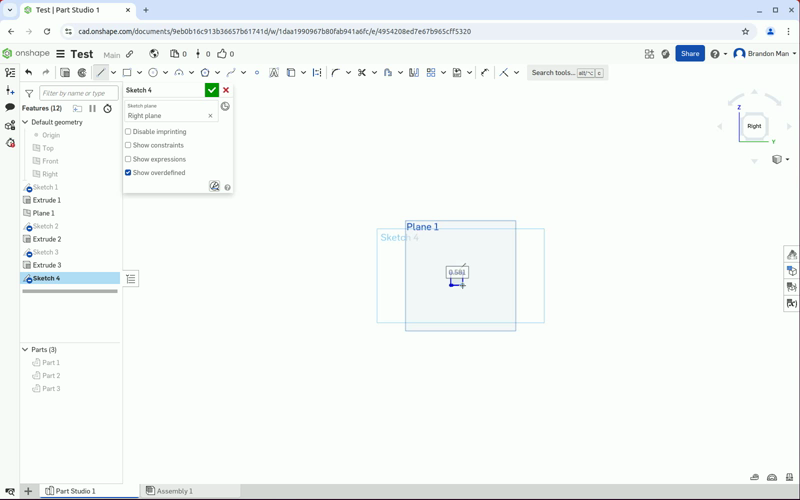
scroll(-6)
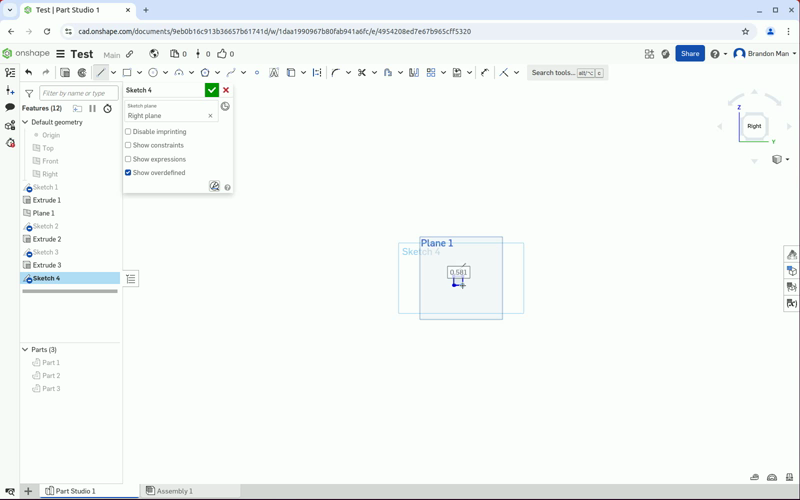
scroll(-6)
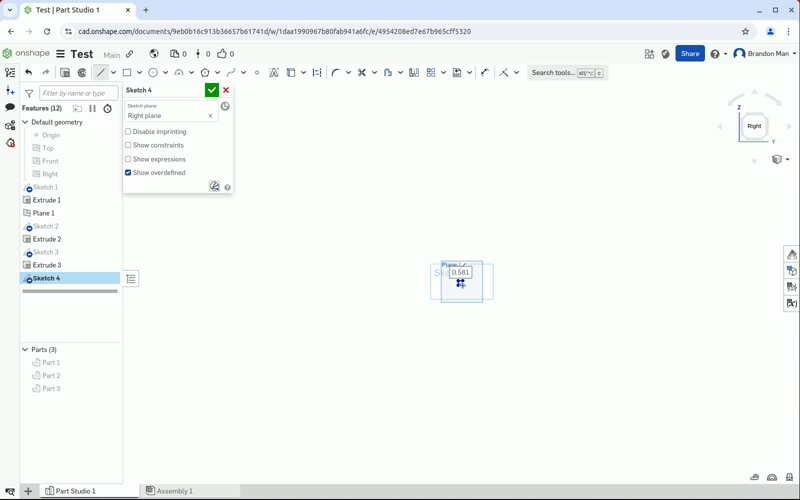
key_up(shift)
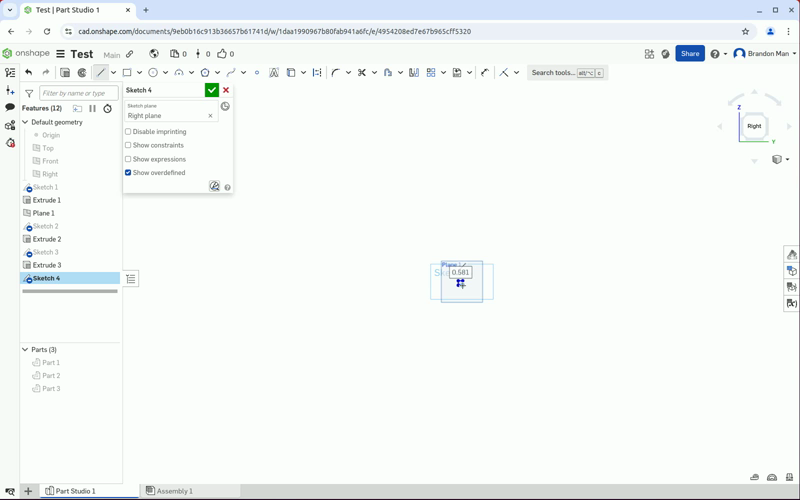
key_down(shift)
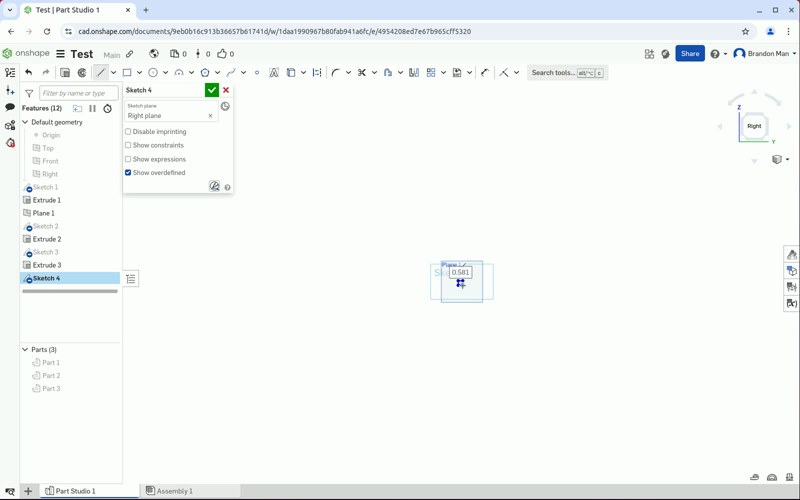
mouse_move(492, 285)
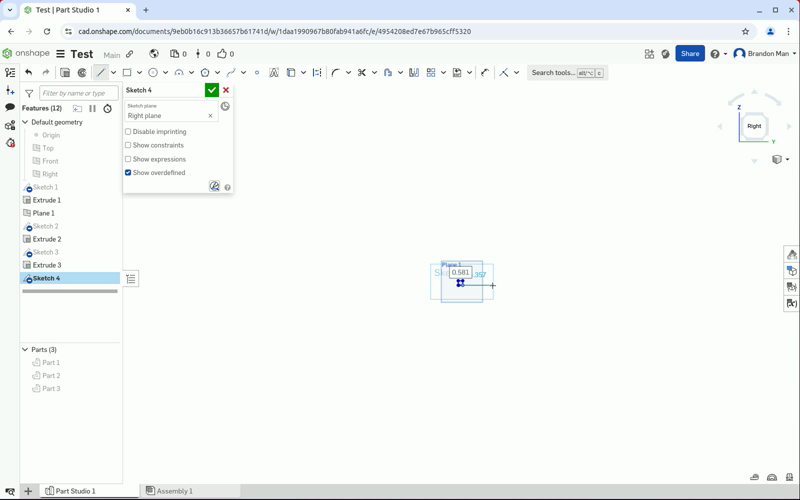
mouse_move(462, 280)
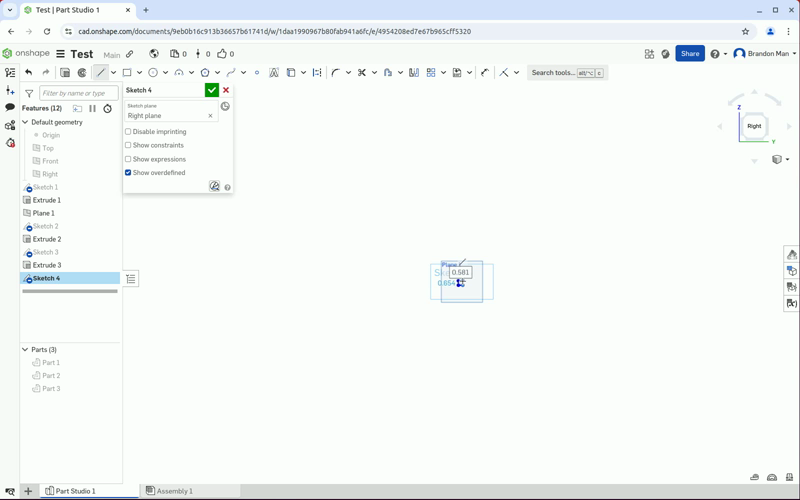
scroll(6)
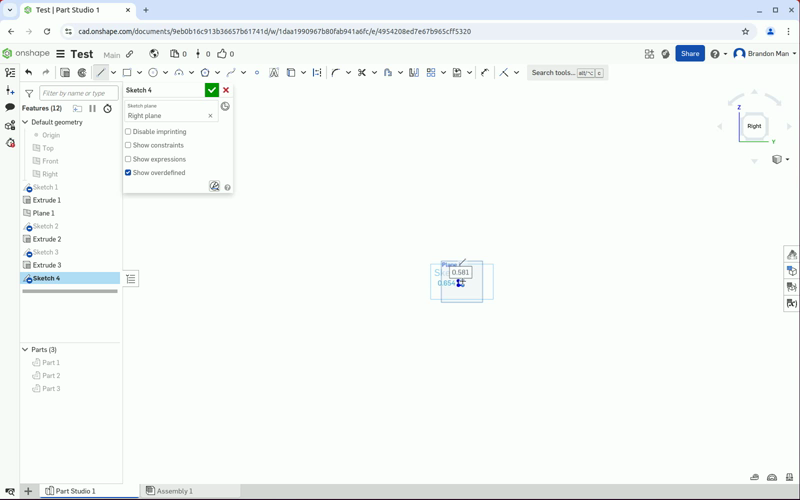
scroll(6)
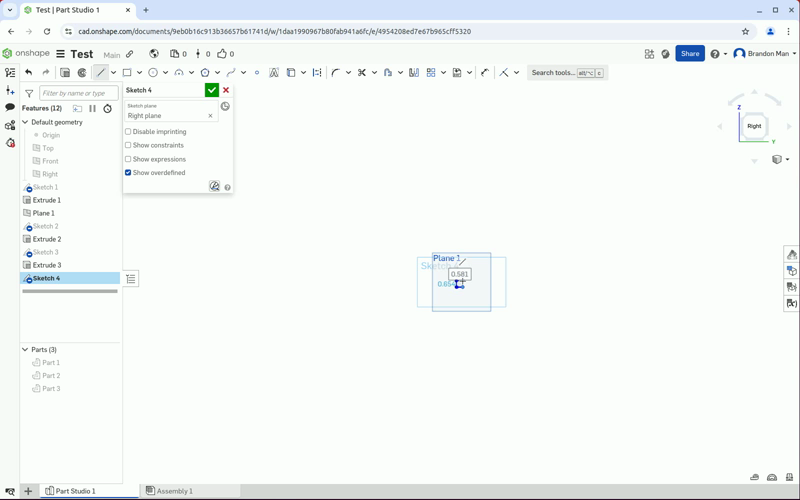
scroll(6)
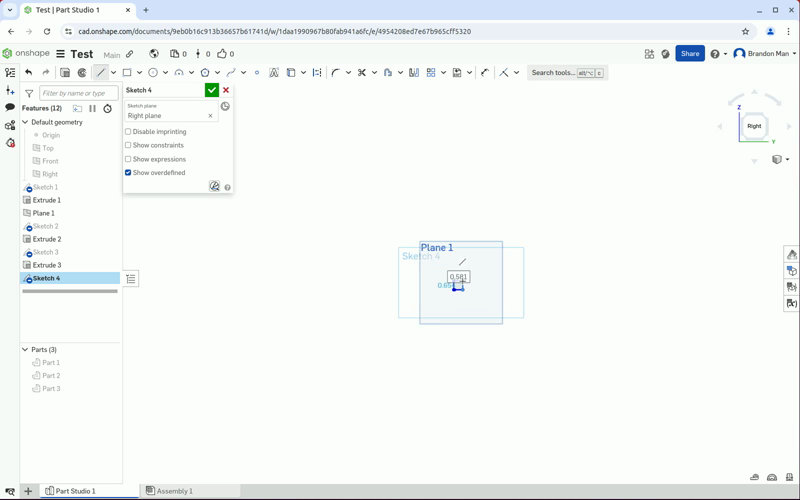
scroll(6)
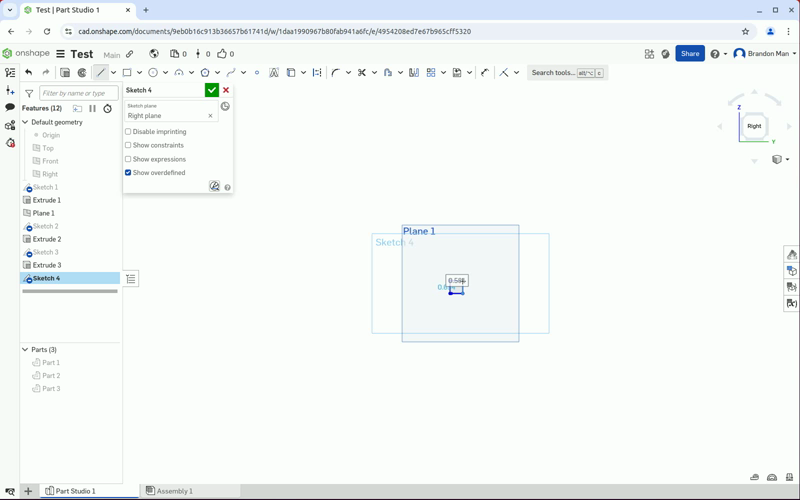
scroll(6)
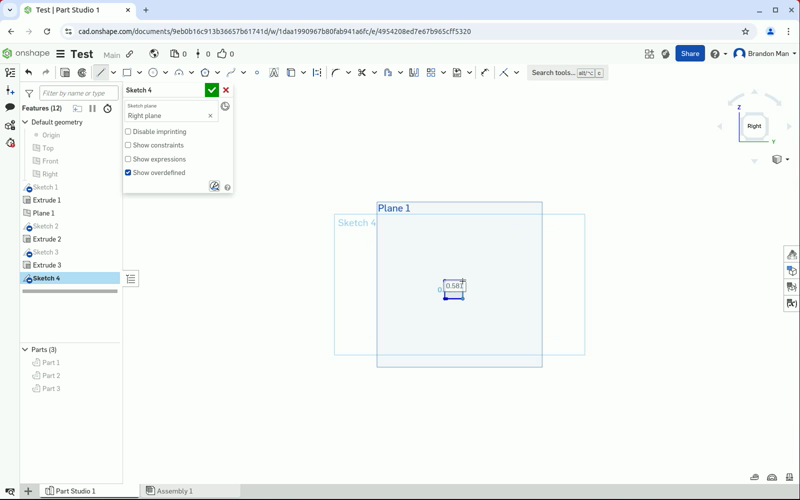
scroll(6)
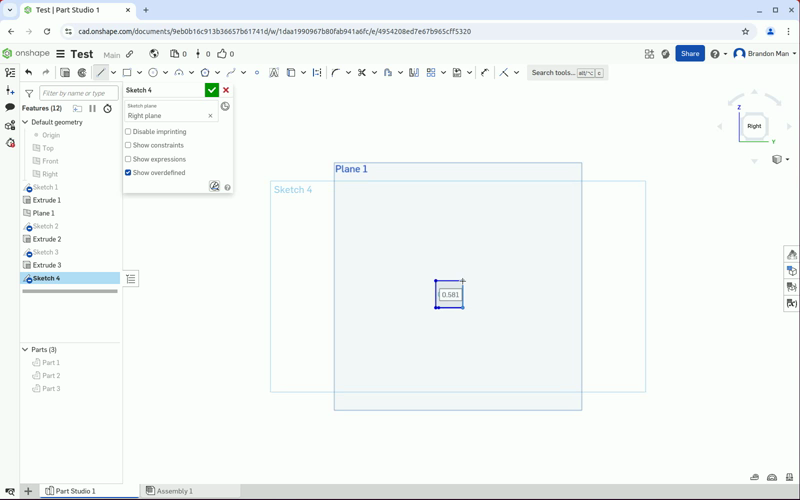
scroll(6)
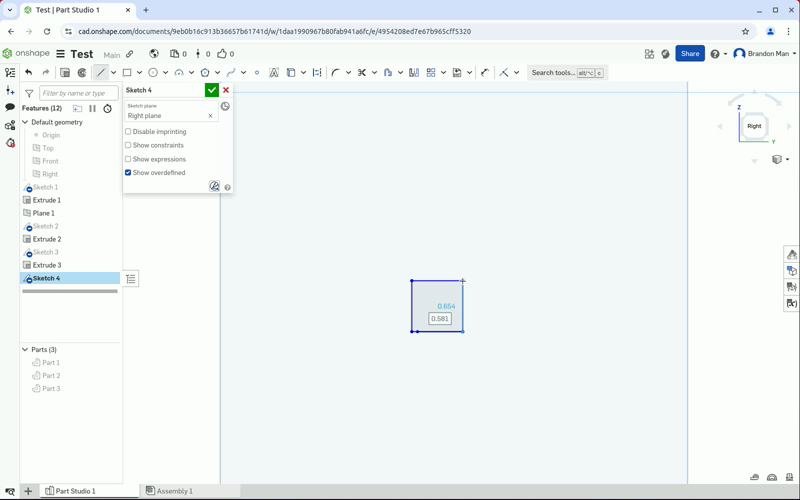
click(462, 280)
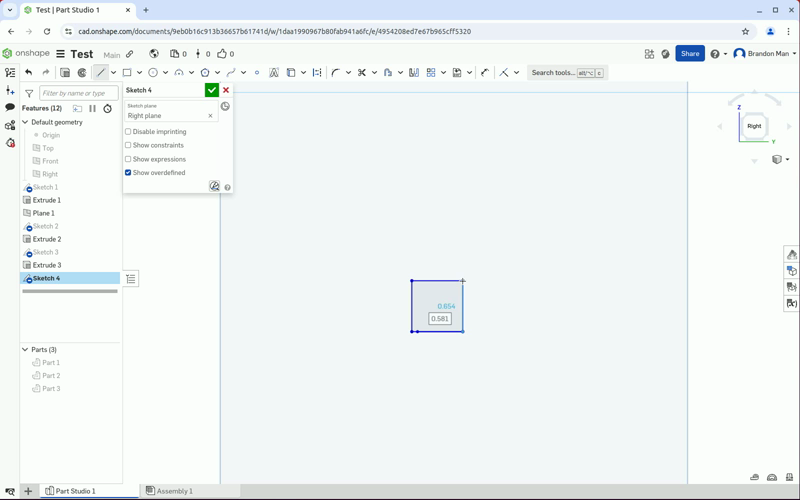
scroll(-6)
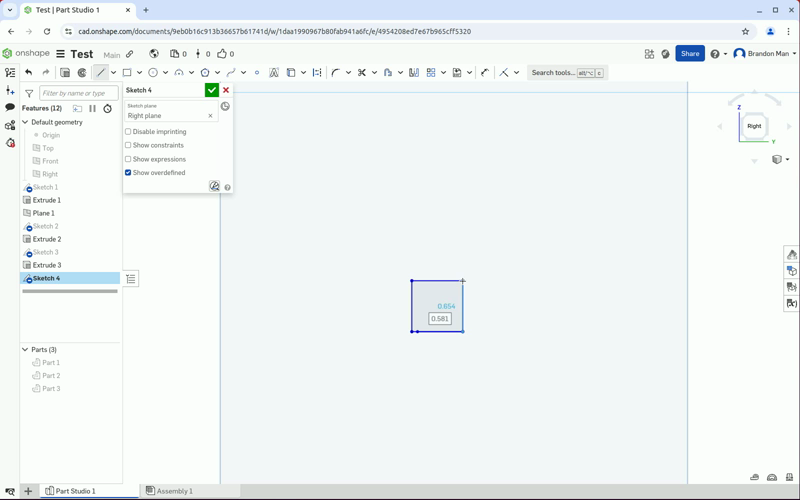
scroll(-6)
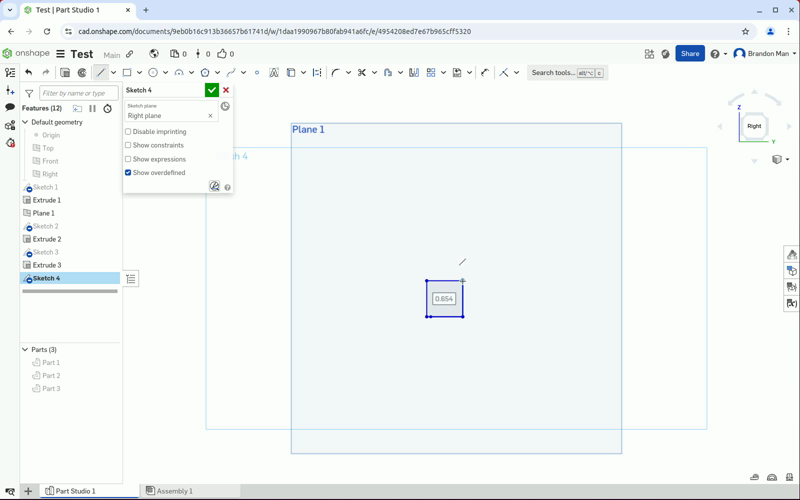
scroll(-6)
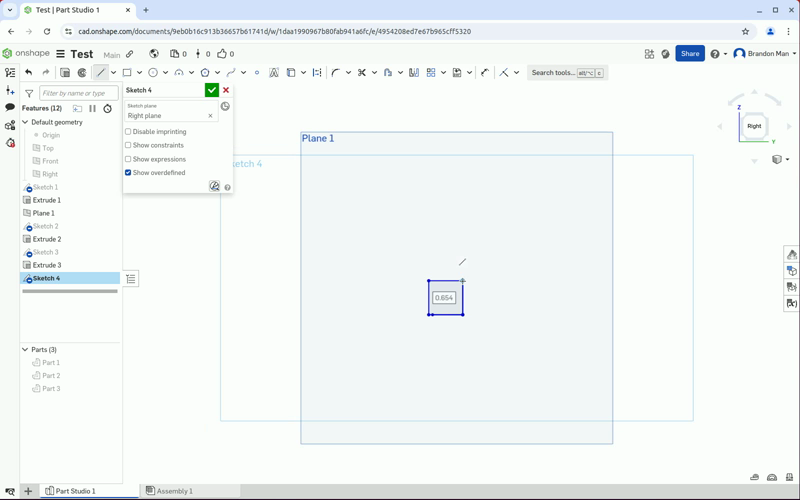
scroll(-6)
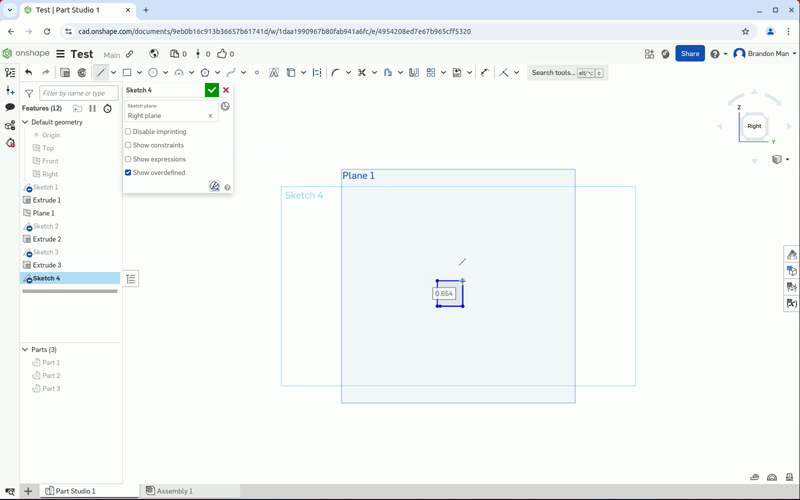
scroll(-6)
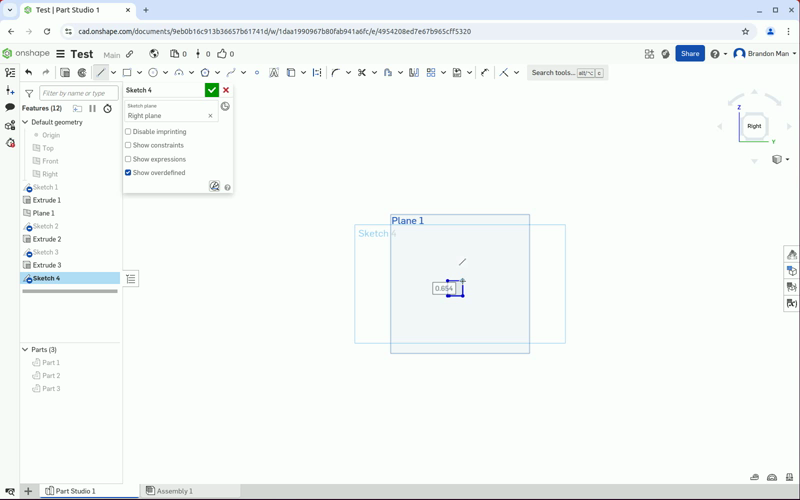
scroll(-6)
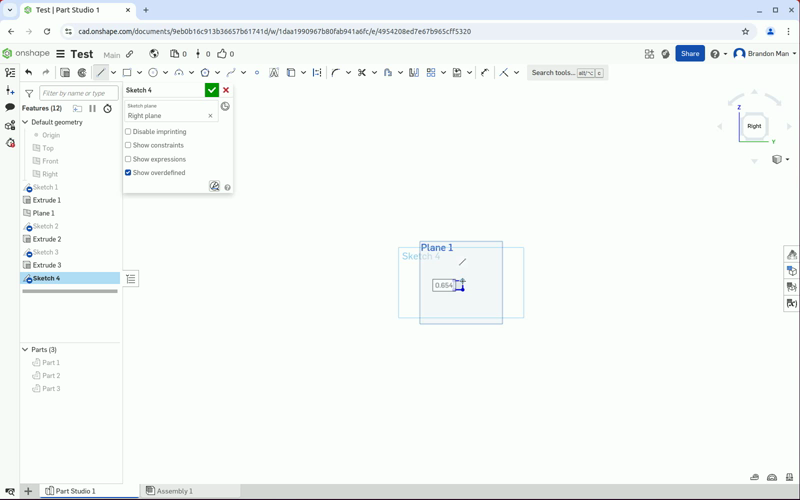
scroll(-6)
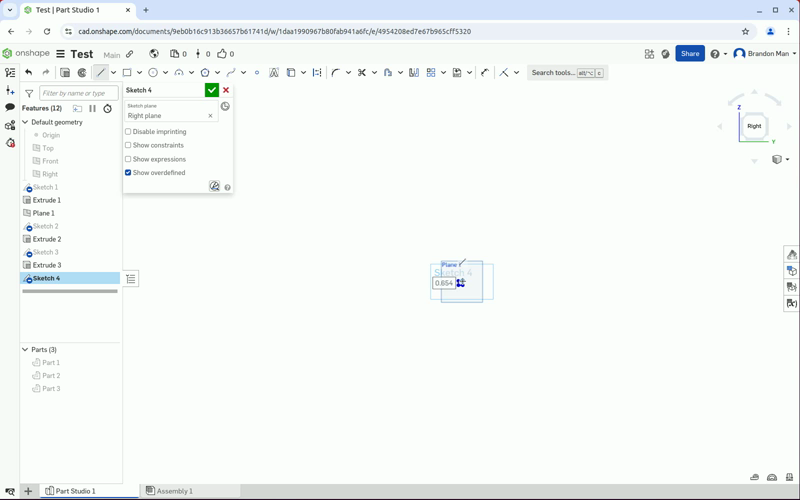
key_up(shift)
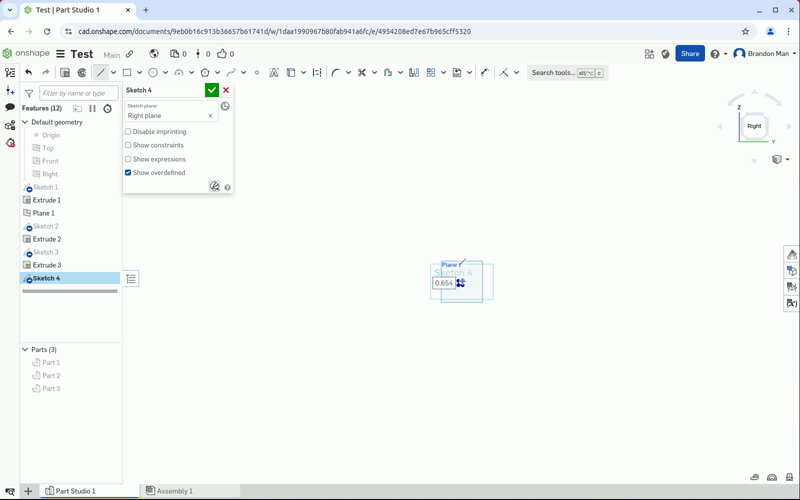
key_down(shift)
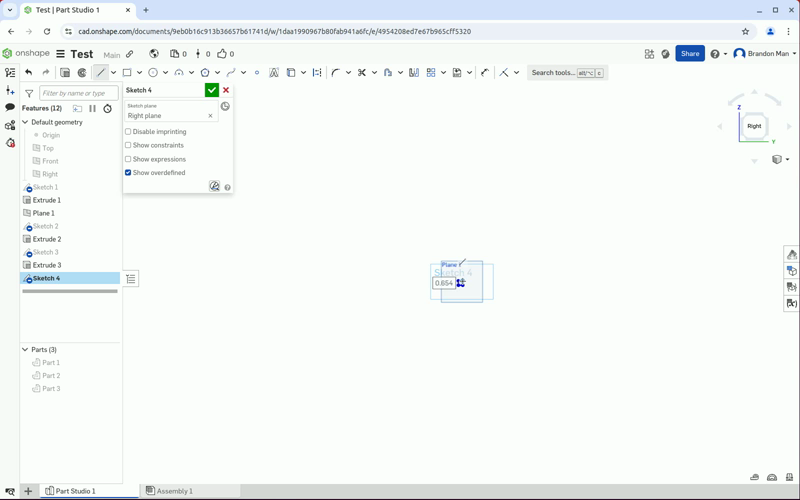
mouse_move(492, 280)
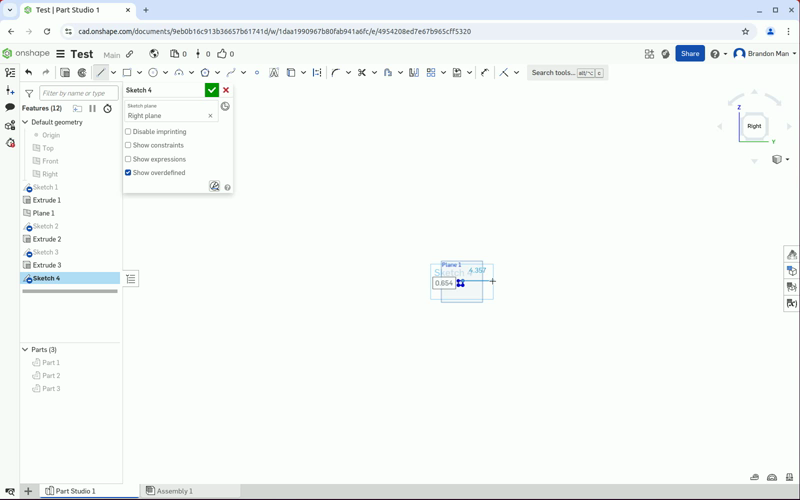
mouse_move(458, 280)
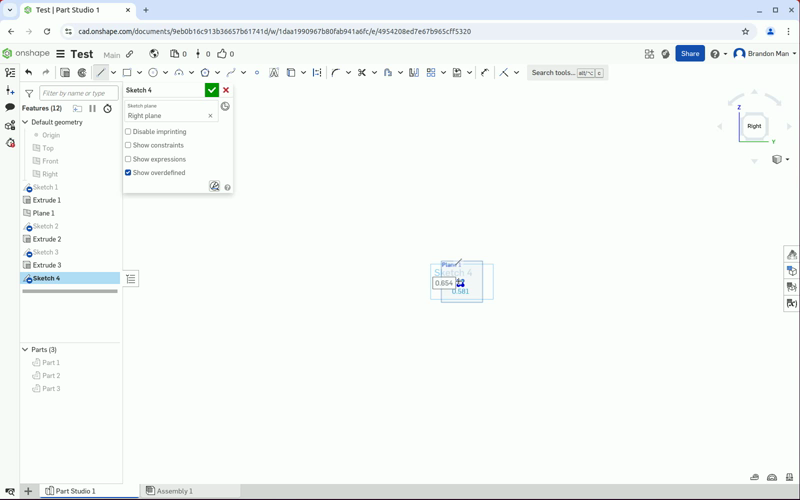
scroll(6)
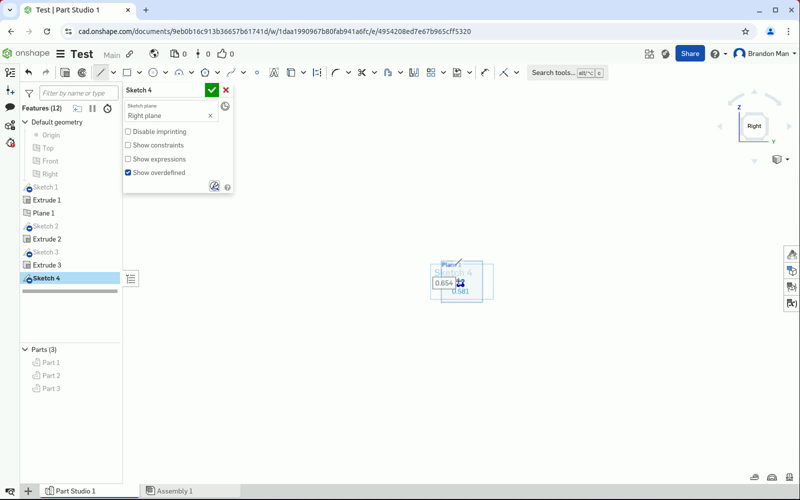
scroll(6)
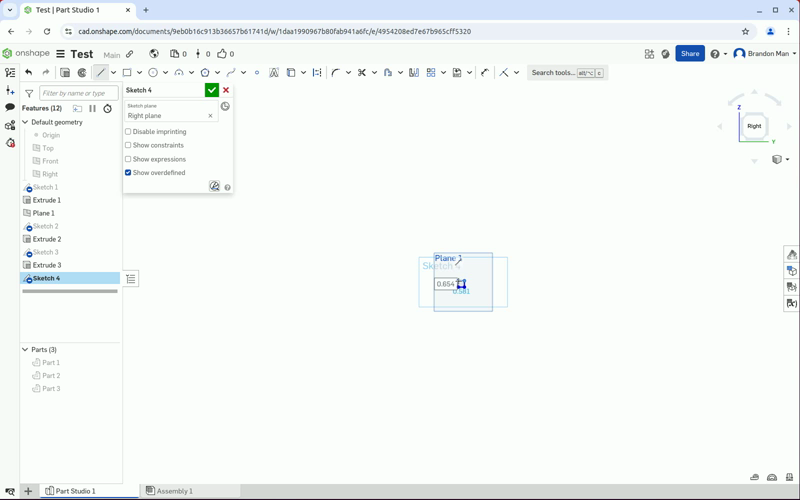
scroll(6)
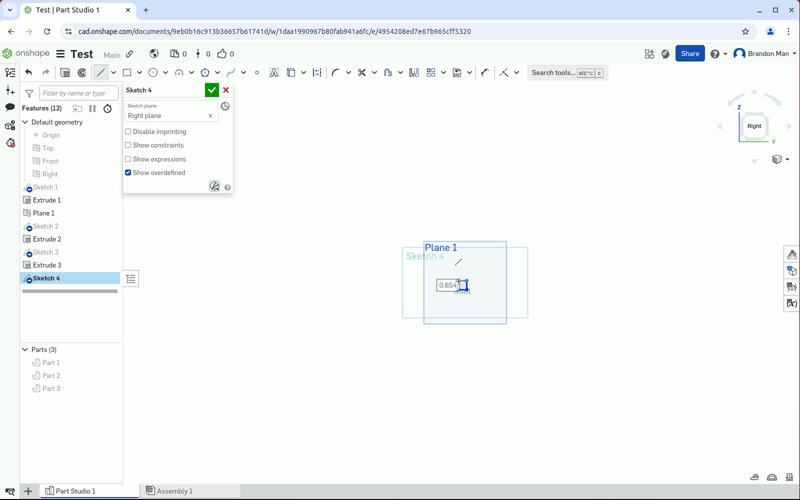
scroll(6)
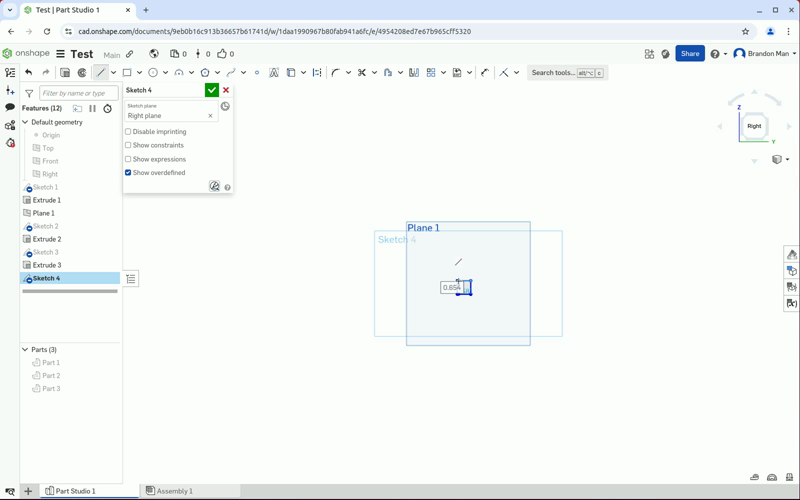
scroll(6)
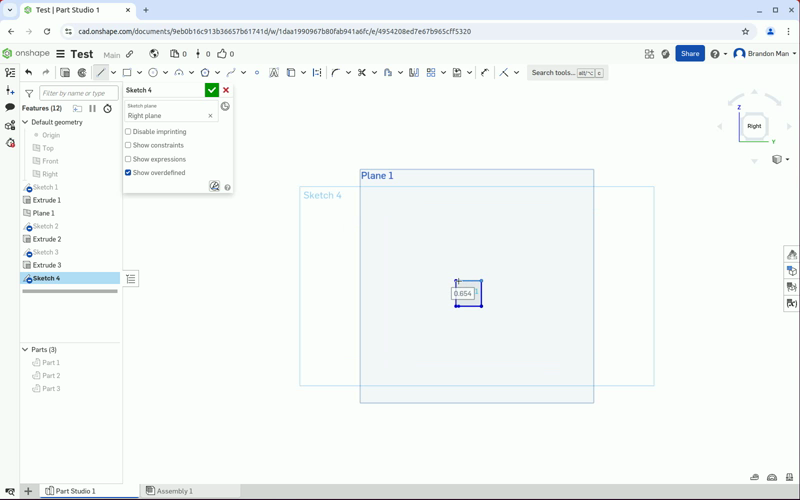
scroll(6)
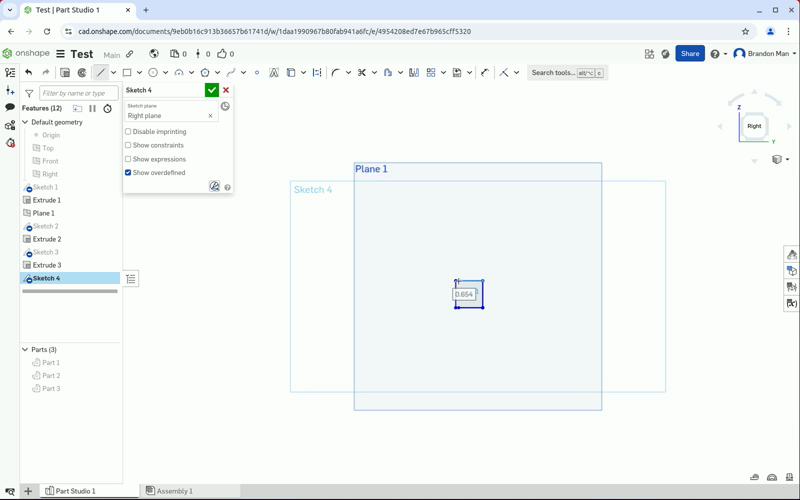
scroll(6)
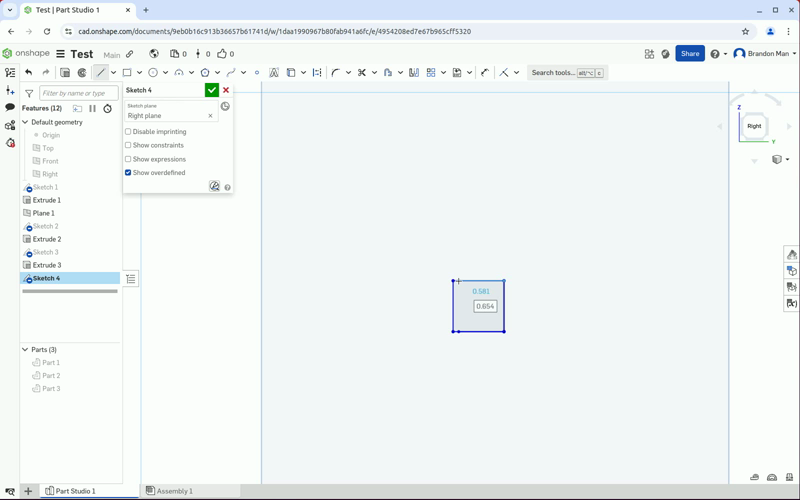
click(458, 280)
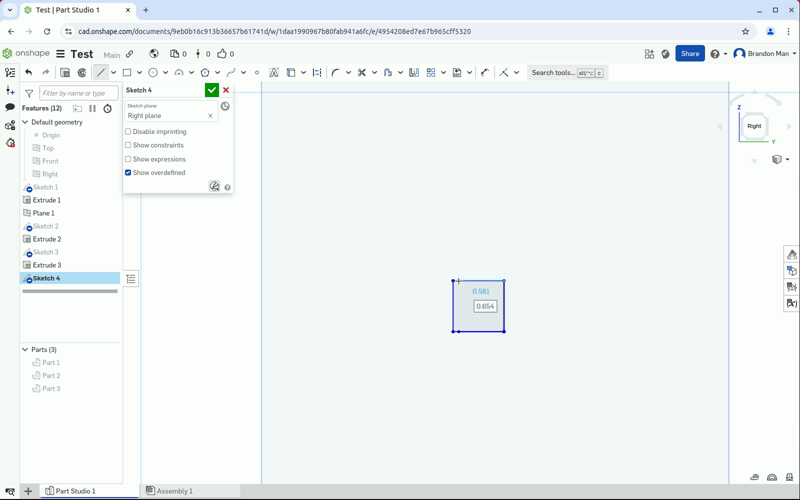
scroll(-6)
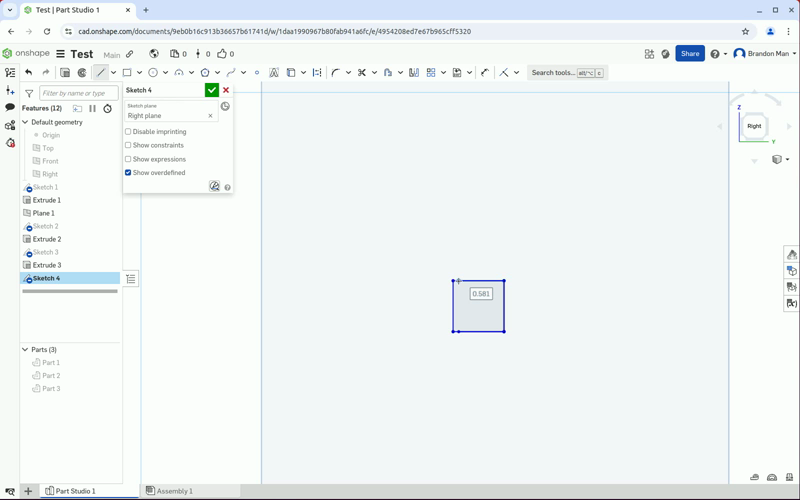
scroll(-6)
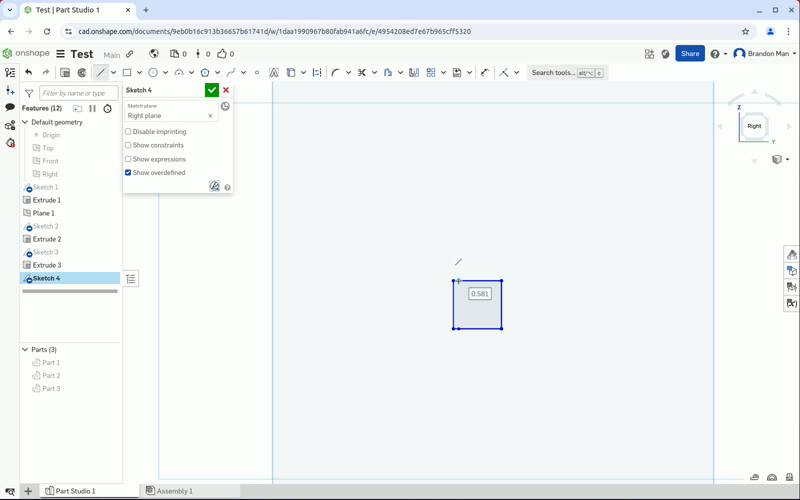
scroll(-6)
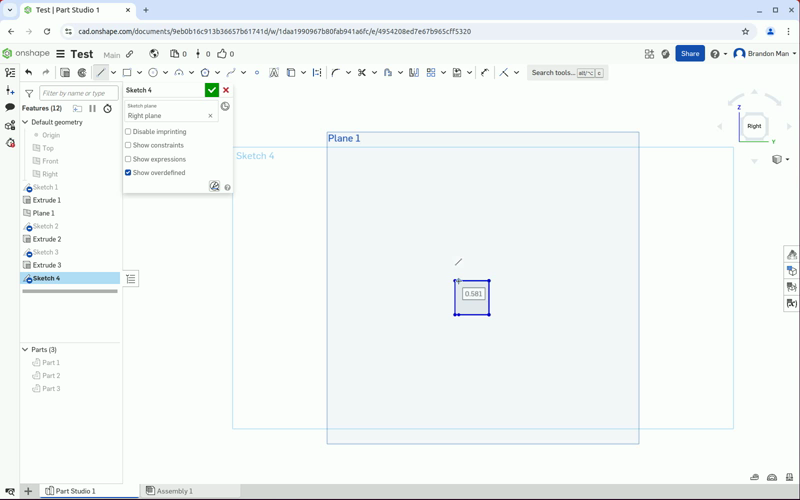
scroll(-6)
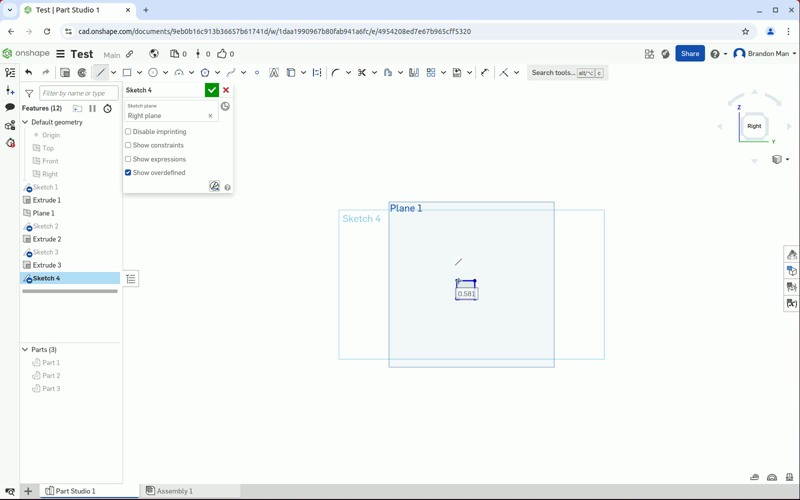
scroll(-6)
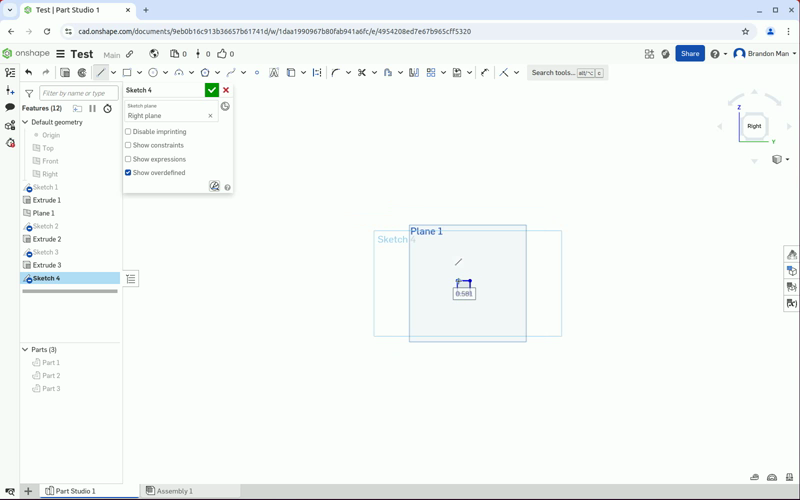
scroll(-6)
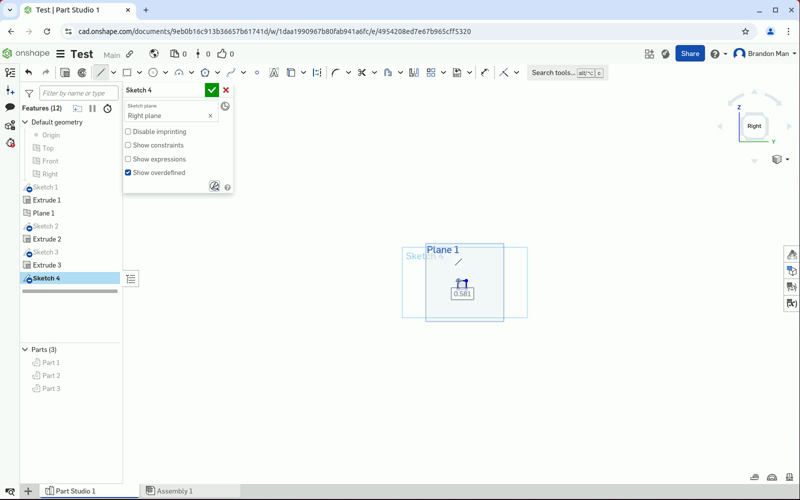
scroll(-6)
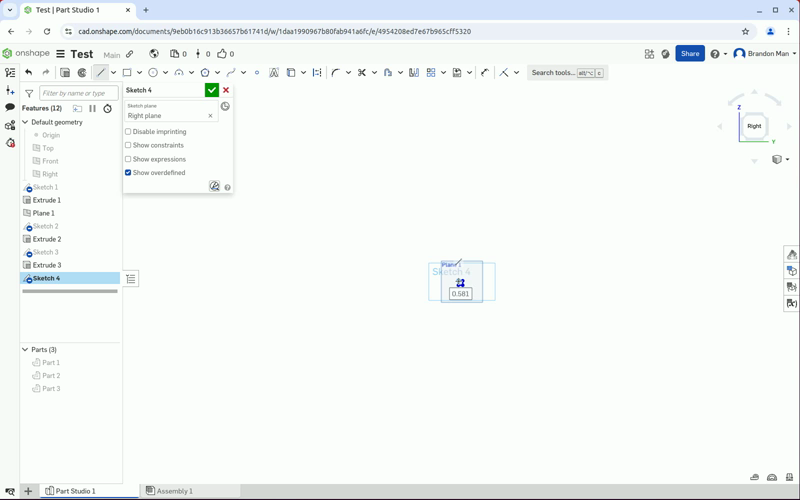
key_up(shift)
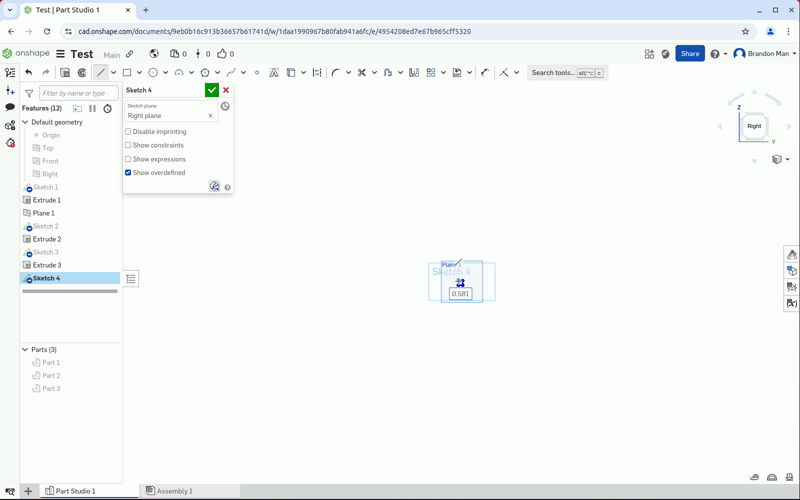
mouse_move(488, 280)
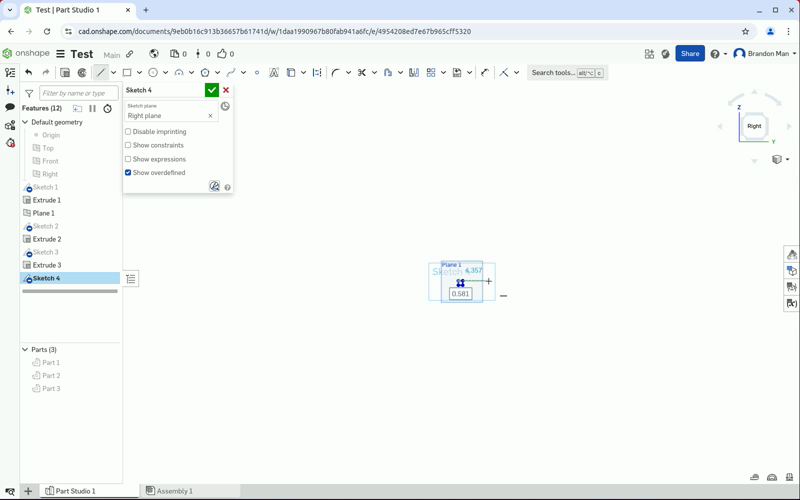
key_down(shift)
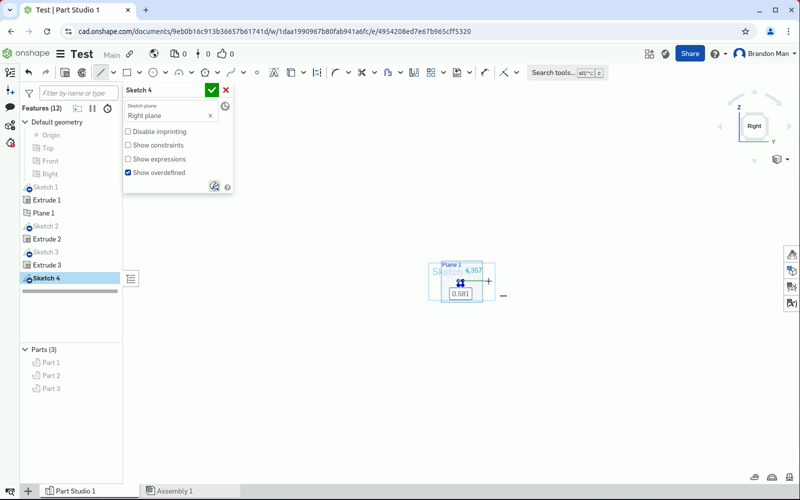
mouse_move(458, 285)
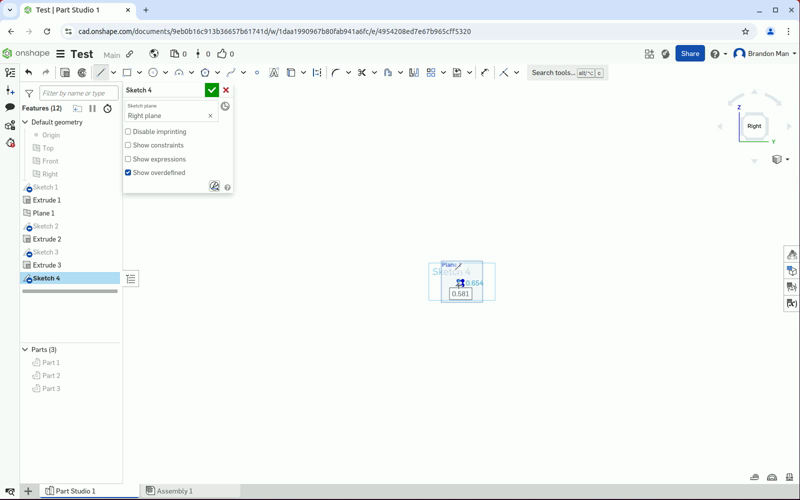
scroll(6)
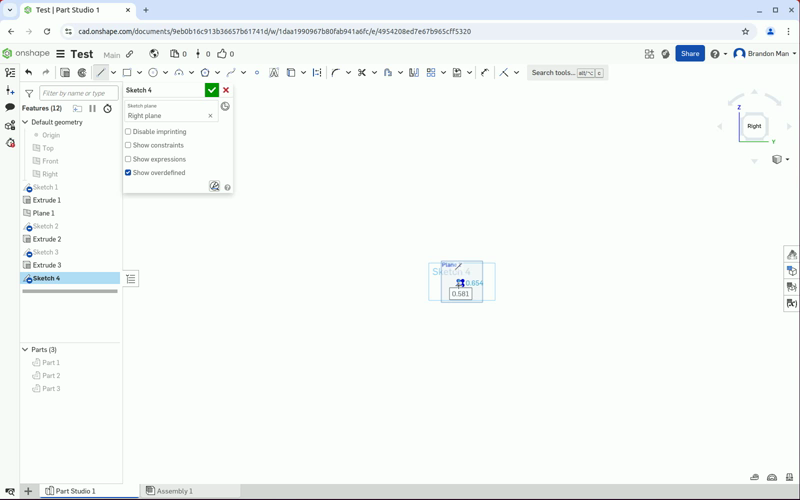
scroll(6)
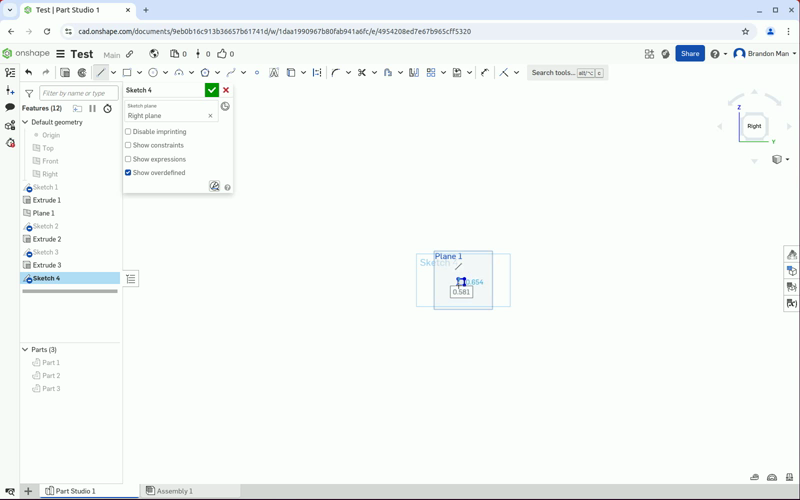
scroll(6)
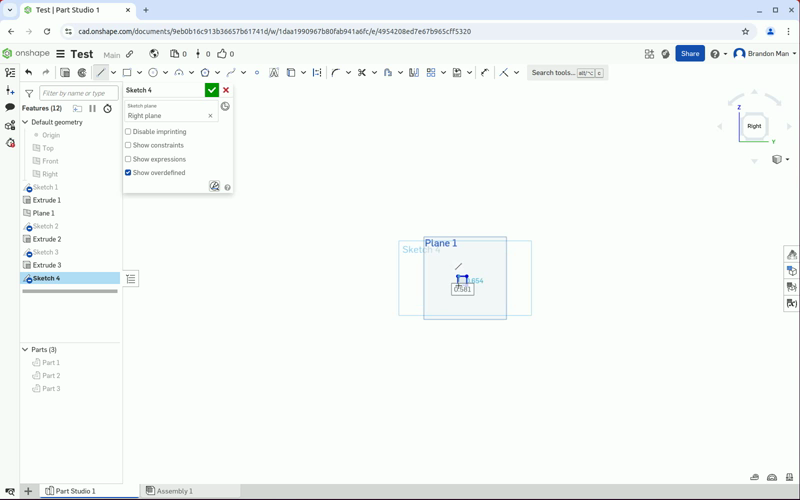
scroll(6)
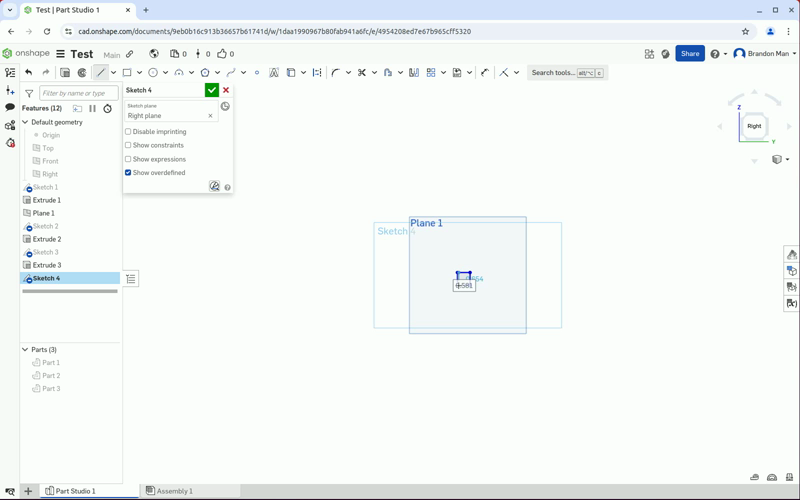
scroll(6)
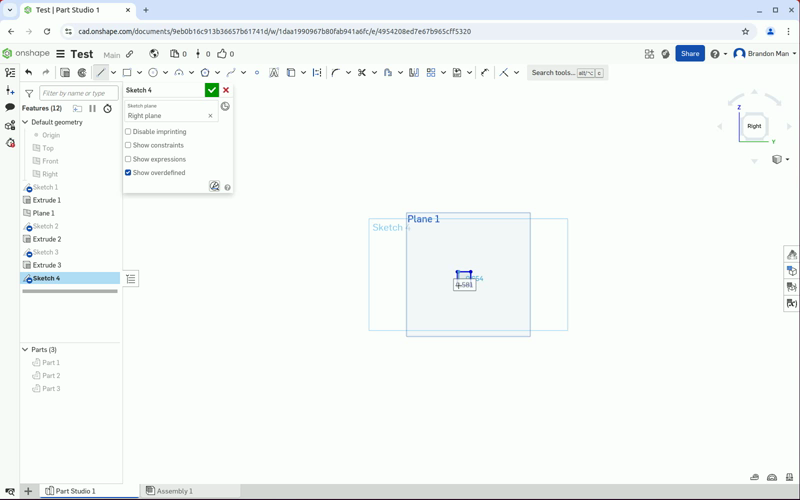
scroll(6)
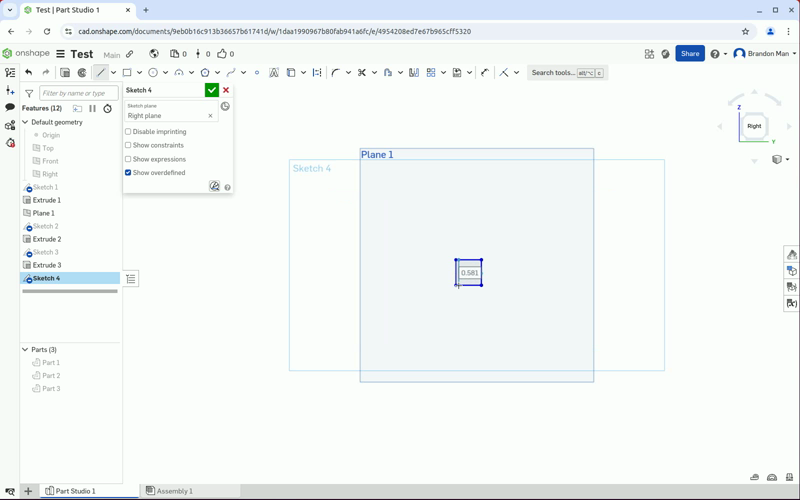
scroll(6)
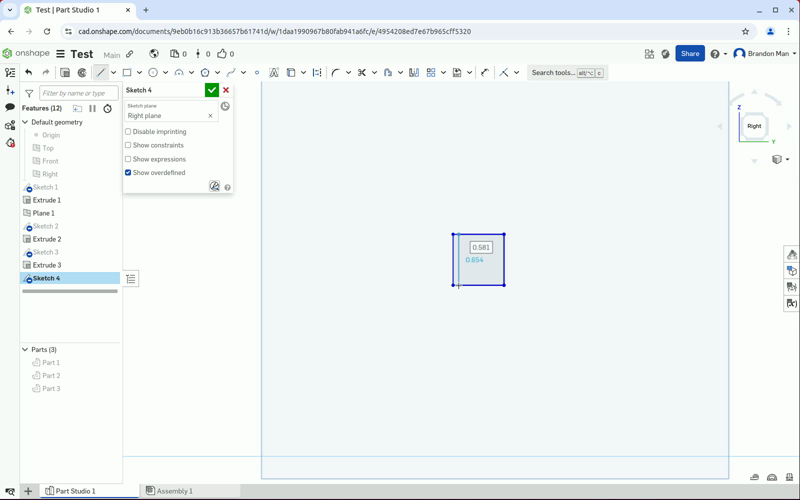
key_up(shift)
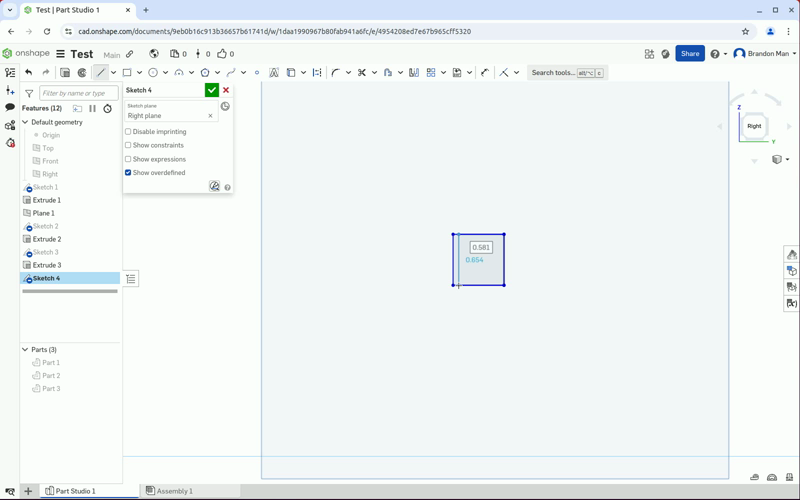
click(458, 285)
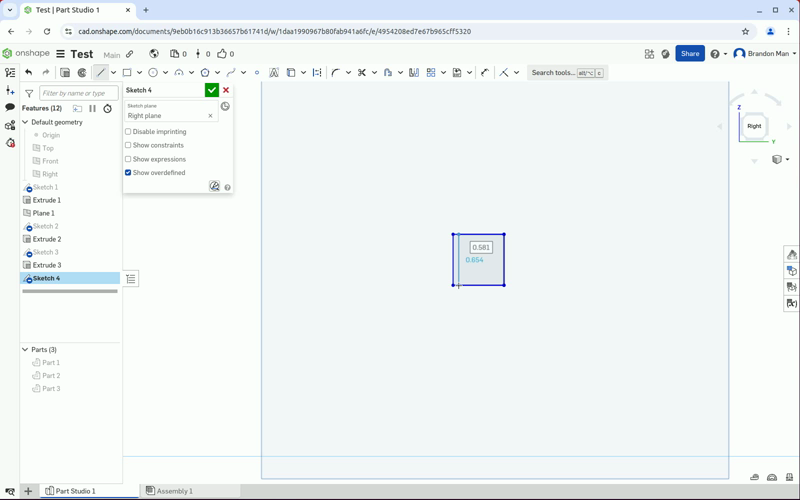
scroll(-6)
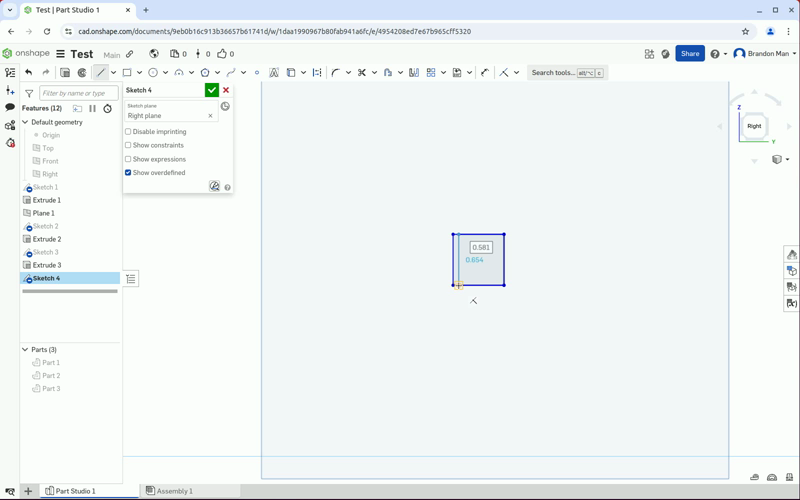
scroll(-6)
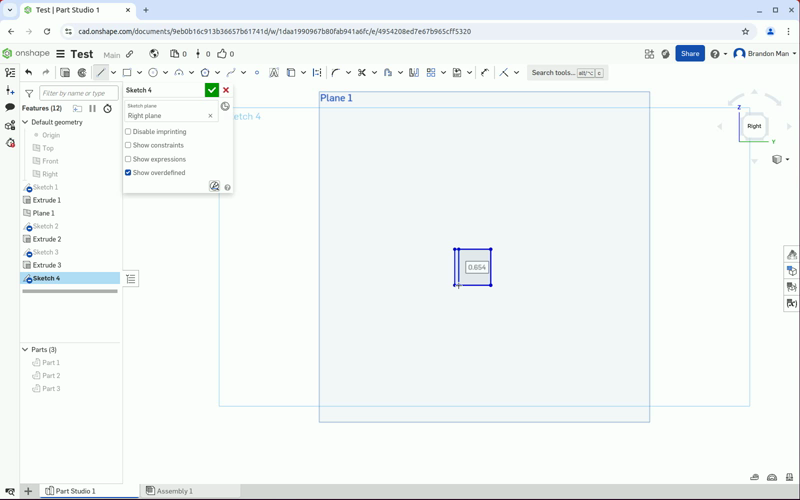
scroll(-6)
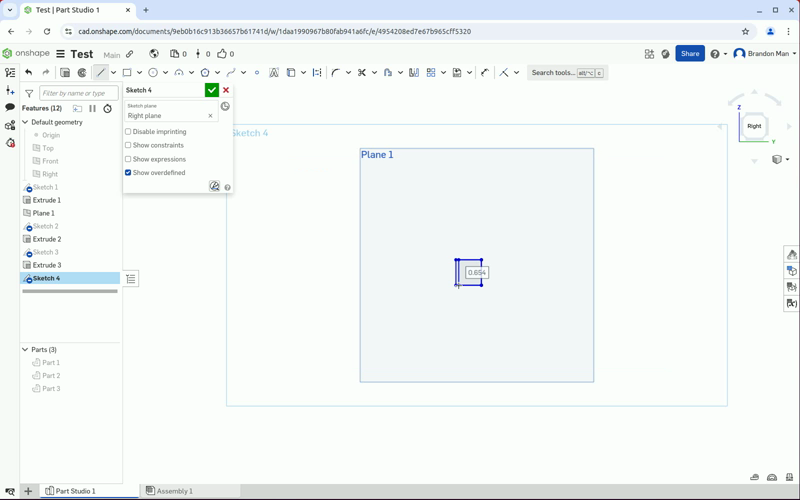
scroll(-6)
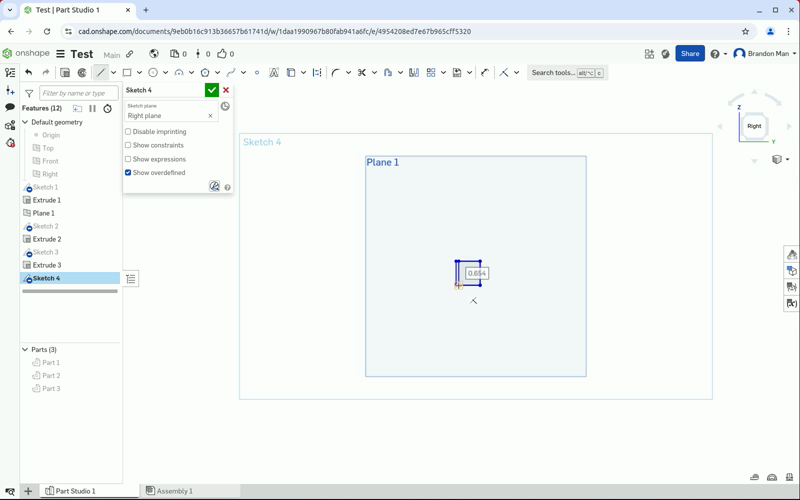
scroll(-6)
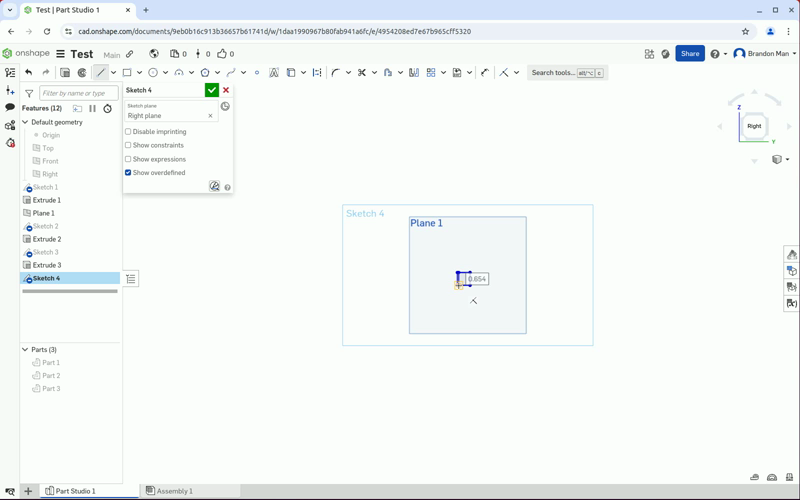
scroll(-6)
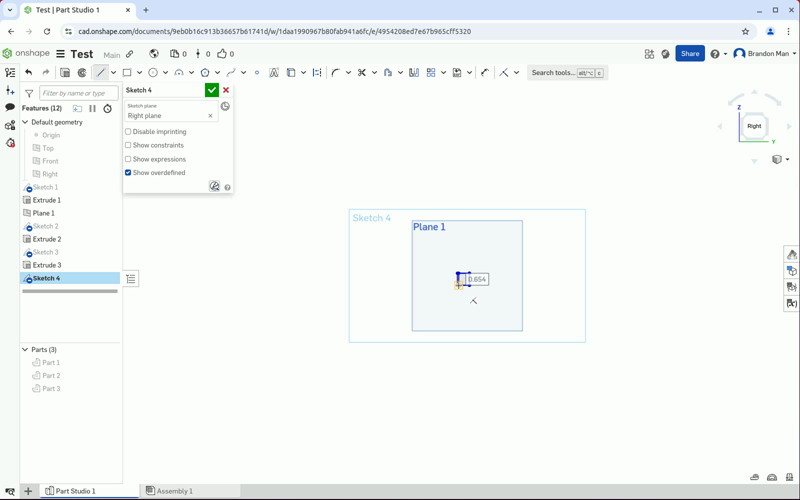
scroll(-6)
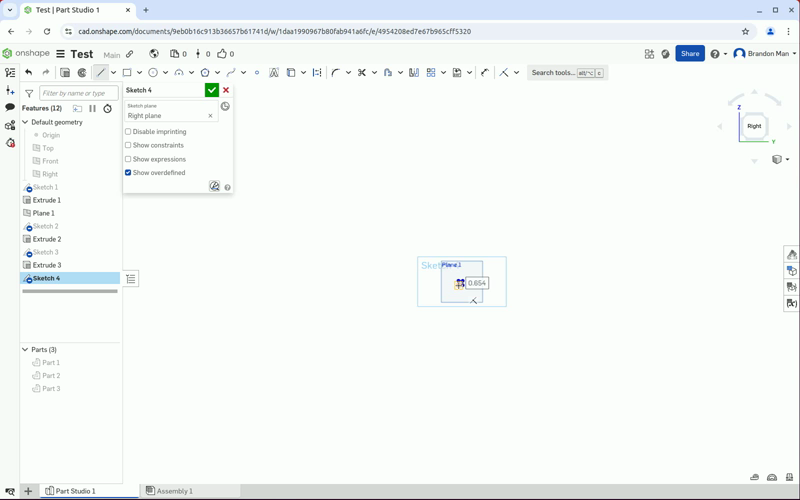
key(esc)
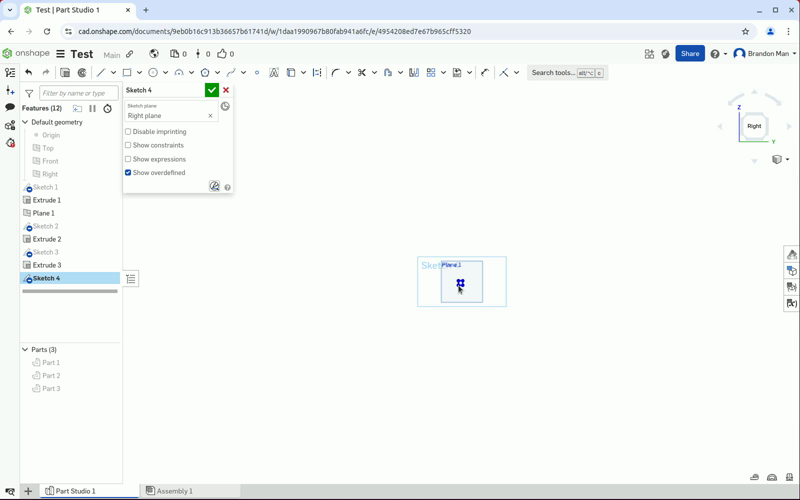
mouse_move(459, 285)
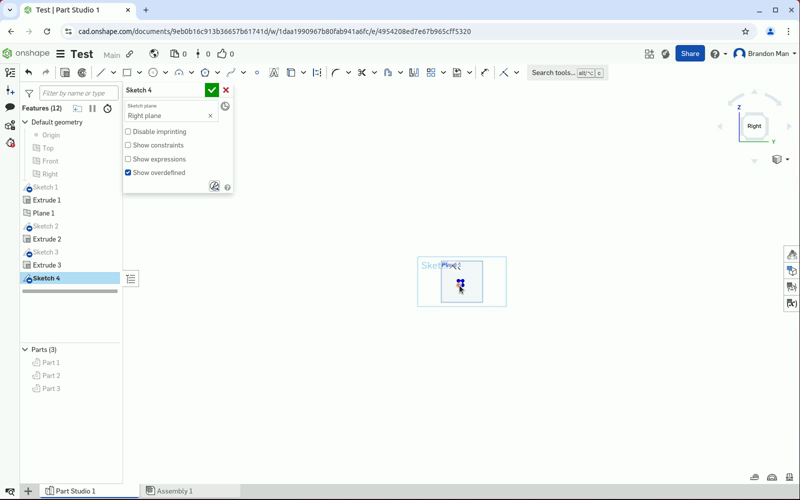
scroll(6)
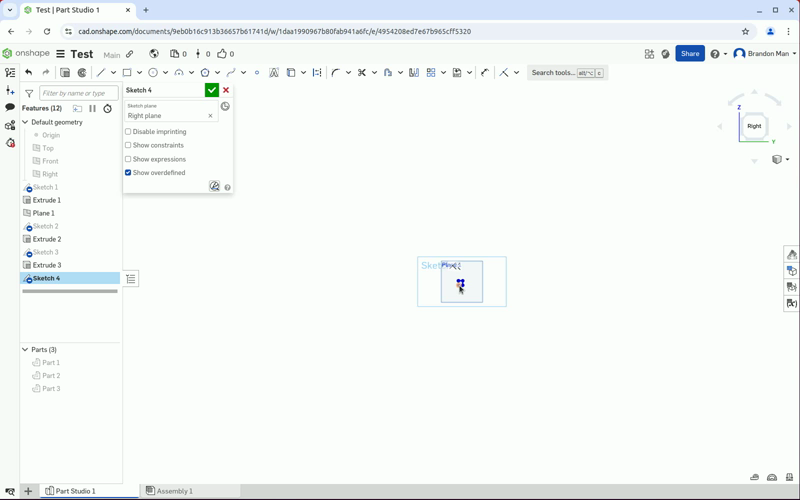
scroll(6)
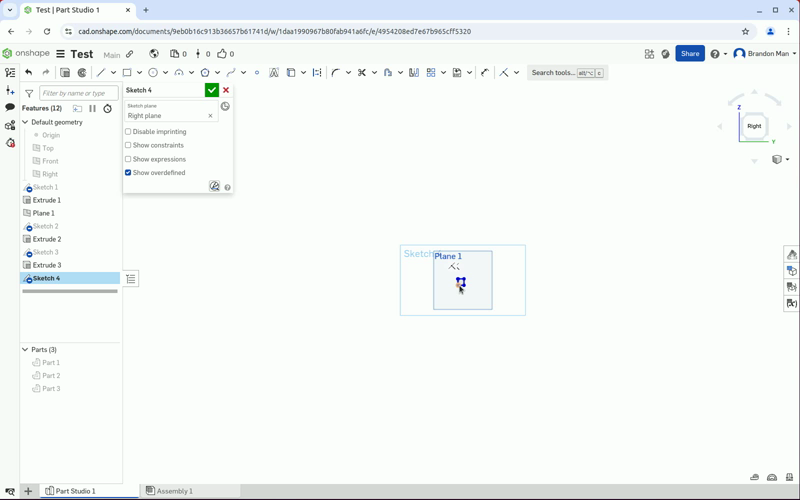
scroll(6)
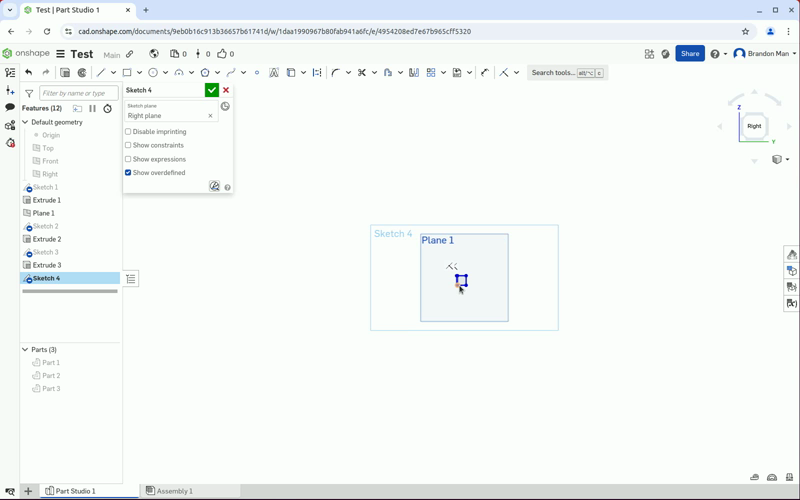
scroll(6)
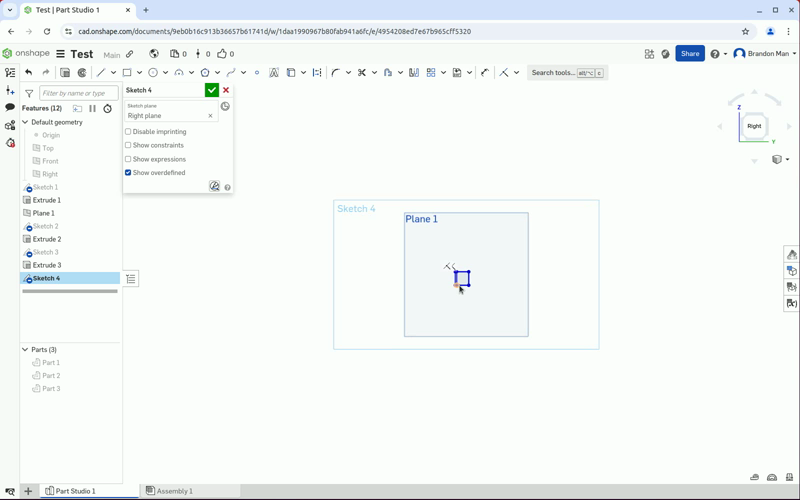
scroll(6)
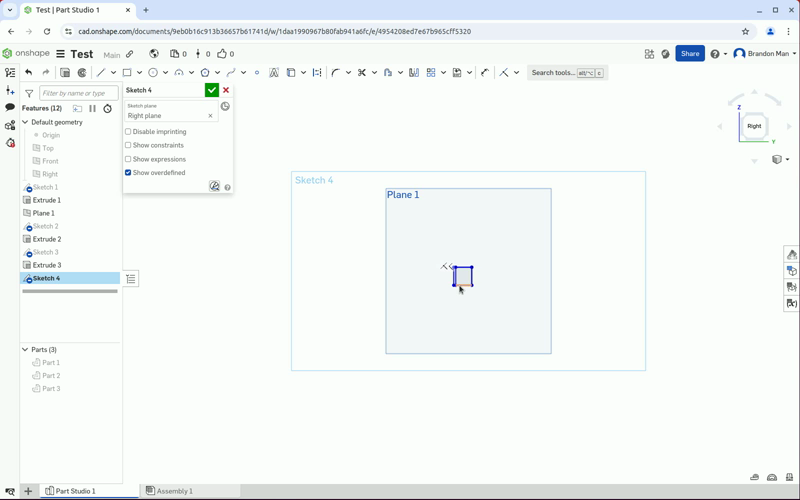
scroll(6)
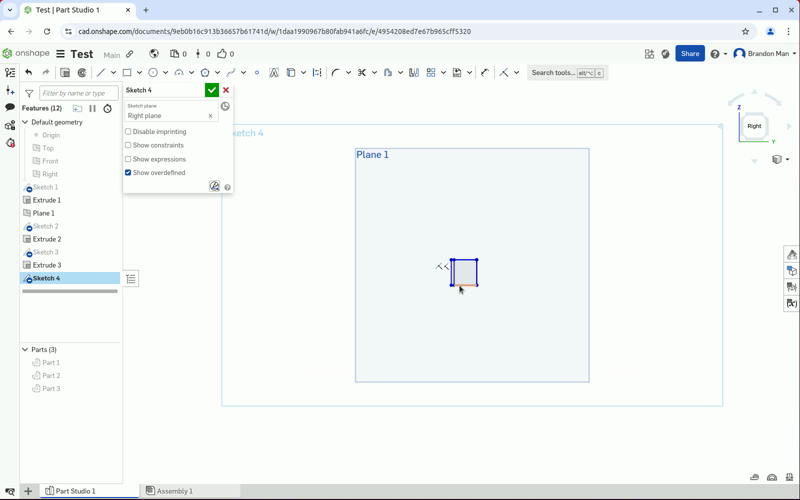
scroll(6)
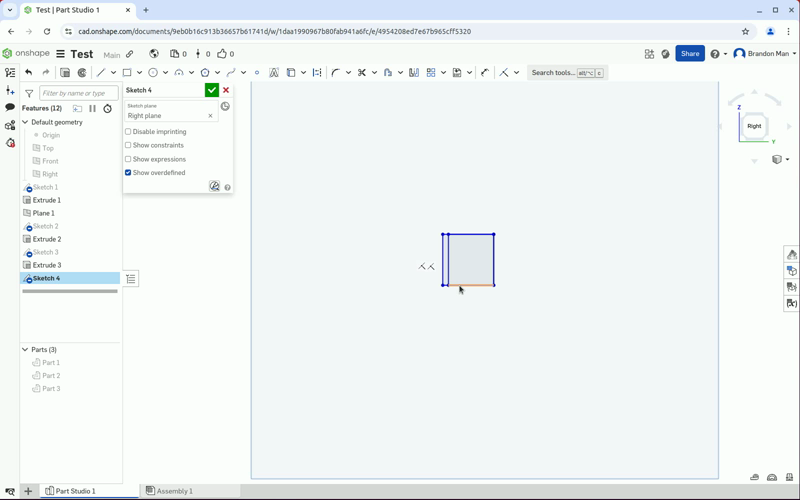
click(459, 285)
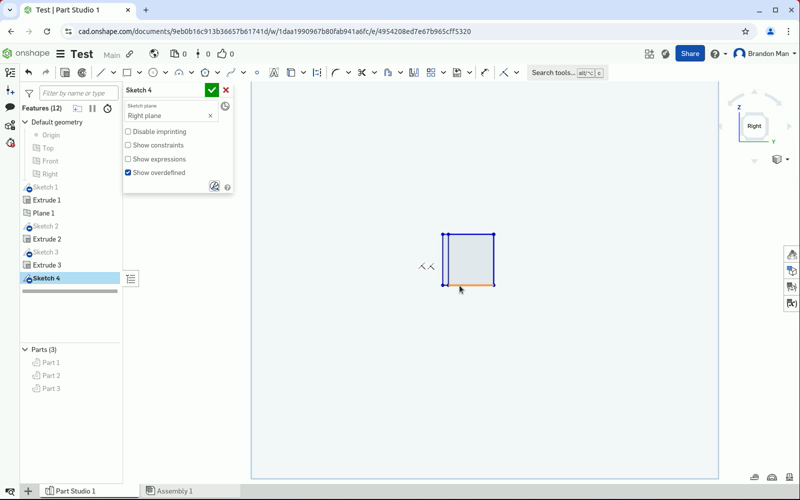
scroll(-6)
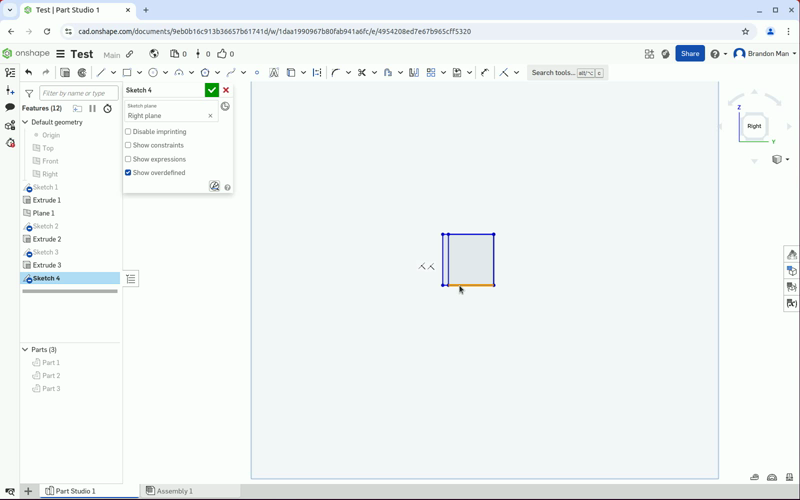
scroll(-6)
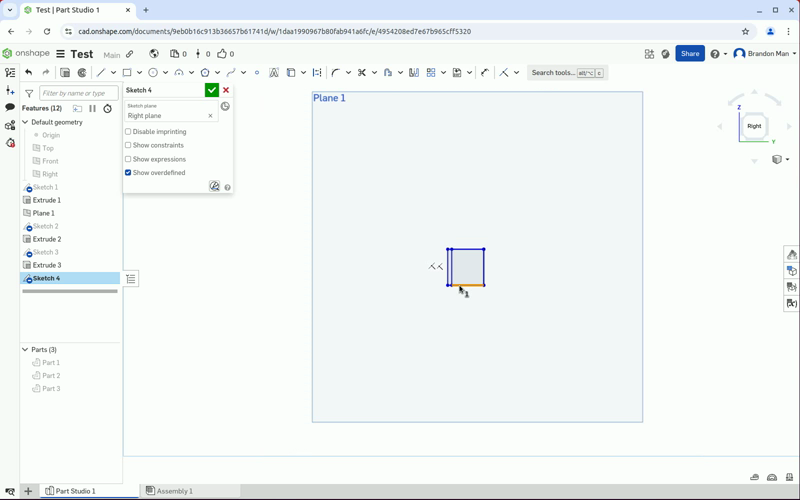
scroll(-6)
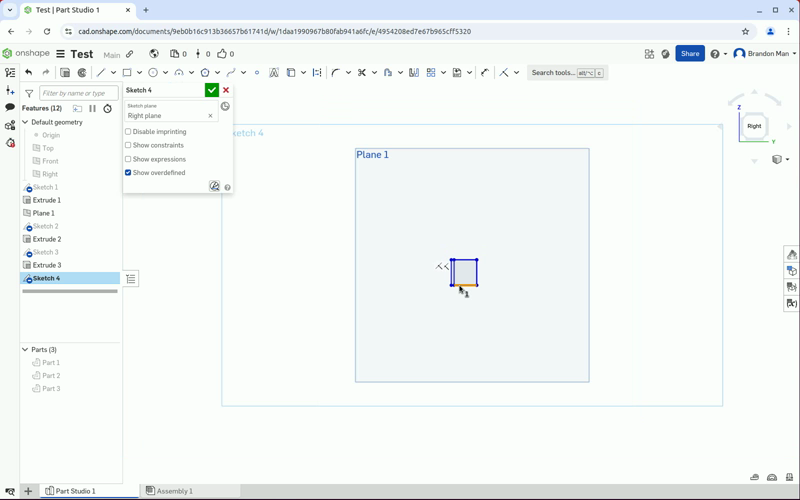
scroll(-6)
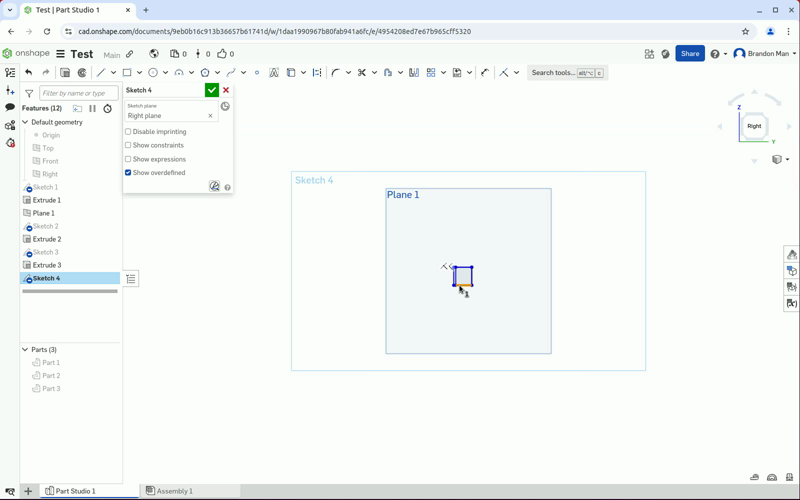
scroll(-6)
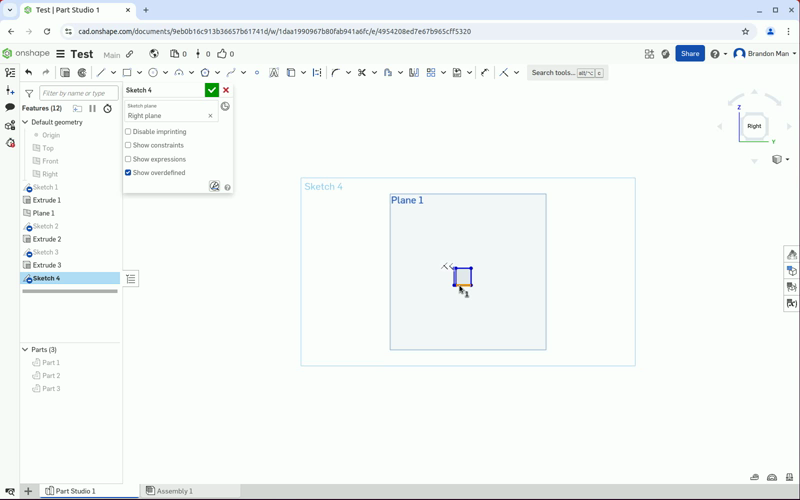
scroll(-6)
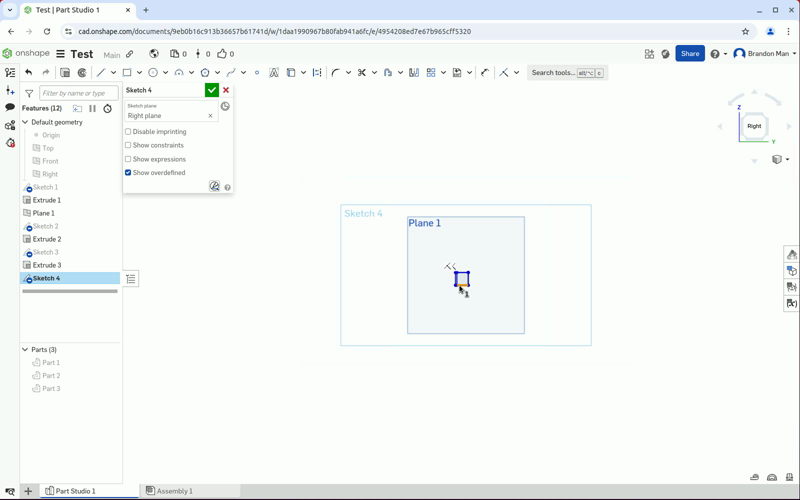
scroll(-6)
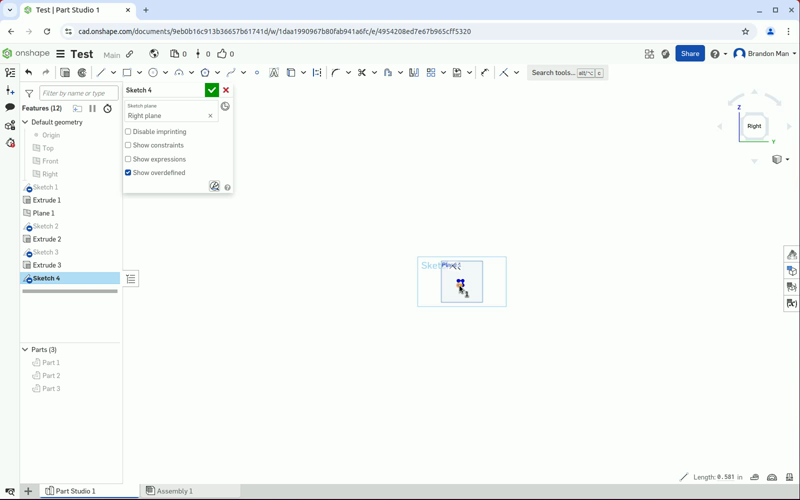
mouse_move(73, 352)
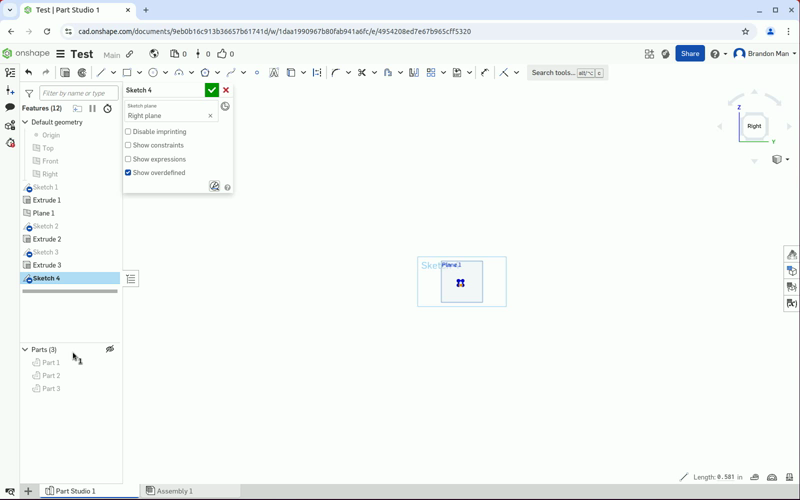
key(shift+y)
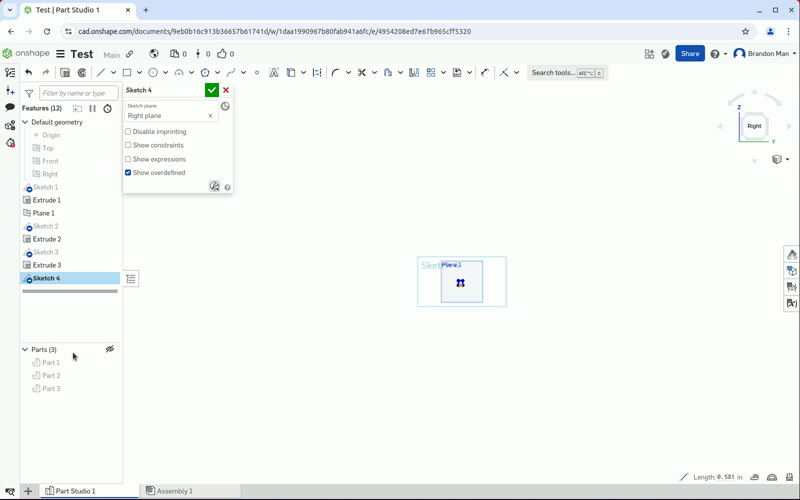
key(shift+e)
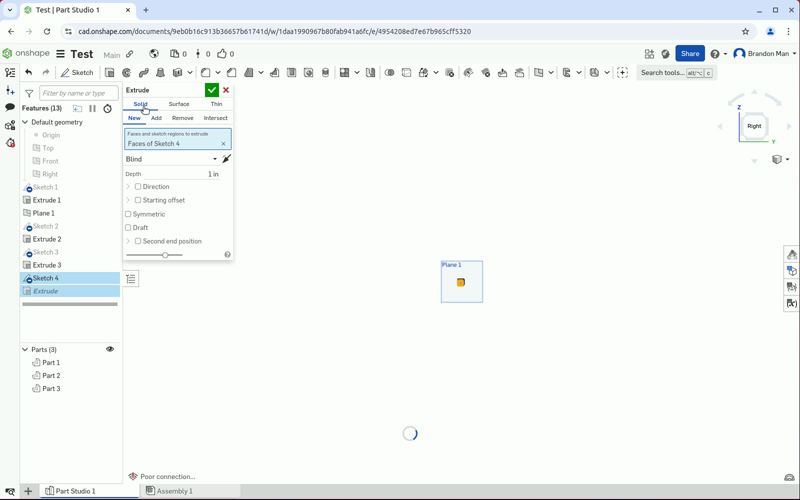
mouse_move(143, 106)
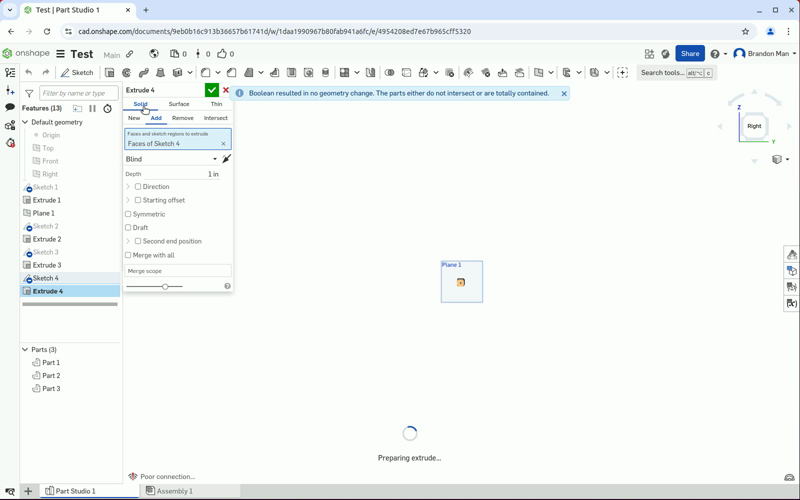
click(143, 106)
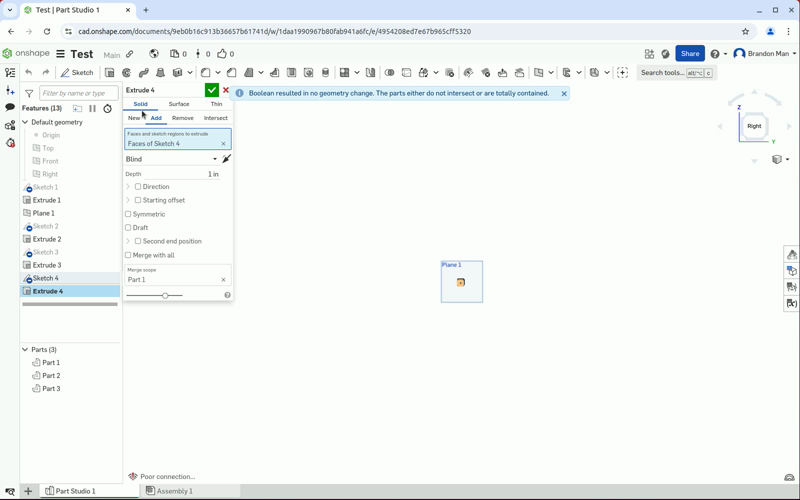
mouse_move(137, 120)
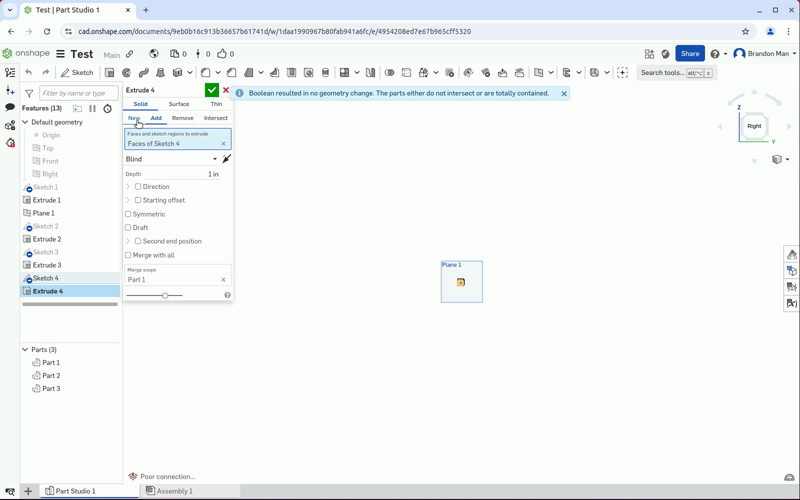
click(137, 120)
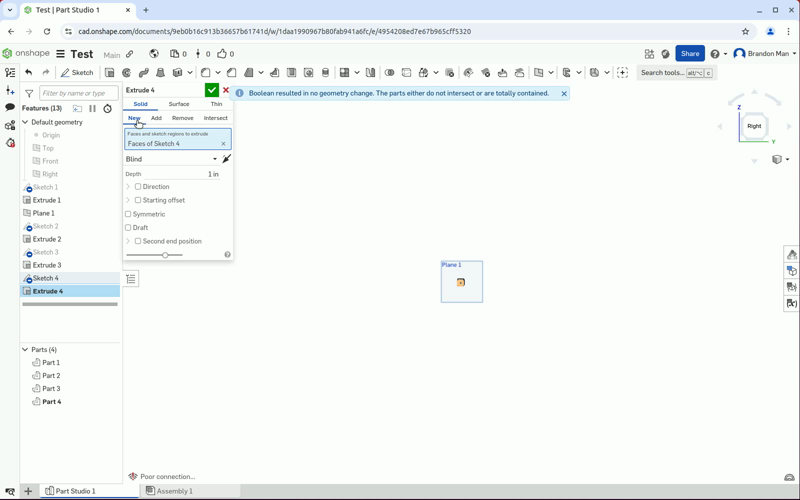
key(tab, 4)
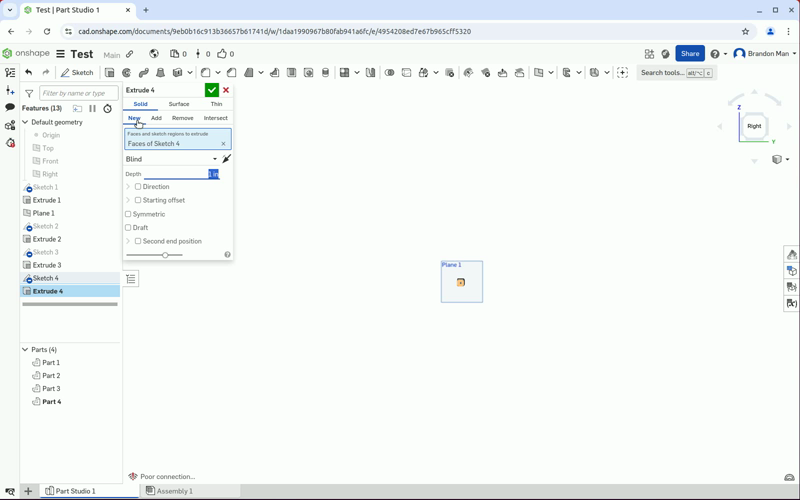
text(-0.241)
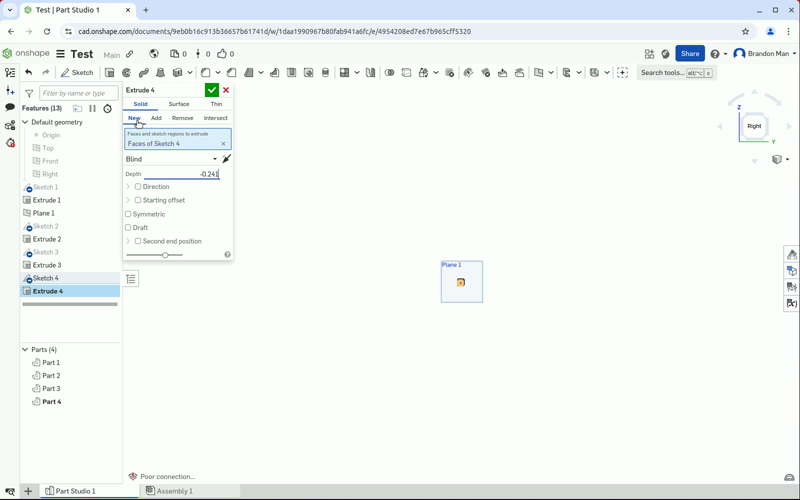
key(enter)
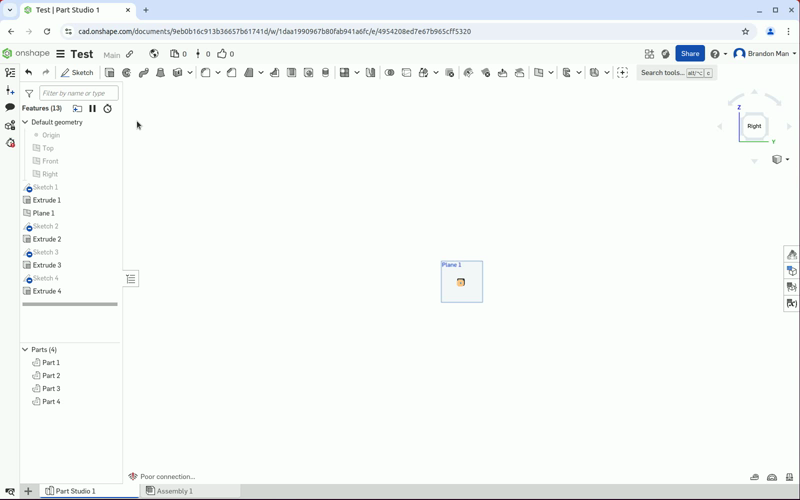
key(shift+h)
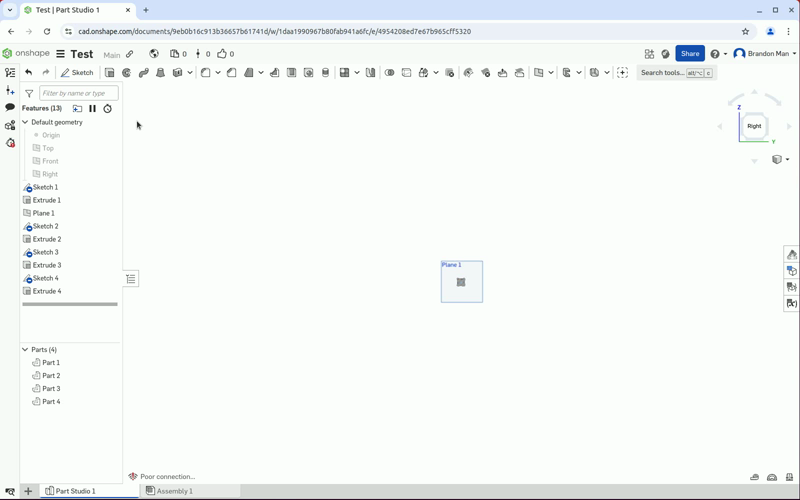
key(shift+h)
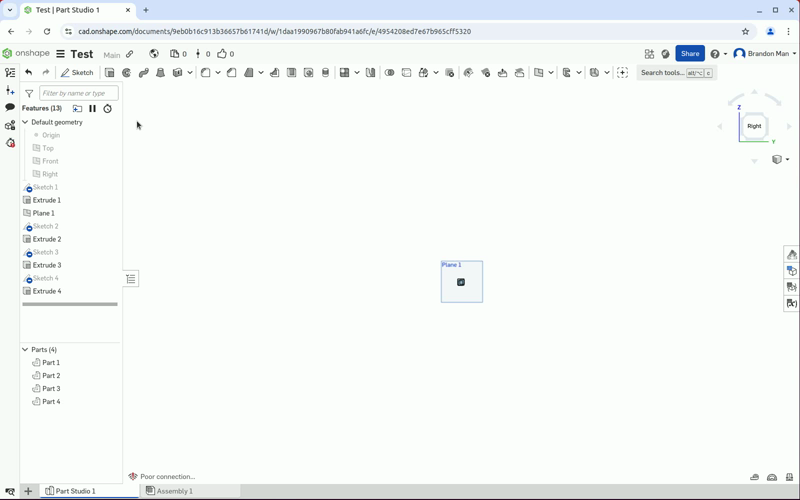
mouse_move(73, 189)
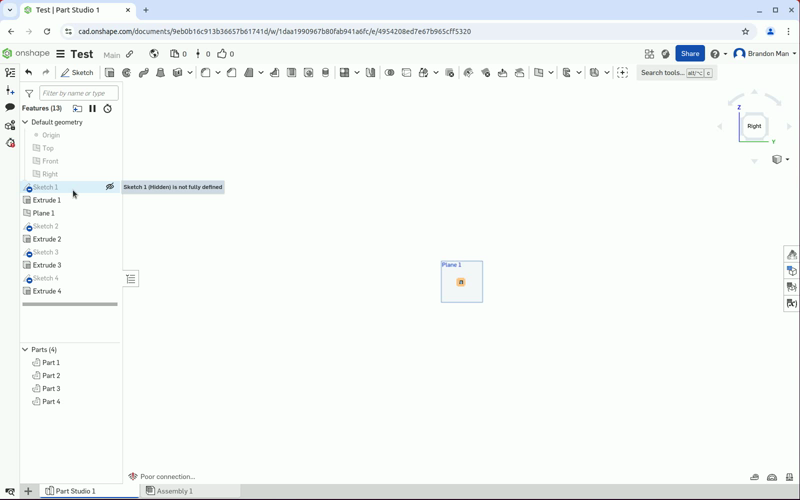
click(73, 189)
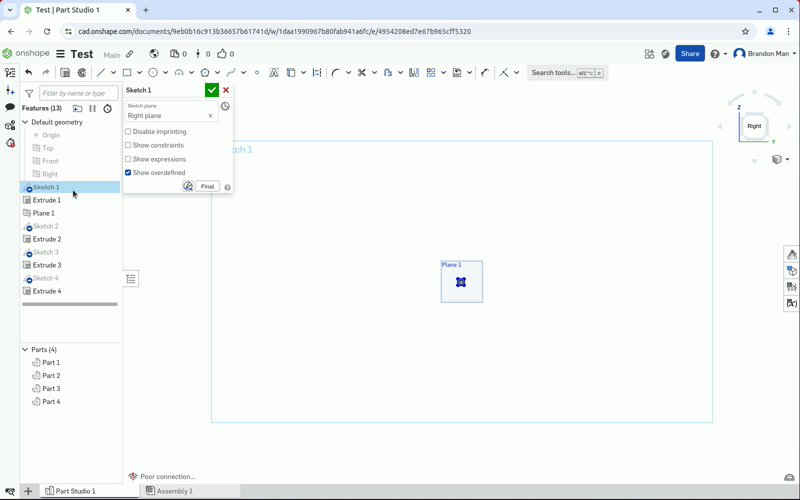
mouse_move(229, 92)
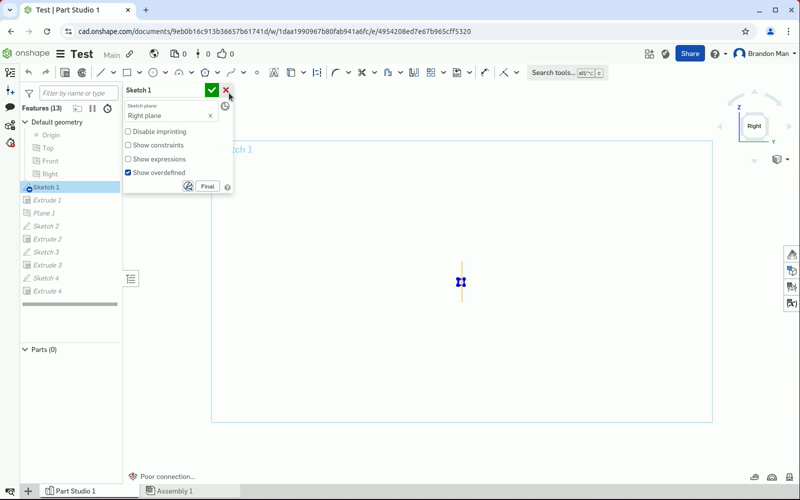
click(229, 92)
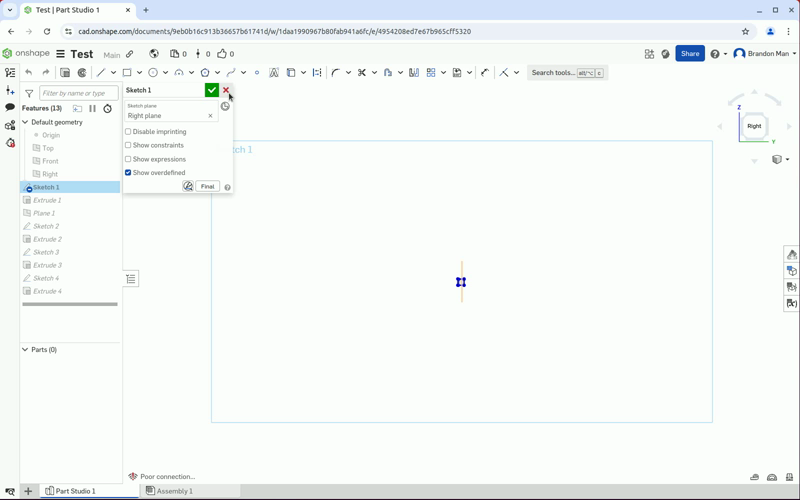
key(shift+s)
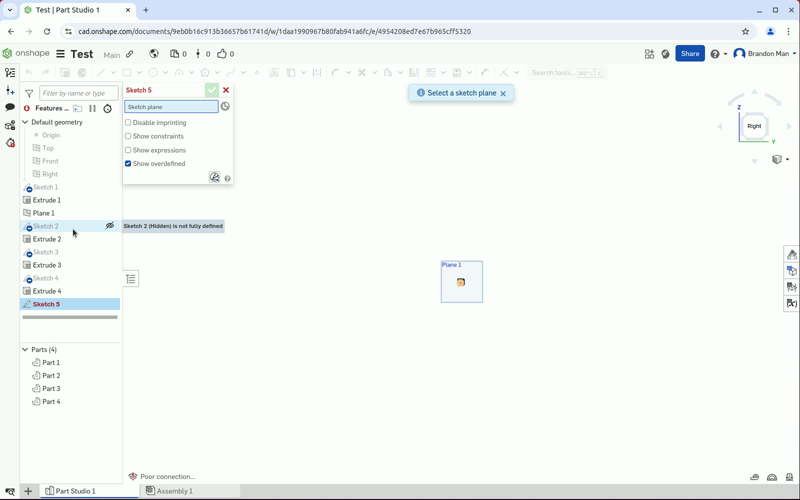
scroll(3)
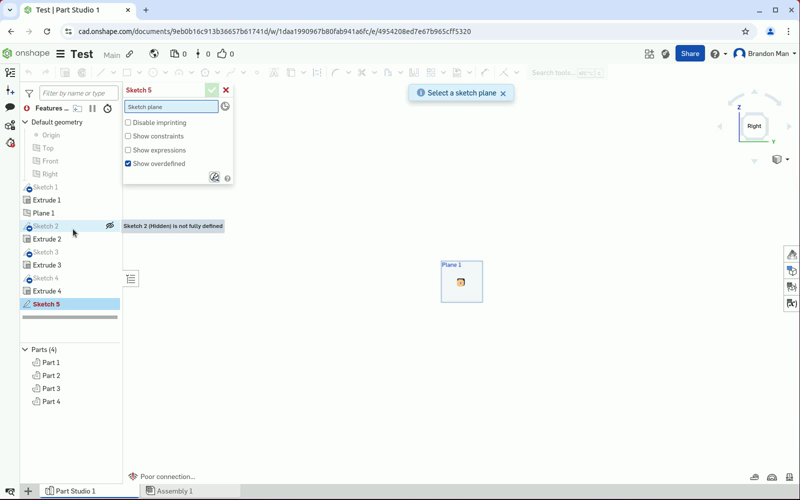
mouse_move(73, 176)
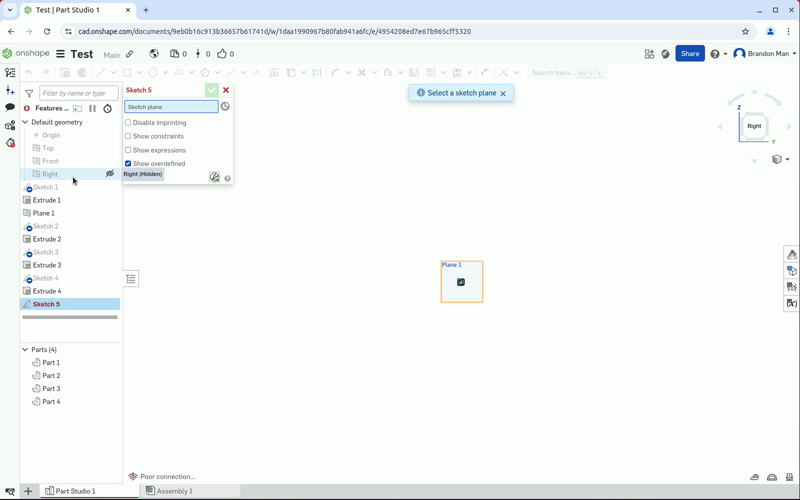
click(73, 176)
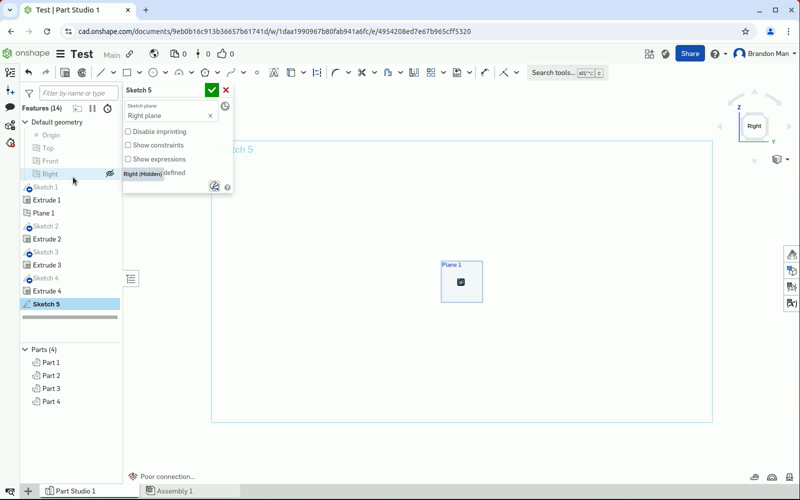
mouse_move(73, 352)
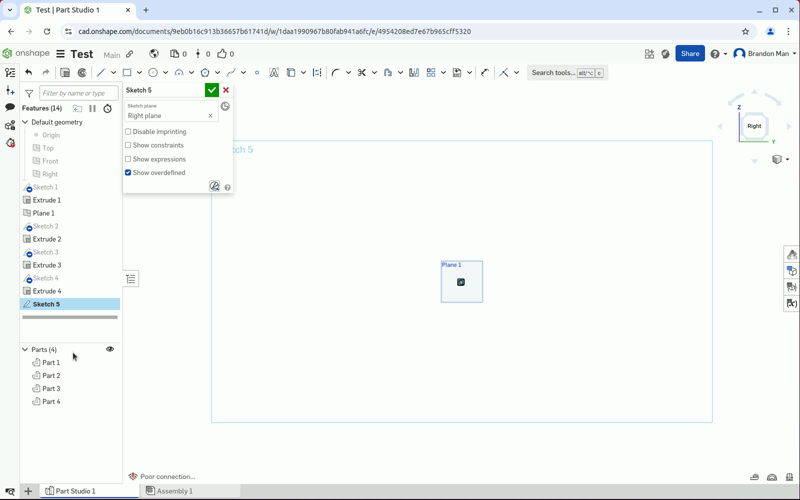
key(y)
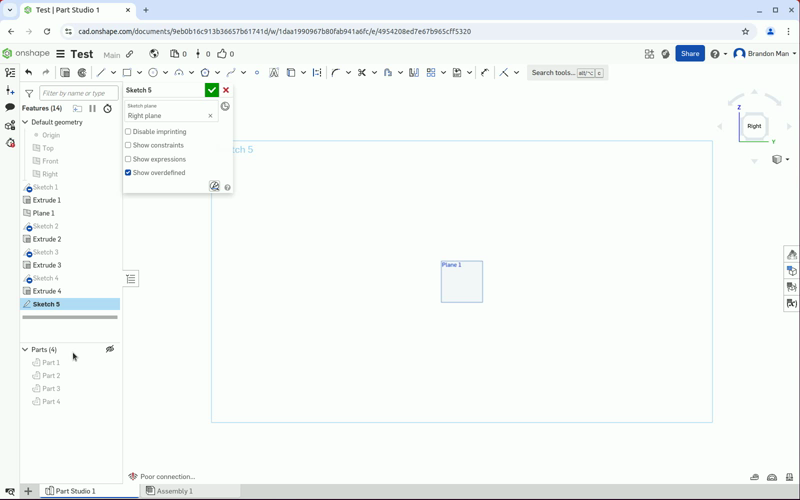
key(l)
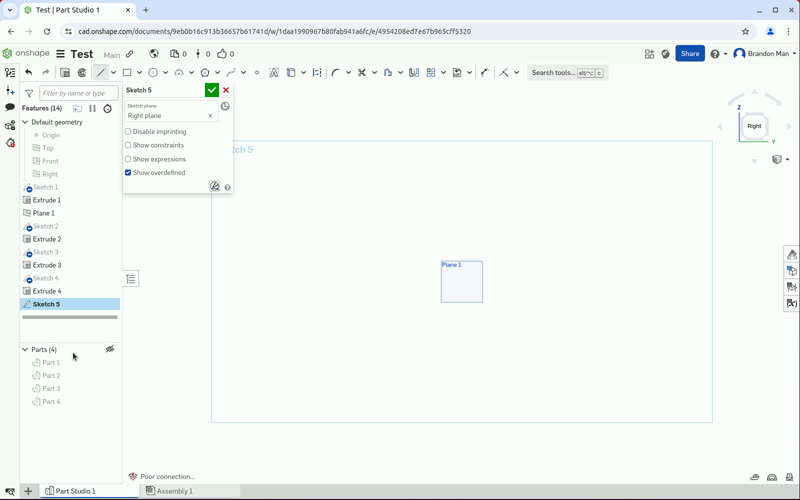
key_down(shift)
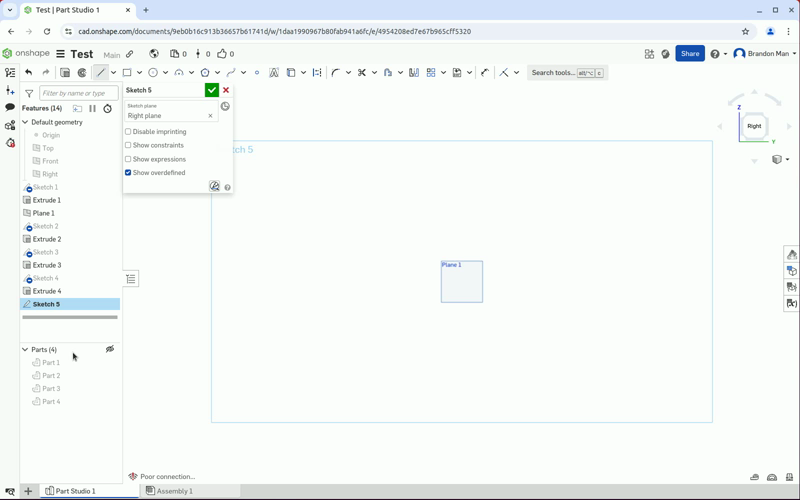
mouse_move(459, 284)
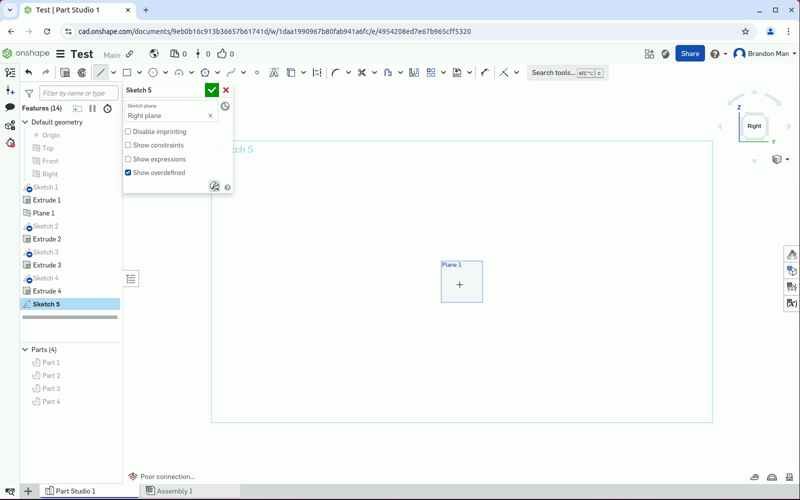
click(459, 284)
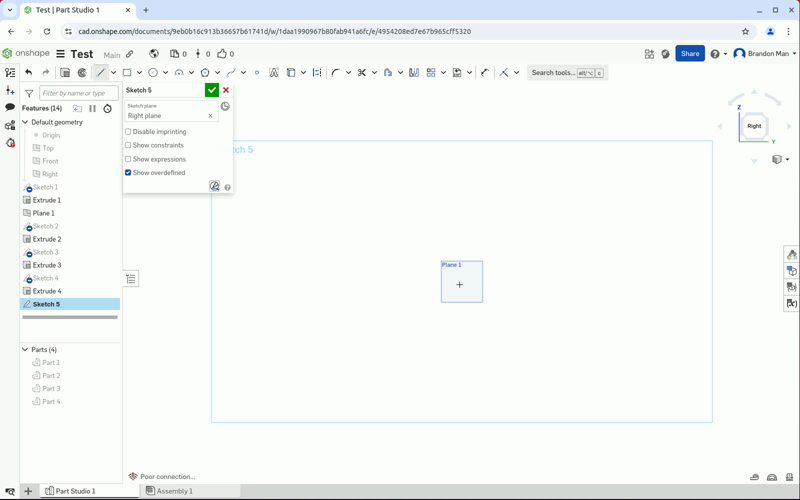
key_up(shift)
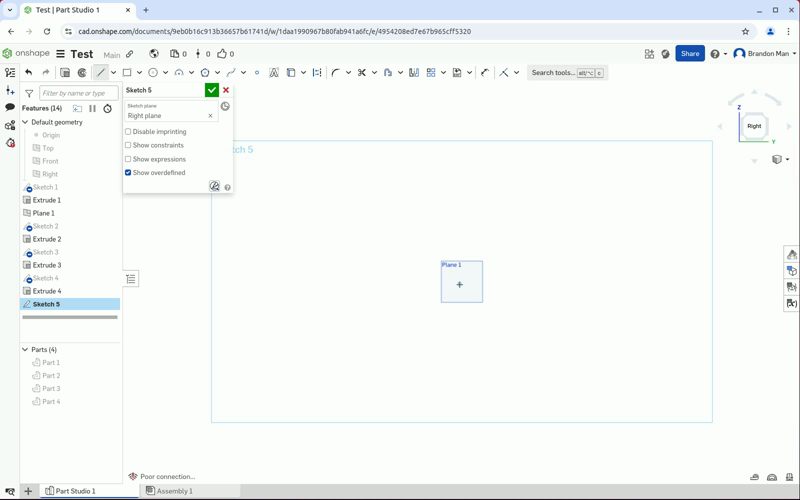
key_down(shift)
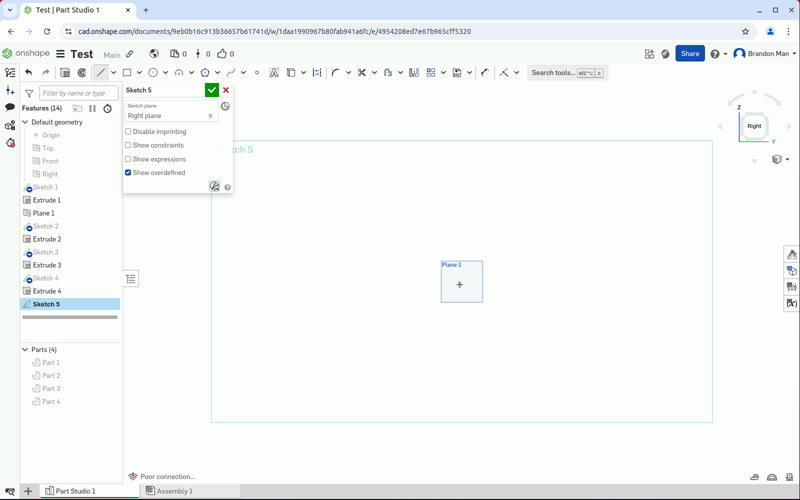
mouse_move(489, 284)
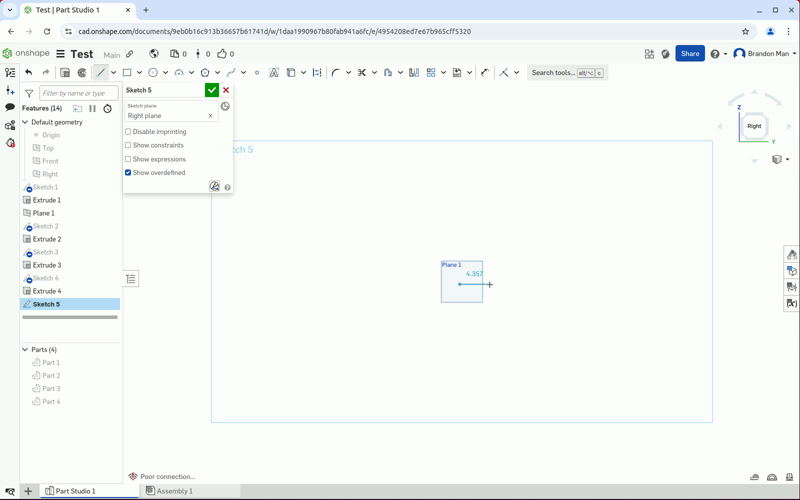
mouse_move(464, 284)
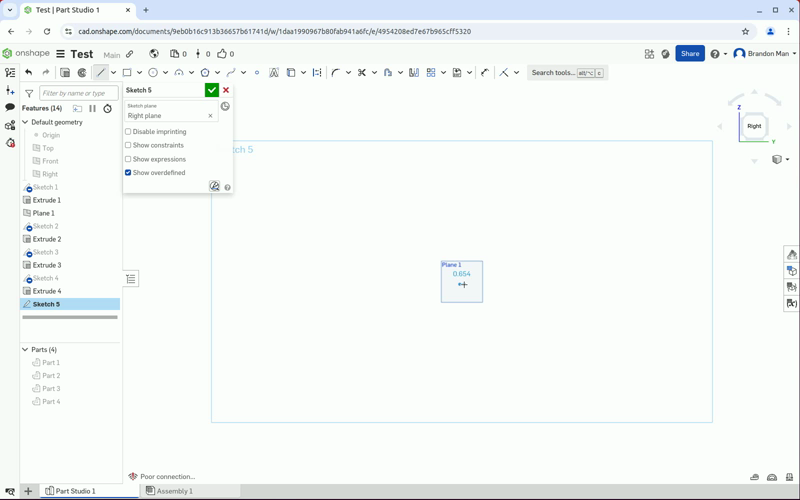
scroll(6)
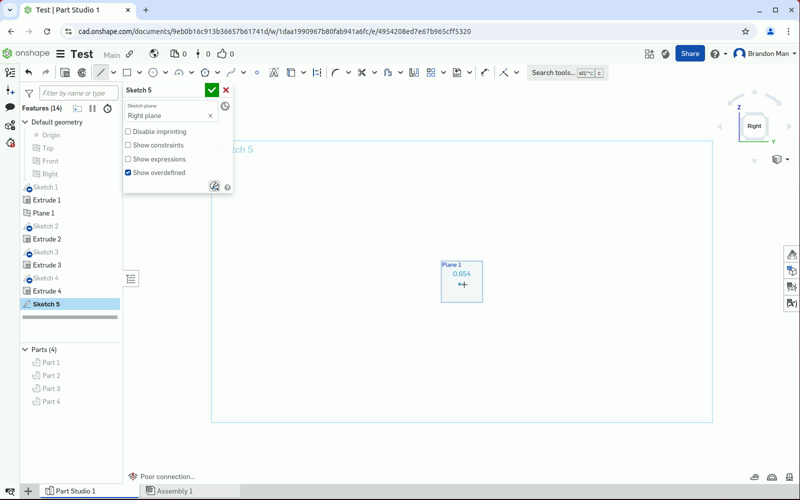
scroll(6)
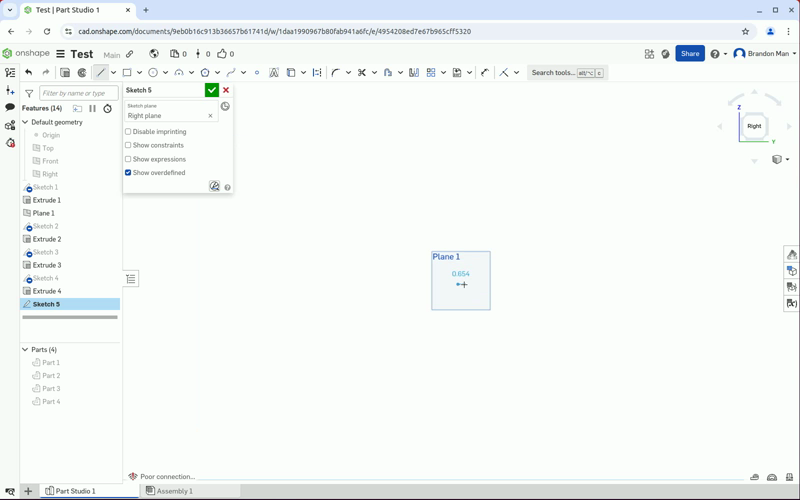
scroll(6)
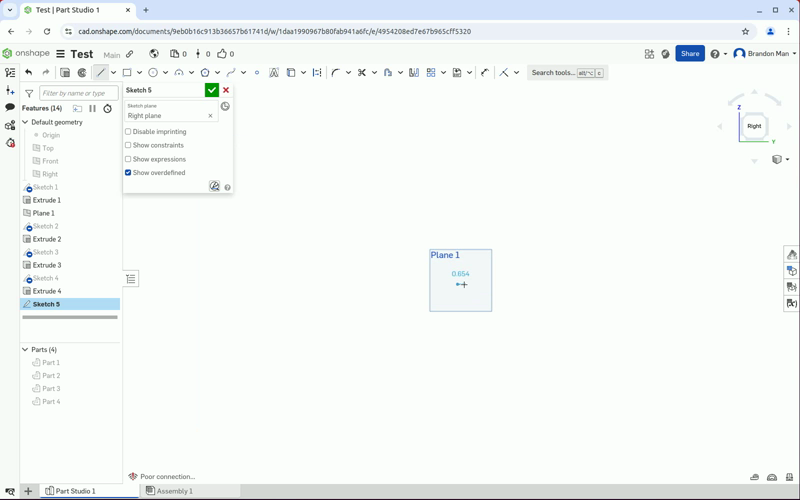
scroll(6)
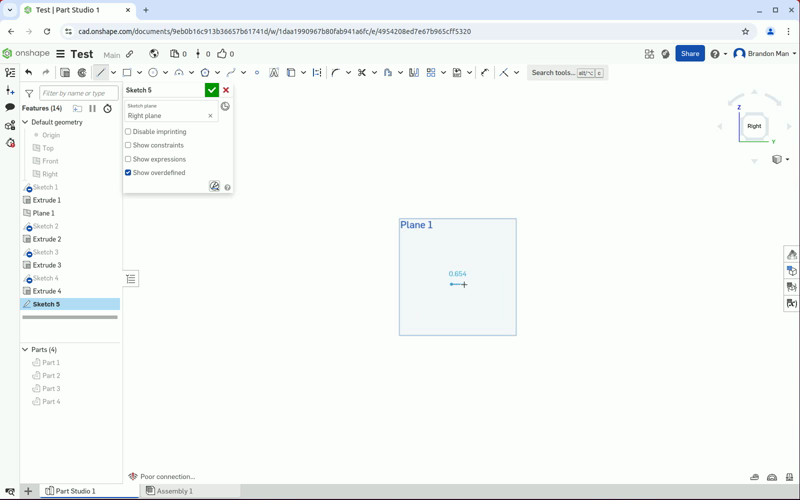
scroll(6)
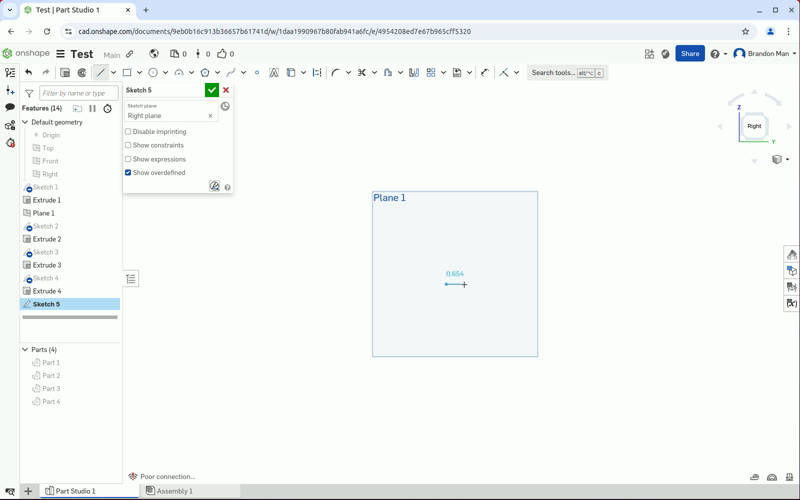
scroll(6)
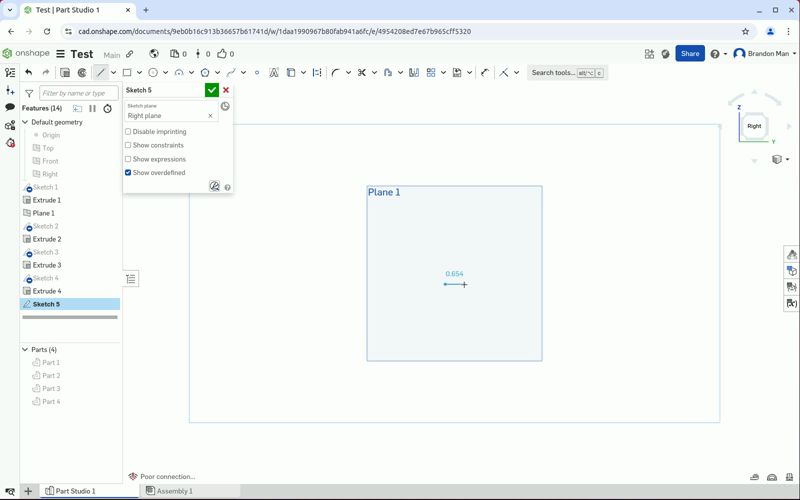
scroll(6)
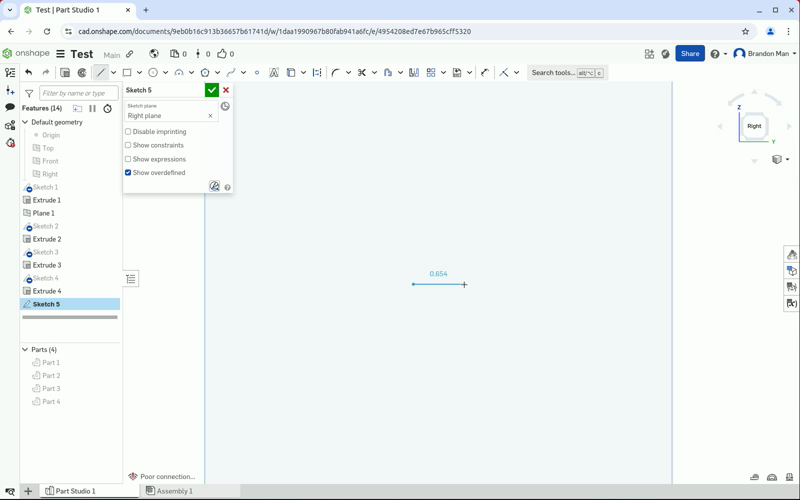
click(464, 284)
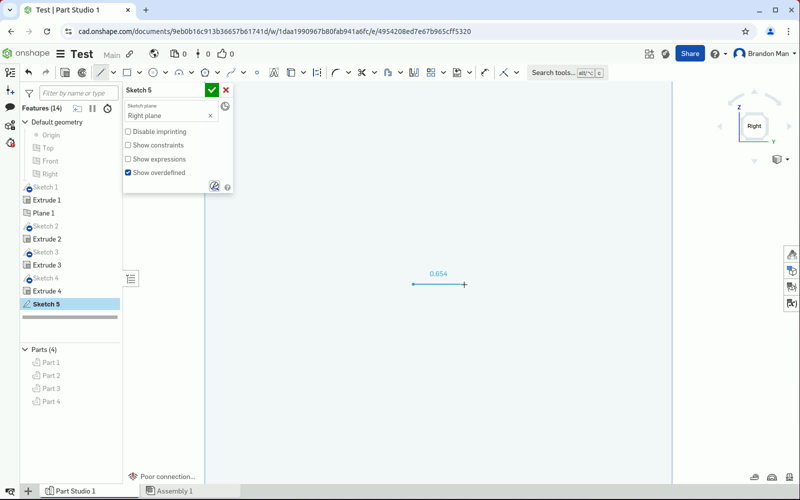
scroll(-6)
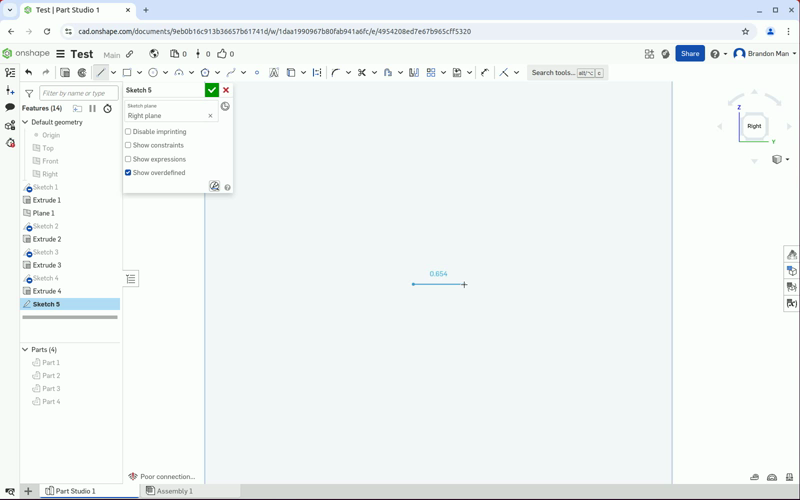
scroll(-6)
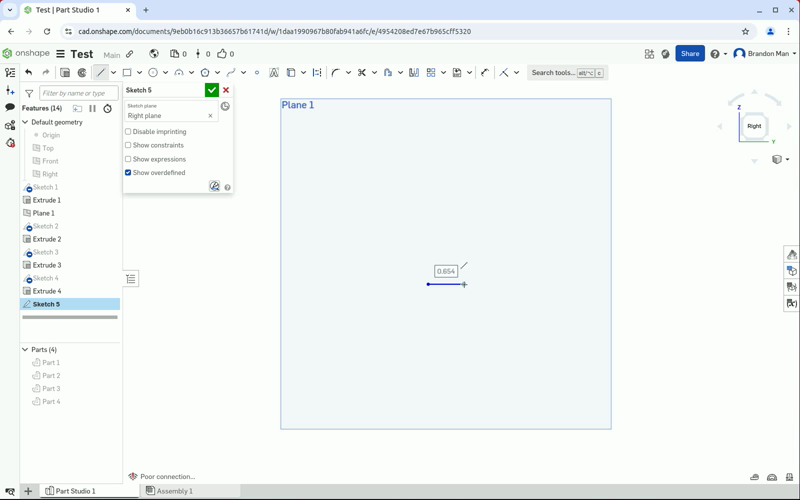
scroll(-6)
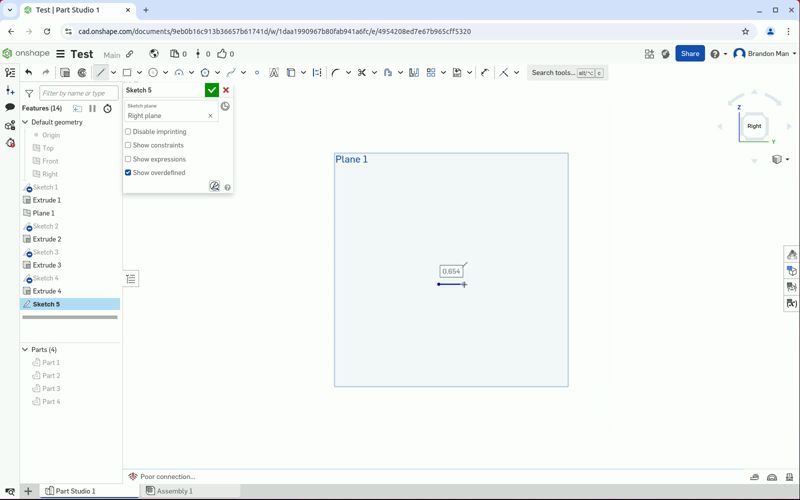
scroll(-6)
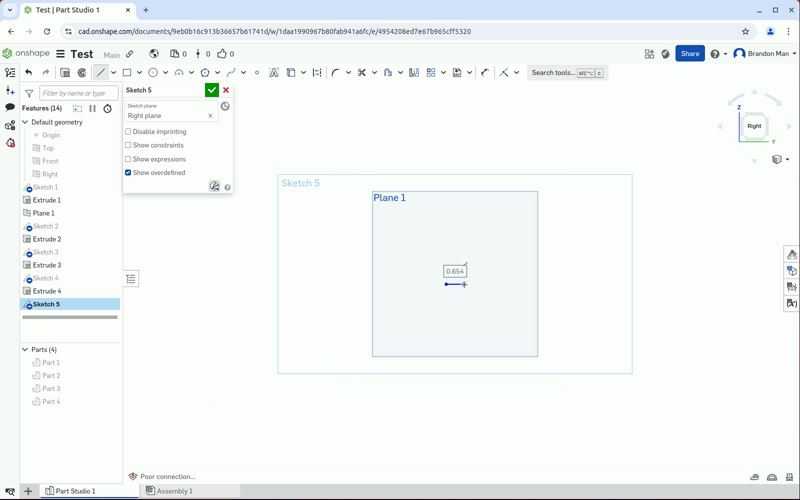
scroll(-6)
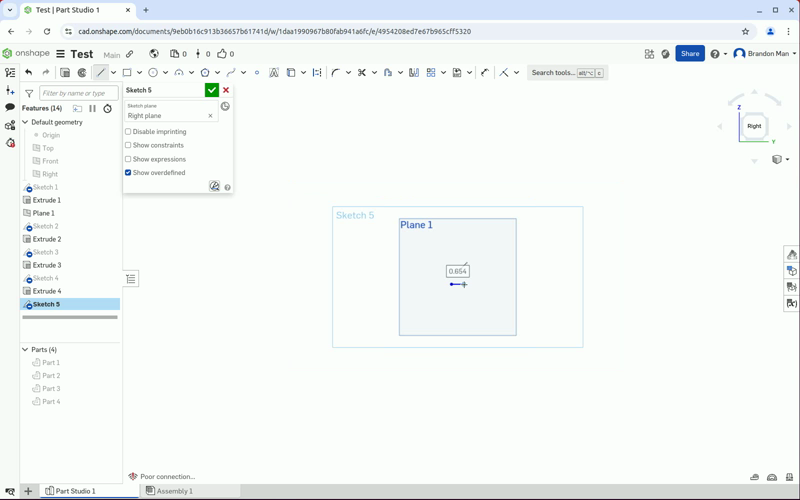
scroll(-6)
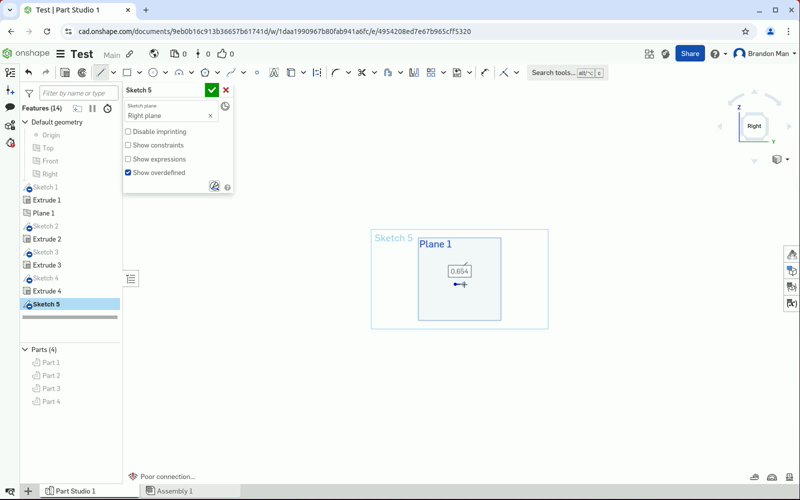
scroll(-6)
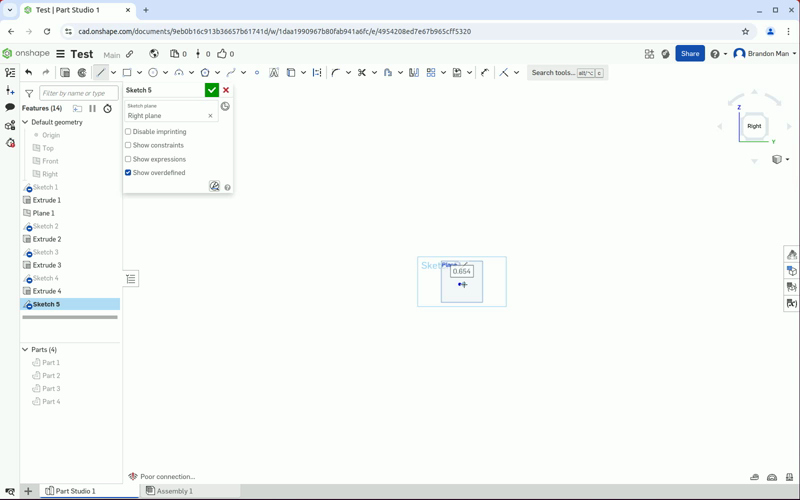
key_up(shift)
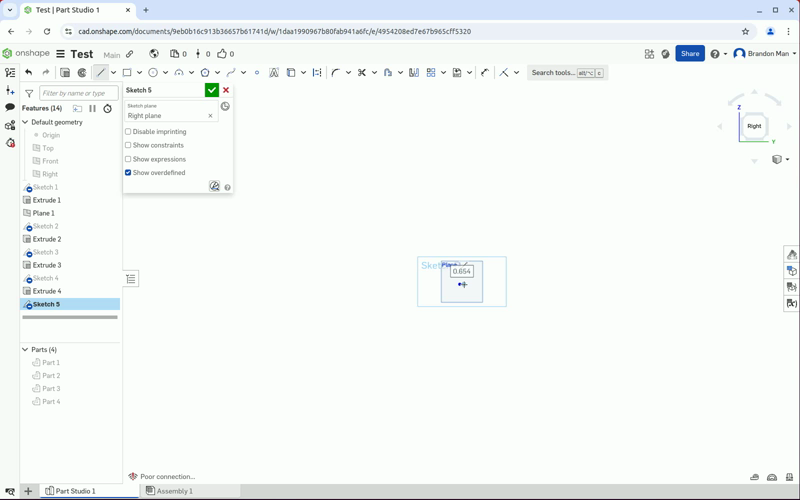
key_down(shift)
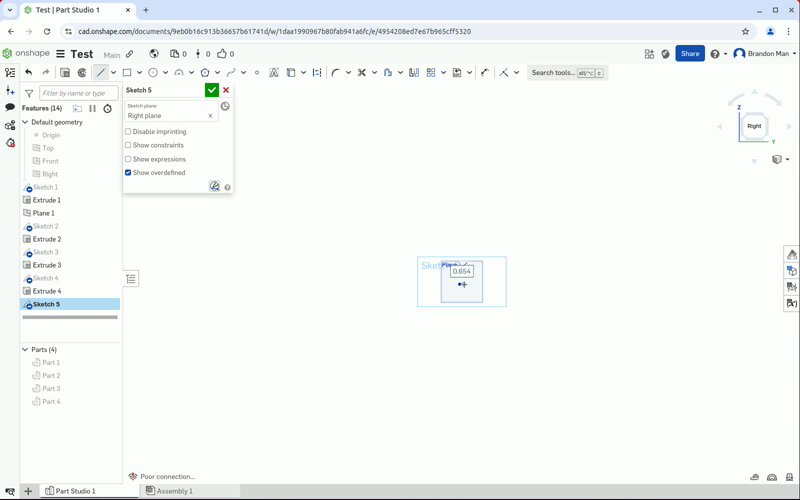
mouse_move(494, 284)
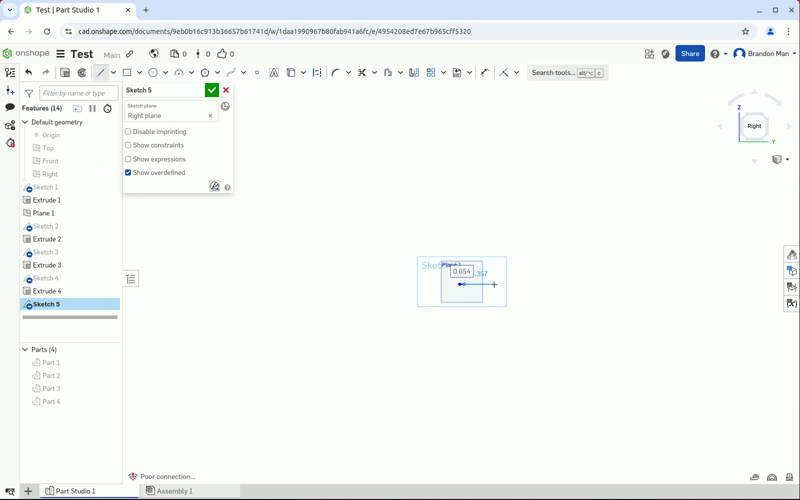
mouse_move(464, 279)
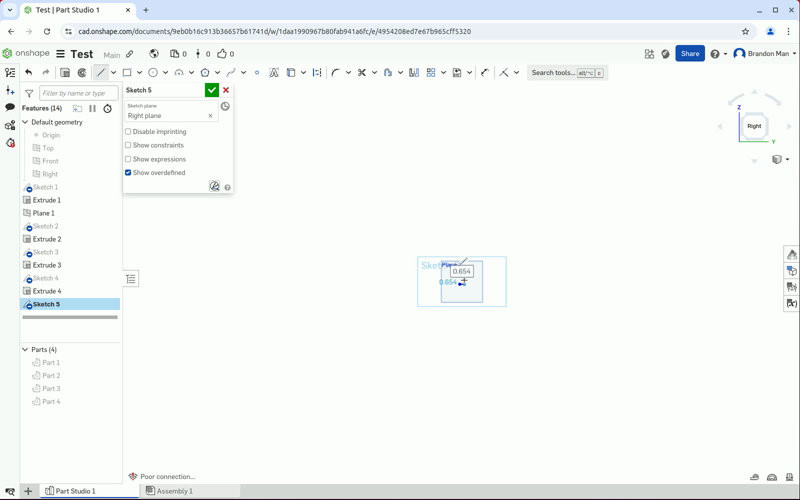
scroll(6)
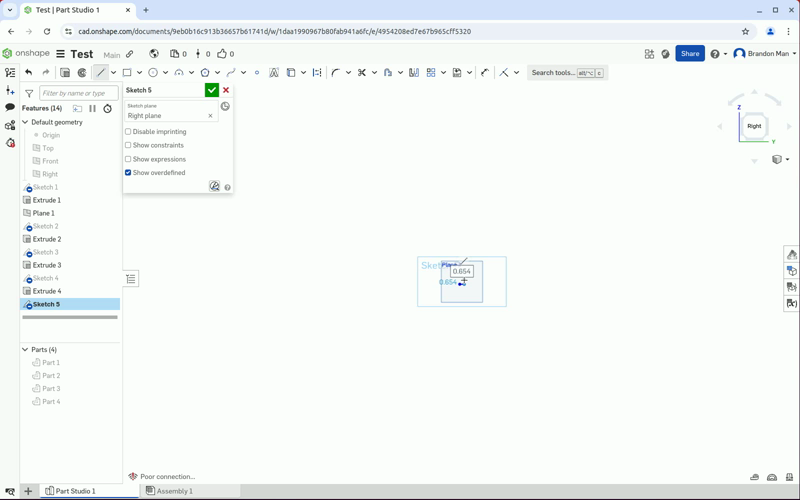
scroll(6)
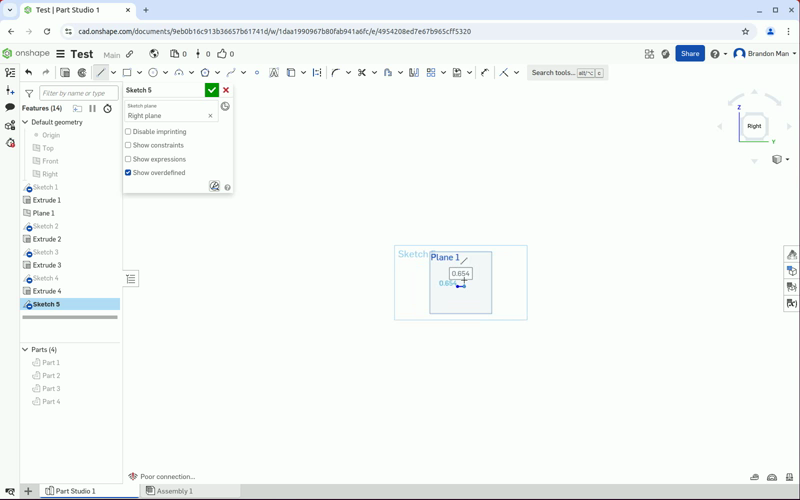
scroll(6)
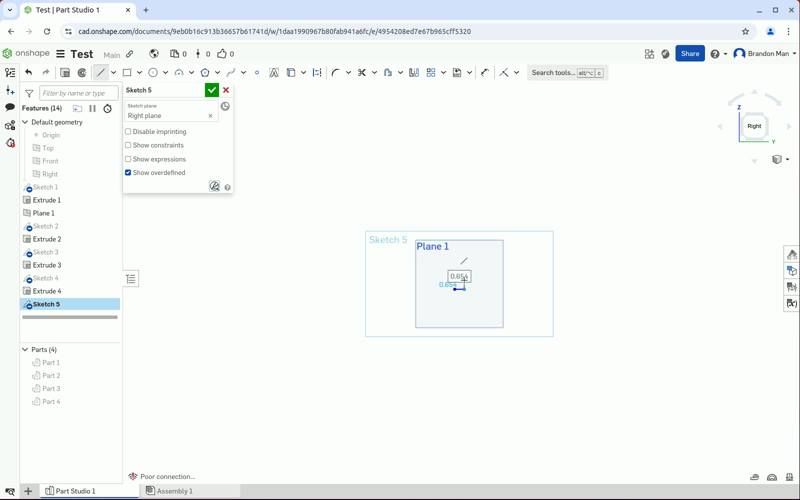
scroll(6)
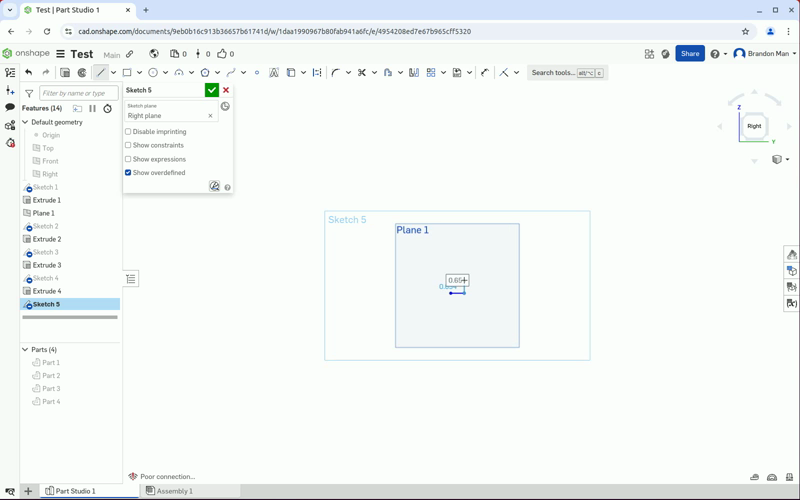
scroll(6)
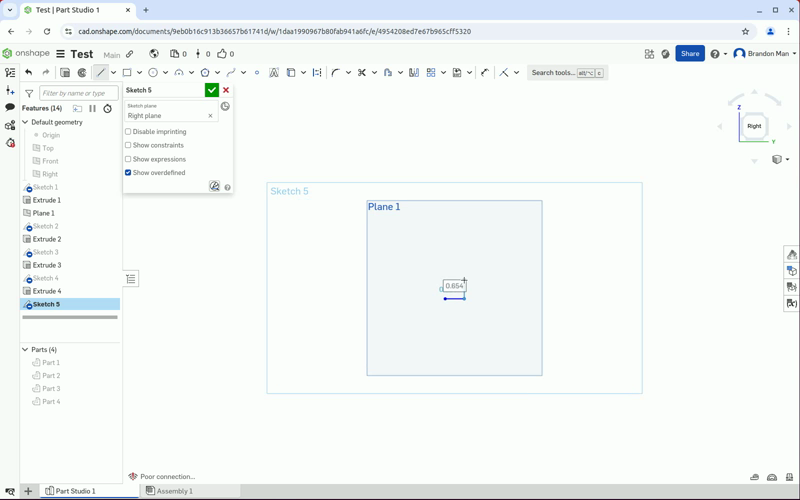
scroll(6)
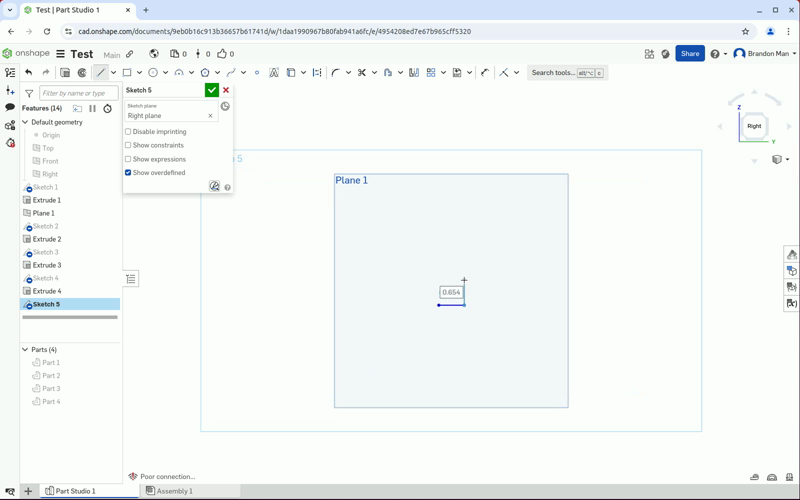
scroll(6)
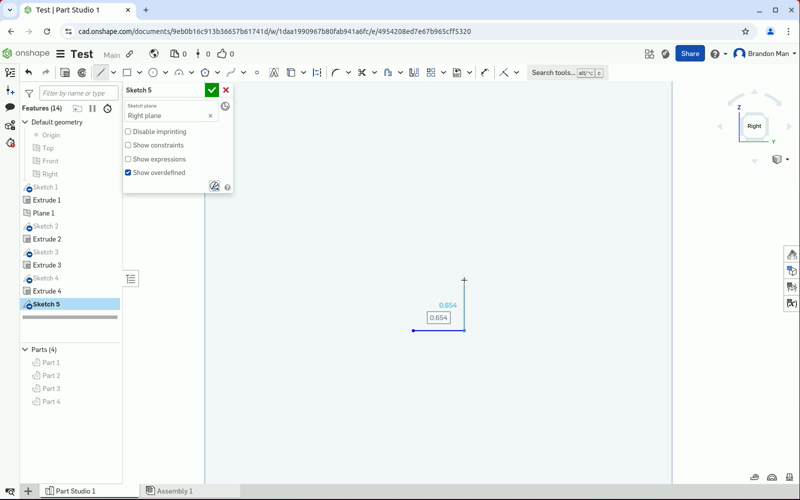
click(464, 279)
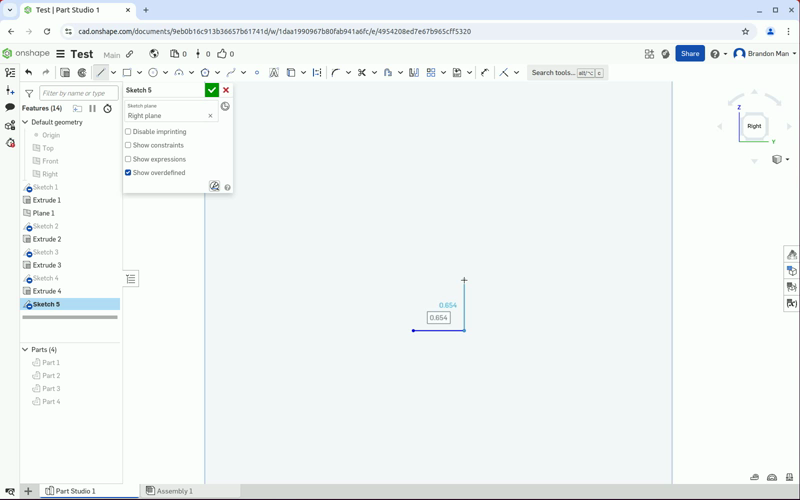
scroll(-6)
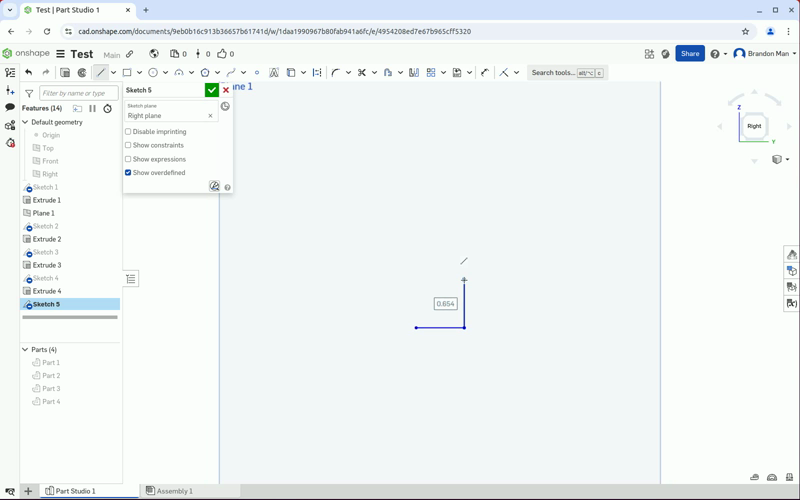
scroll(-6)
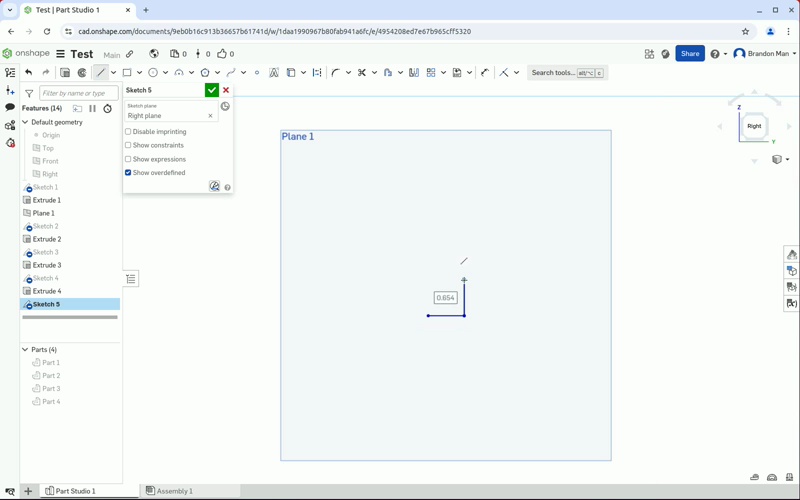
scroll(-6)
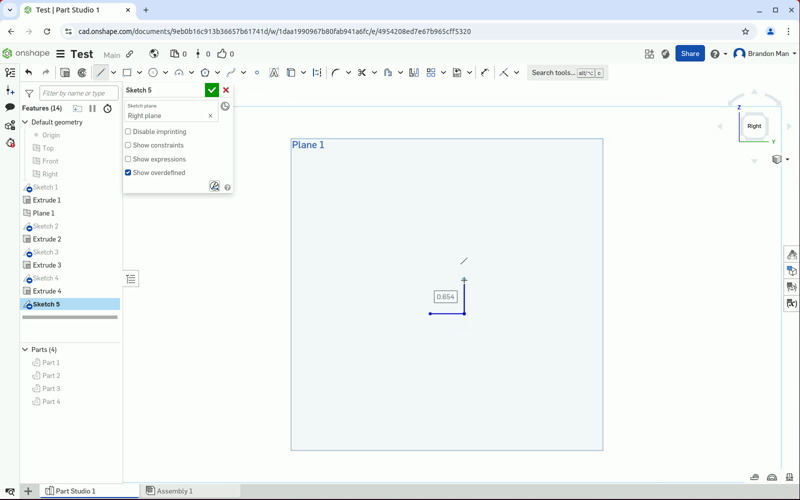
scroll(-6)
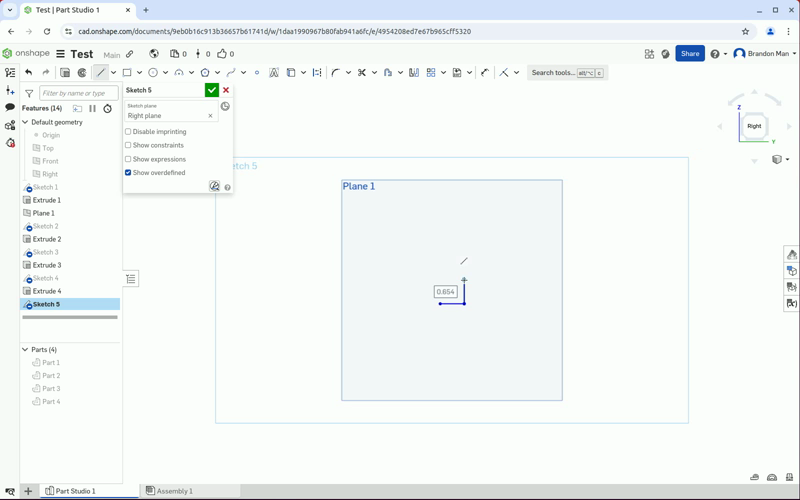
scroll(-6)
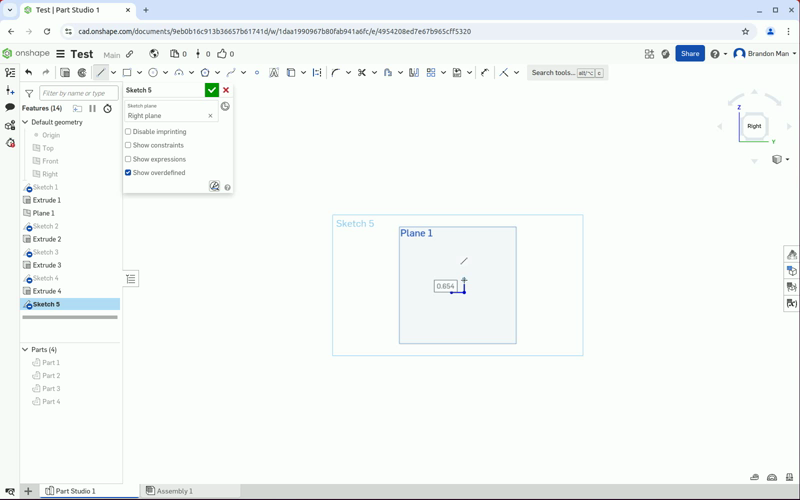
scroll(-6)
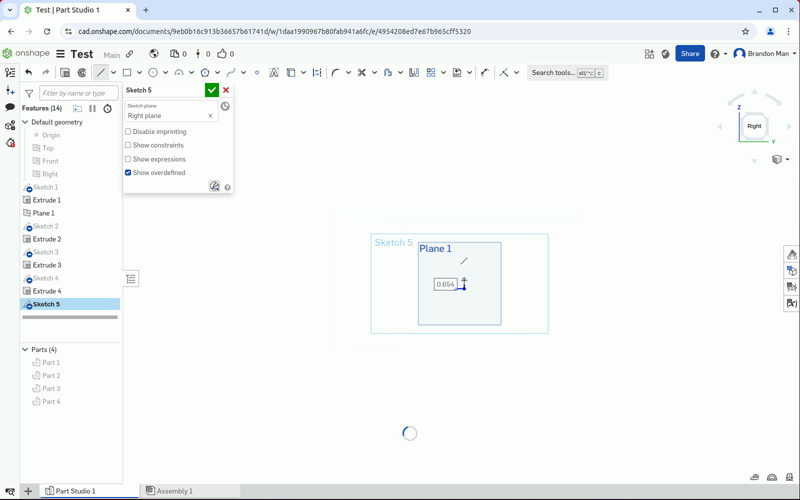
scroll(-6)
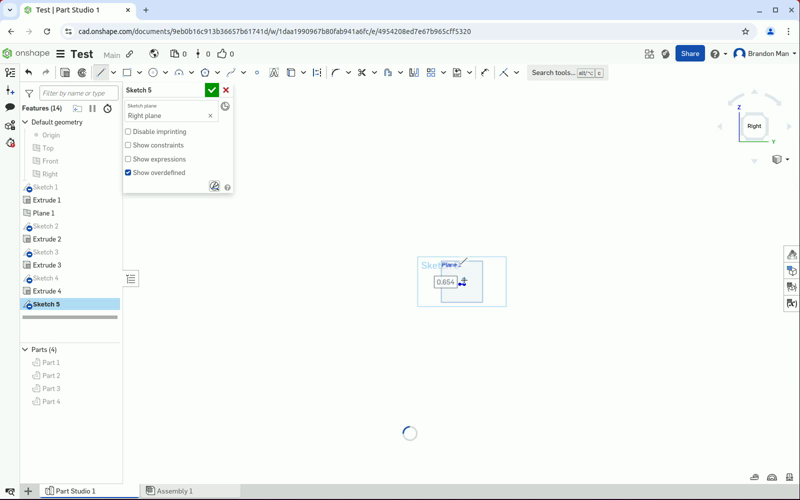
key_up(shift)
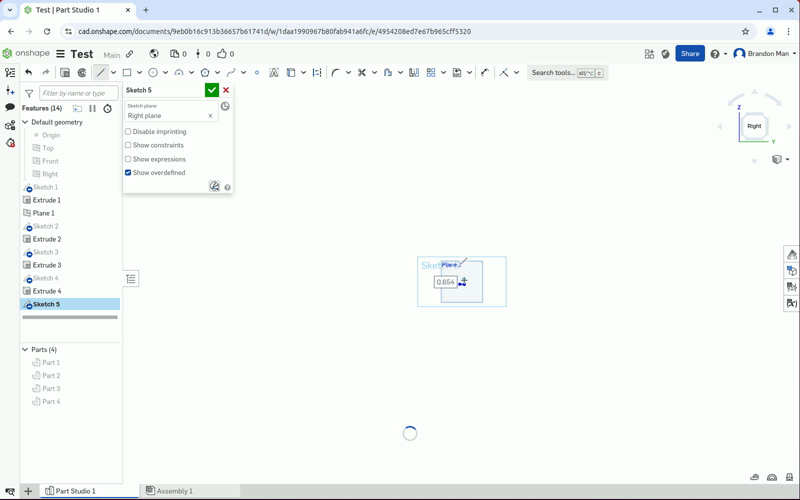
key_down(shift)
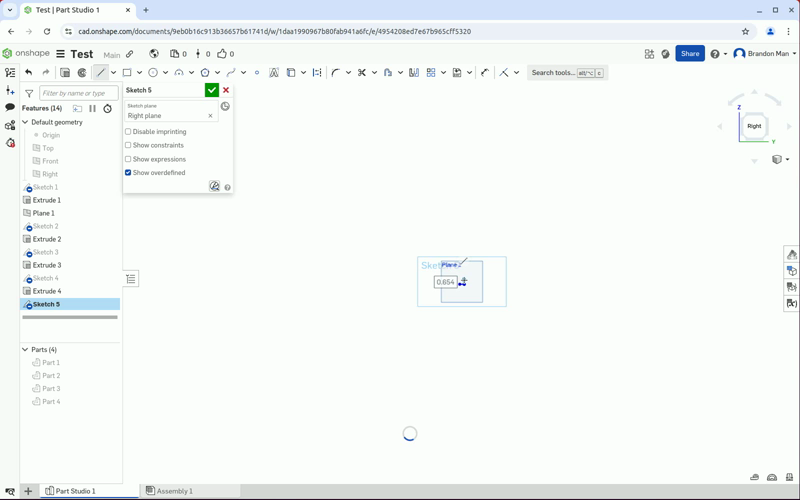
mouse_move(494, 279)
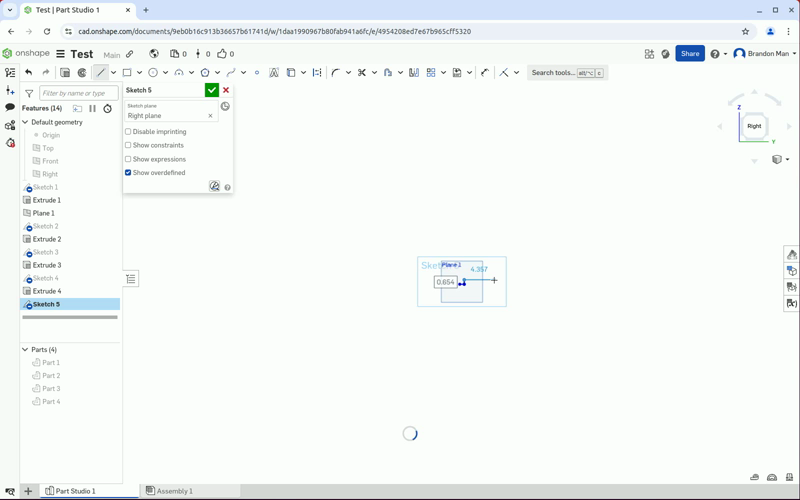
mouse_move(459, 279)
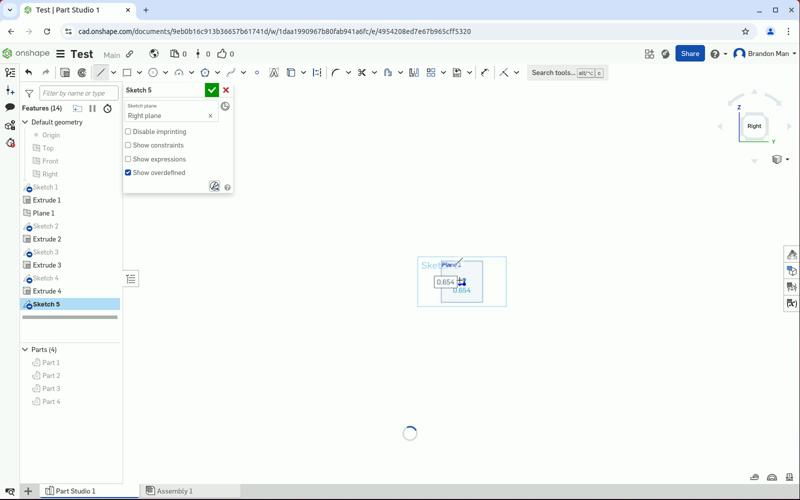
scroll(6)
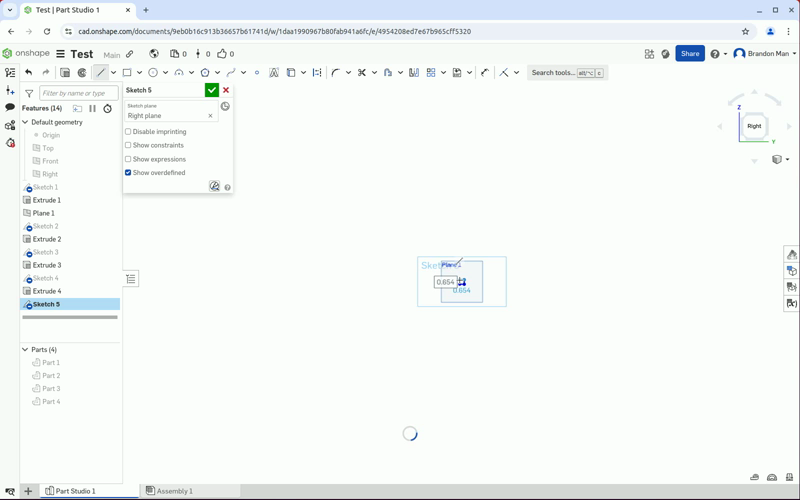
scroll(6)
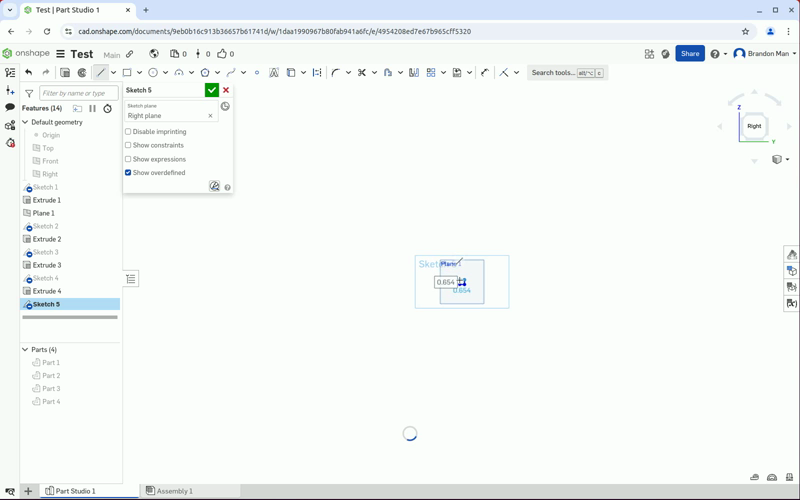
scroll(6)
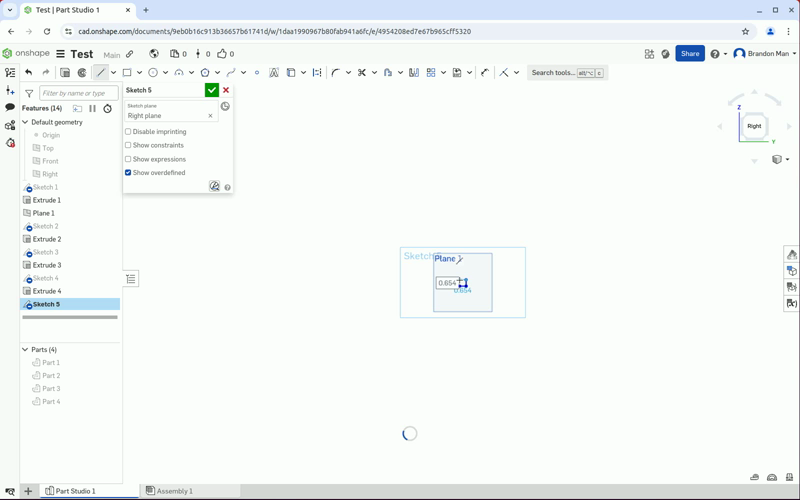
scroll(6)
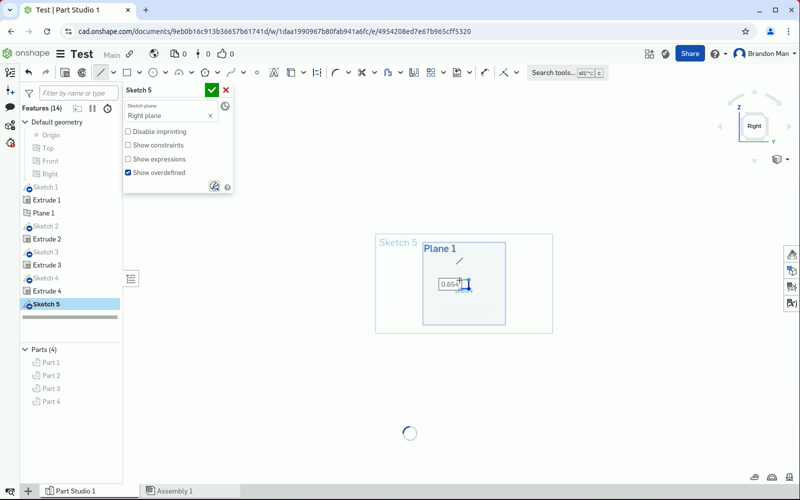
scroll(6)
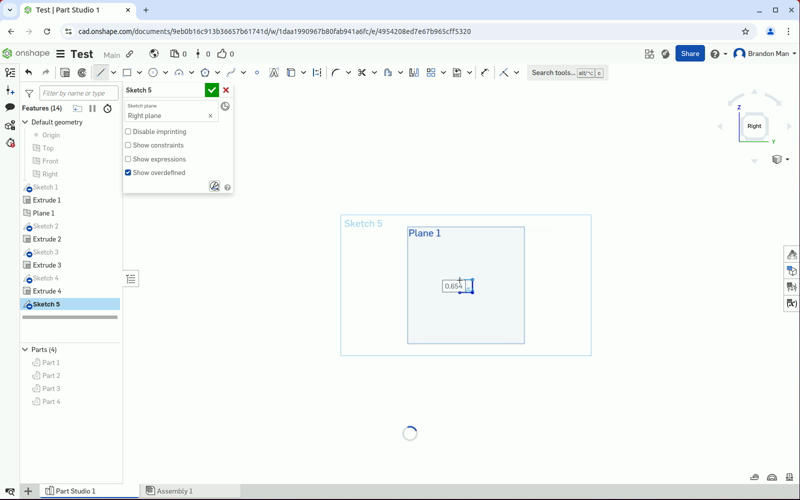
scroll(6)
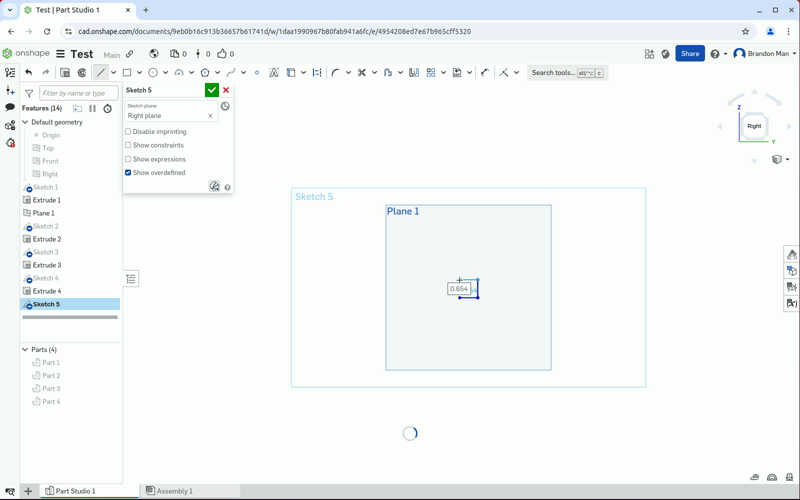
scroll(6)
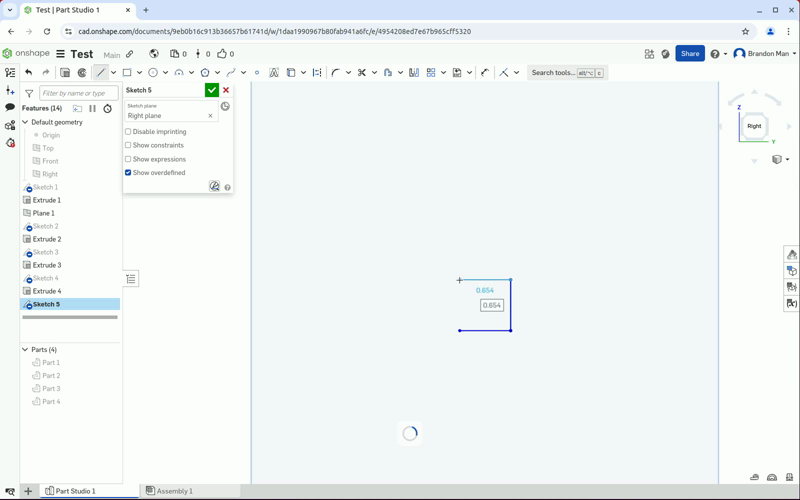
click(459, 279)
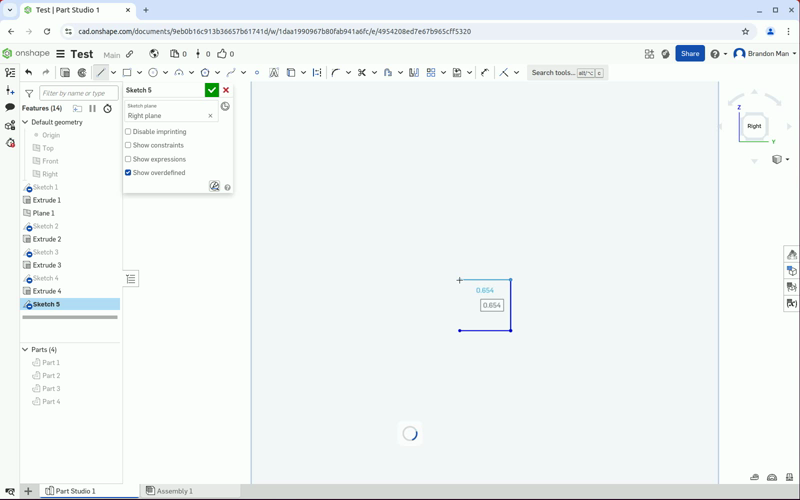
scroll(-6)
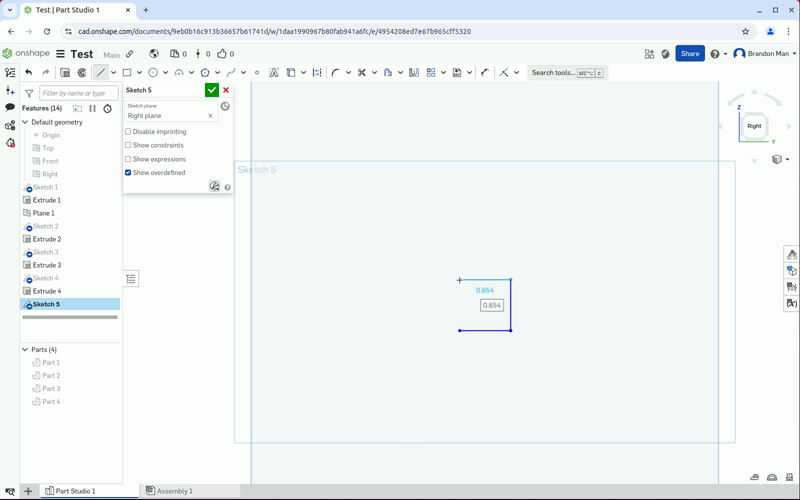
scroll(-6)
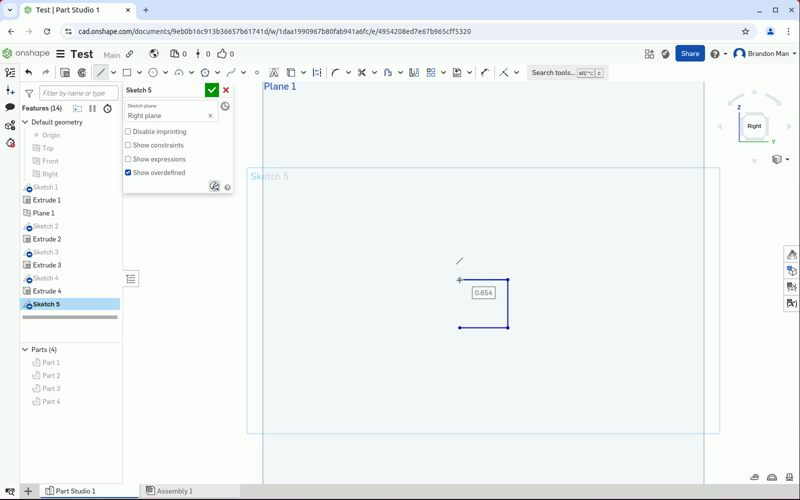
scroll(-6)
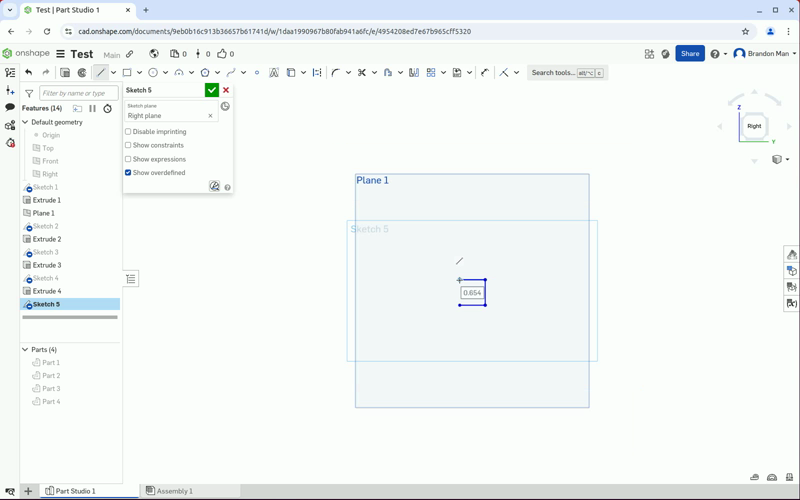
scroll(-6)
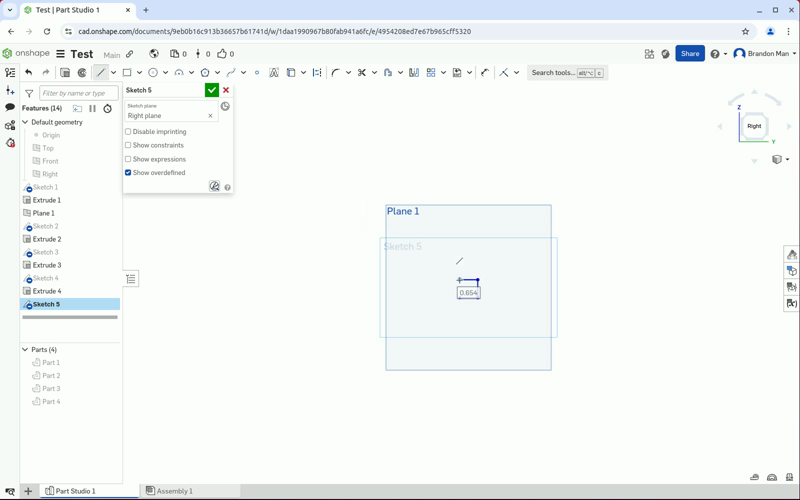
scroll(-6)
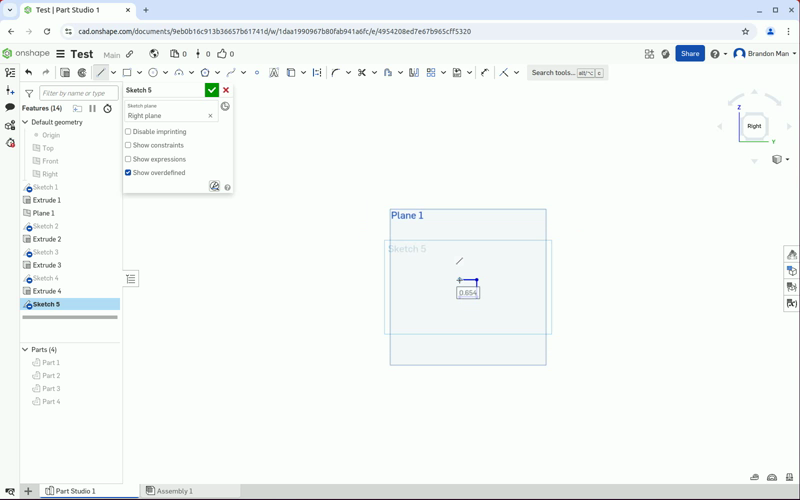
scroll(-6)
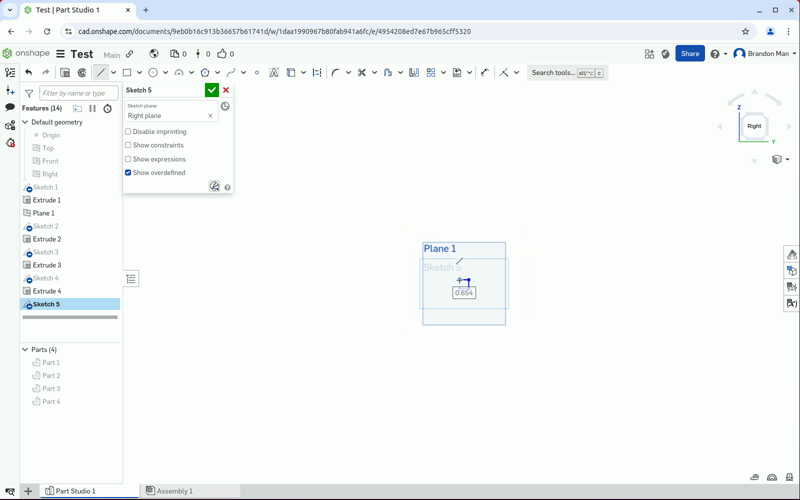
scroll(-6)
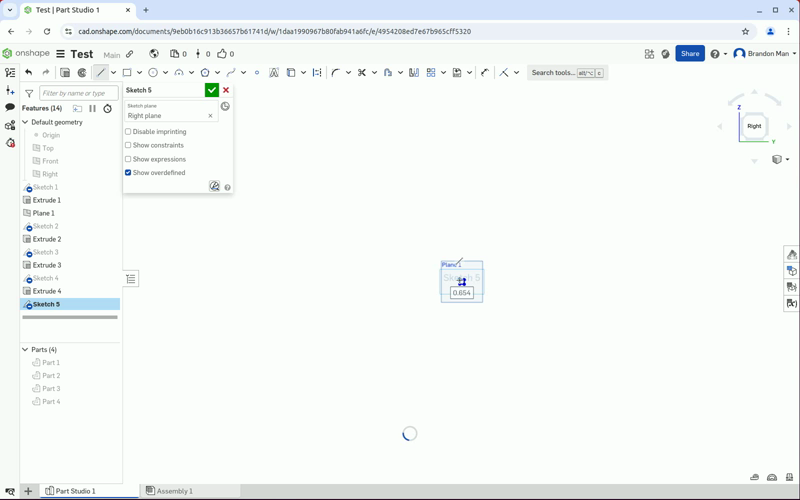
key_up(shift)
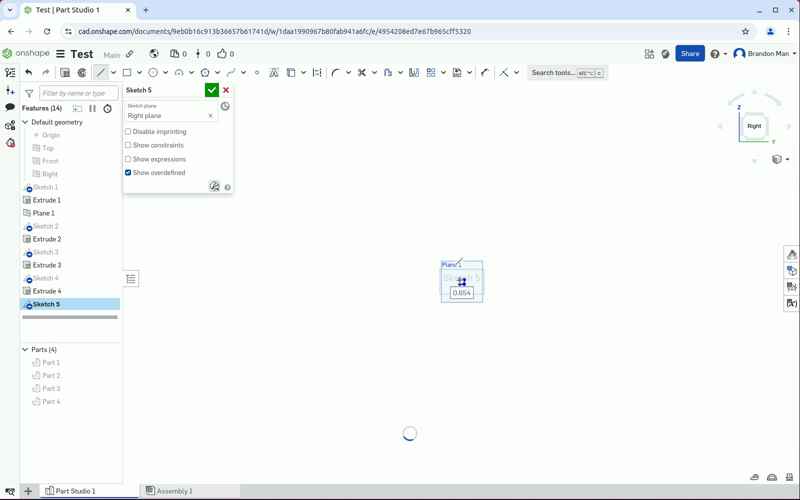
mouse_move(489, 279)
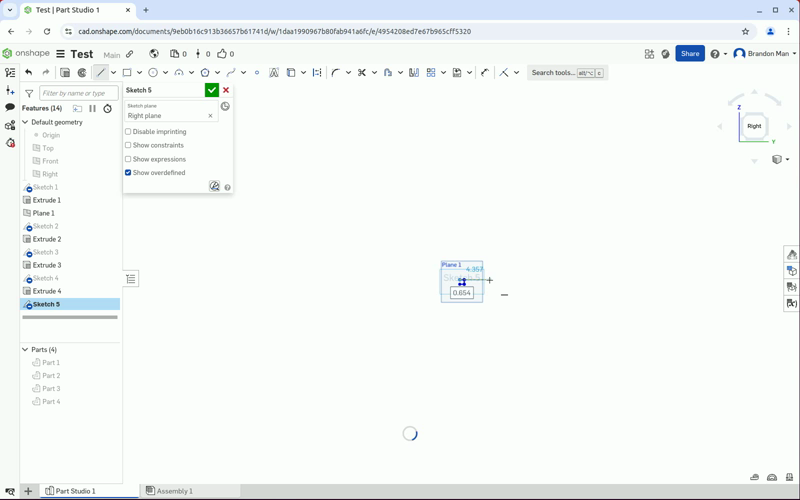
key_down(shift)
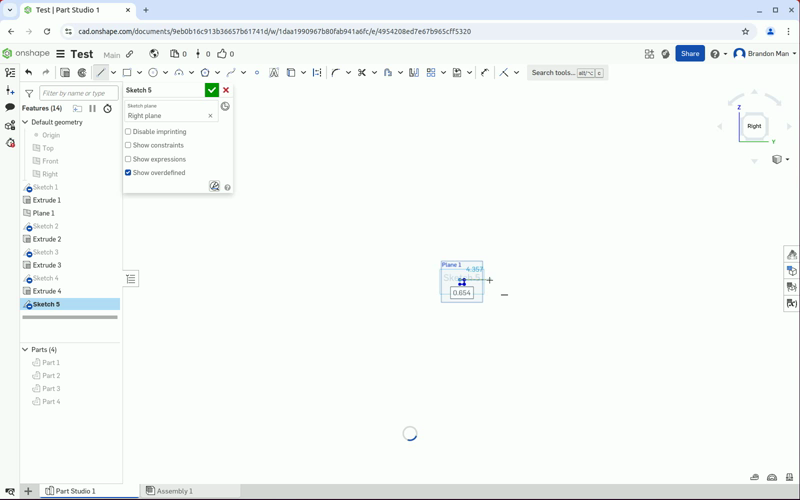
mouse_move(459, 284)
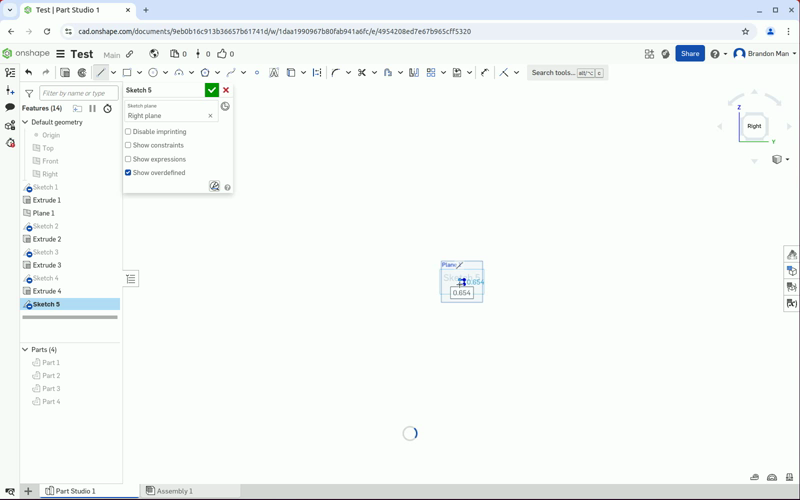
scroll(6)
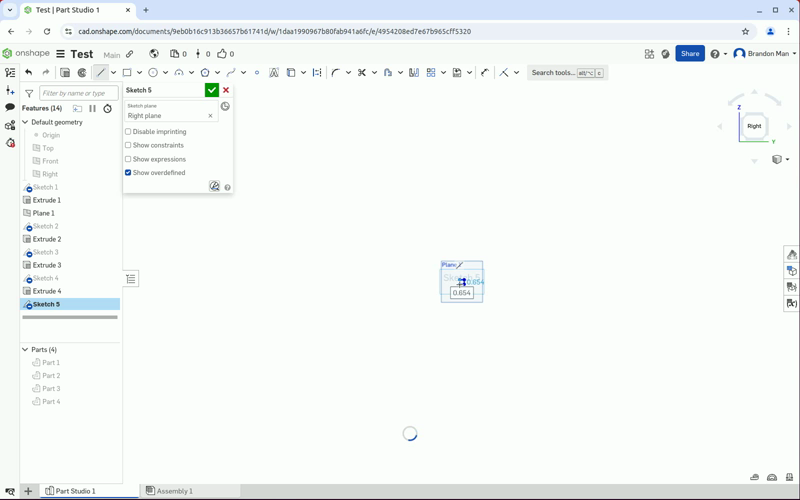
scroll(6)
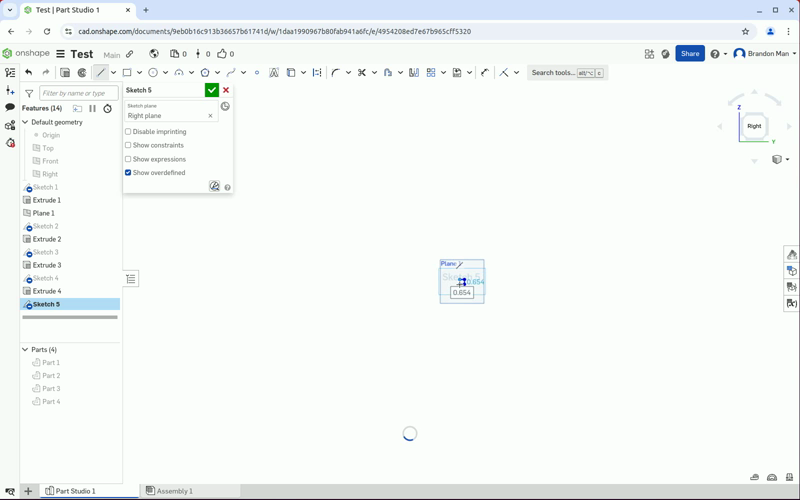
scroll(6)
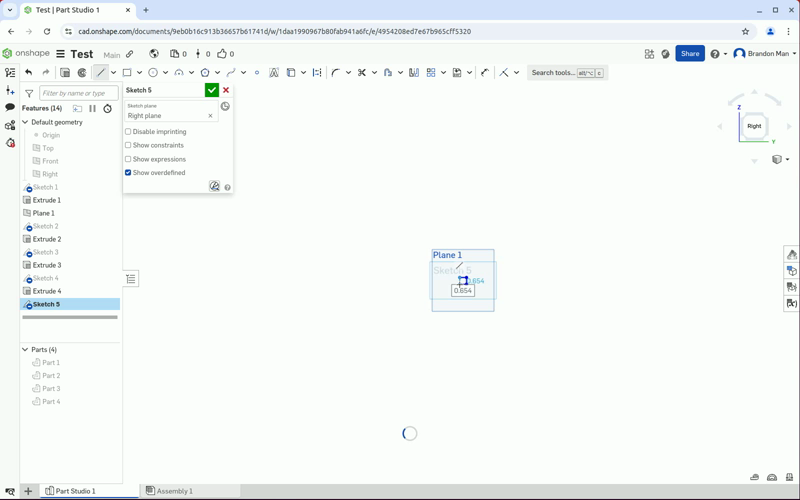
scroll(6)
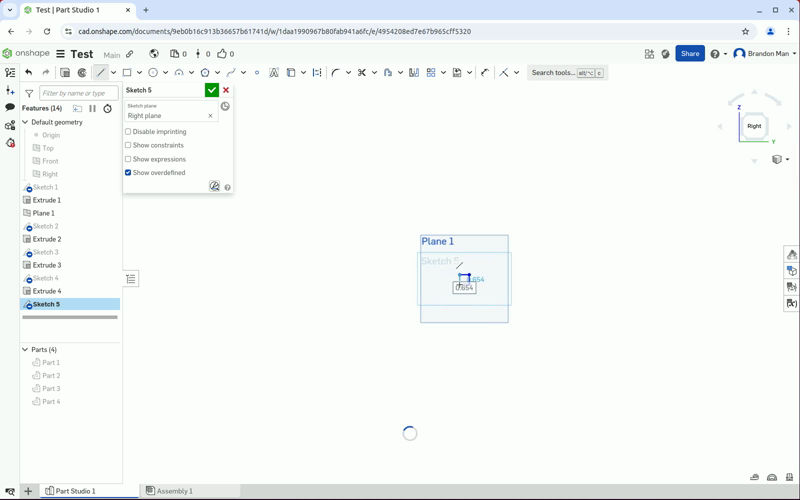
scroll(6)
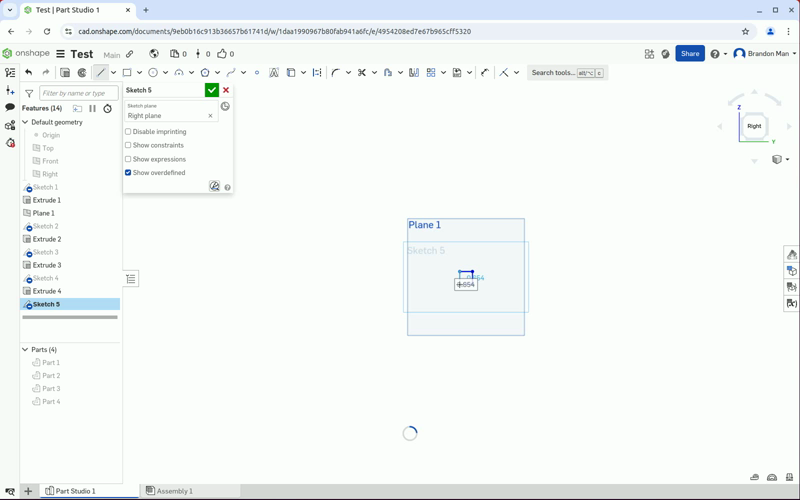
scroll(6)
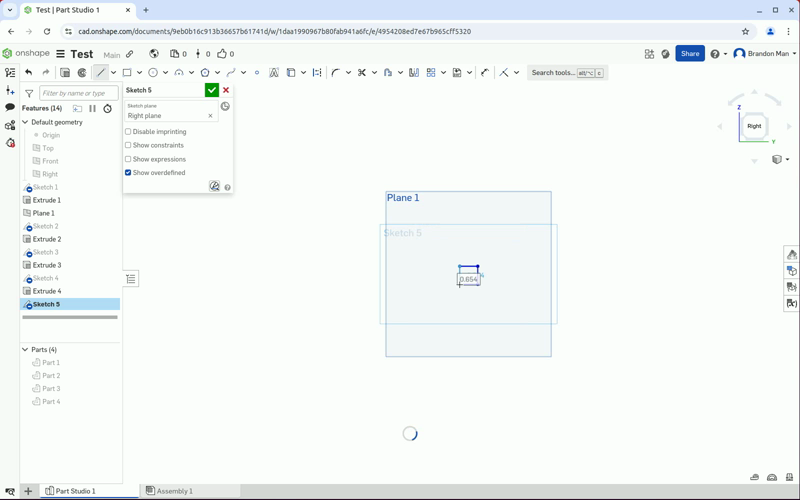
scroll(6)
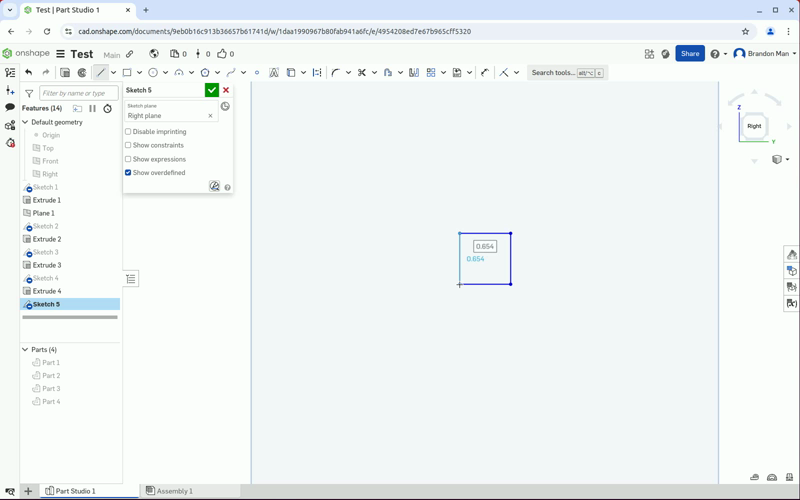
key_up(shift)
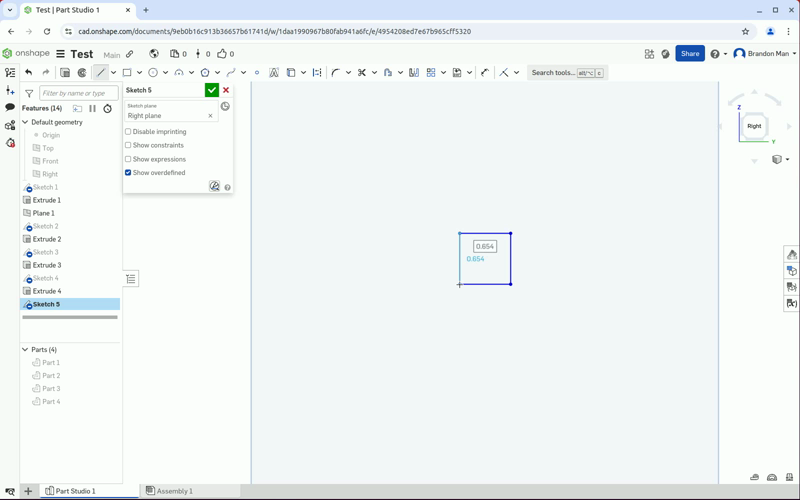
click(459, 284)
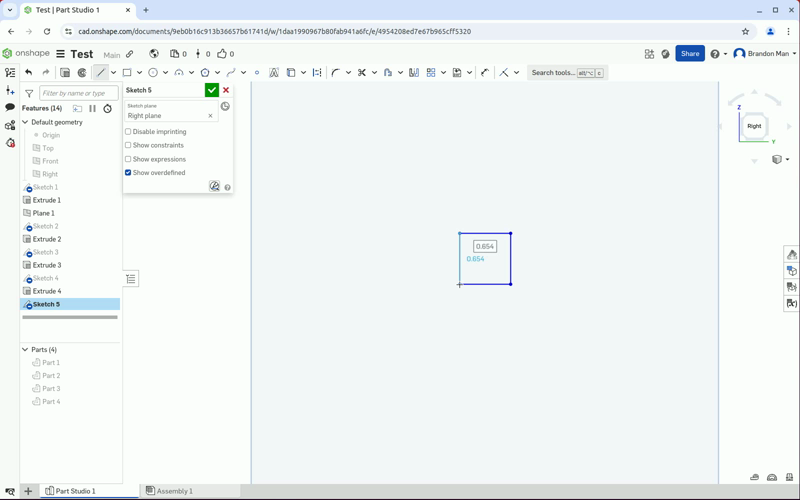
scroll(-6)
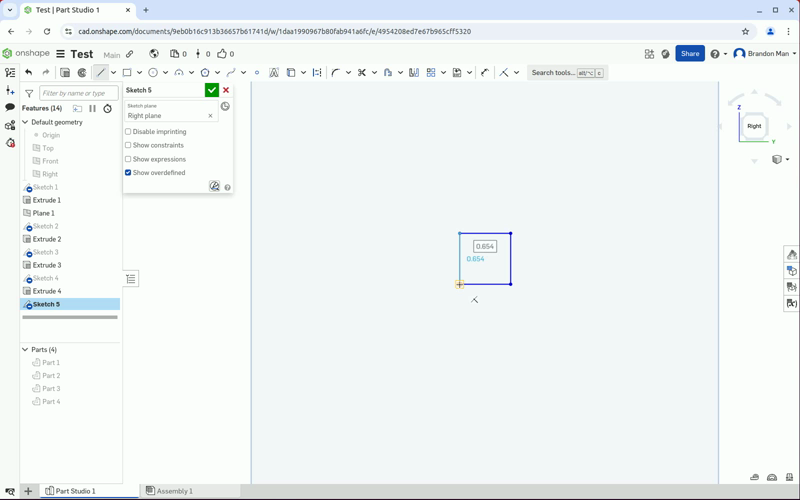
scroll(-6)
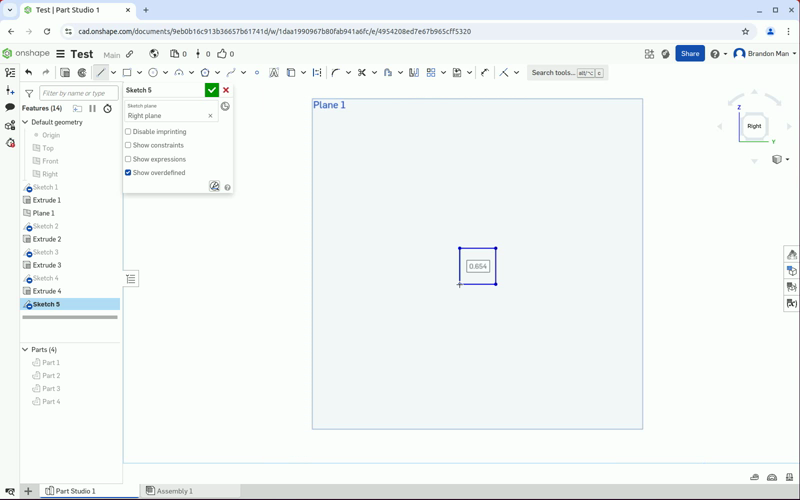
scroll(-6)
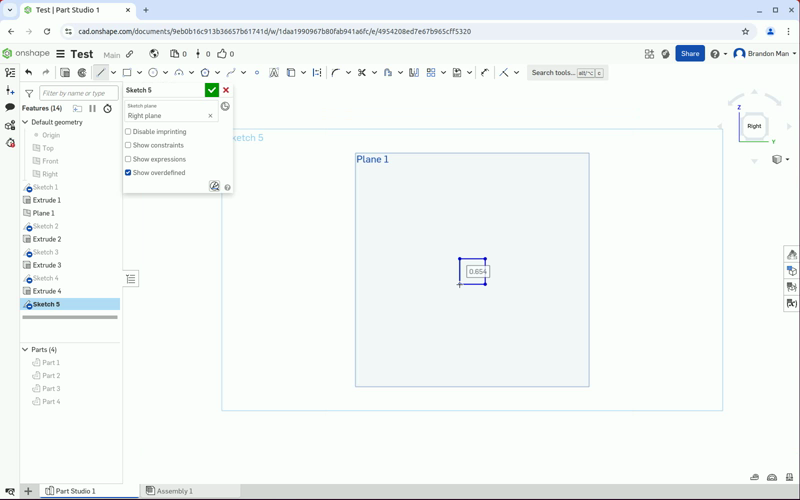
scroll(-6)
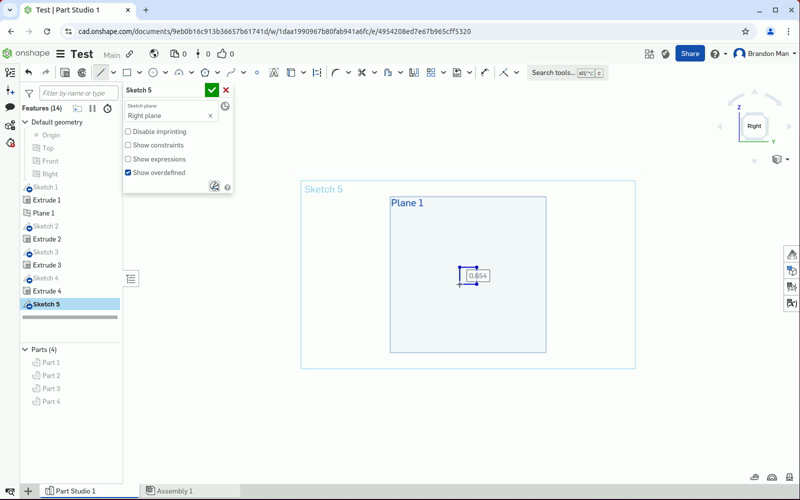
scroll(-6)
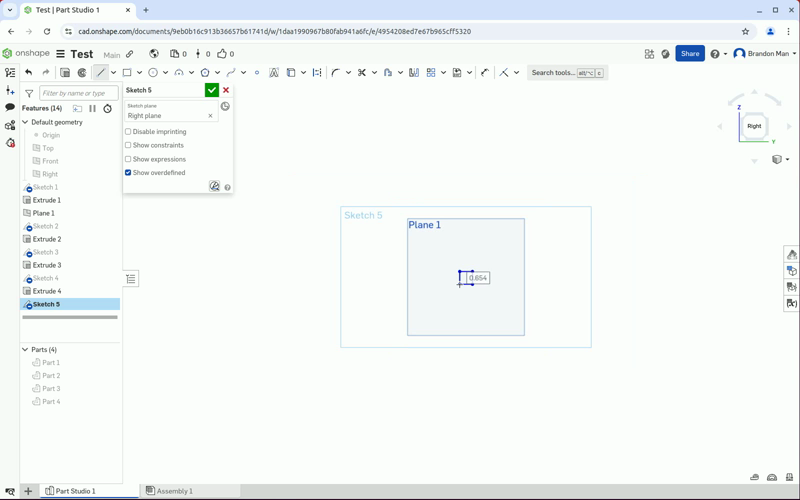
scroll(-6)
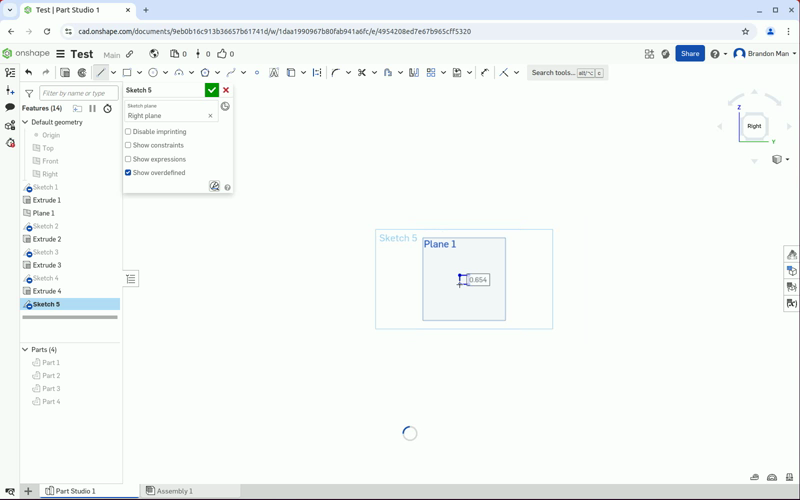
scroll(-6)
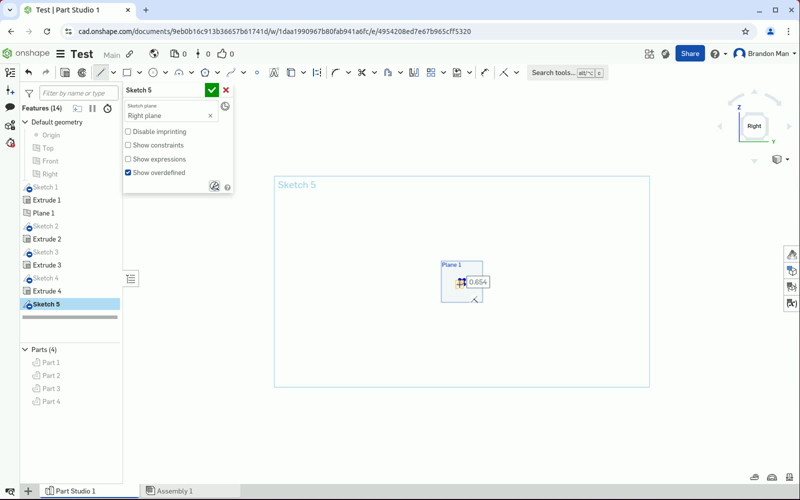
key(esc)
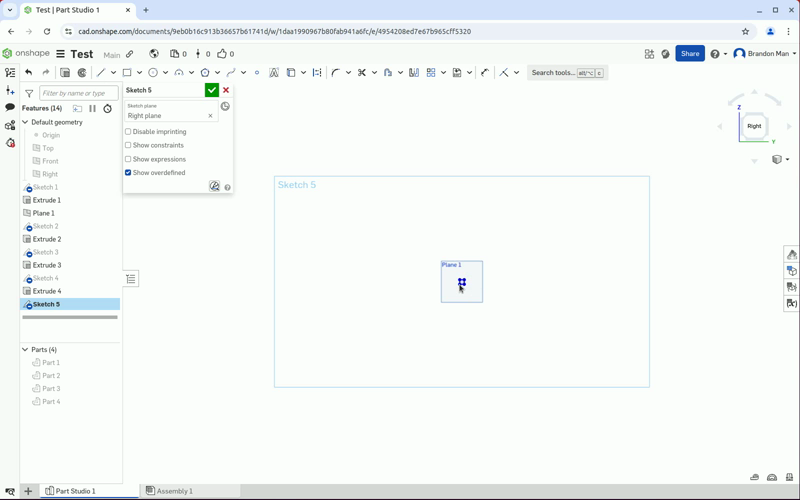
mouse_move(463, 281)
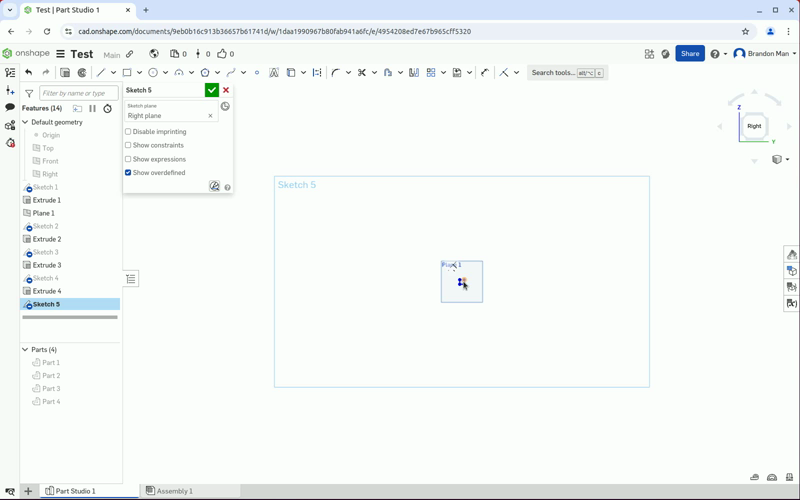
scroll(6)
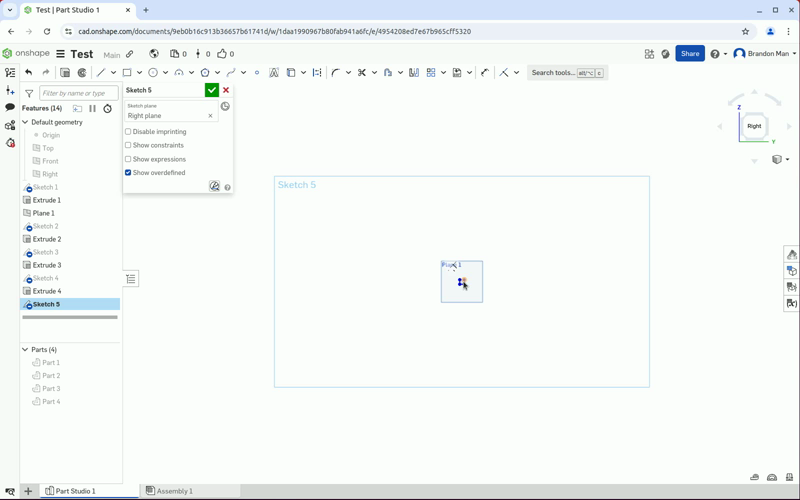
scroll(6)
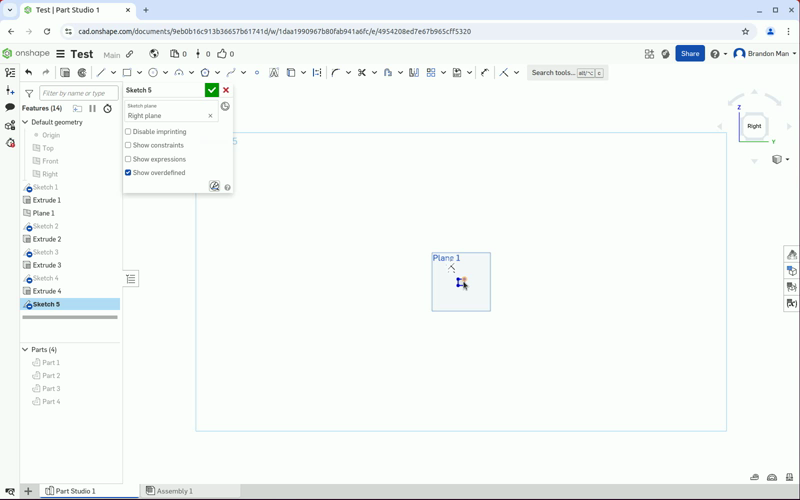
scroll(6)
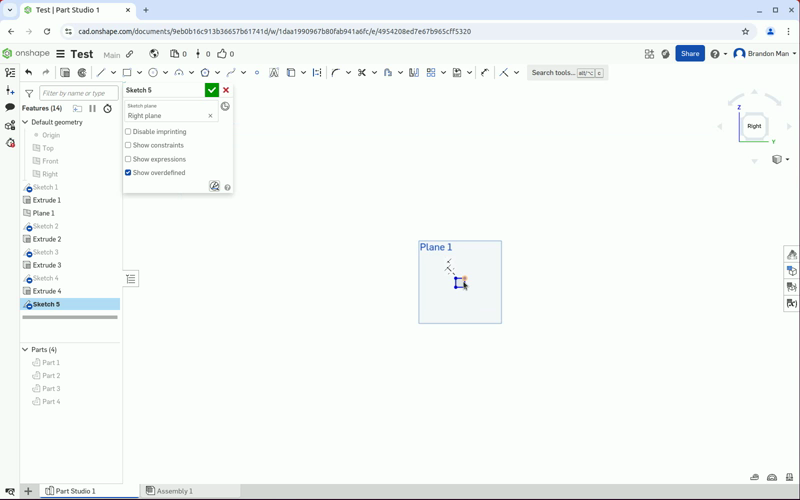
scroll(6)
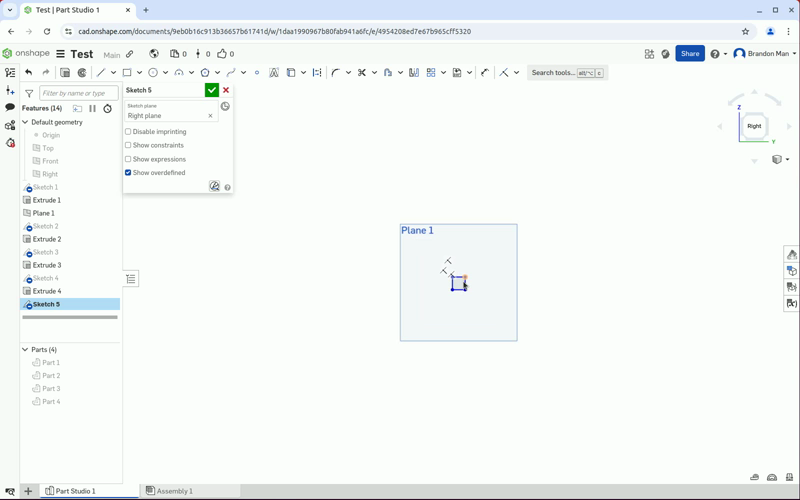
scroll(6)
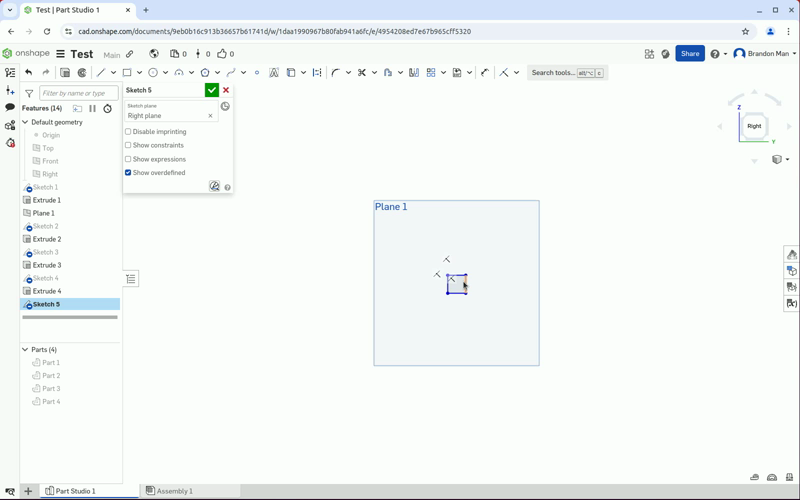
scroll(6)
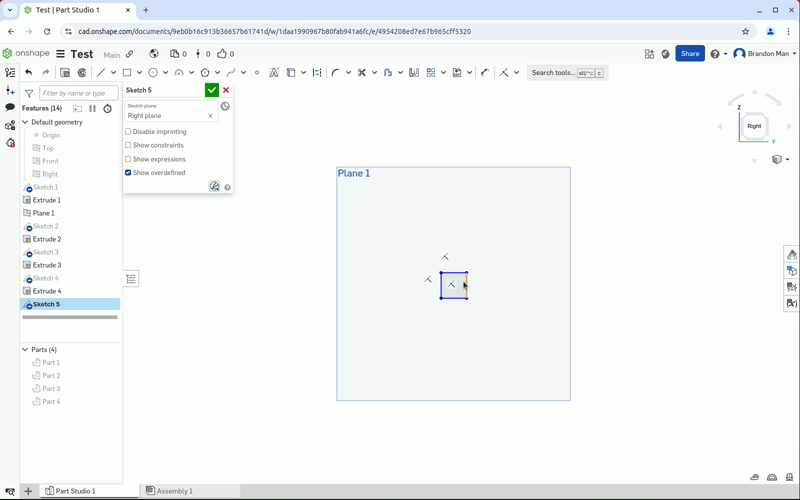
scroll(6)
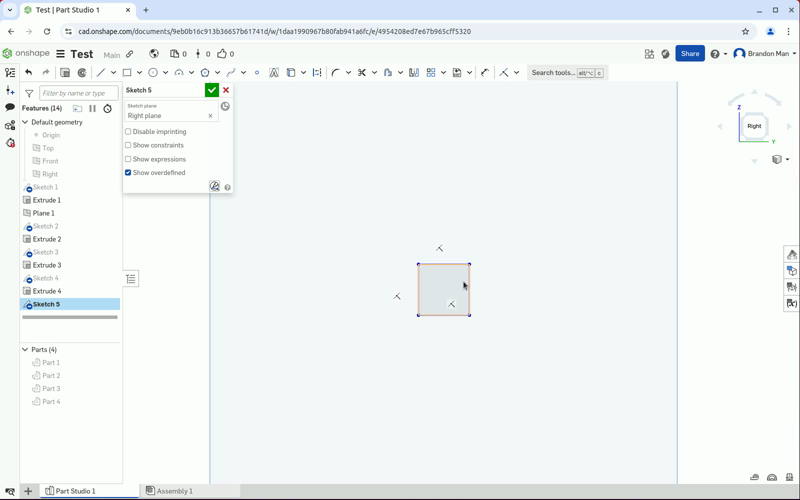
click(463, 281)
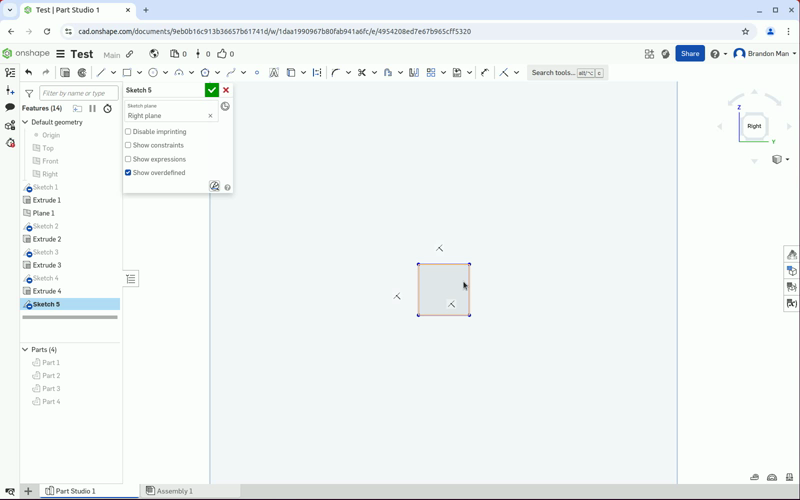
scroll(-6)
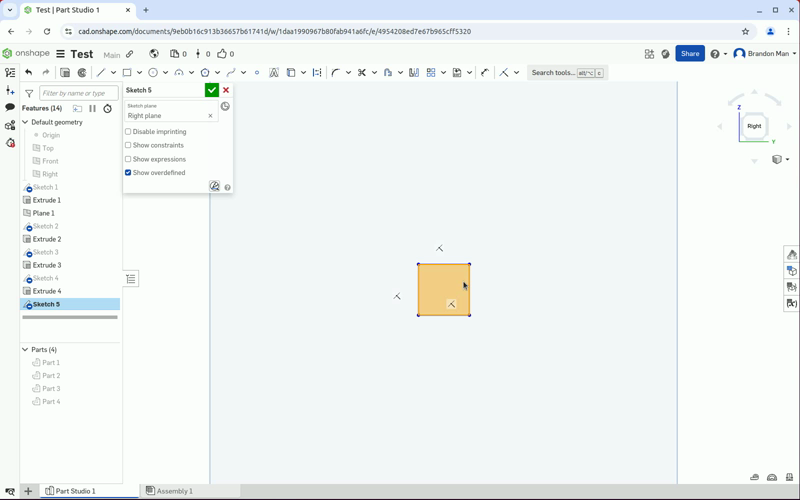
scroll(-6)
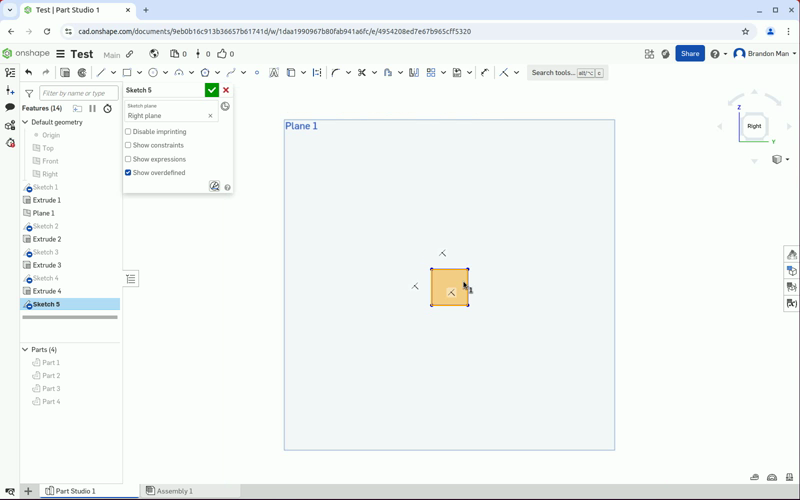
scroll(-6)
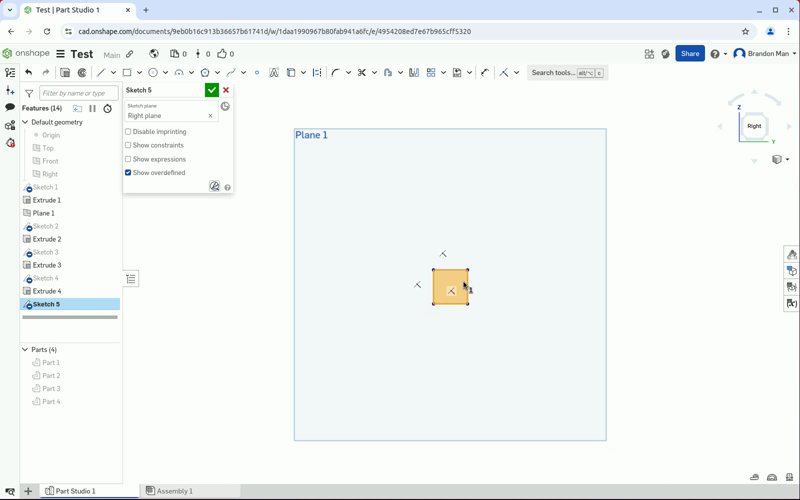
scroll(-6)
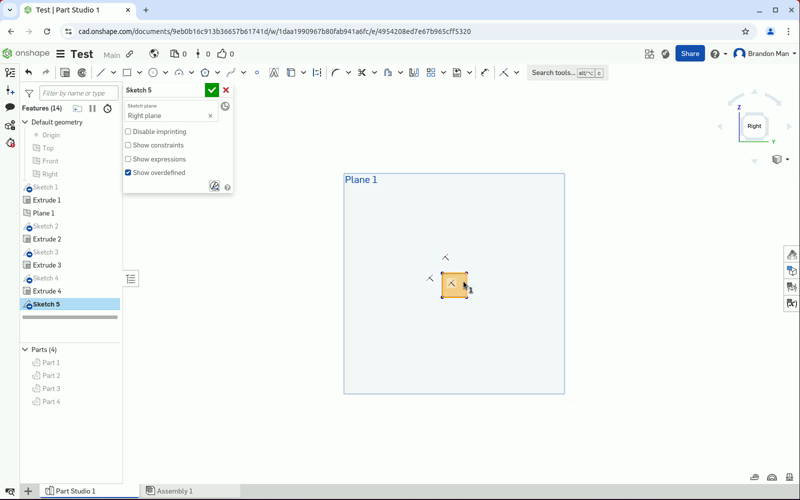
scroll(-6)
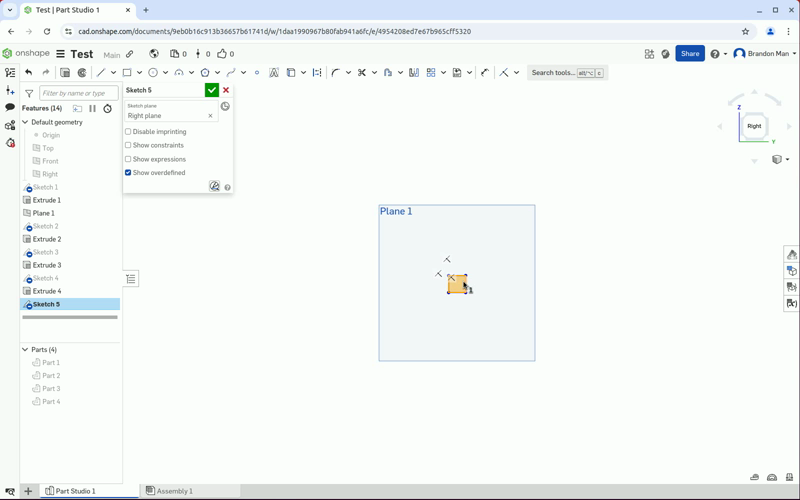
scroll(-6)
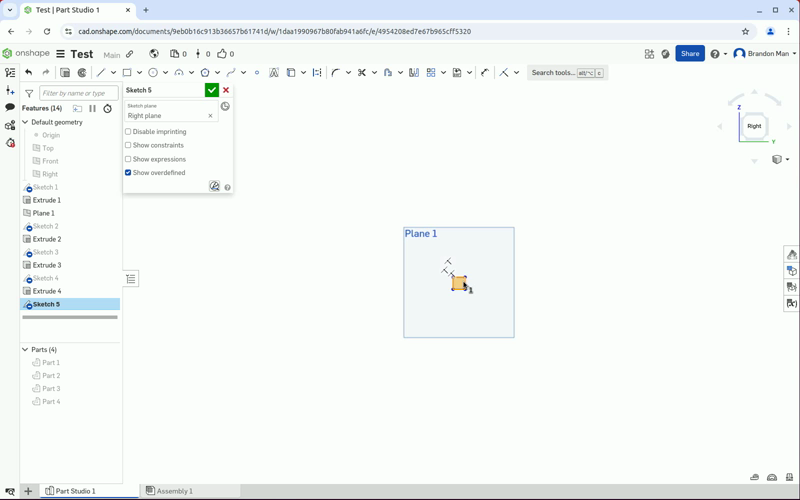
scroll(-6)
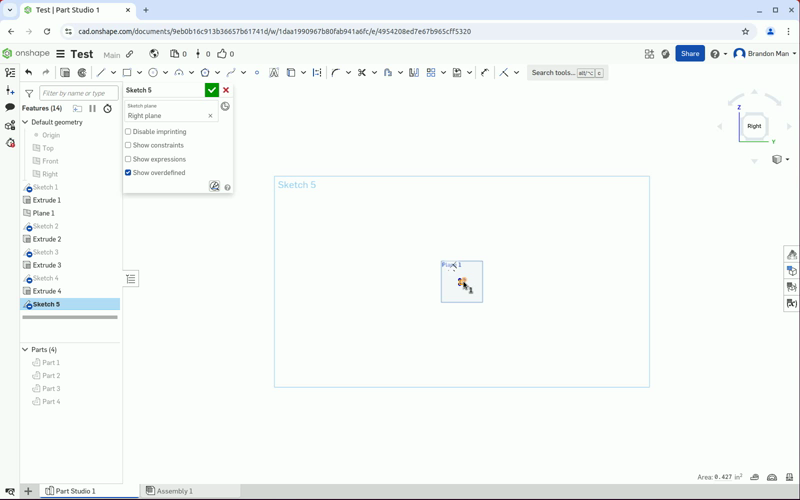
mouse_move(73, 352)
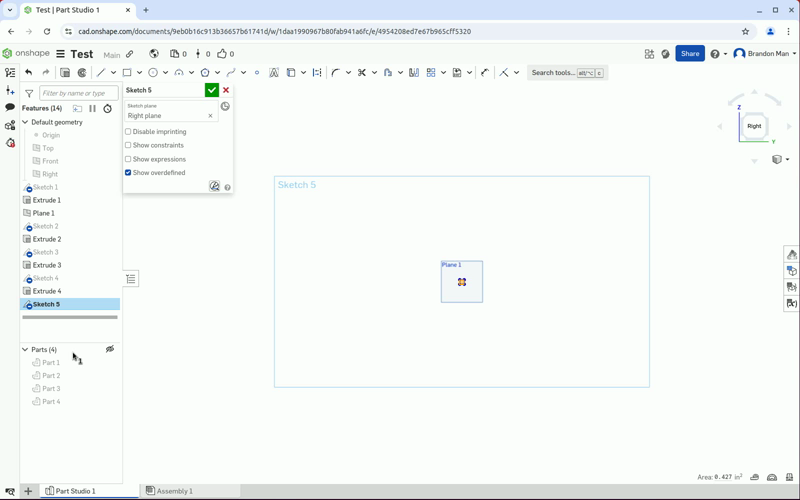
key(shift+y)
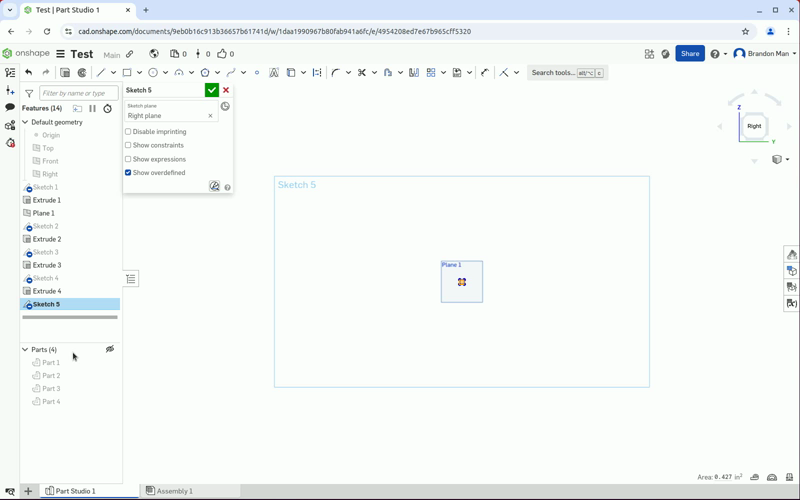
key(shift+e)
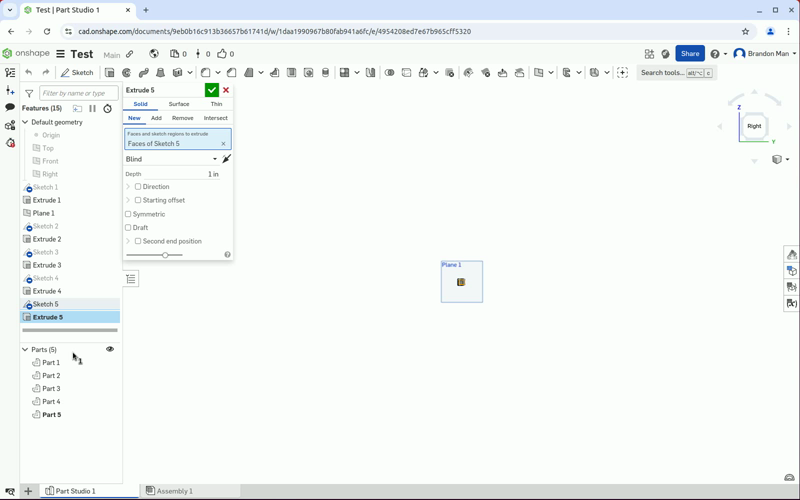
mouse_move(143, 106)
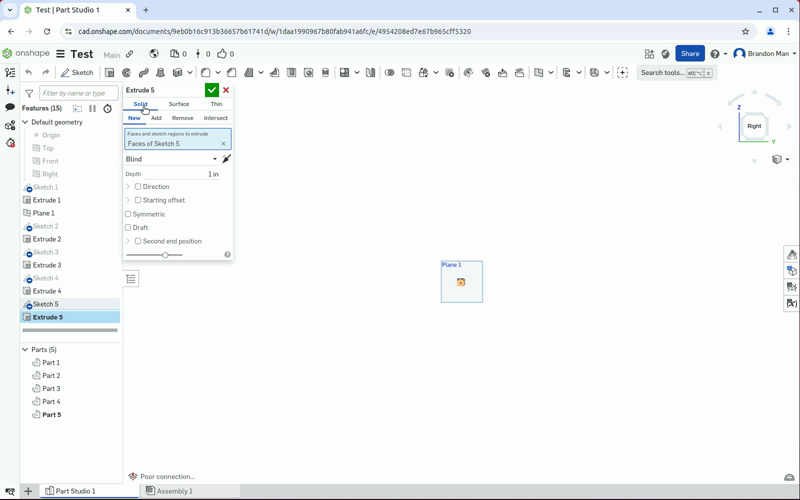
click(143, 106)
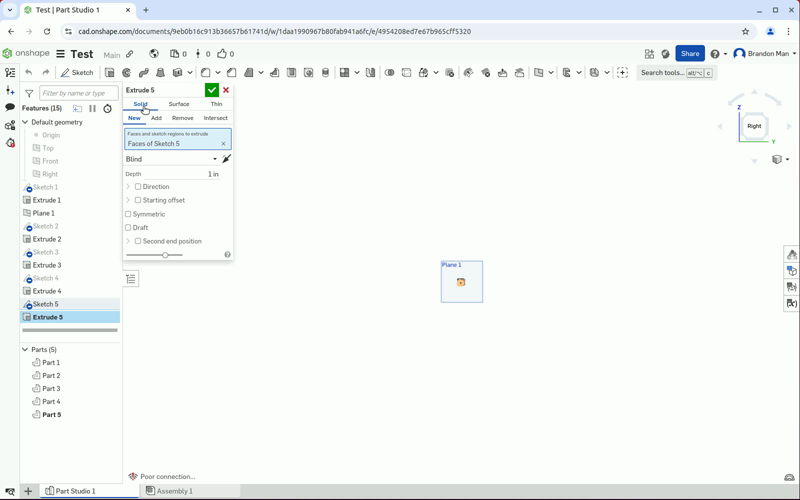
mouse_move(137, 120)
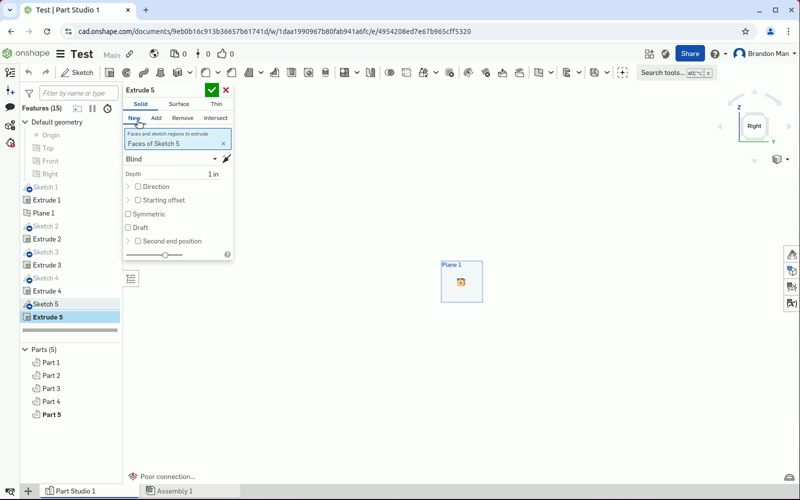
click(137, 120)
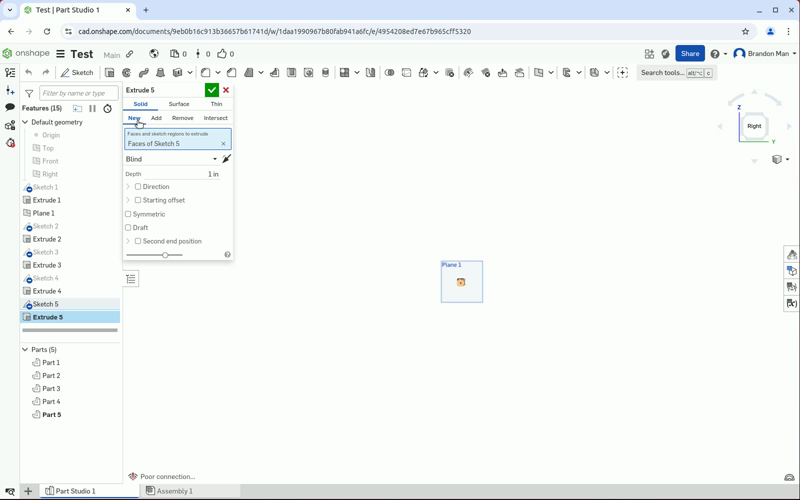
key(tab, 4)
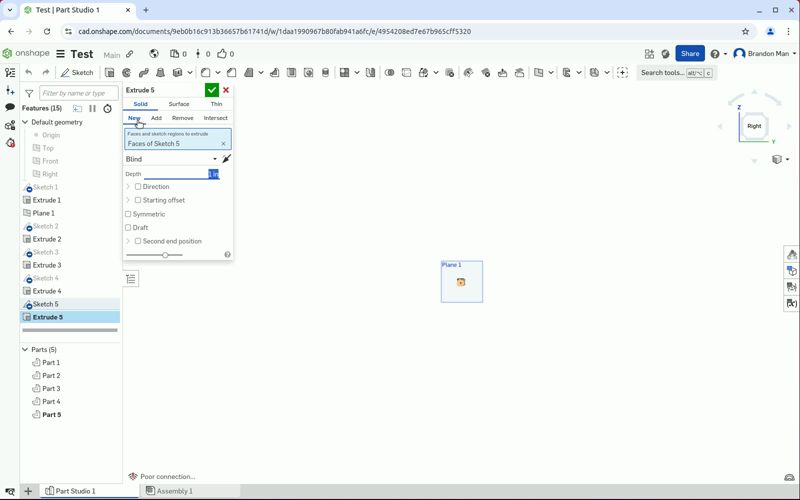
text(-0.241)
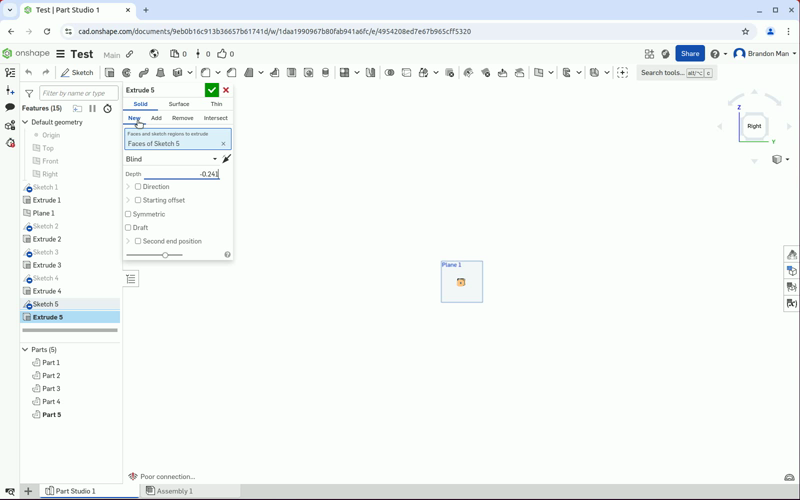
key(enter)
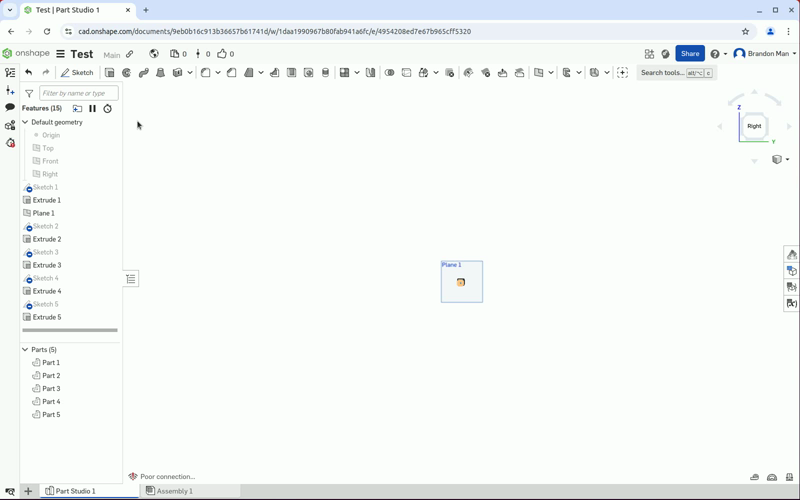
key(shift+h)
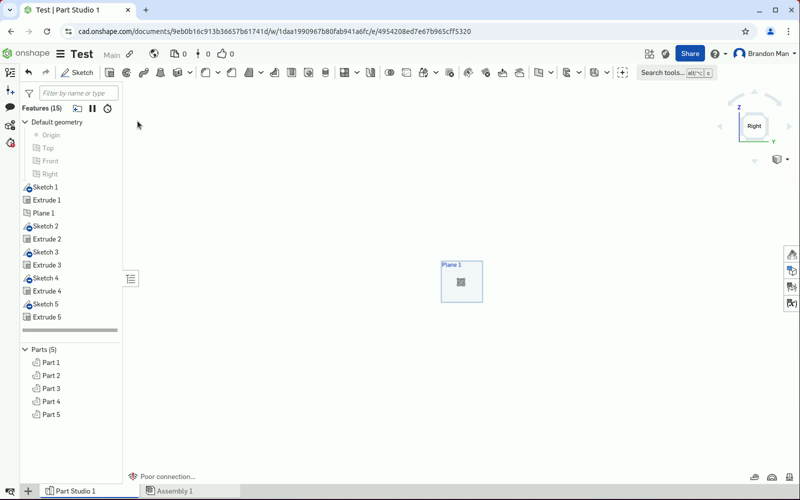
key(shift+h)
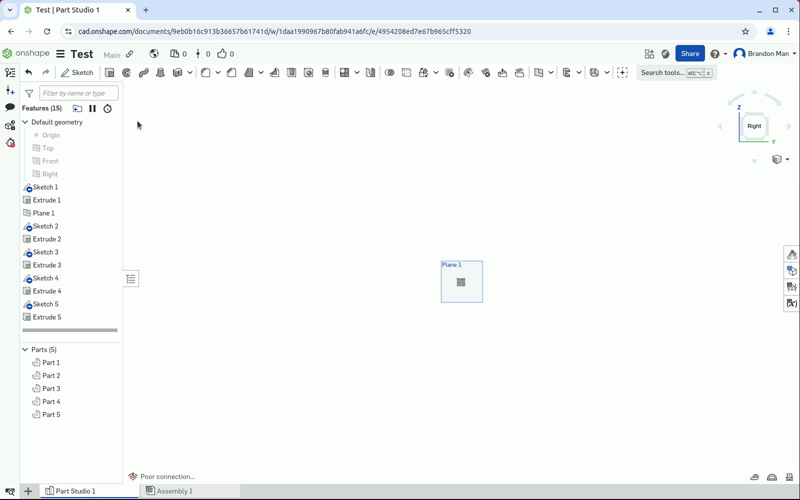
key(shift+7)
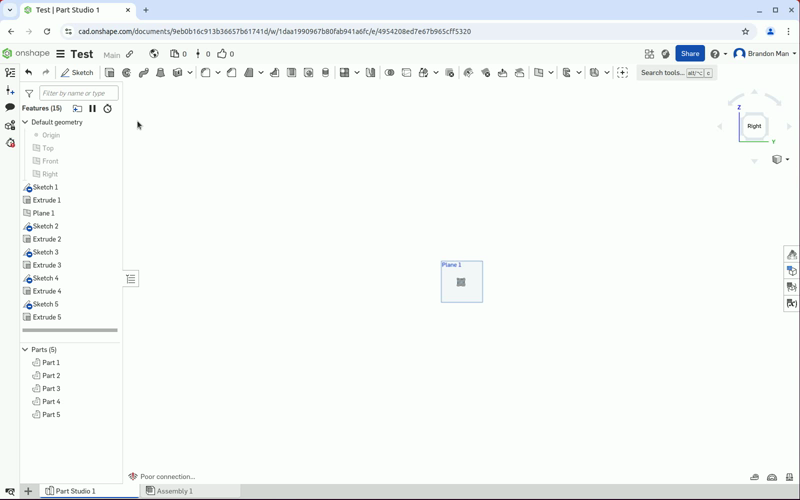
key(right, 2)
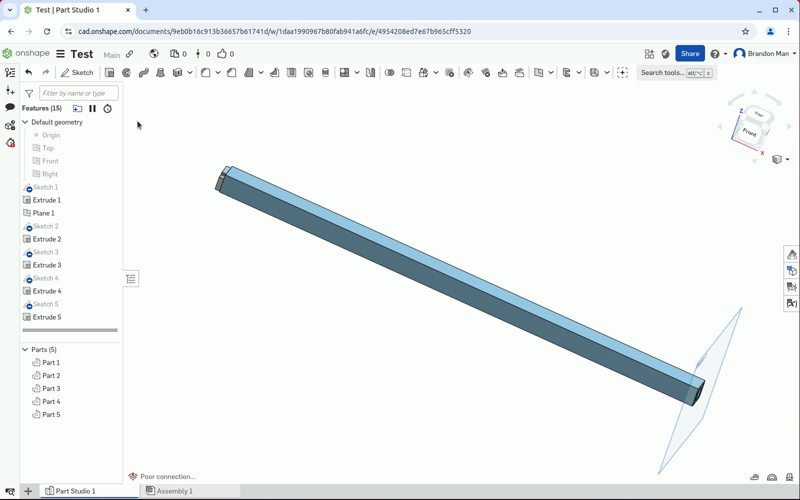
key(down, 2)
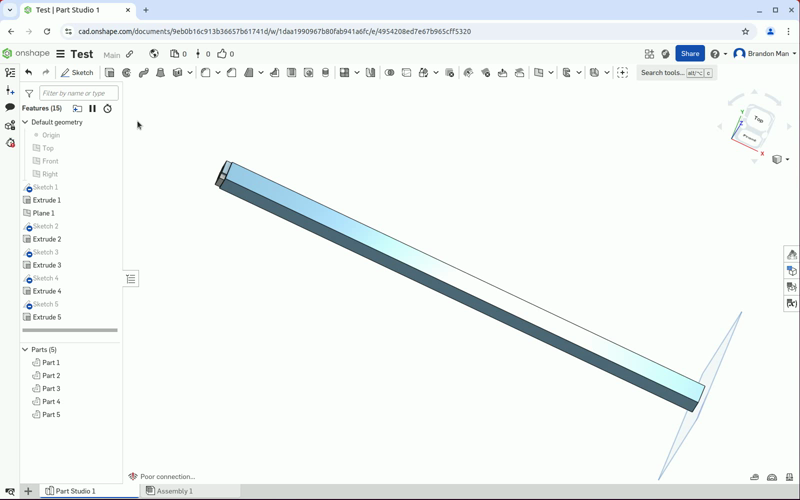
key(up, 2)
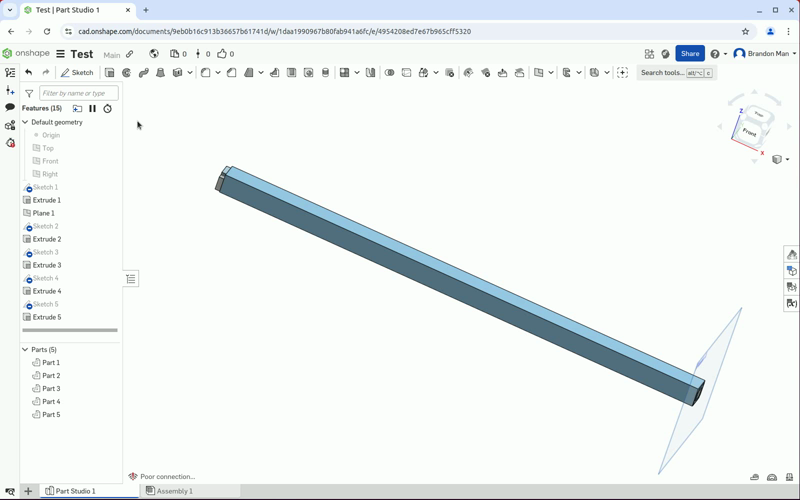
key(left, 2)
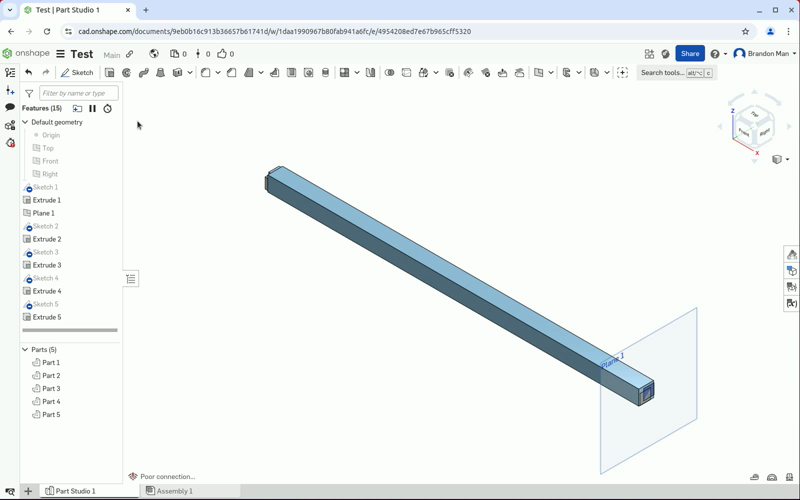
mouse_move(73, 189)
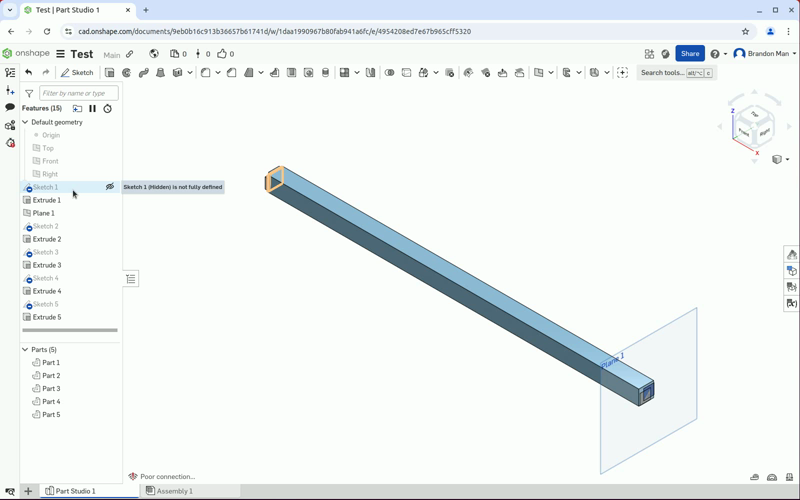
click(73, 189)